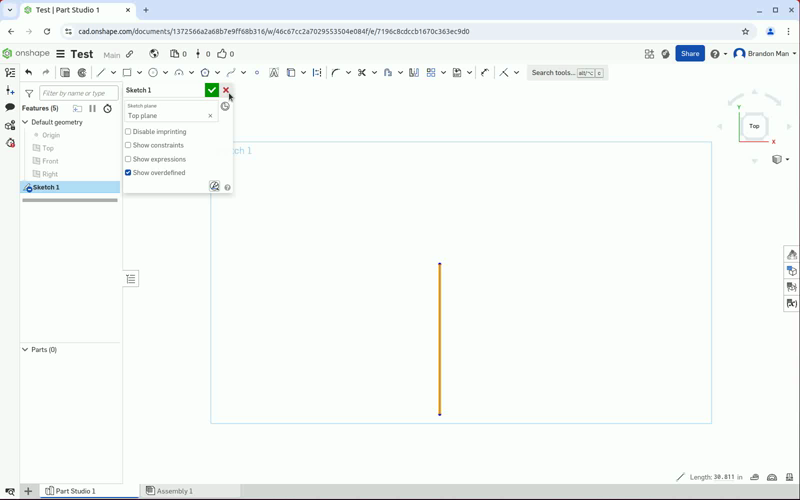
key(shift+h)
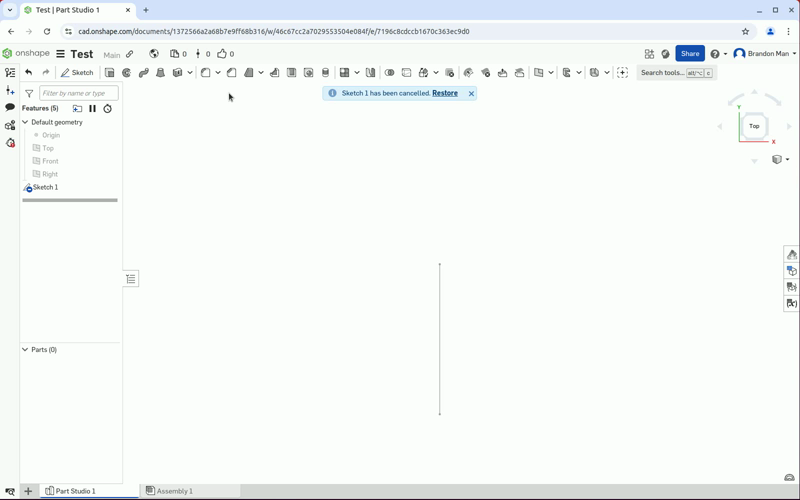
mouse_move(73, 352)
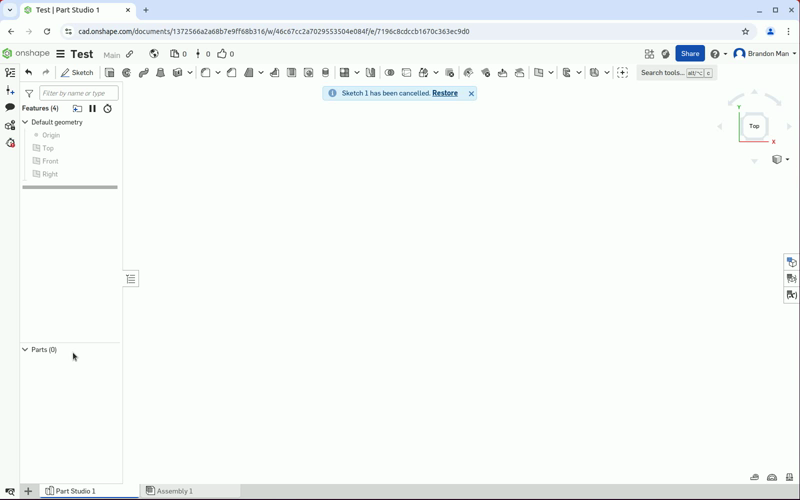
key(y)
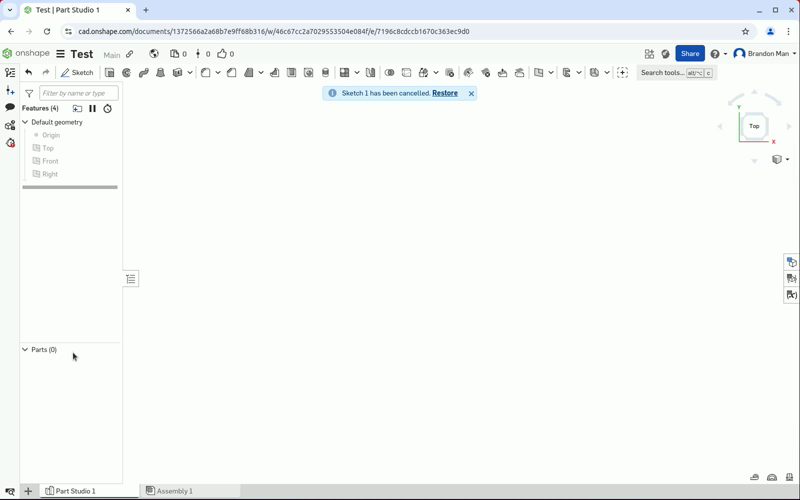
key(shift+p)
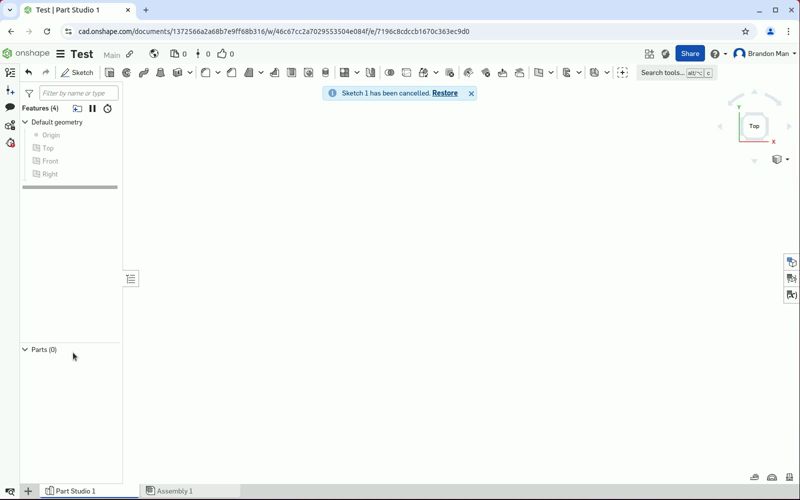
key(space)
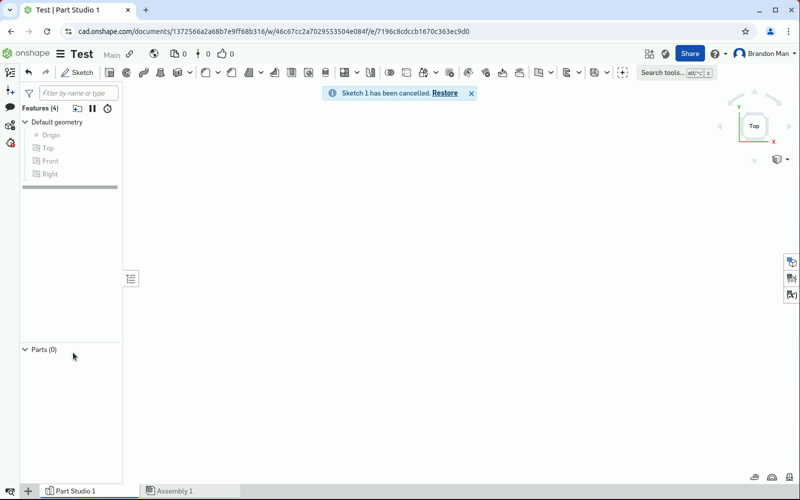
key_down(shift)
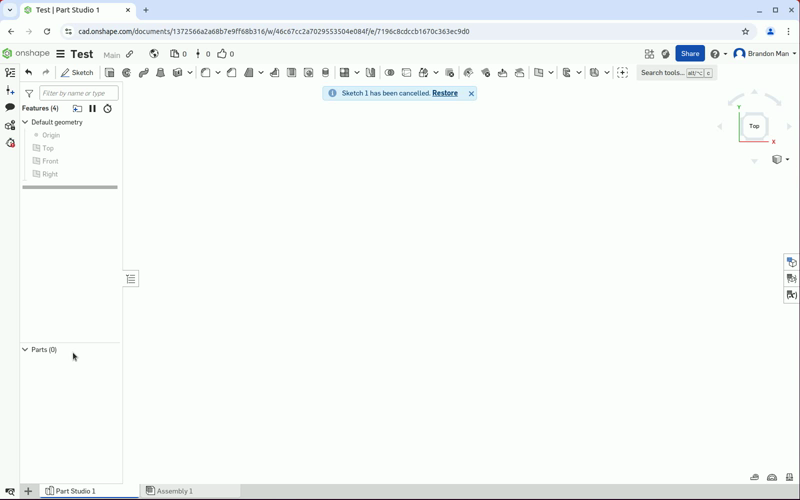
key(up)
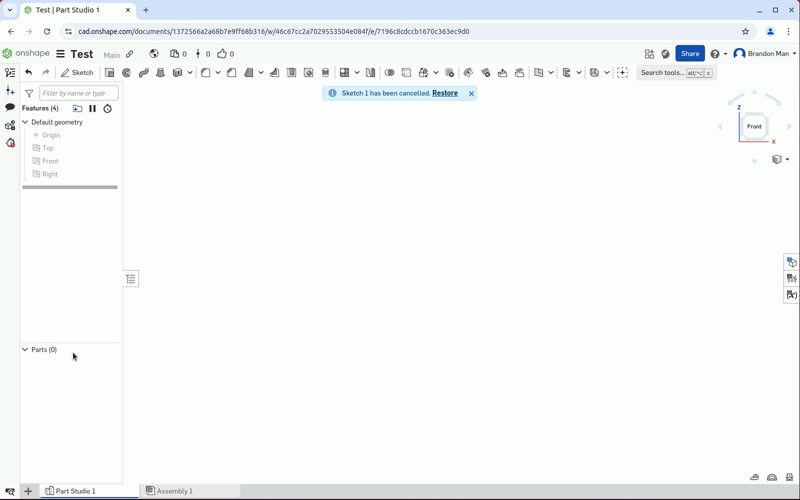
key_up(shift)
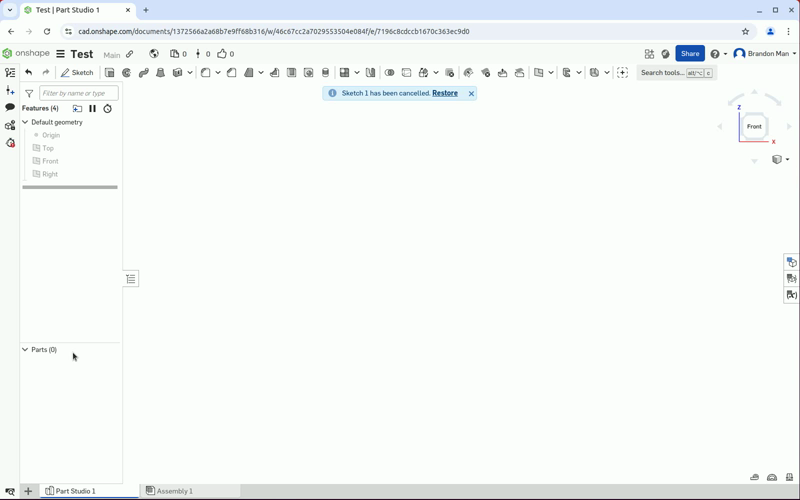
mouse_move(73, 352)
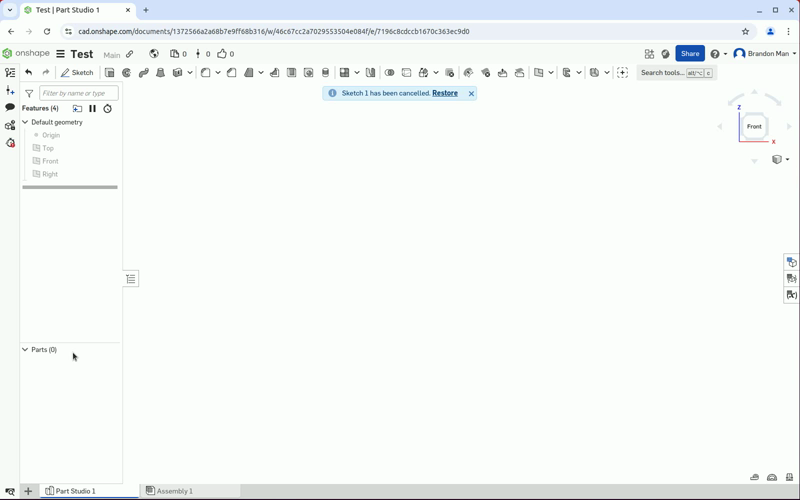
key(shift+y)
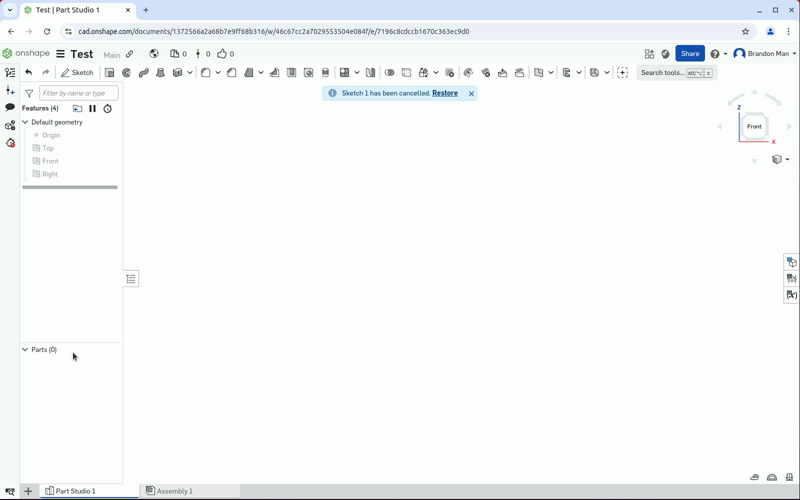
key(shift+s)
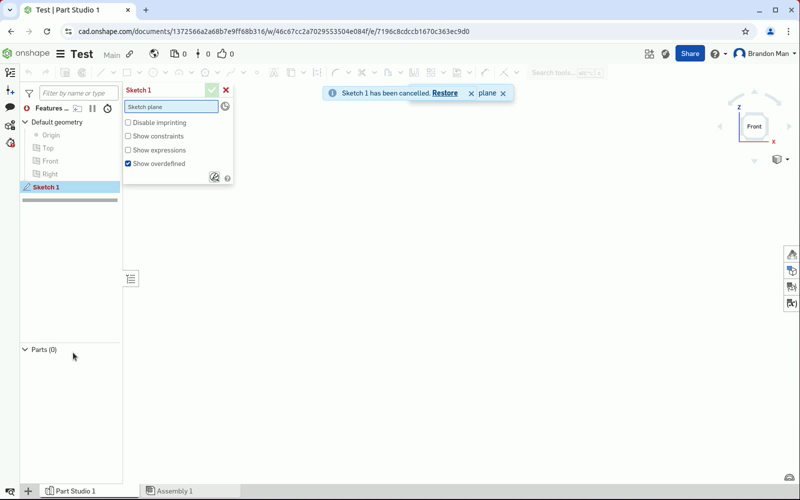
mouse_move(73, 163)
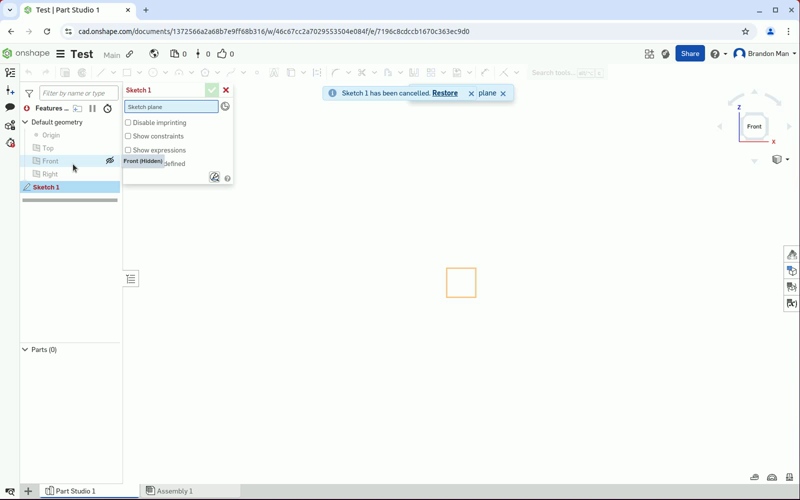
click(73, 163)
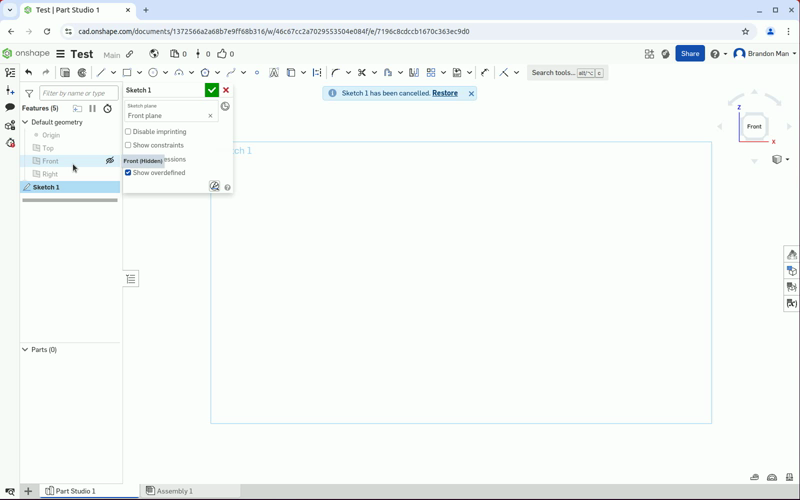
mouse_move(73, 352)
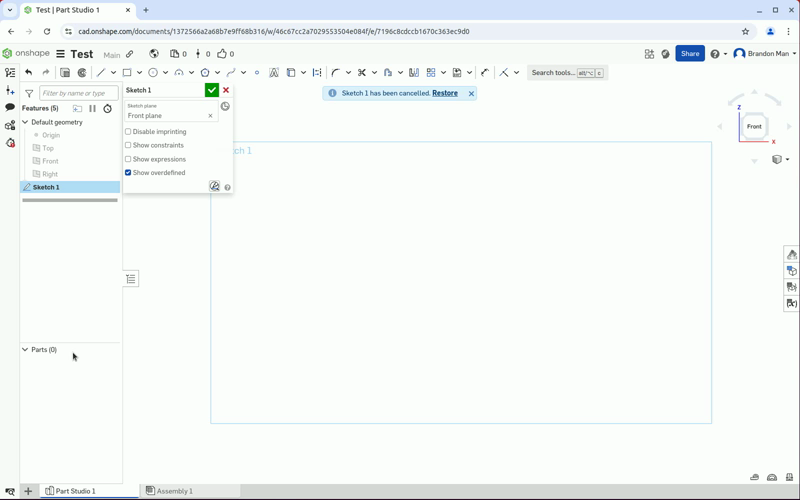
key(y)
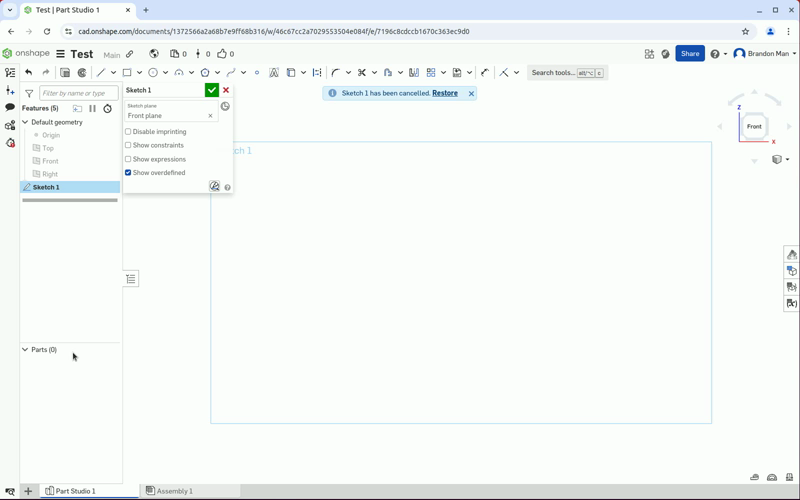
key(l)
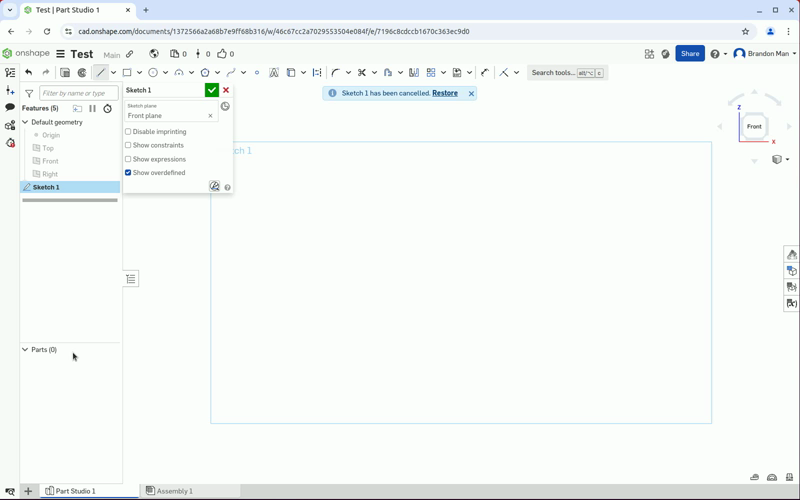
key_down(shift)
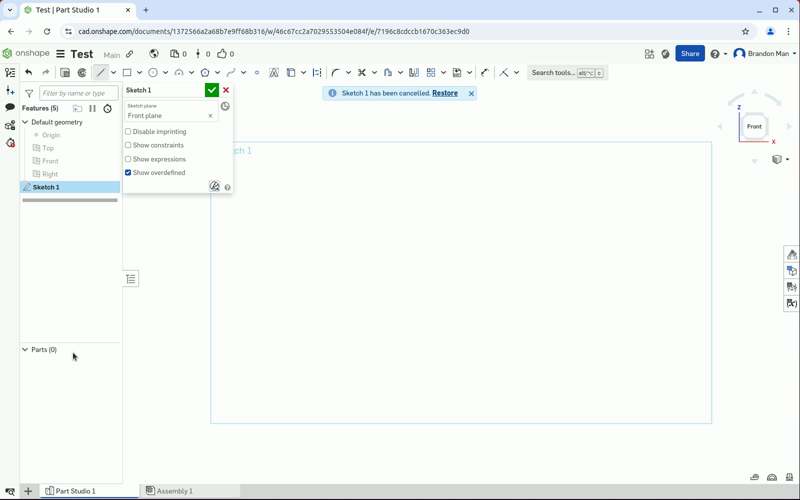
mouse_move(460, 327)
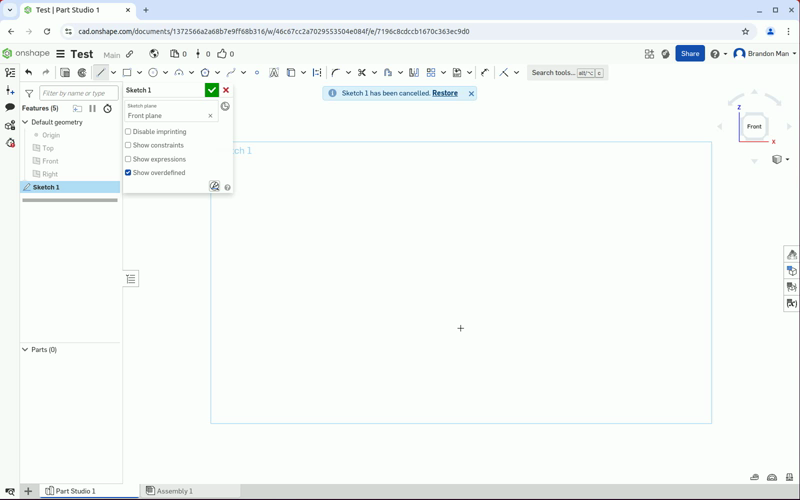
click(460, 327)
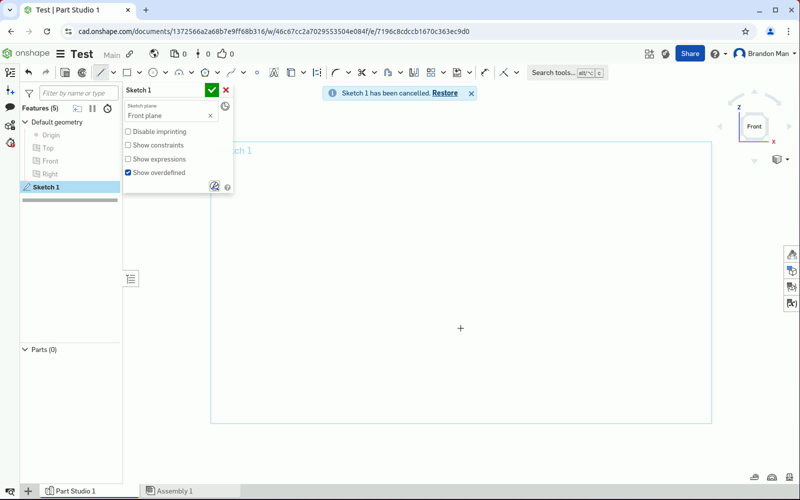
key_up(shift)
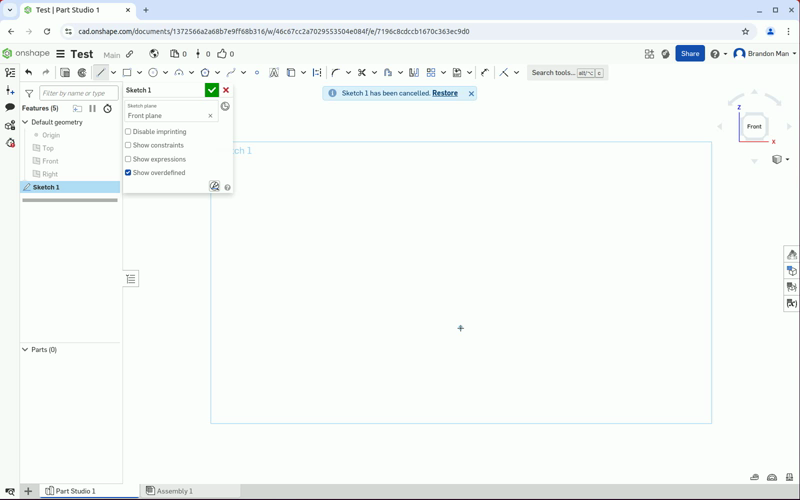
key_down(shift)
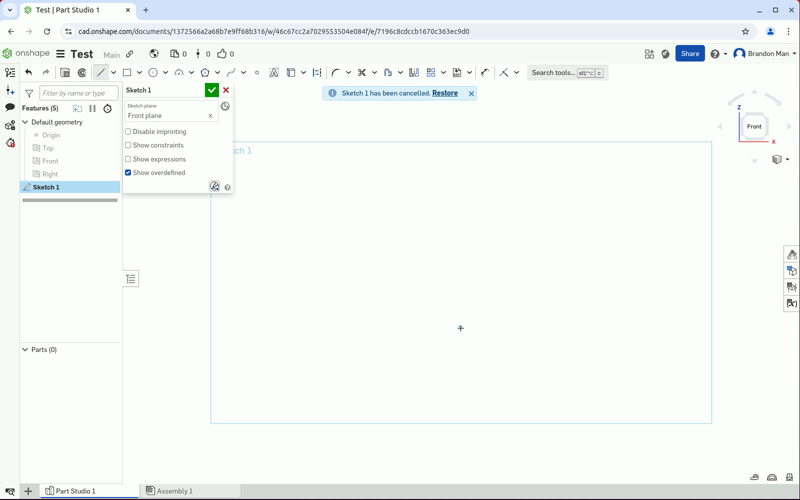
mouse_move(490, 327)
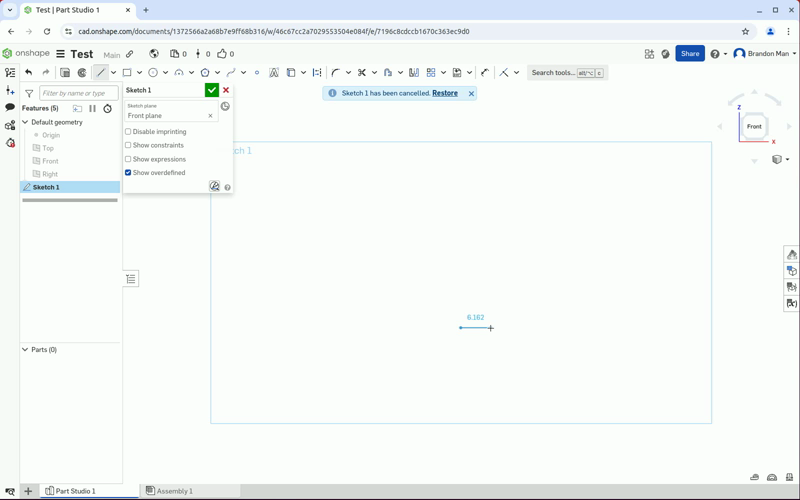
mouse_move(475, 324)
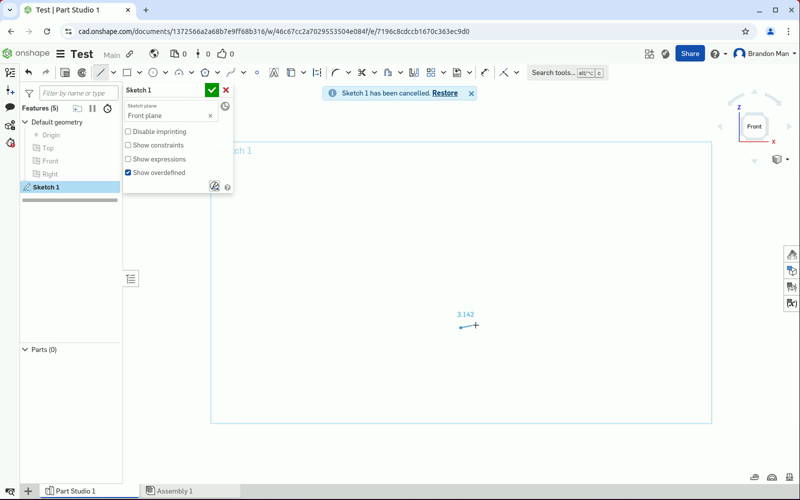
click(475, 324)
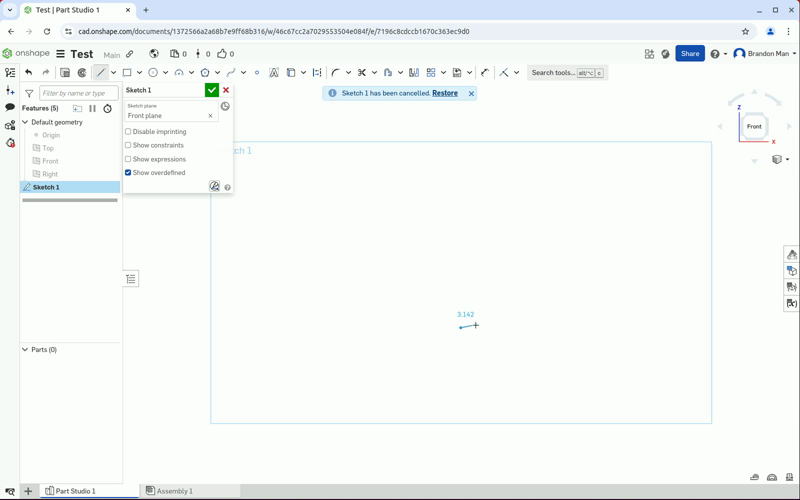
key_up(shift)
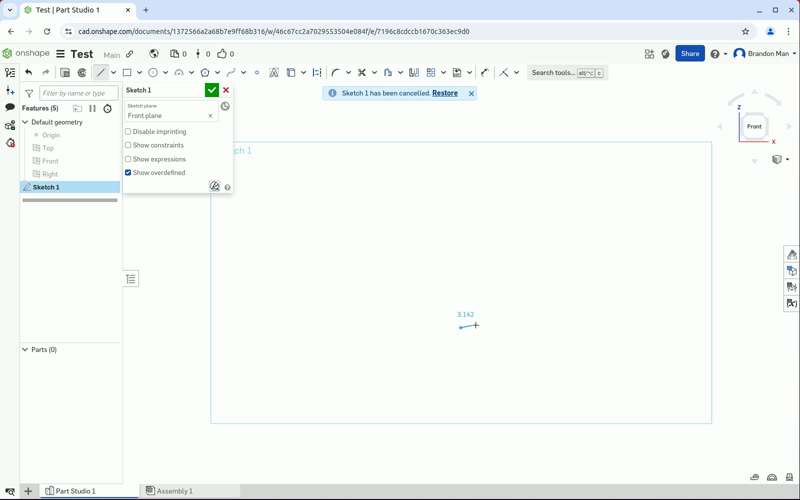
key(esc)
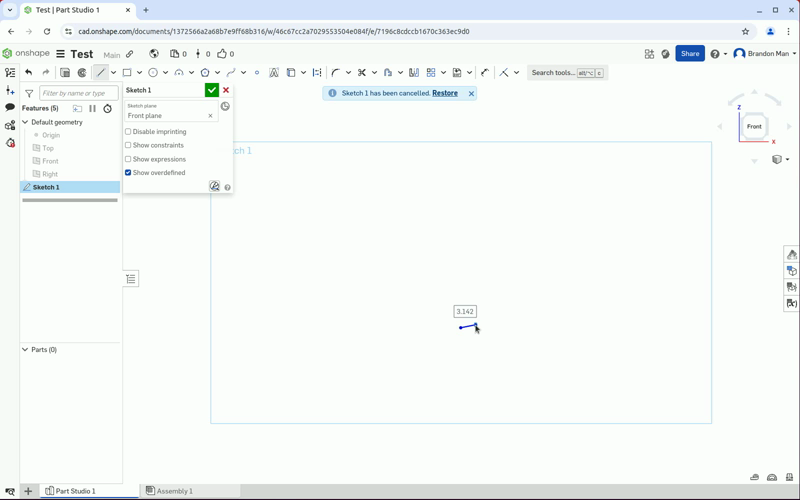
key(a)
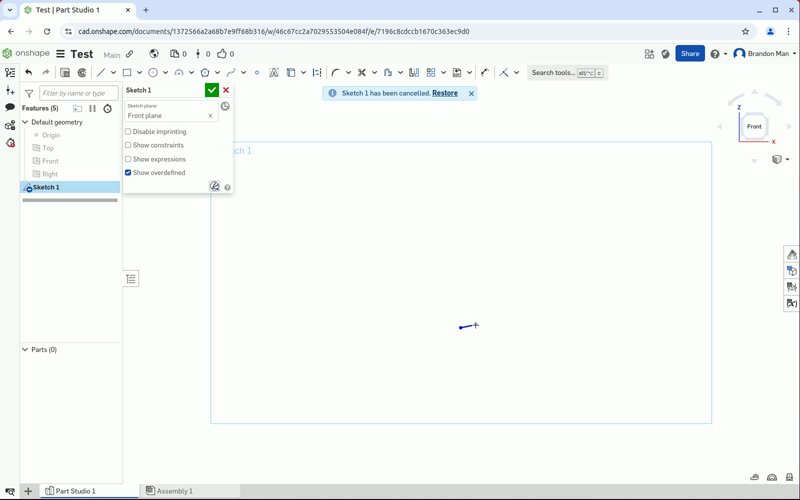
mouse_move(475, 324)
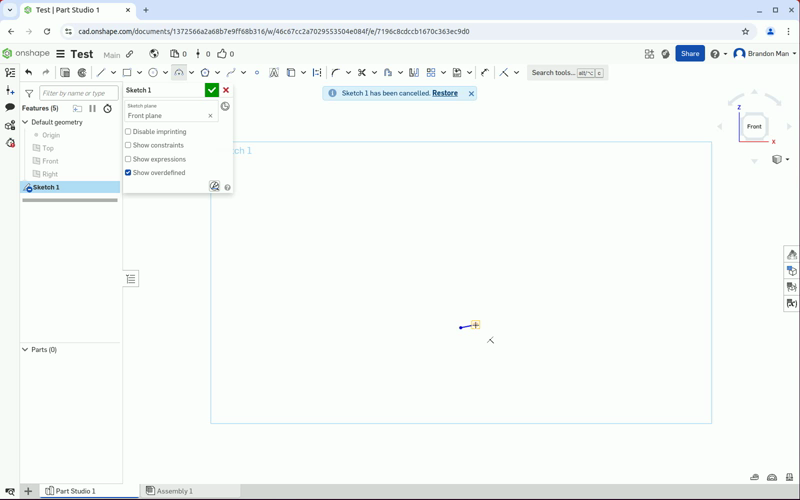
click(475, 324)
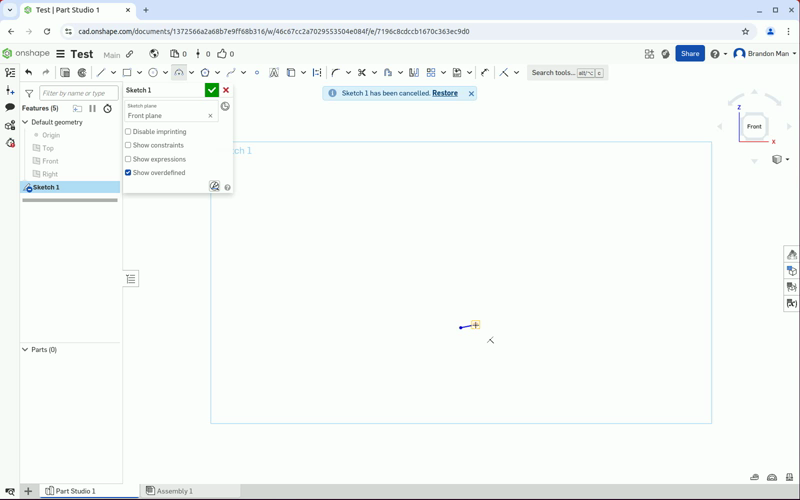
key_down(shift)
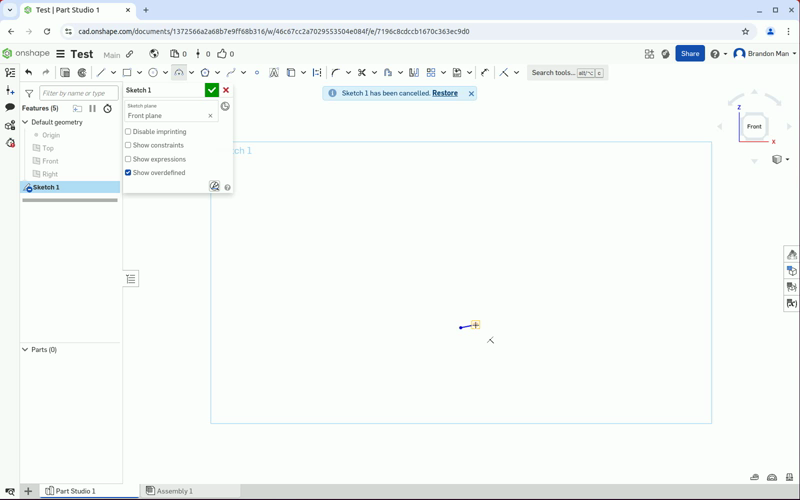
mouse_move(475, 242)
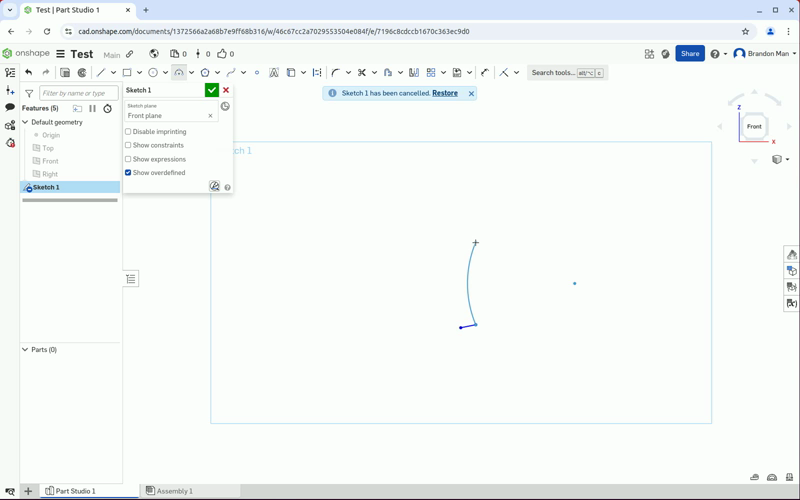
click(475, 242)
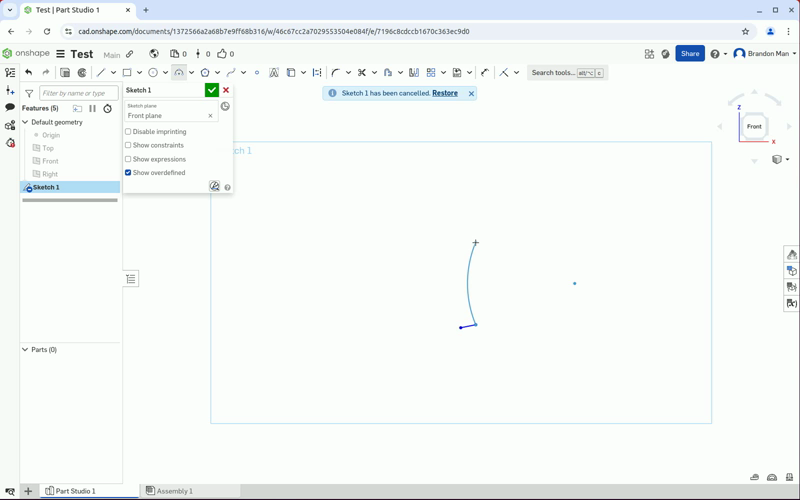
mouse_move(504, 283)
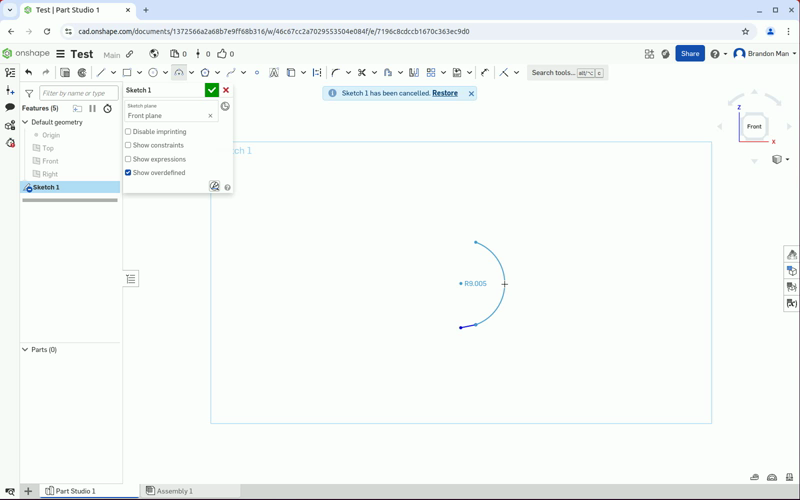
click(504, 283)
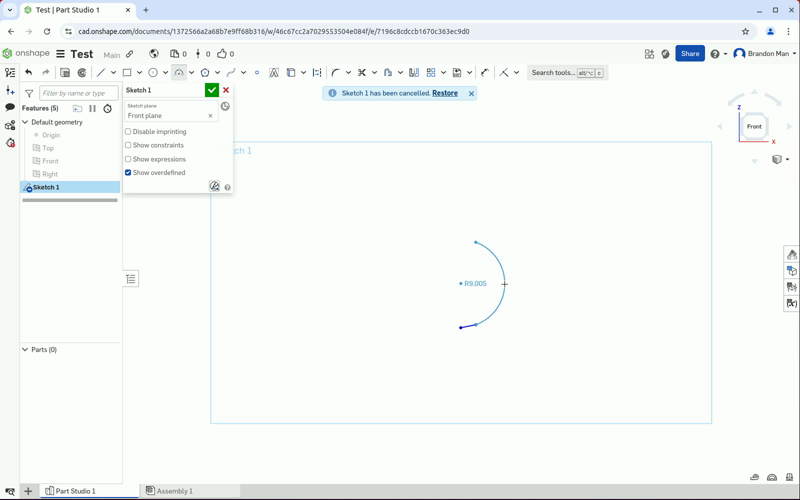
key_up(shift)
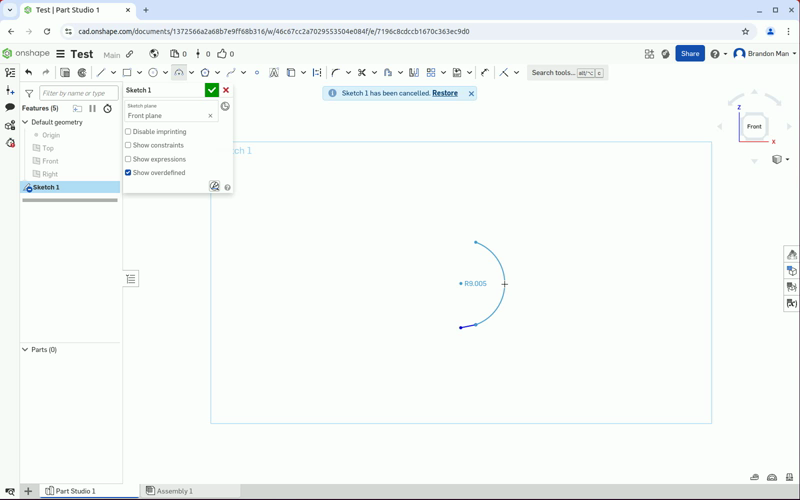
key(esc)
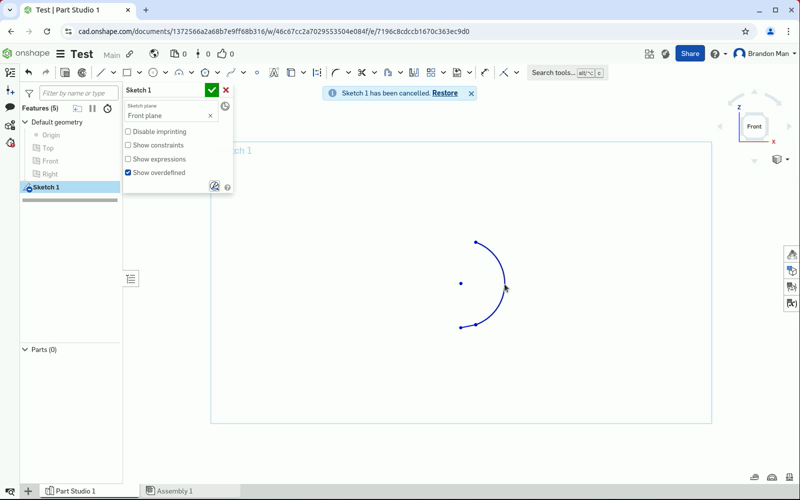
key(l)
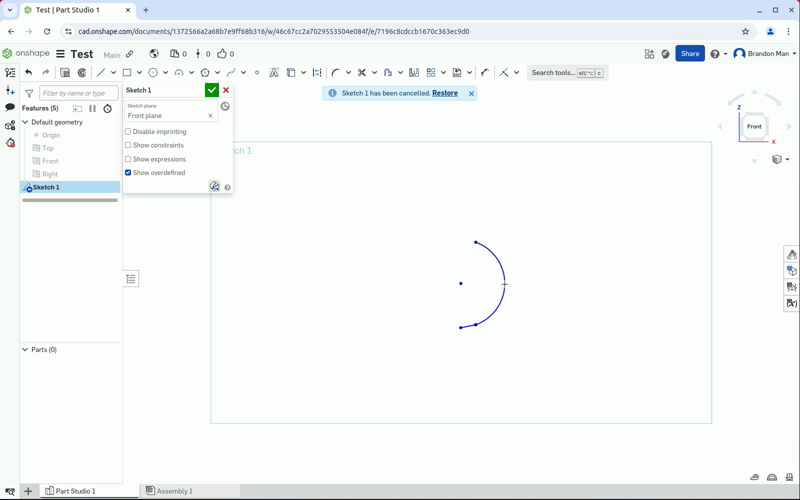
mouse_move(475, 242)
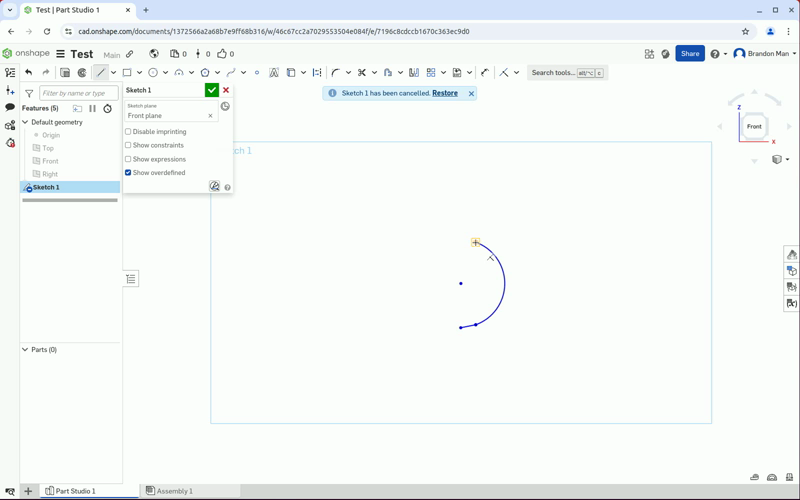
click(475, 242)
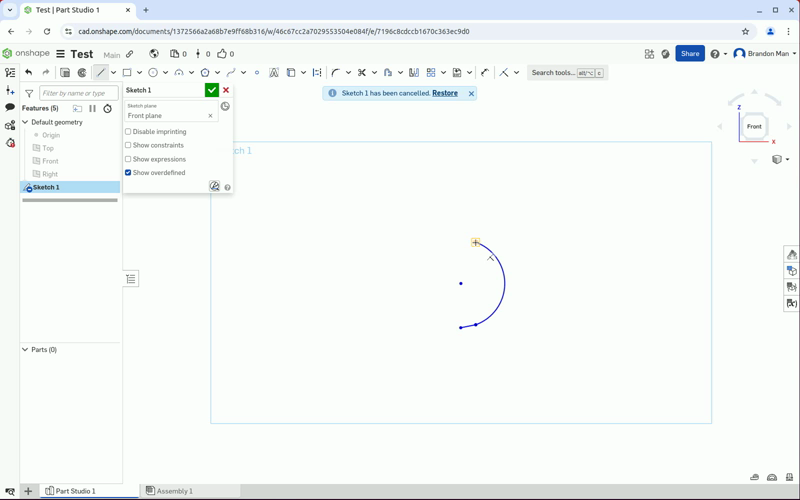
key_down(shift)
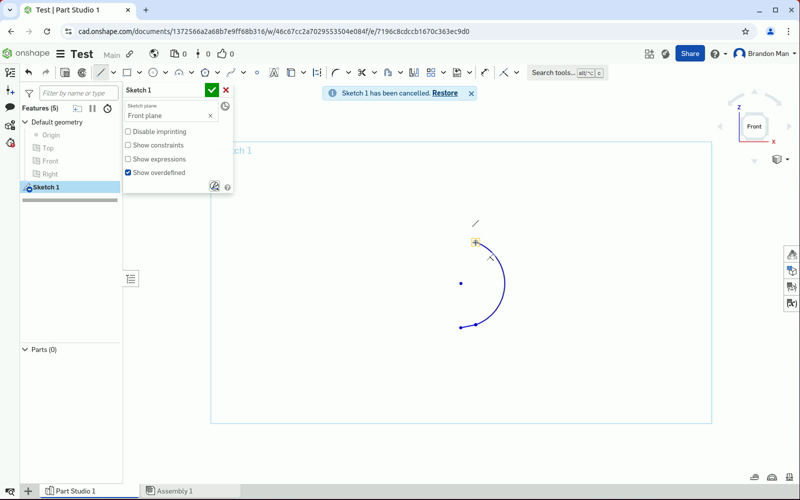
mouse_move(505, 242)
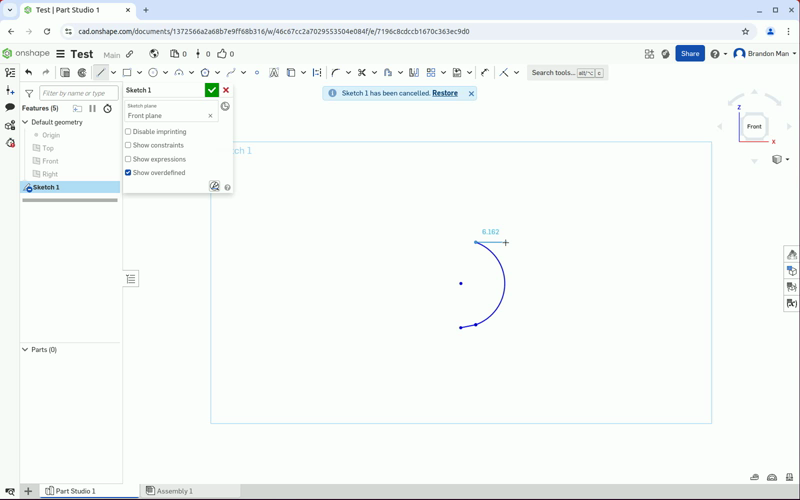
mouse_move(460, 239)
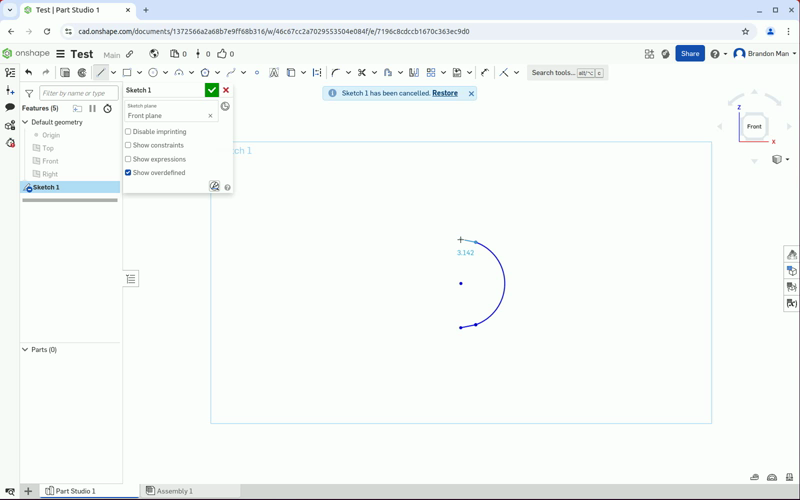
click(460, 239)
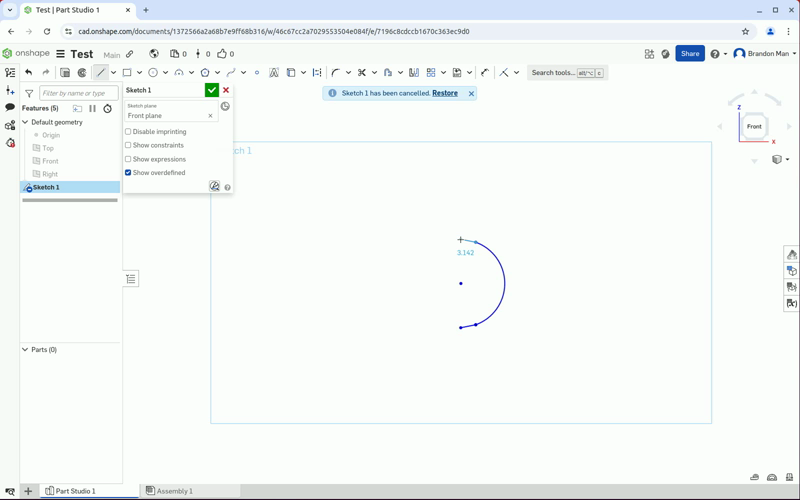
key_up(shift)
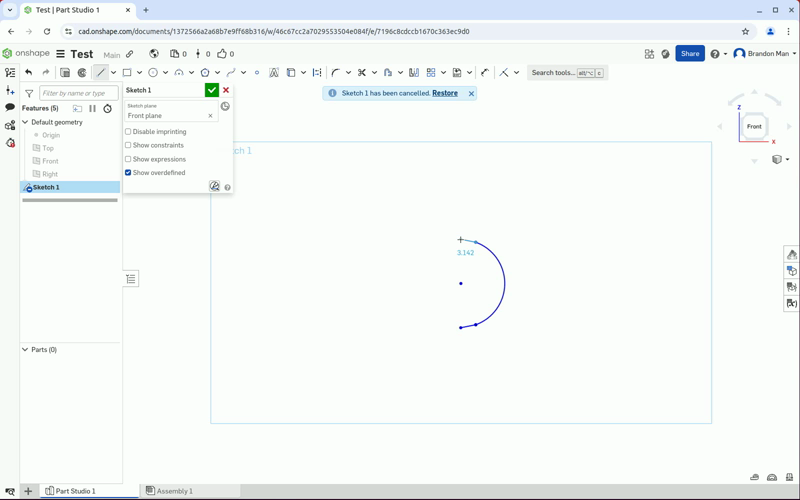
key(esc)
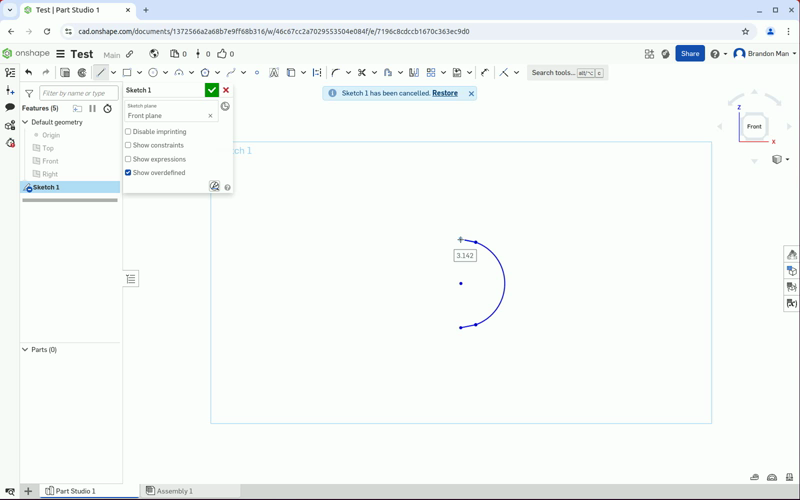
key(a)
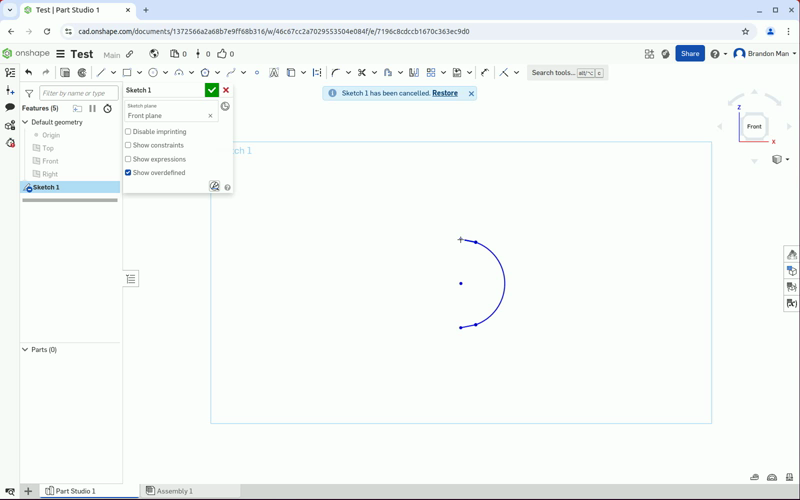
mouse_move(460, 239)
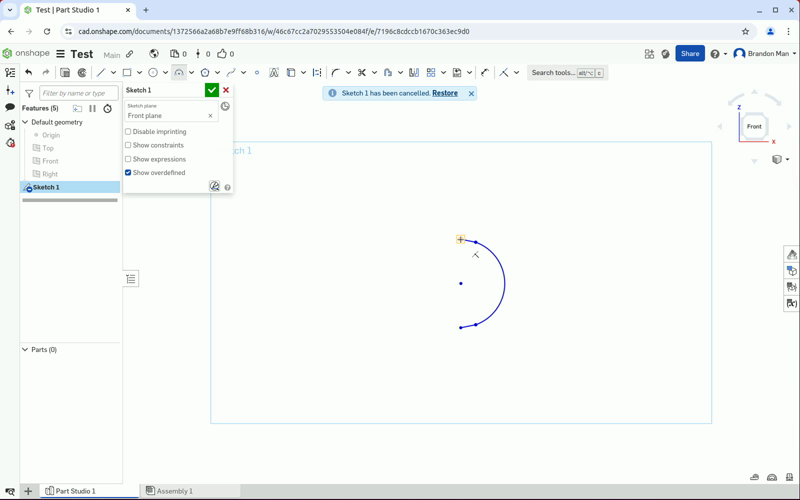
click(460, 239)
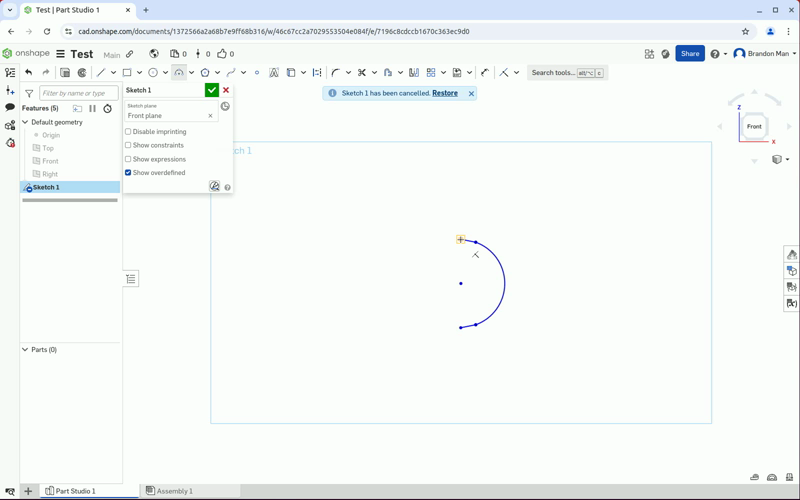
mouse_move(460, 327)
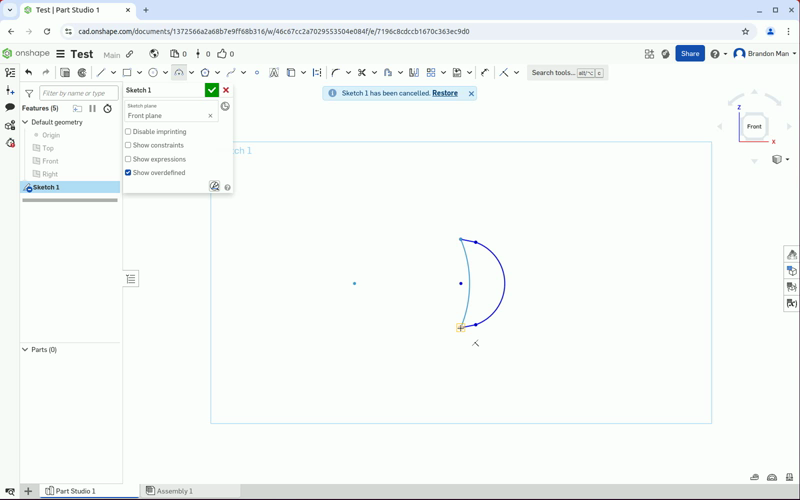
click(460, 327)
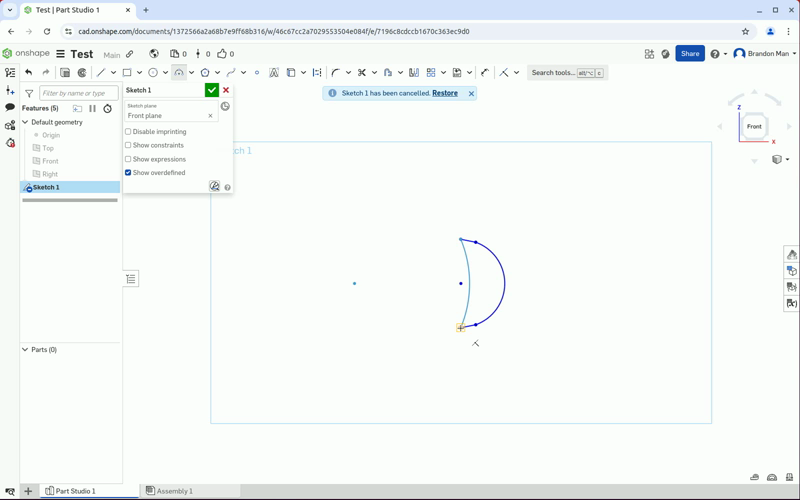
key_down(shift)
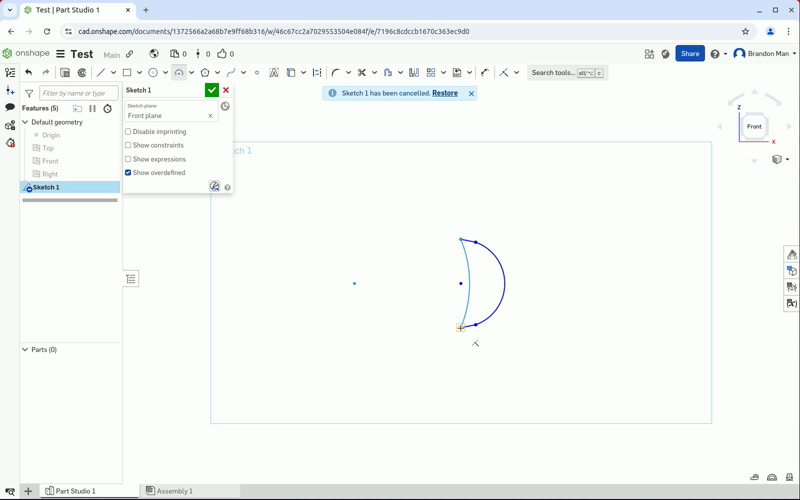
mouse_move(416, 283)
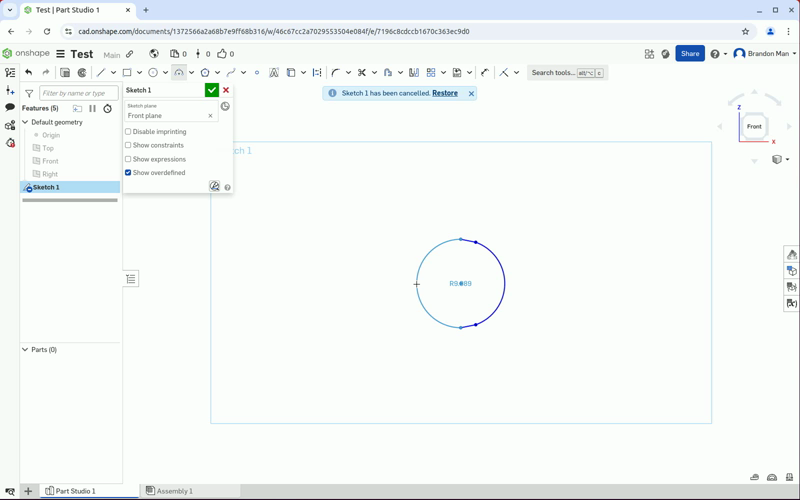
click(416, 283)
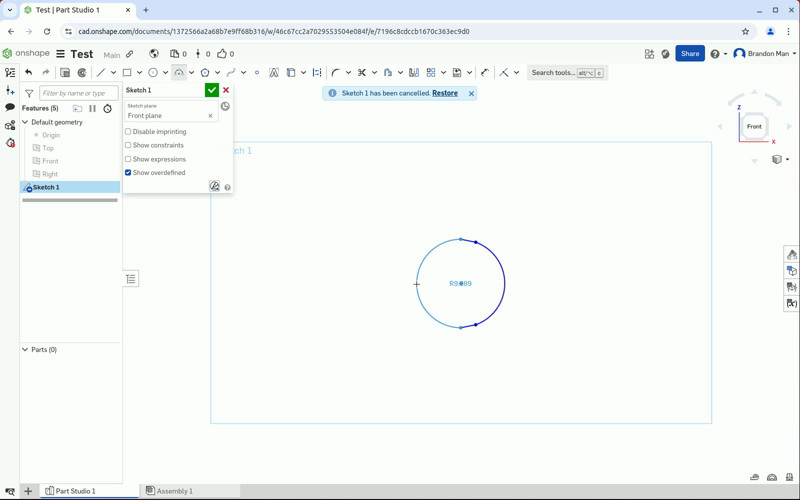
key_up(shift)
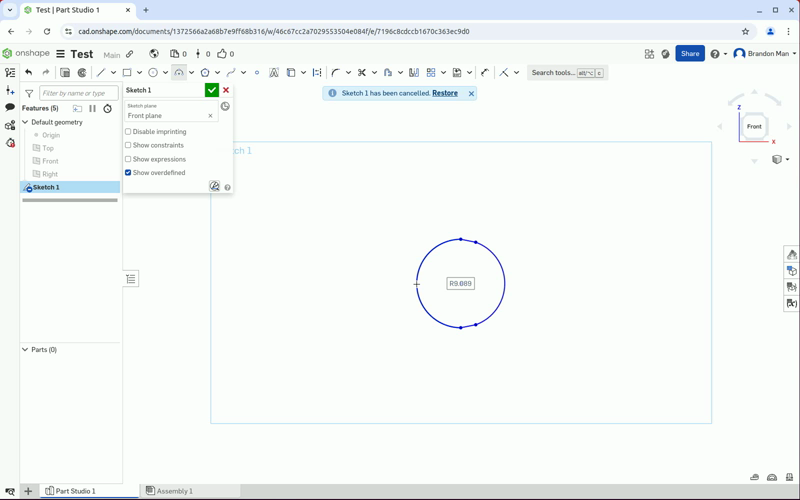
key(esc)
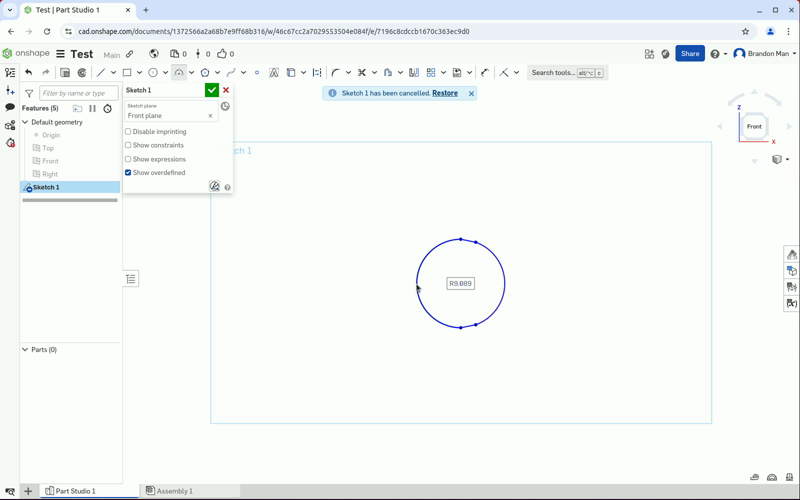
key(l)
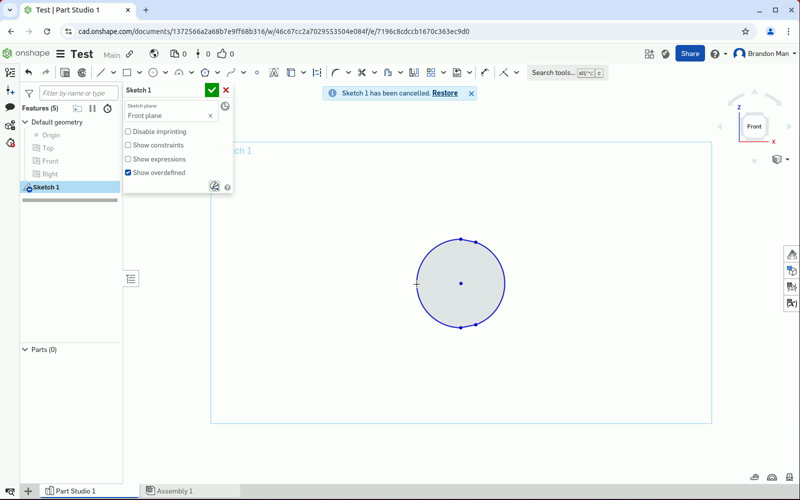
key_down(shift)
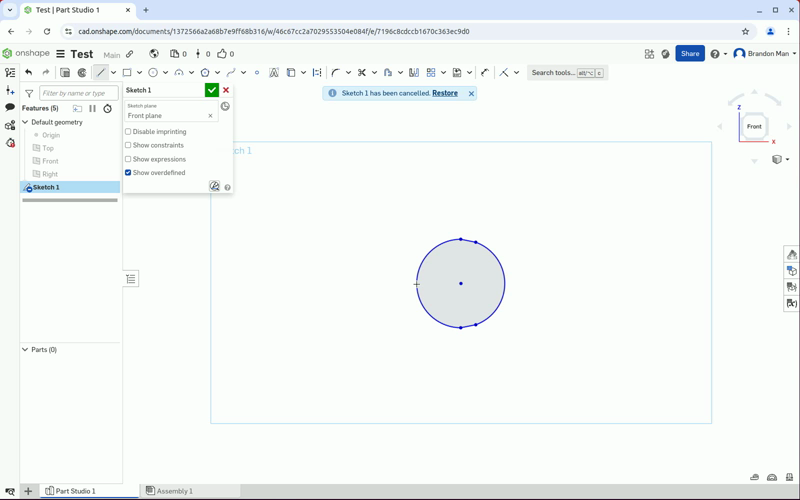
mouse_move(431, 290)
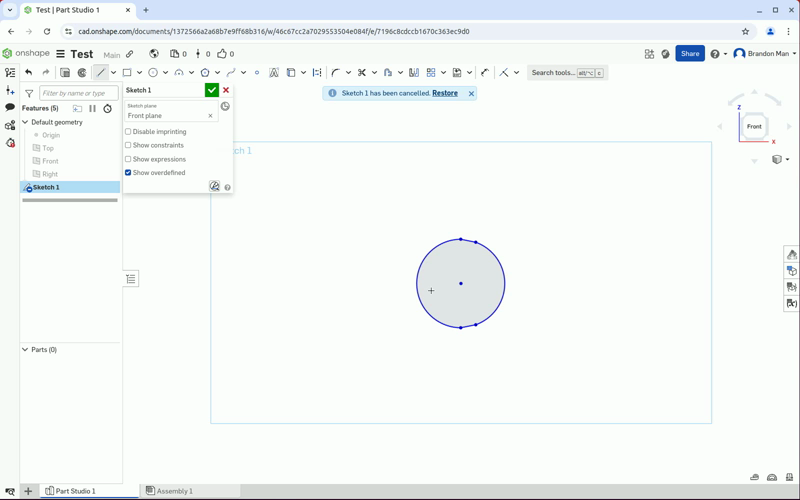
click(431, 290)
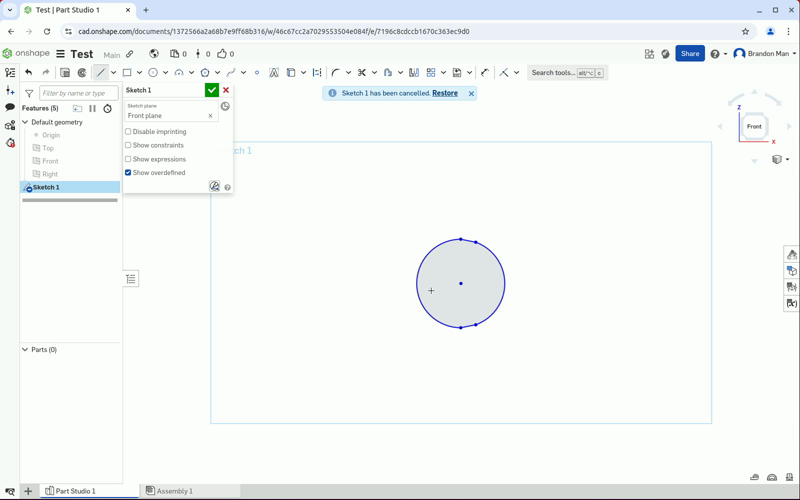
key_up(shift)
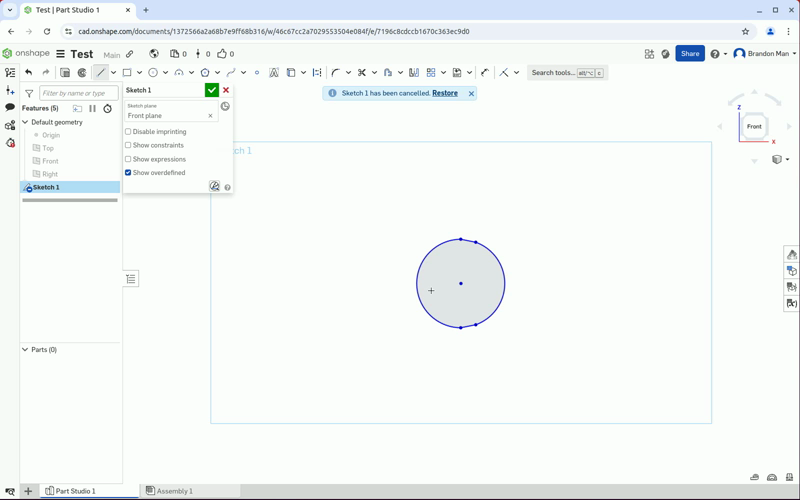
key_down(shift)
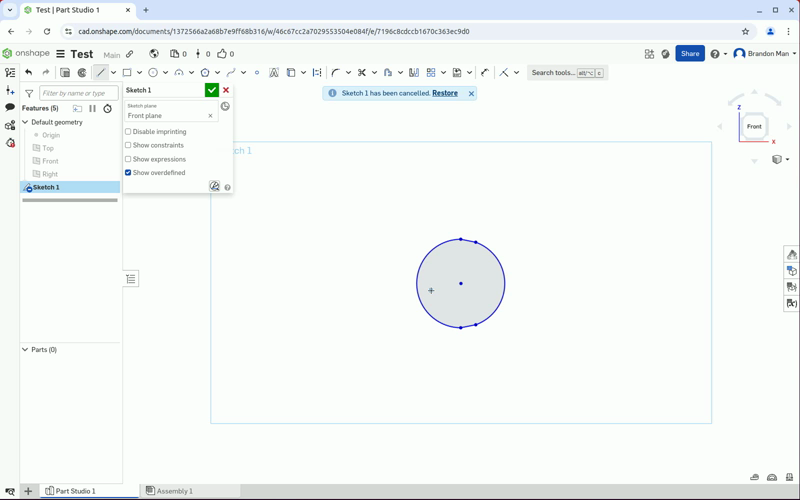
mouse_move(461, 290)
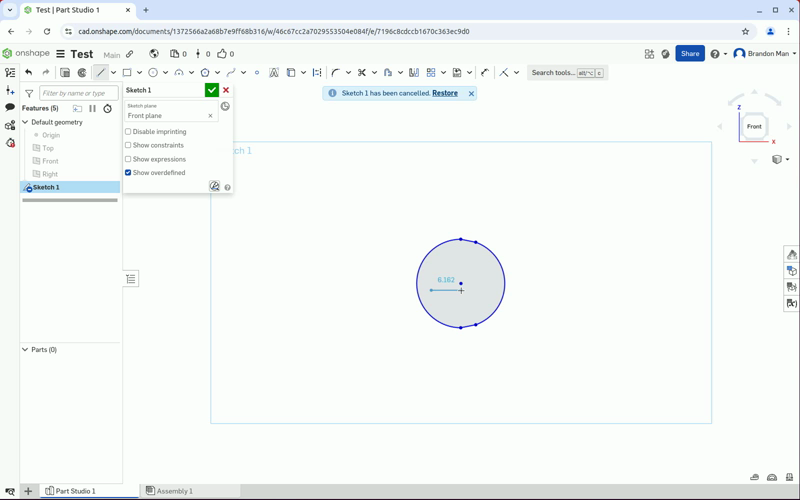
mouse_move(437, 290)
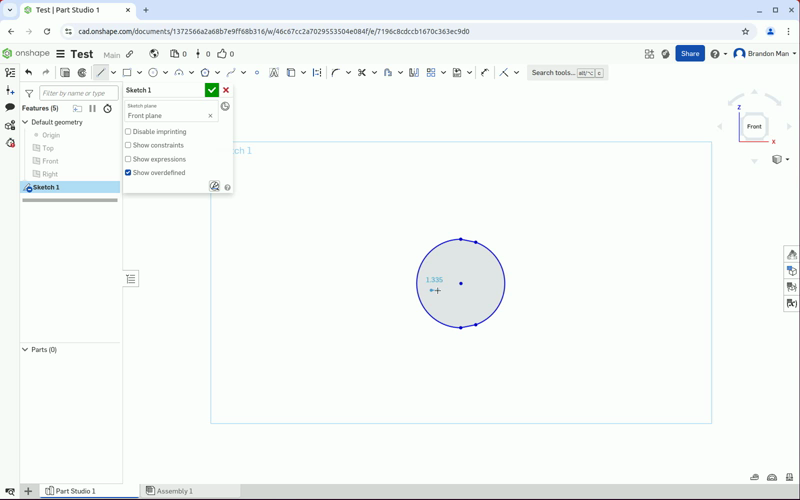
scroll(6)
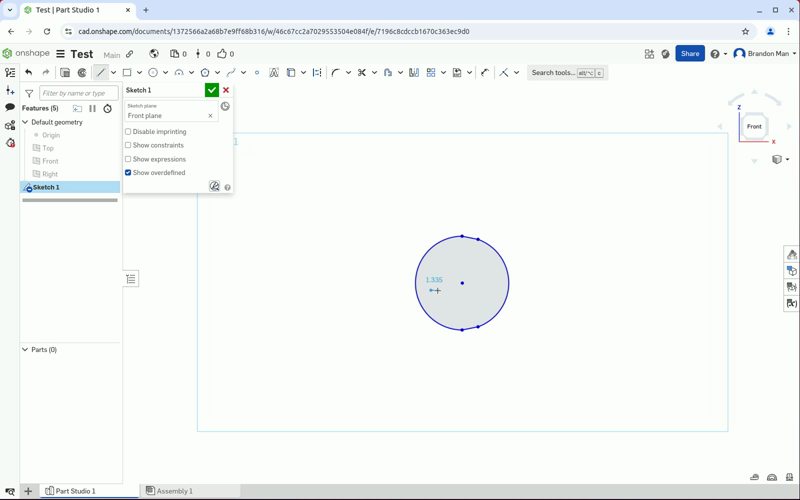
scroll(6)
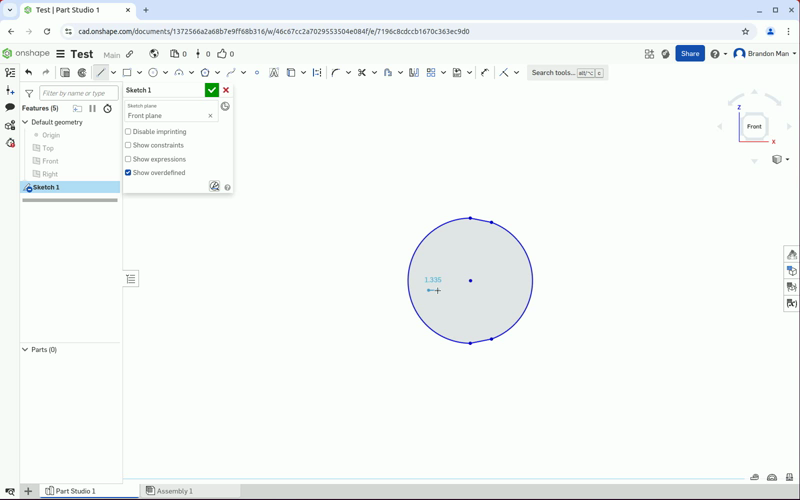
scroll(6)
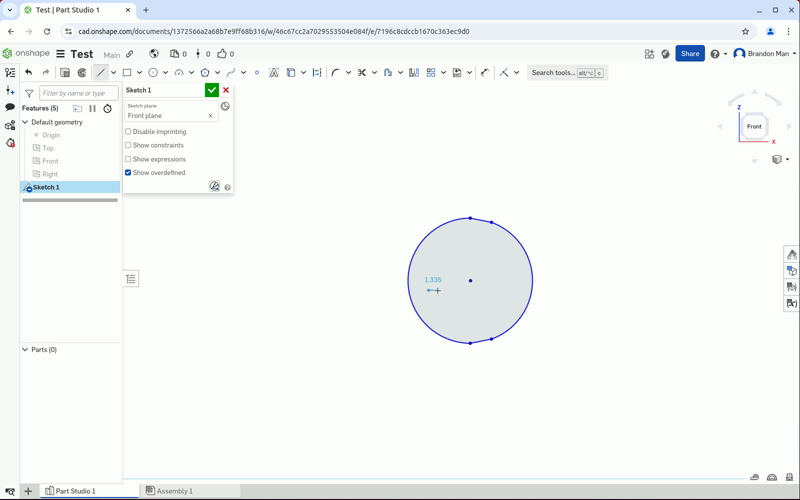
scroll(6)
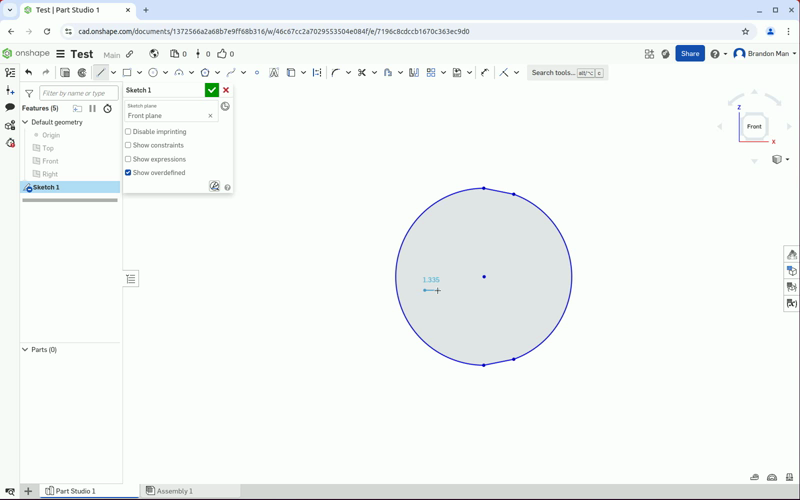
scroll(6)
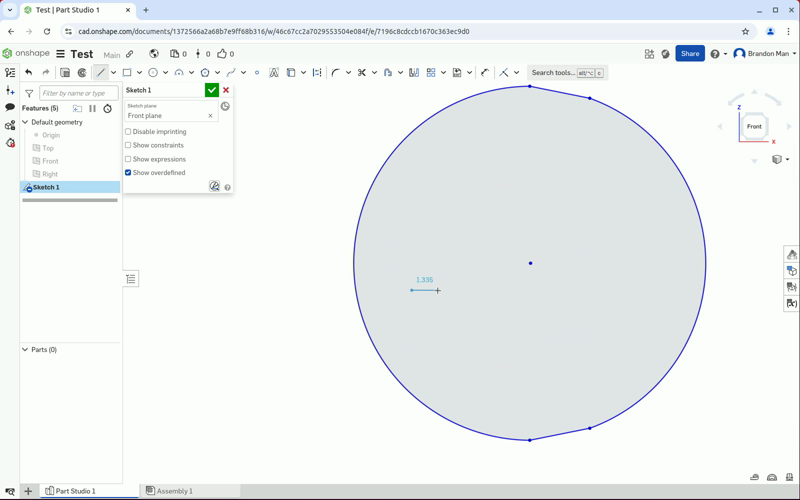
scroll(6)
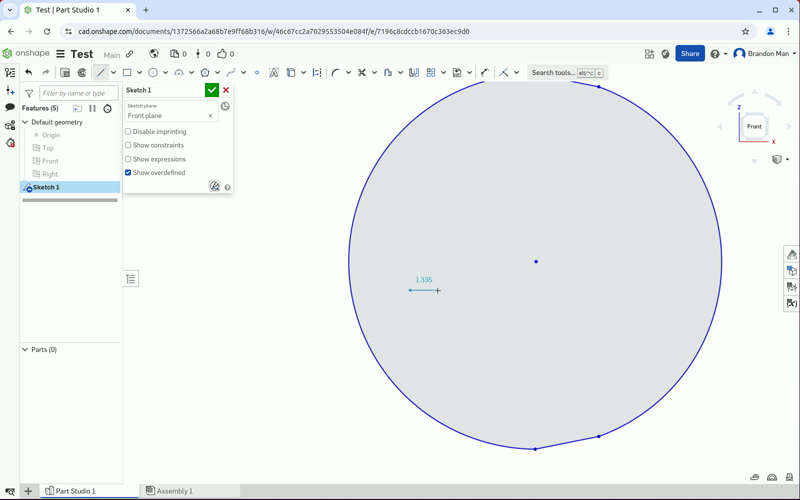
scroll(6)
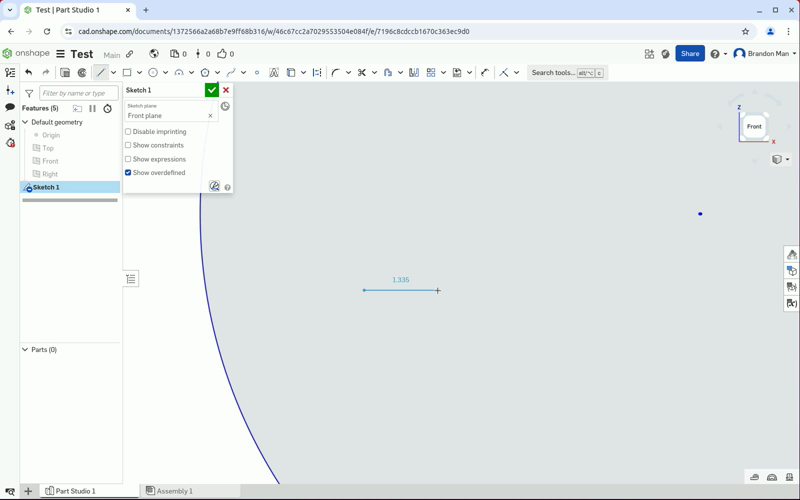
click(437, 290)
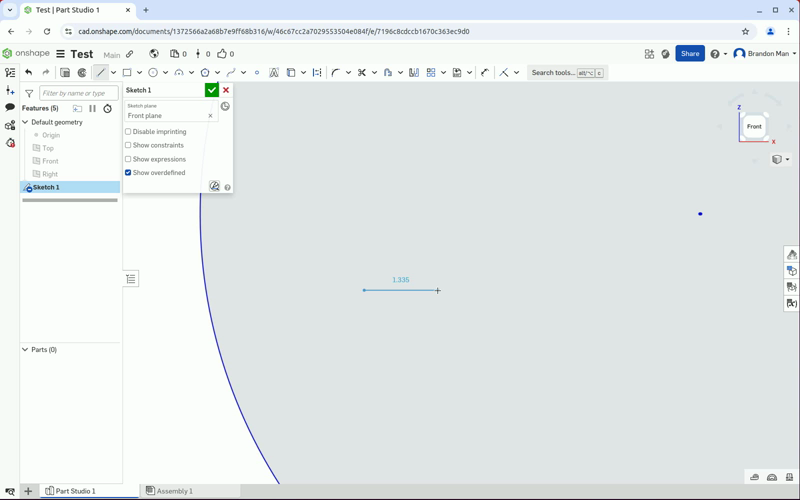
scroll(-6)
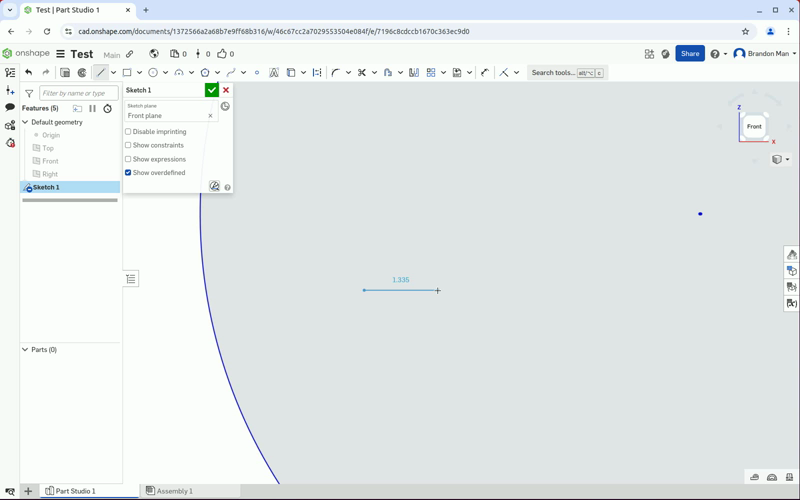
scroll(-6)
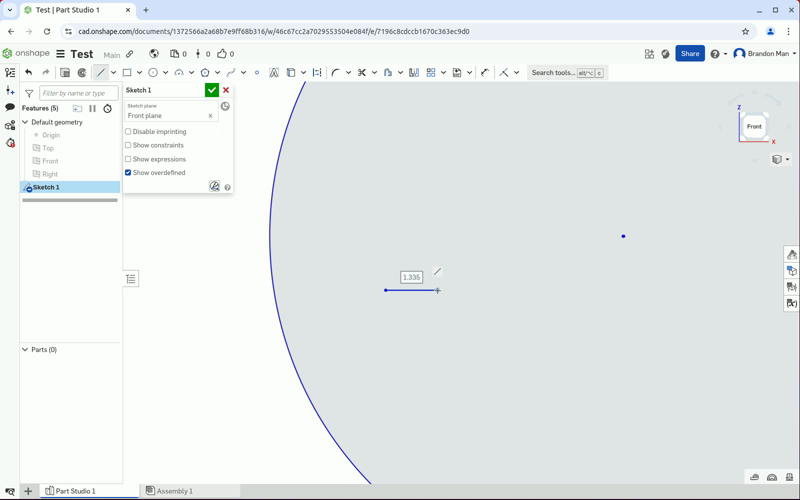
scroll(-6)
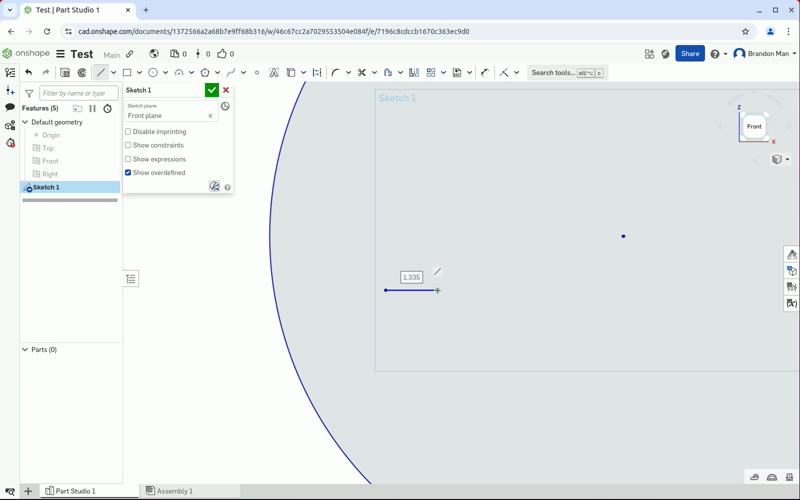
scroll(-6)
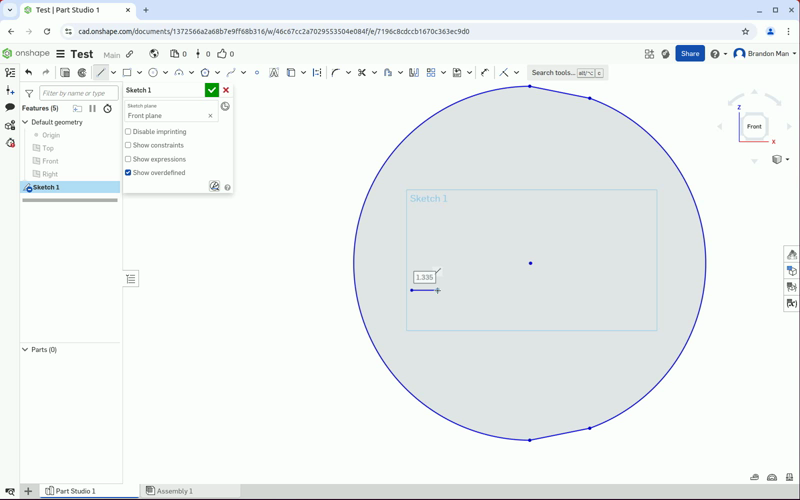
scroll(-6)
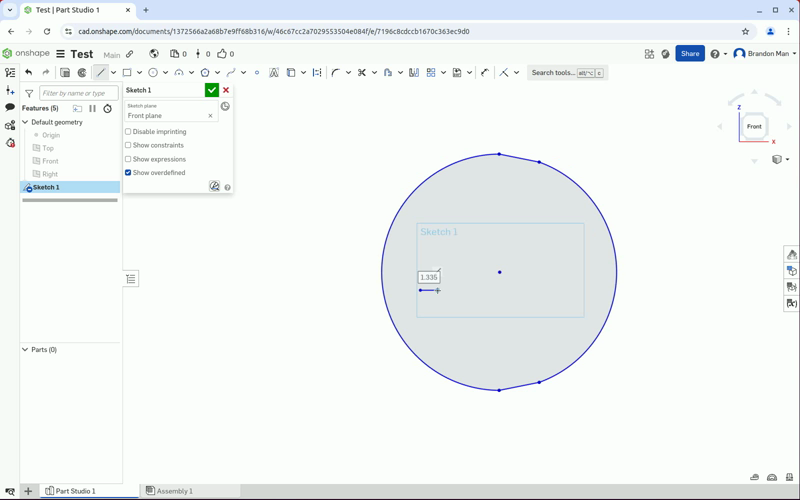
scroll(-6)
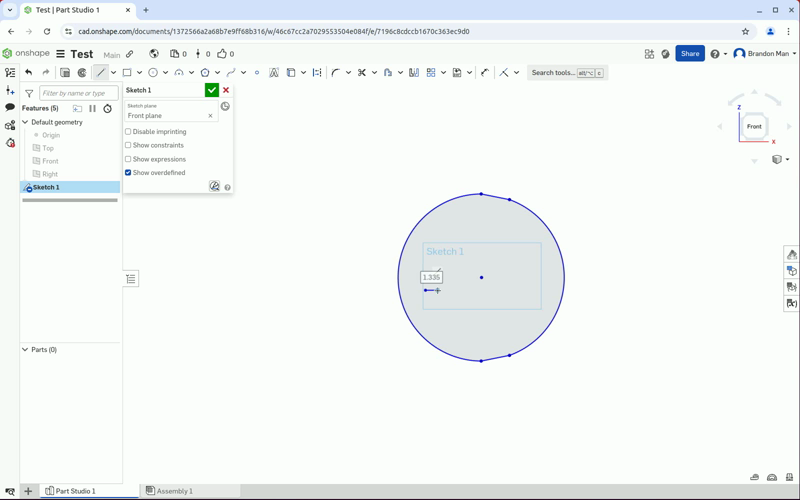
scroll(-6)
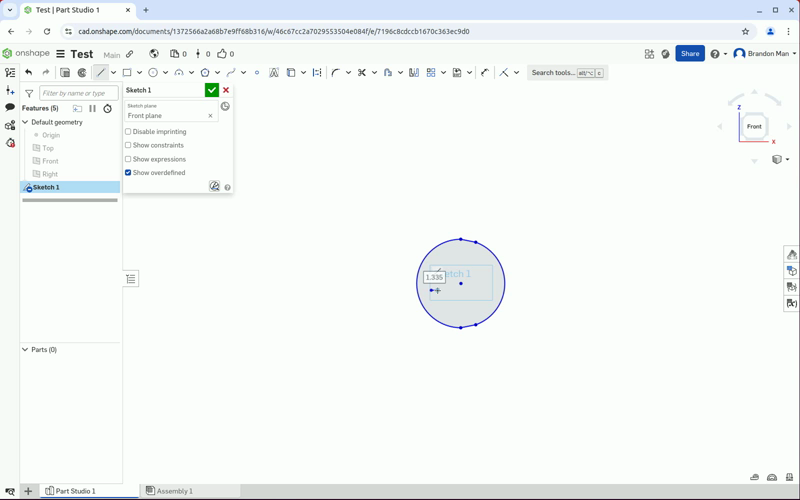
key_up(shift)
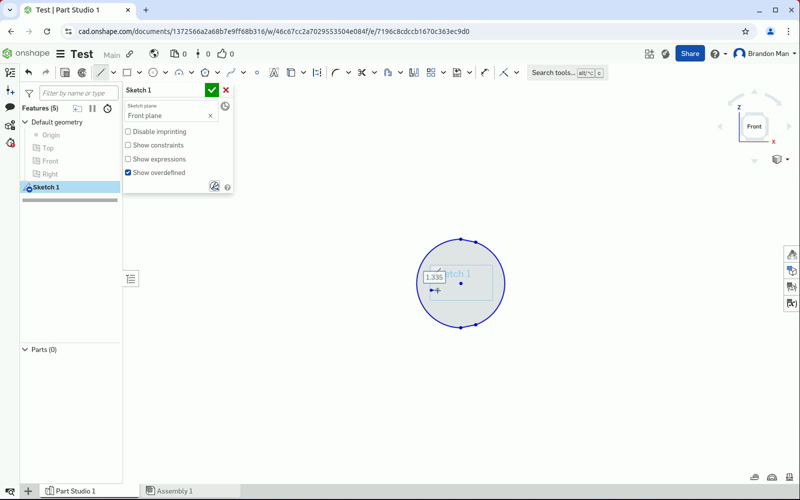
key(esc)
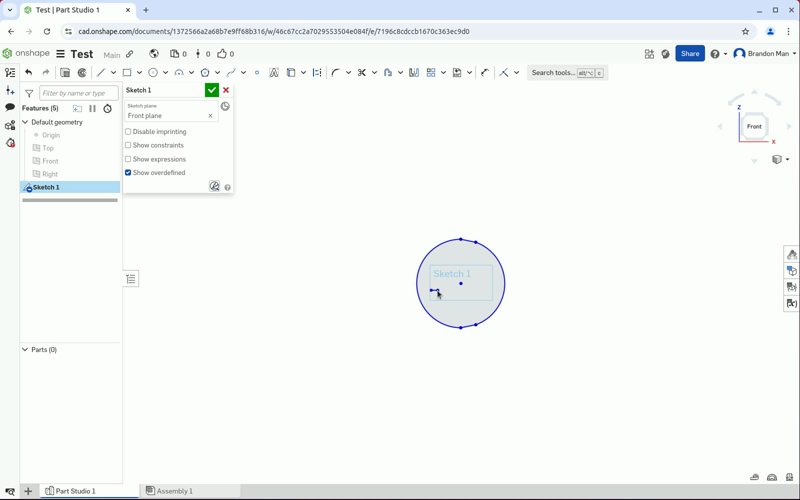
key(a)
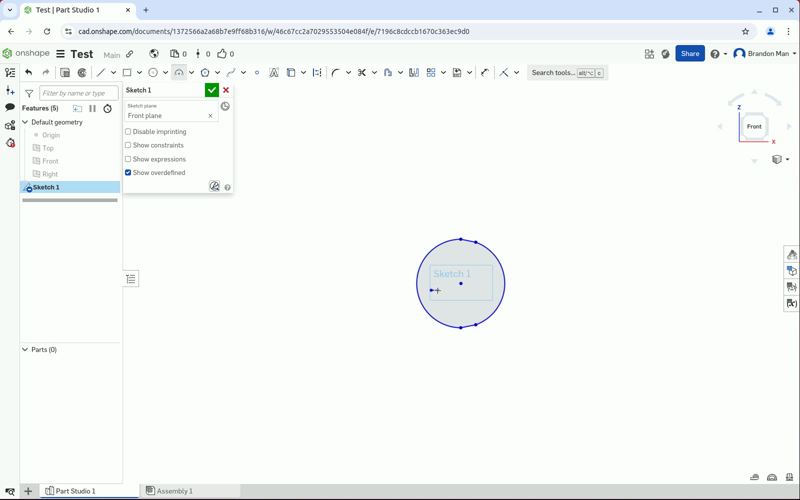
mouse_move(437, 290)
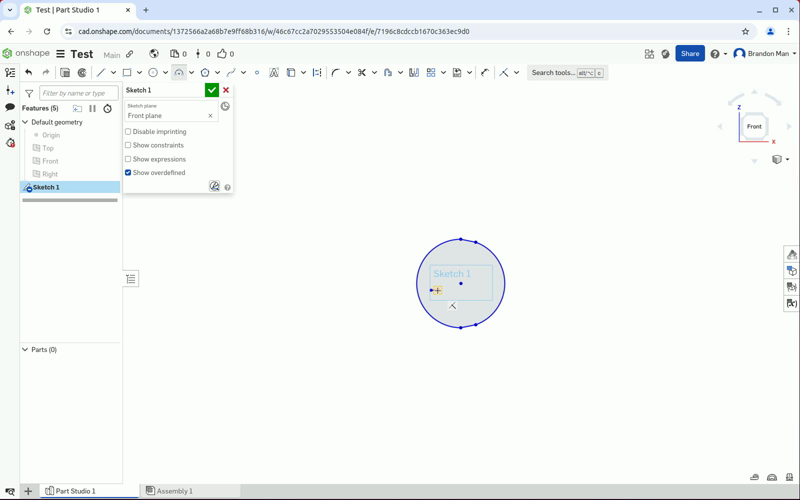
click(437, 290)
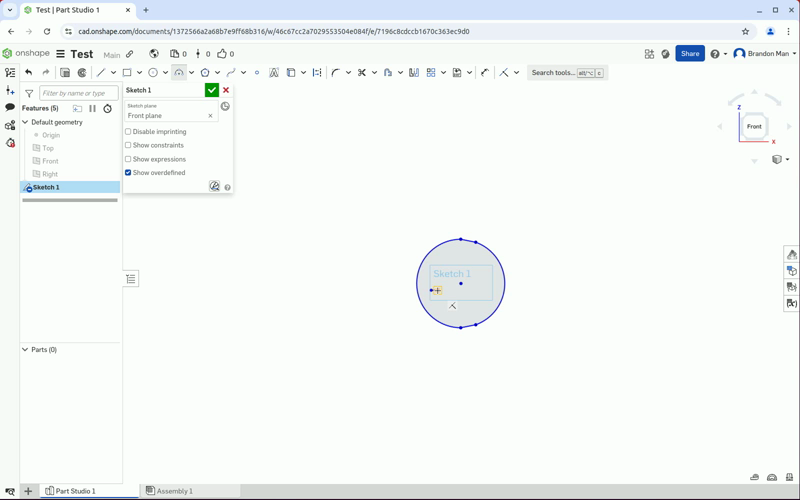
key_down(shift)
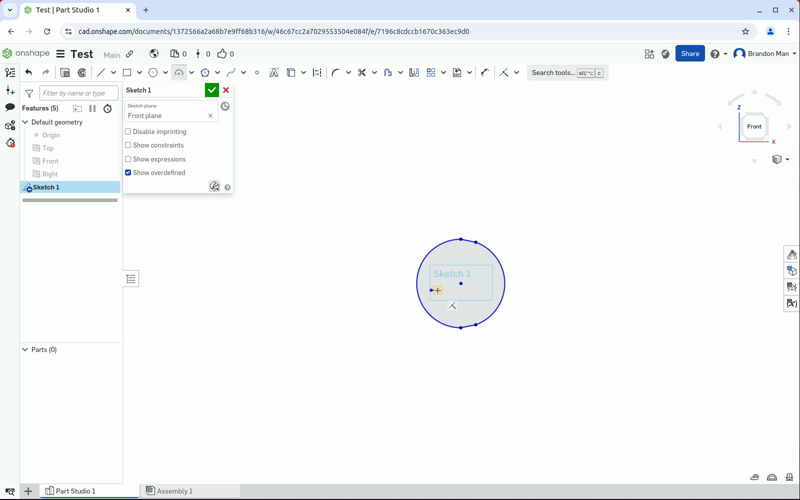
mouse_move(483, 290)
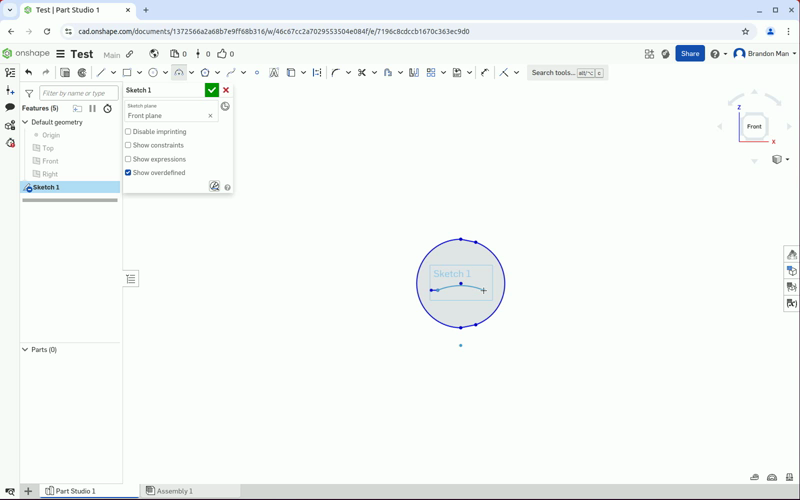
click(483, 290)
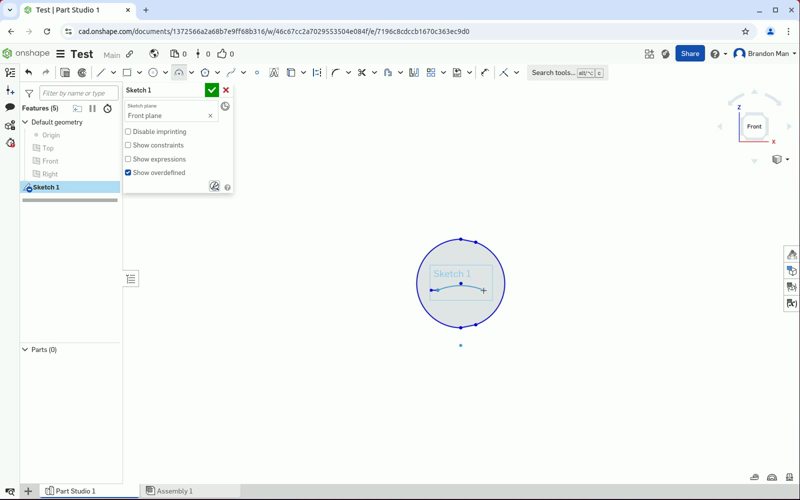
mouse_move(460, 307)
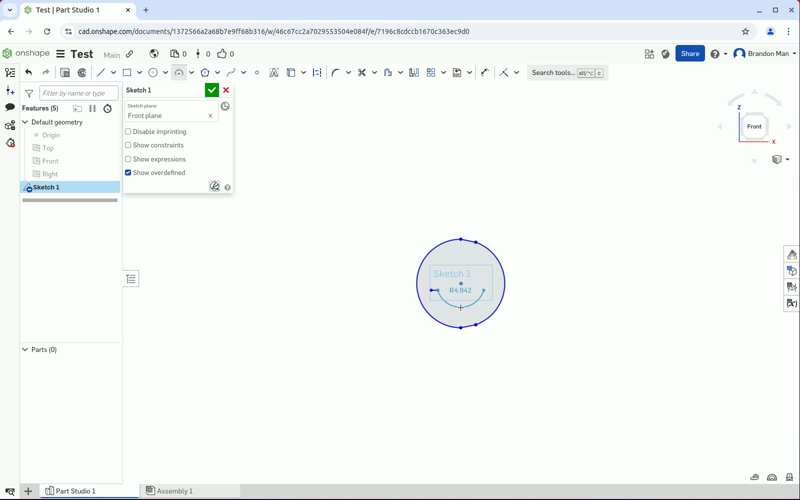
click(460, 307)
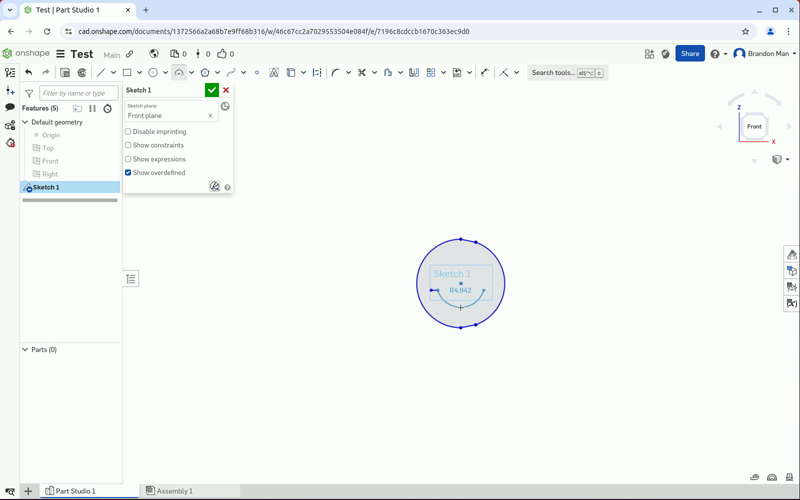
key_up(shift)
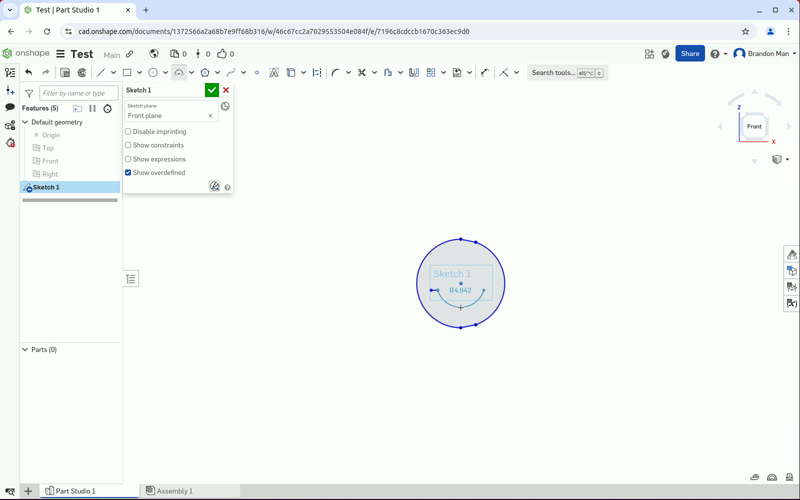
key(esc)
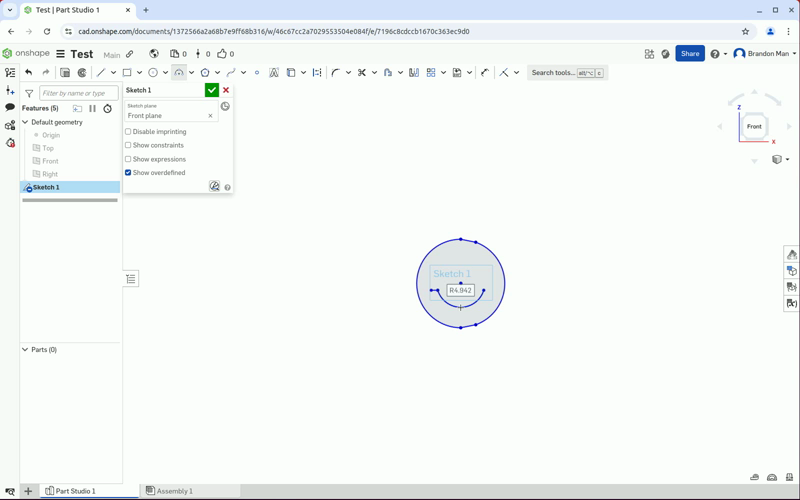
key(l)
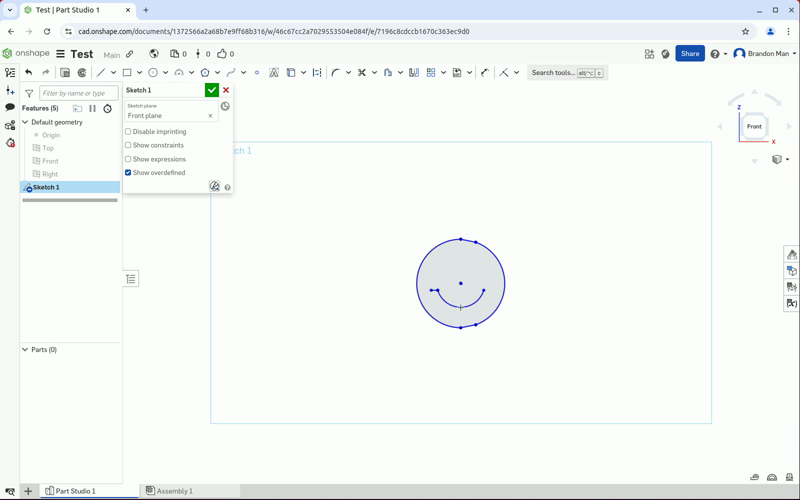
mouse_move(483, 290)
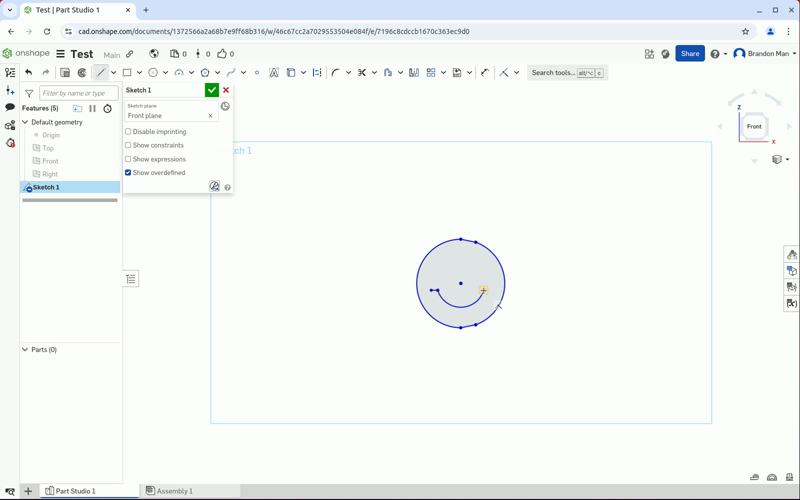
click(483, 290)
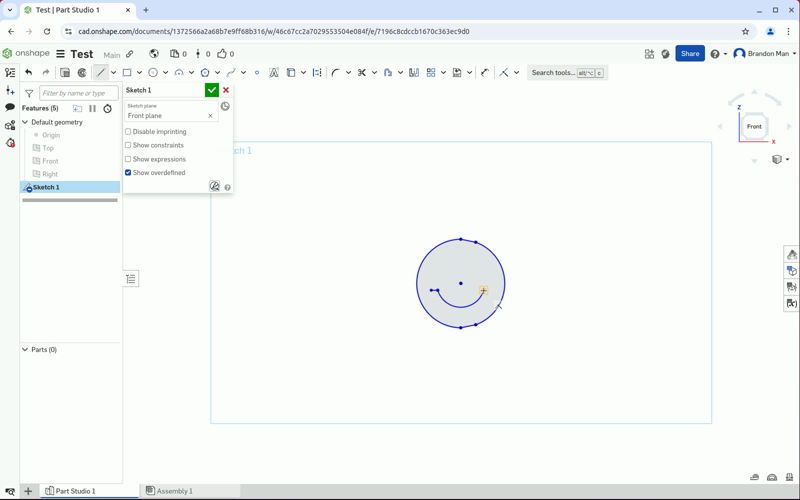
key_down(shift)
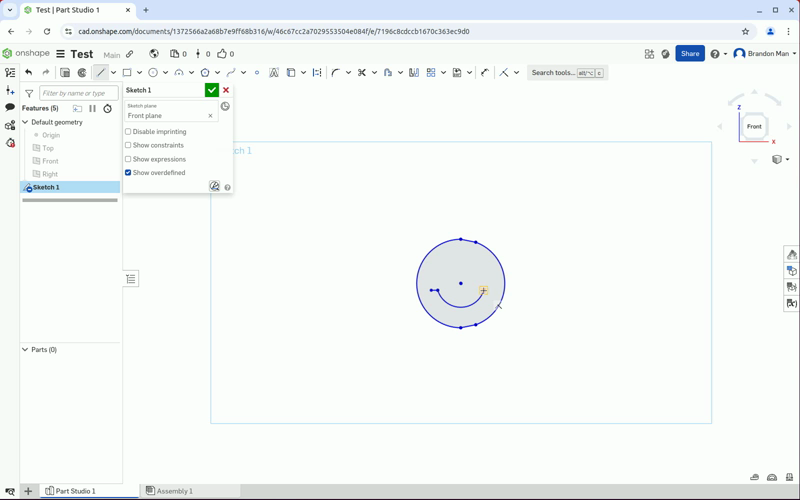
mouse_move(513, 290)
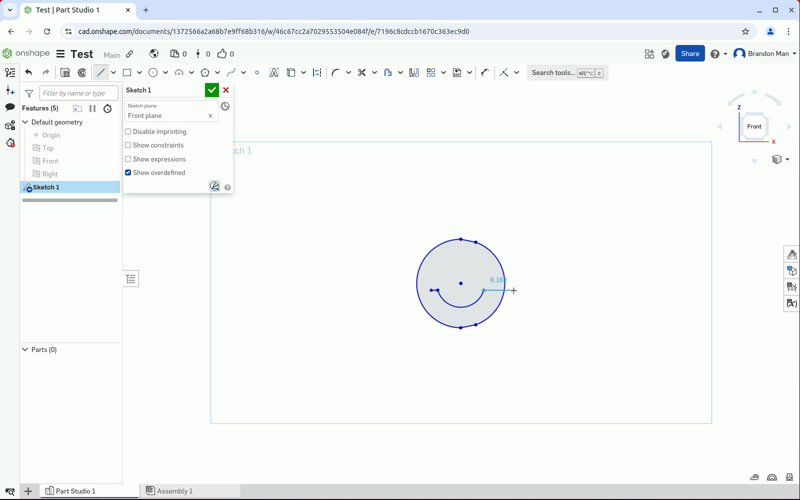
mouse_move(490, 290)
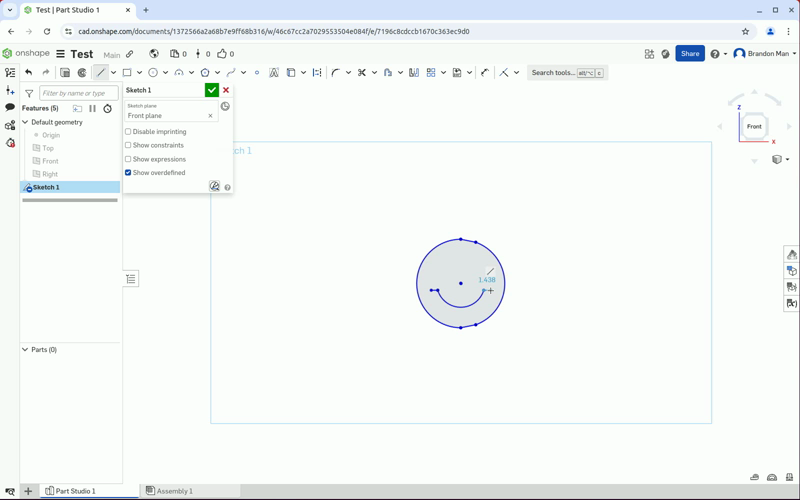
scroll(6)
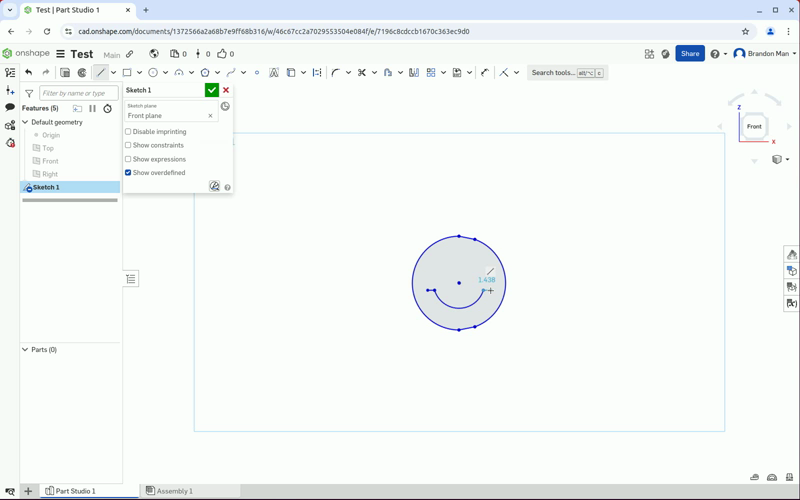
scroll(6)
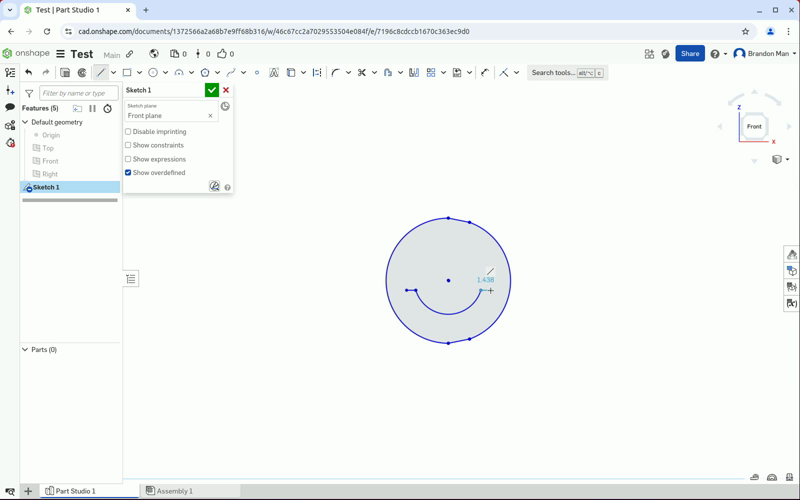
scroll(6)
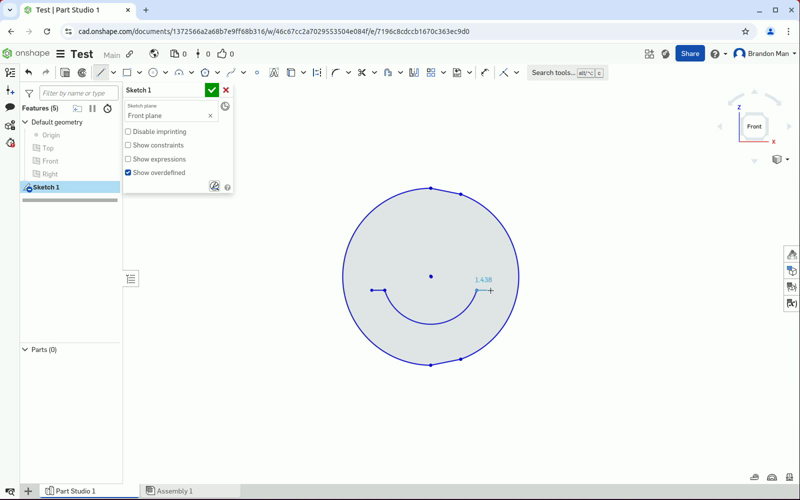
scroll(6)
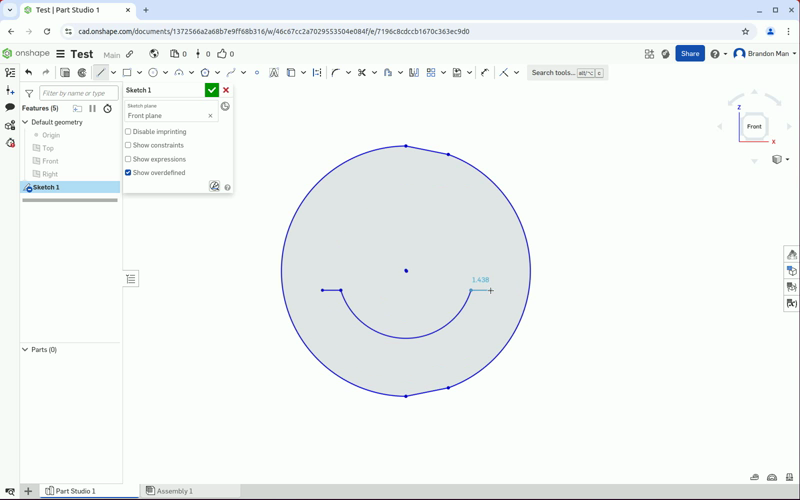
scroll(6)
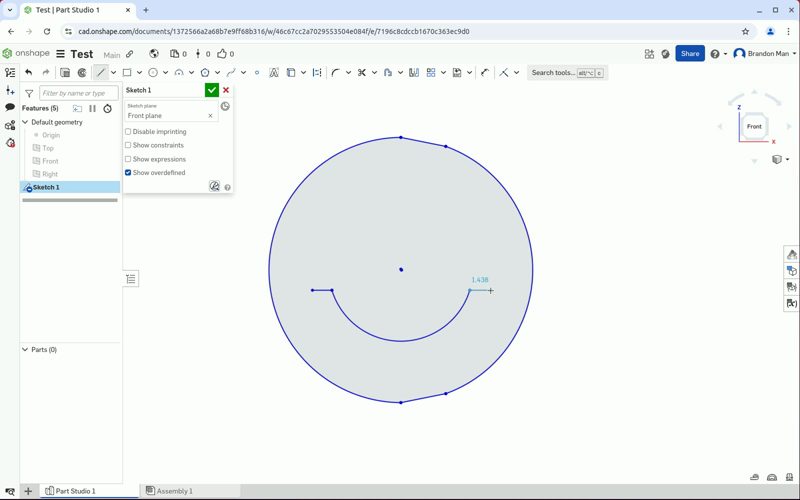
scroll(6)
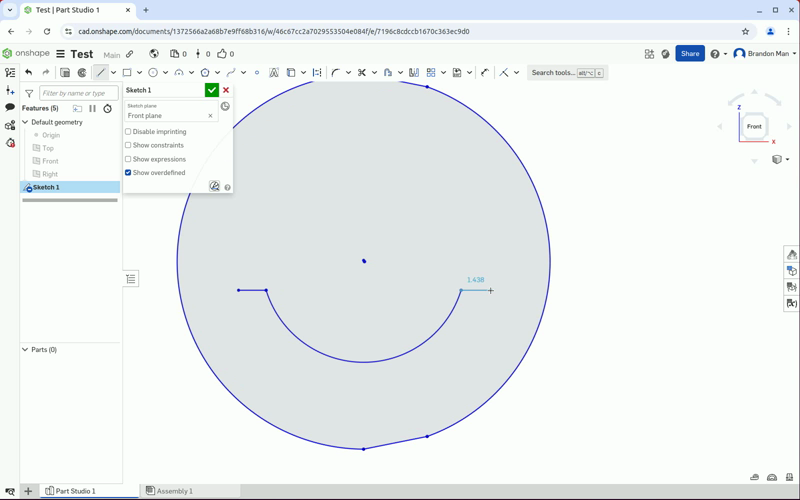
scroll(6)
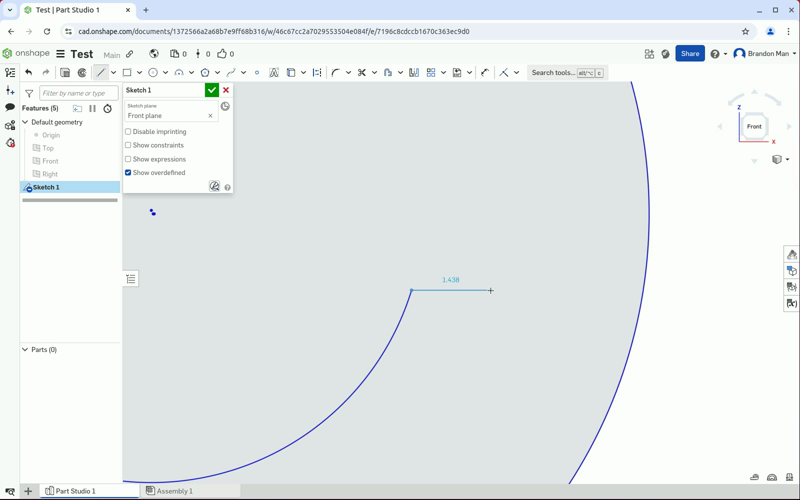
click(490, 290)
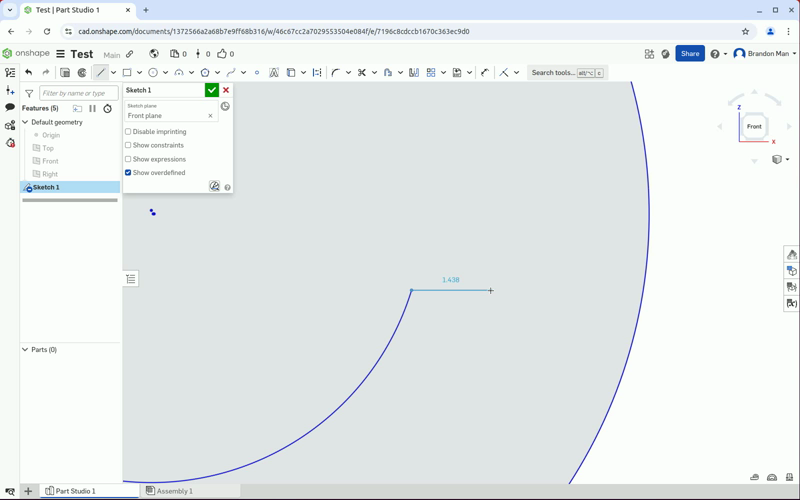
scroll(-6)
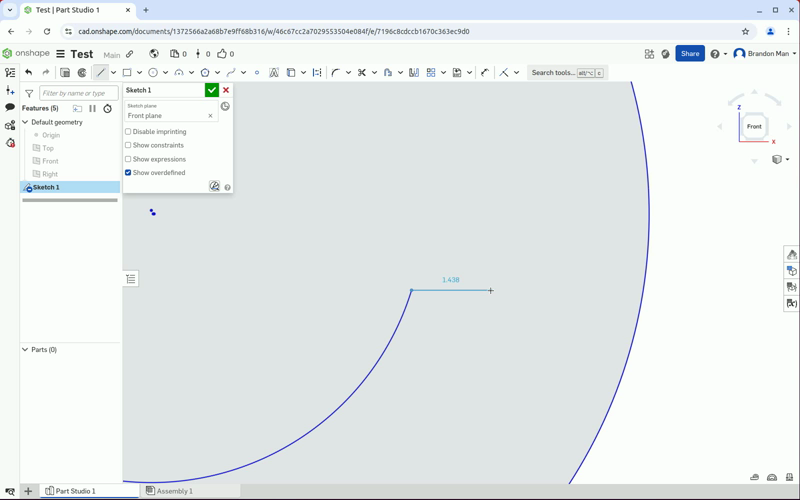
scroll(-6)
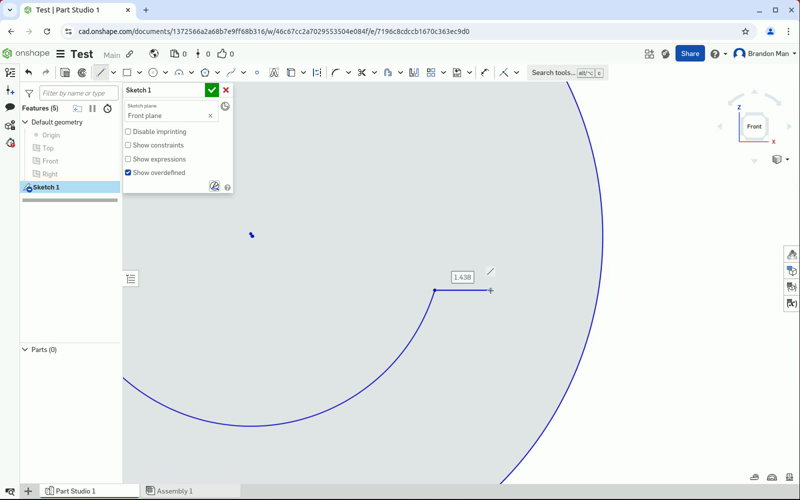
scroll(-6)
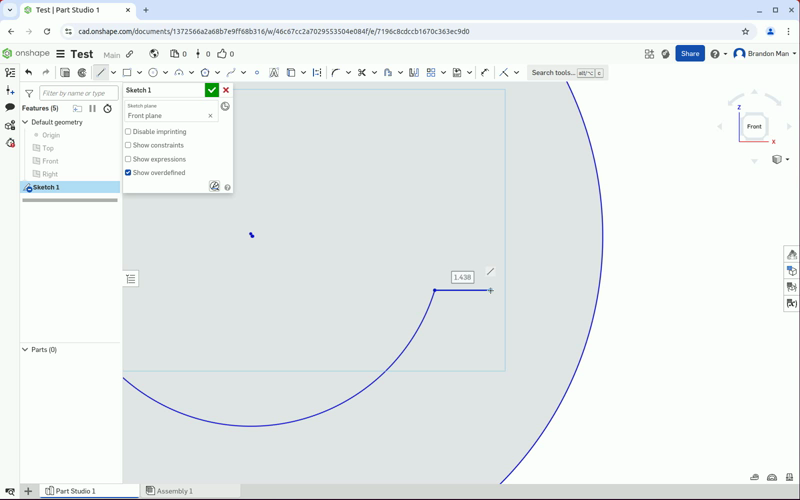
scroll(-6)
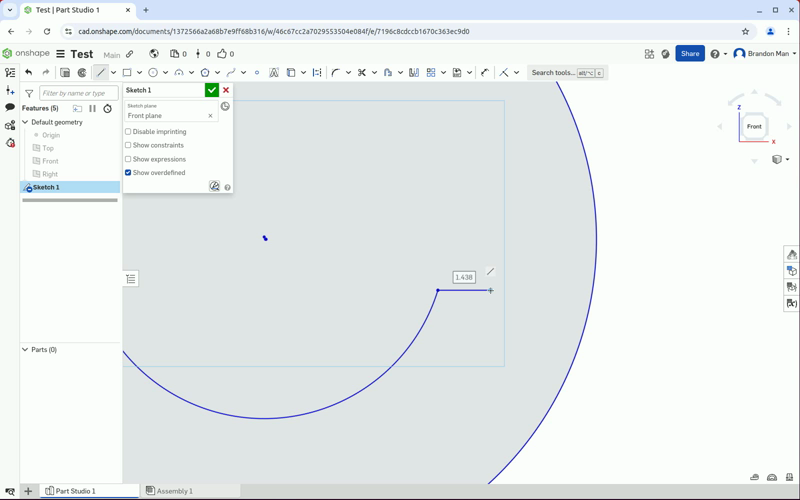
scroll(-6)
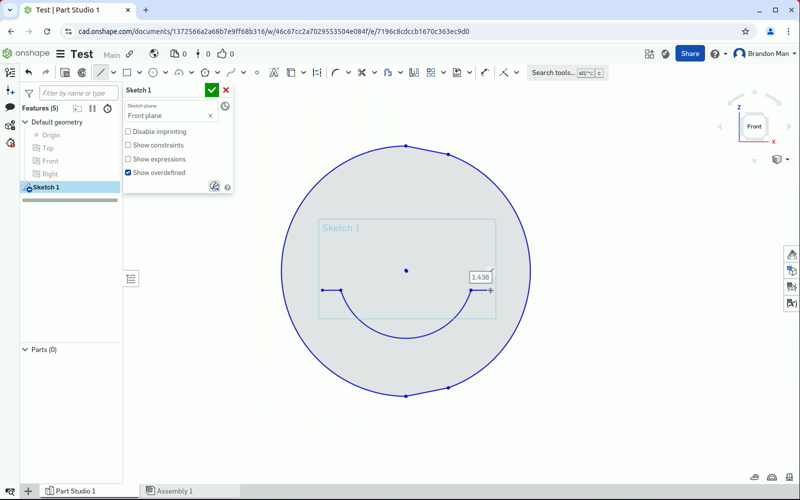
scroll(-6)
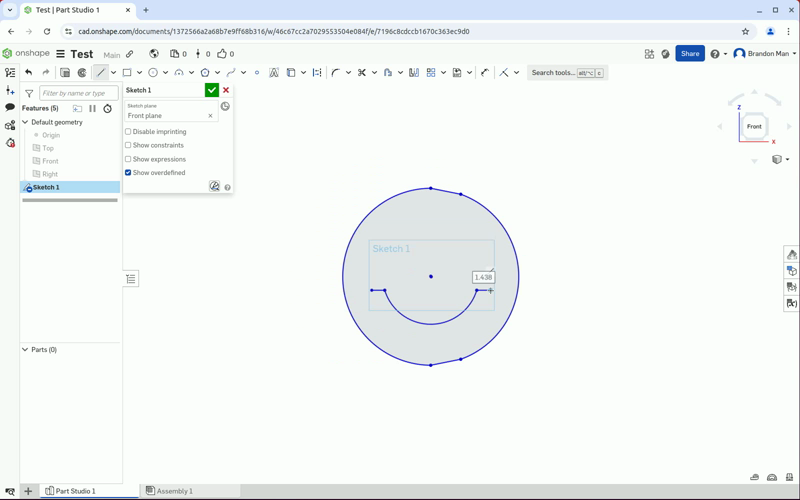
scroll(-6)
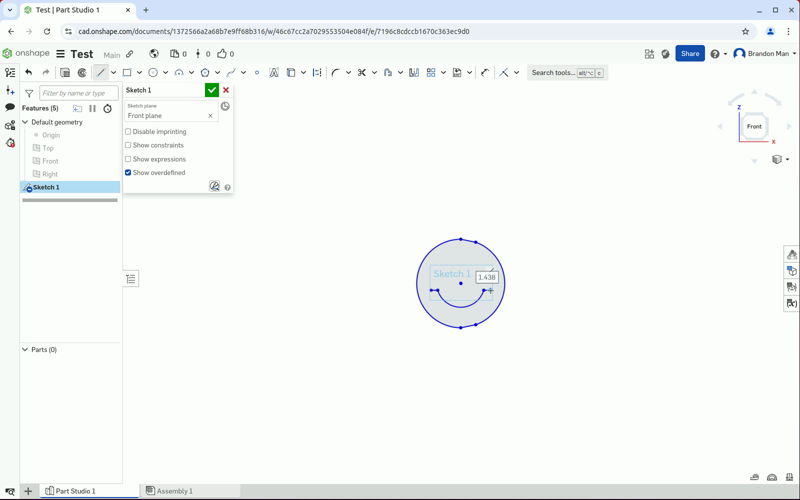
key_up(shift)
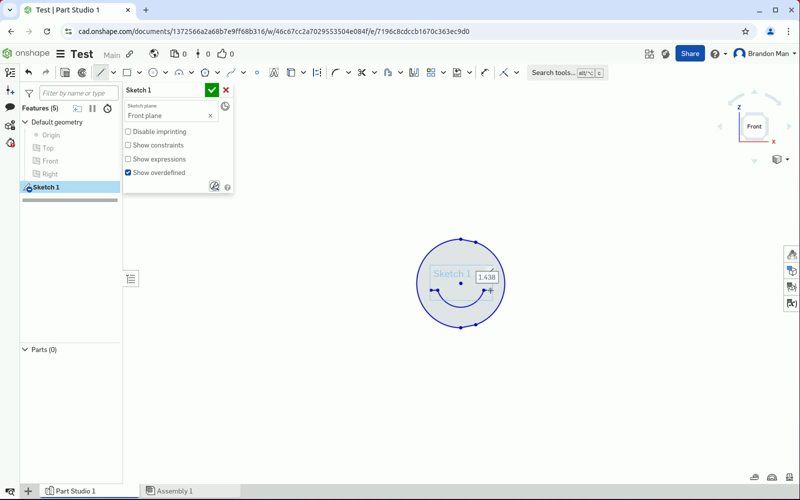
key_down(shift)
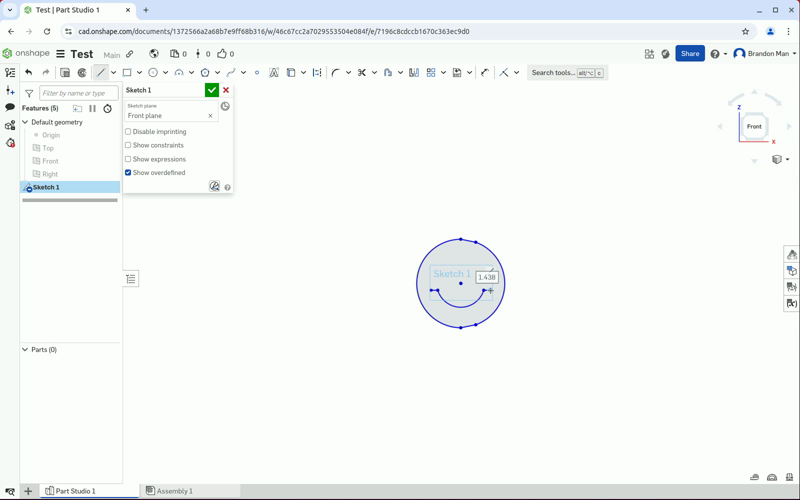
mouse_move(520, 290)
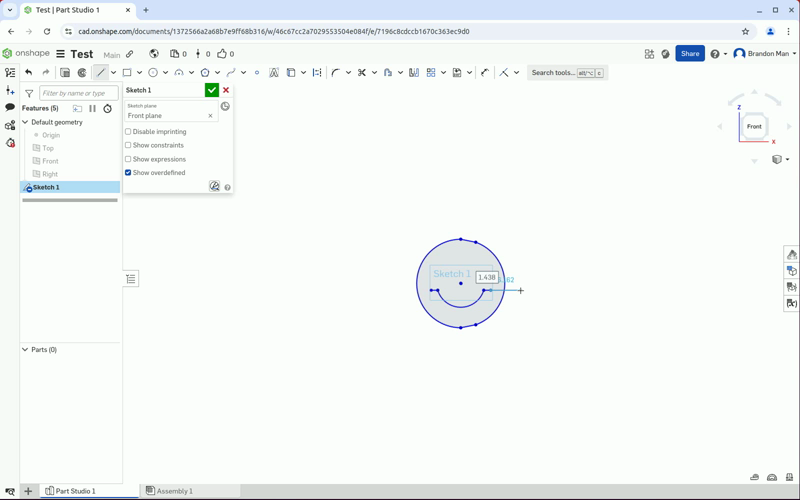
mouse_move(490, 276)
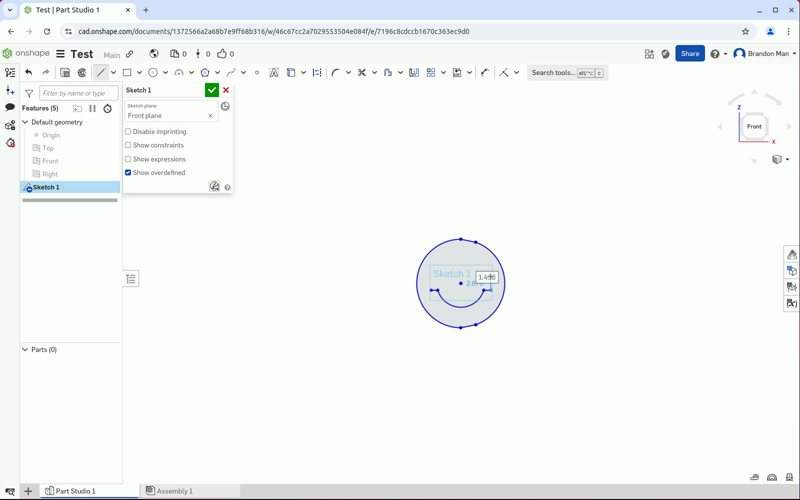
click(490, 276)
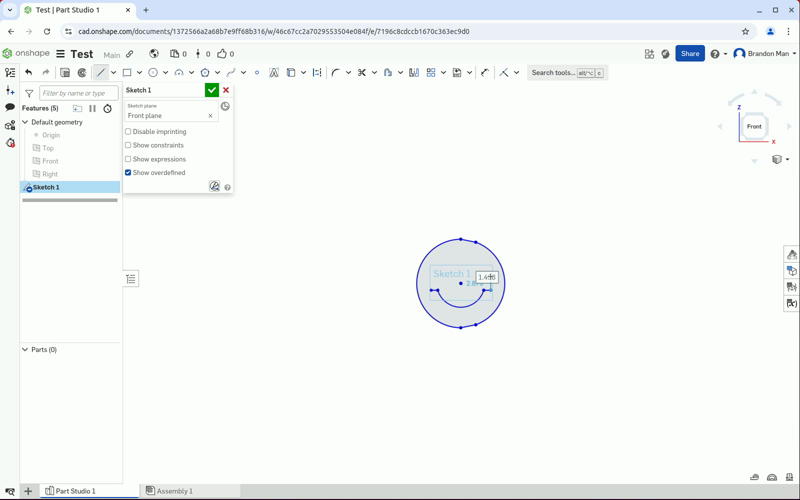
key_up(shift)
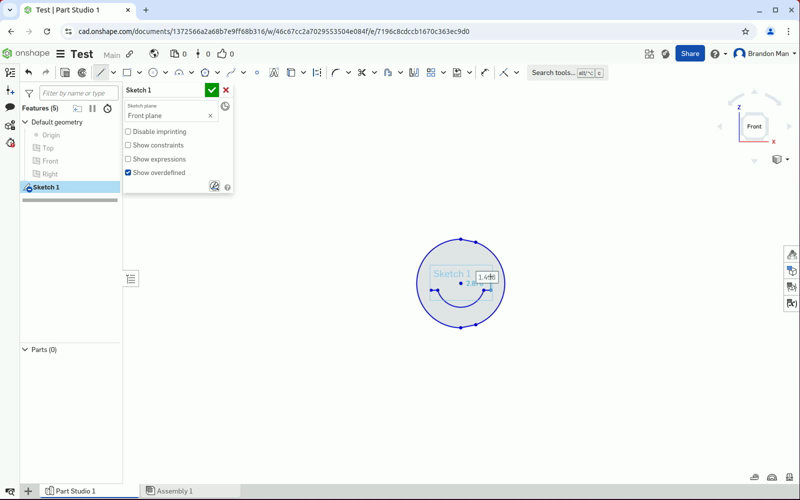
key_down(shift)
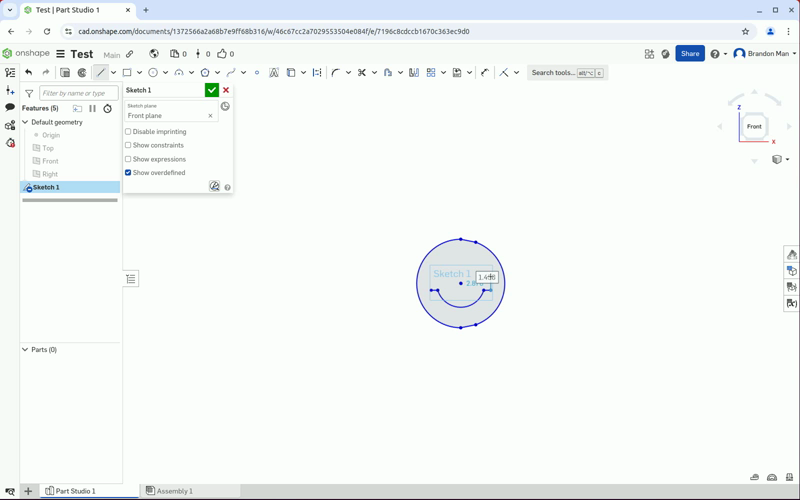
mouse_move(520, 276)
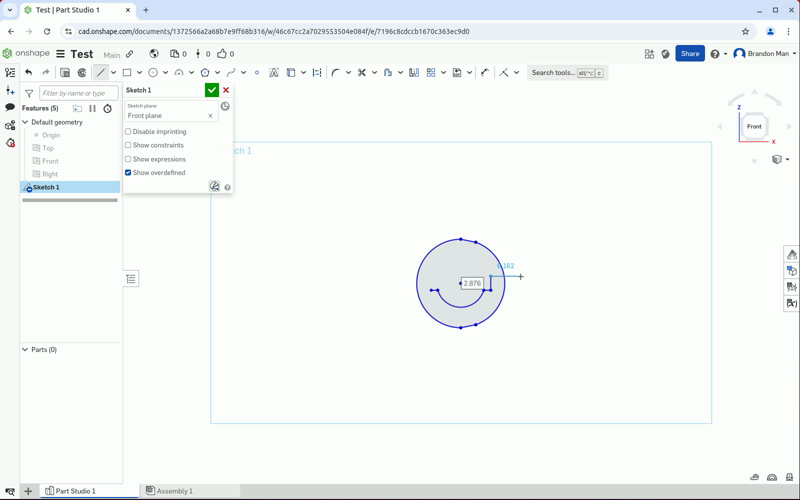
mouse_move(483, 276)
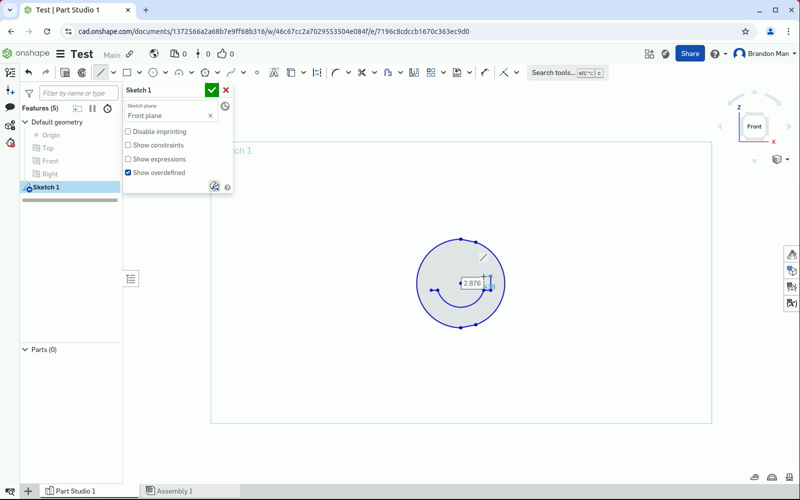
scroll(6)
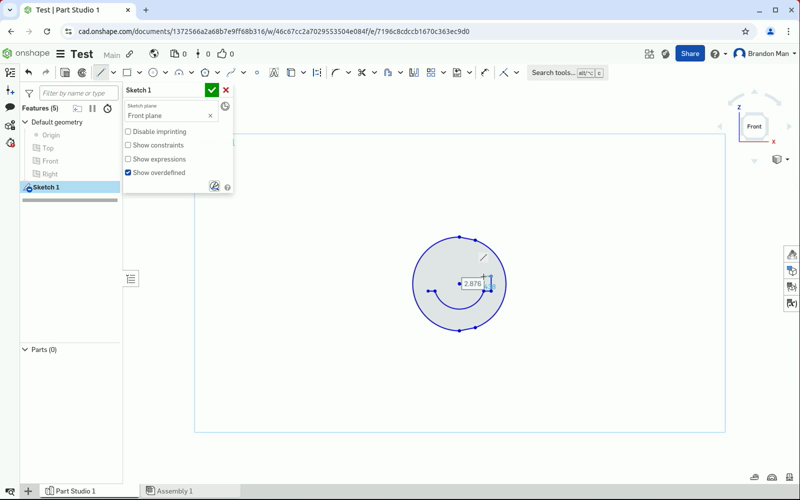
scroll(6)
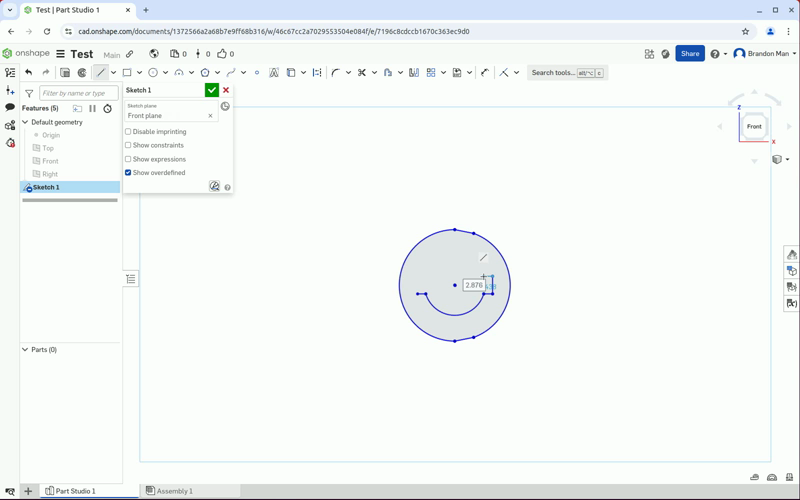
scroll(6)
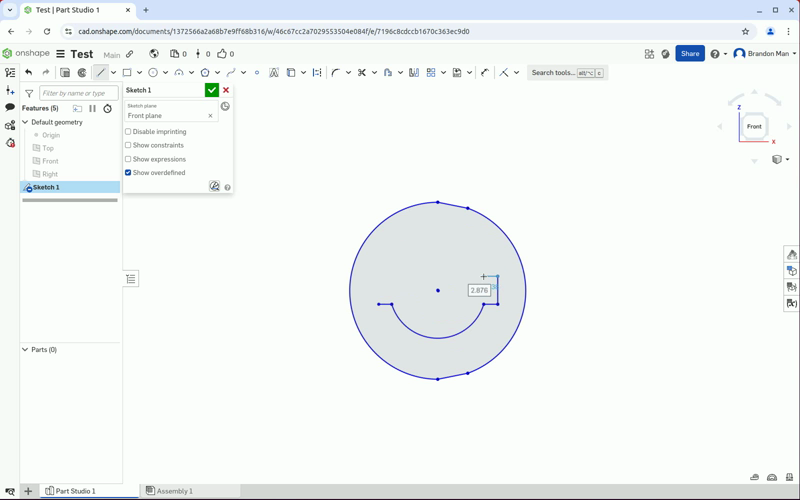
scroll(6)
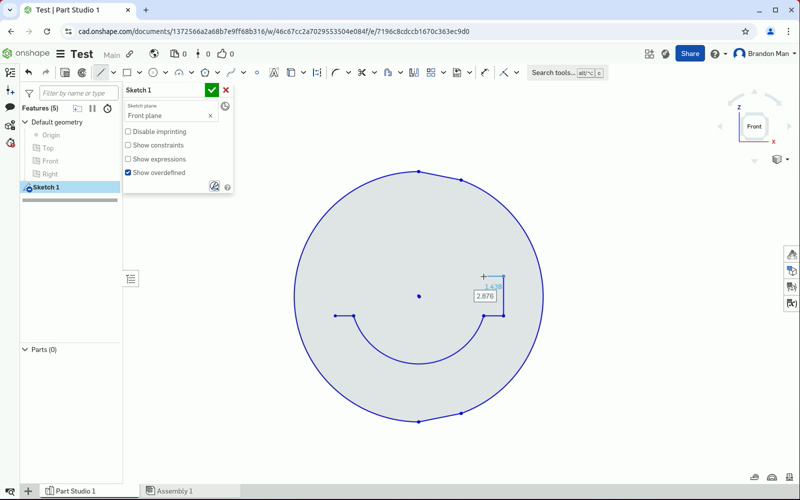
scroll(6)
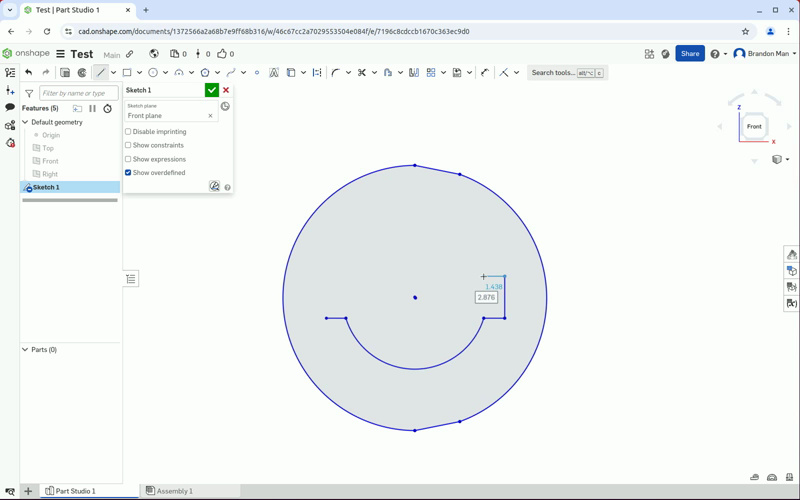
scroll(6)
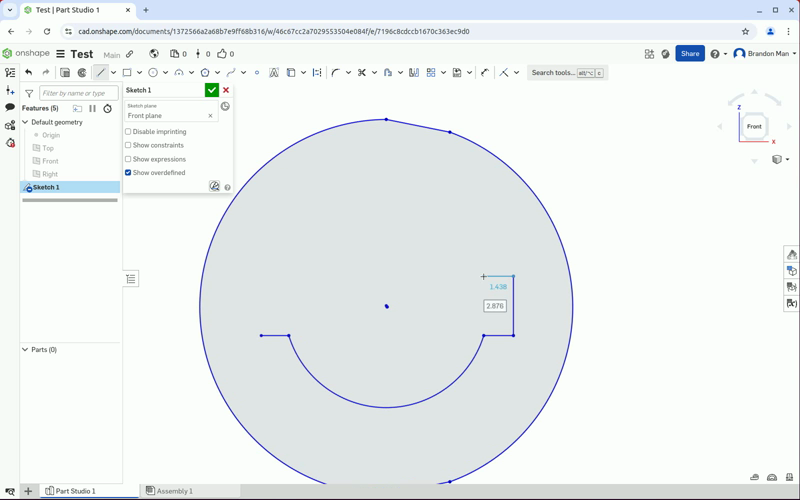
scroll(6)
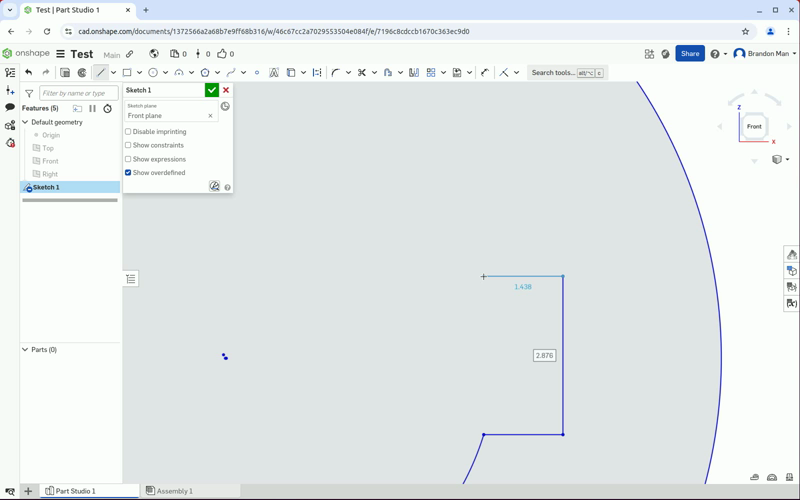
click(483, 276)
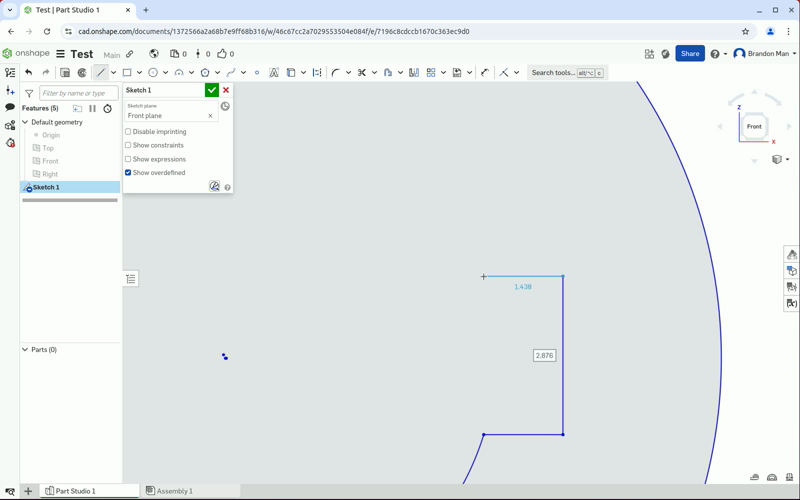
scroll(-6)
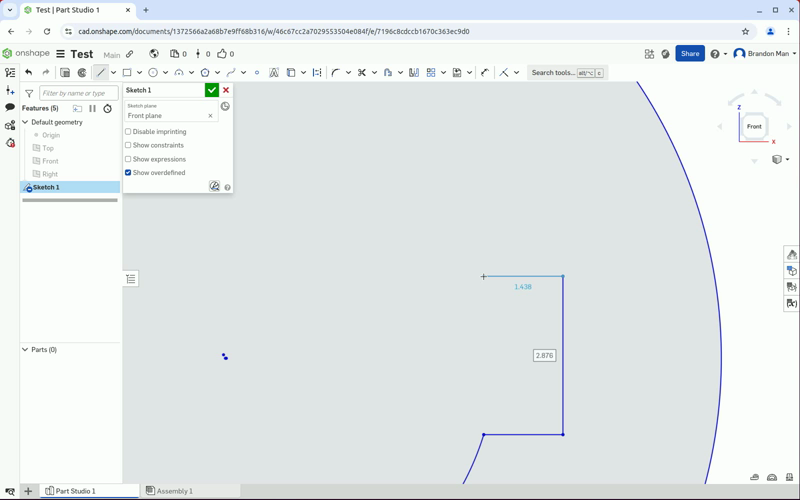
scroll(-6)
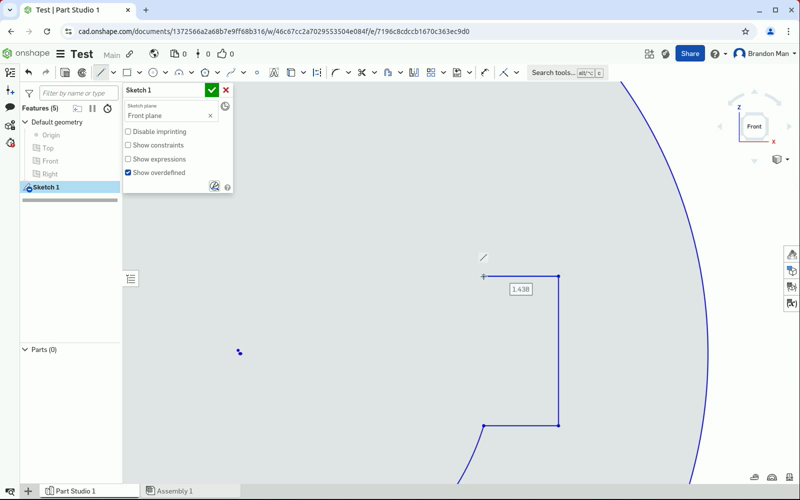
scroll(-6)
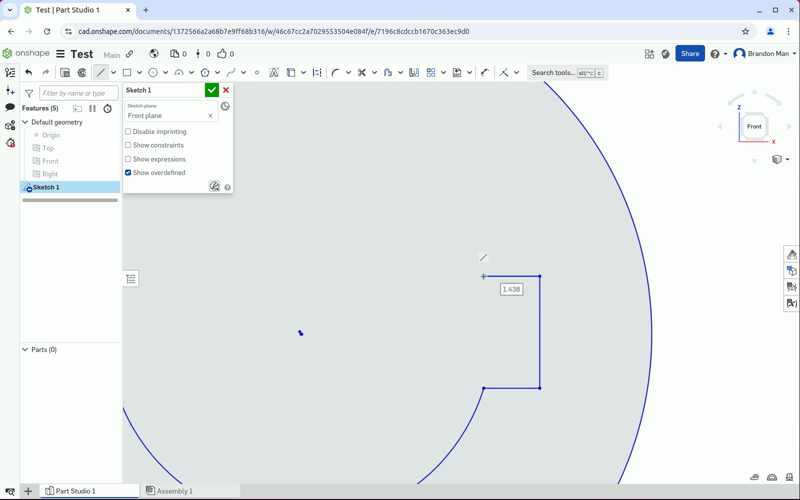
scroll(-6)
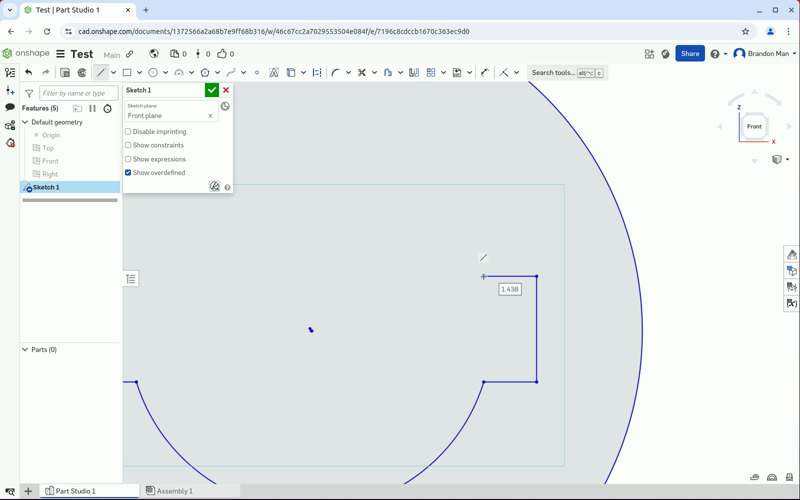
scroll(-6)
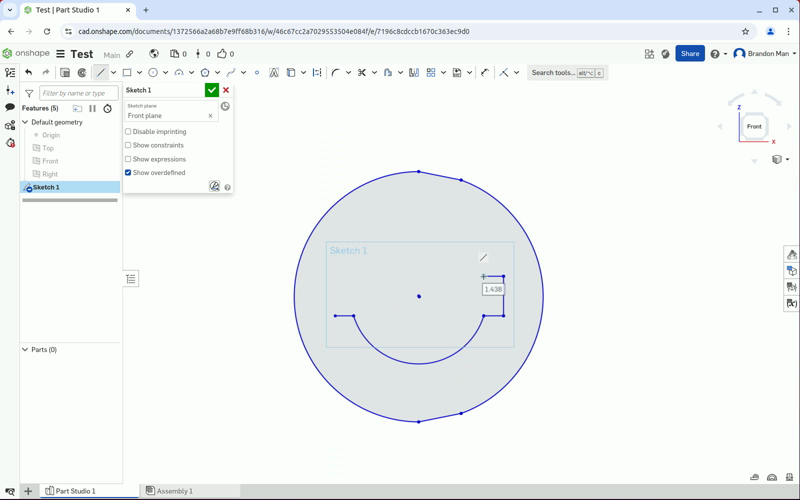
scroll(-6)
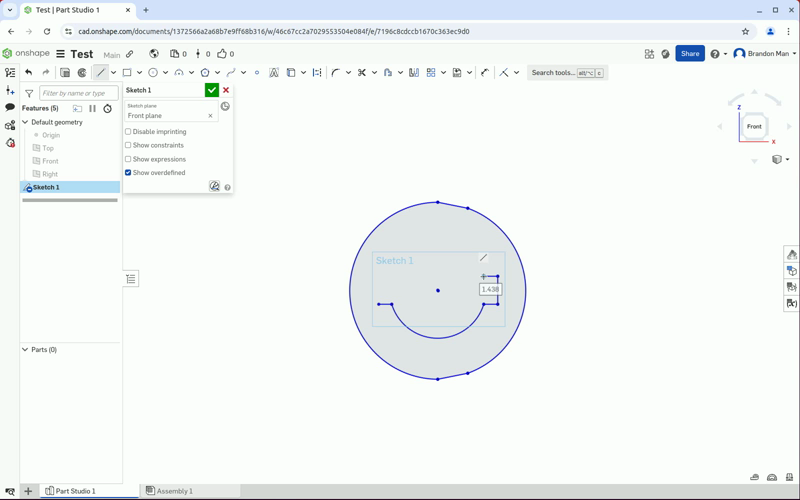
scroll(-6)
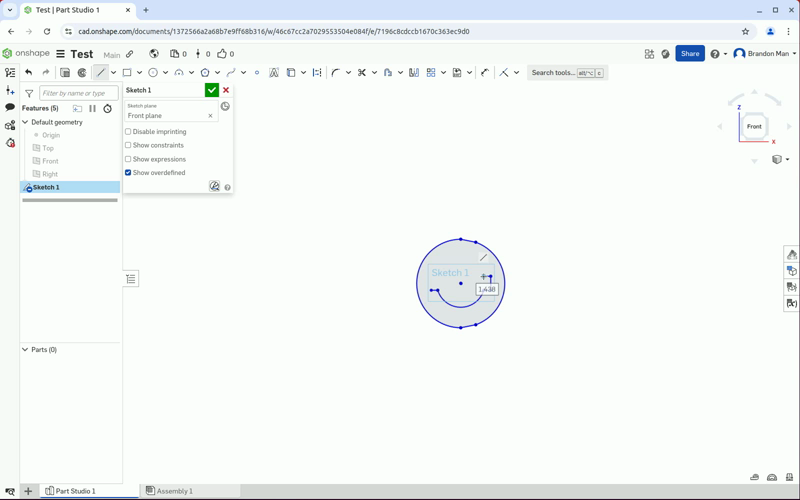
key_up(shift)
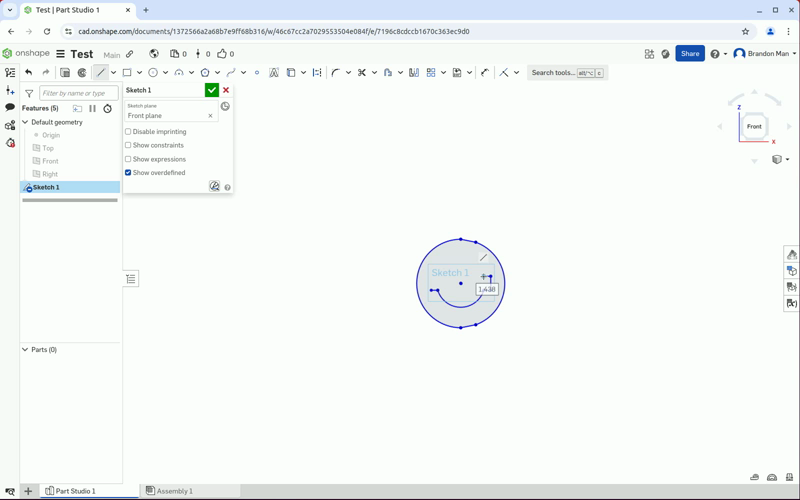
key(esc)
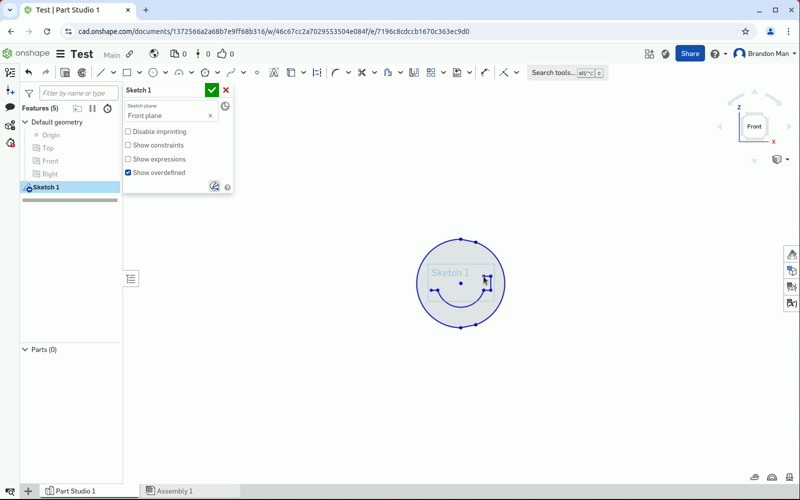
key(a)
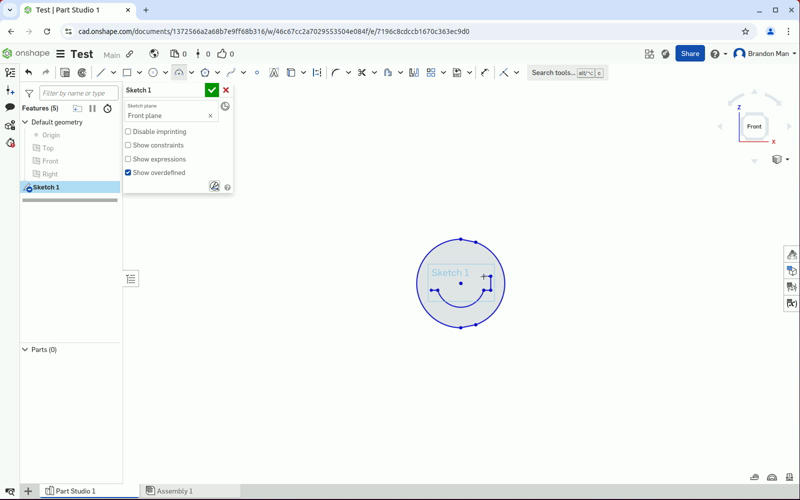
mouse_move(483, 276)
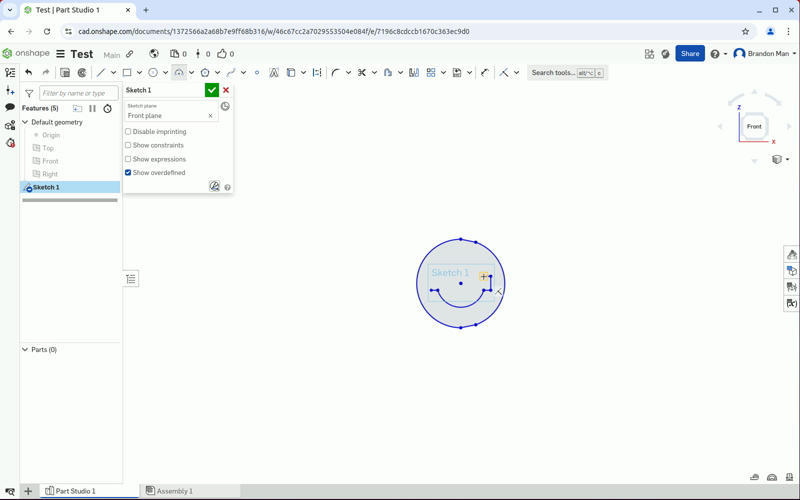
click(483, 276)
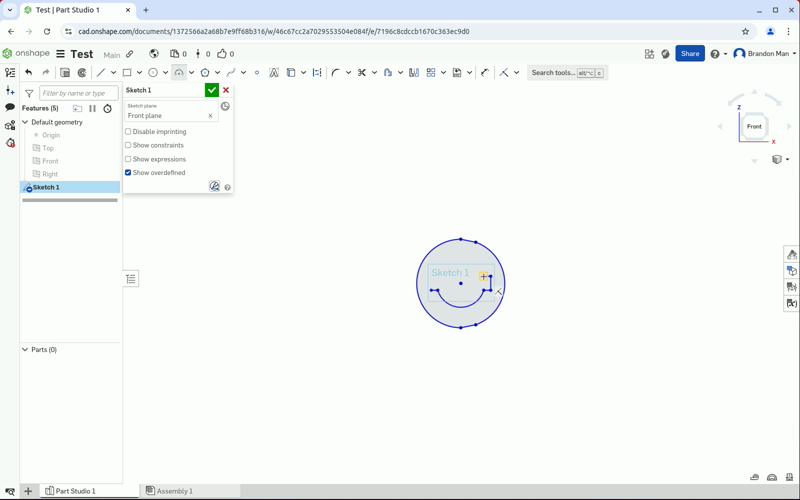
key_down(shift)
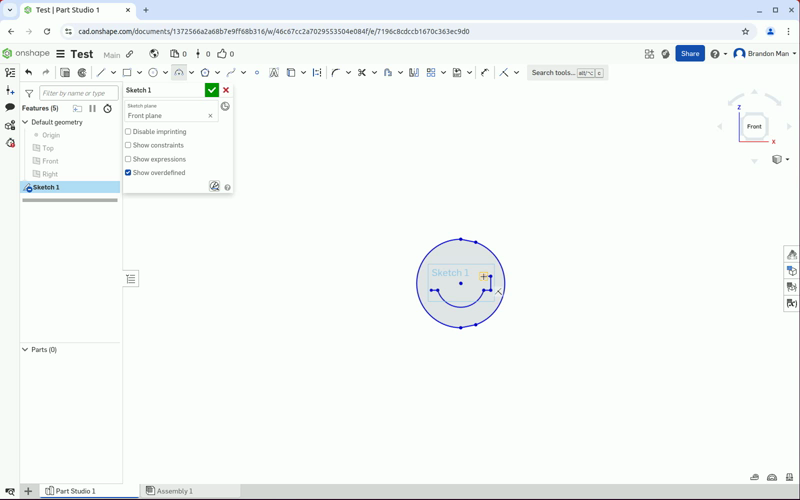
mouse_move(437, 276)
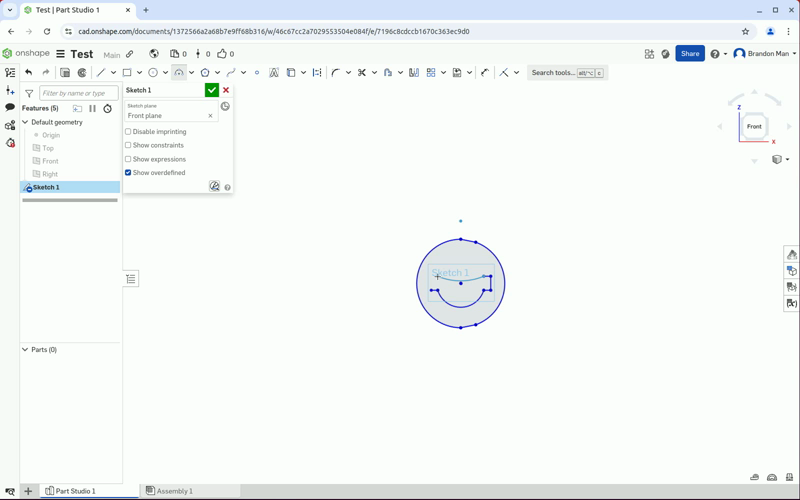
click(437, 276)
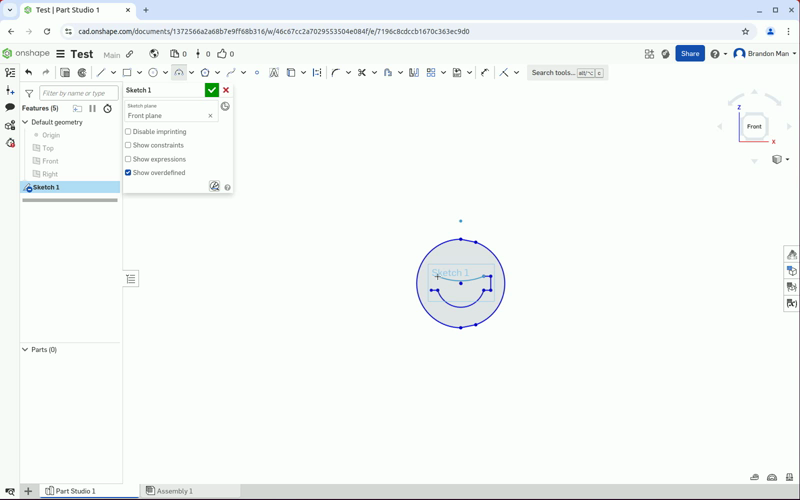
mouse_move(460, 259)
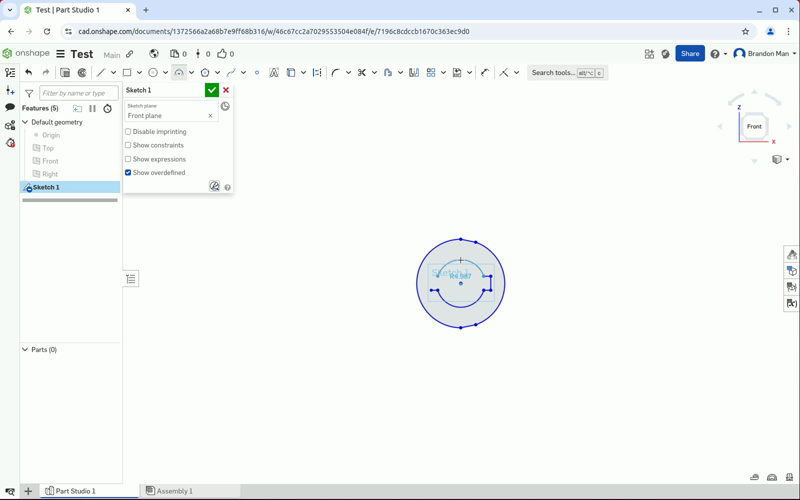
click(460, 259)
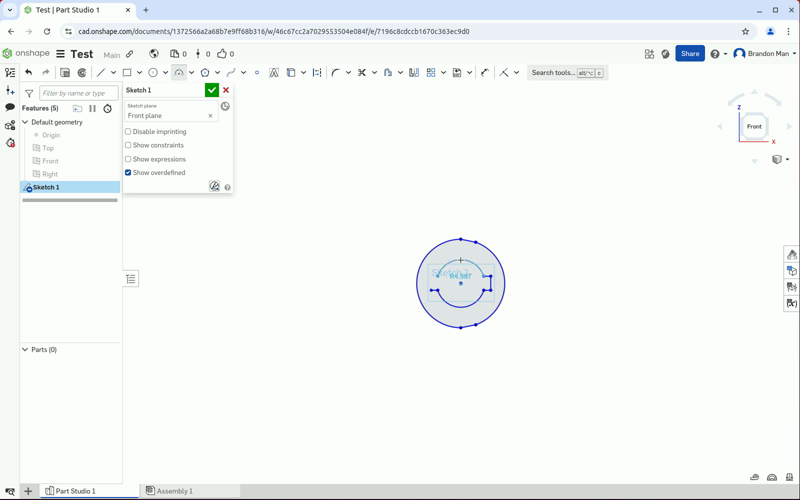
key_up(shift)
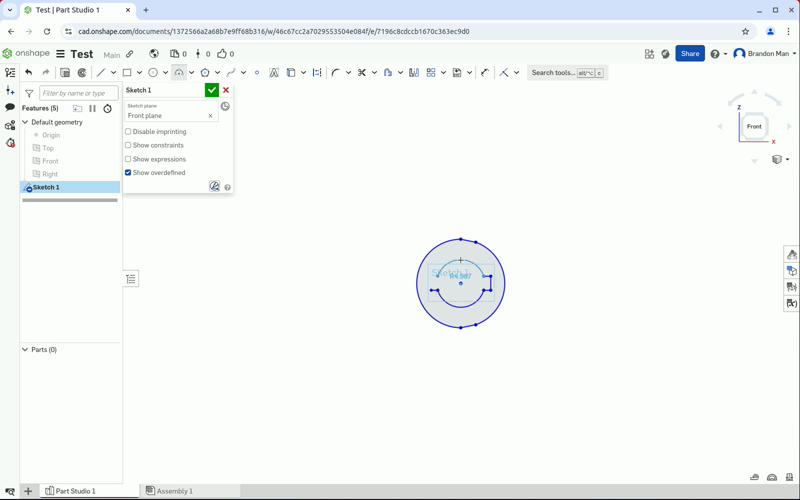
key(esc)
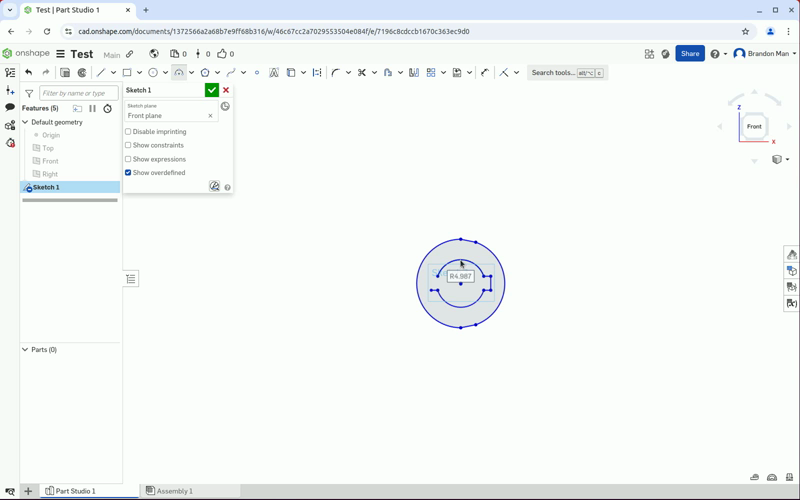
key(l)
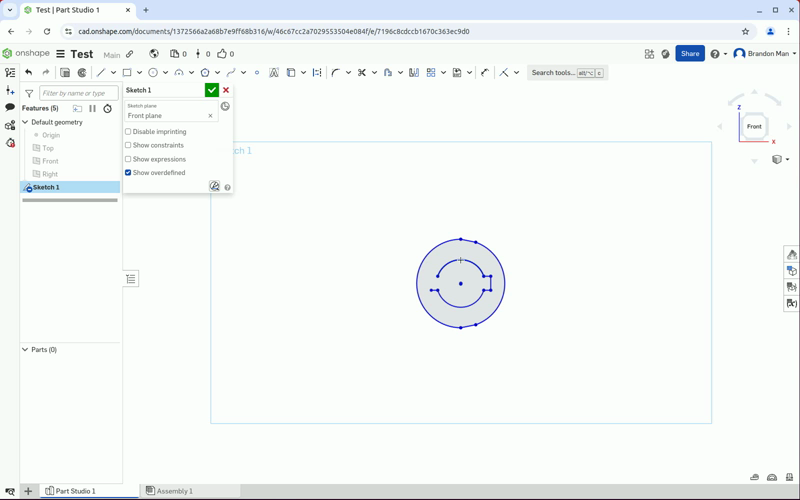
mouse_move(437, 276)
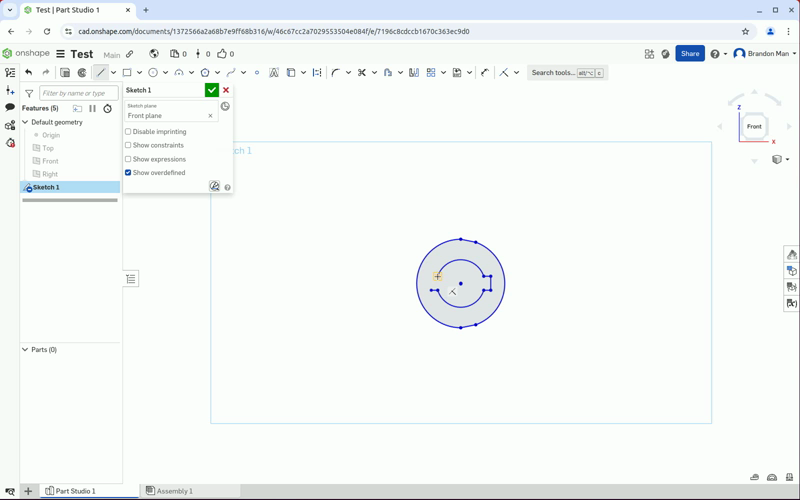
click(437, 276)
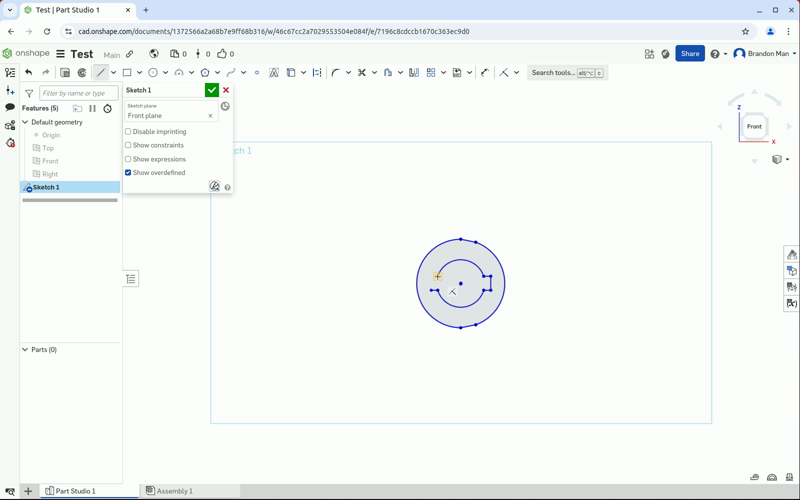
key_down(shift)
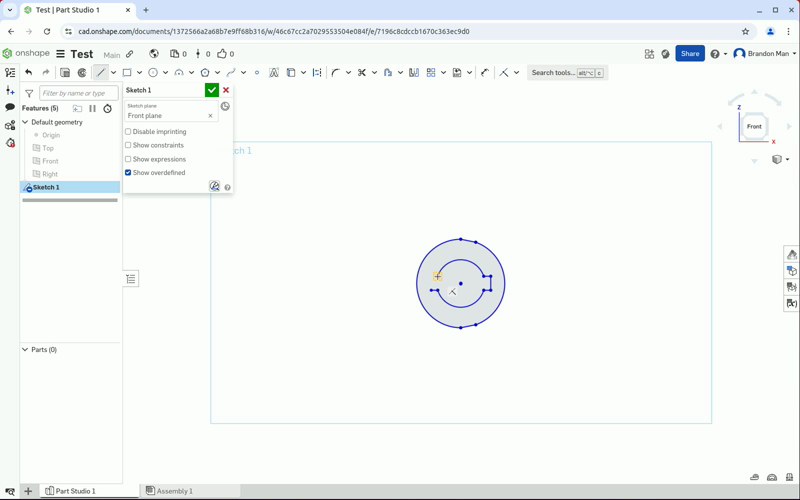
mouse_move(467, 276)
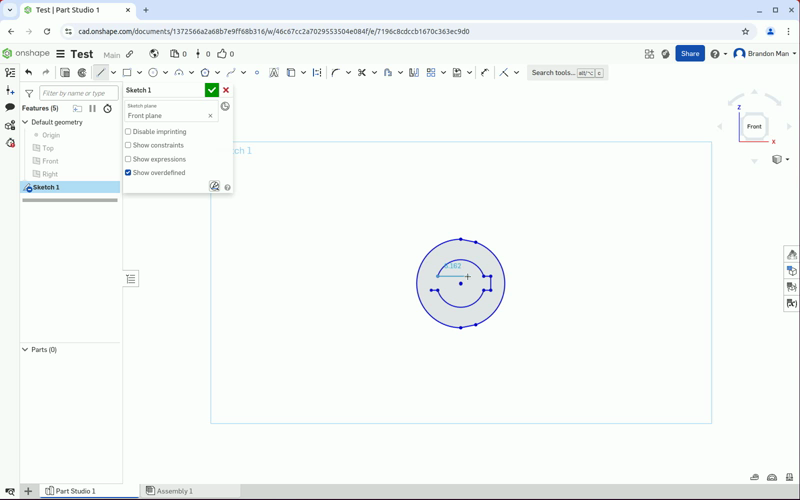
mouse_move(431, 276)
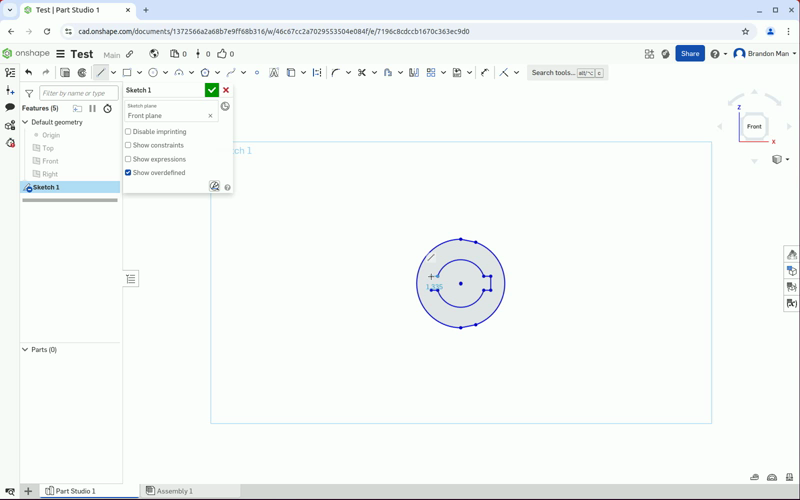
scroll(6)
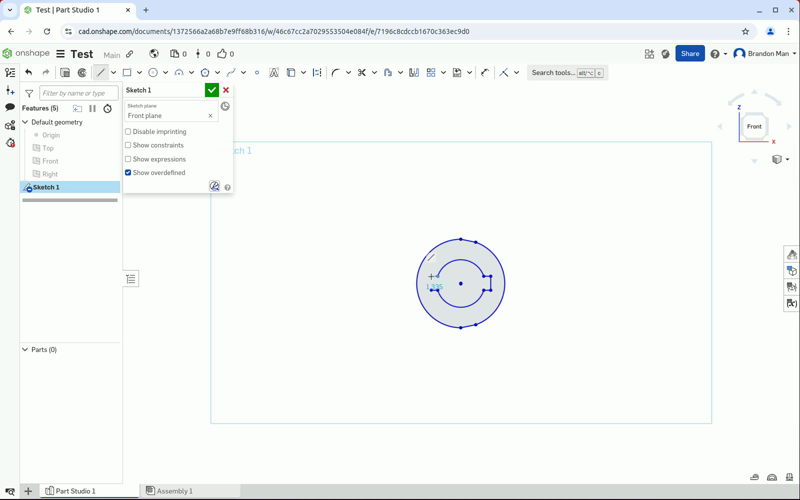
scroll(6)
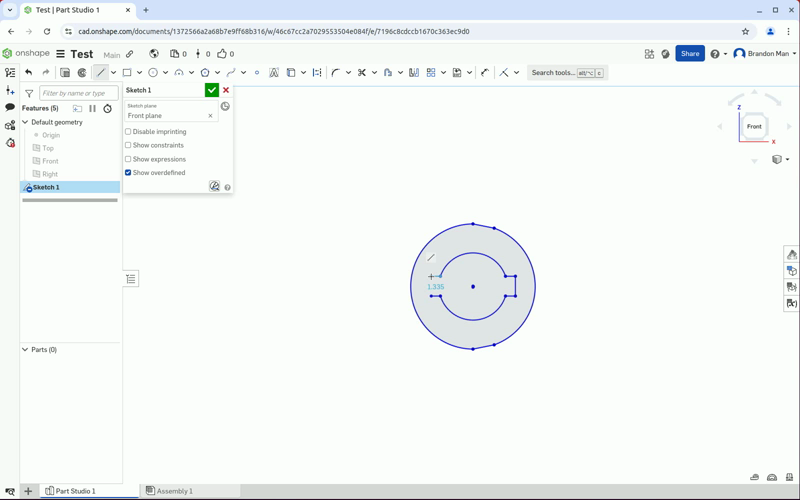
scroll(6)
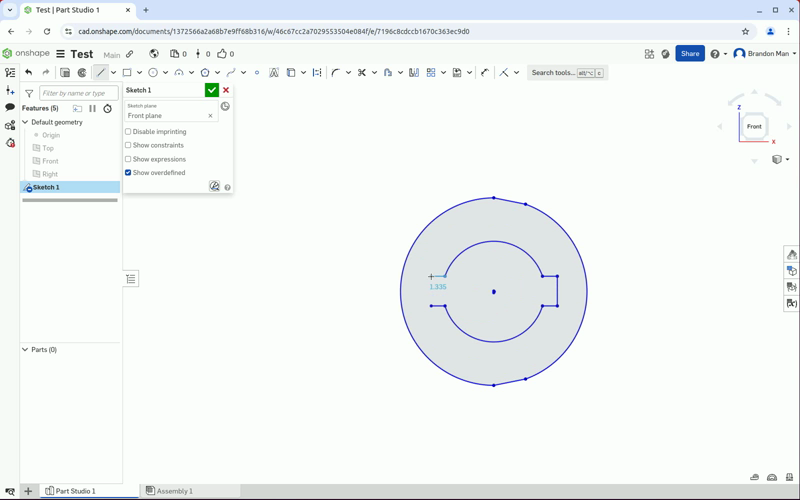
scroll(6)
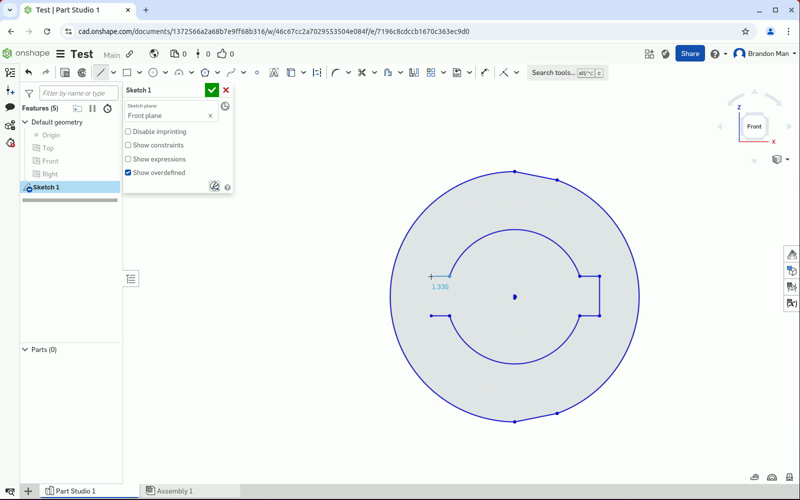
scroll(6)
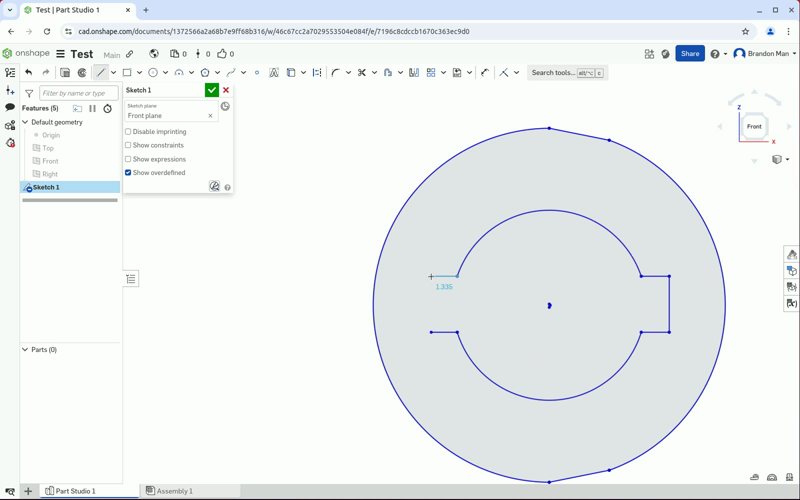
scroll(6)
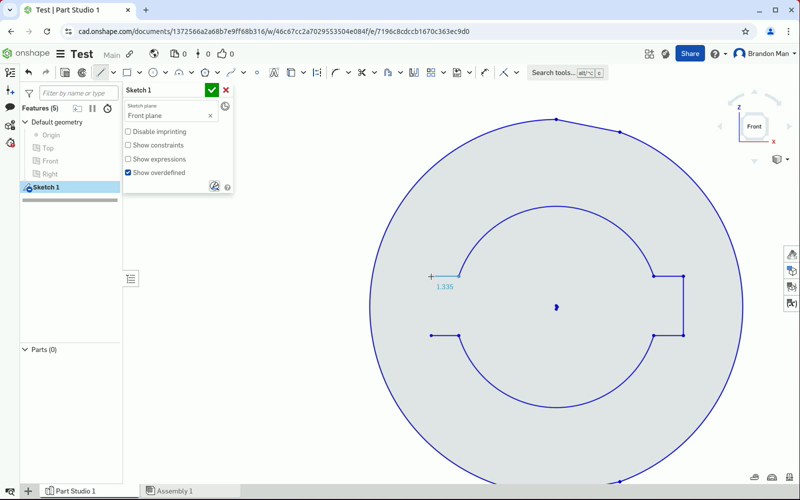
scroll(6)
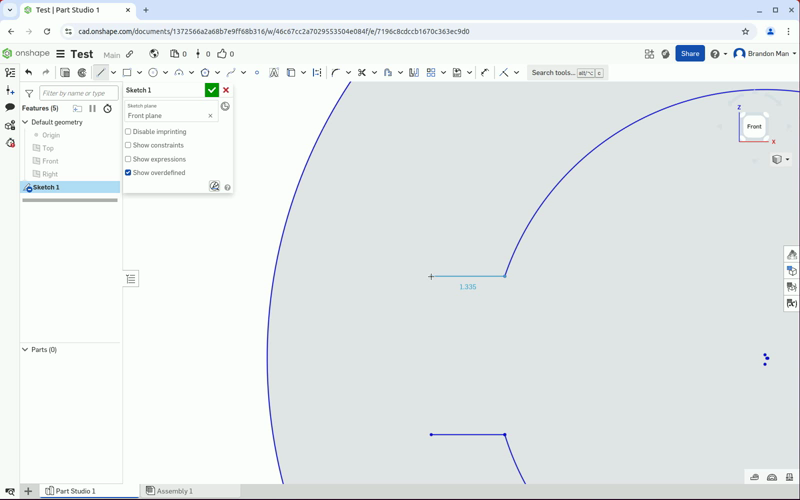
click(431, 276)
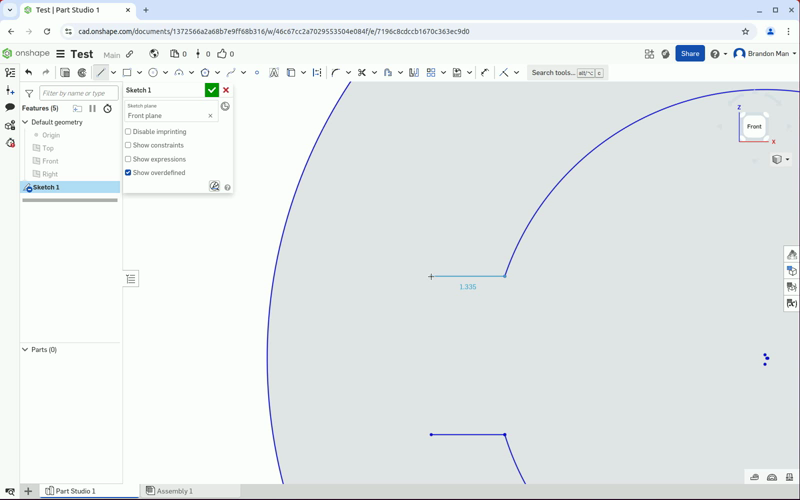
scroll(-6)
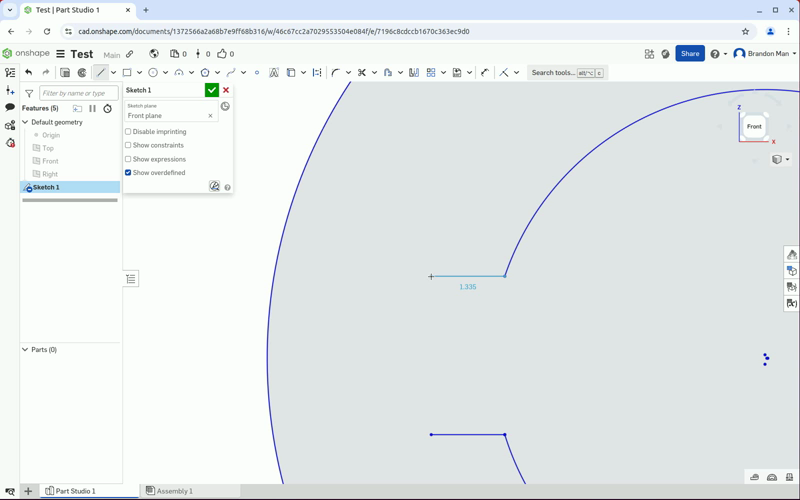
scroll(-6)
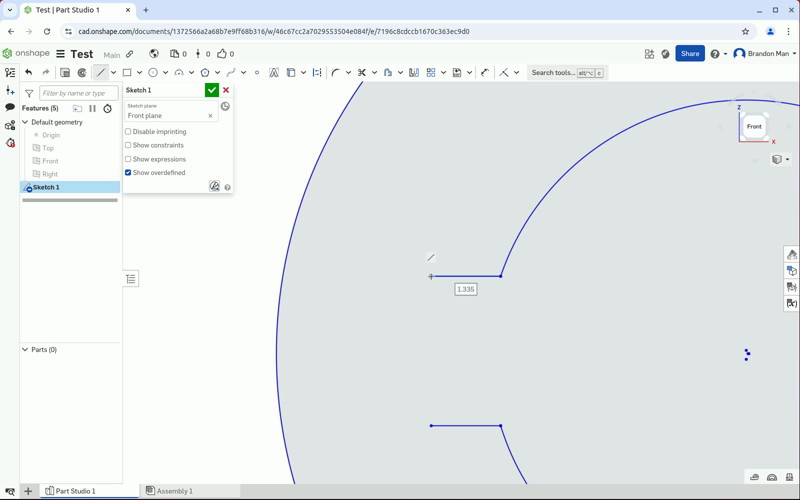
scroll(-6)
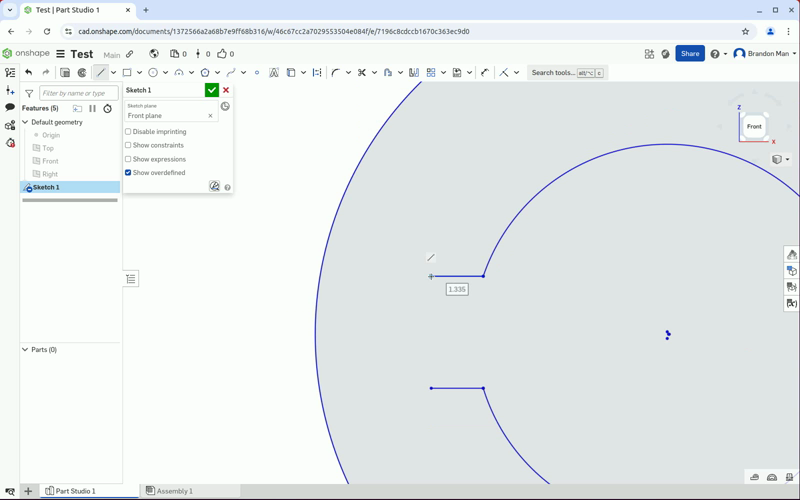
scroll(-6)
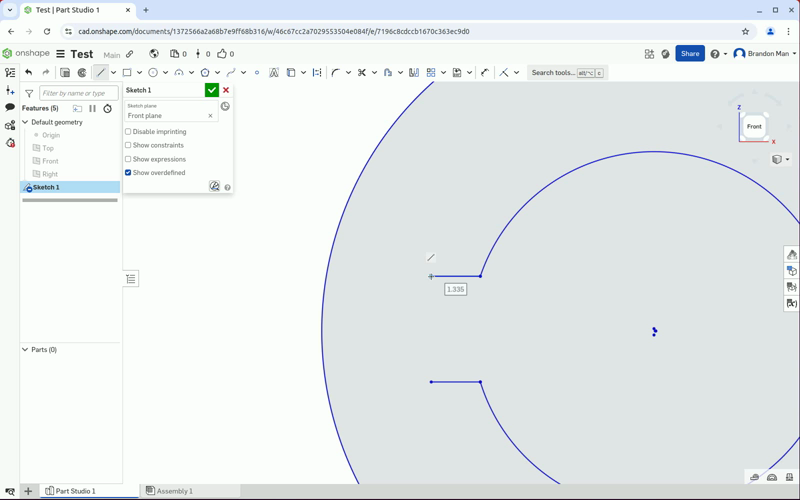
scroll(-6)
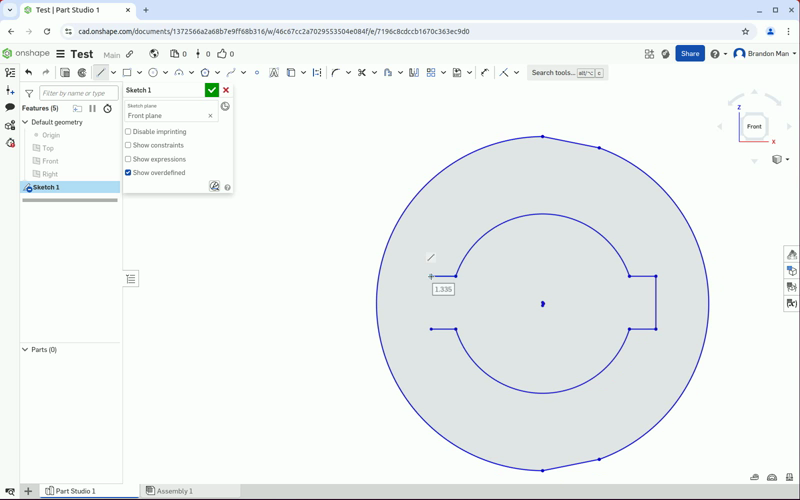
scroll(-6)
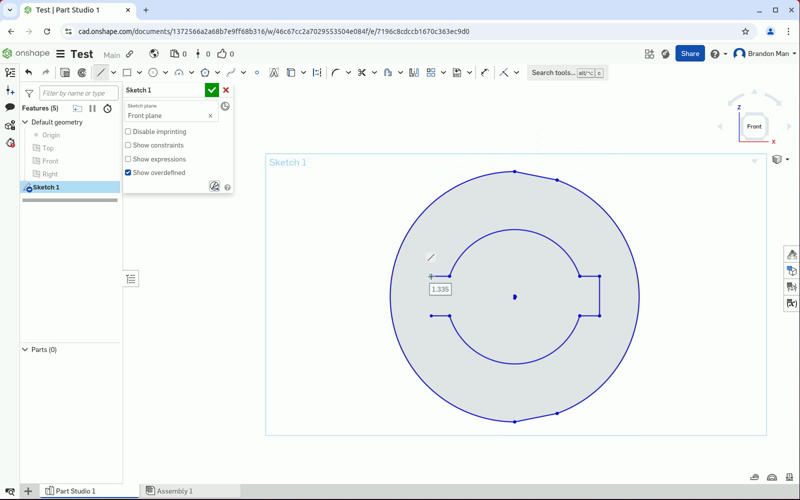
scroll(-6)
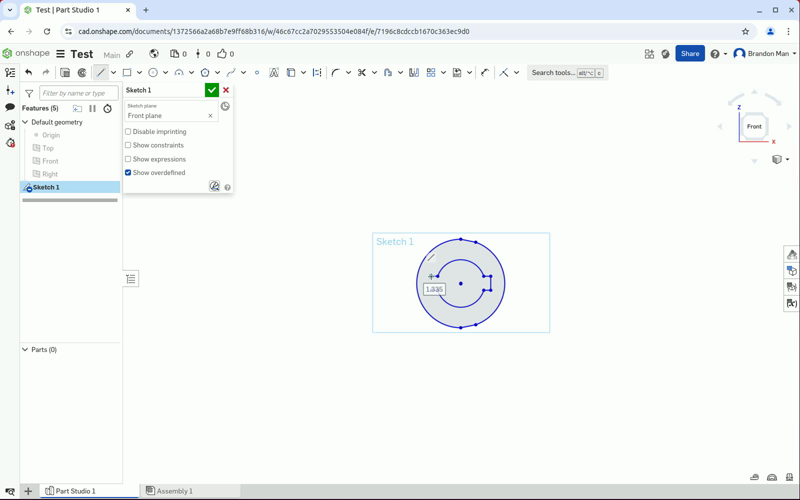
key_up(shift)
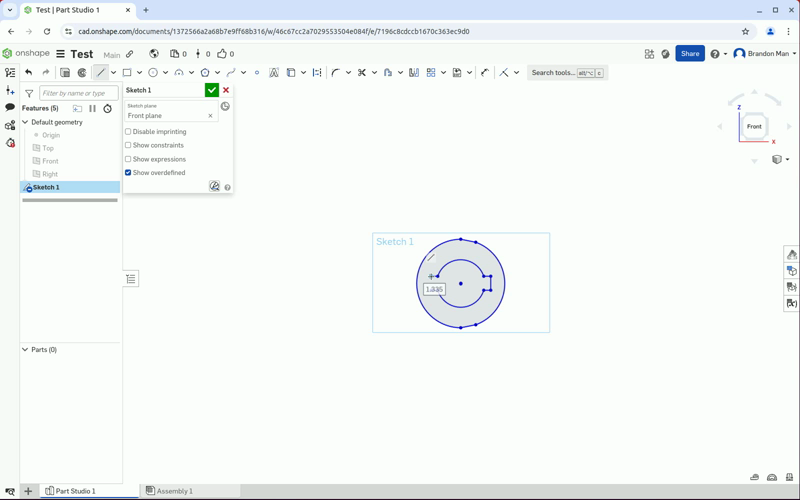
mouse_move(461, 276)
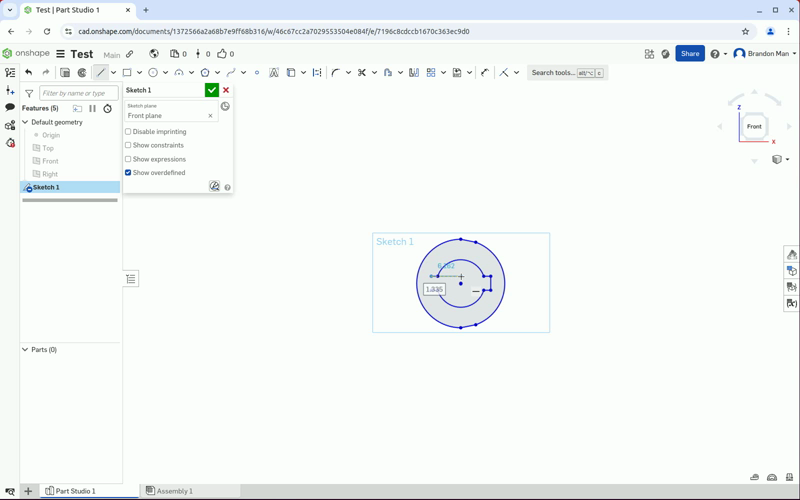
key_down(shift)
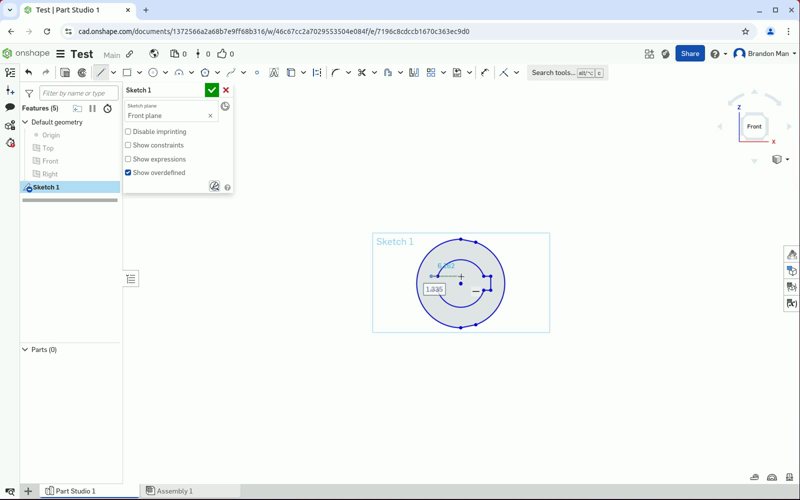
mouse_move(431, 290)
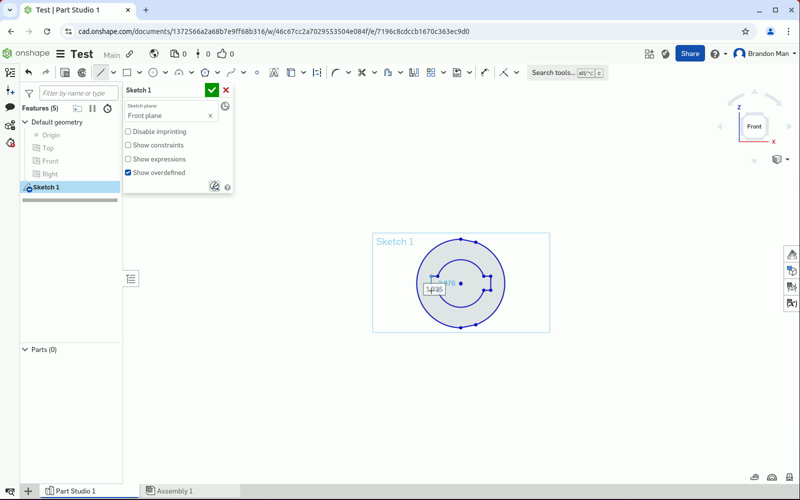
key_up(shift)
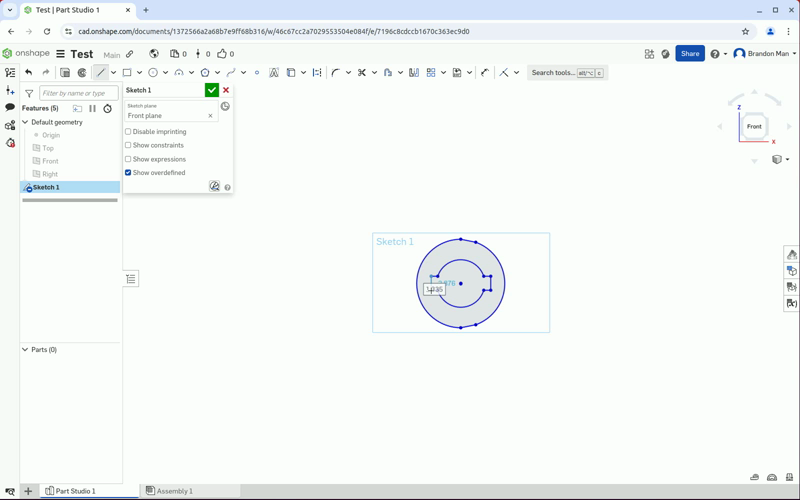
click(431, 290)
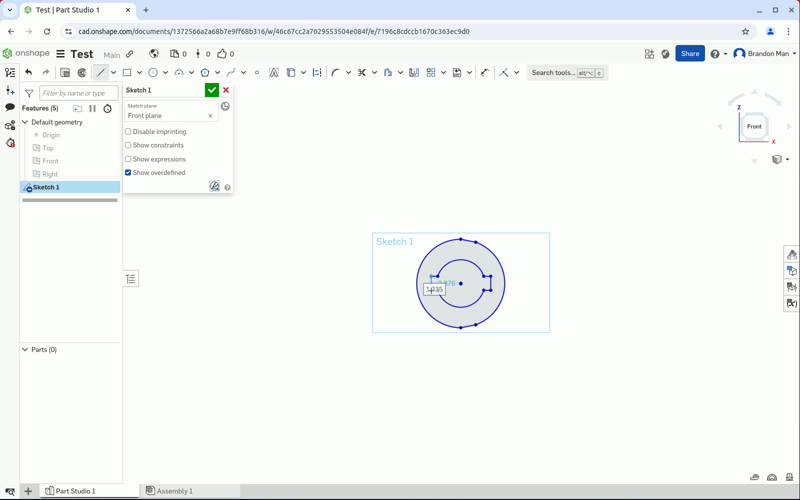
key(esc)
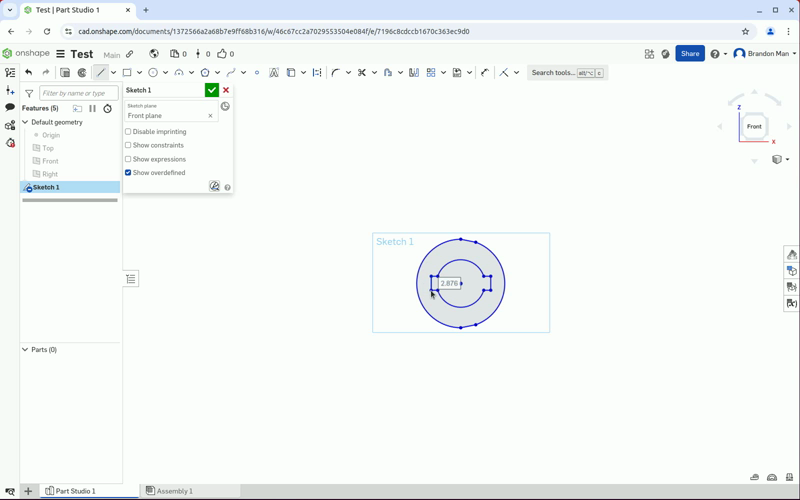
mouse_move(434, 271)
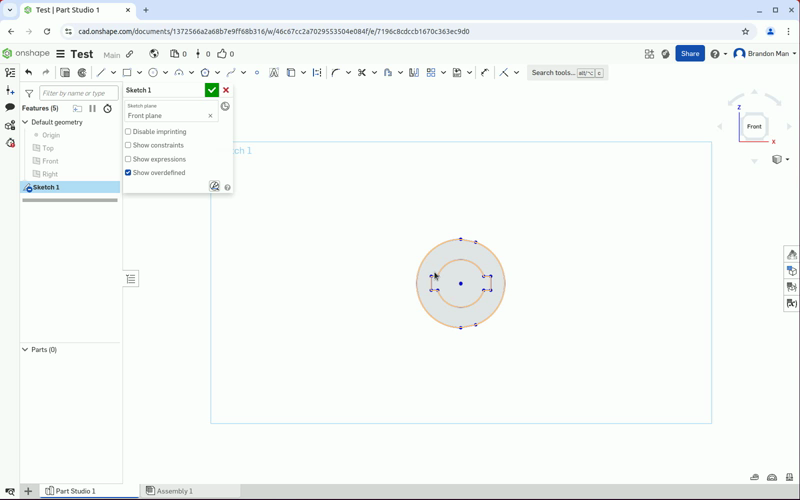
click(434, 271)
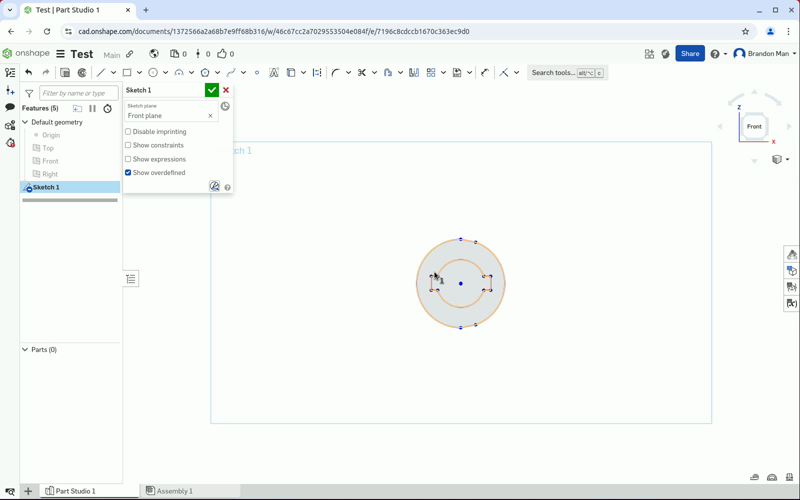
mouse_move(73, 352)
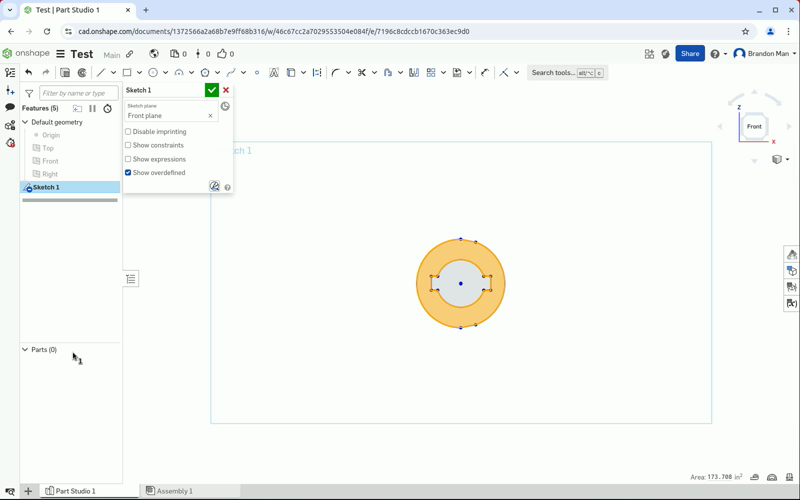
key(shift+y)
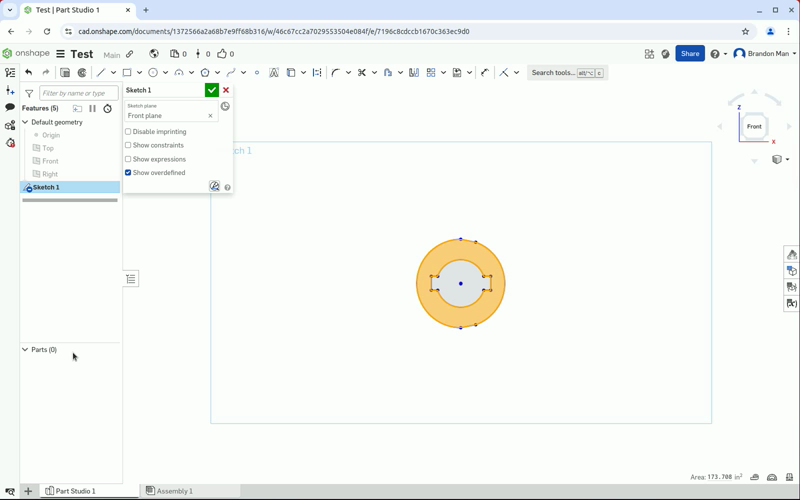
key(shift+e)
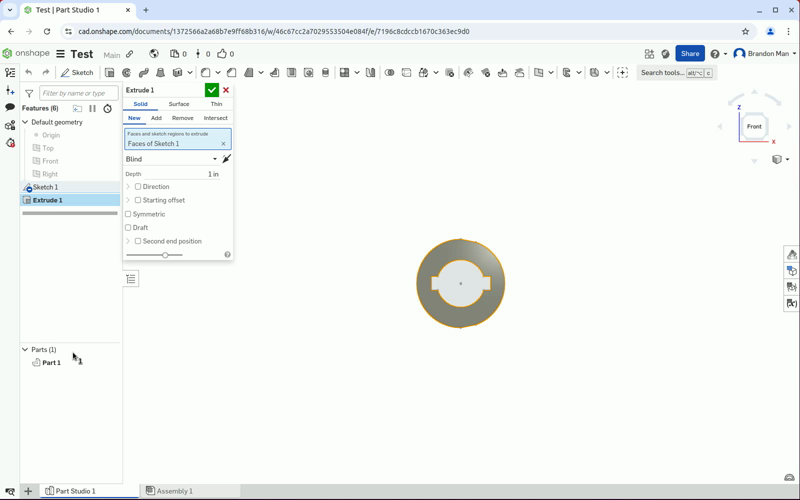
mouse_move(143, 106)
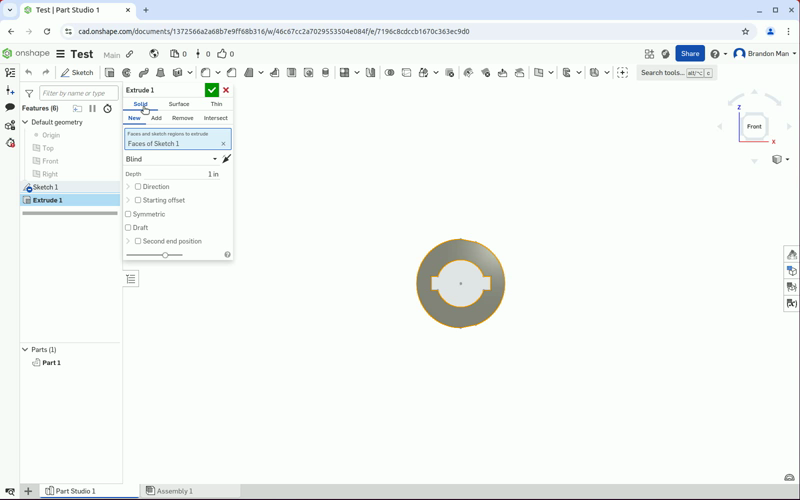
click(143, 106)
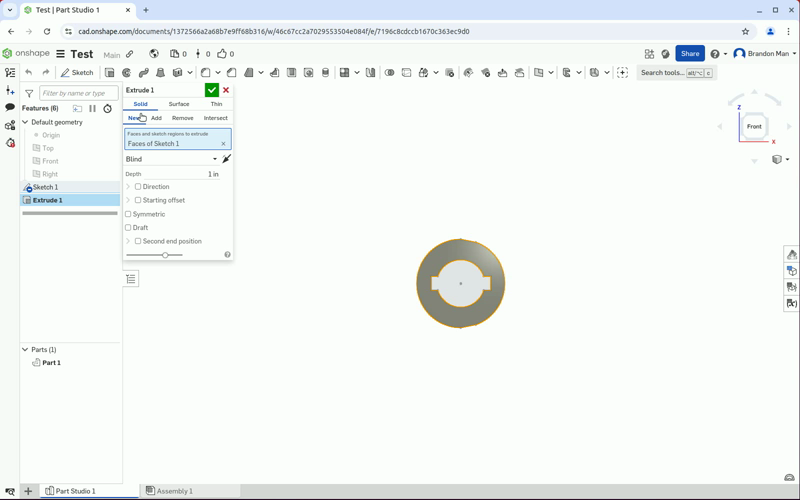
mouse_move(137, 120)
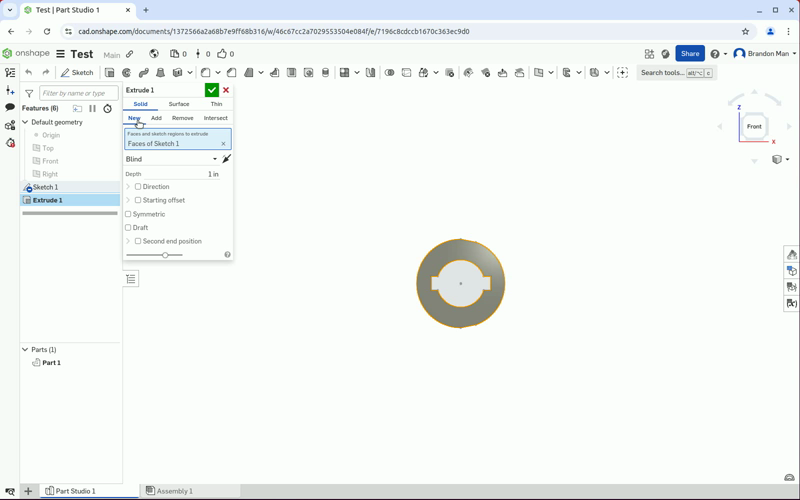
click(137, 120)
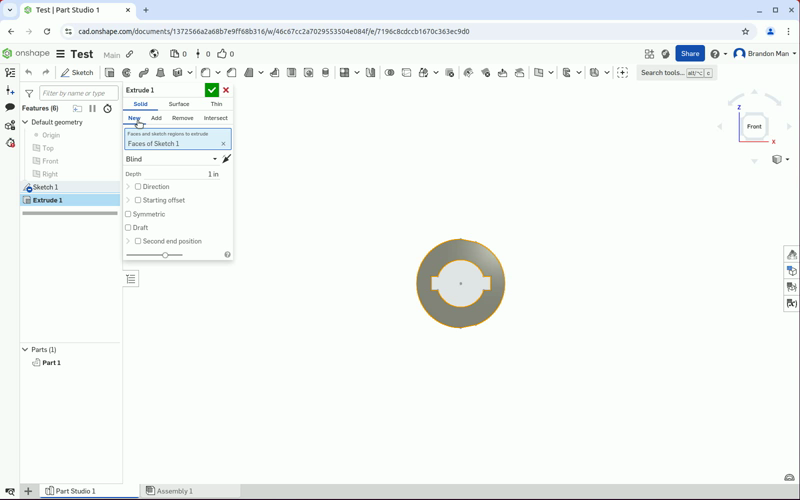
key(tab, 4)
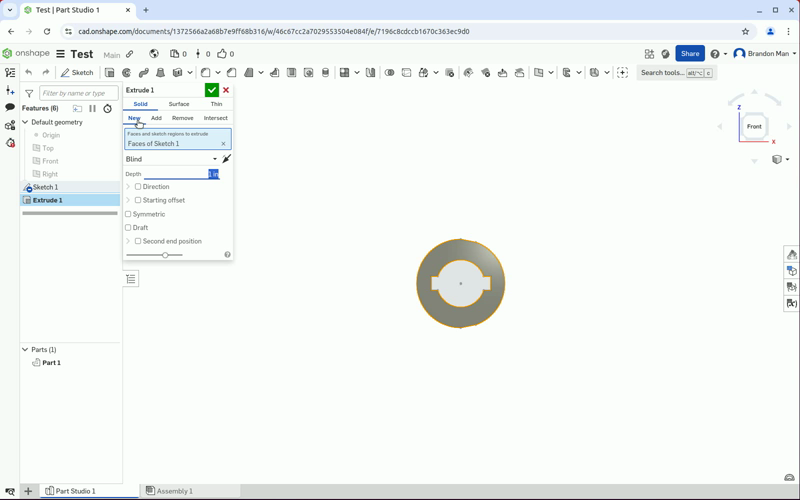
text(7.943)
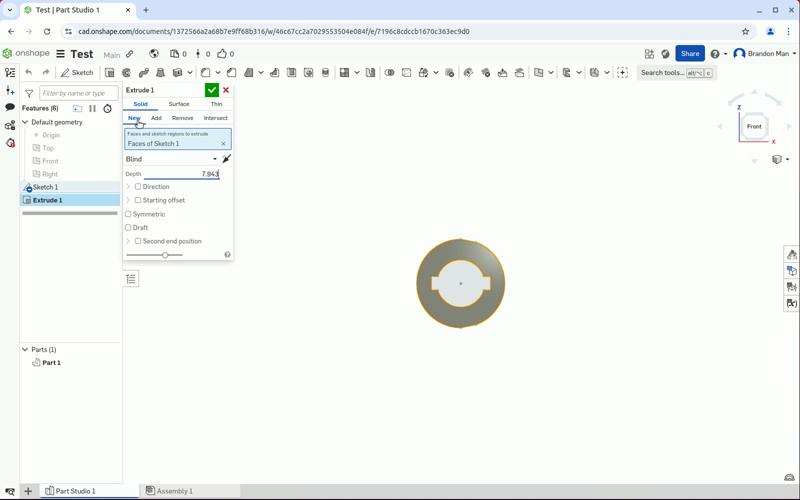
key(enter)
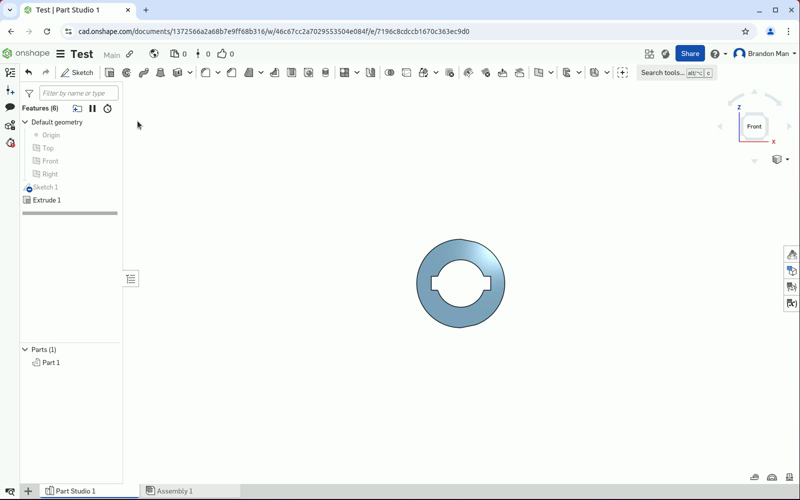
key(shift+h)
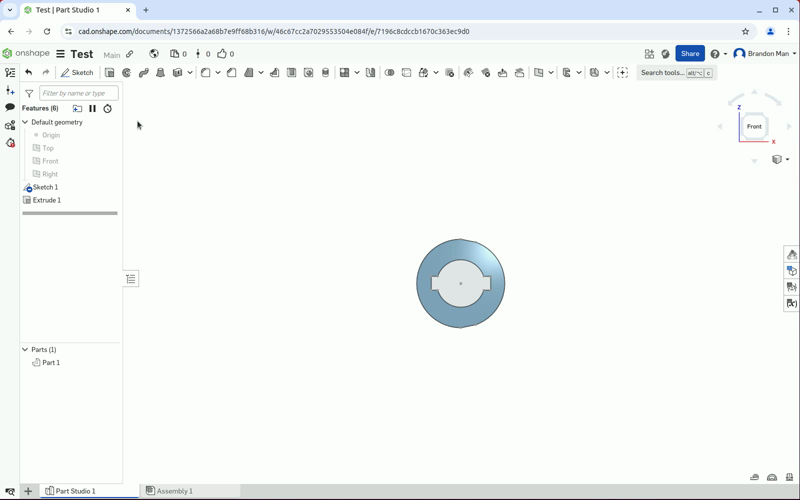
key(shift+h)
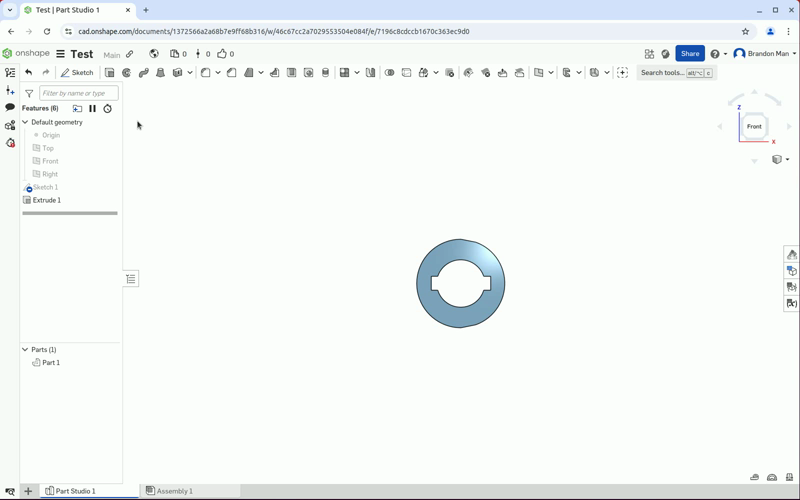
mouse_move(73, 189)
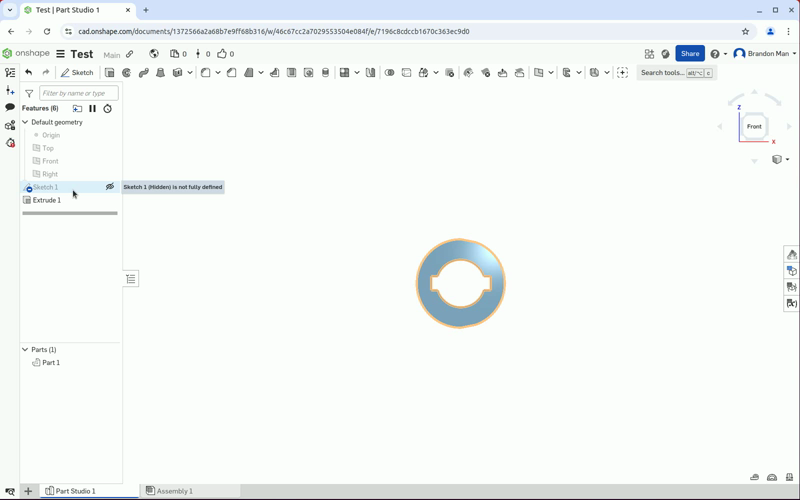
click(73, 189)
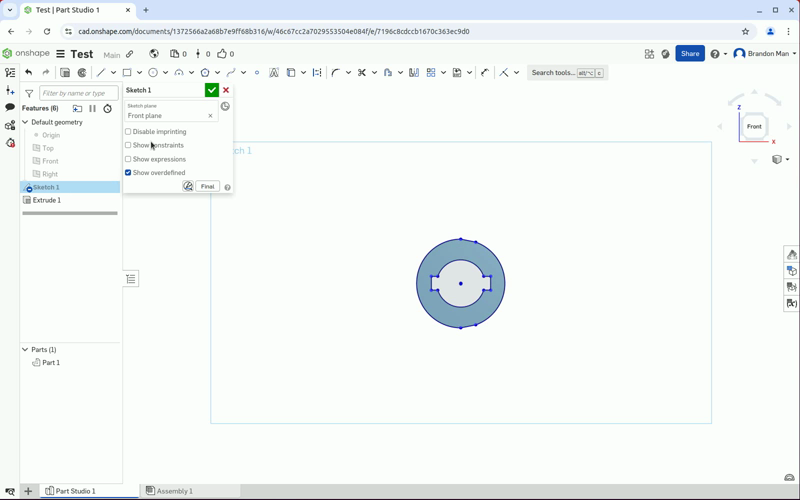
mouse_move(229, 92)
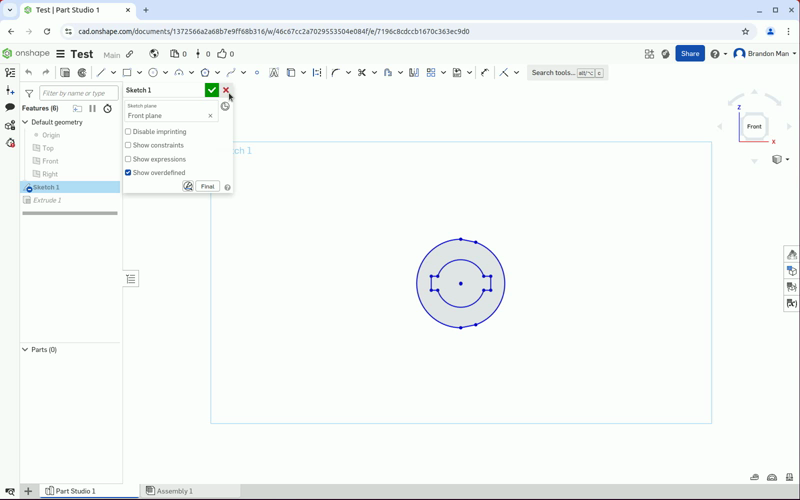
click(229, 92)
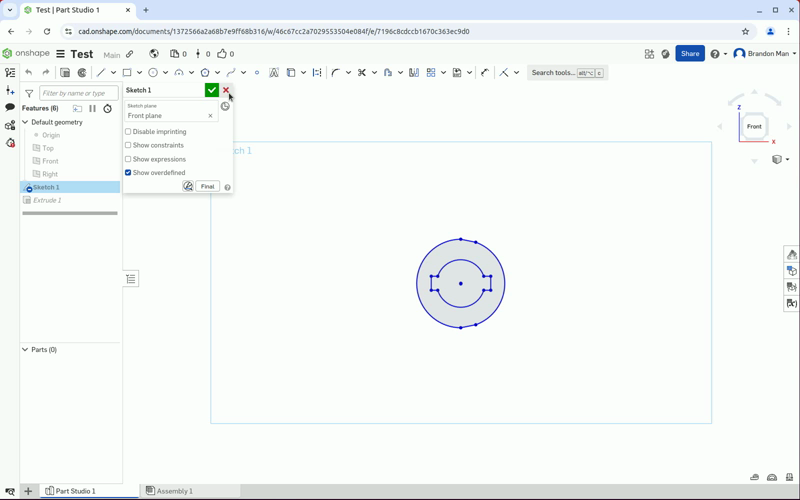
key(shift+s)
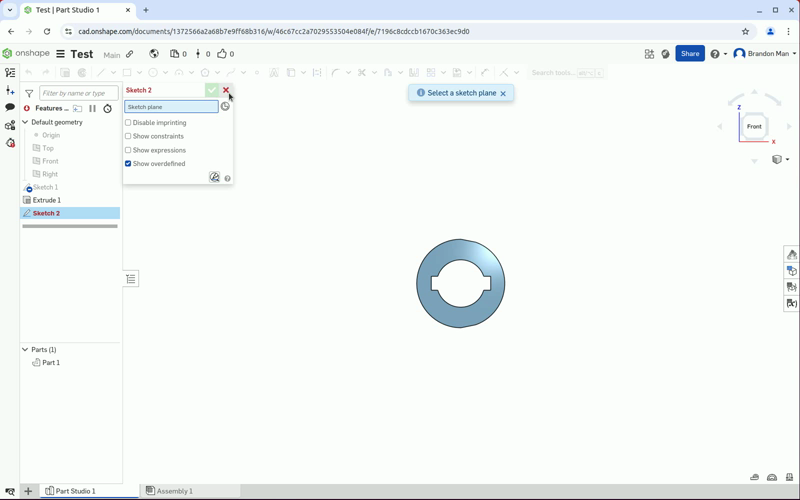
mouse_move(73, 163)
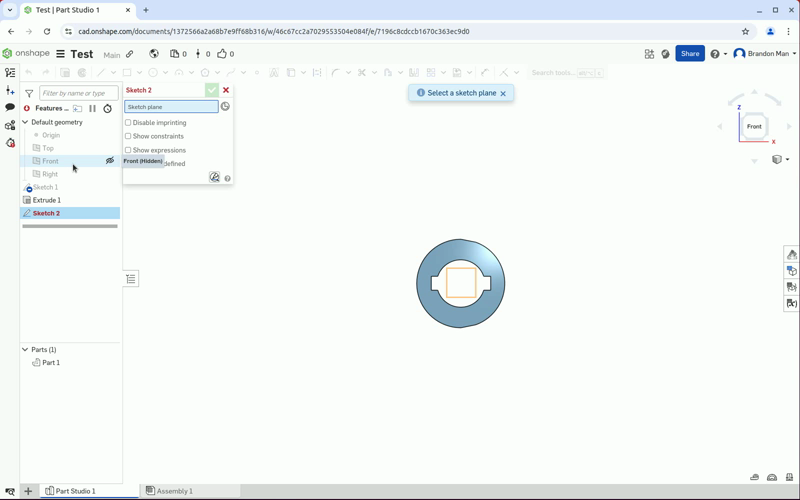
click(73, 163)
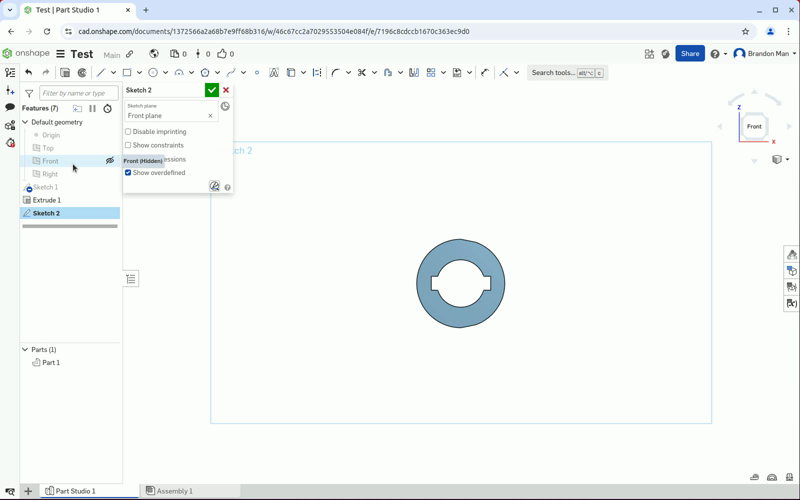
mouse_move(73, 352)
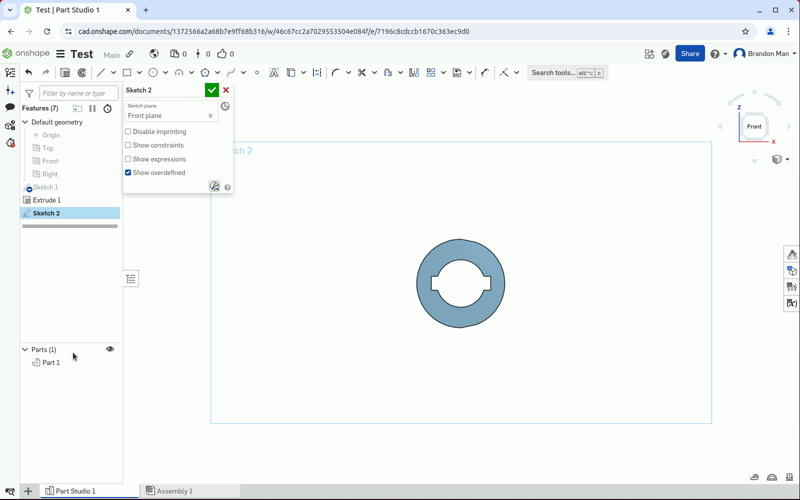
key(y)
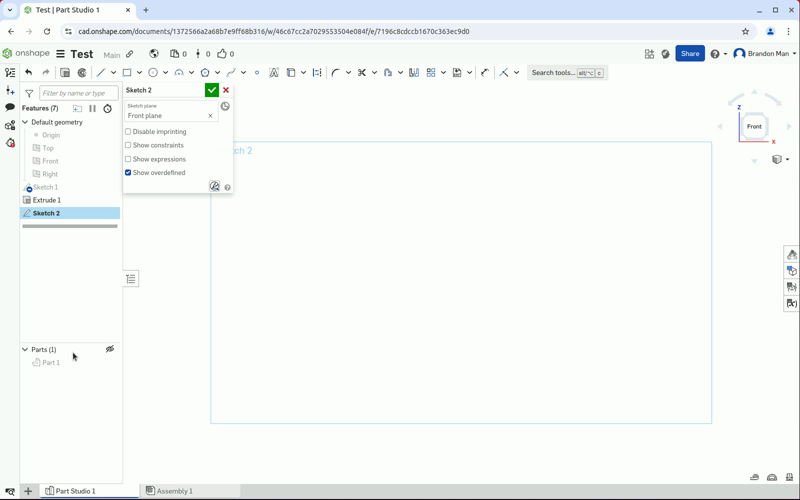
key(l)
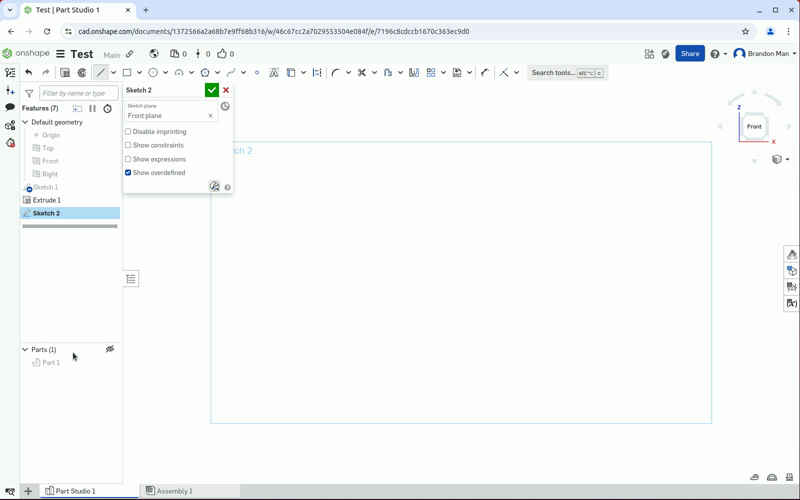
key_down(shift)
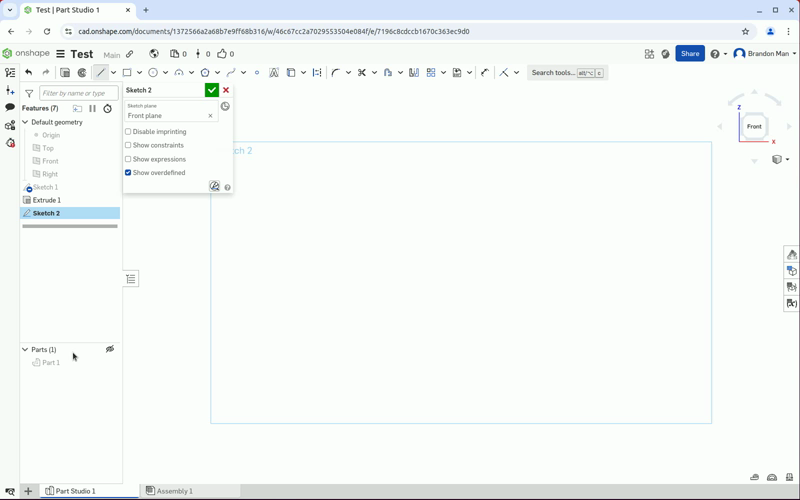
mouse_move(476, 324)
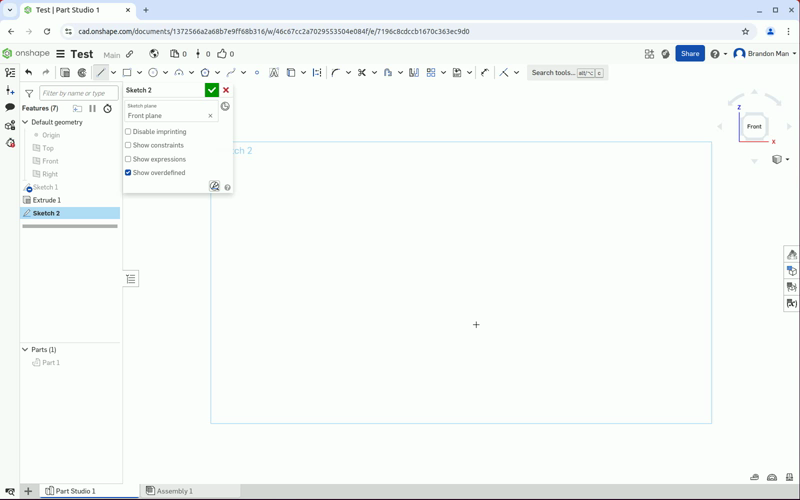
click(476, 324)
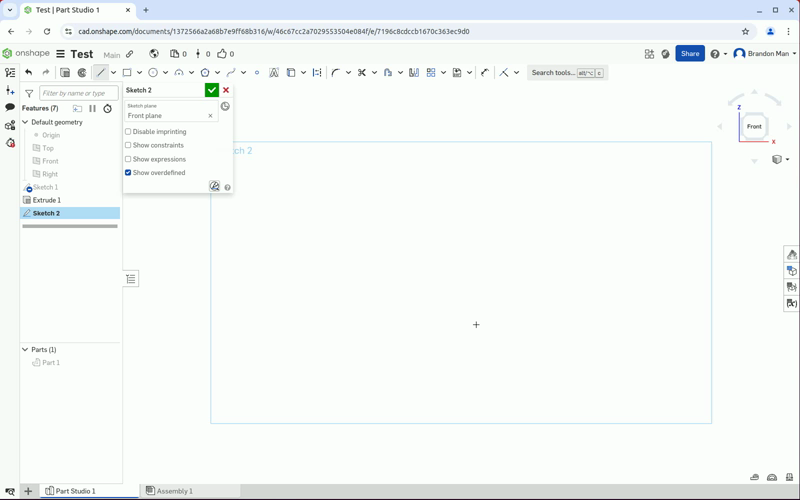
key_up(shift)
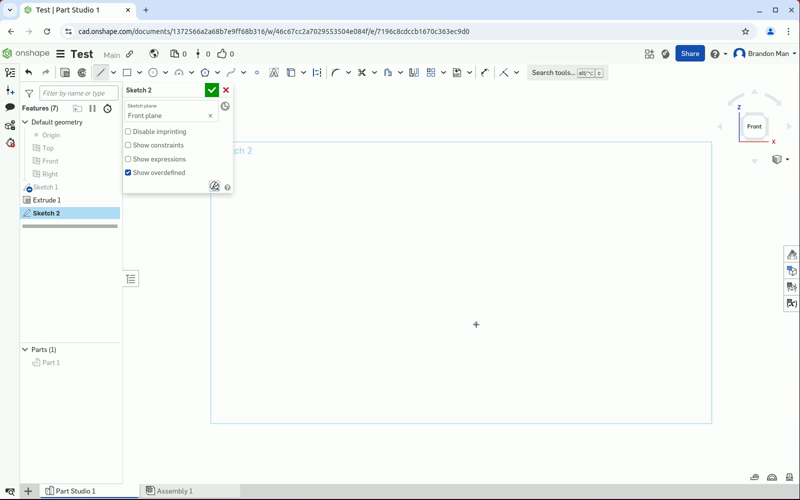
key_down(shift)
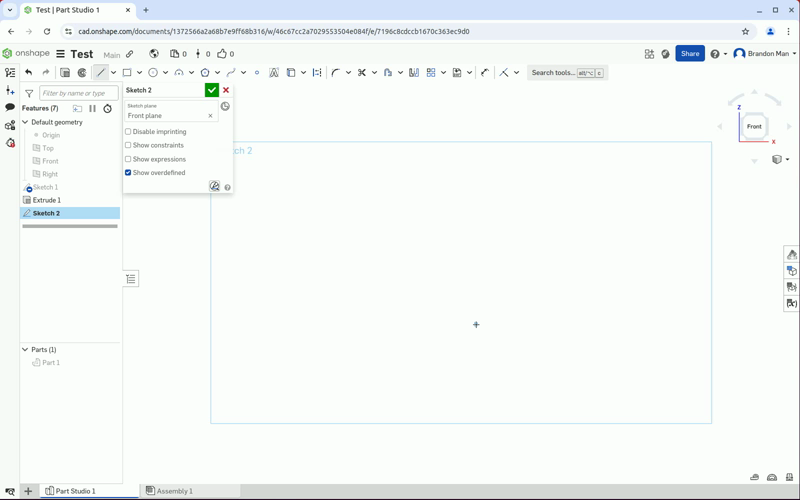
mouse_move(549, 311)
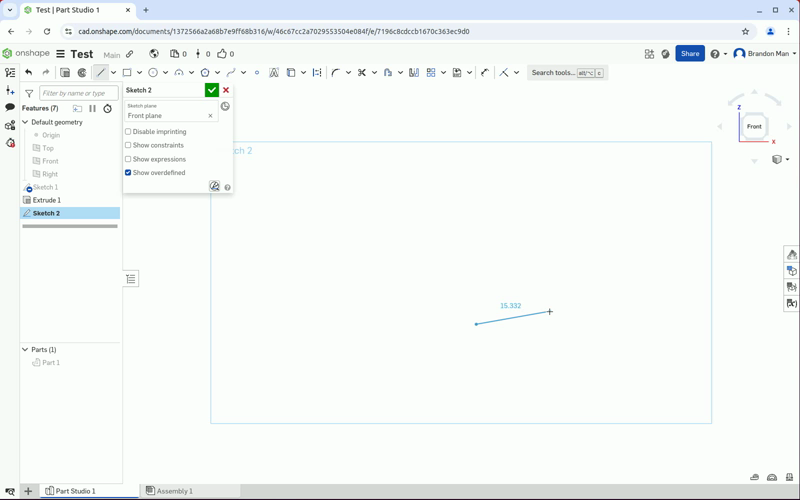
click(549, 311)
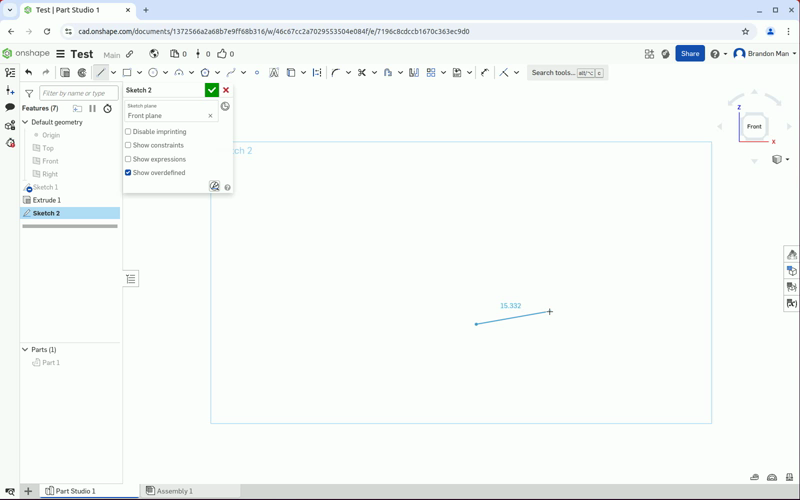
key_up(shift)
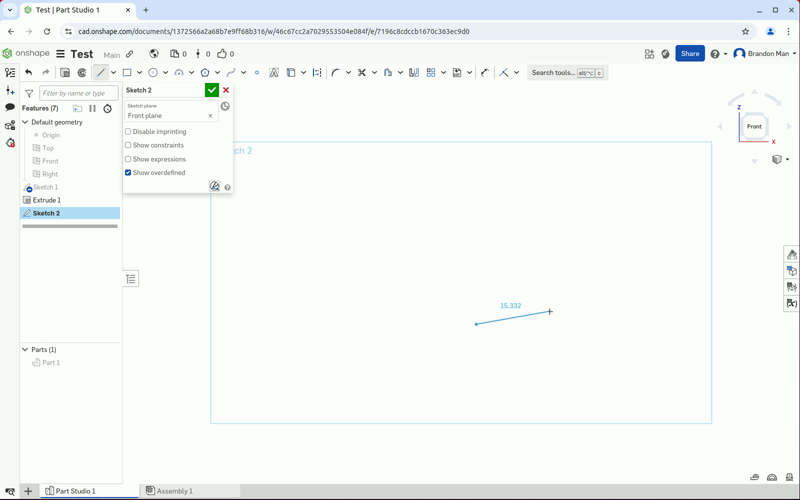
key(esc)
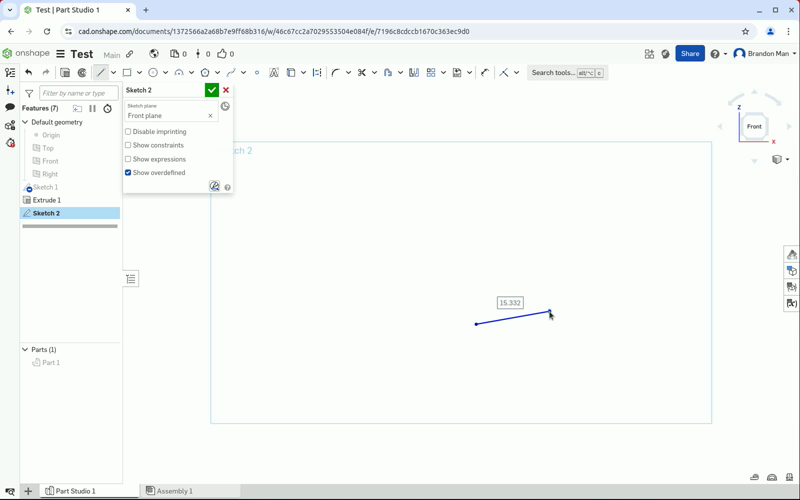
key(a)
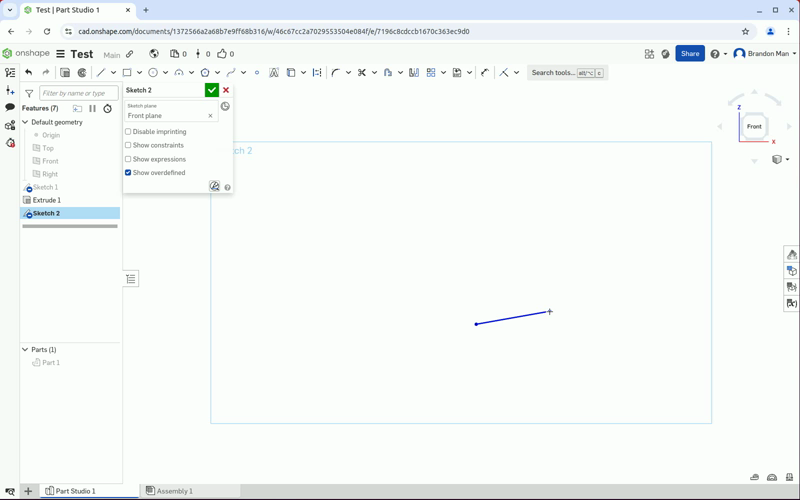
mouse_move(549, 311)
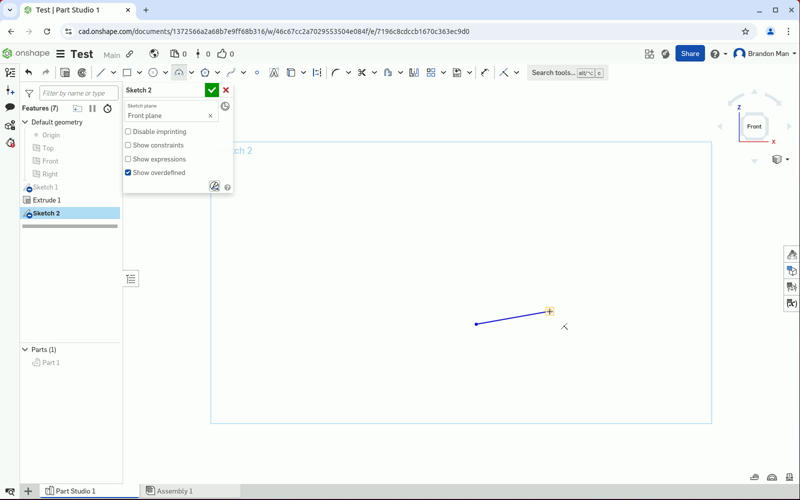
click(549, 311)
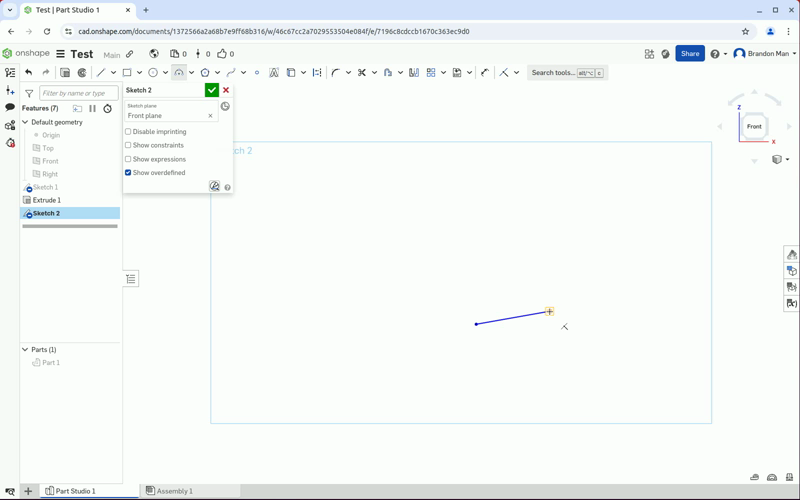
key_down(shift)
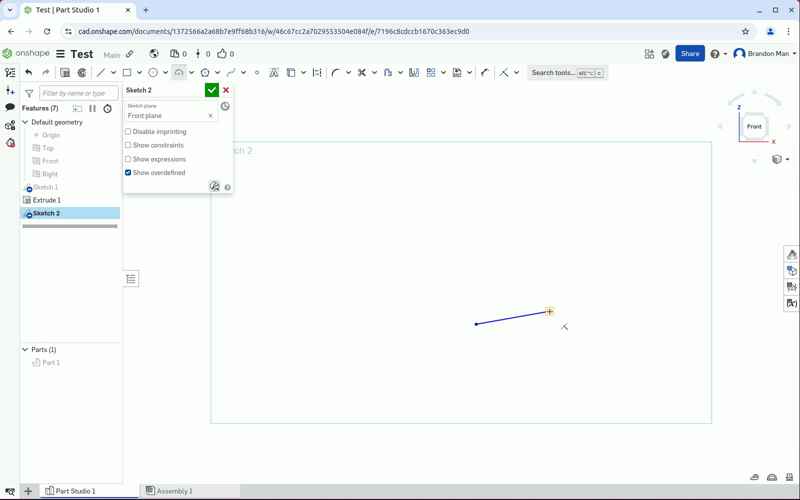
mouse_move(549, 252)
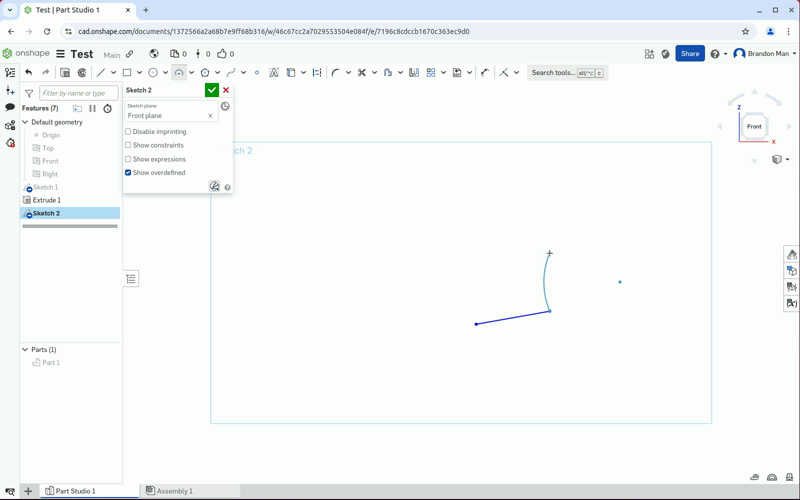
click(549, 252)
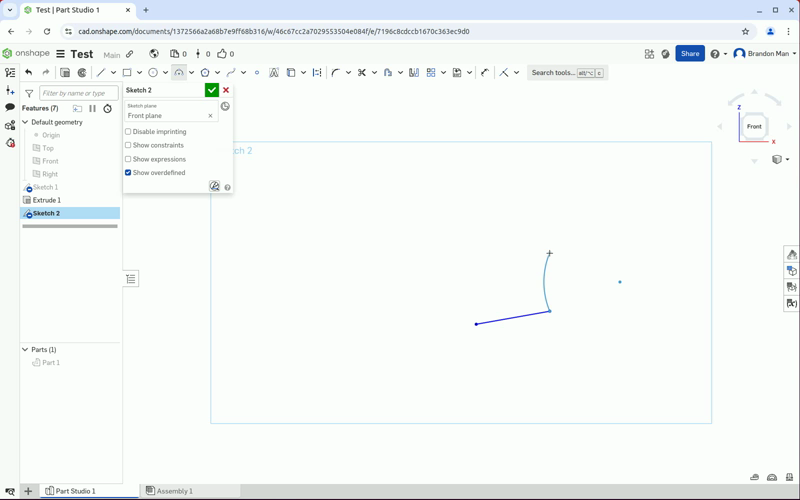
mouse_move(514, 282)
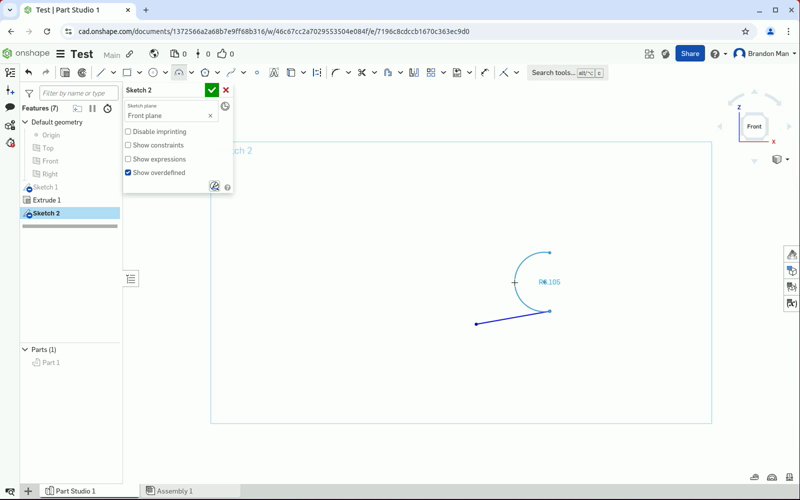
click(514, 282)
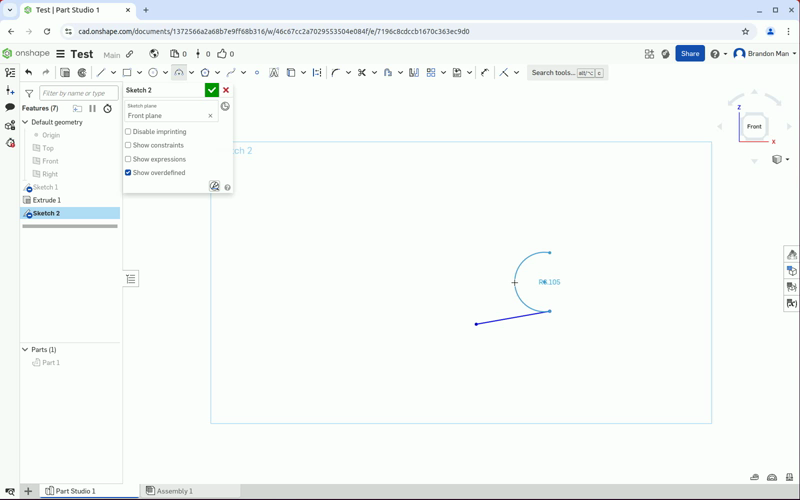
key_up(shift)
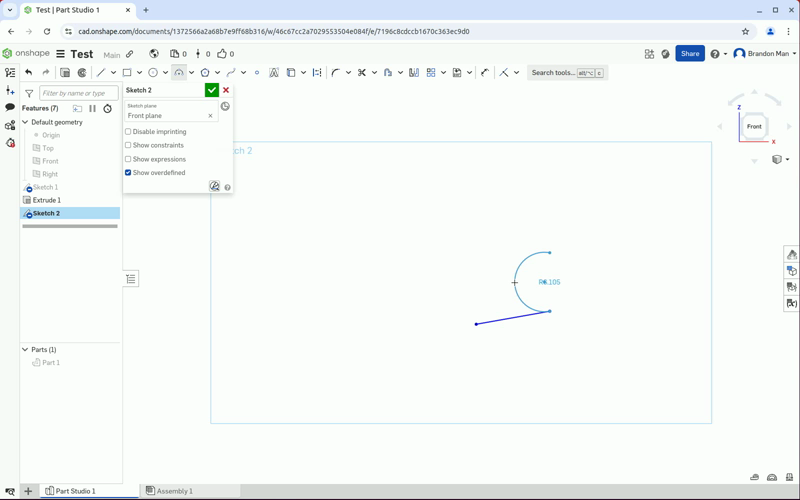
key(esc)
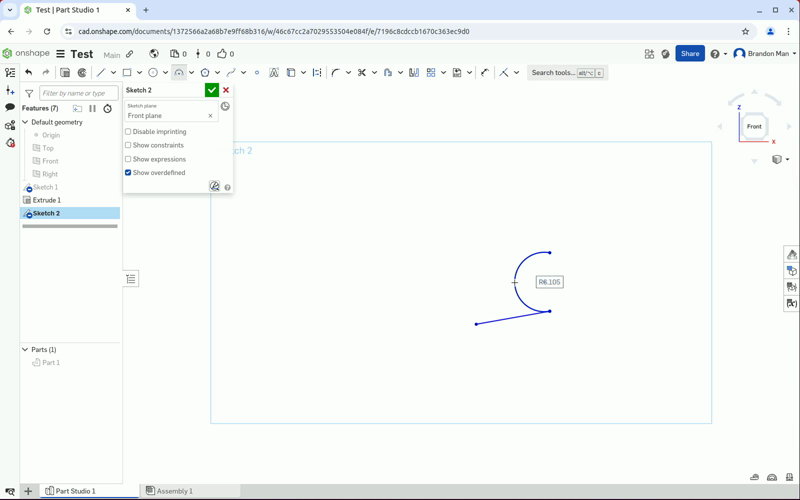
key(l)
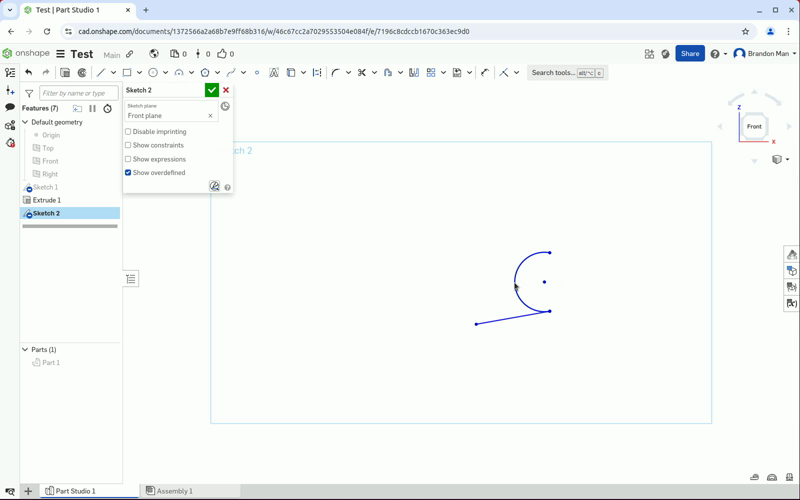
mouse_move(549, 252)
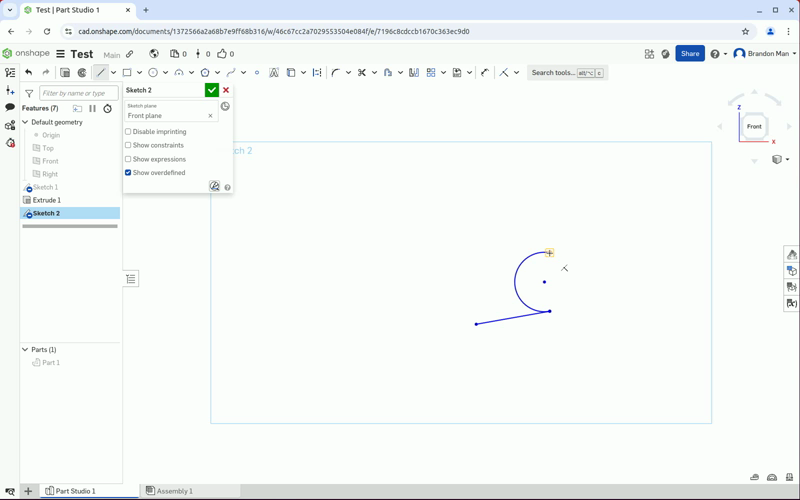
click(549, 252)
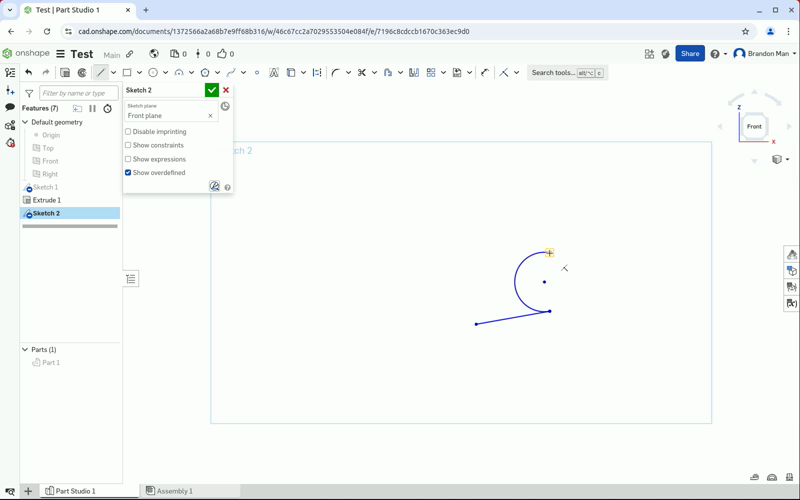
key_down(shift)
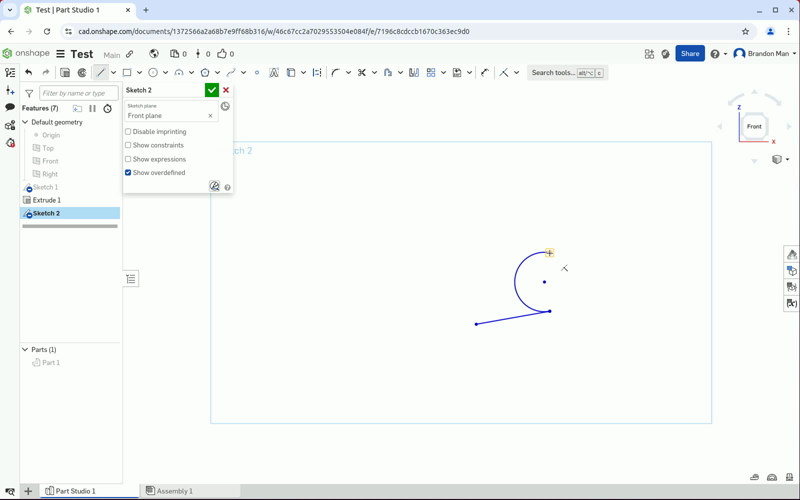
mouse_move(476, 240)
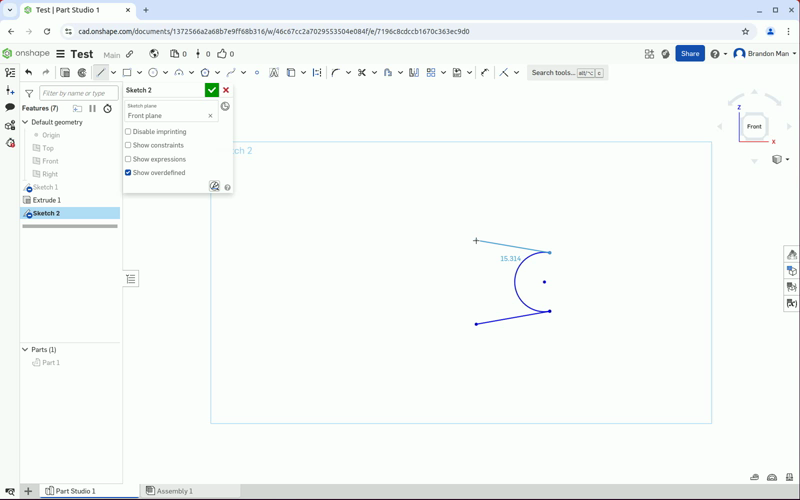
click(476, 240)
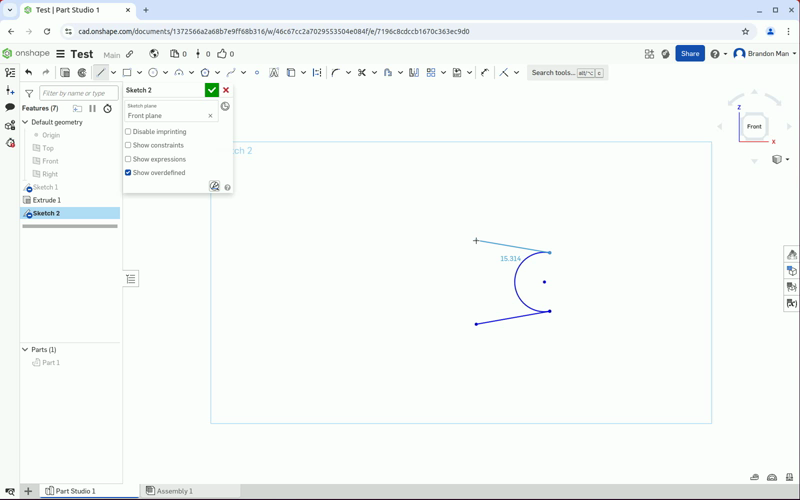
key_up(shift)
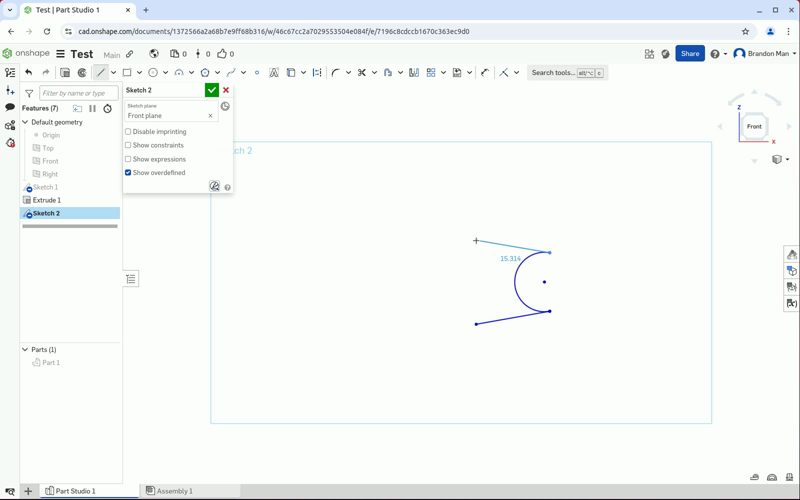
key(esc)
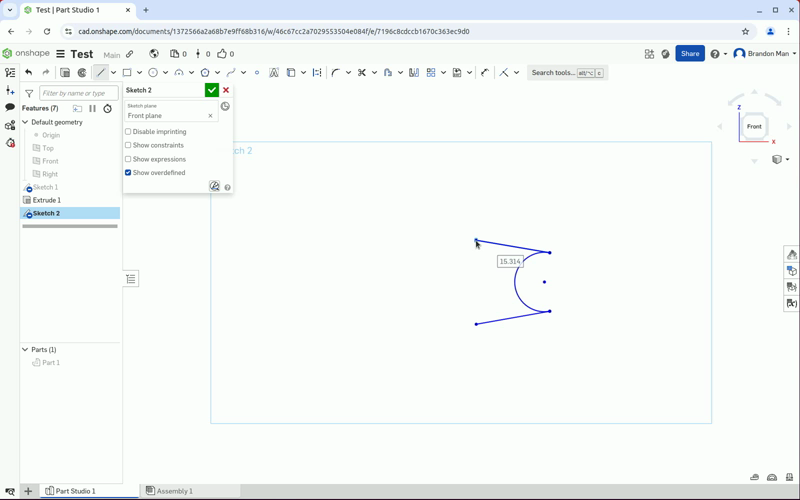
key(a)
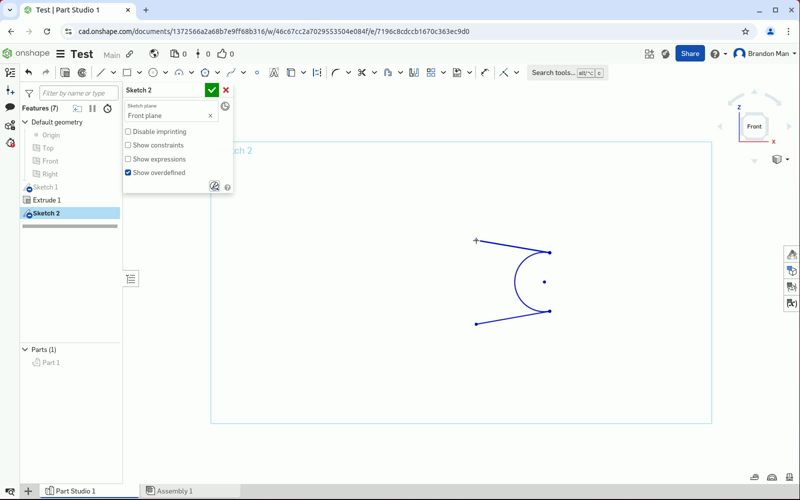
mouse_move(476, 240)
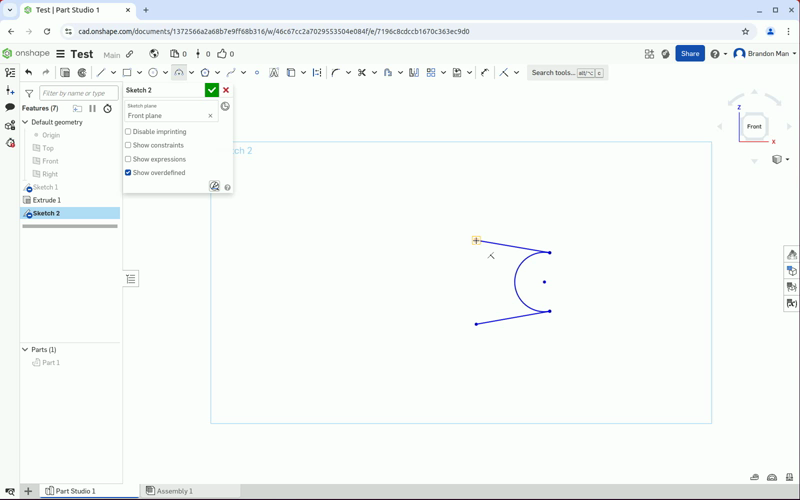
click(476, 240)
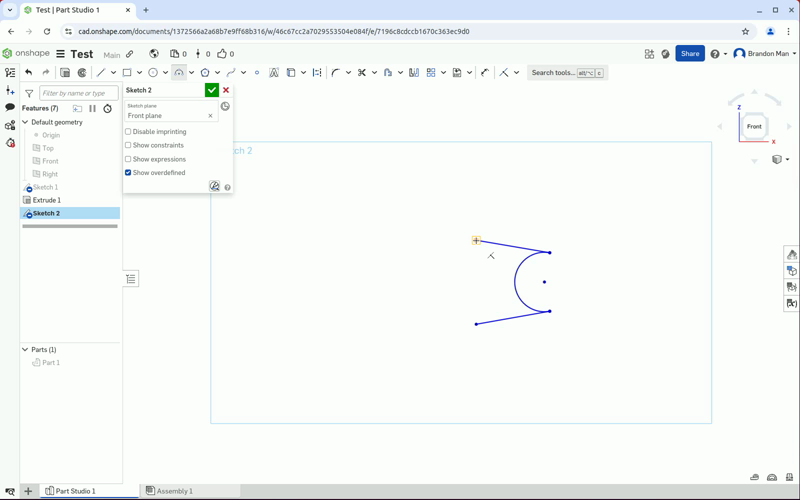
mouse_move(476, 324)
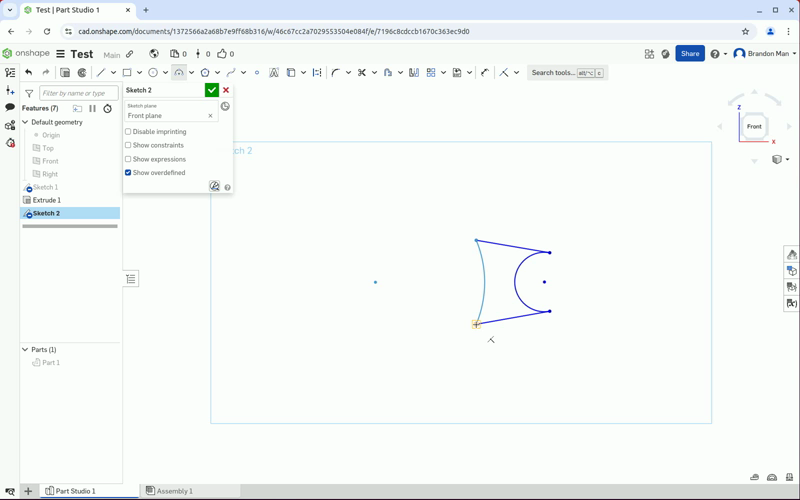
click(476, 324)
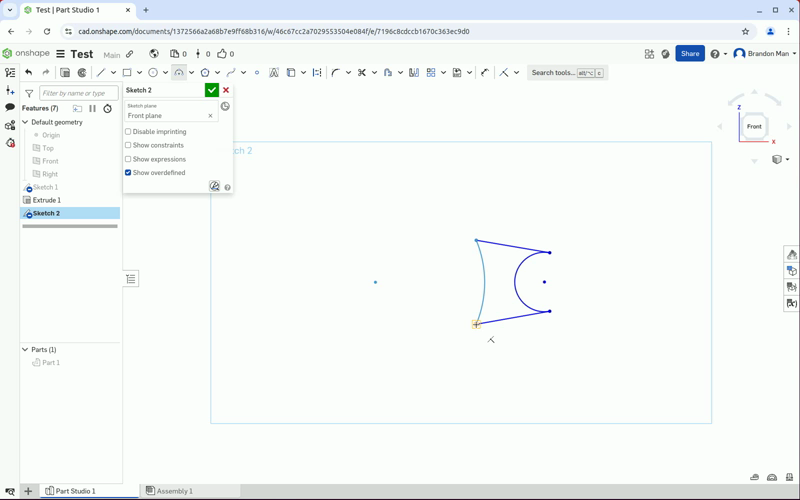
key_down(shift)
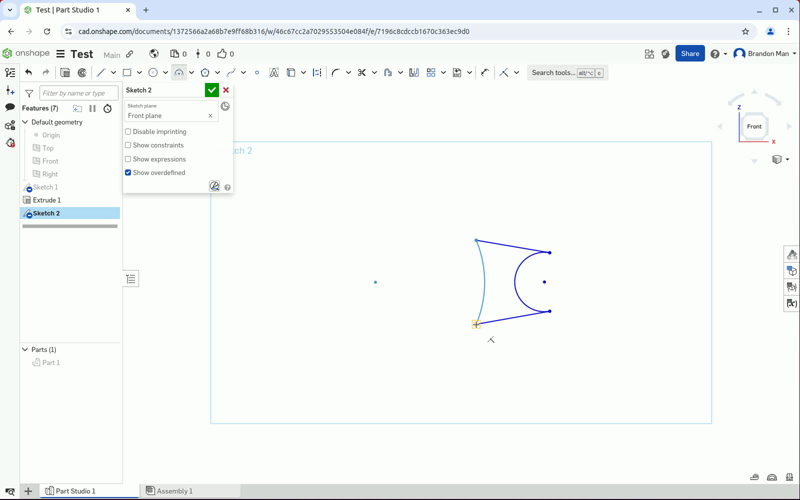
mouse_move(505, 282)
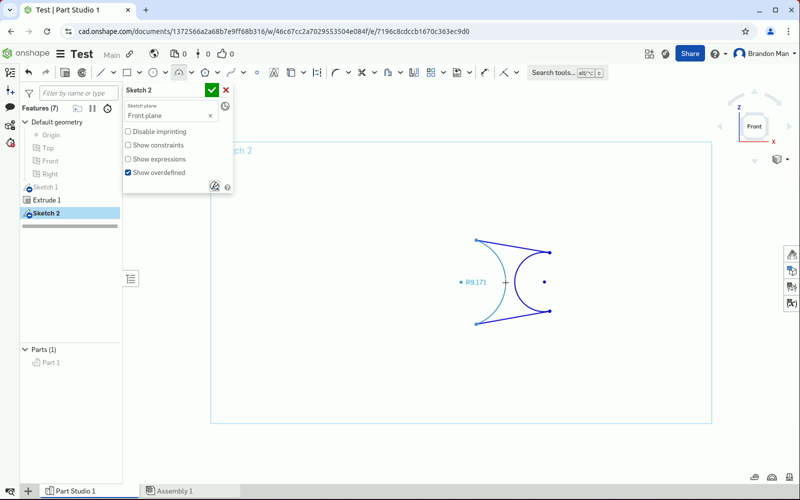
click(505, 282)
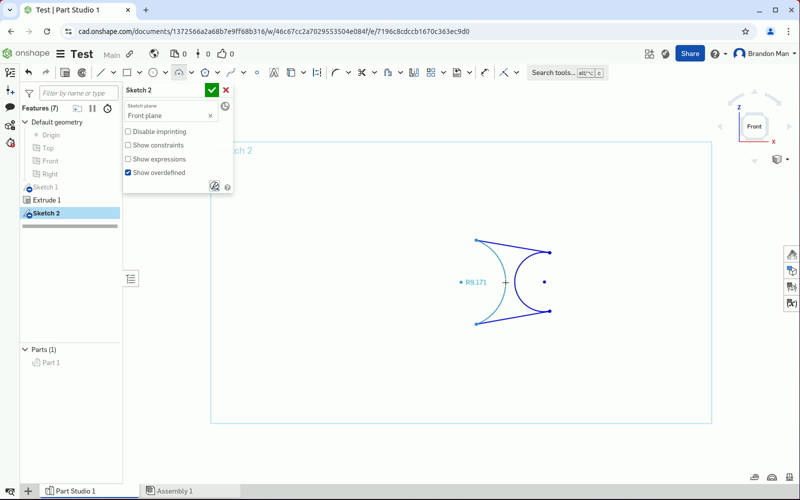
key_up(shift)
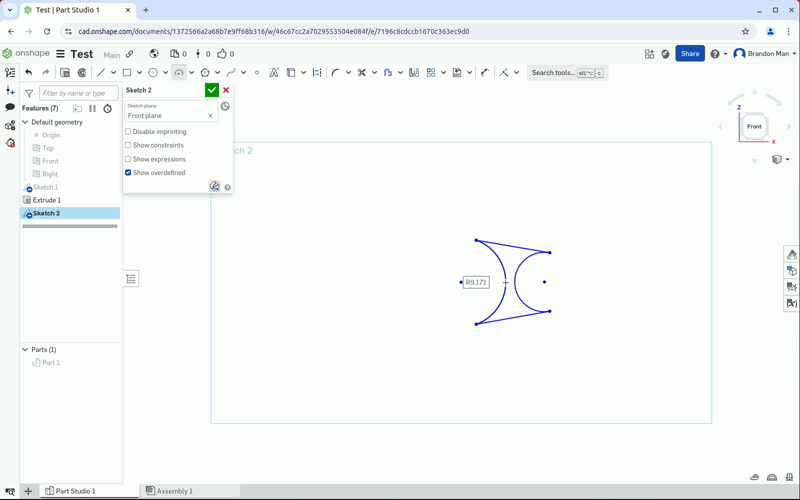
key(esc)
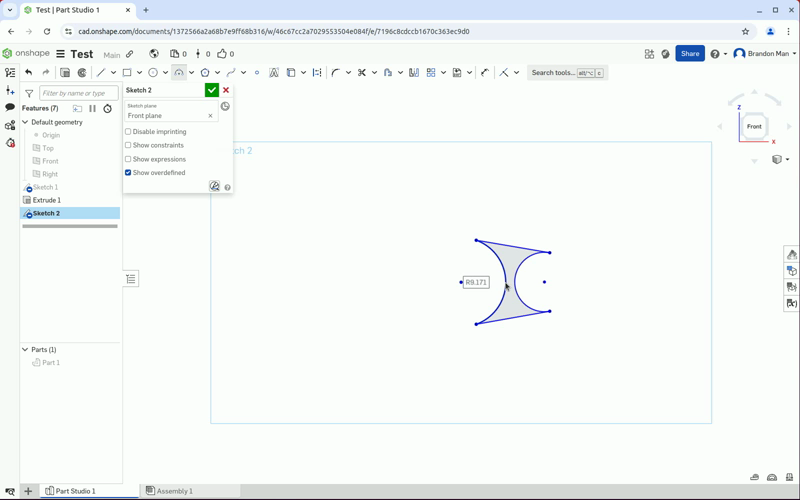
mouse_move(514, 259)
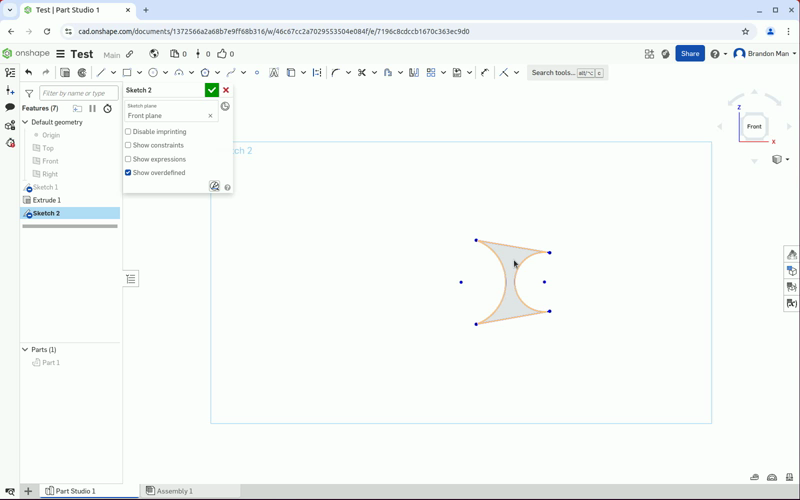
scroll(6)
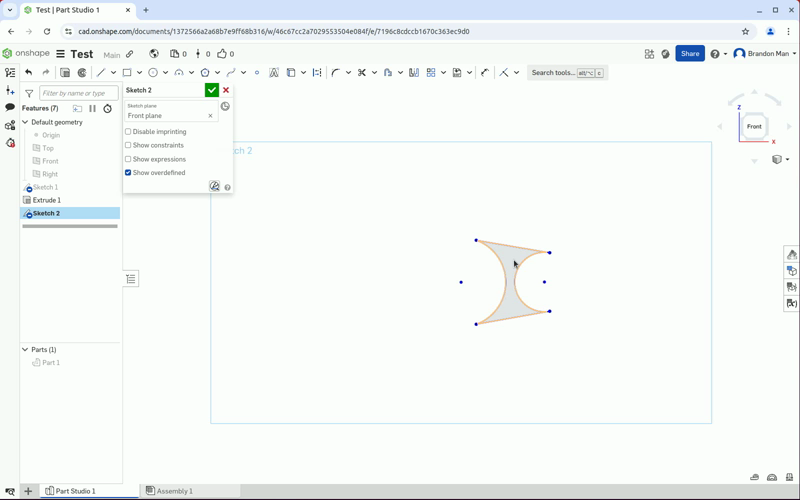
scroll(6)
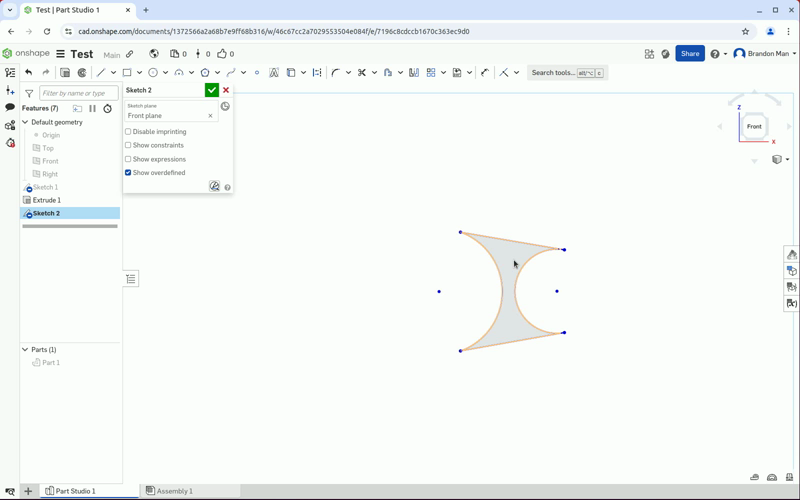
scroll(6)
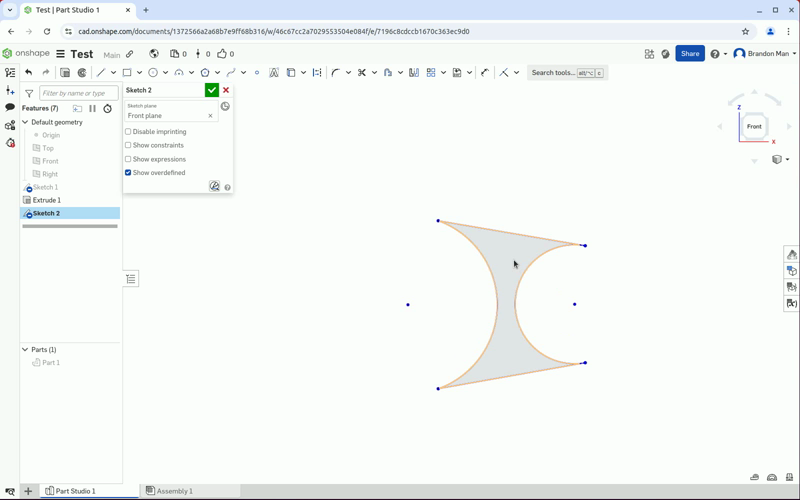
scroll(6)
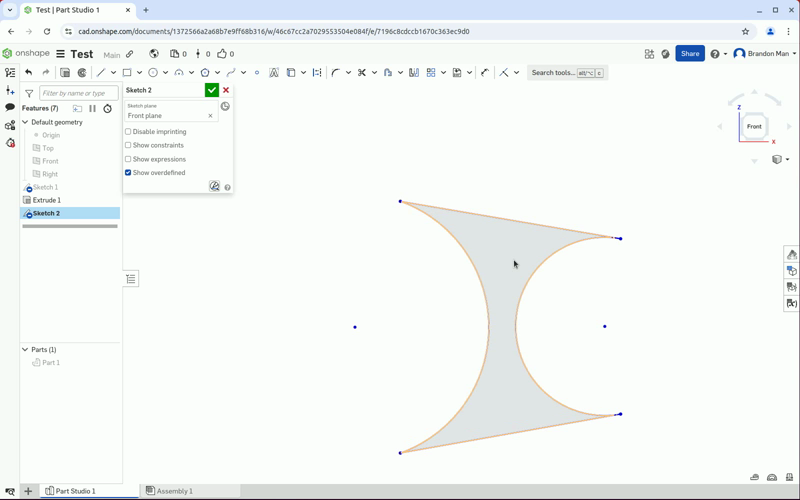
scroll(6)
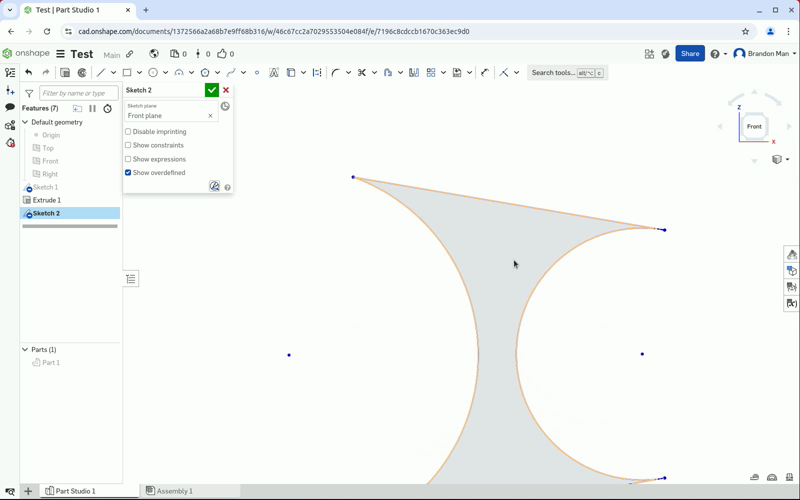
scroll(6)
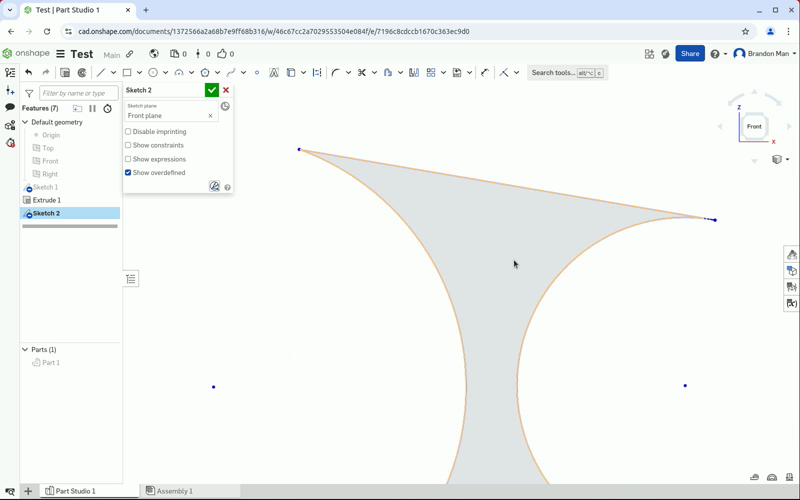
scroll(6)
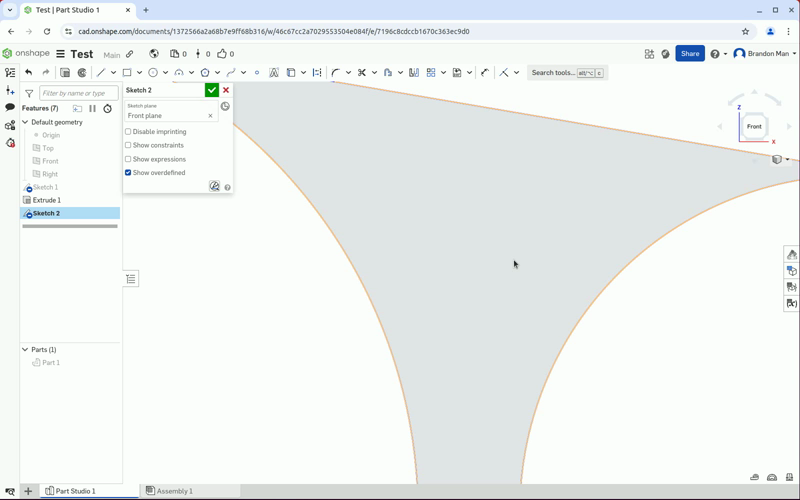
click(514, 259)
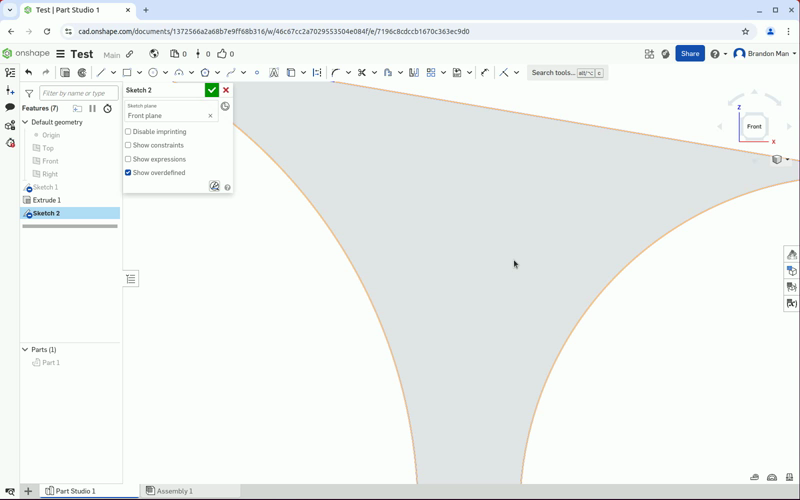
scroll(-6)
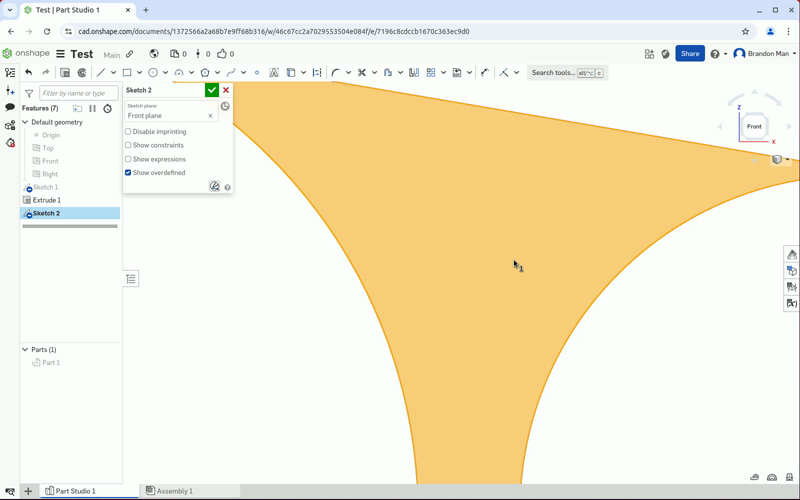
scroll(-6)
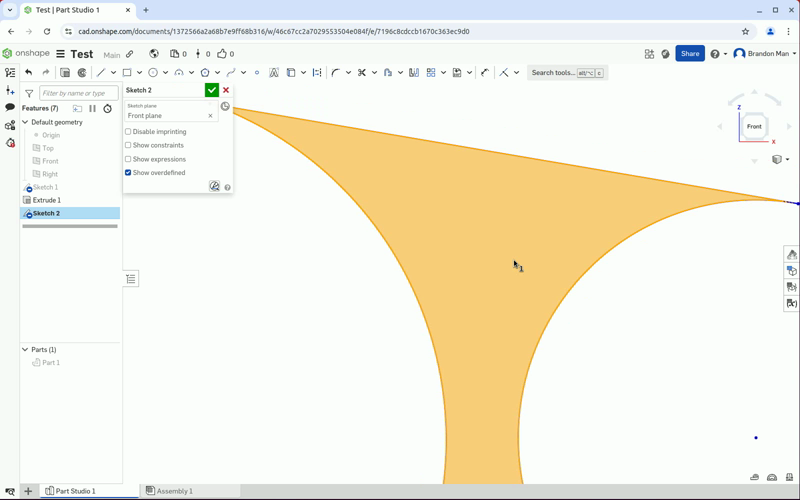
scroll(-6)
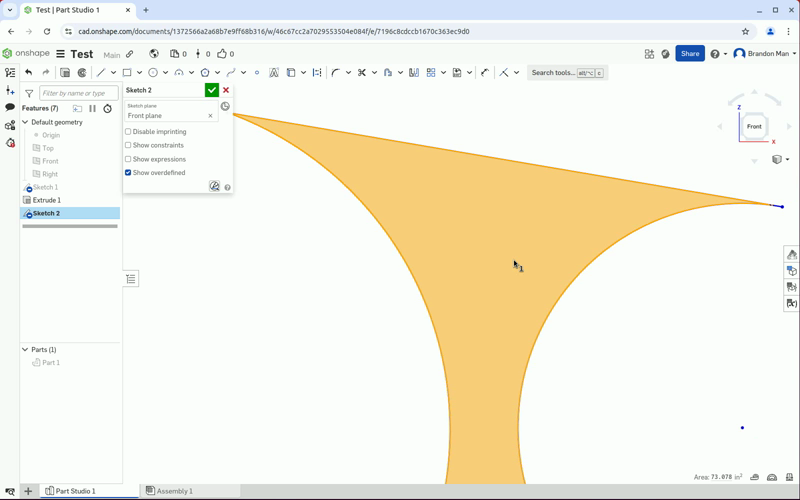
scroll(-6)
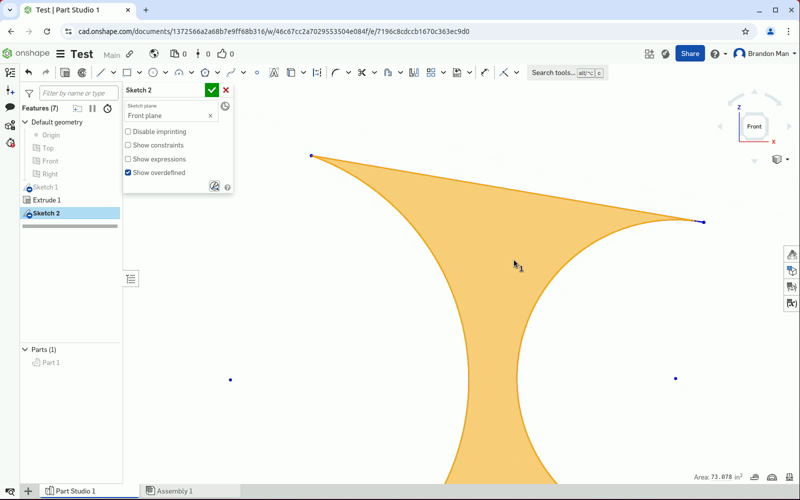
scroll(-6)
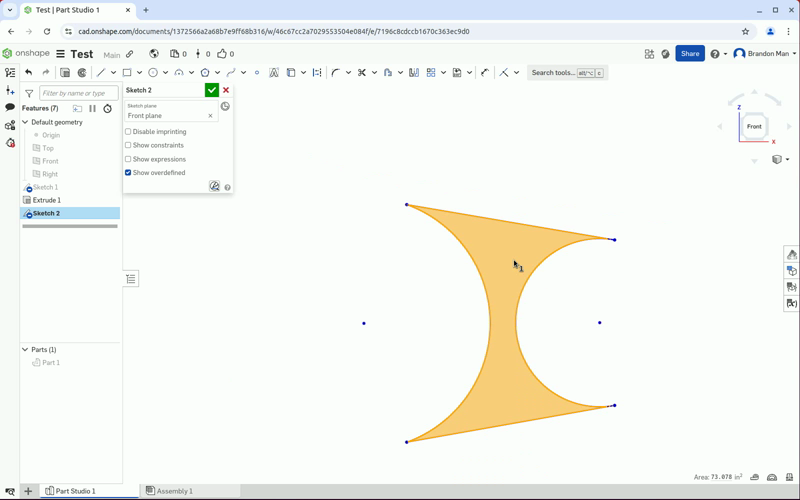
scroll(-6)
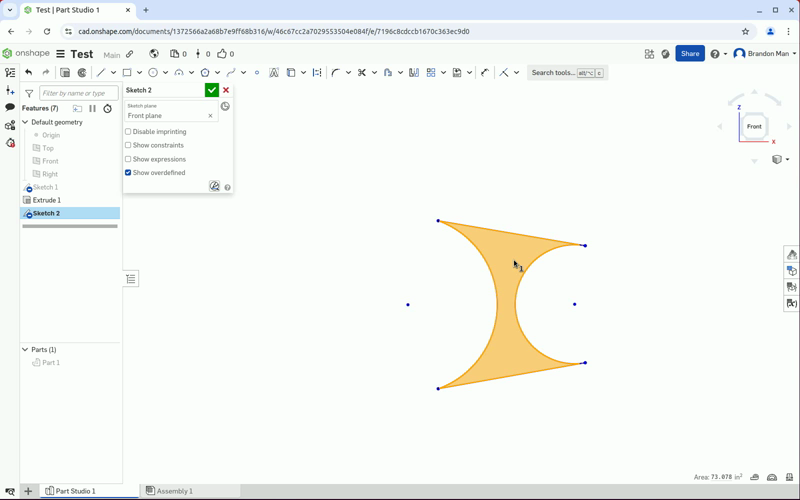
scroll(-6)
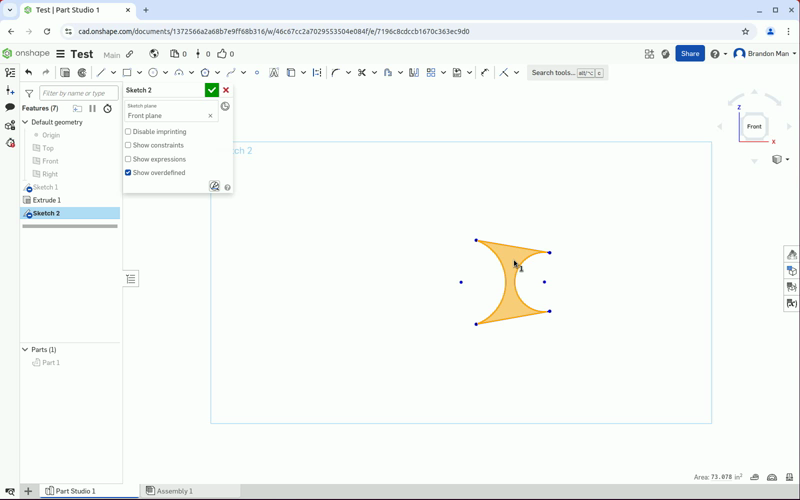
mouse_move(73, 352)
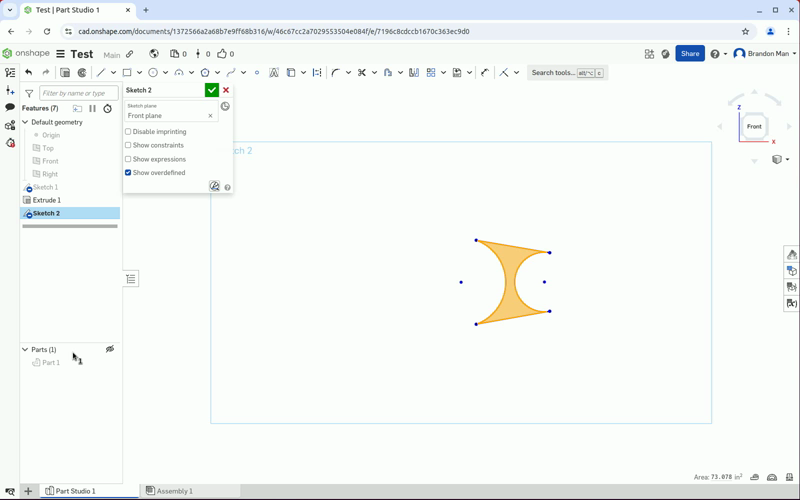
key(shift+y)
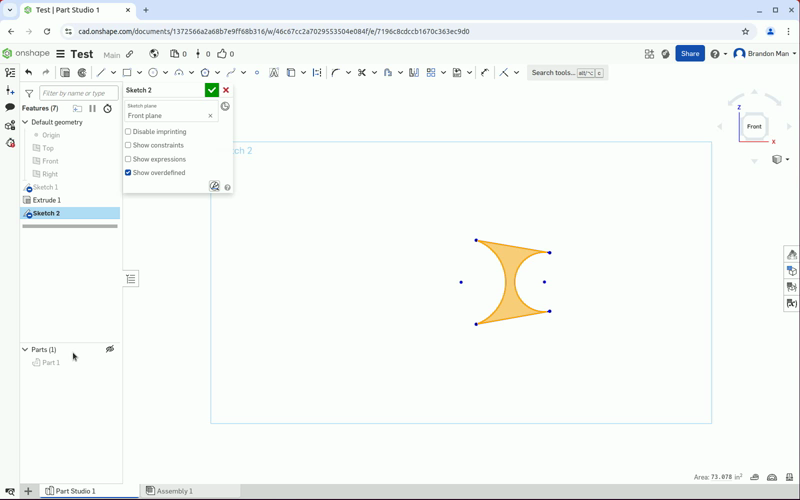
key(shift+e)
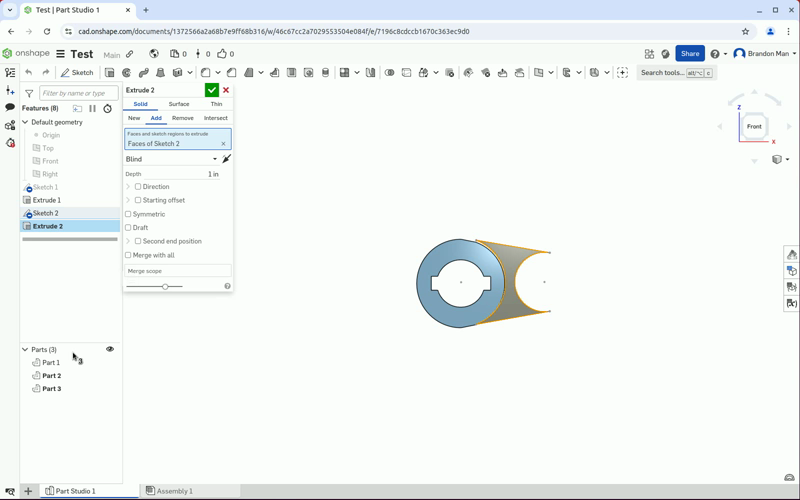
mouse_move(143, 106)
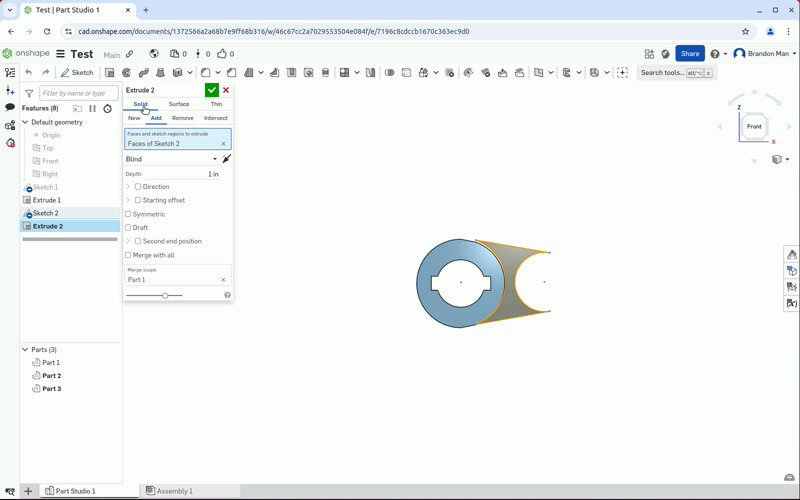
click(143, 106)
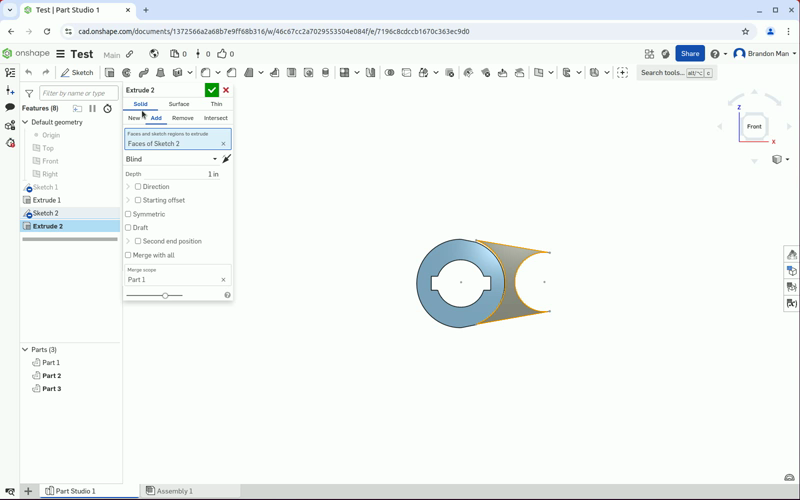
mouse_move(137, 120)
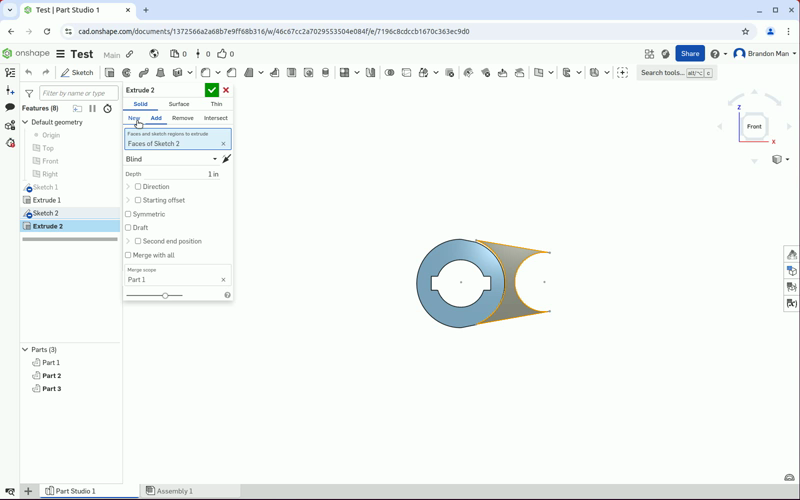
click(137, 120)
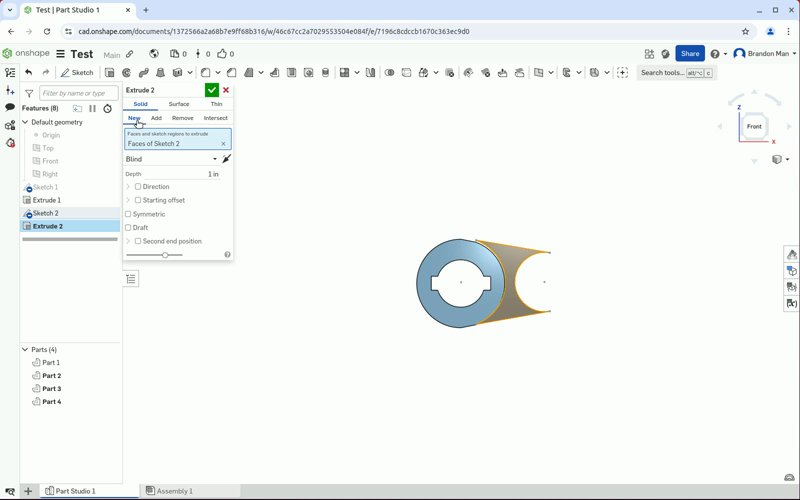
key(tab, 4)
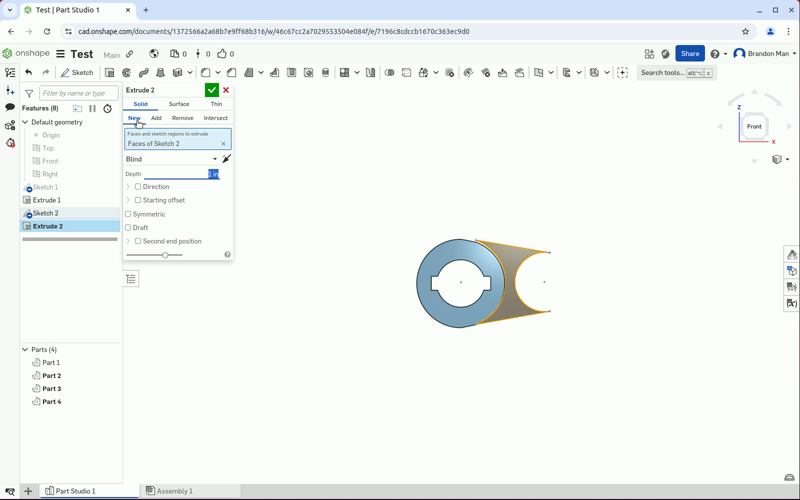
text(7.943)
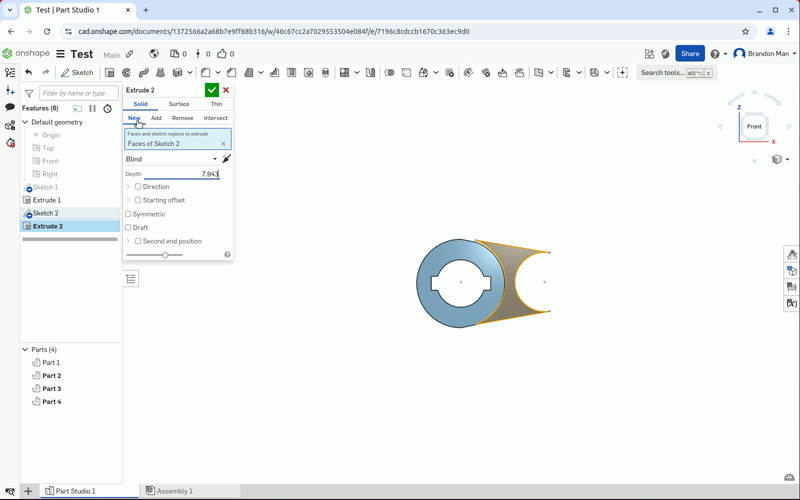
key(enter)
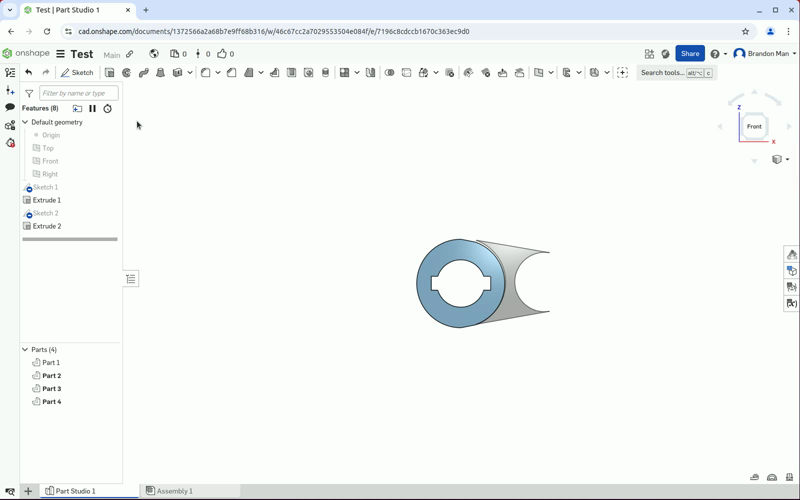
key(shift+h)
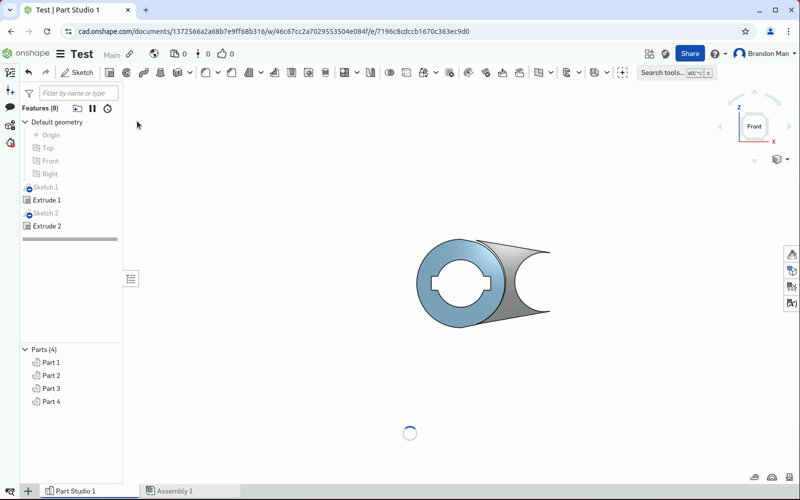
key(shift+h)
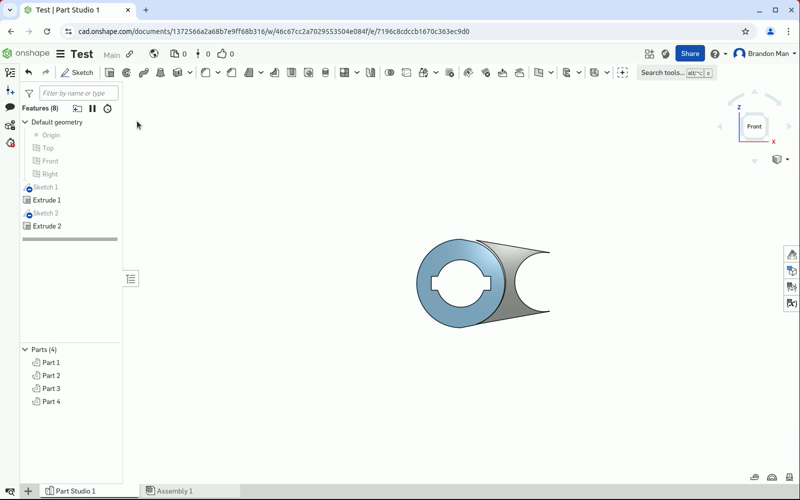
mouse_move(73, 189)
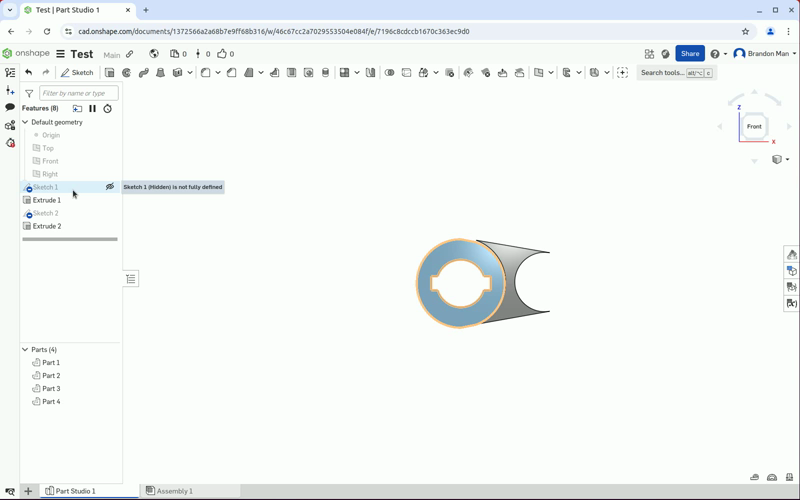
click(73, 189)
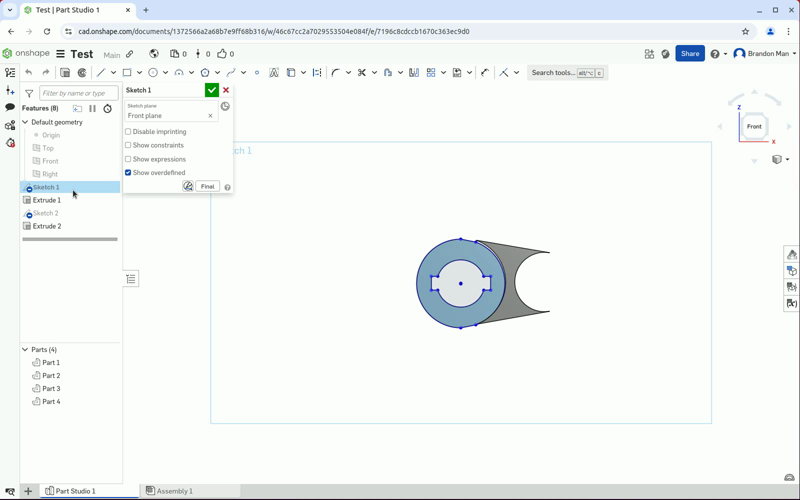
mouse_move(229, 92)
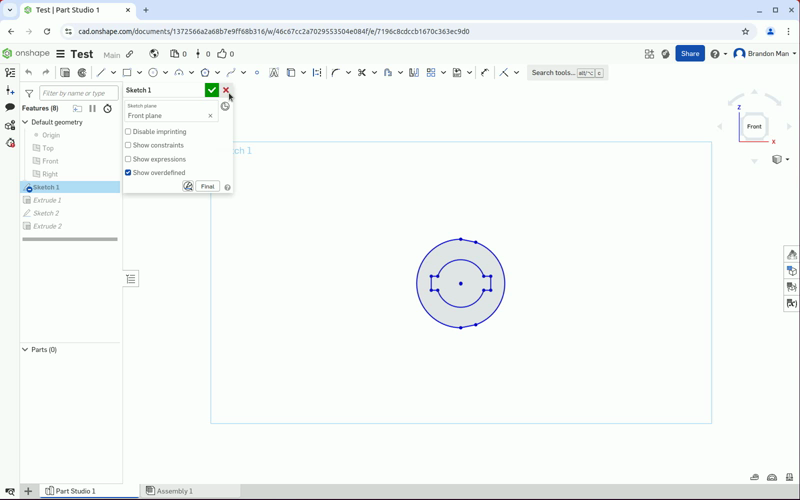
click(229, 92)
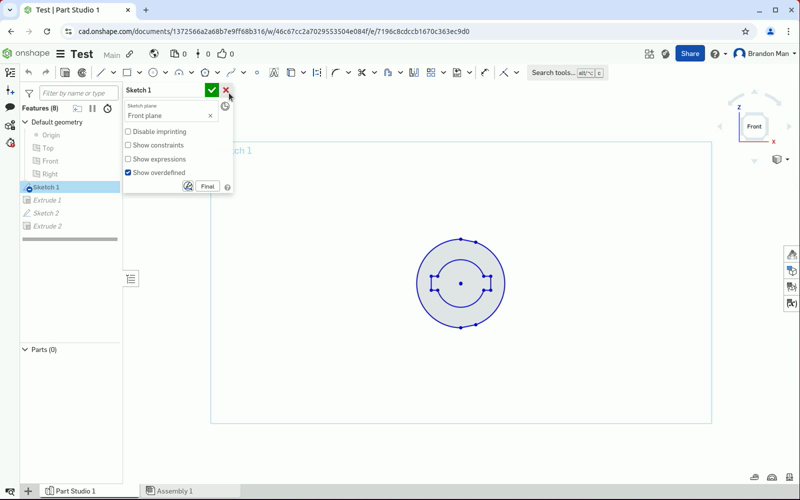
key(shift+s)
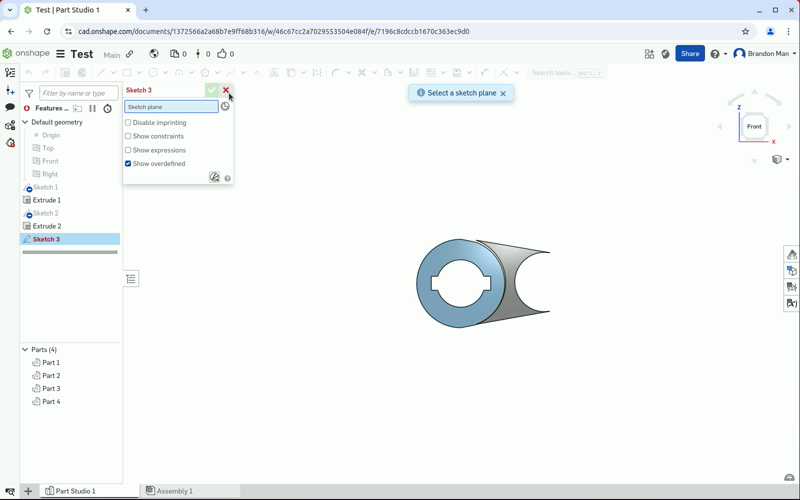
mouse_move(73, 163)
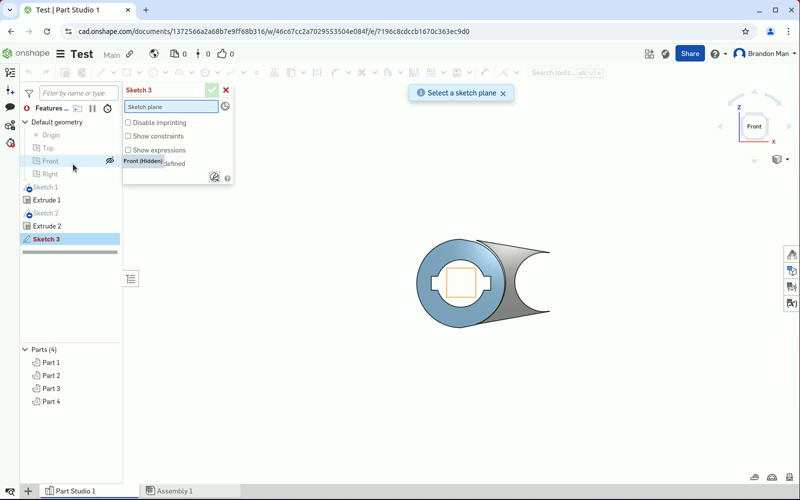
click(73, 163)
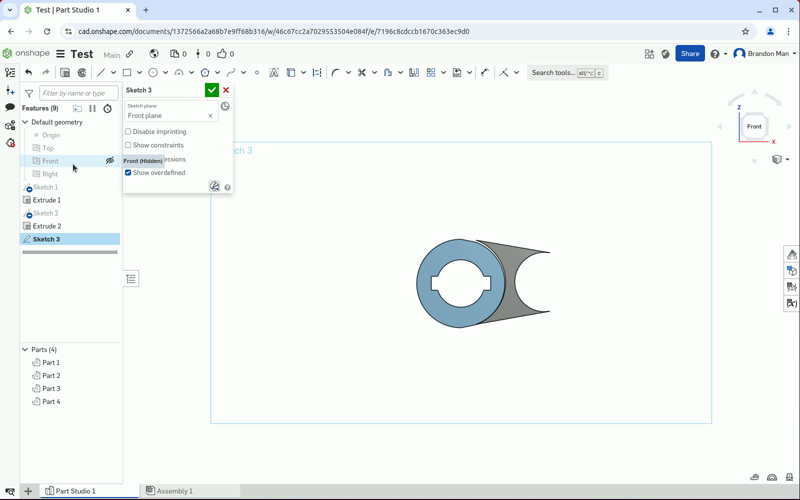
mouse_move(73, 352)
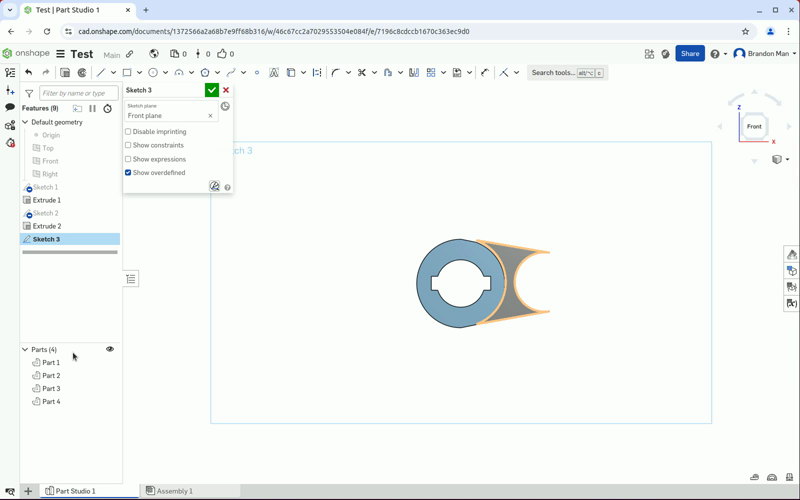
key(y)
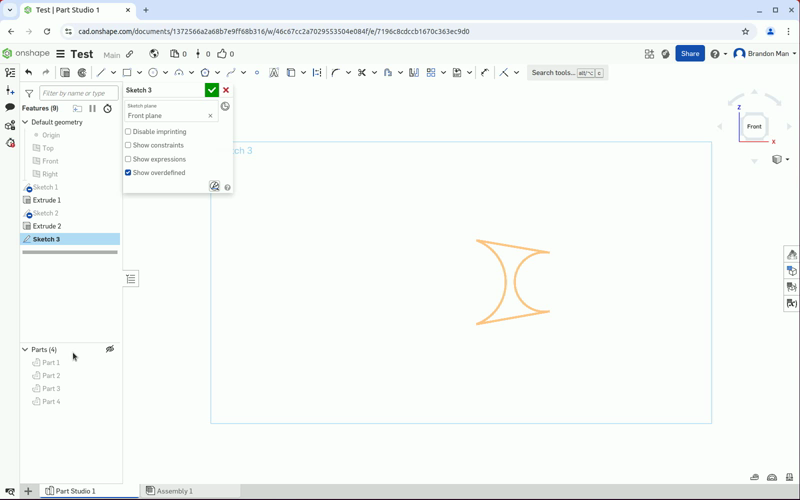
key(c)
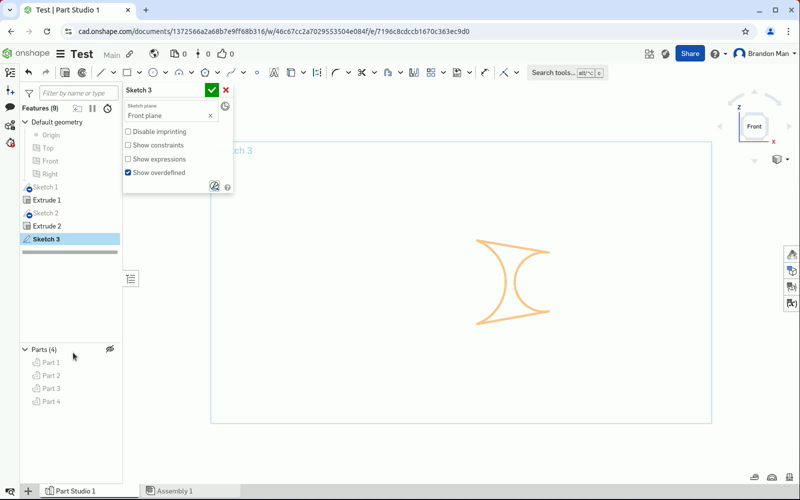
key_down(shift)
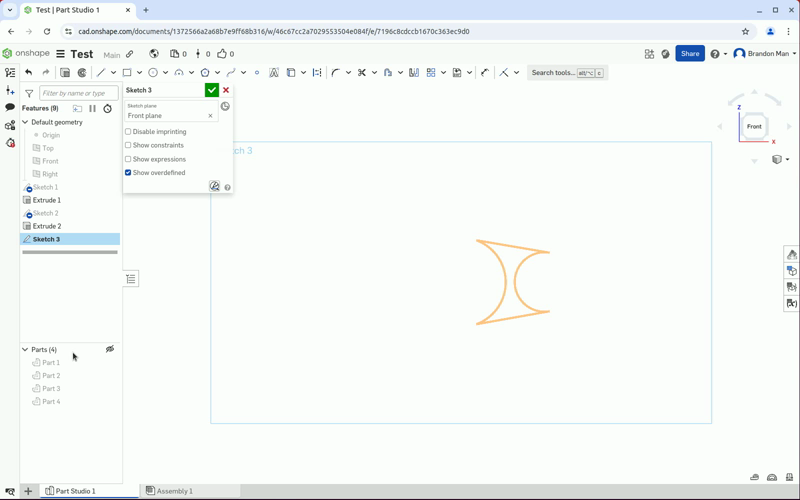
mouse_move(544, 282)
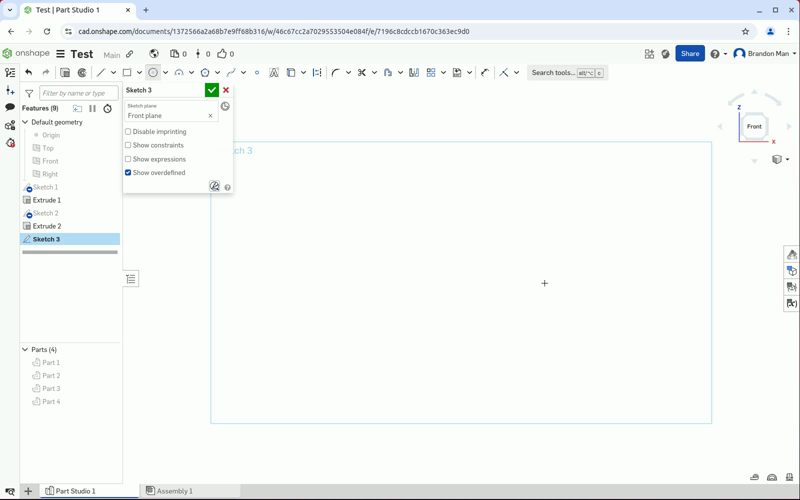
click(544, 282)
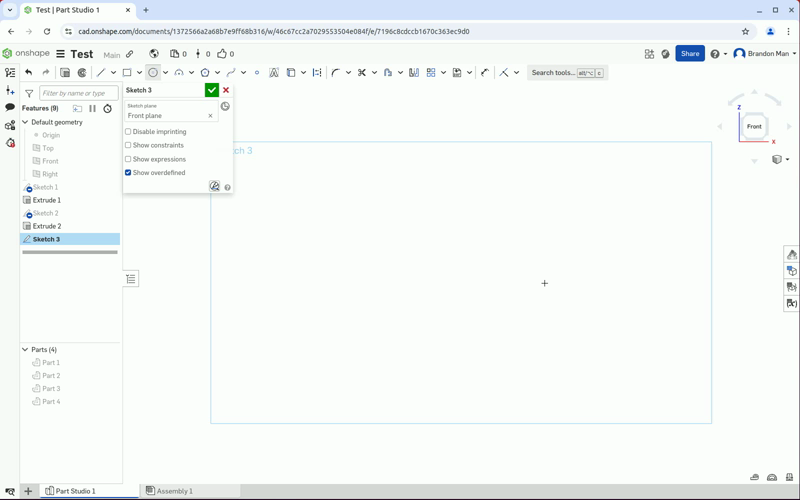
key_up(shift)
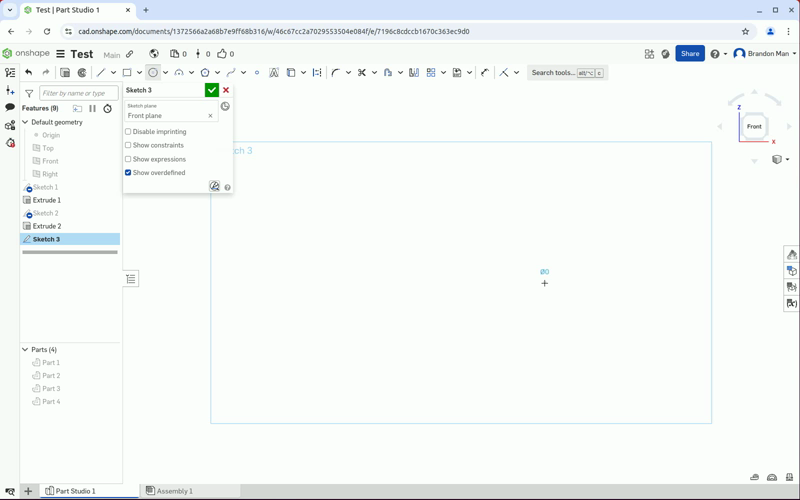
mouse_move(573, 282)
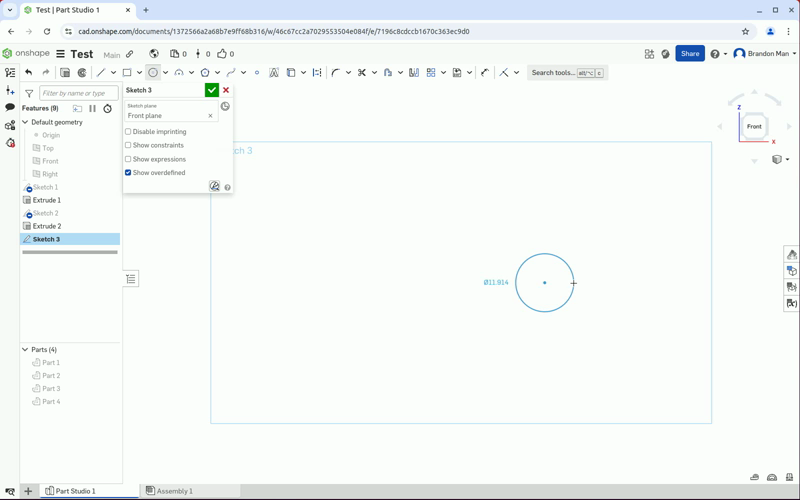
click(573, 282)
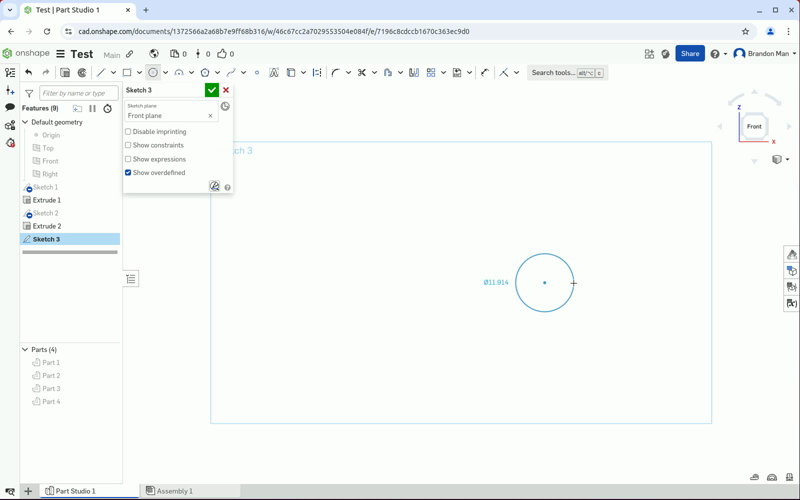
key(esc)
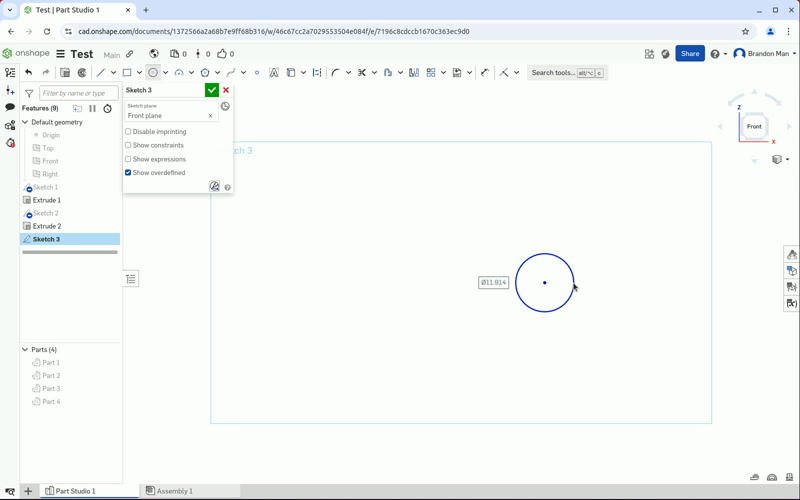
key(c)
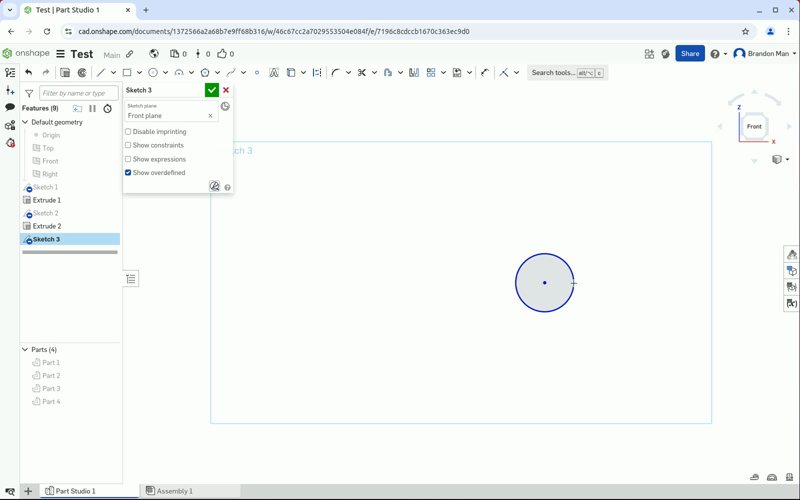
key_down(shift)
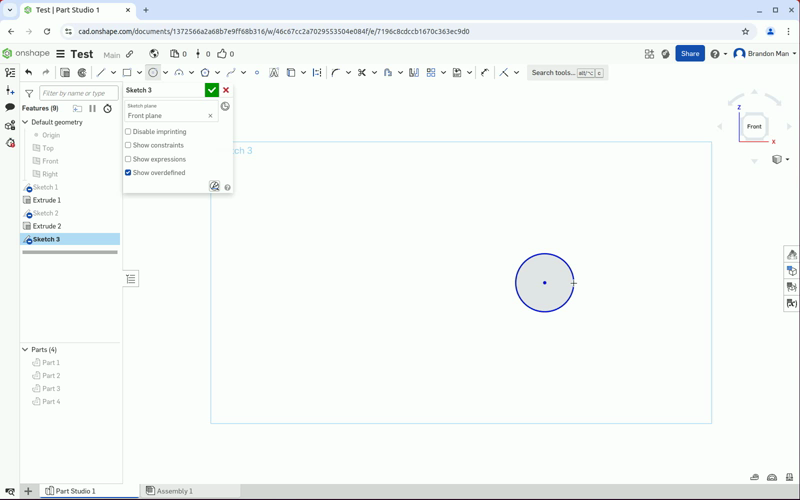
mouse_move(544, 282)
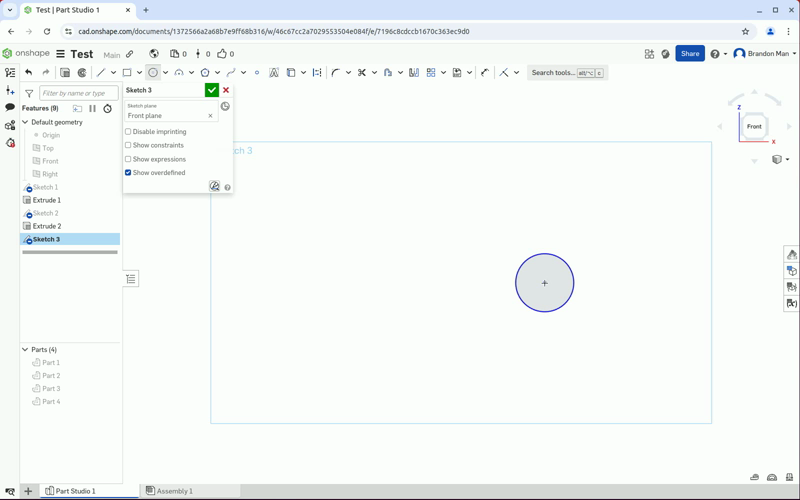
click(544, 282)
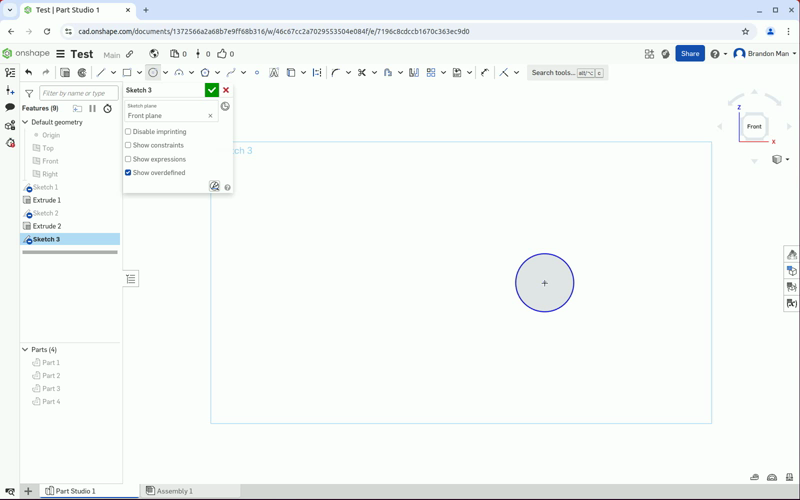
key_up(shift)
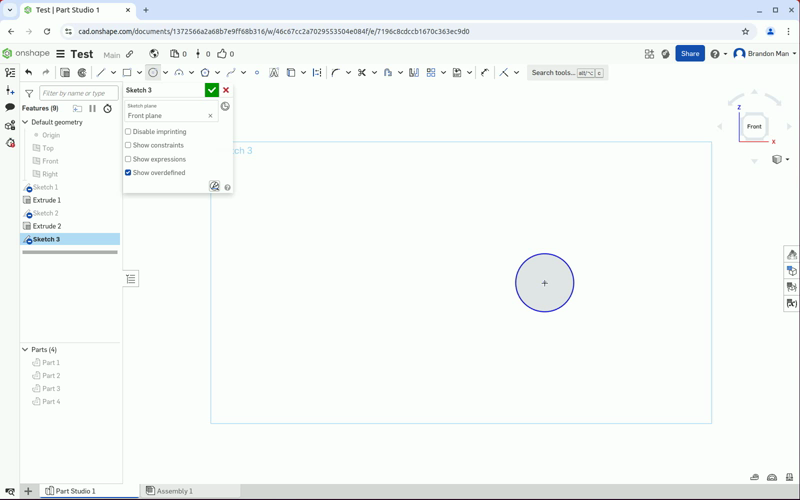
mouse_move(567, 282)
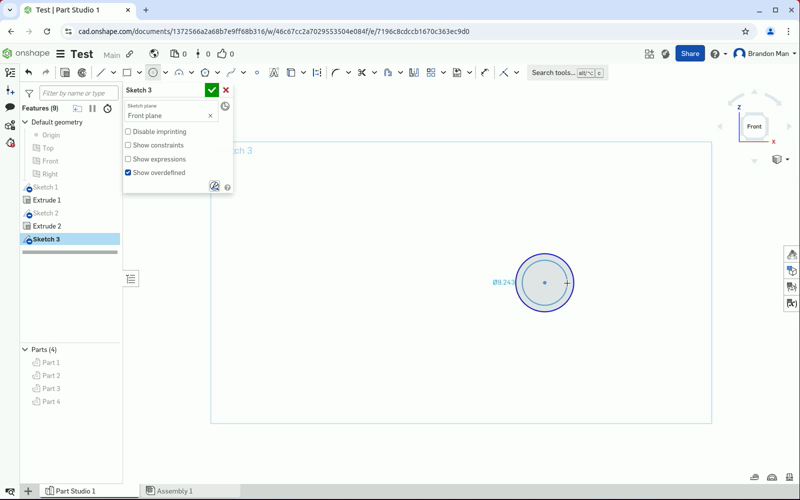
click(567, 282)
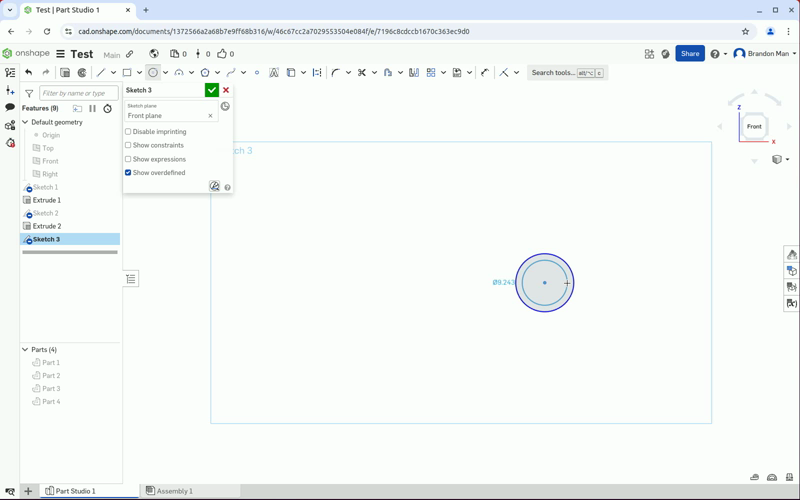
key(esc)
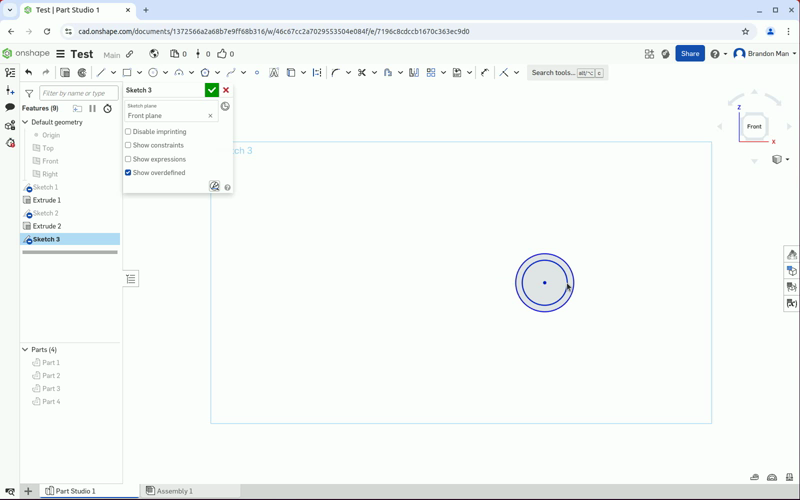
mouse_move(535, 261)
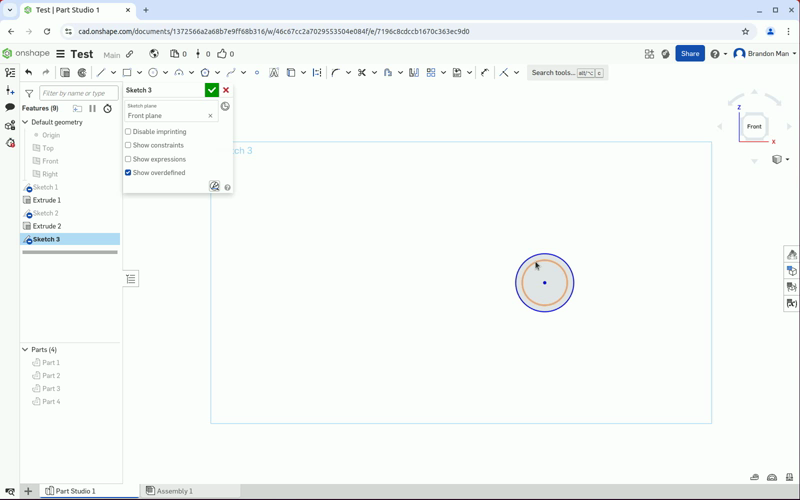
scroll(6)
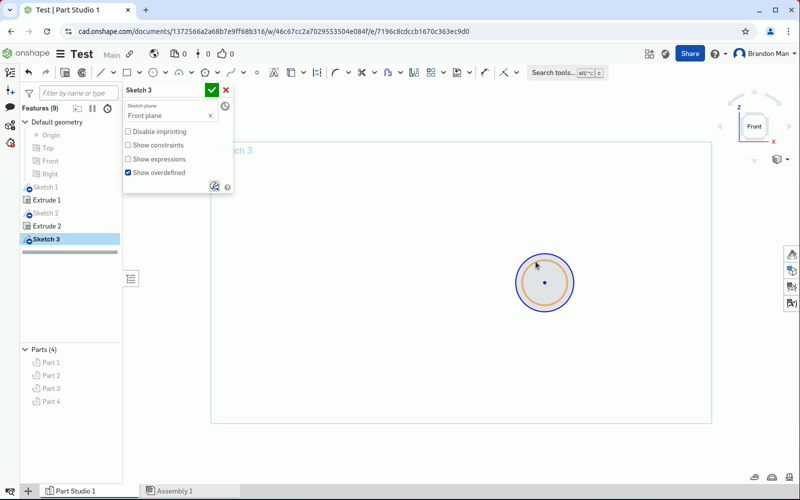
scroll(6)
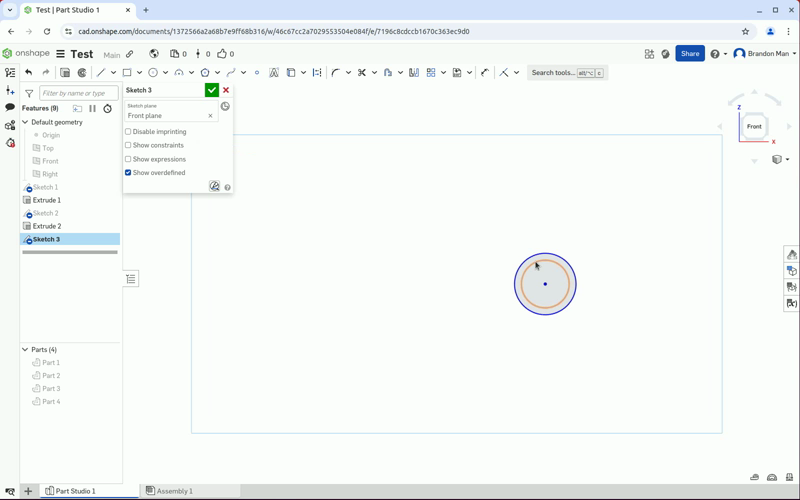
scroll(6)
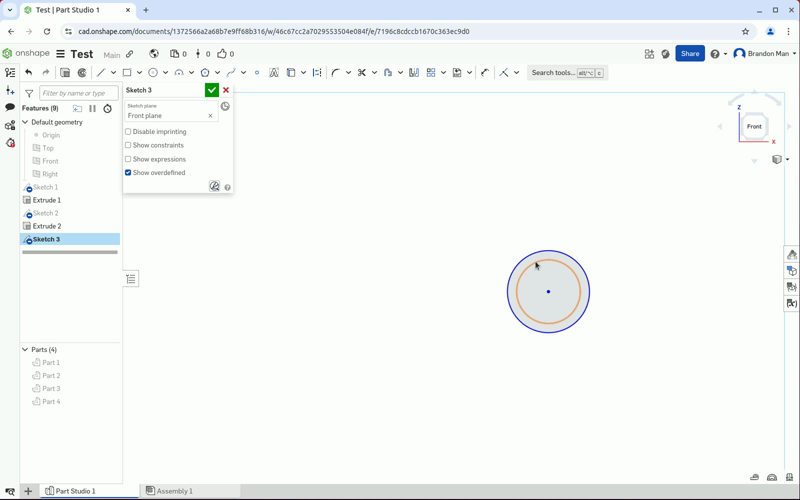
scroll(6)
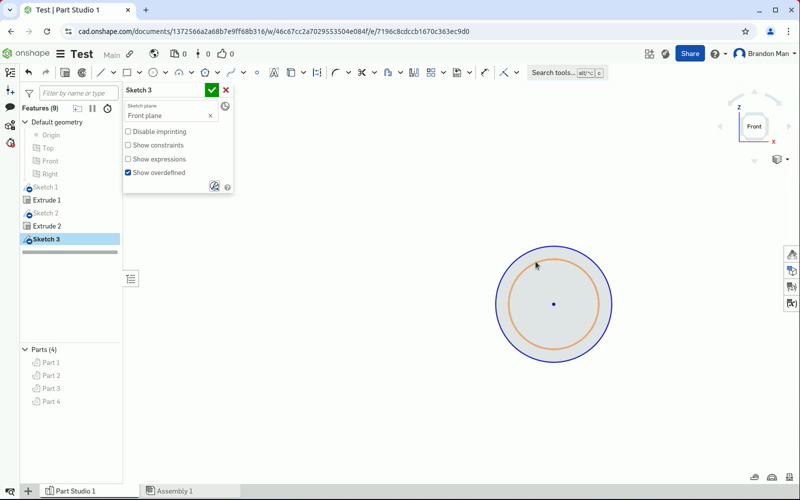
scroll(6)
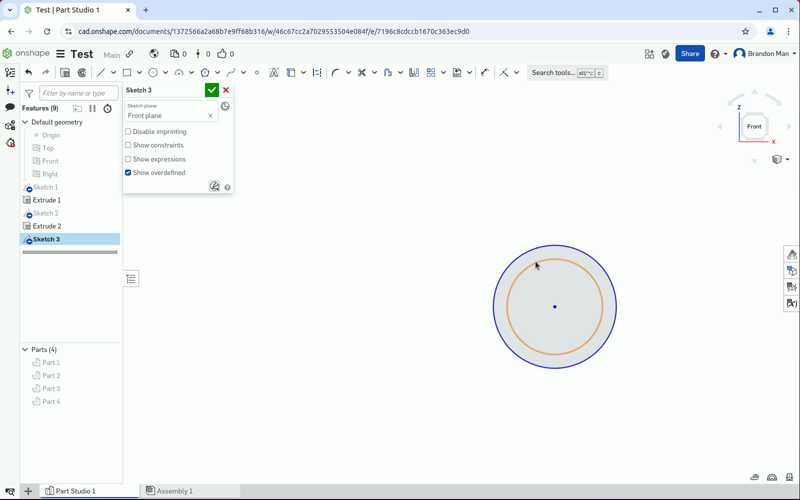
scroll(6)
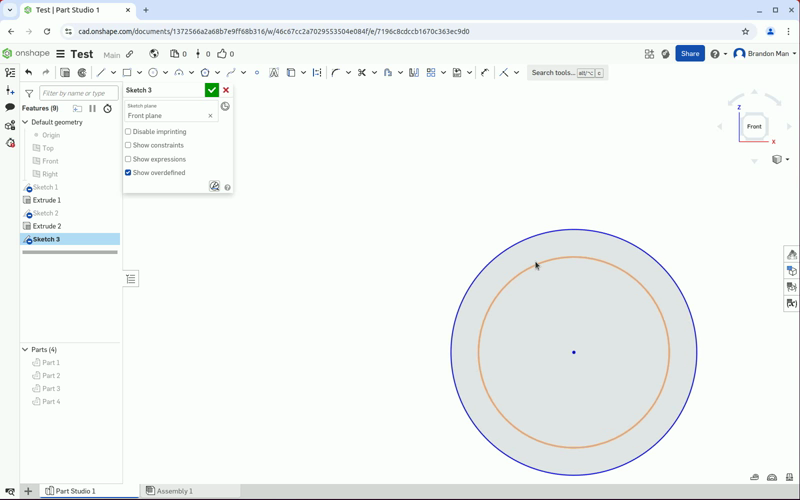
scroll(6)
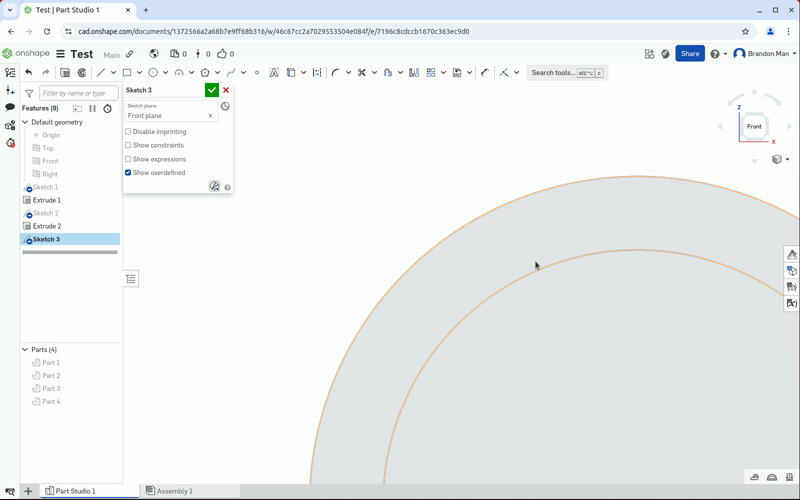
click(535, 261)
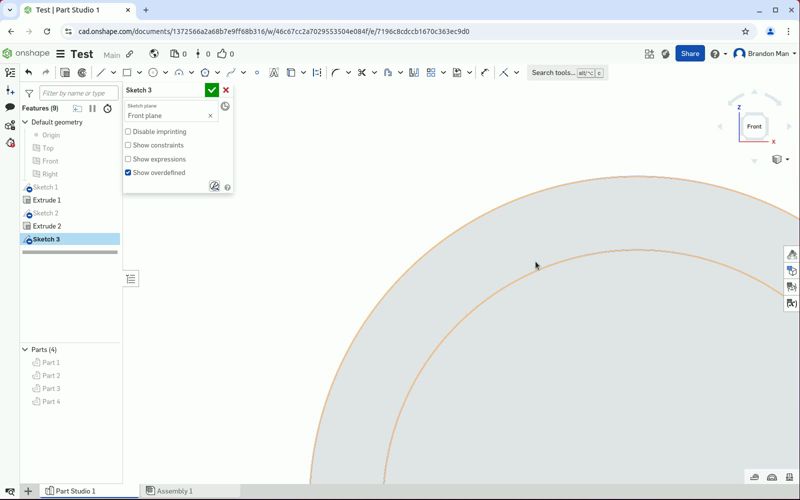
scroll(-6)
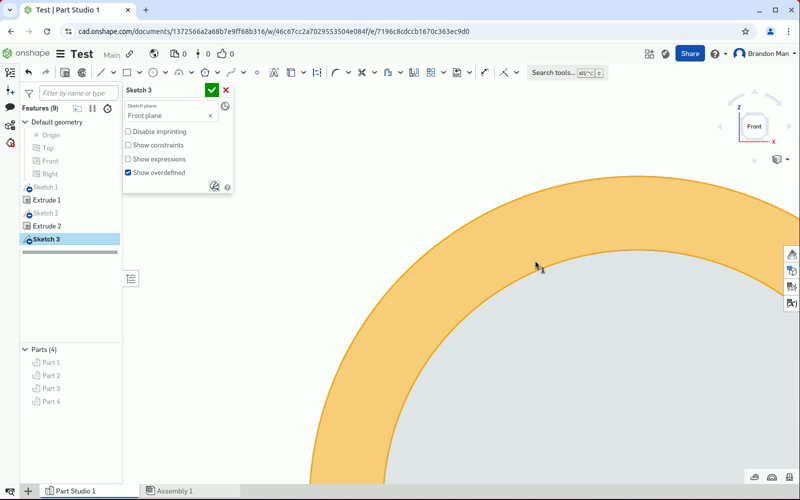
scroll(-6)
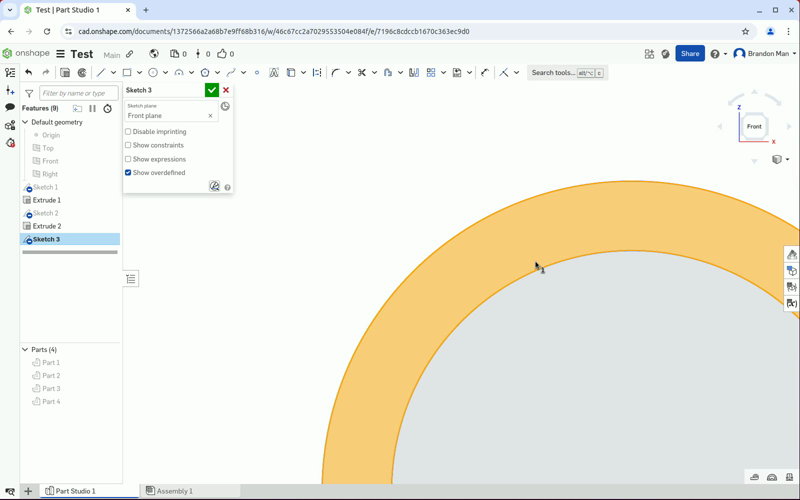
scroll(-6)
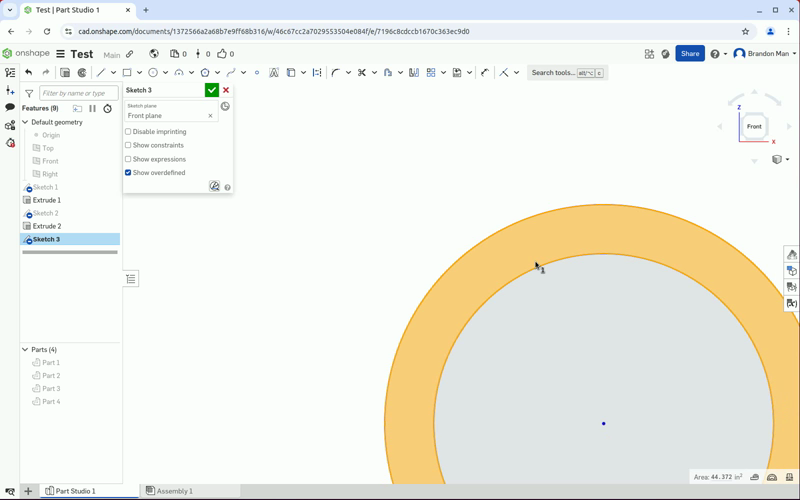
scroll(-6)
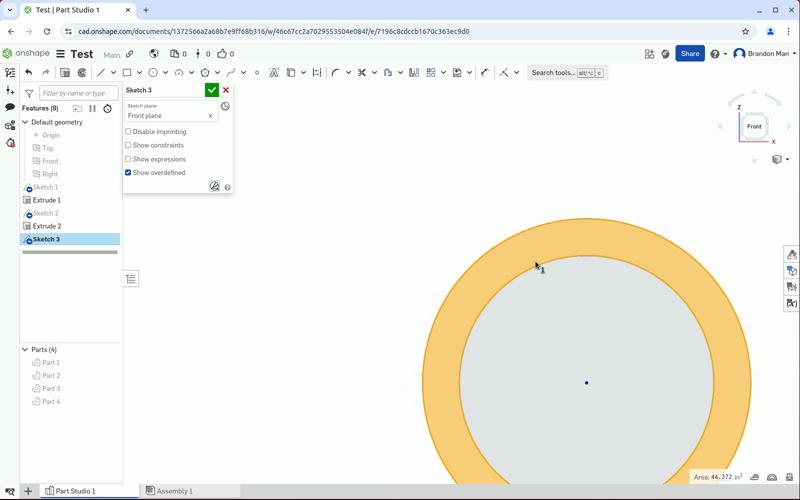
scroll(-6)
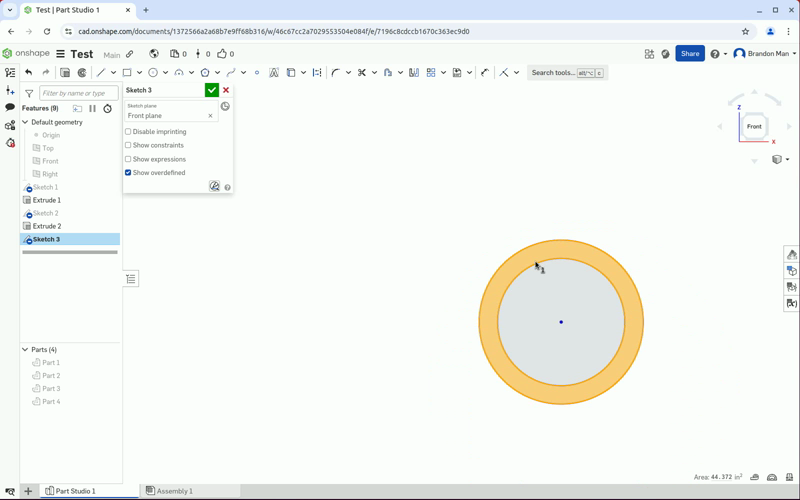
scroll(-6)
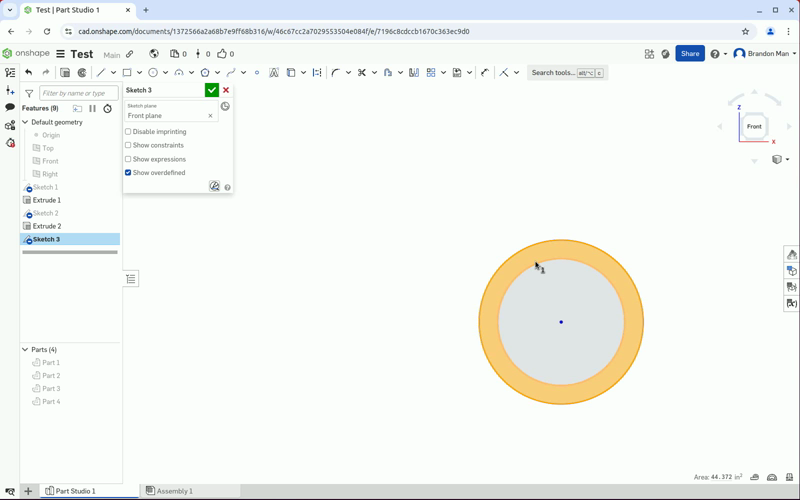
scroll(-6)
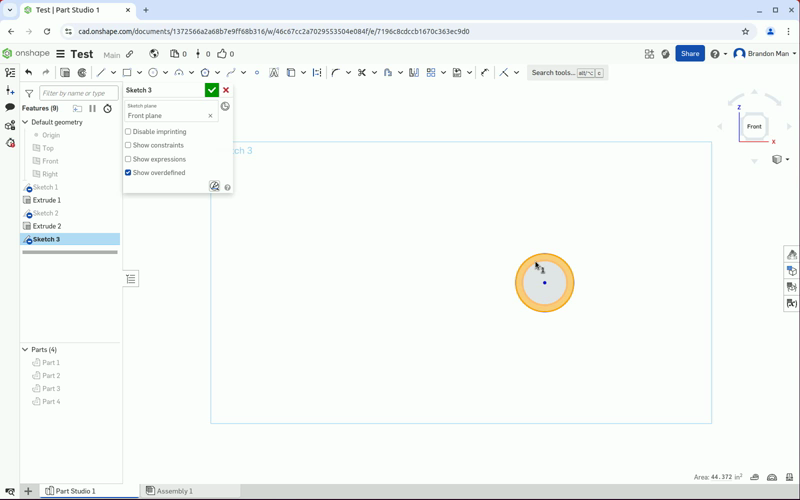
mouse_move(73, 352)
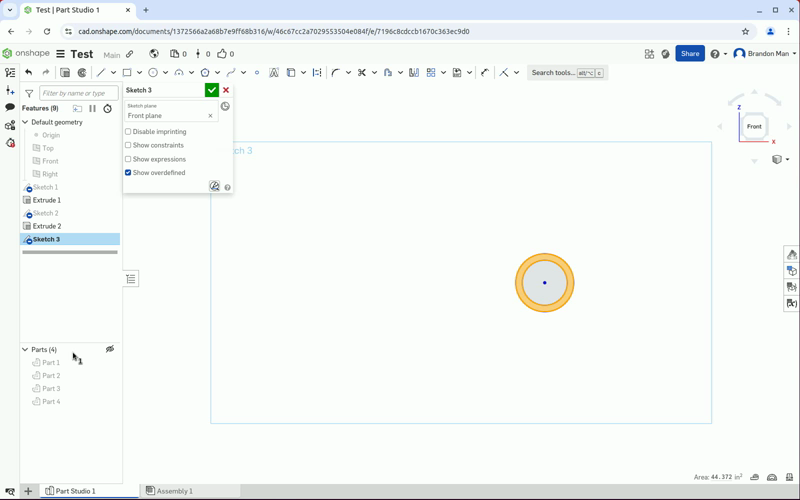
key(shift+y)
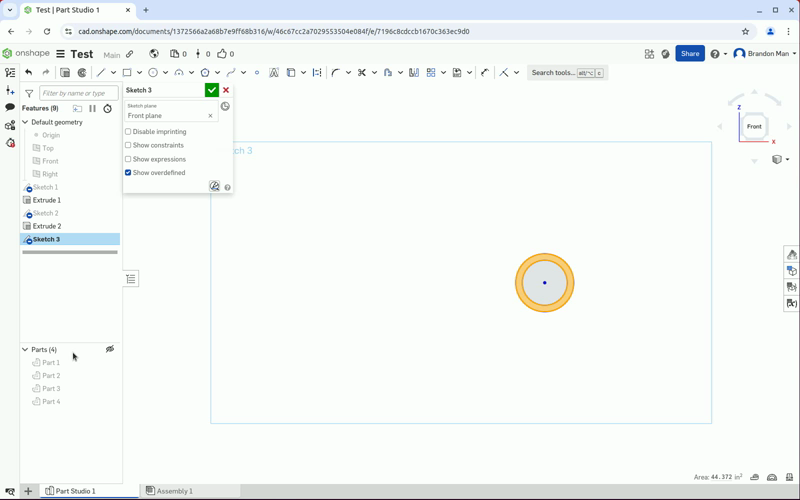
key(shift+e)
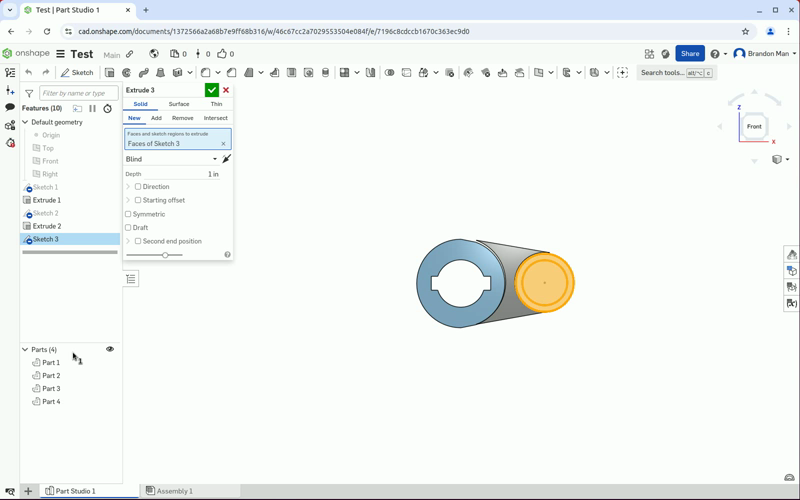
mouse_move(143, 106)
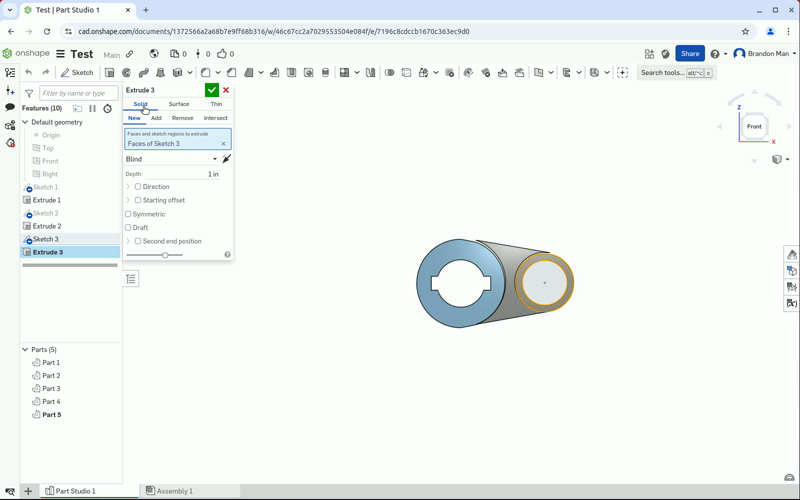
click(143, 106)
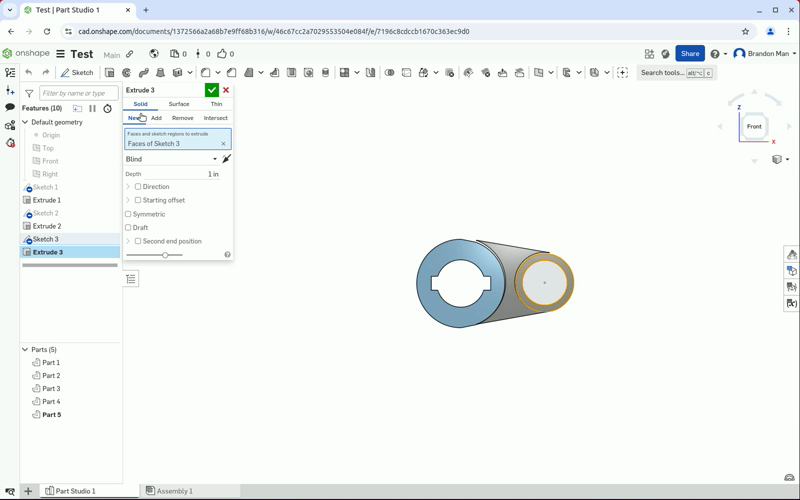
mouse_move(137, 120)
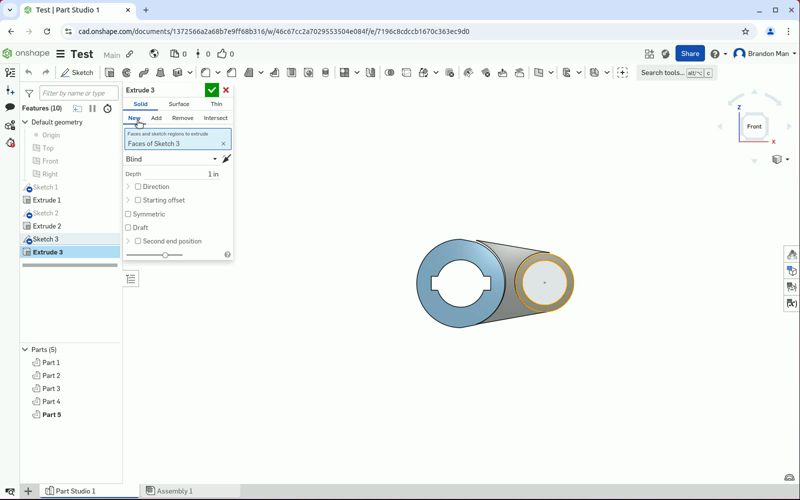
click(137, 120)
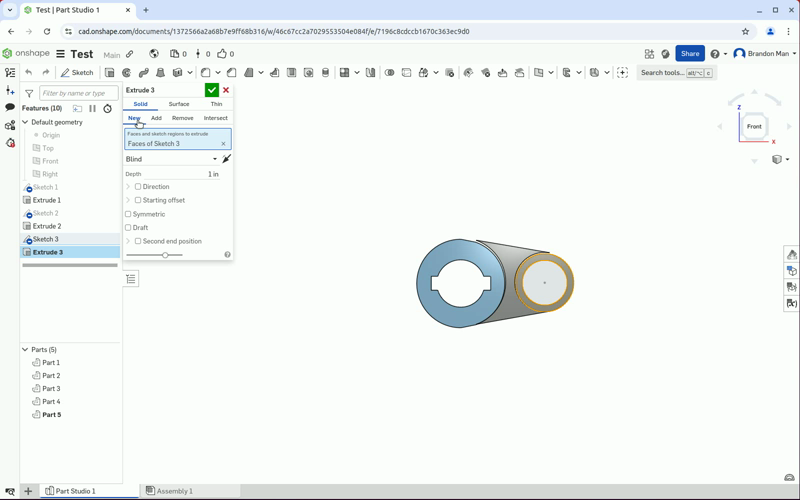
key(tab, 4)
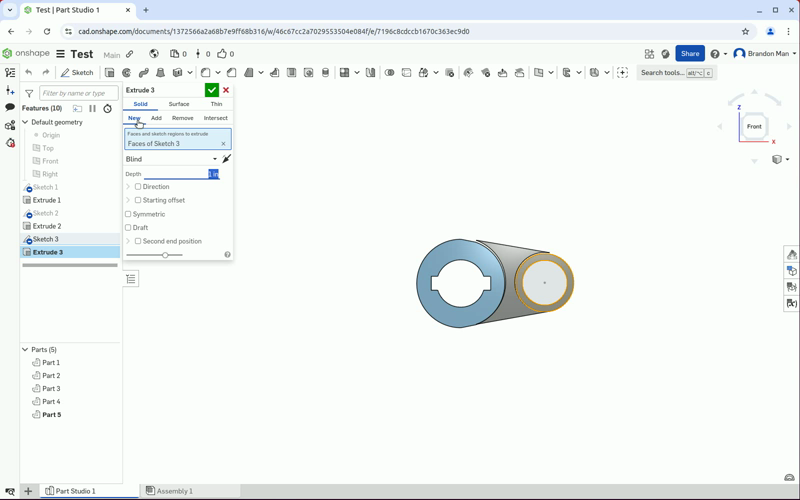
text(7.943)
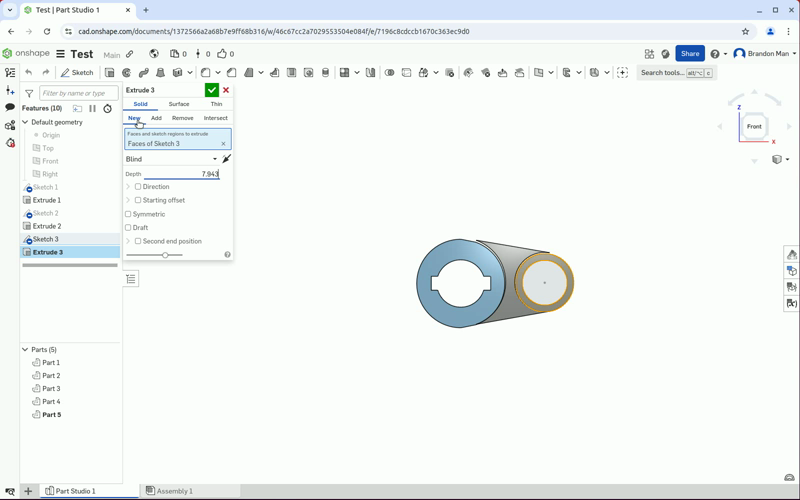
key(enter)
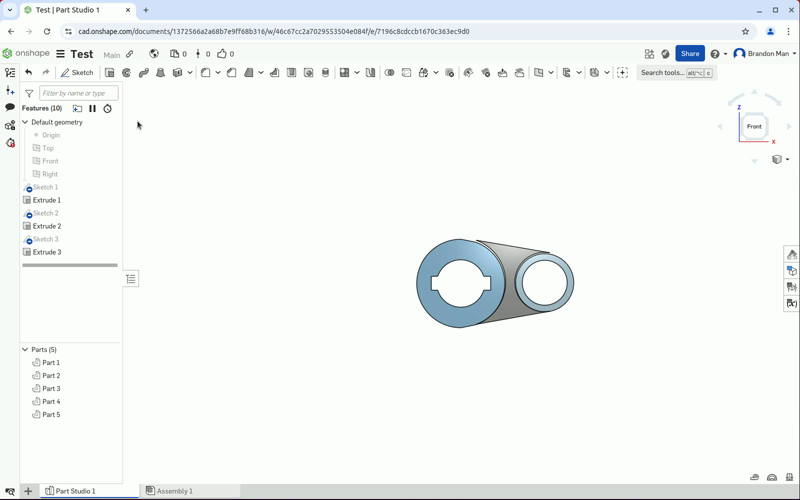
key(shift+h)
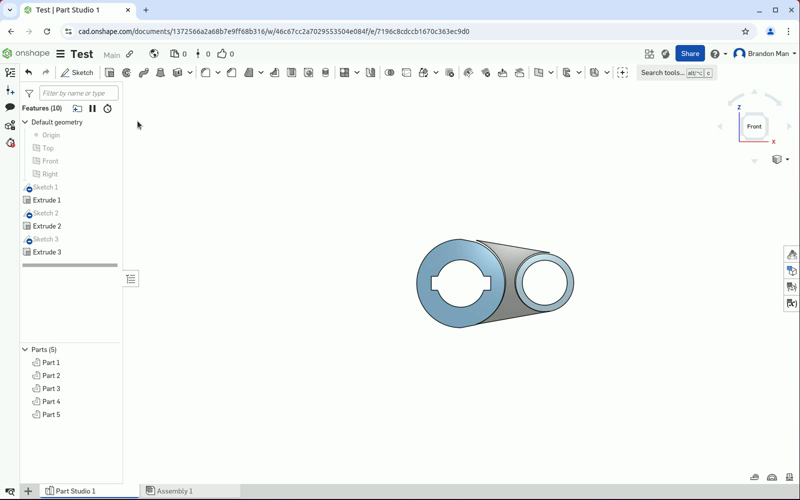
key(shift+h)
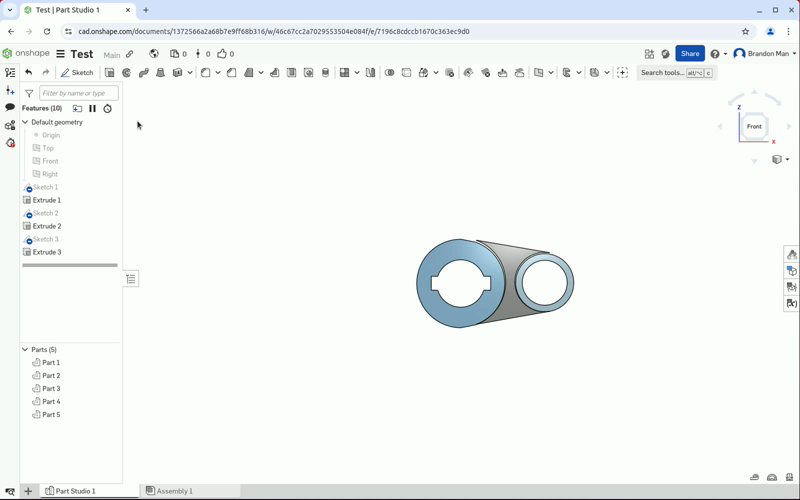
mouse_move(73, 189)
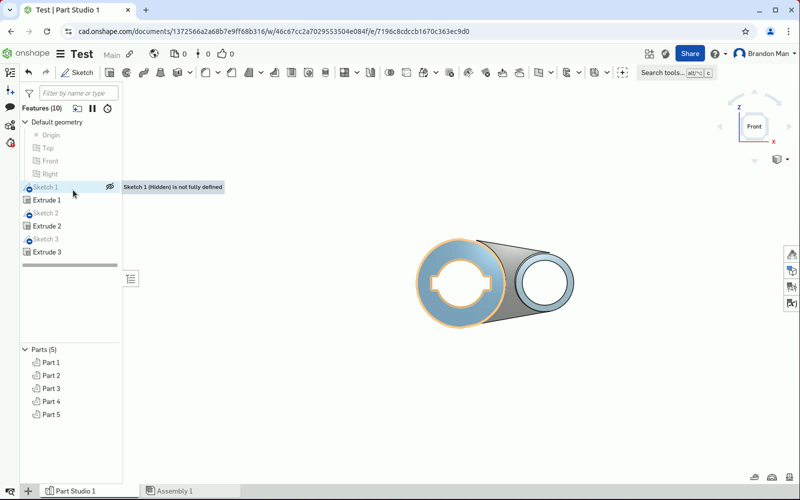
click(73, 189)
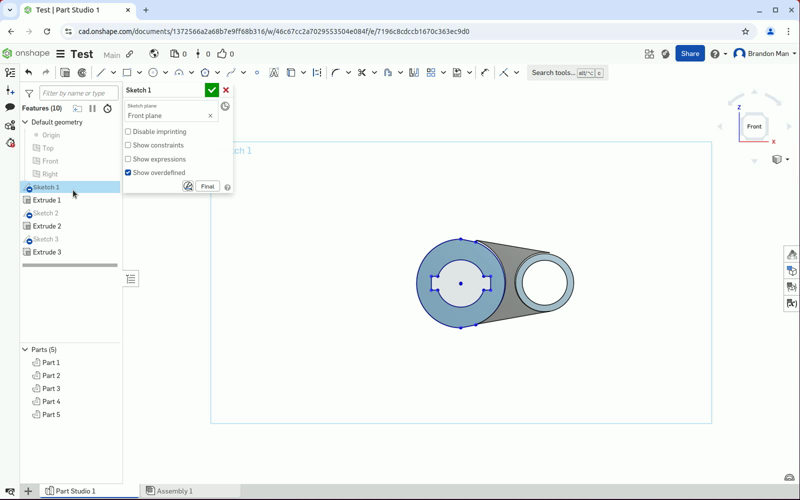
mouse_move(229, 92)
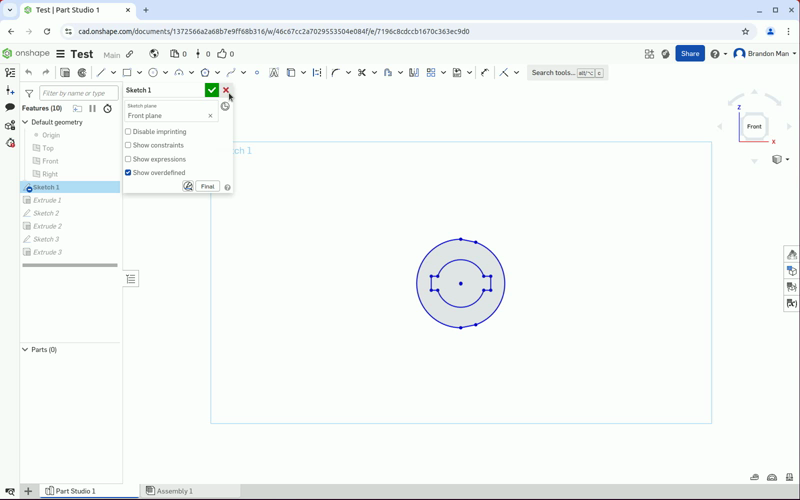
click(229, 92)
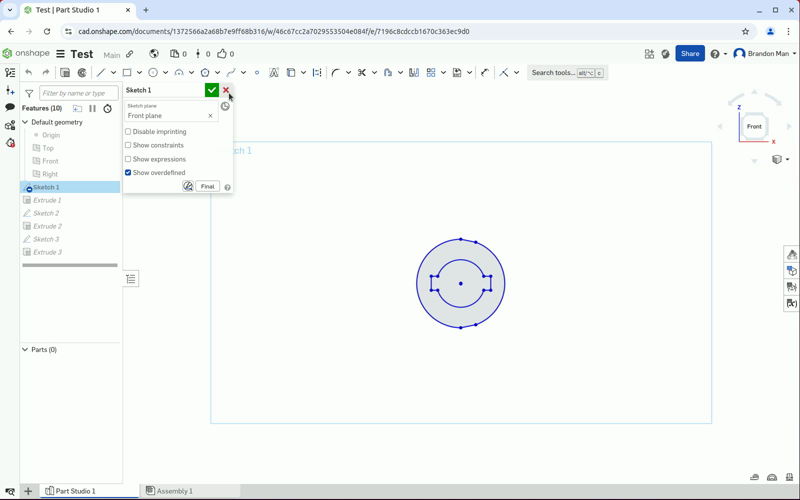
key(shift+s)
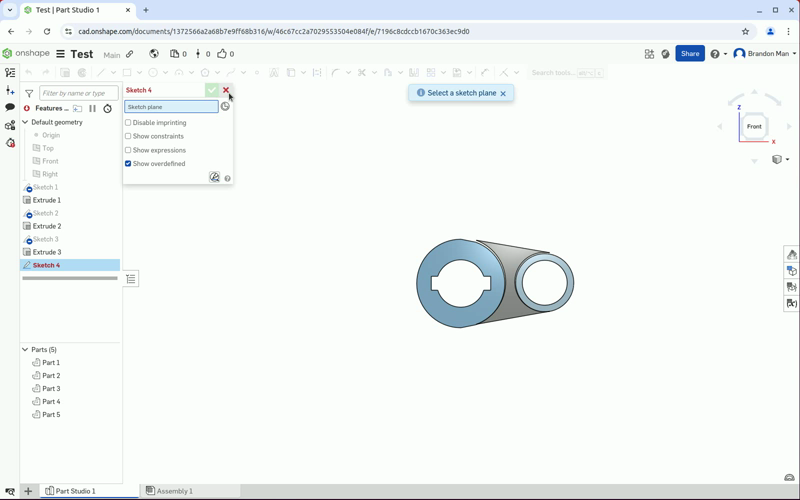
mouse_move(73, 163)
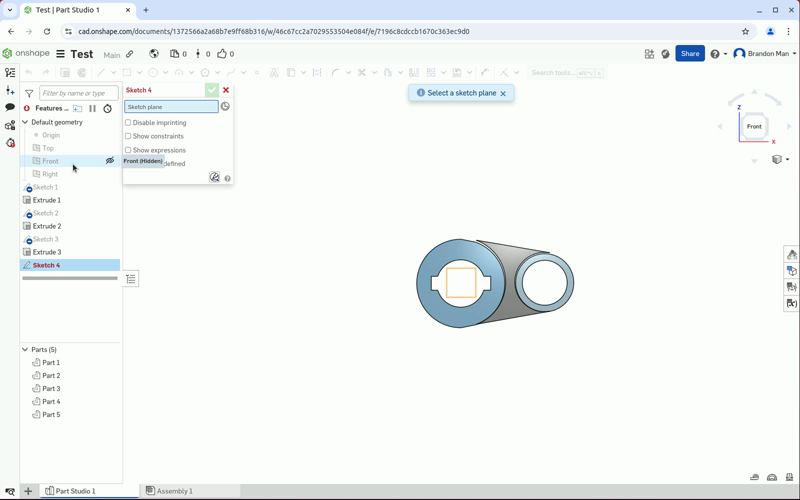
click(73, 163)
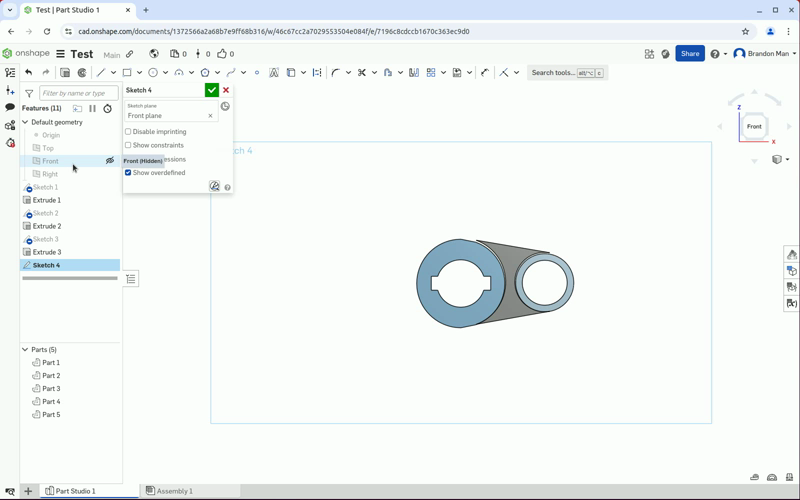
mouse_move(73, 352)
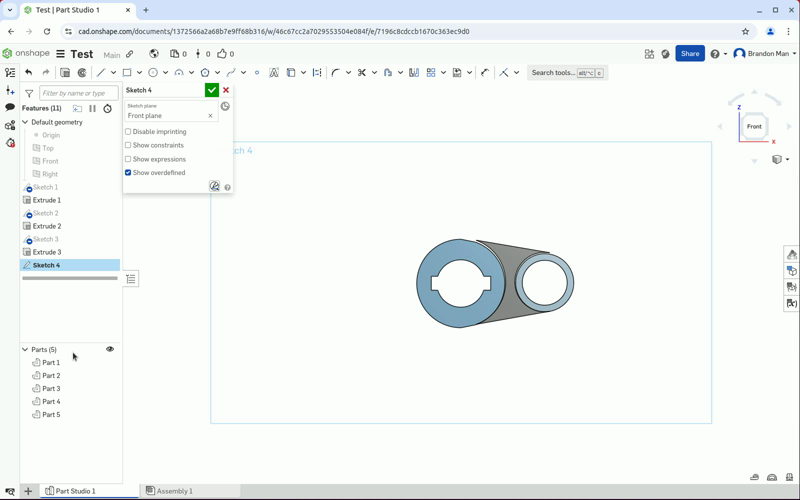
key(y)
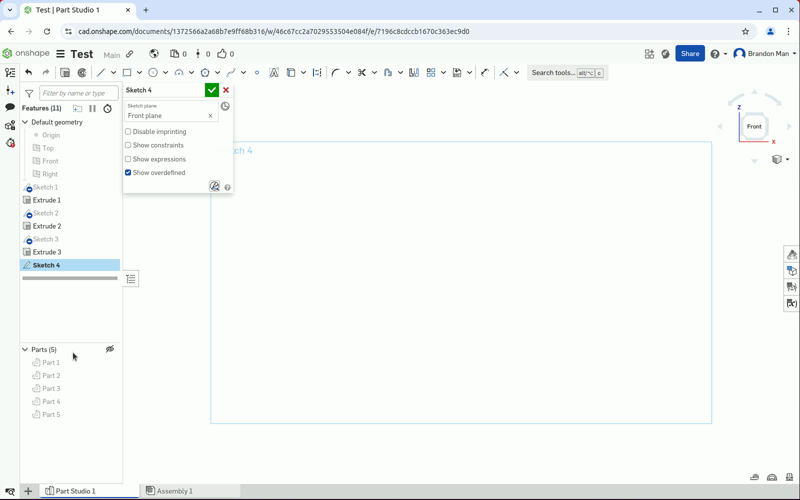
key(l)
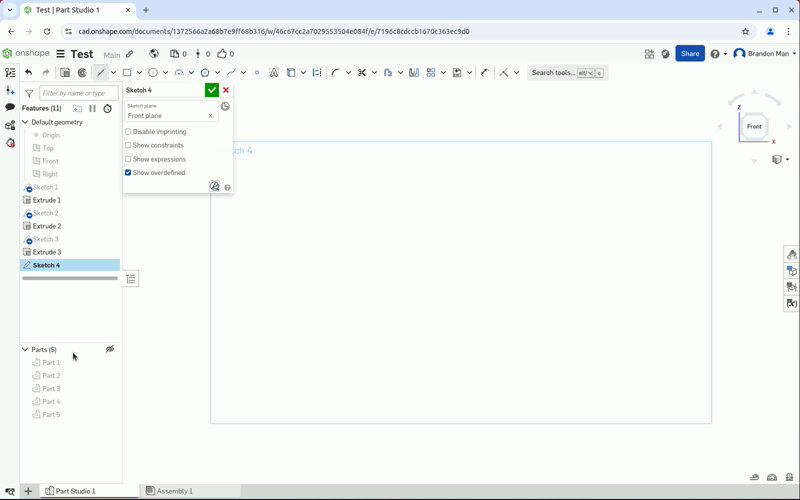
key_down(shift)
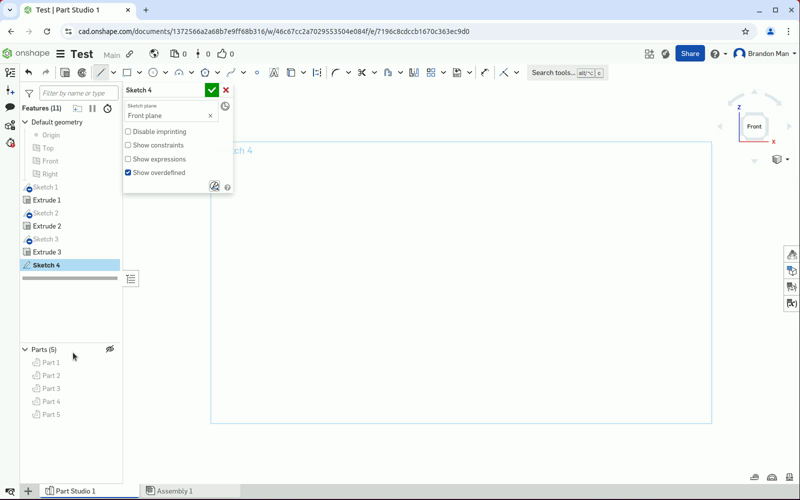
mouse_move(431, 290)
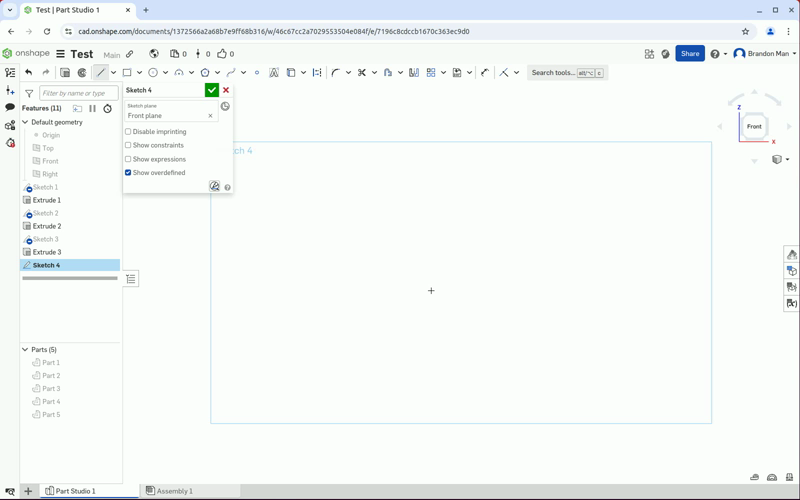
click(431, 290)
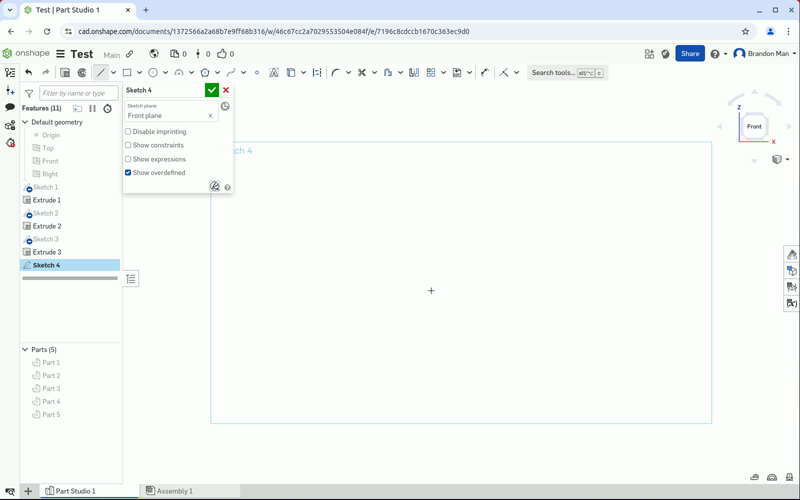
key_up(shift)
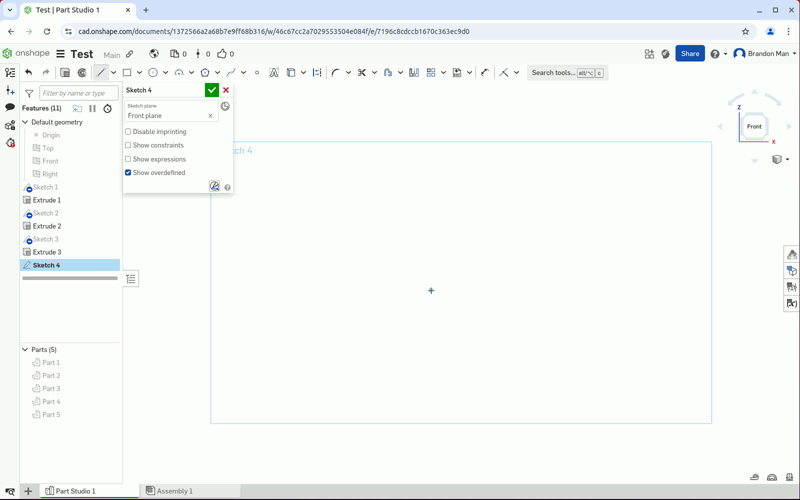
key_down(shift)
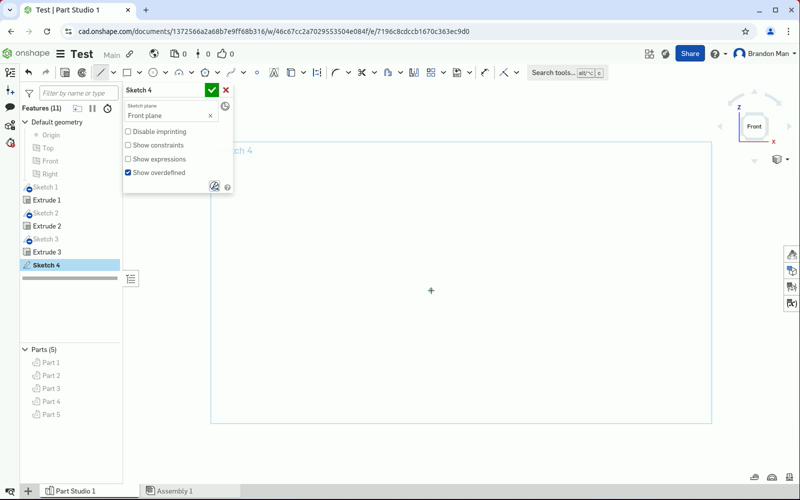
mouse_move(461, 290)
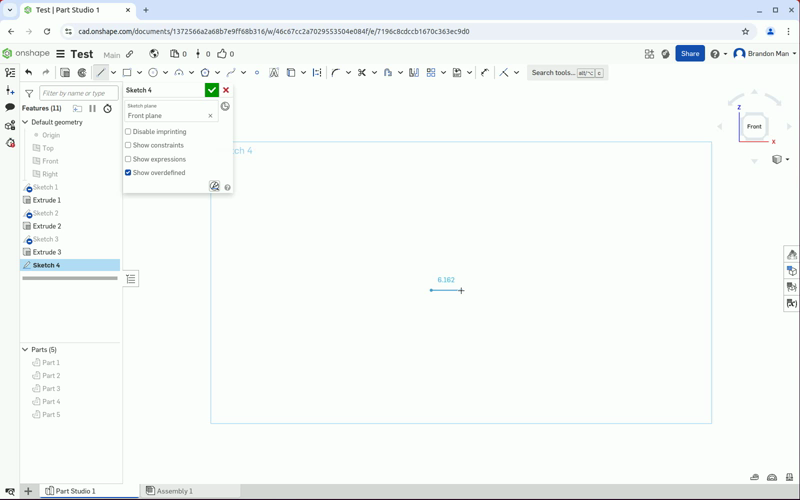
mouse_move(438, 290)
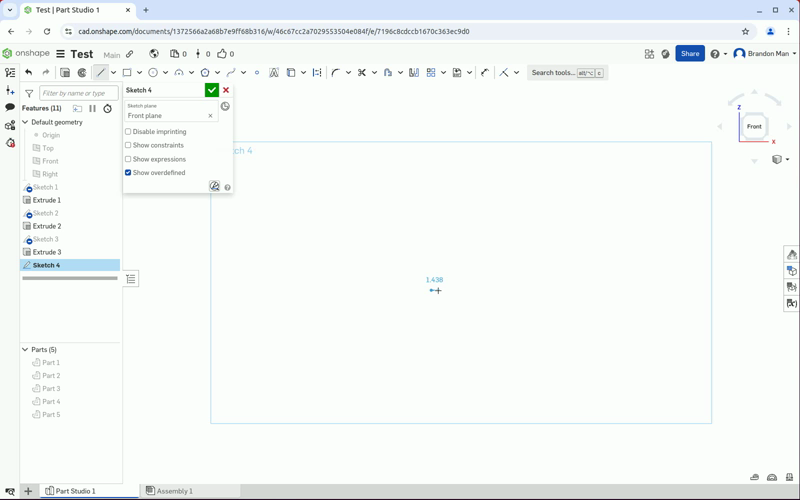
scroll(6)
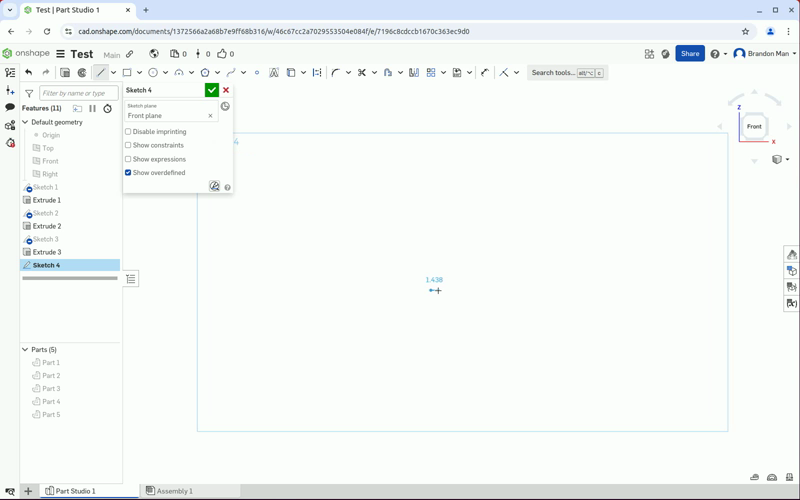
scroll(6)
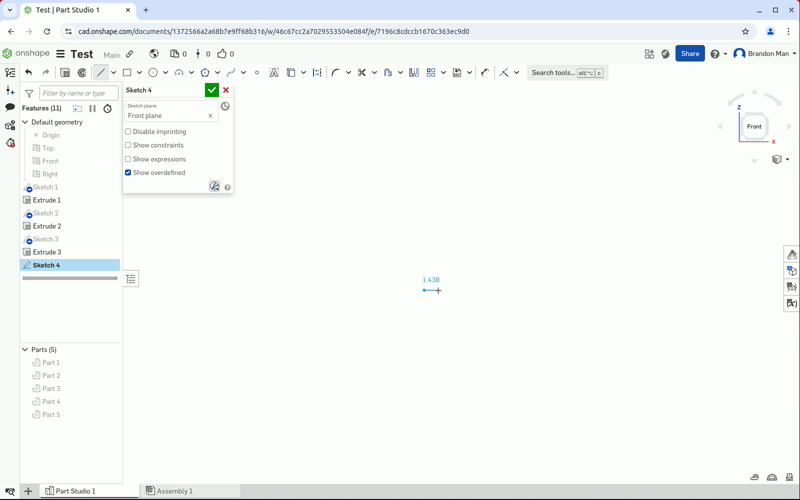
scroll(6)
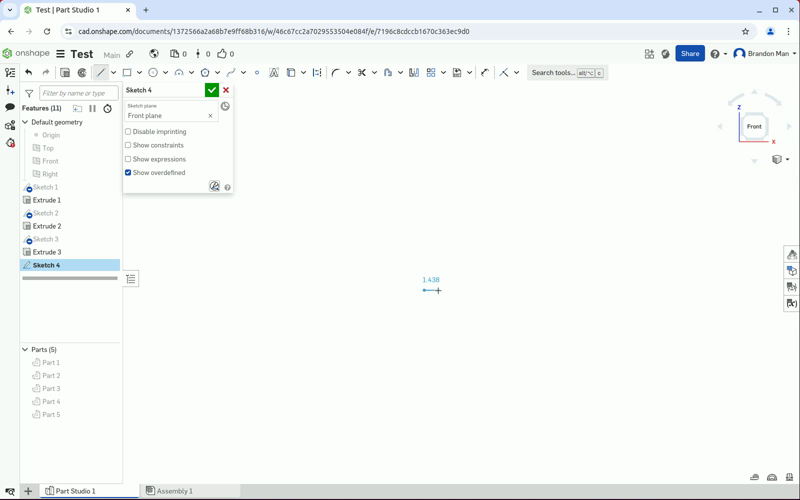
scroll(6)
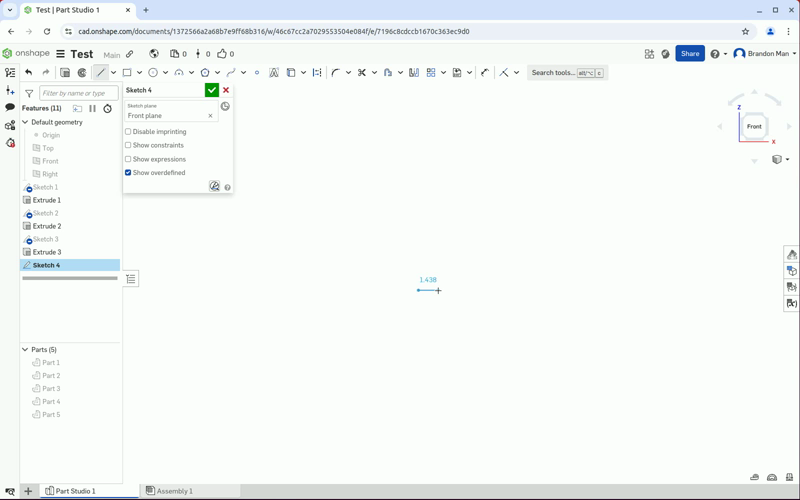
scroll(6)
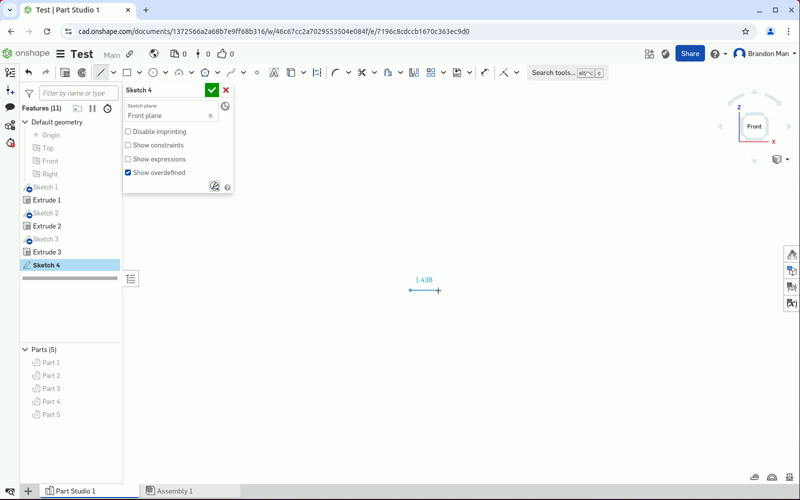
scroll(6)
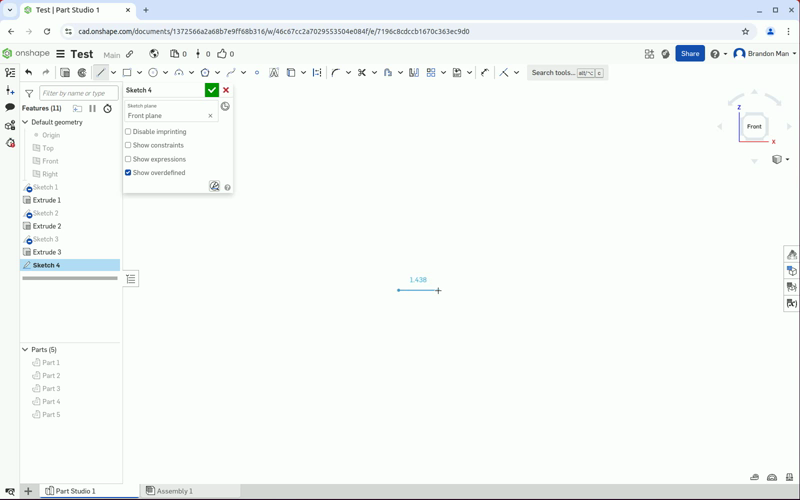
scroll(6)
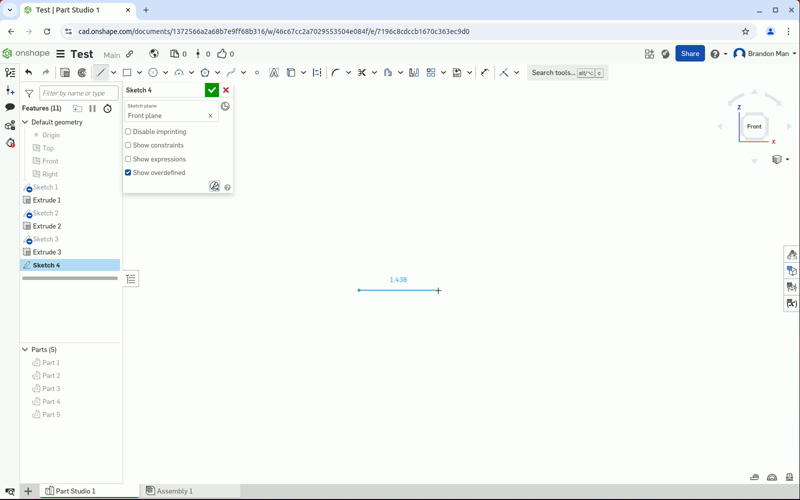
click(438, 290)
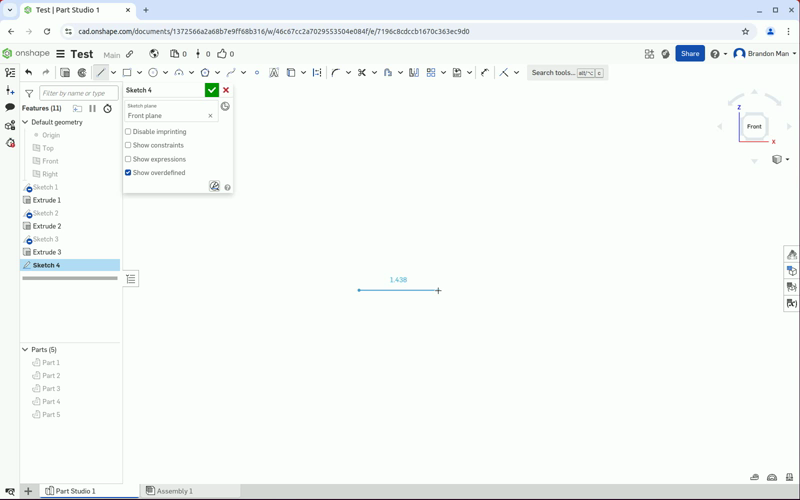
scroll(-6)
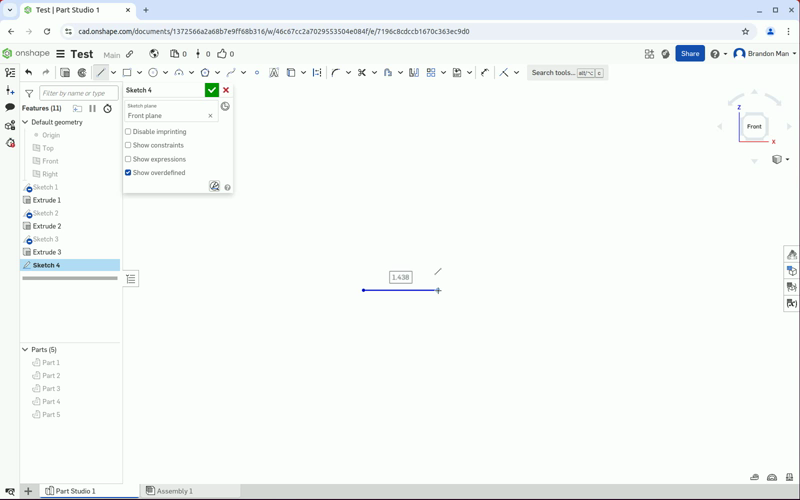
scroll(-6)
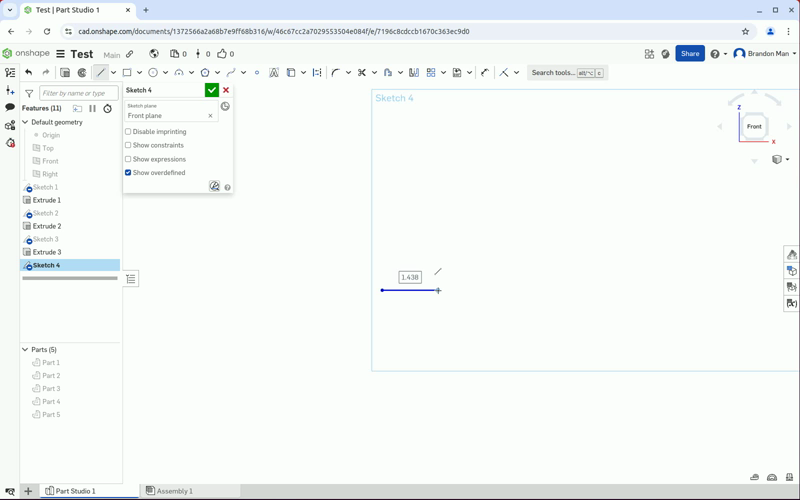
scroll(-6)
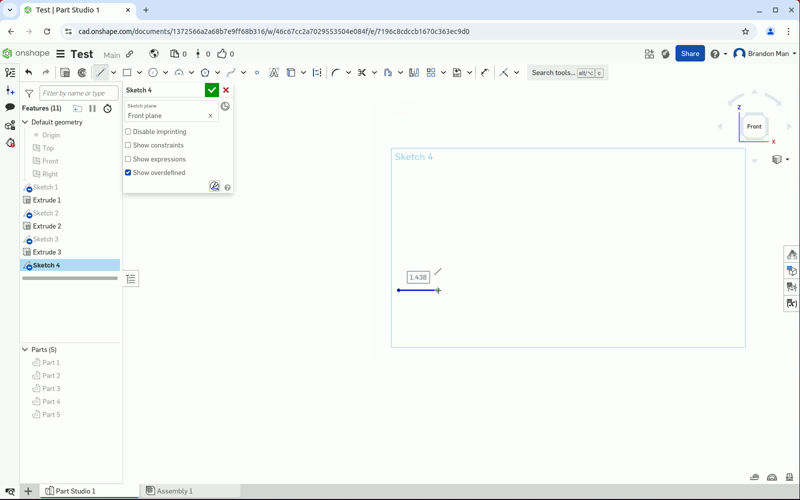
scroll(-6)
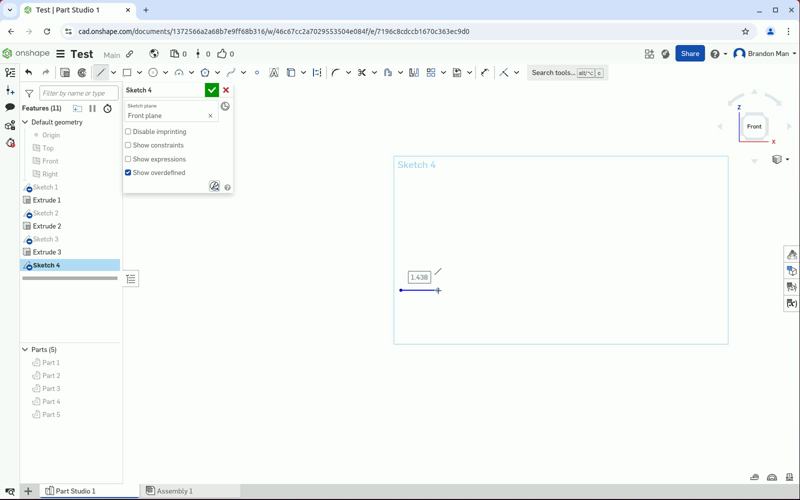
scroll(-6)
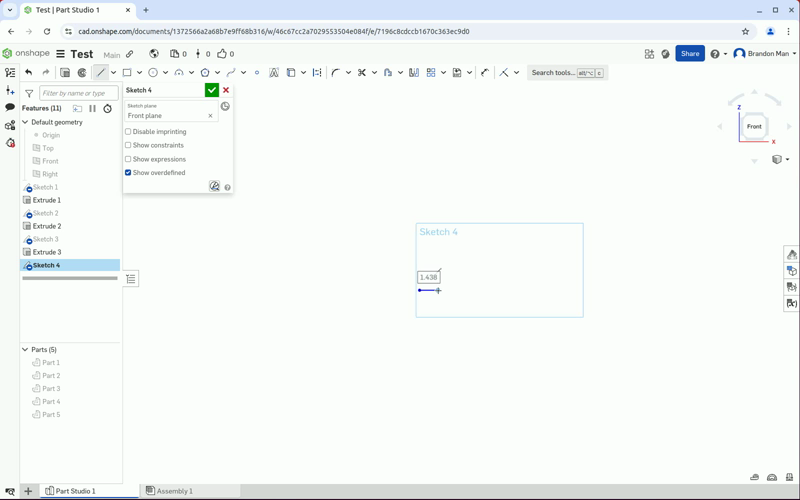
scroll(-6)
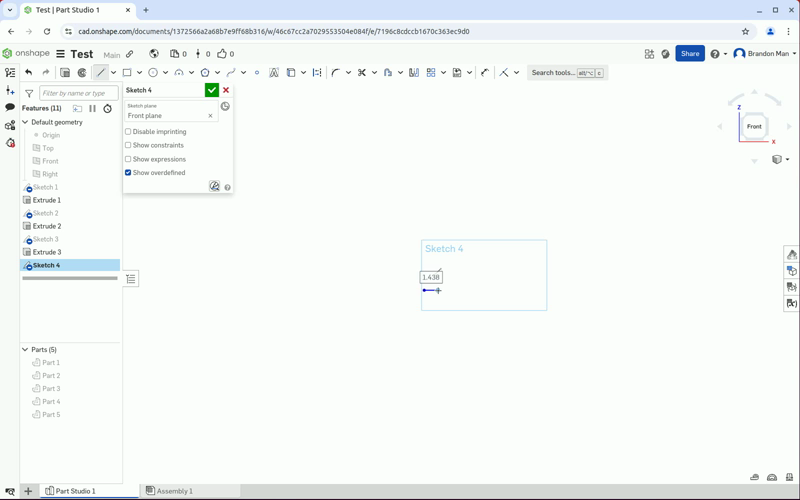
scroll(-6)
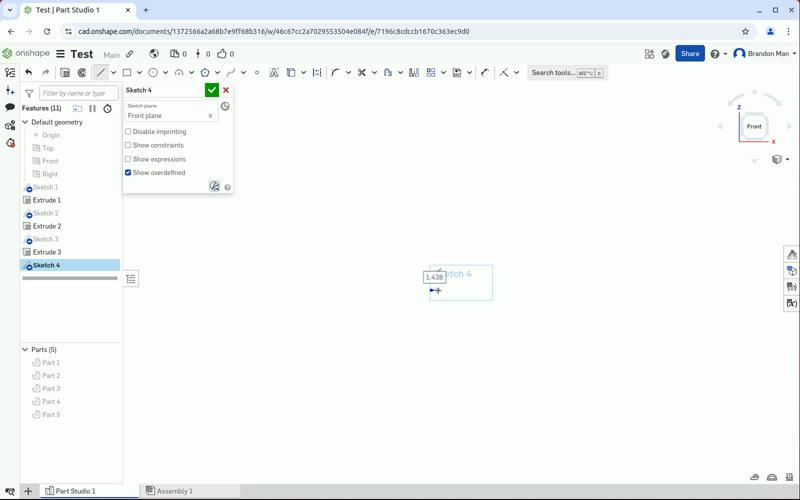
key_up(shift)
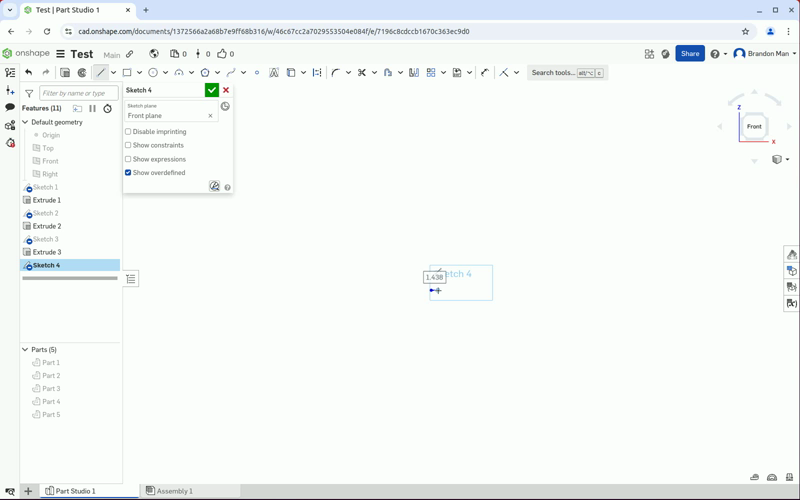
key(esc)
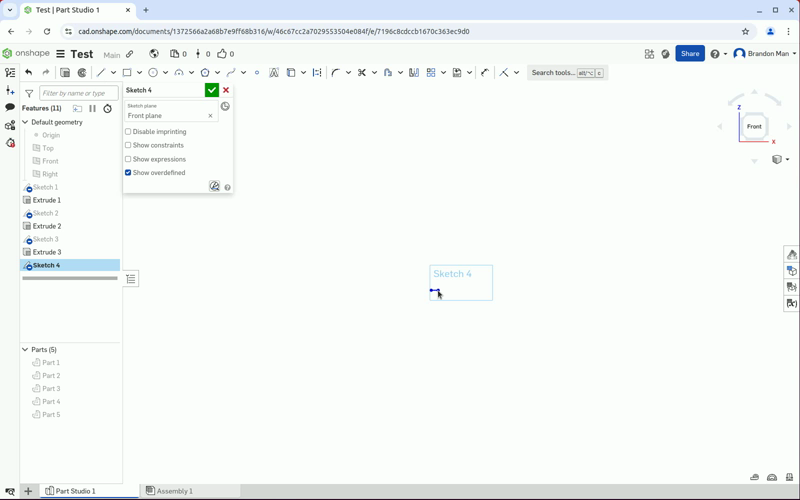
key(a)
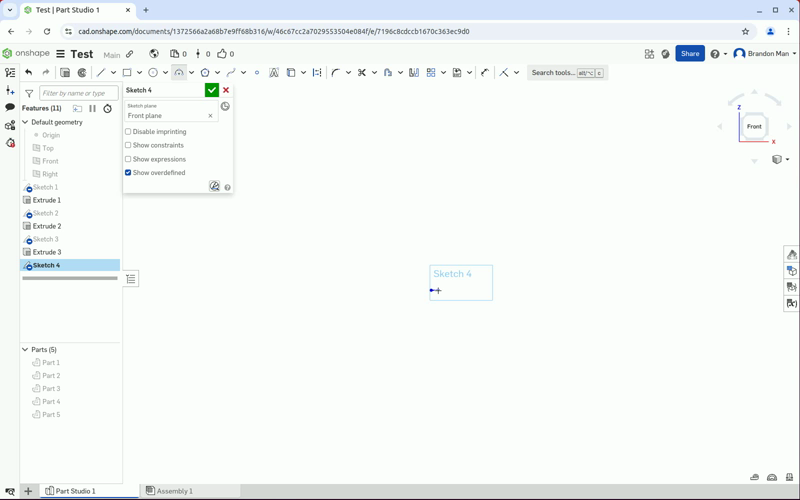
mouse_move(438, 290)
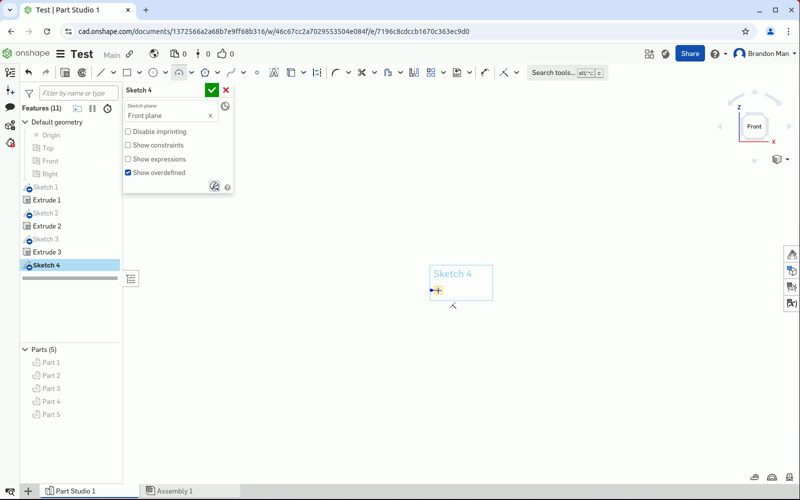
click(438, 290)
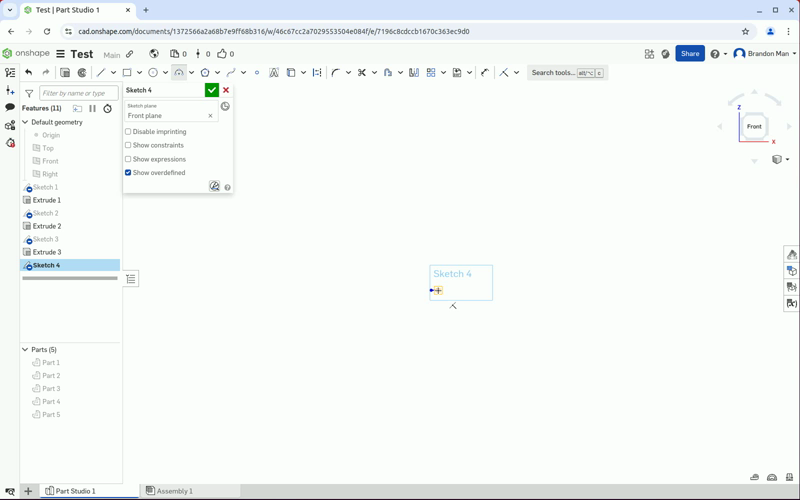
key_down(shift)
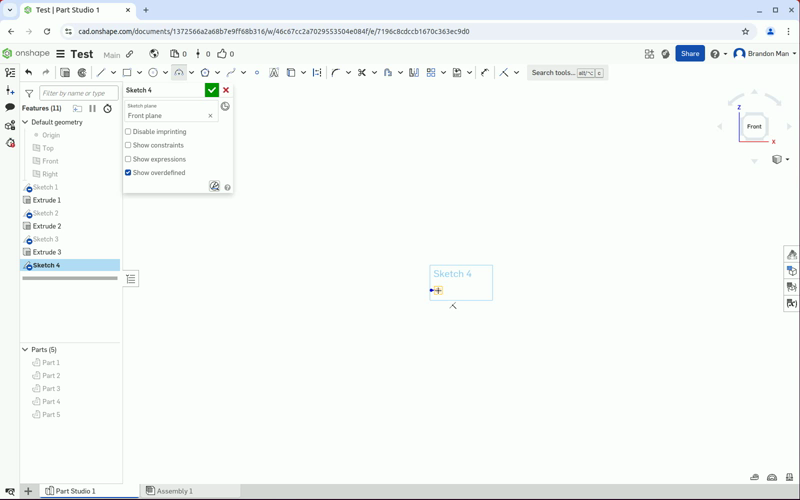
mouse_move(438, 273)
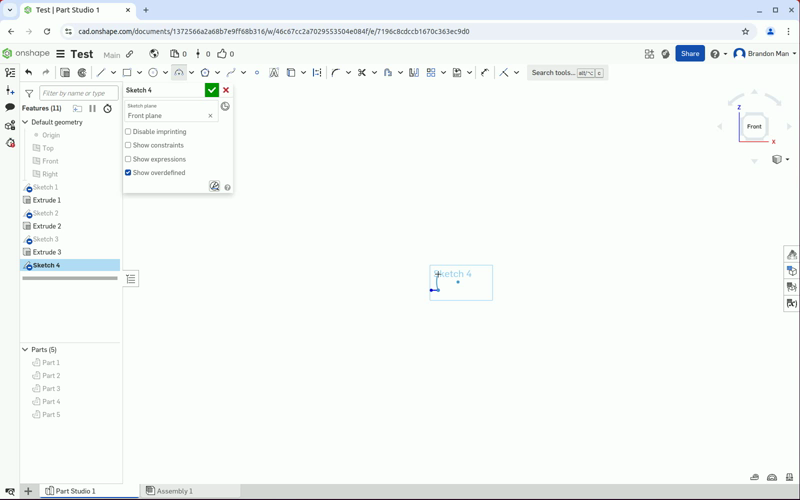
click(438, 273)
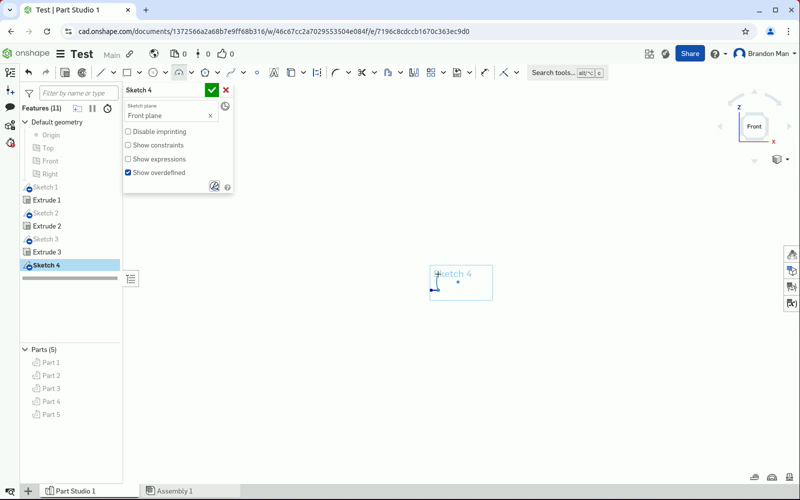
mouse_move(437, 281)
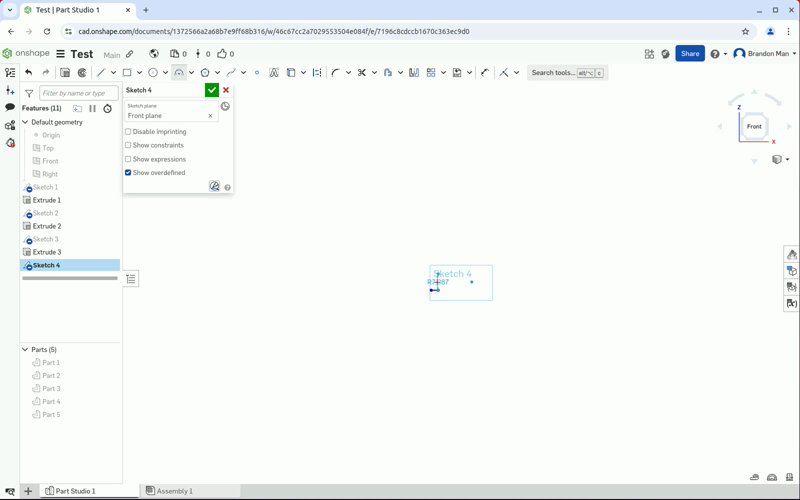
click(437, 281)
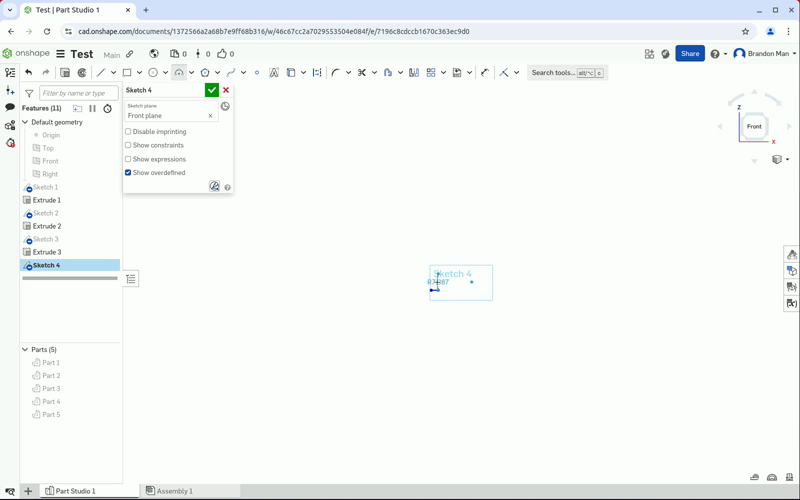
key_up(shift)
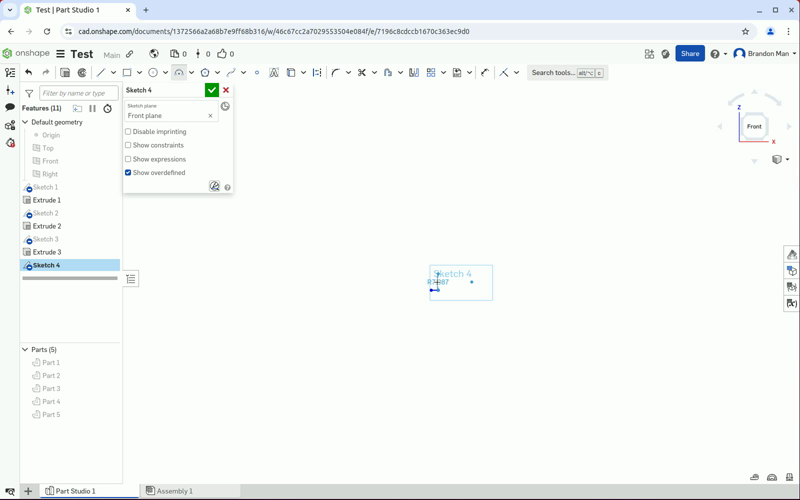
key(esc)
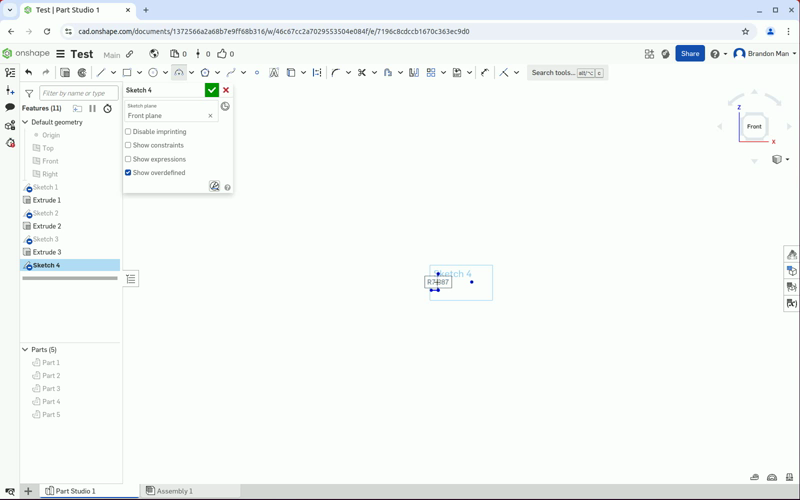
key(l)
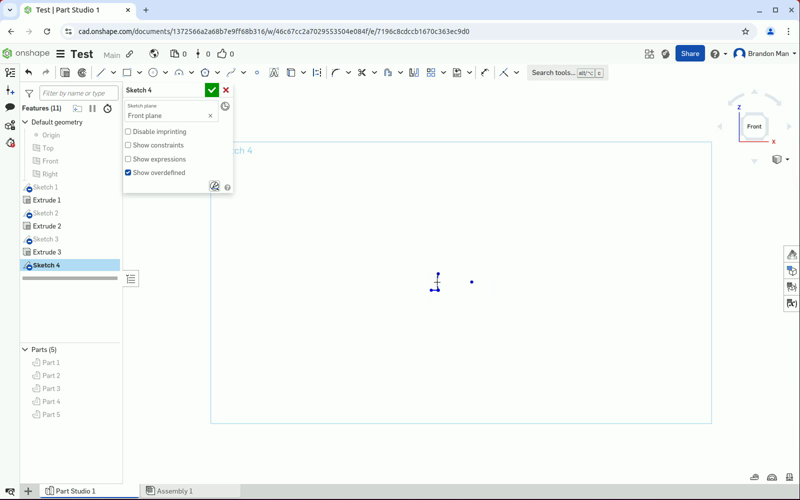
mouse_move(438, 273)
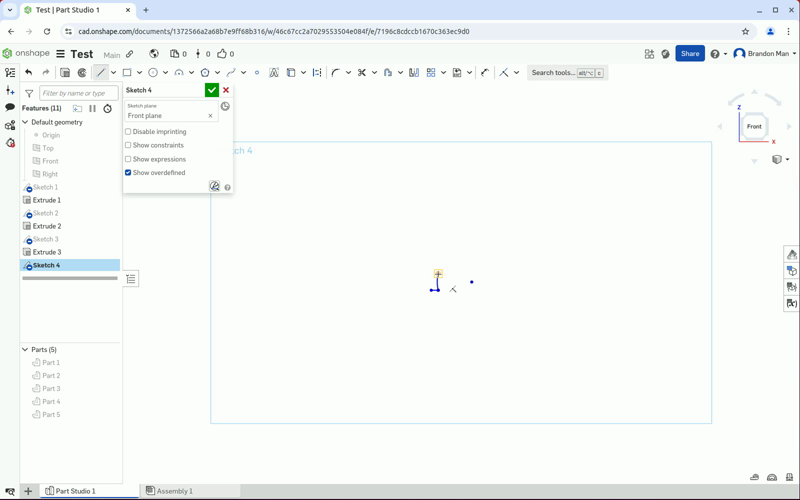
click(438, 273)
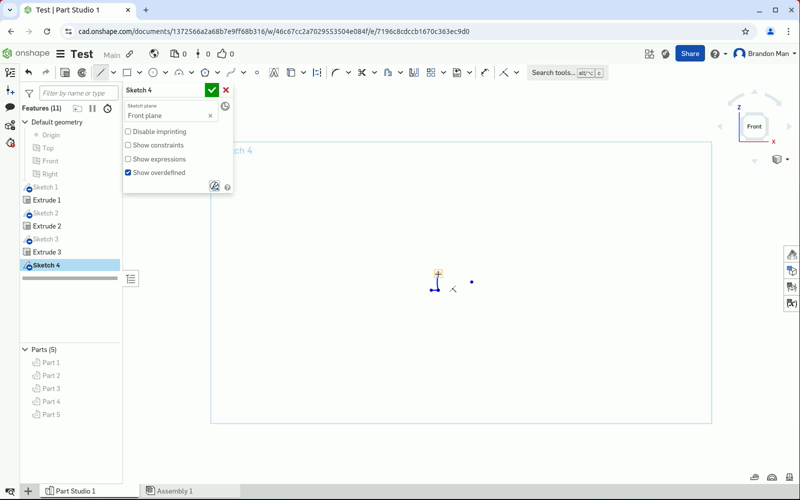
key_down(shift)
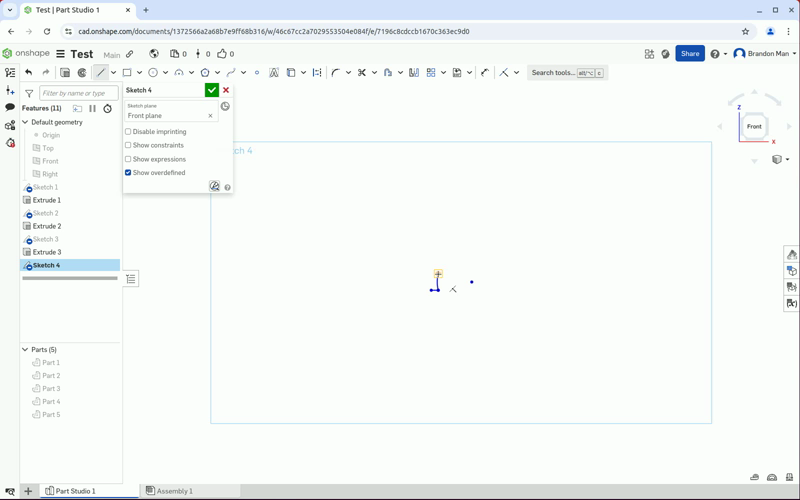
mouse_move(468, 273)
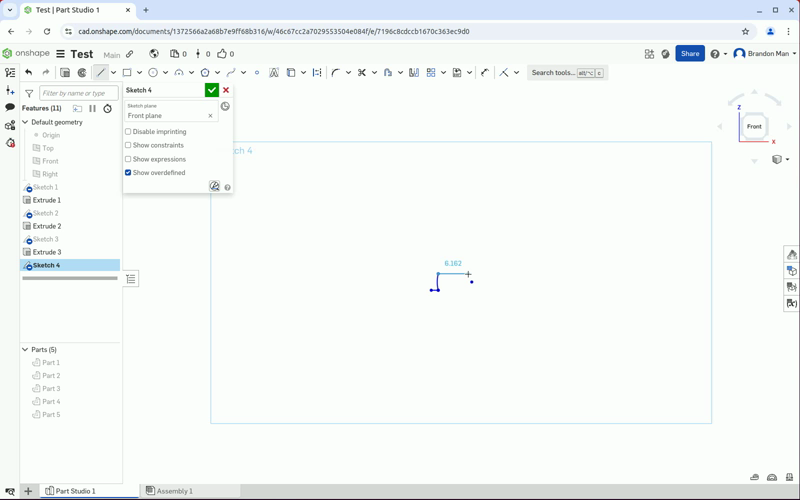
mouse_move(431, 273)
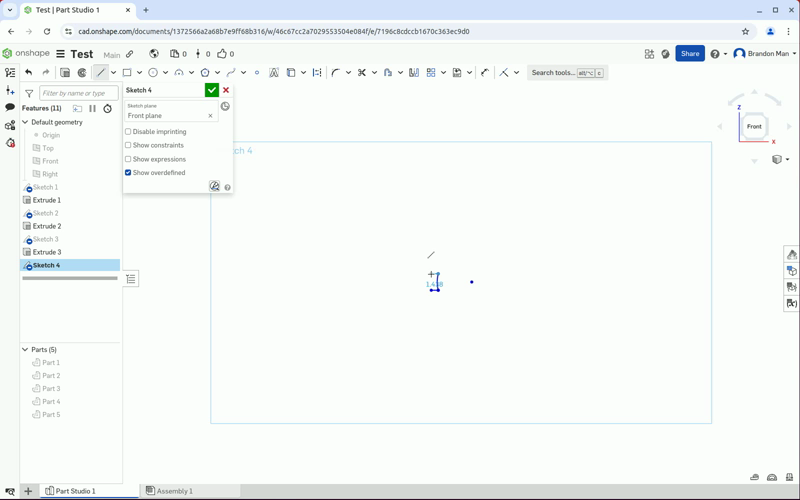
scroll(6)
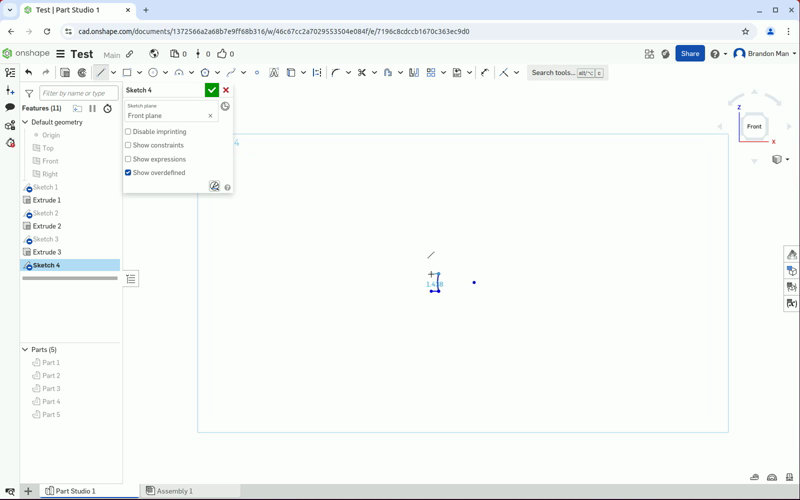
scroll(6)
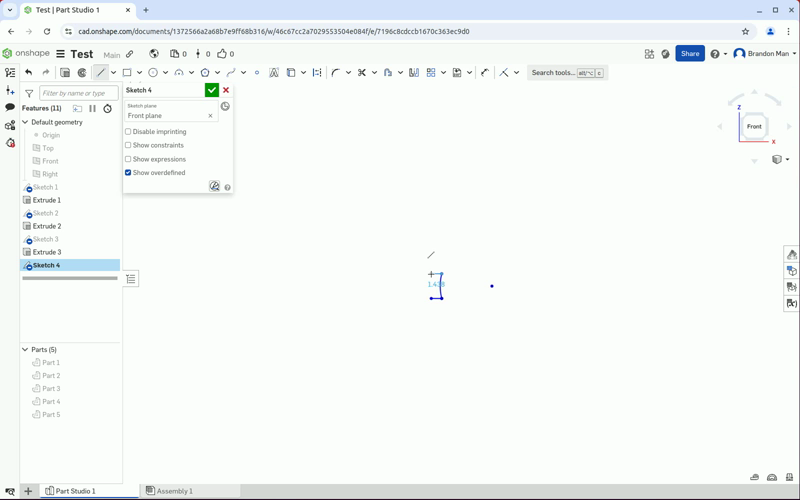
scroll(6)
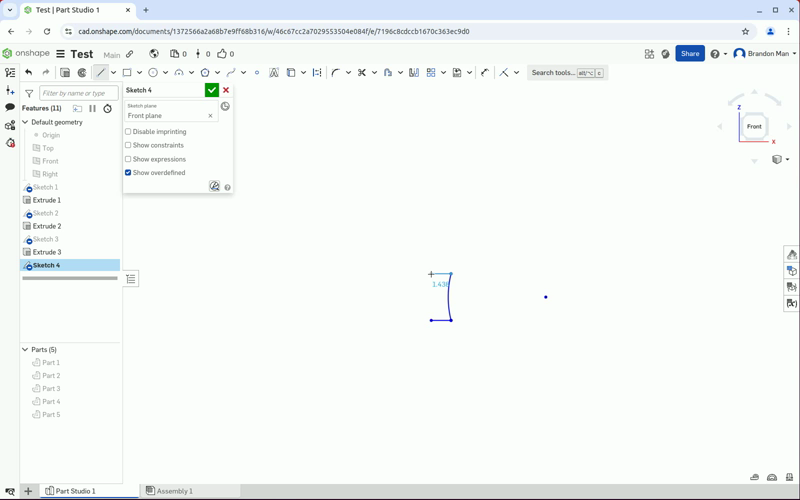
scroll(6)
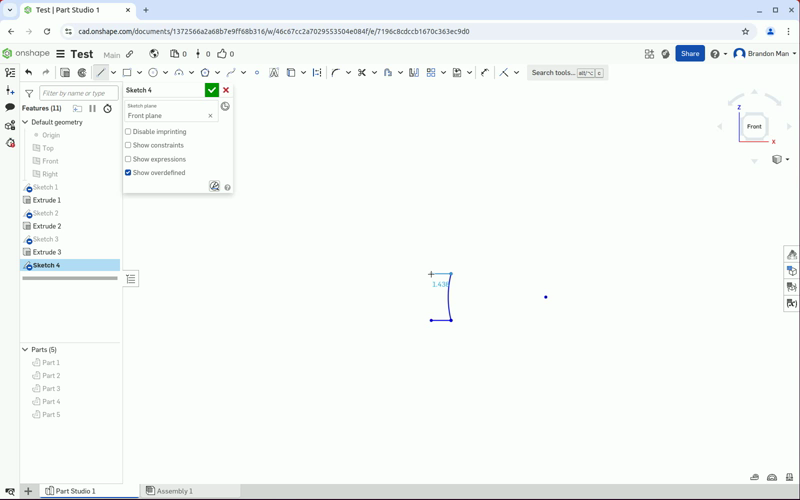
scroll(6)
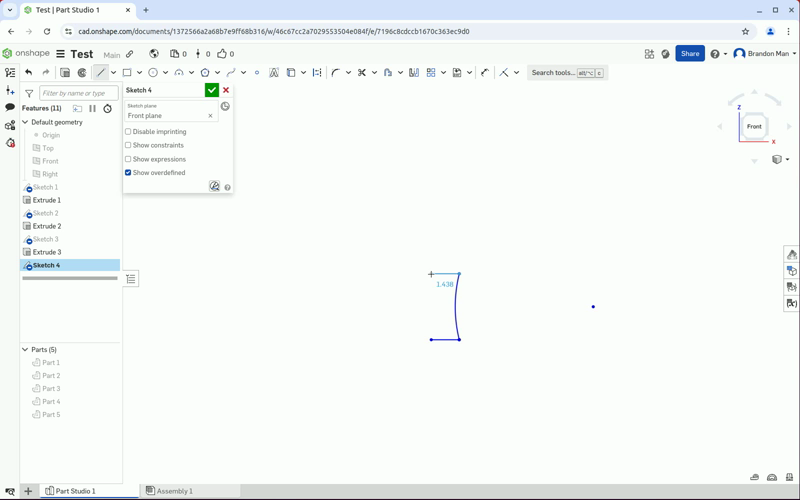
scroll(6)
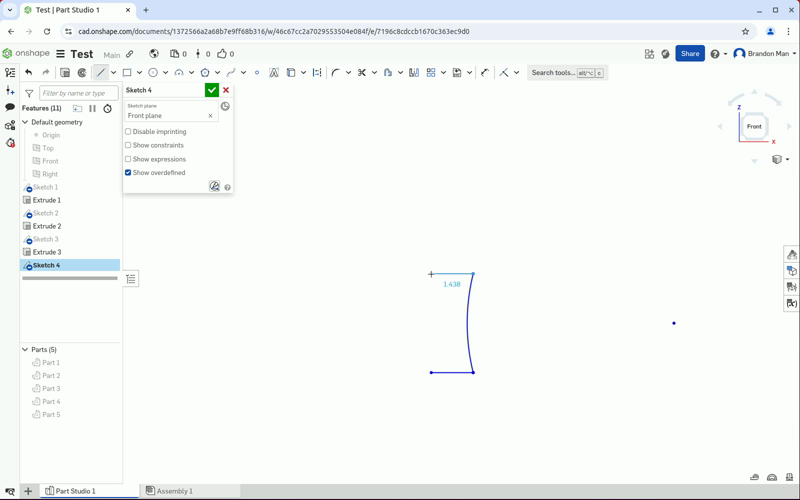
scroll(6)
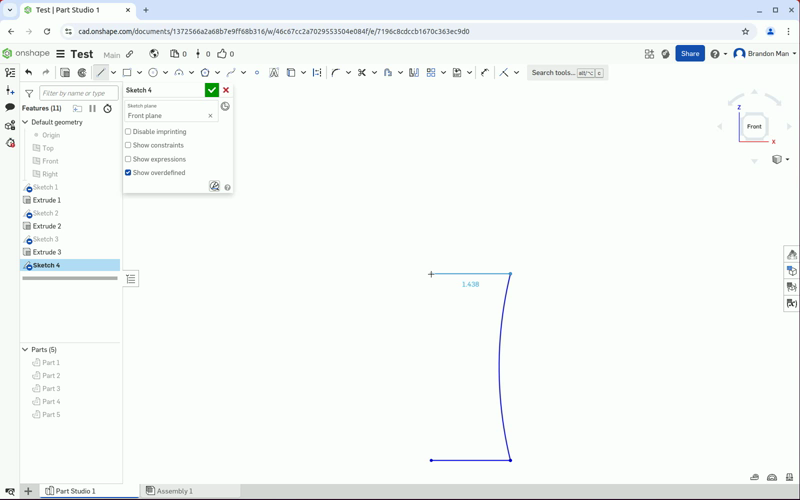
click(431, 273)
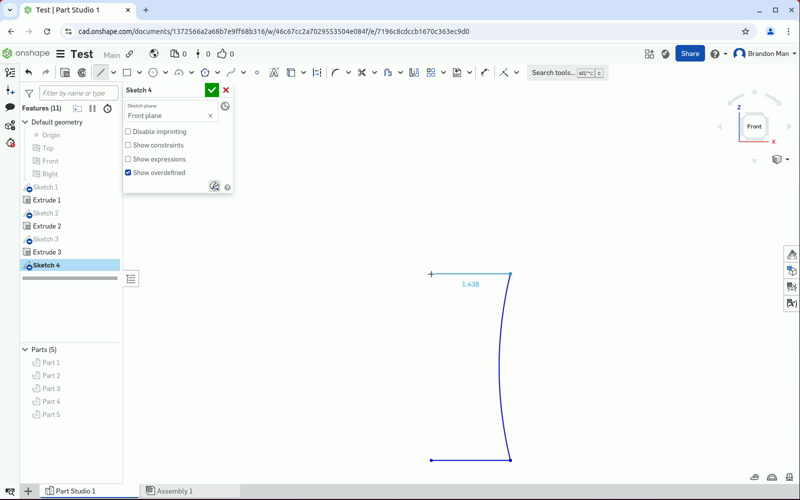
scroll(-6)
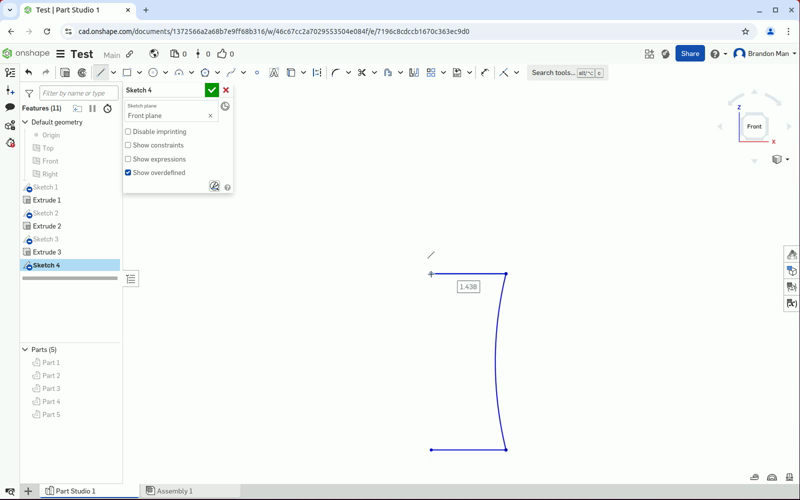
scroll(-6)
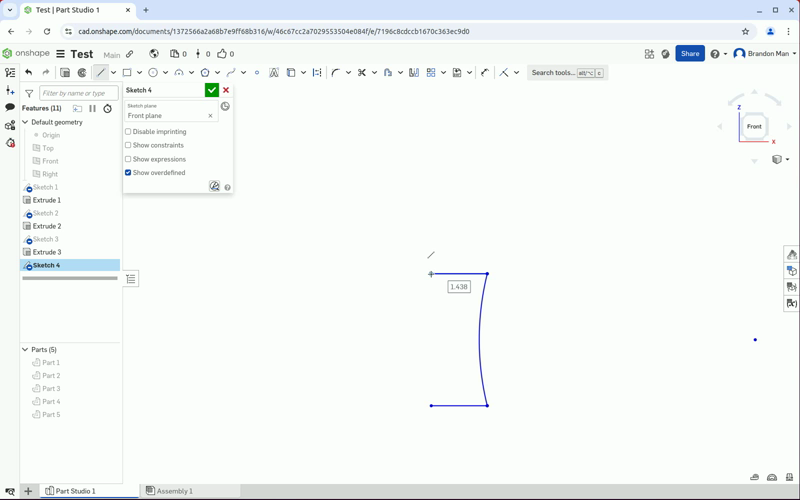
scroll(-6)
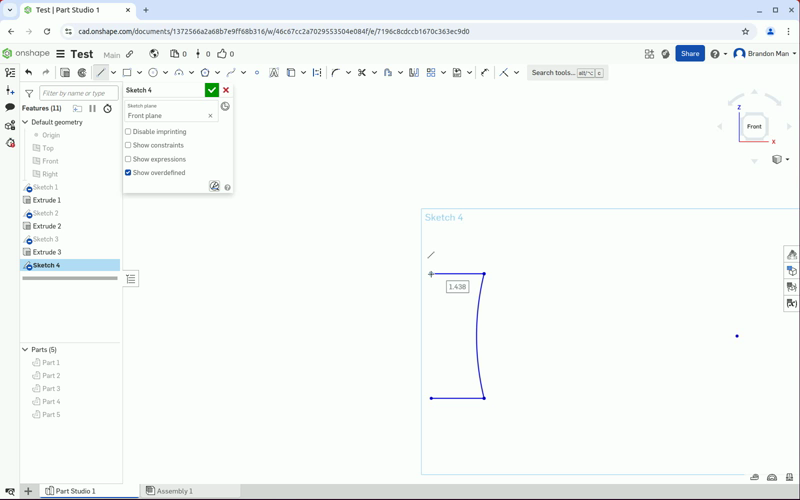
scroll(-6)
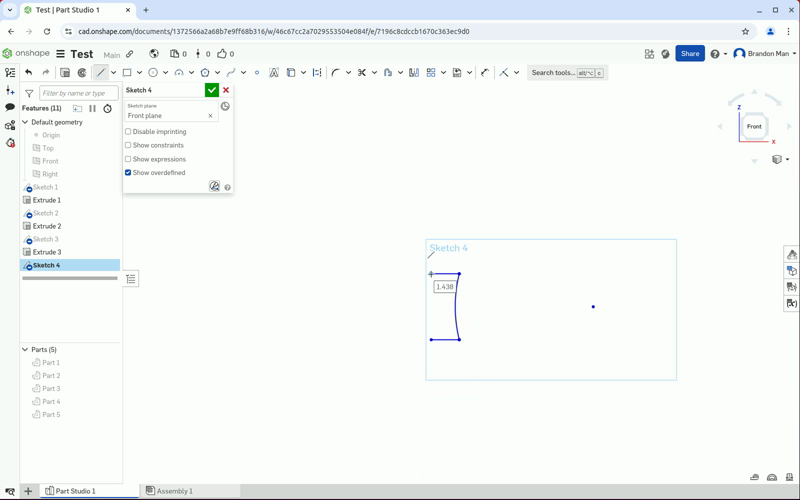
scroll(-6)
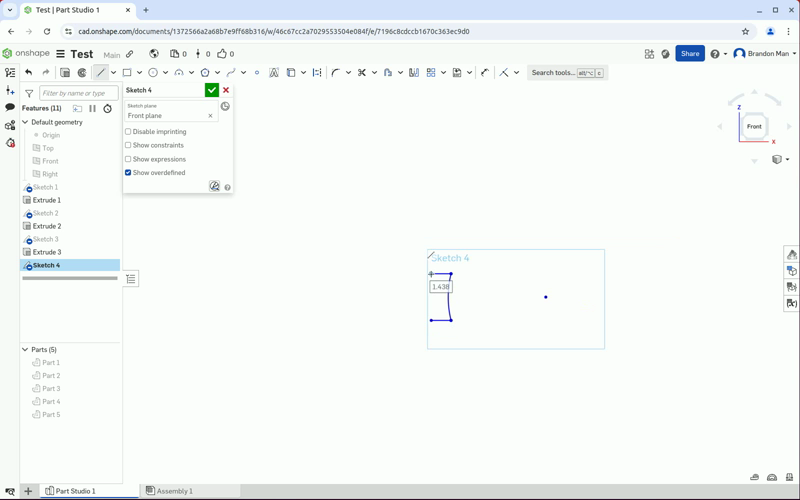
scroll(-6)
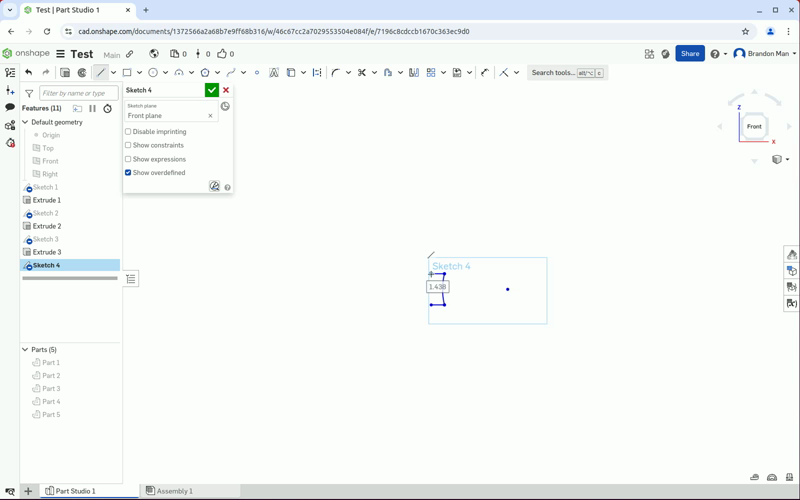
scroll(-6)
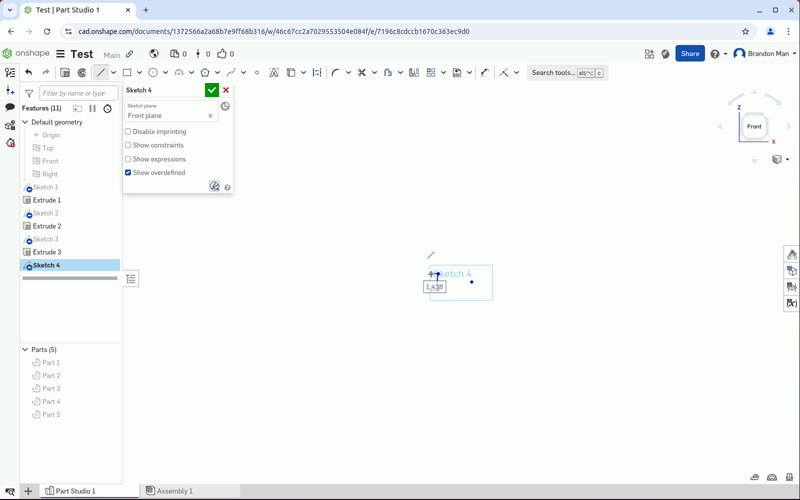
key_up(shift)
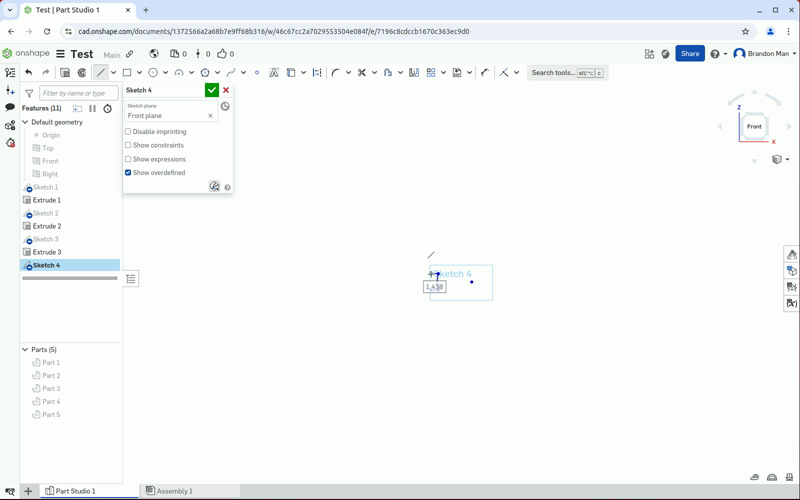
mouse_move(461, 273)
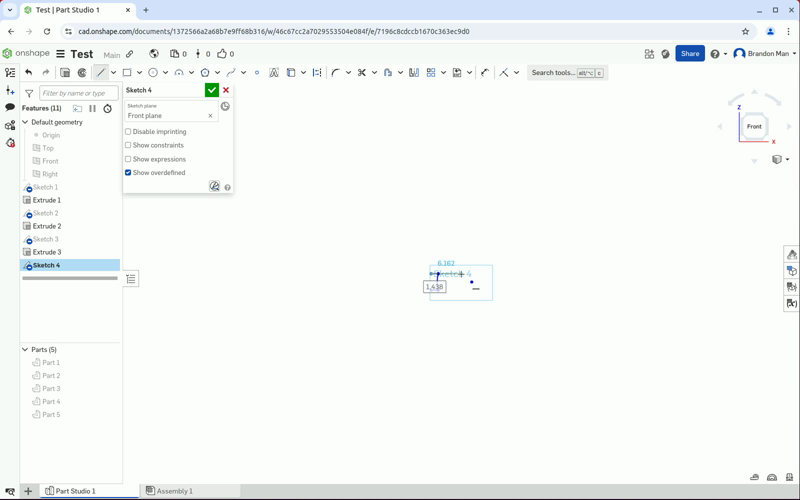
key_down(shift)
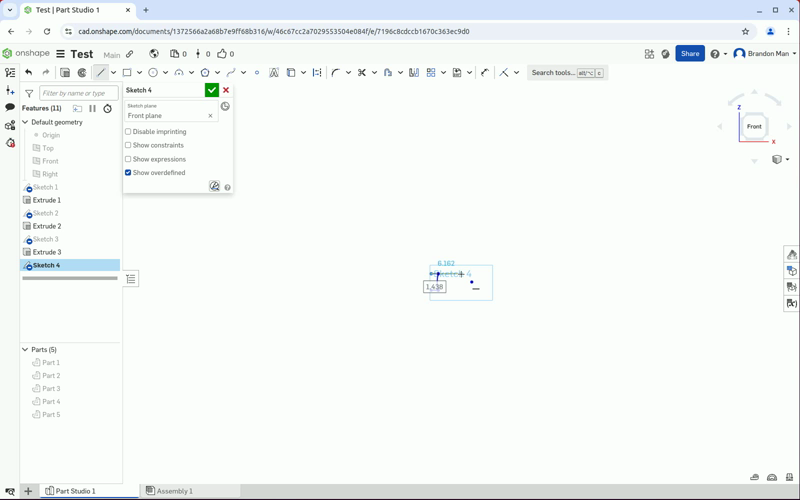
mouse_move(431, 290)
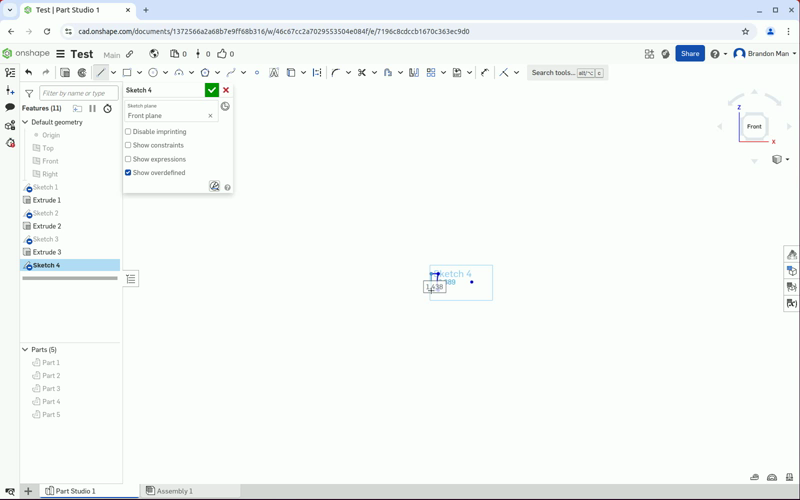
key_up(shift)
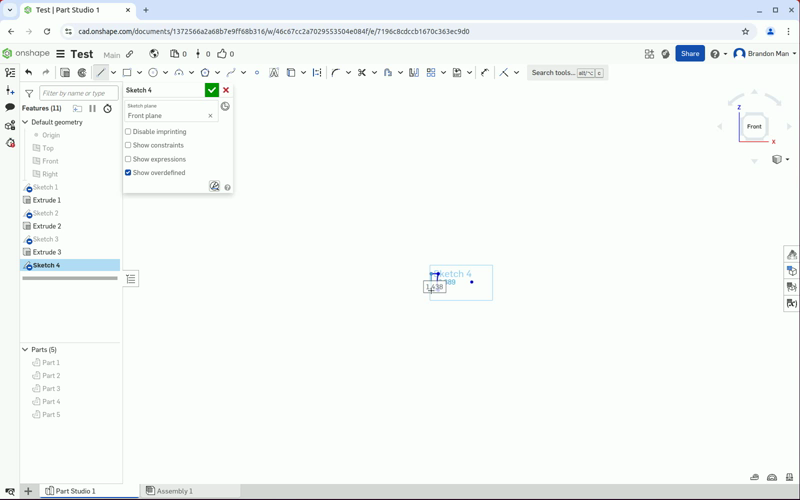
click(431, 290)
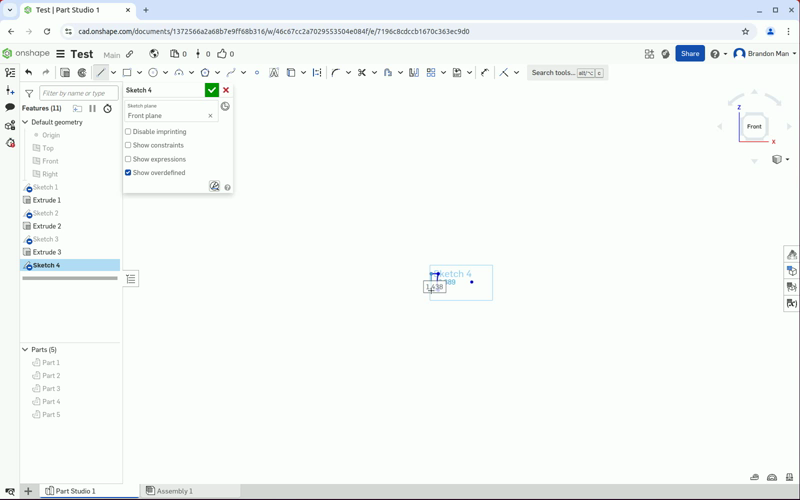
key(esc)
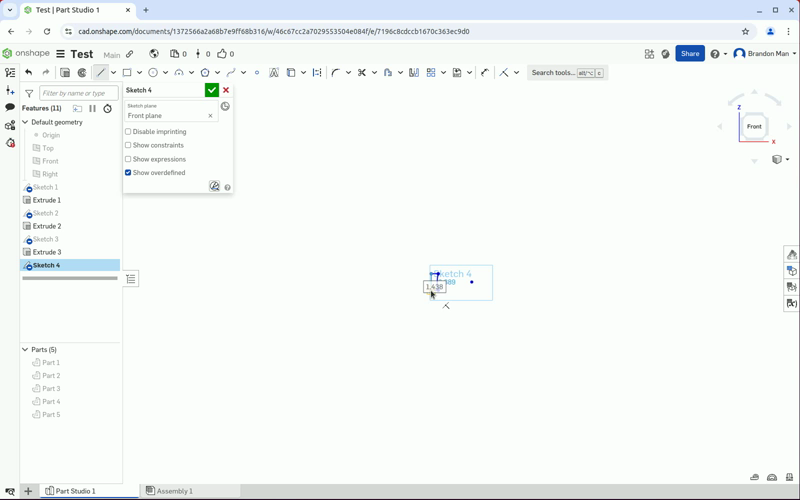
mouse_move(435, 276)
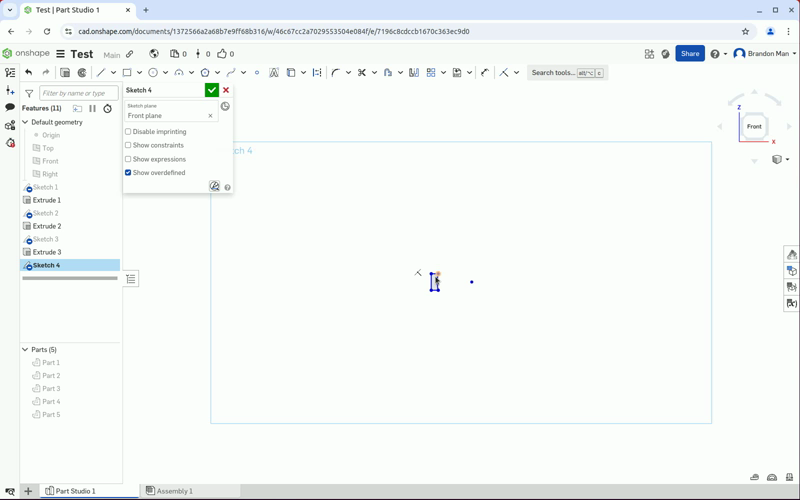
scroll(6)
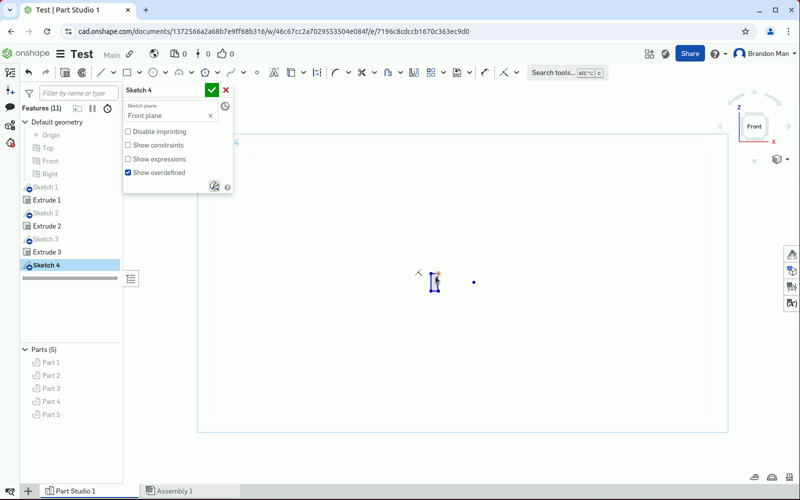
scroll(6)
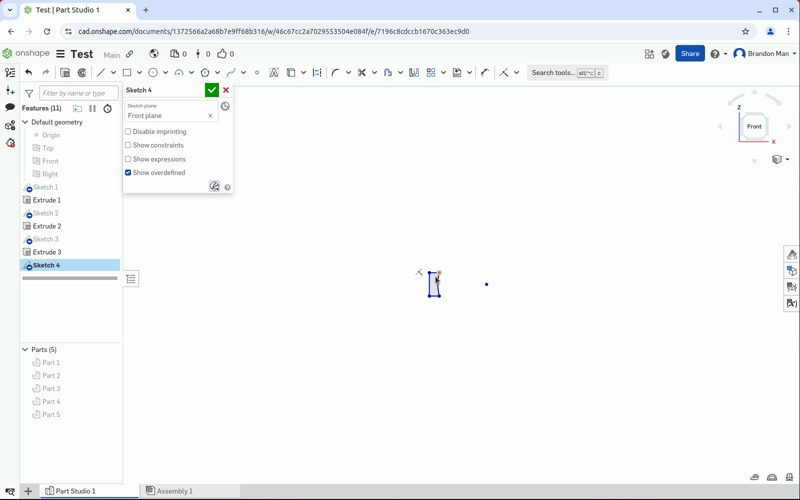
scroll(6)
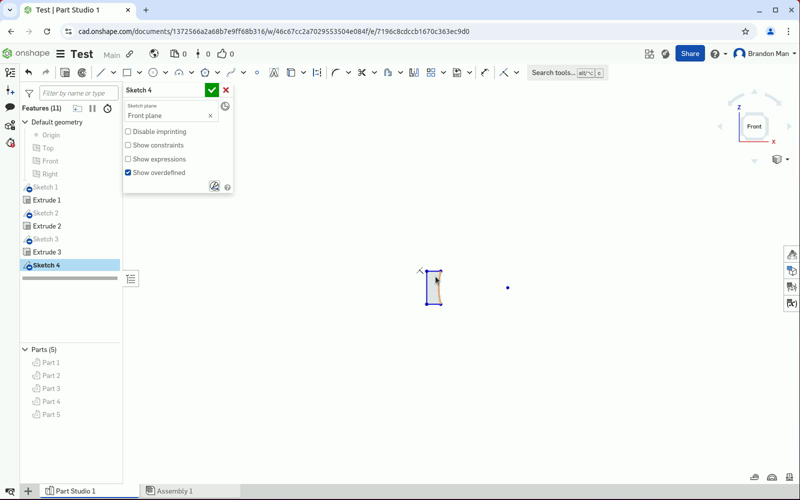
scroll(6)
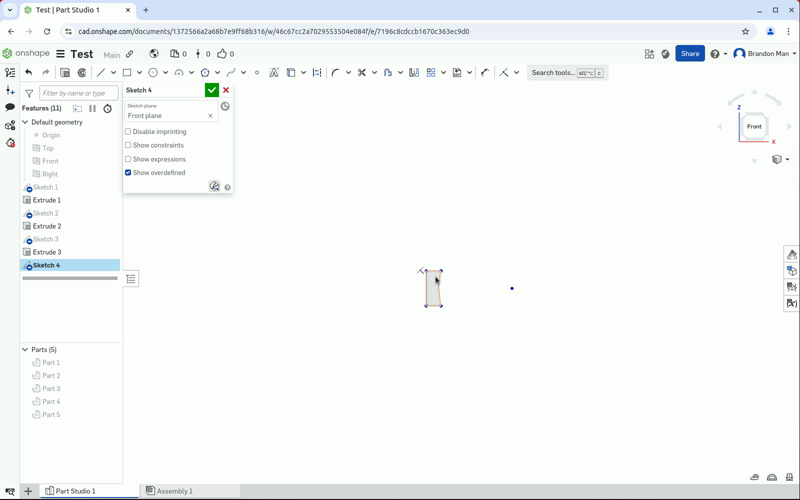
scroll(6)
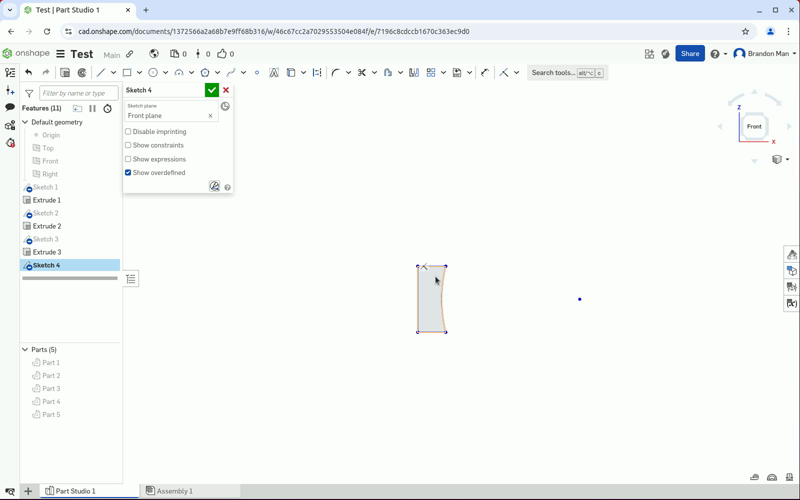
scroll(6)
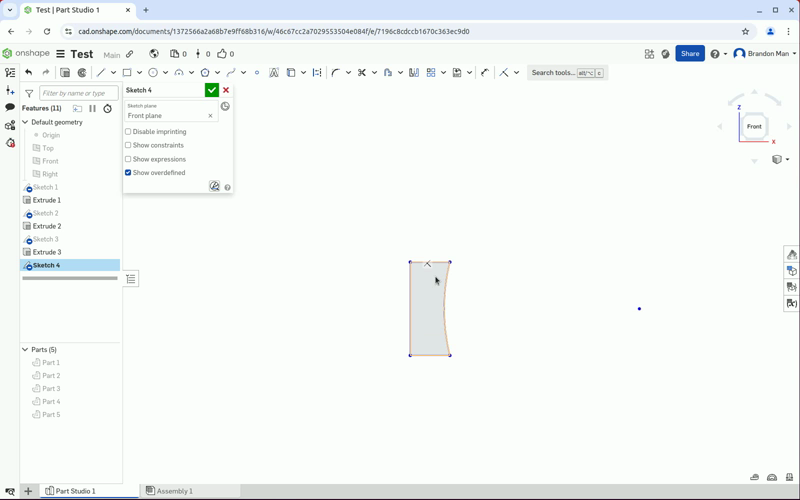
scroll(6)
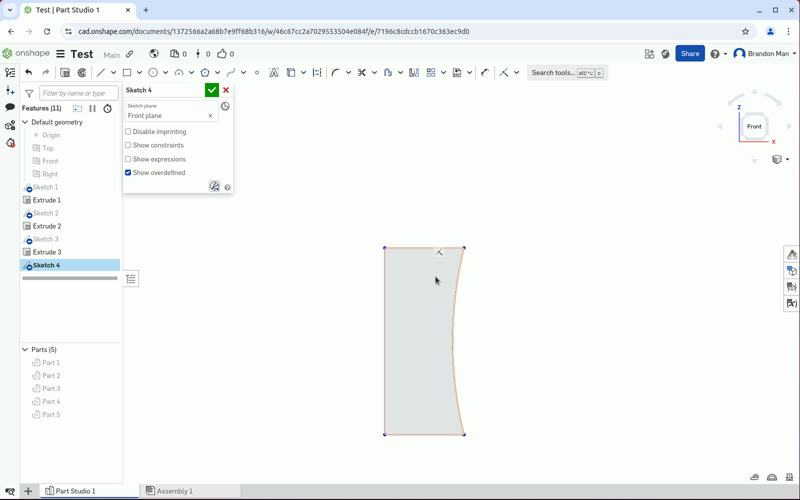
click(435, 276)
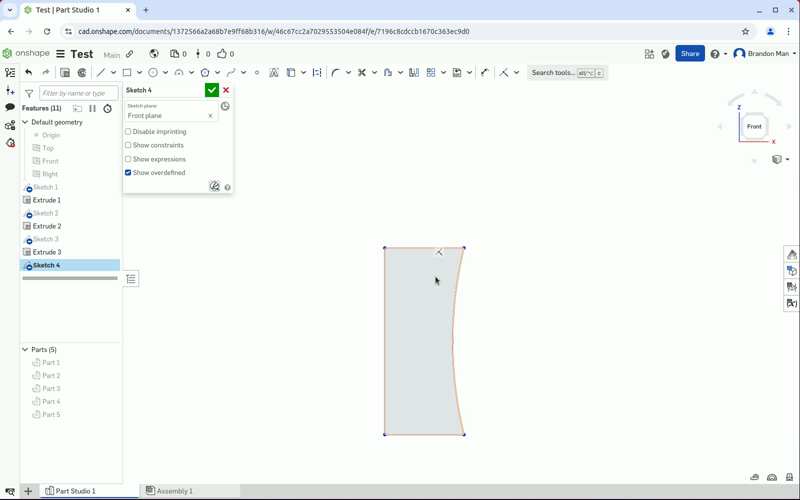
scroll(-6)
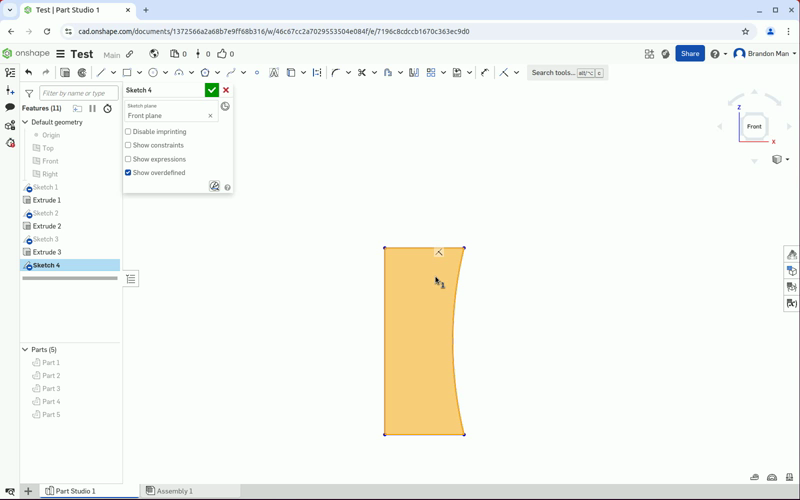
scroll(-6)
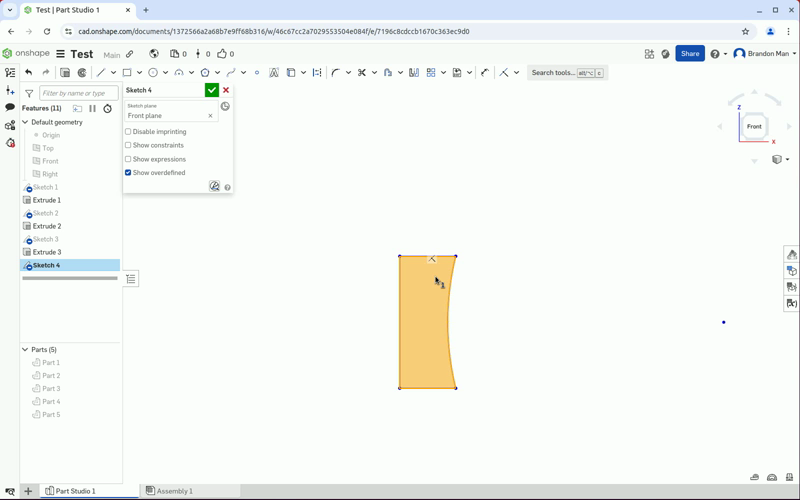
scroll(-6)
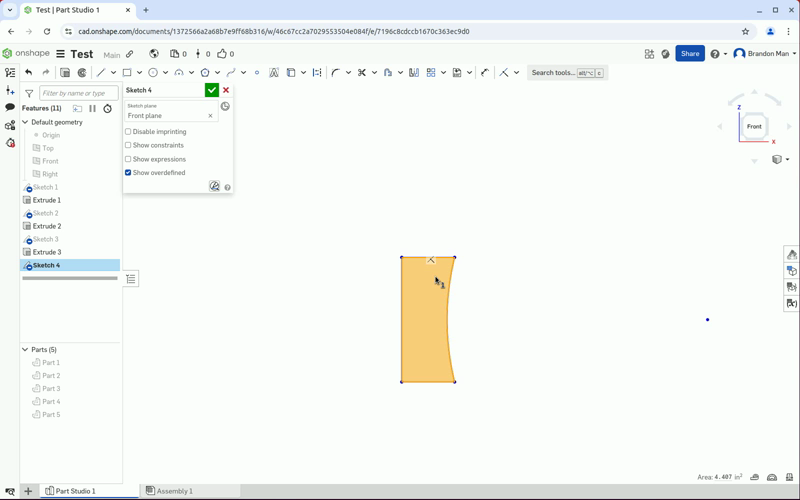
scroll(-6)
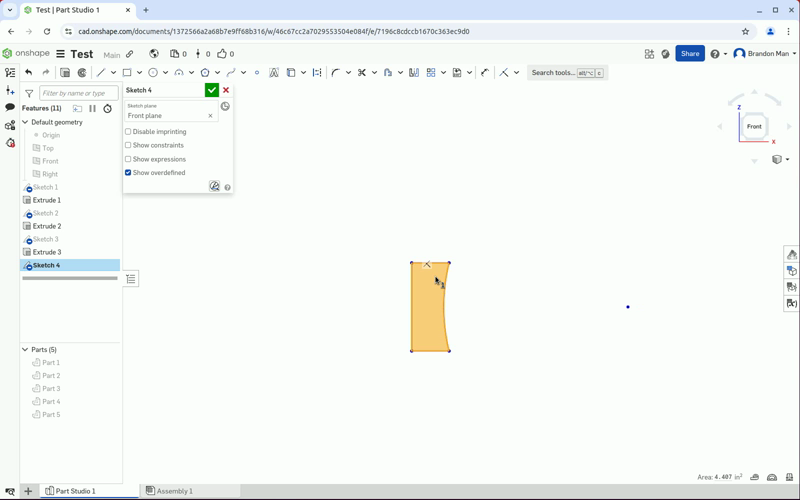
scroll(-6)
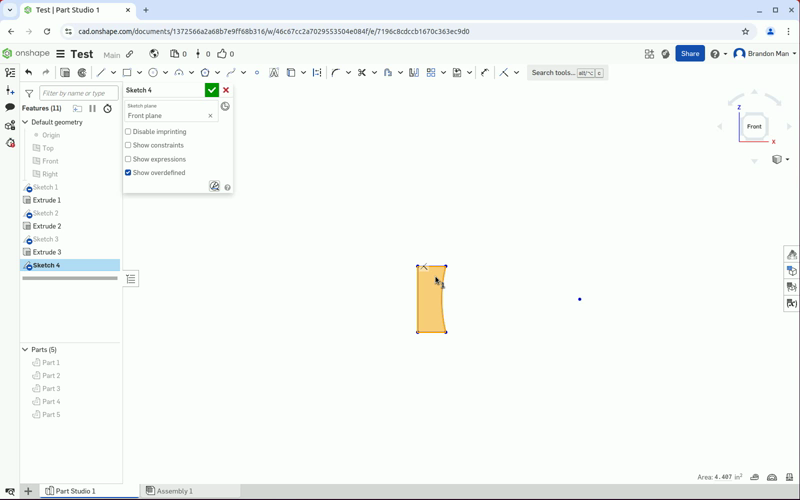
scroll(-6)
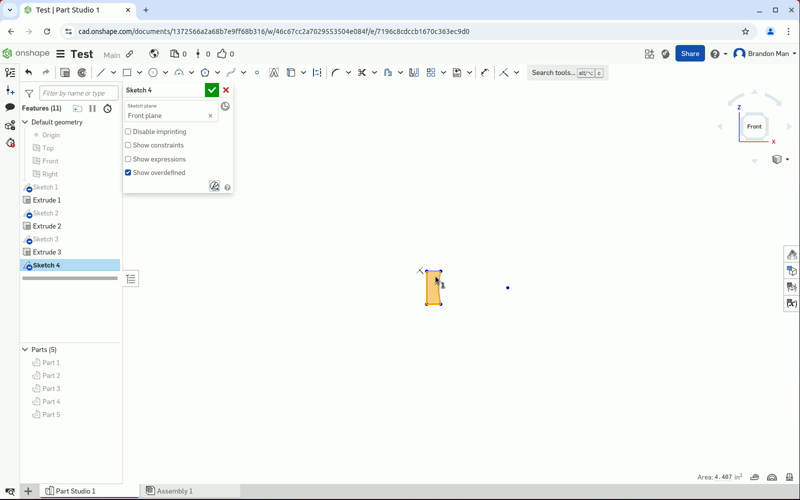
scroll(-6)
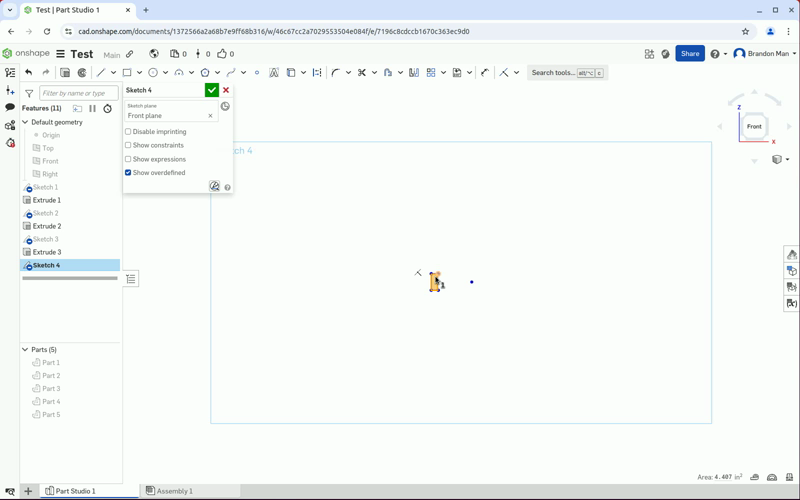
mouse_move(73, 352)
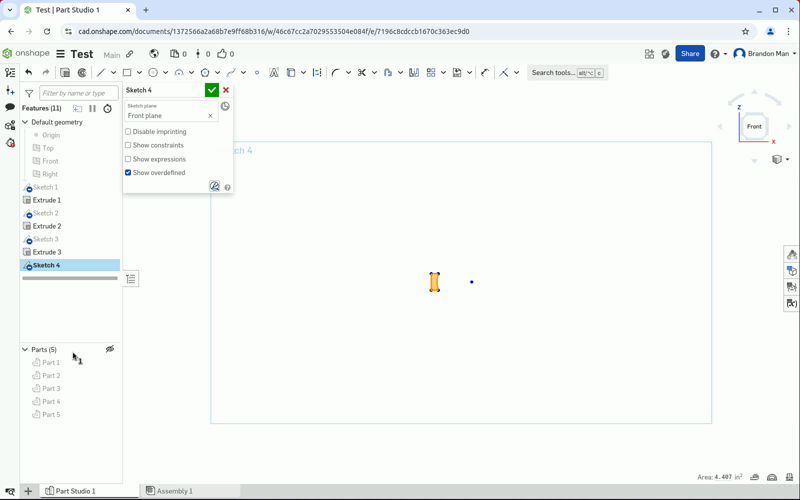
key(shift+y)
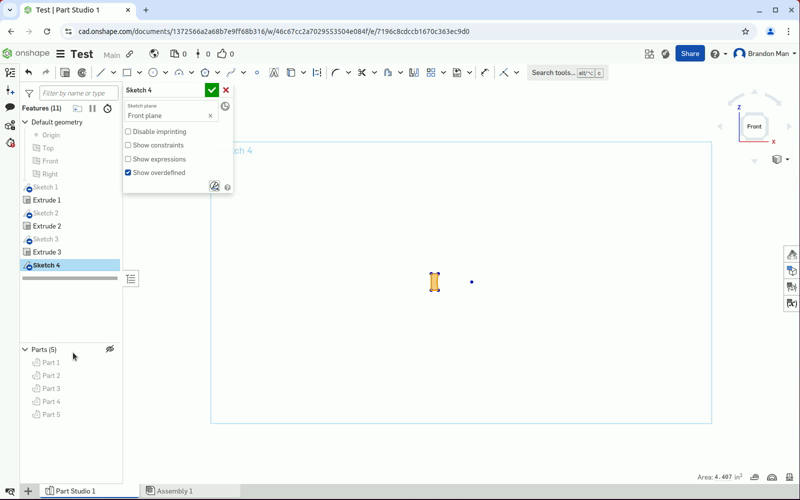
key(shift+e)
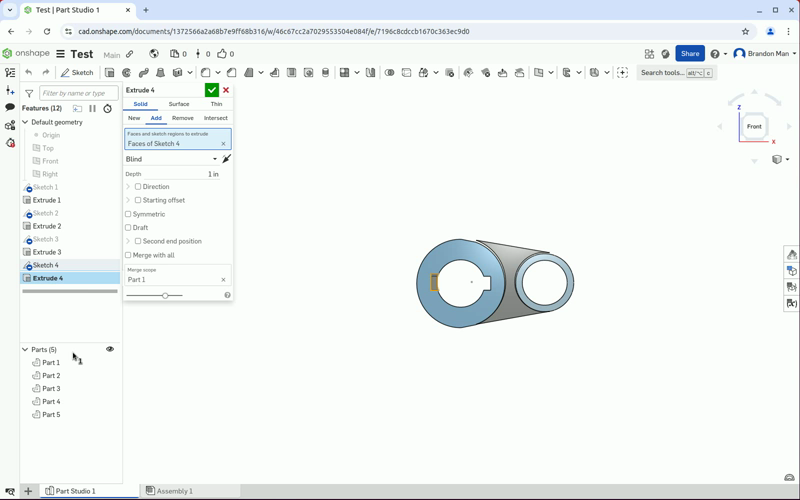
mouse_move(143, 106)
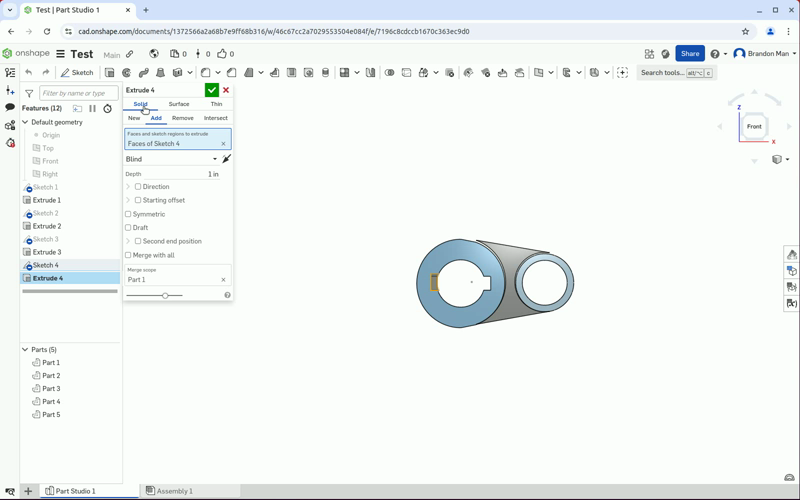
click(143, 106)
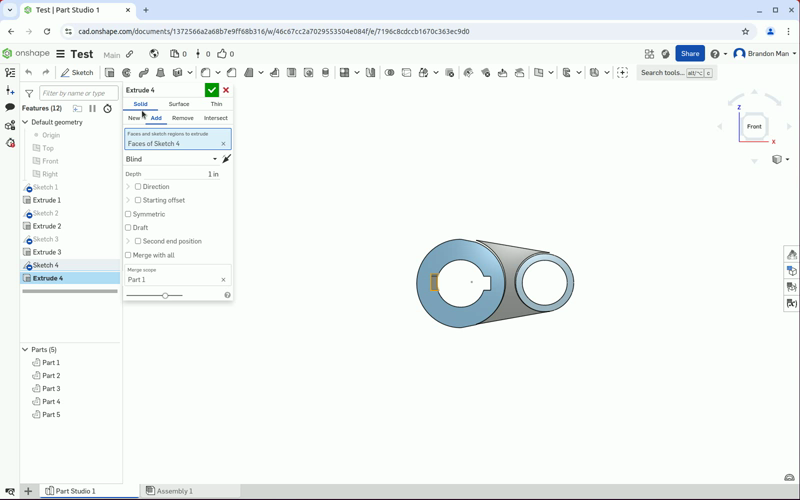
mouse_move(137, 120)
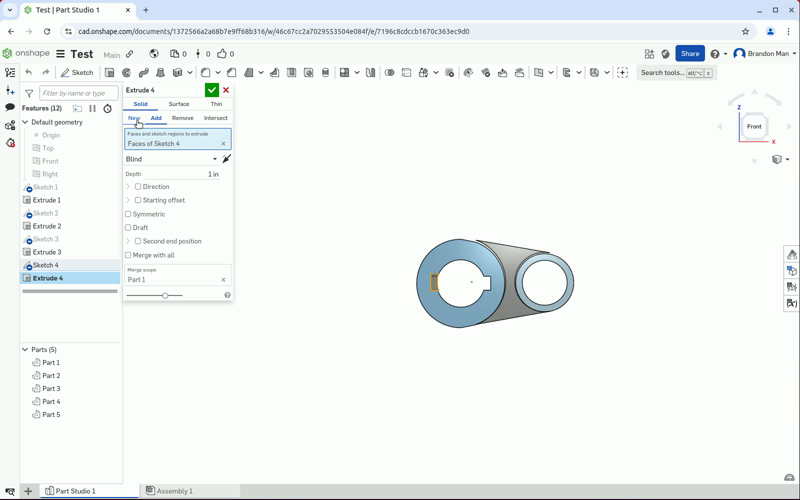
click(137, 120)
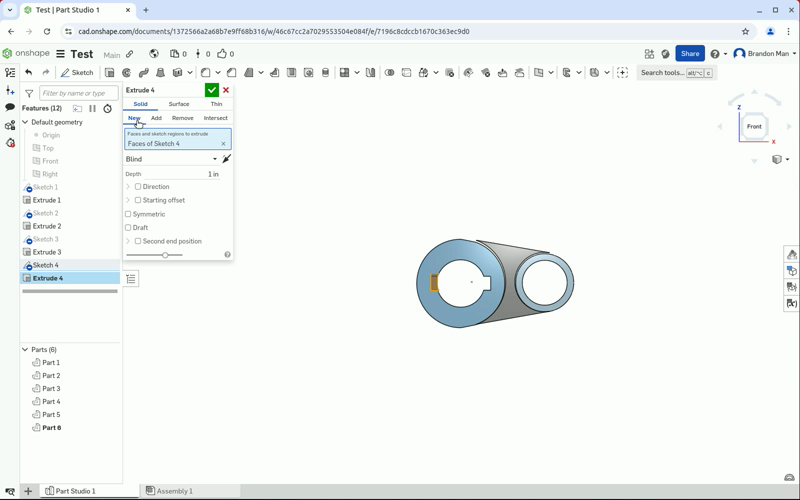
key(tab, 4)
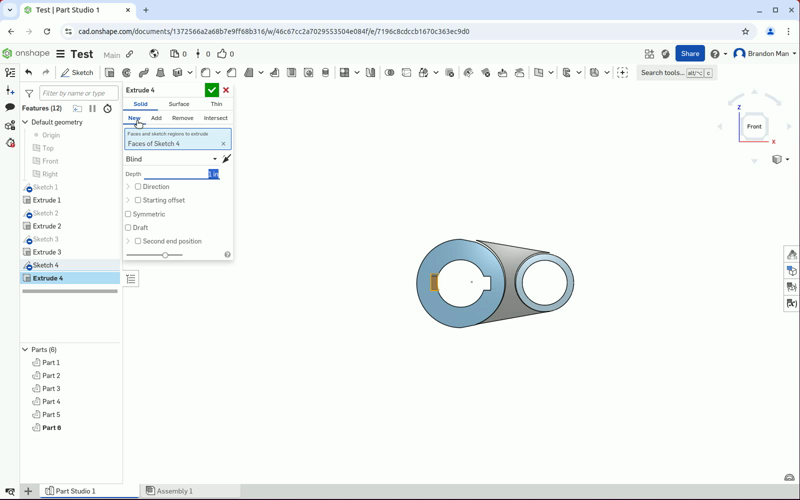
text(7.943)
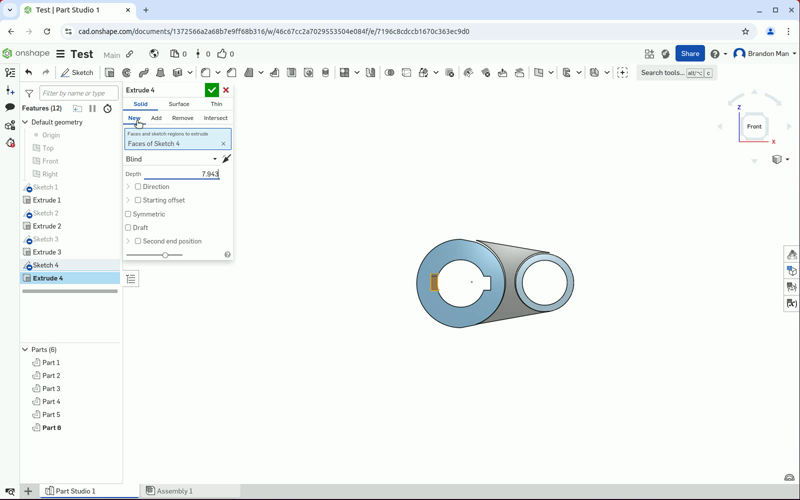
key(enter)
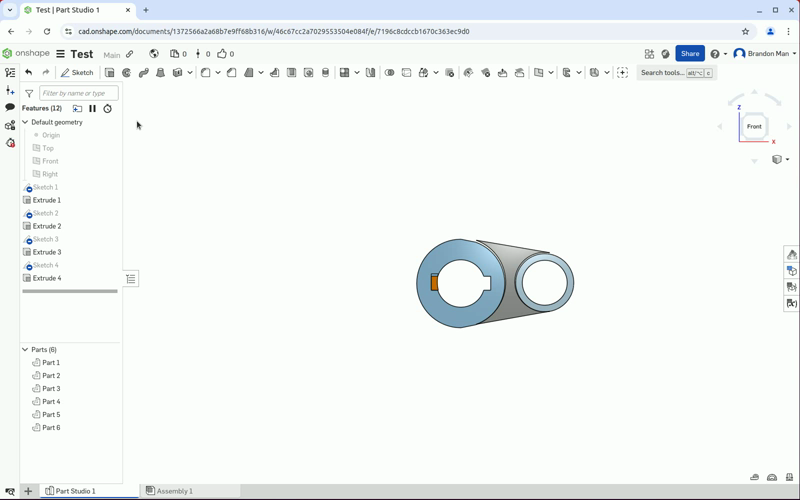
key(shift+h)
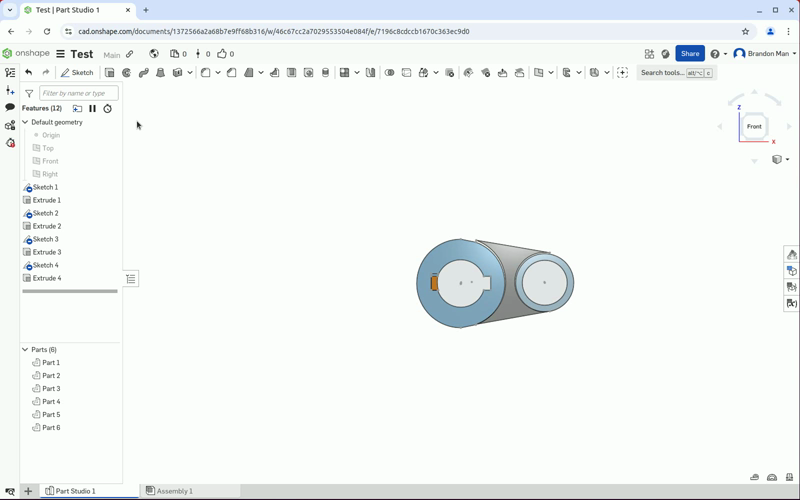
key(shift+h)
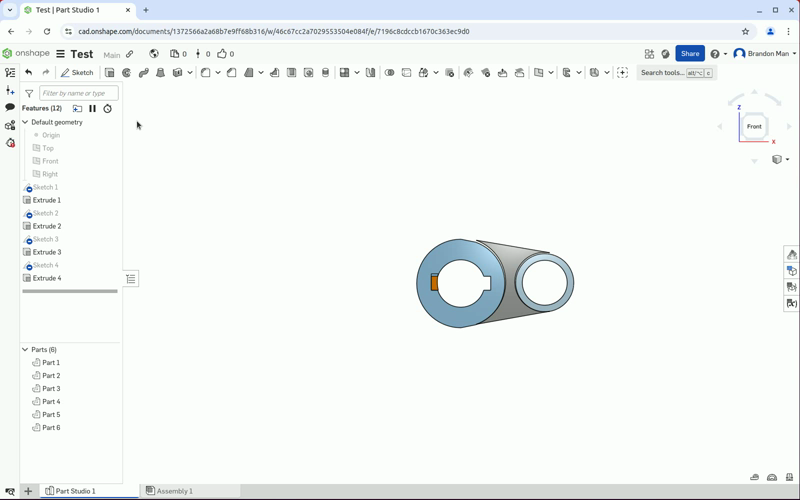
mouse_move(73, 189)
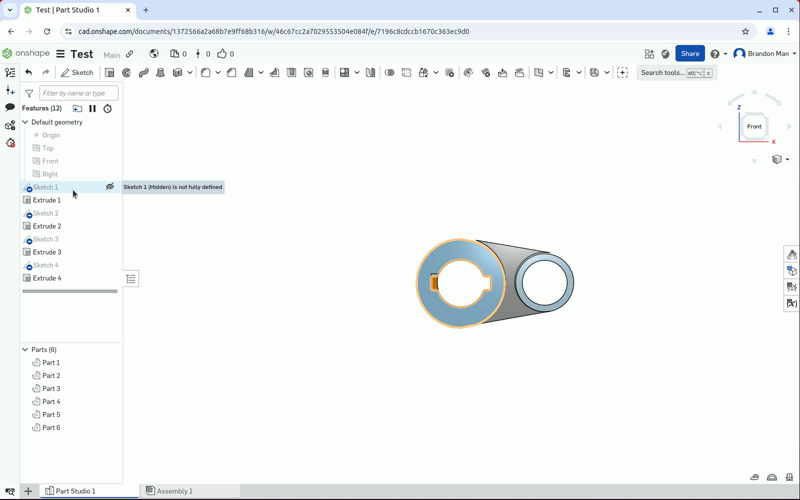
click(73, 189)
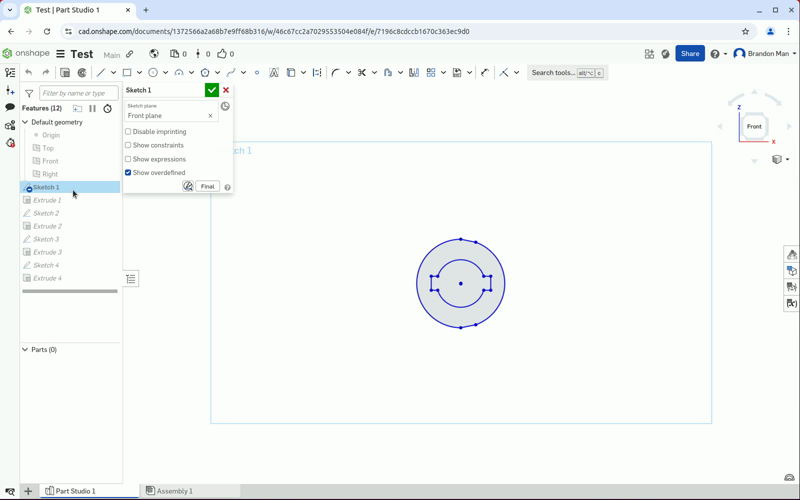
mouse_move(229, 92)
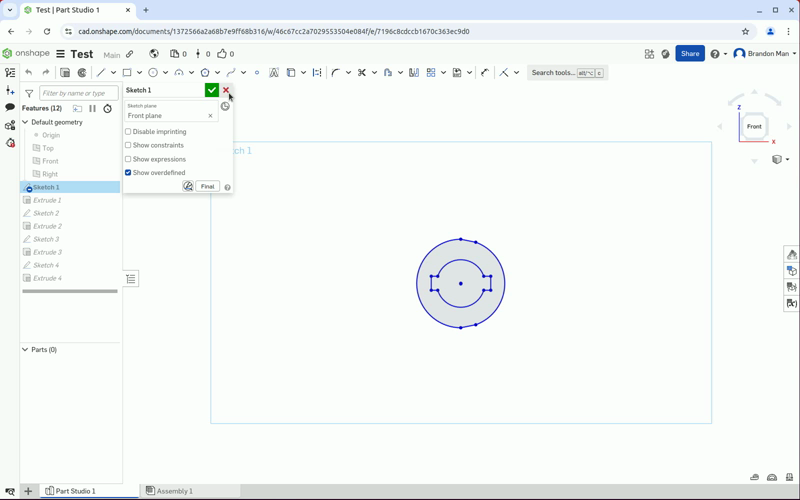
click(229, 92)
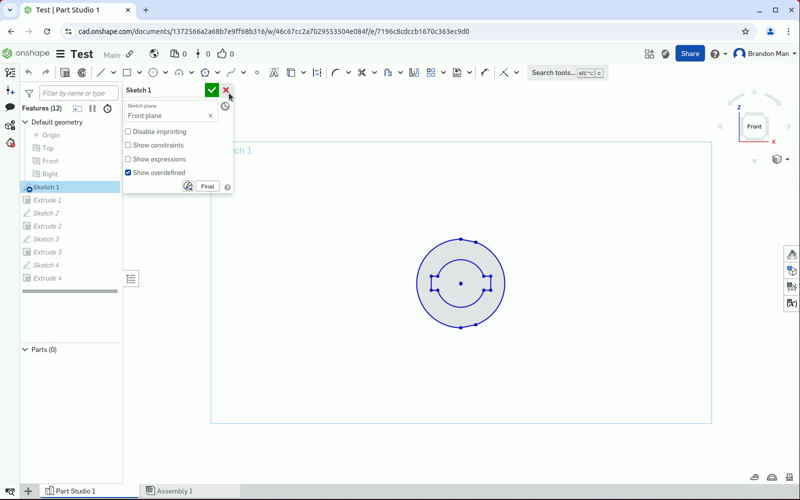
key(shift+s)
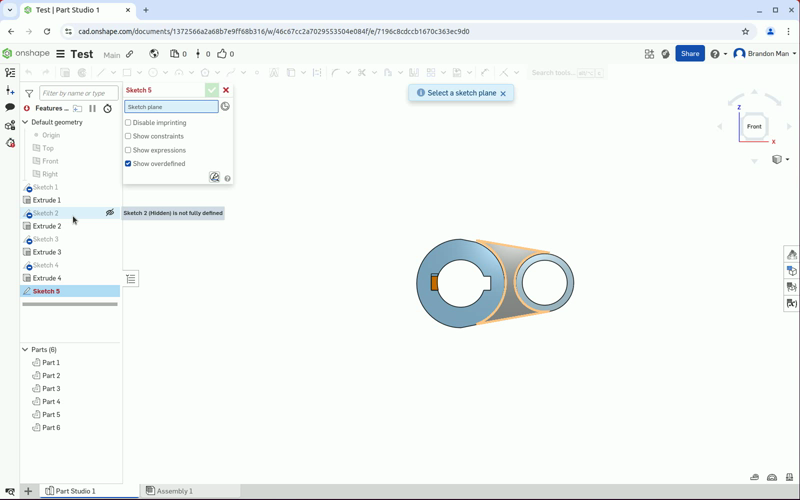
scroll(3)
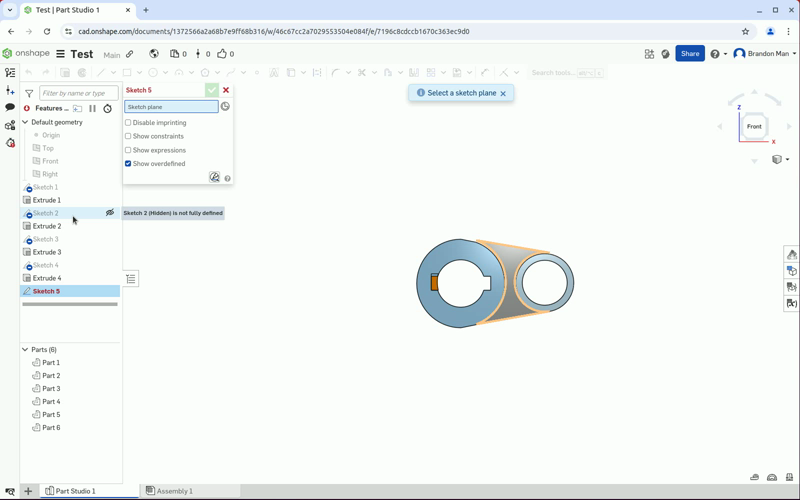
mouse_move(73, 163)
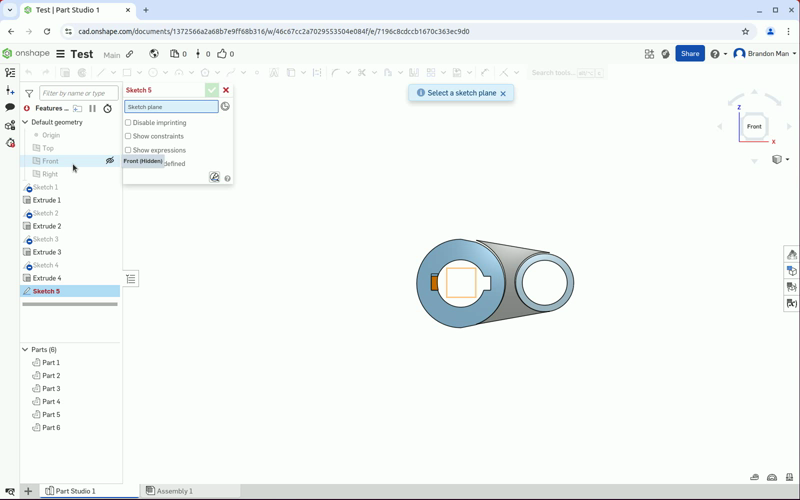
click(73, 163)
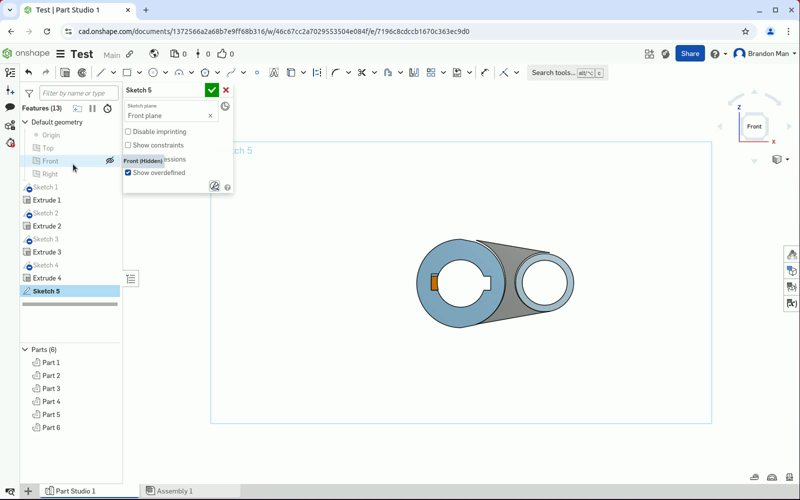
mouse_move(73, 352)
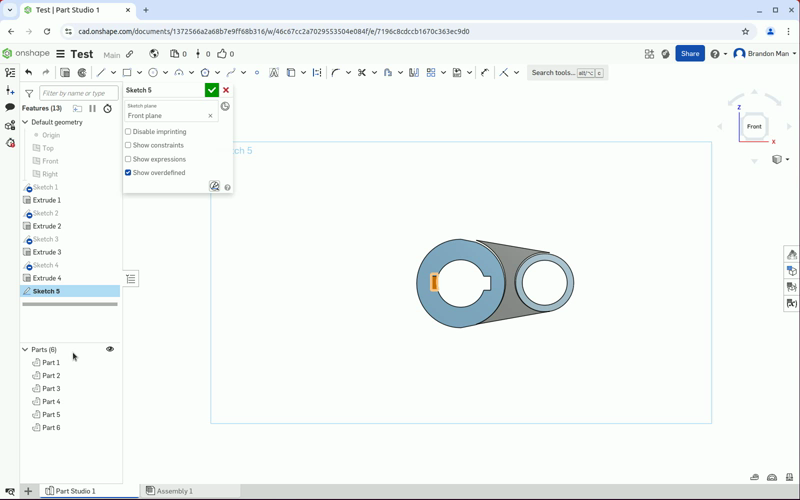
key(y)
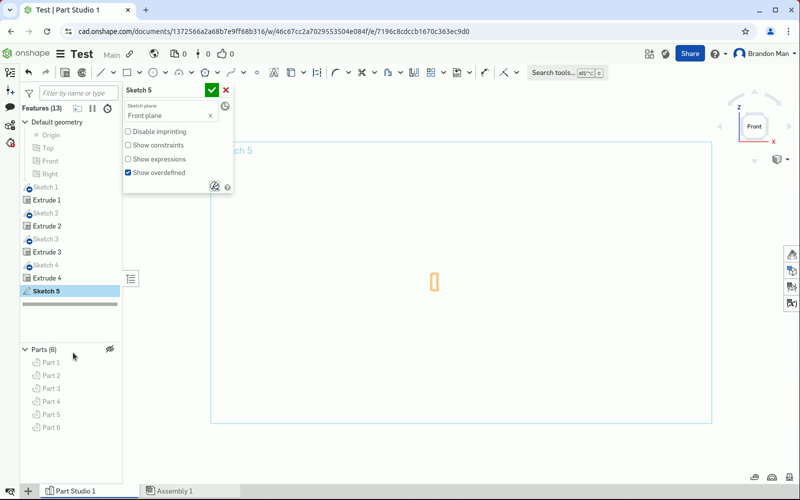
key(l)
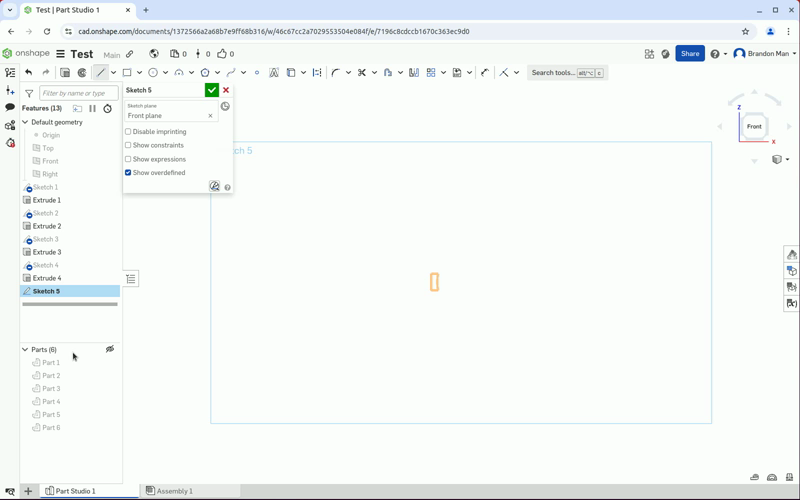
key_down(shift)
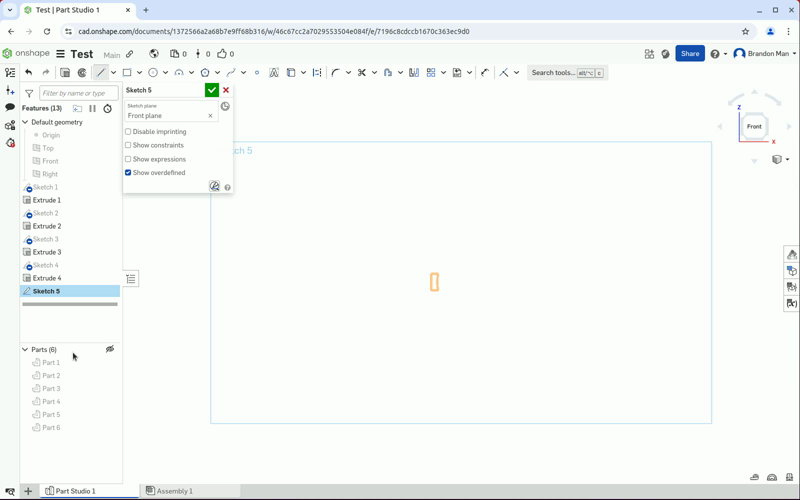
mouse_move(460, 327)
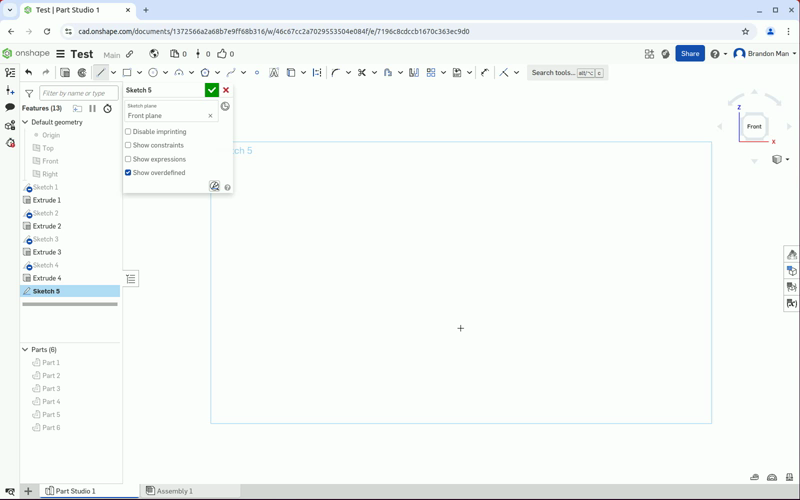
click(460, 327)
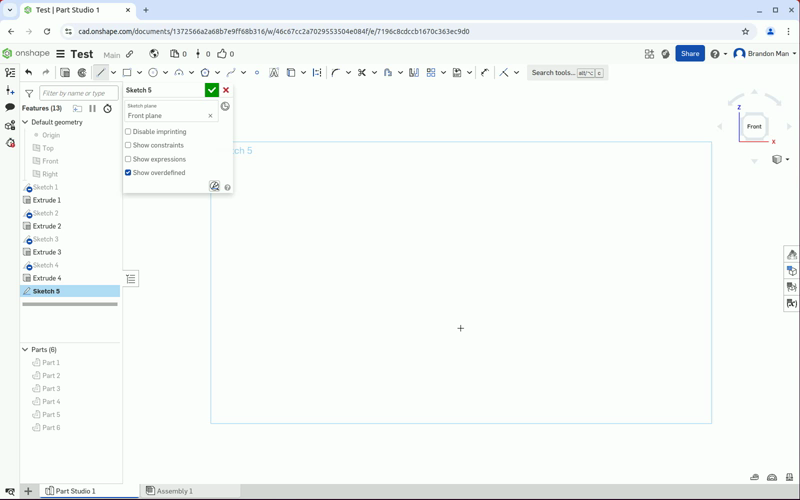
key_up(shift)
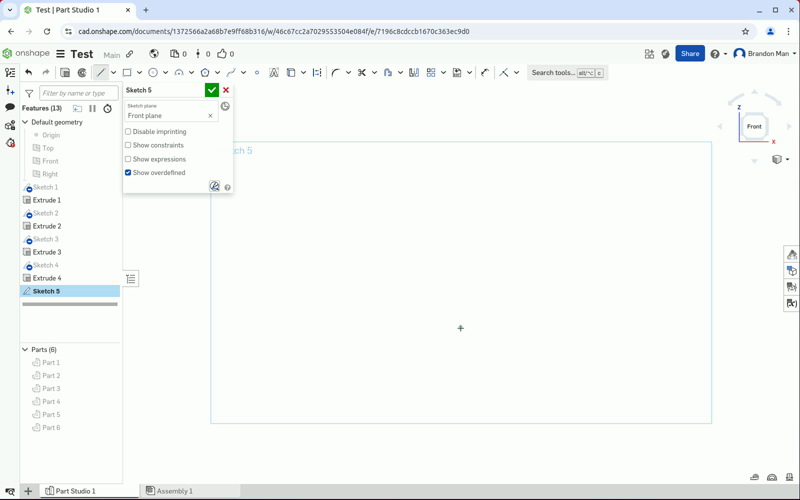
key_down(shift)
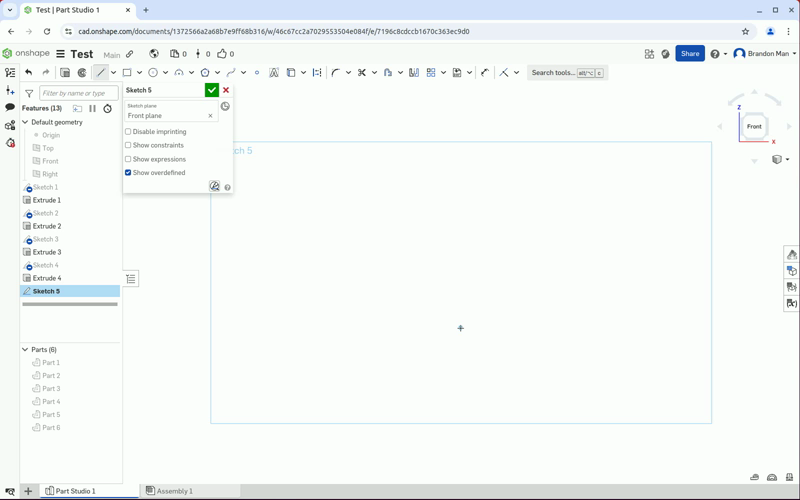
mouse_move(490, 327)
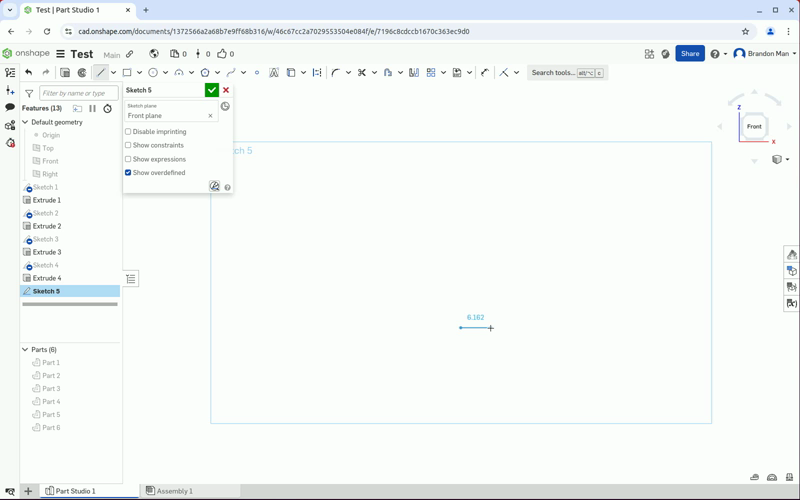
mouse_move(475, 324)
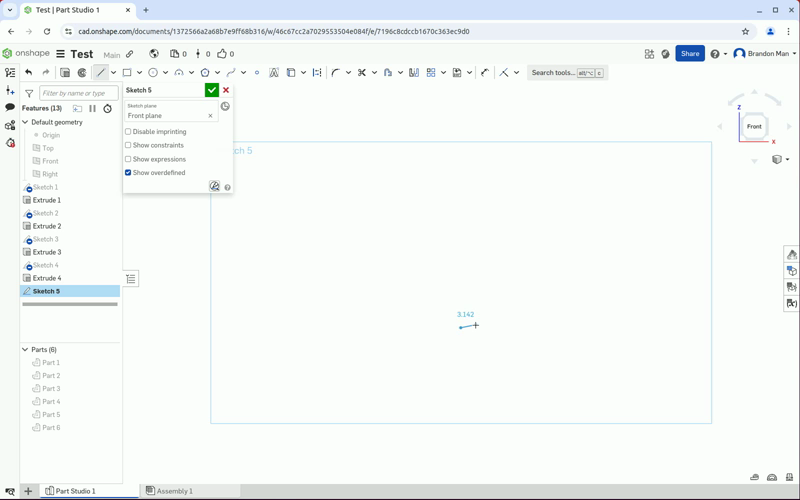
click(475, 324)
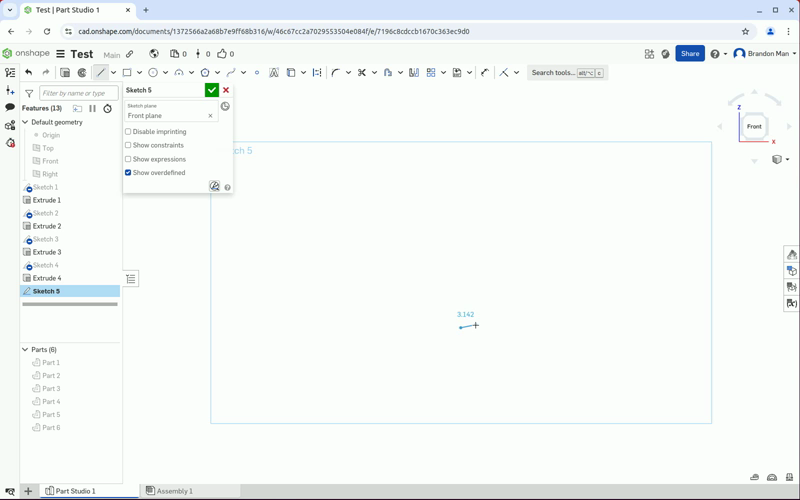
key_up(shift)
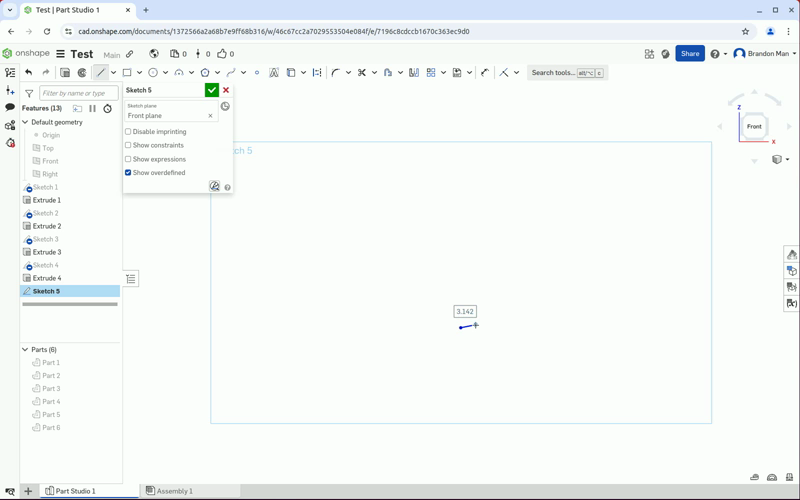
key(esc)
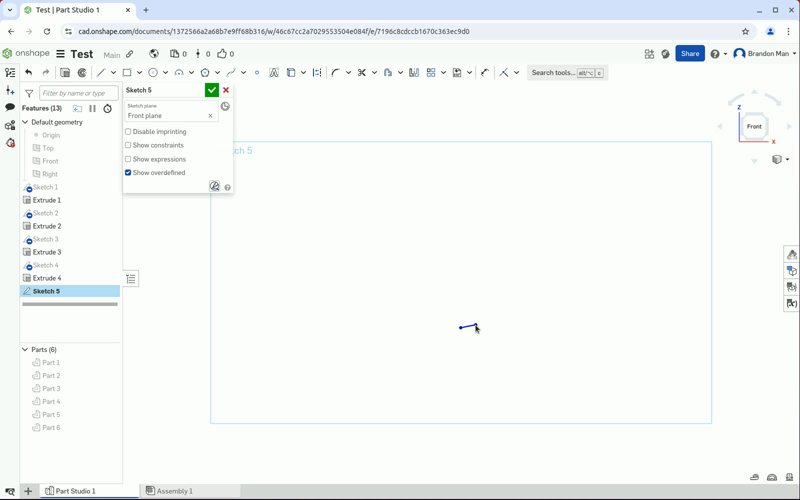
key(a)
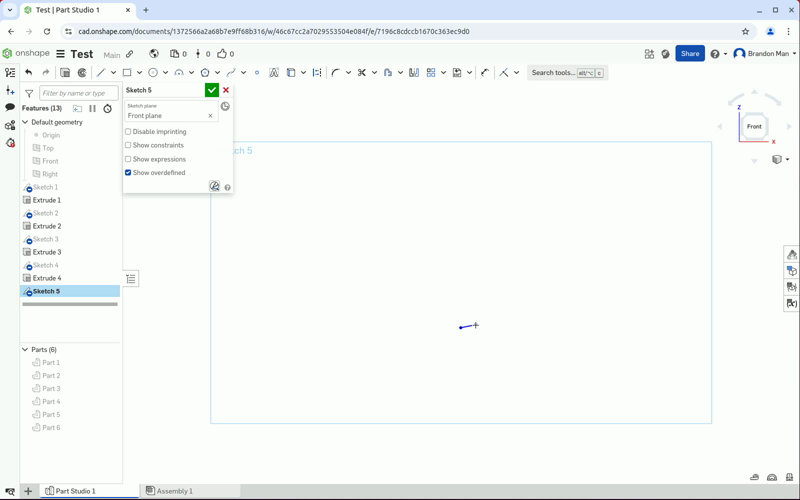
mouse_move(475, 324)
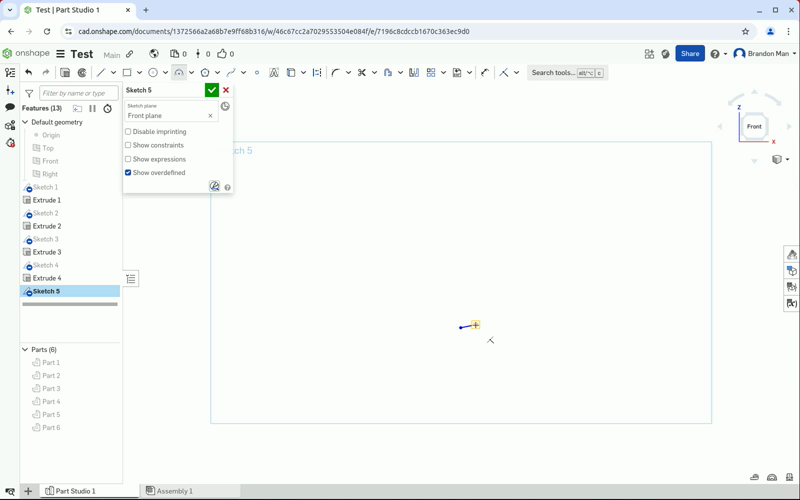
click(475, 324)
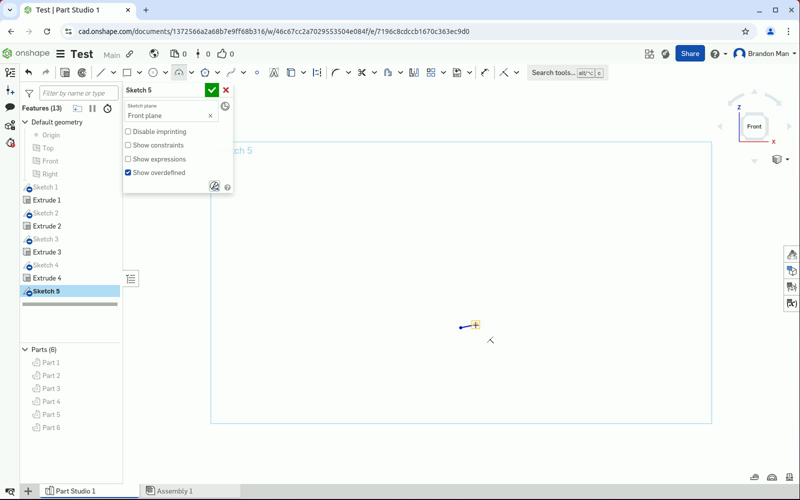
key_down(shift)
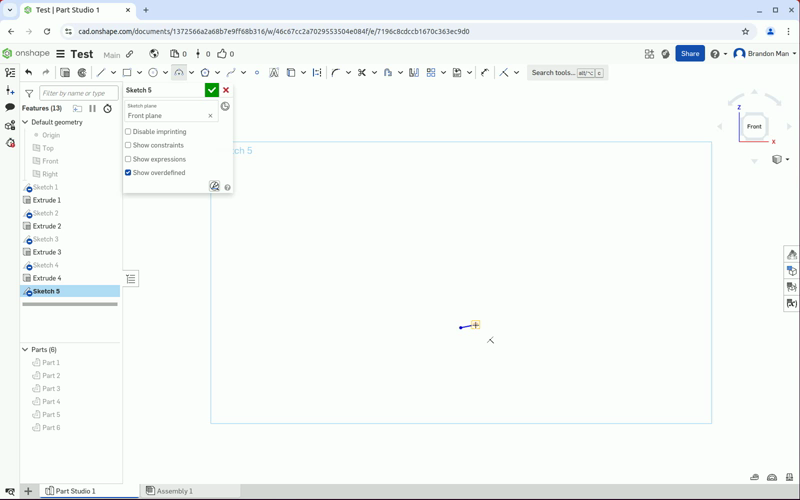
mouse_move(475, 242)
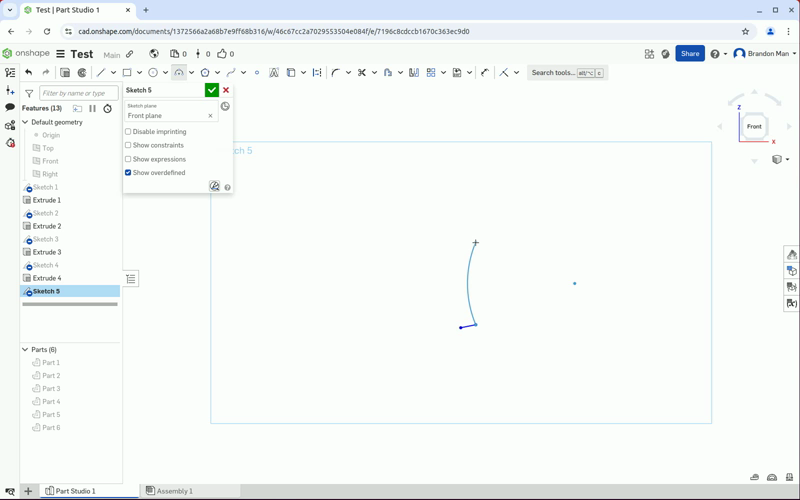
click(475, 242)
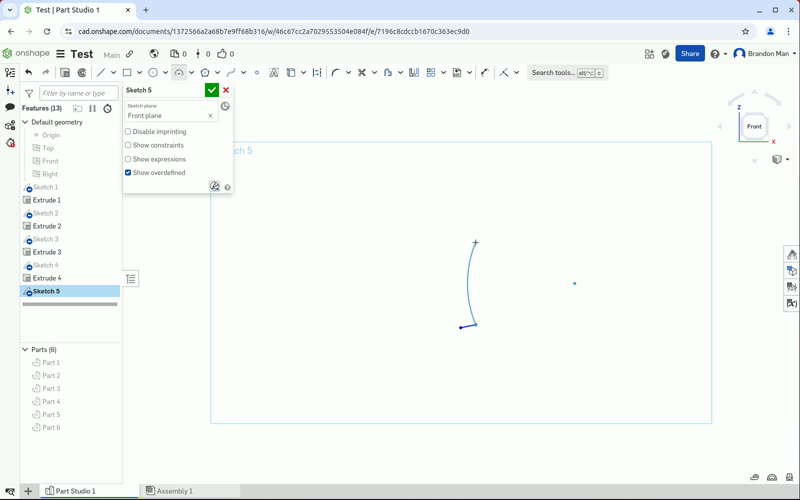
mouse_move(504, 283)
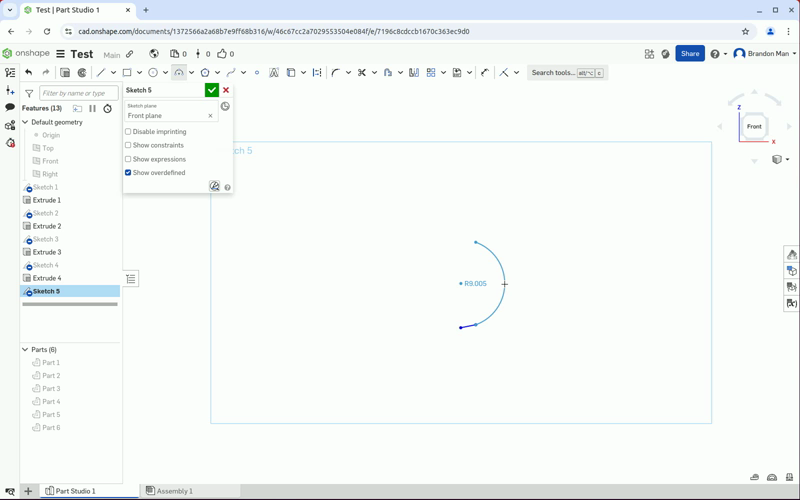
click(504, 283)
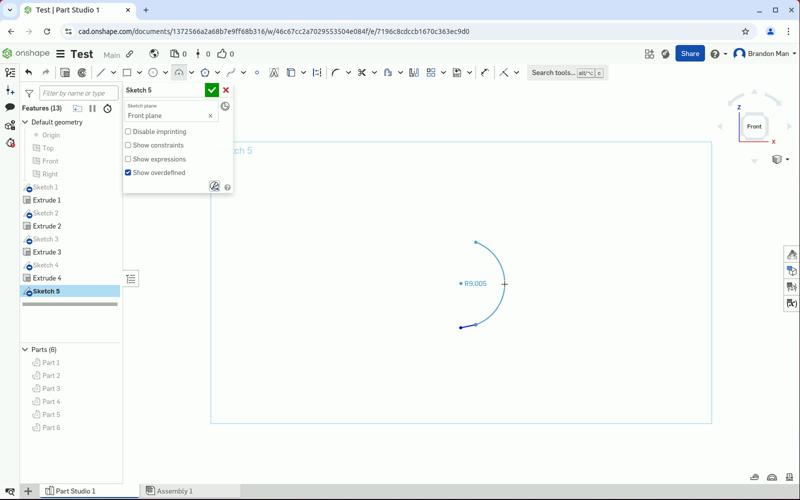
key_up(shift)
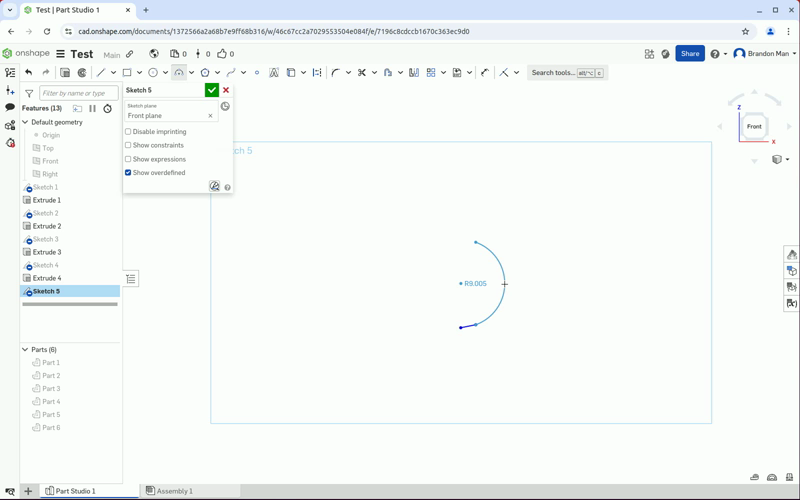
key(esc)
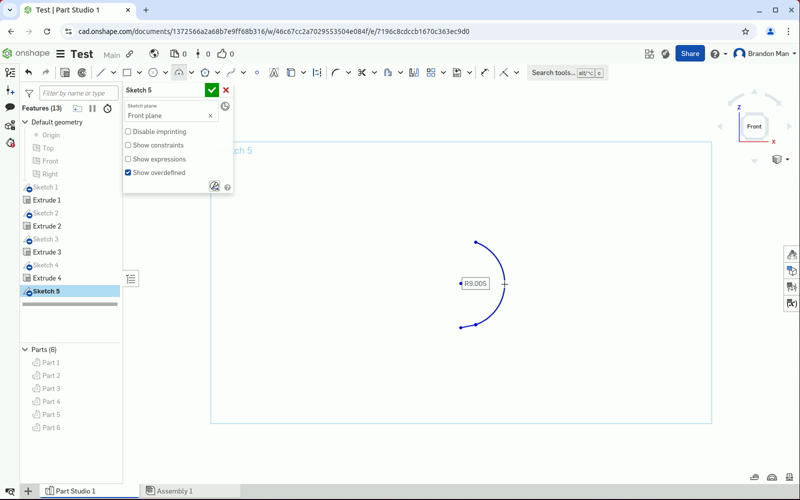
key(l)
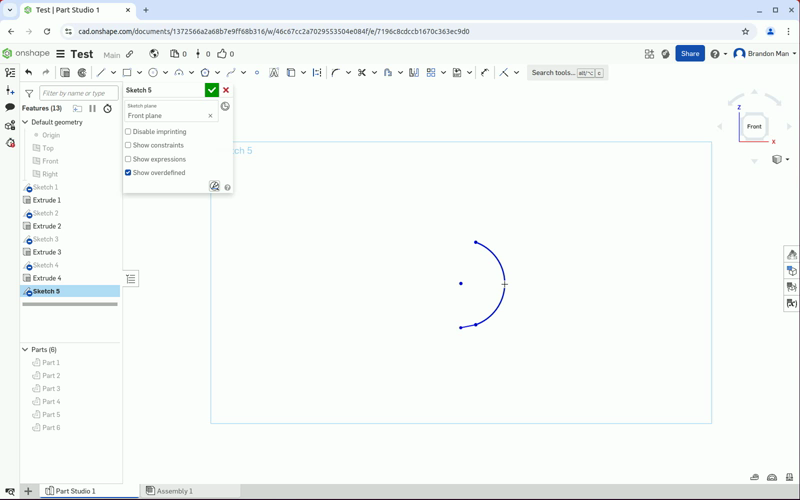
mouse_move(475, 242)
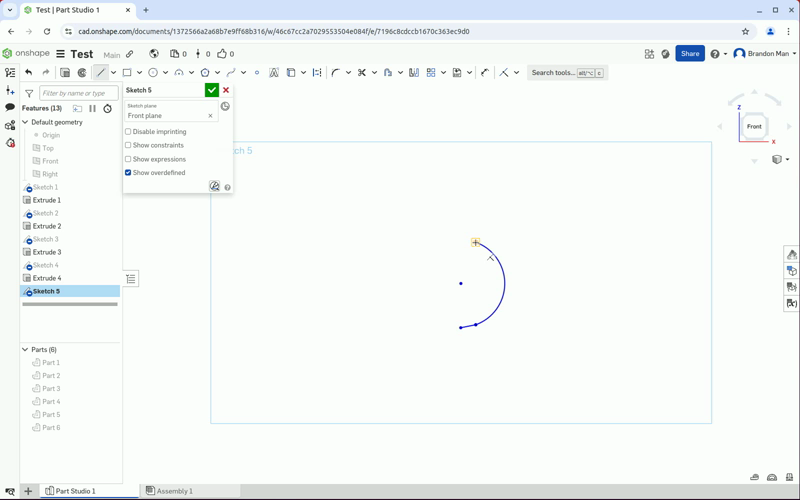
click(475, 242)
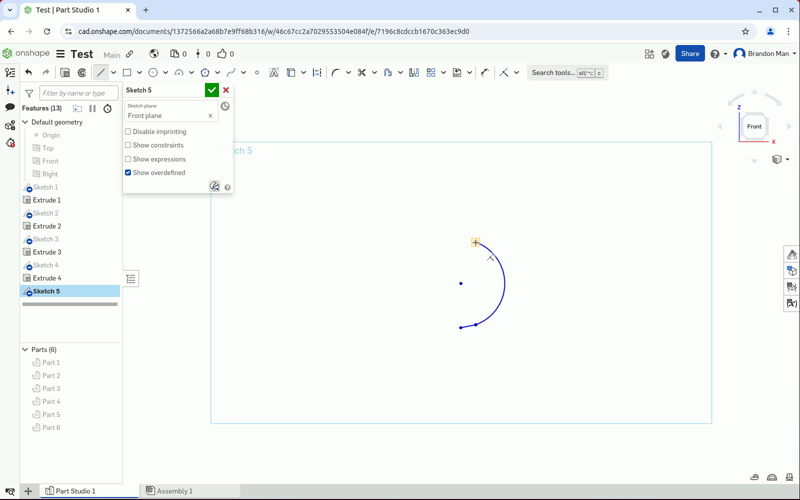
key_down(shift)
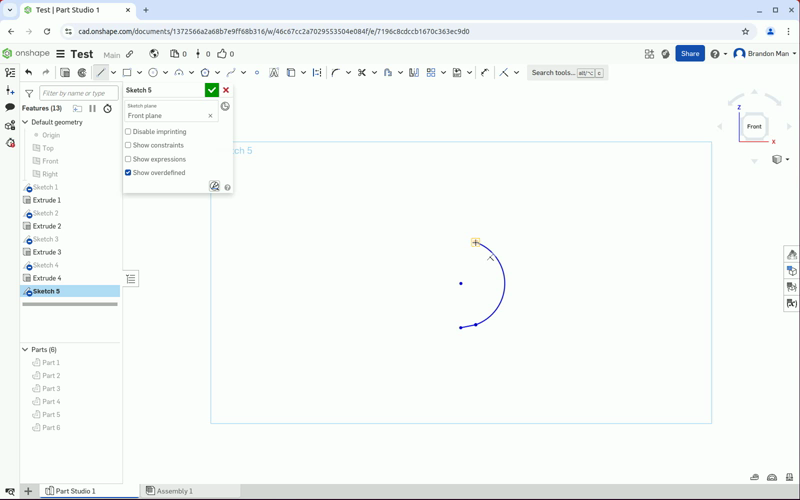
mouse_move(505, 242)
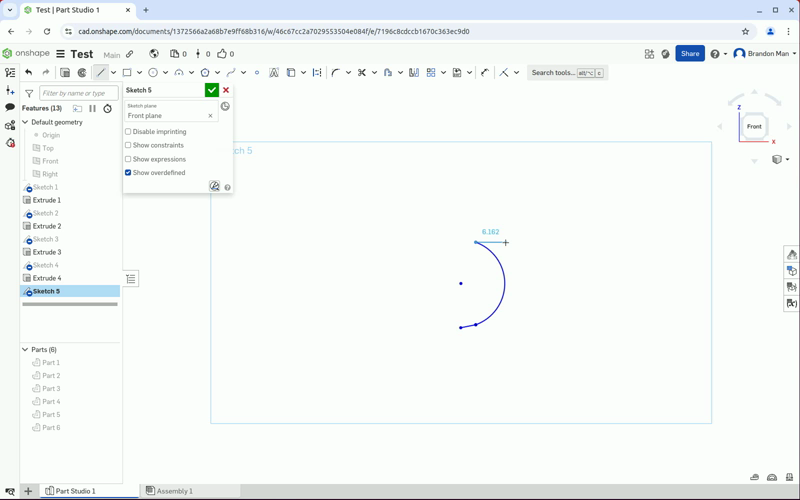
mouse_move(460, 239)
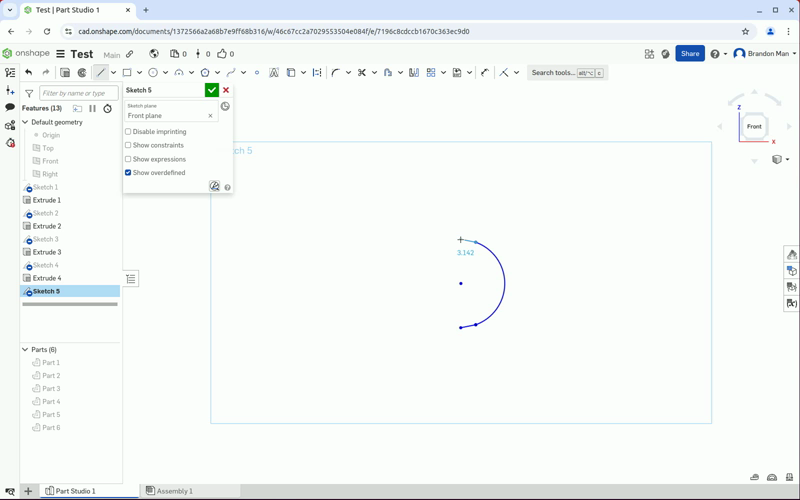
click(460, 239)
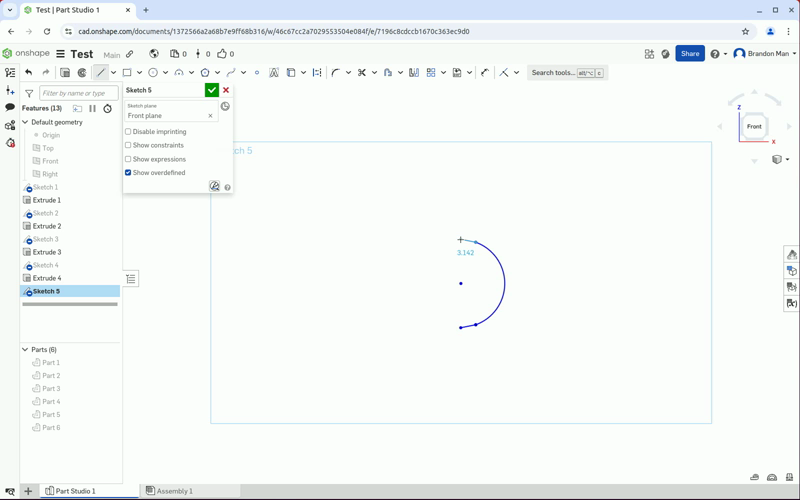
key_up(shift)
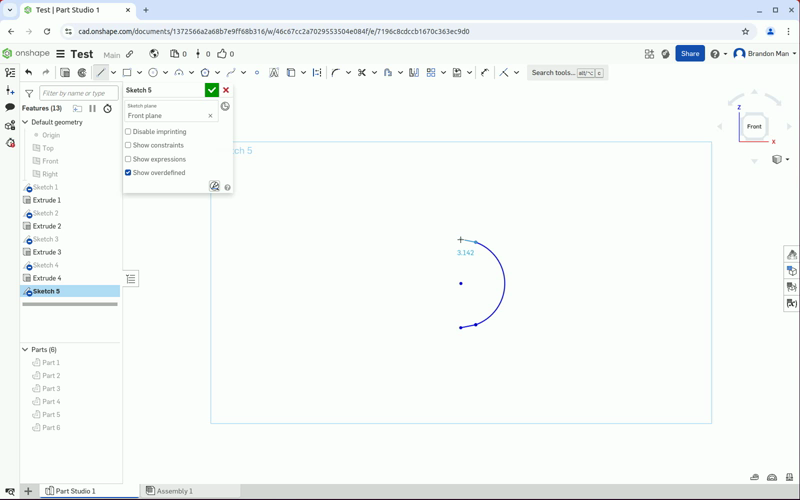
key(esc)
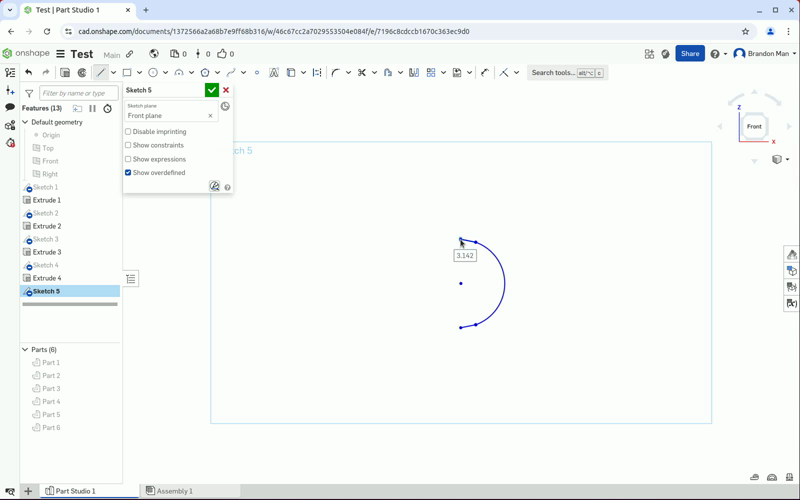
key(a)
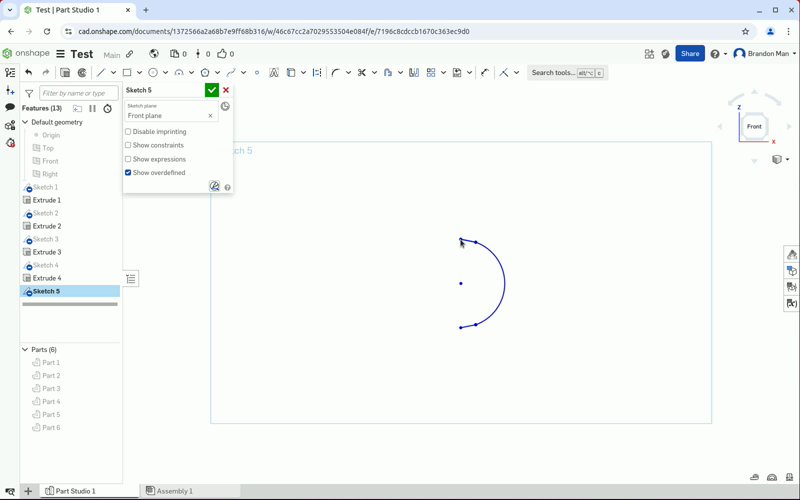
mouse_move(460, 239)
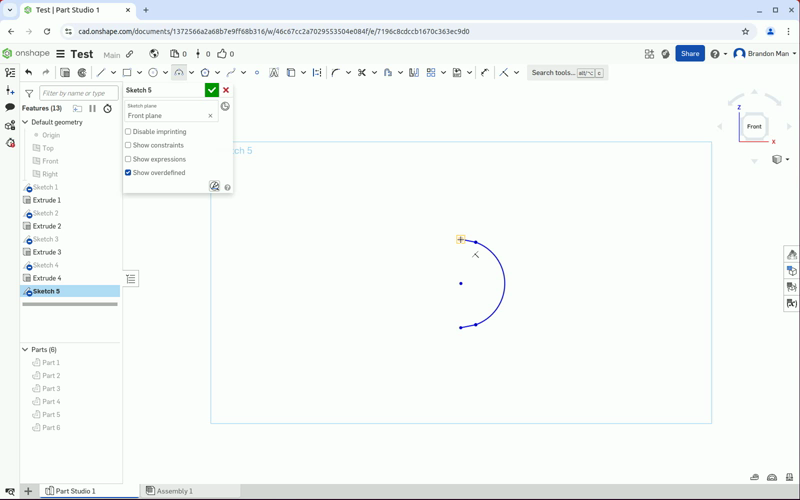
click(460, 239)
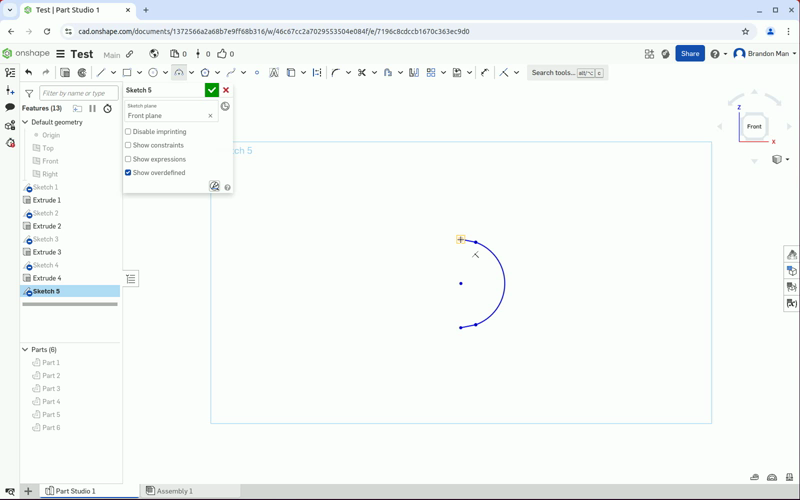
mouse_move(460, 327)
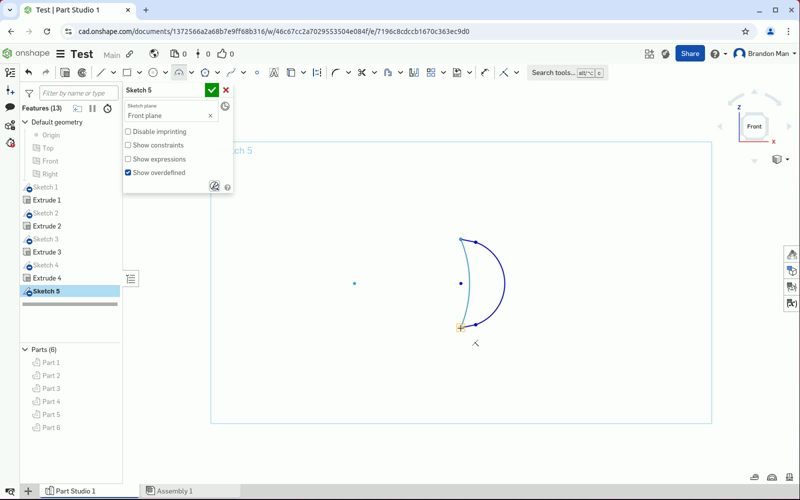
click(460, 327)
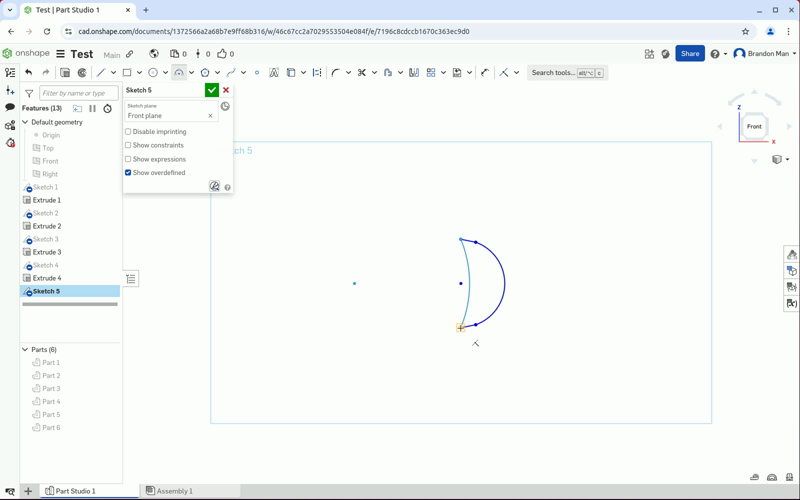
key_down(shift)
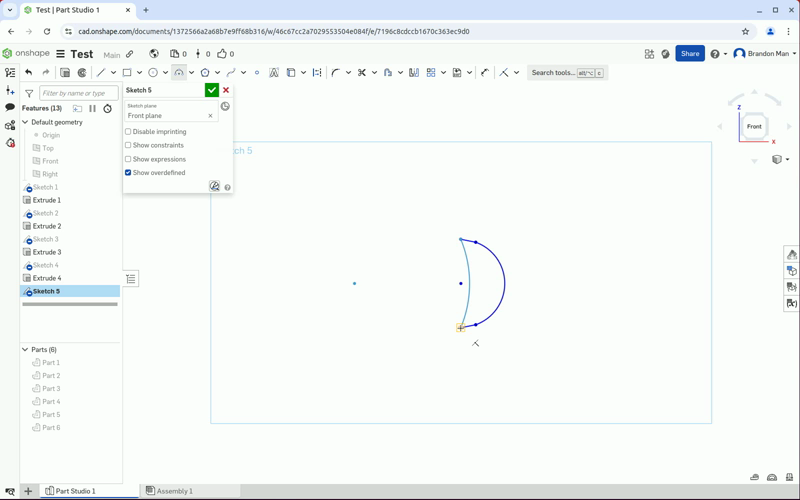
mouse_move(416, 283)
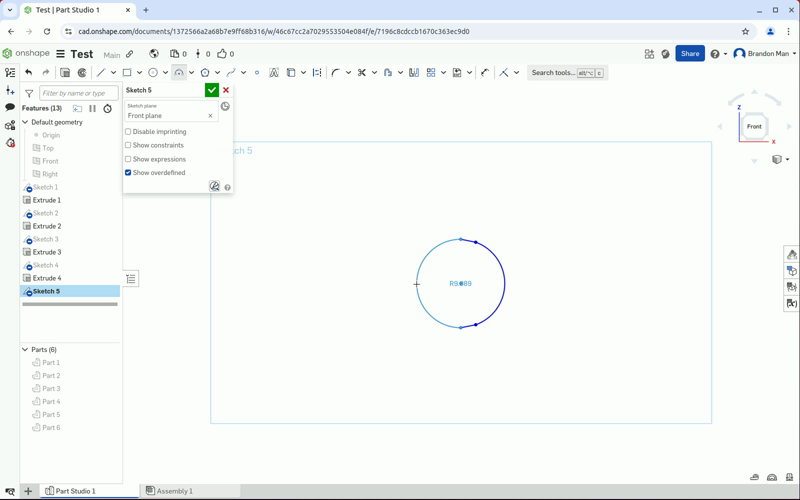
click(416, 283)
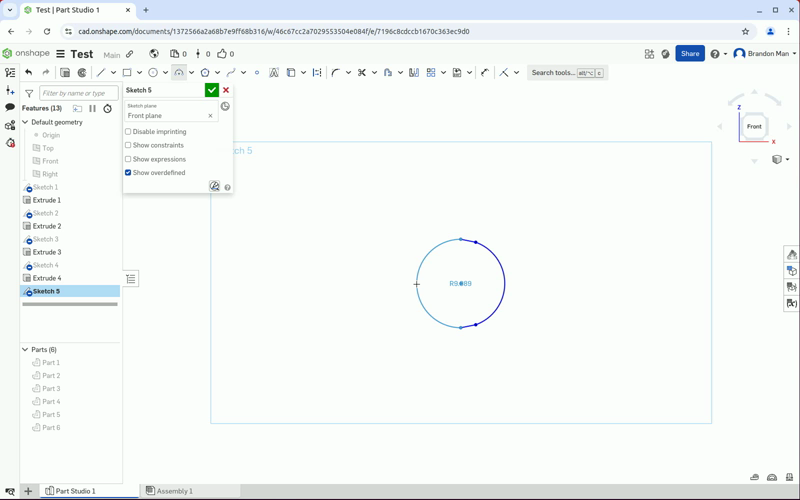
key_up(shift)
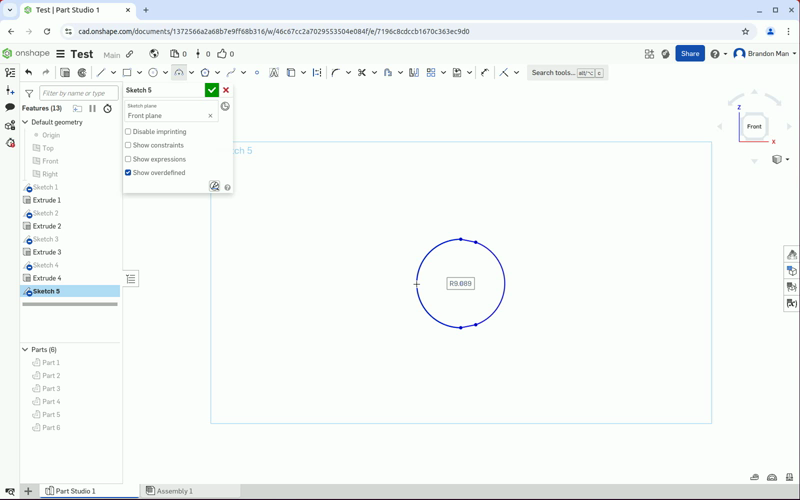
key(esc)
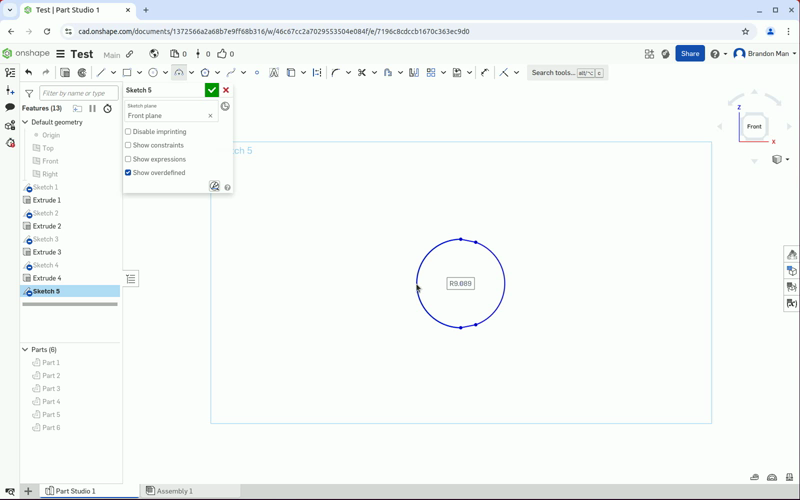
key(l)
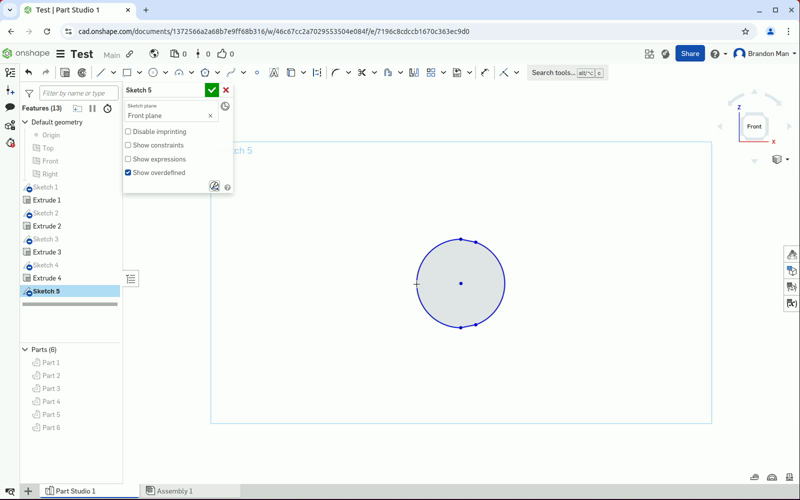
key_down(shift)
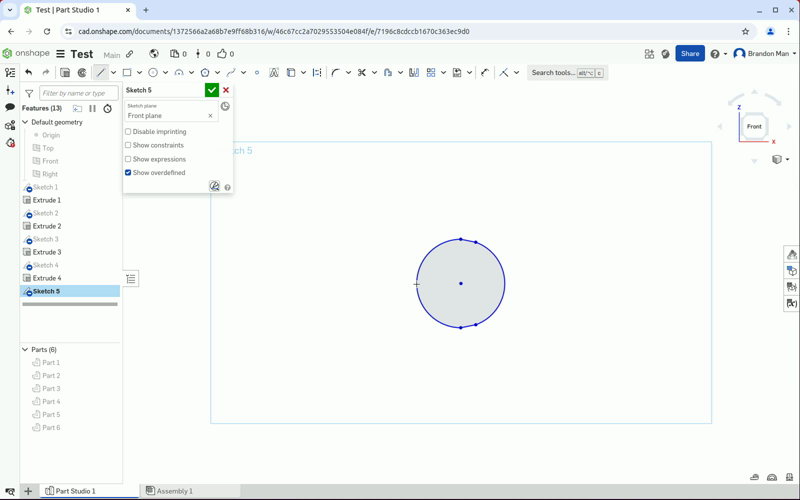
mouse_move(431, 290)
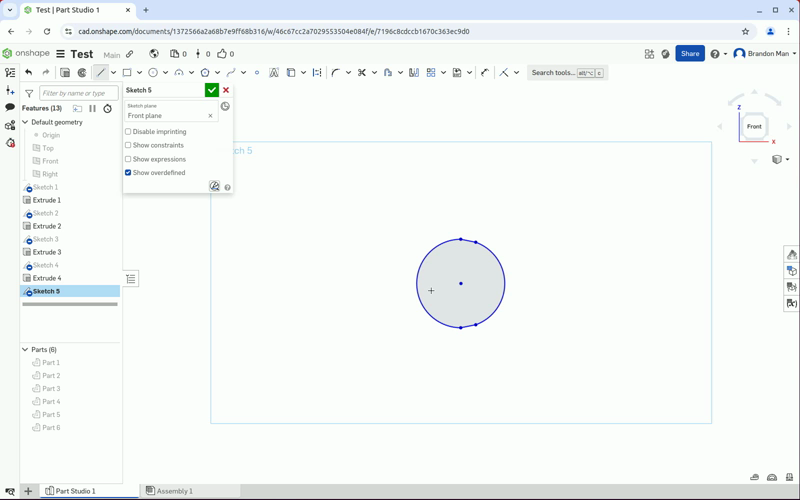
click(431, 290)
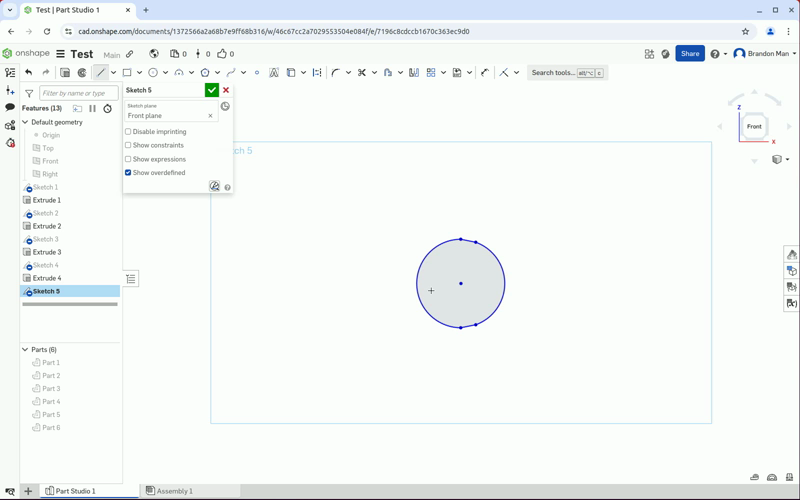
key_up(shift)
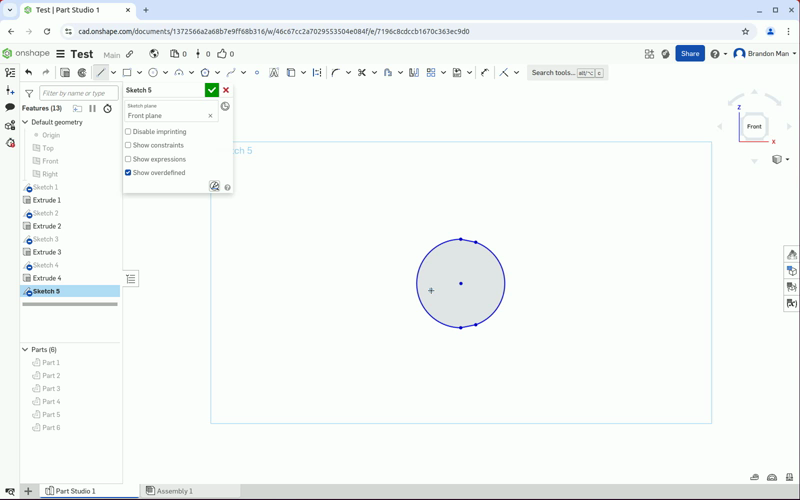
key_down(shift)
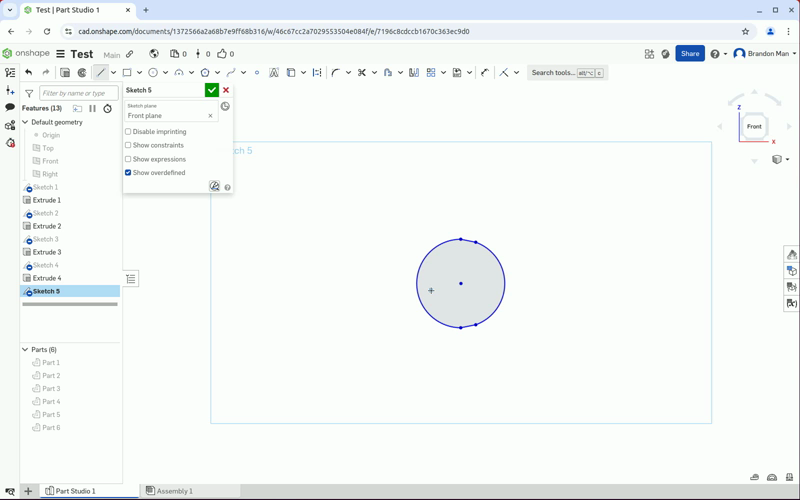
mouse_move(461, 290)
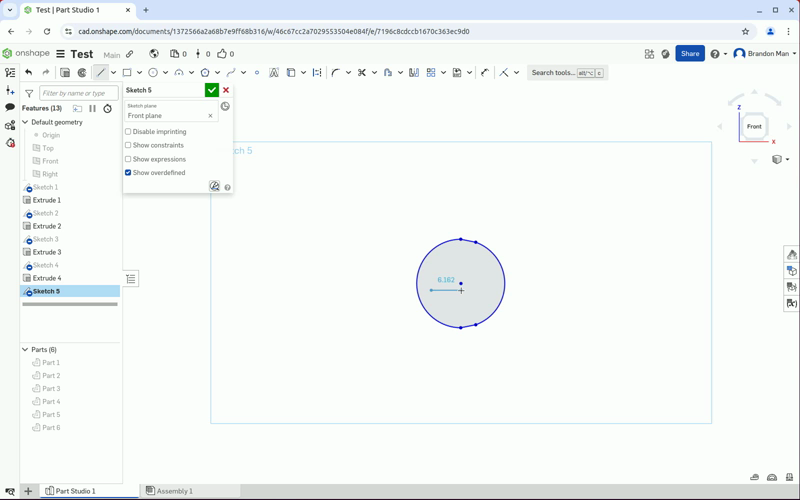
mouse_move(437, 290)
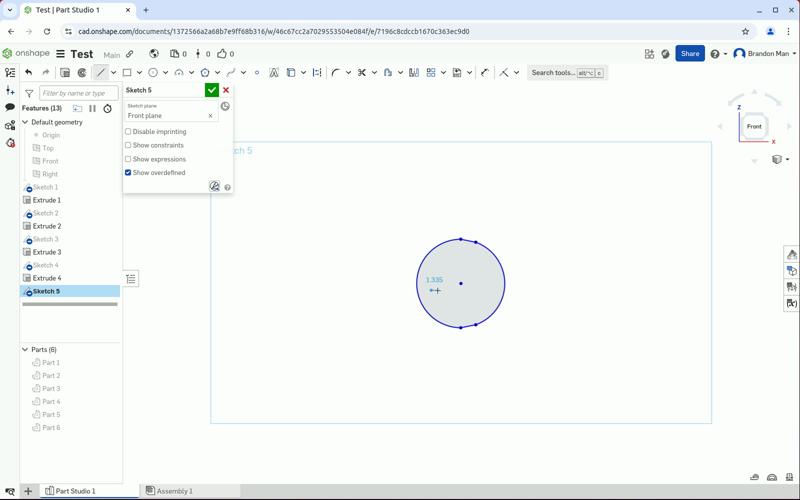
scroll(6)
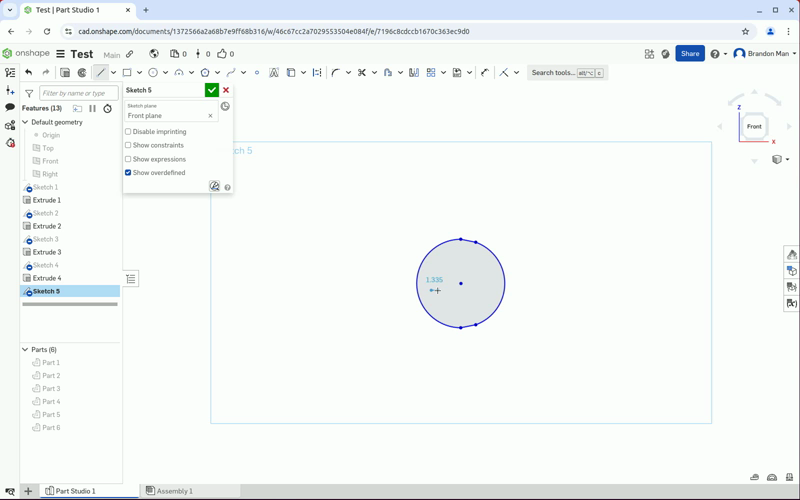
scroll(6)
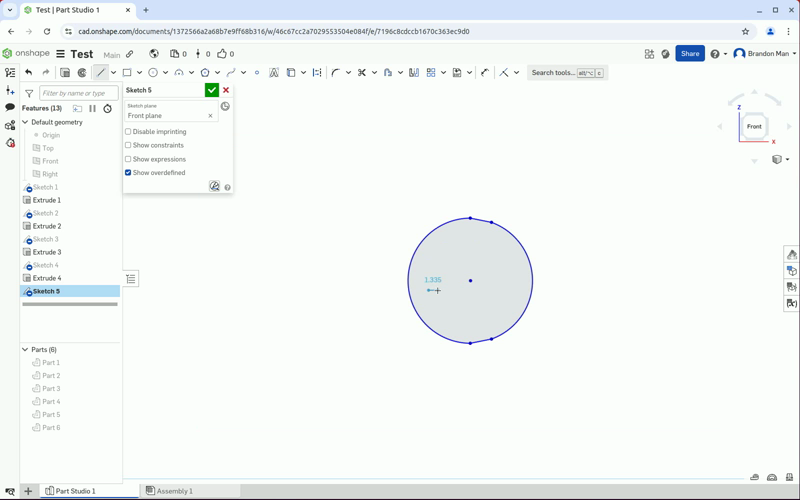
scroll(6)
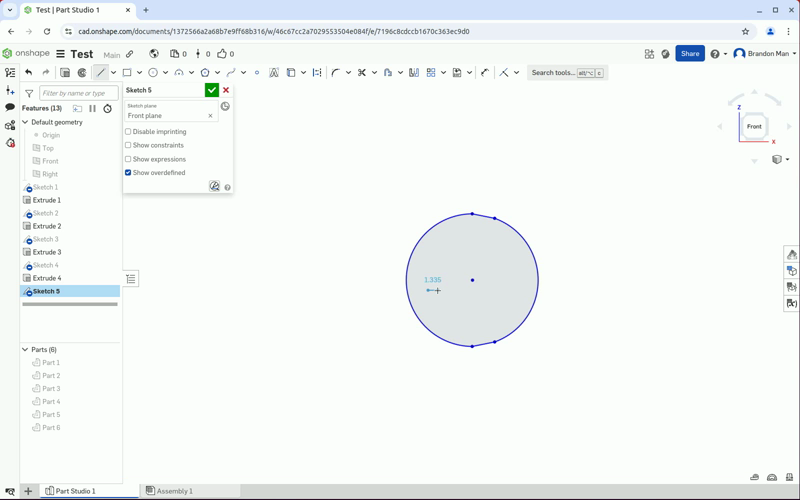
scroll(6)
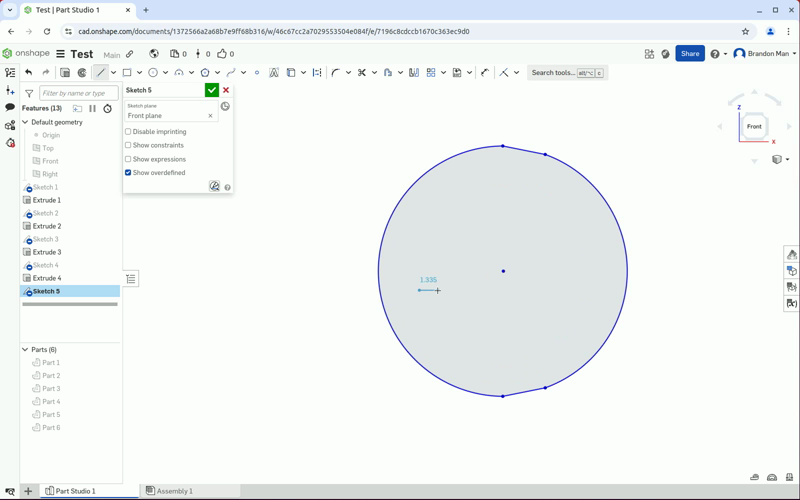
scroll(6)
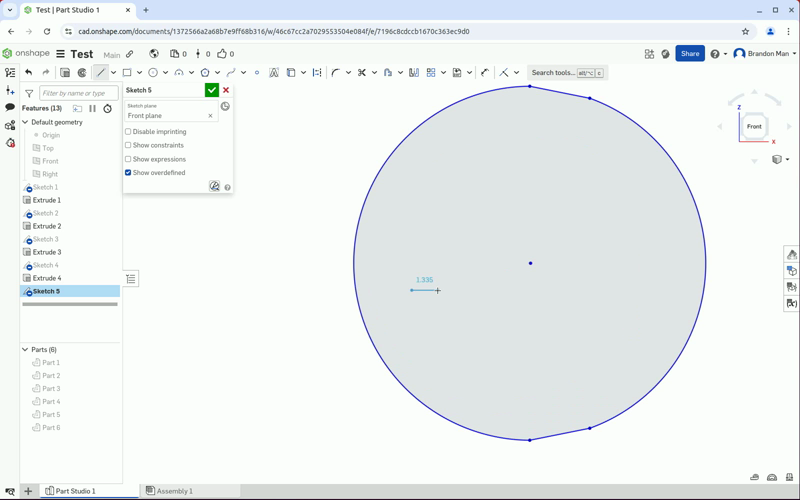
scroll(6)
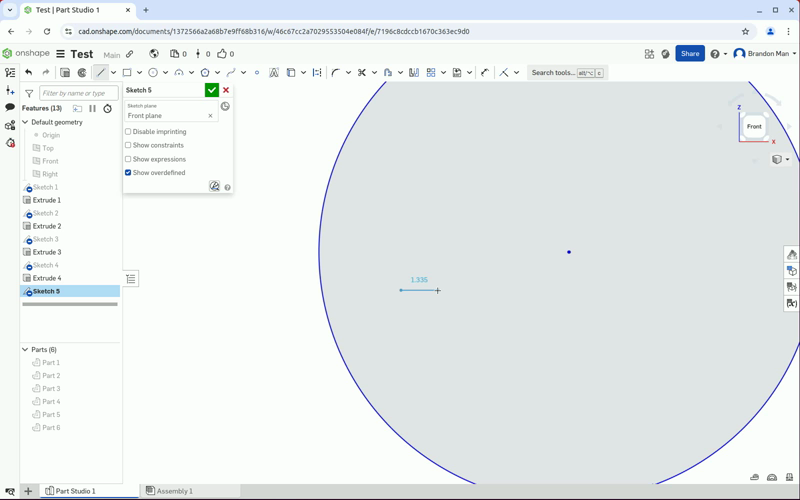
scroll(6)
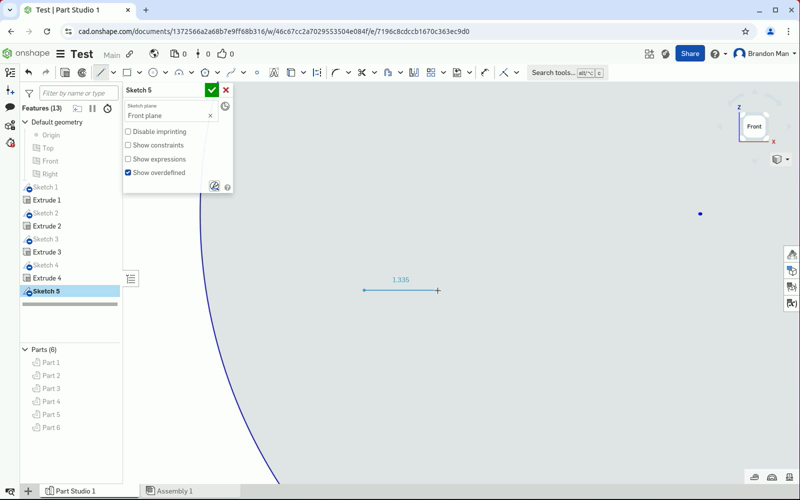
click(437, 290)
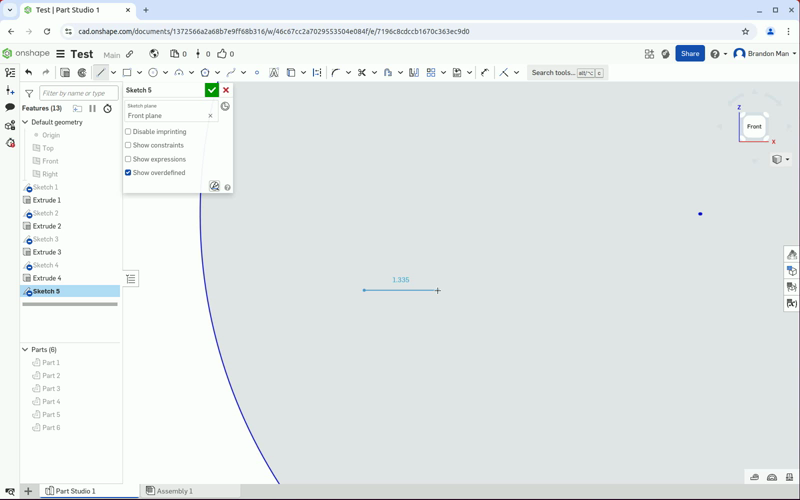
scroll(-6)
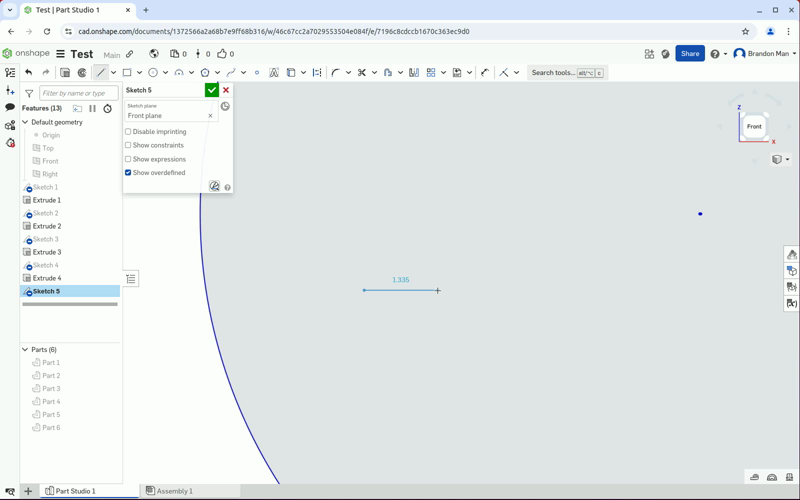
scroll(-6)
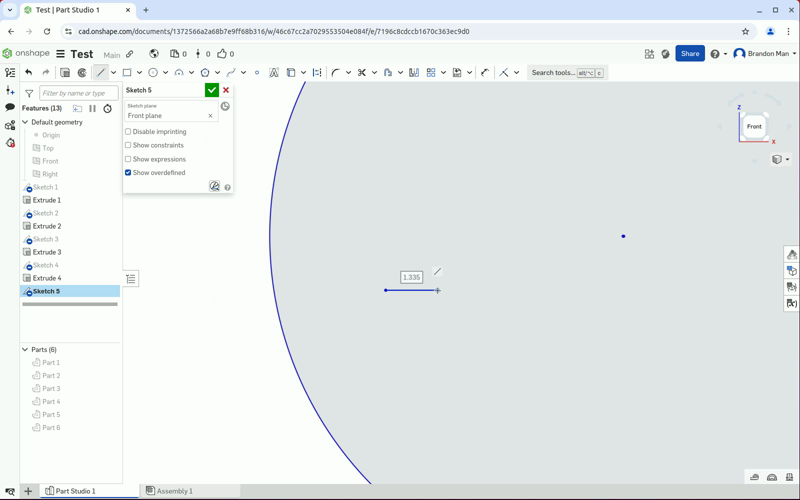
scroll(-6)
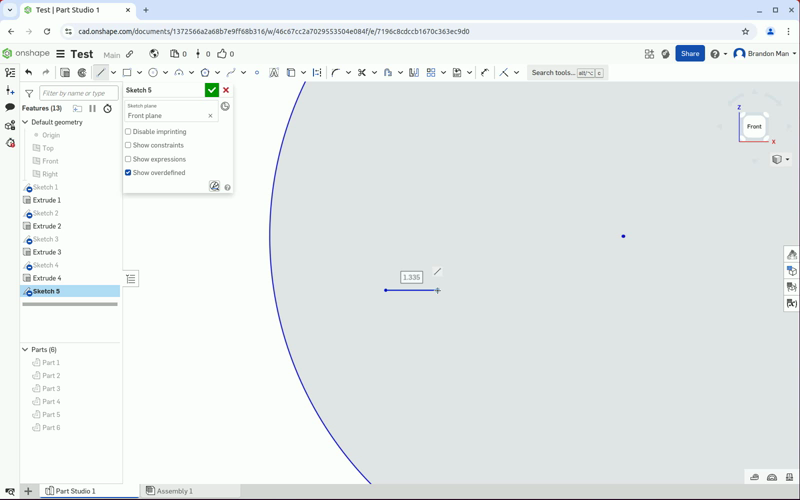
scroll(-6)
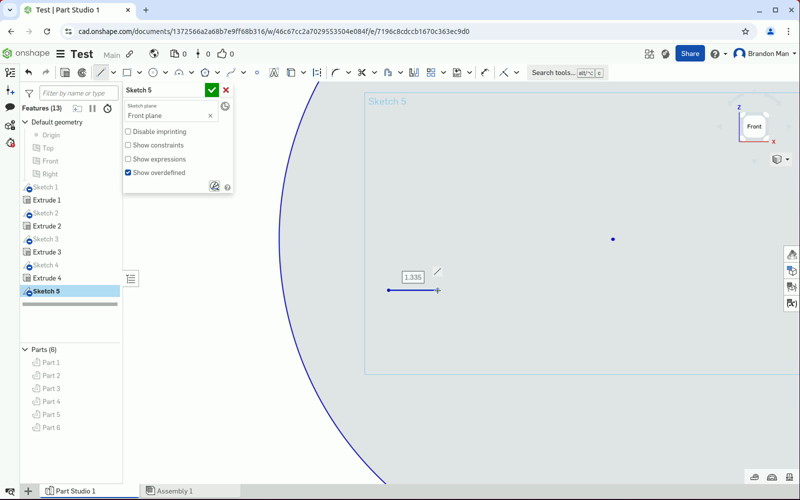
scroll(-6)
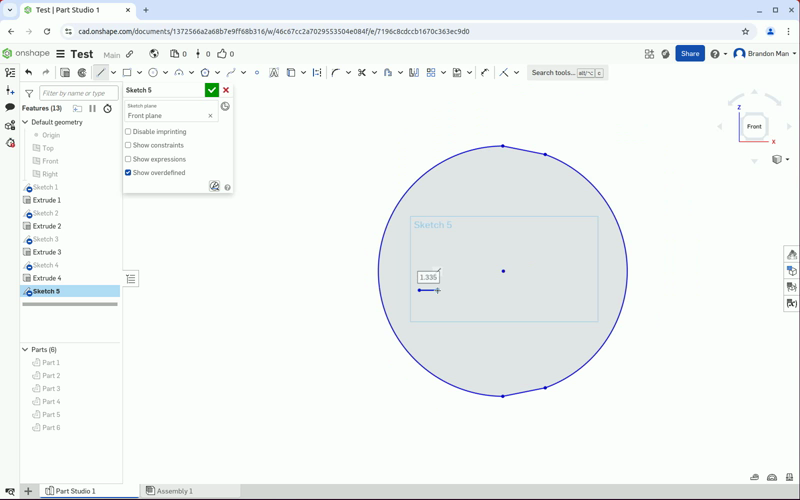
scroll(-6)
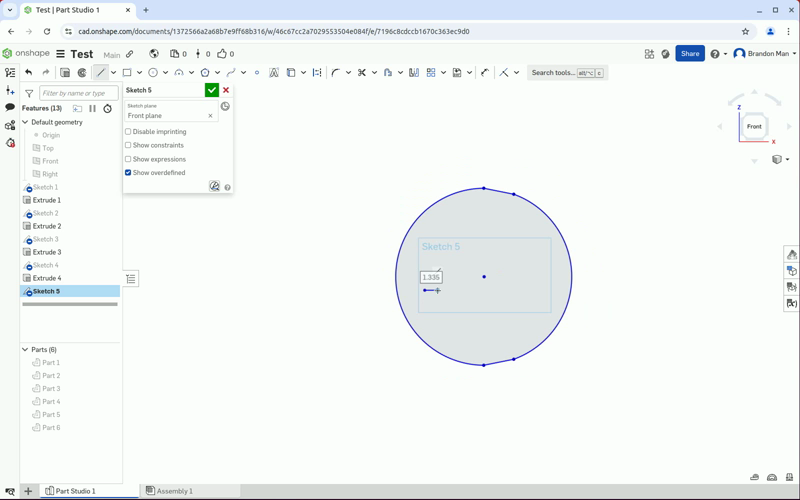
scroll(-6)
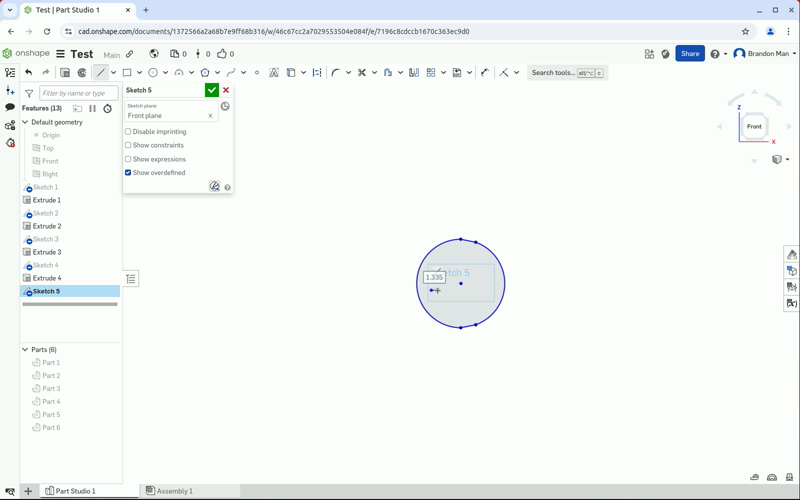
key_up(shift)
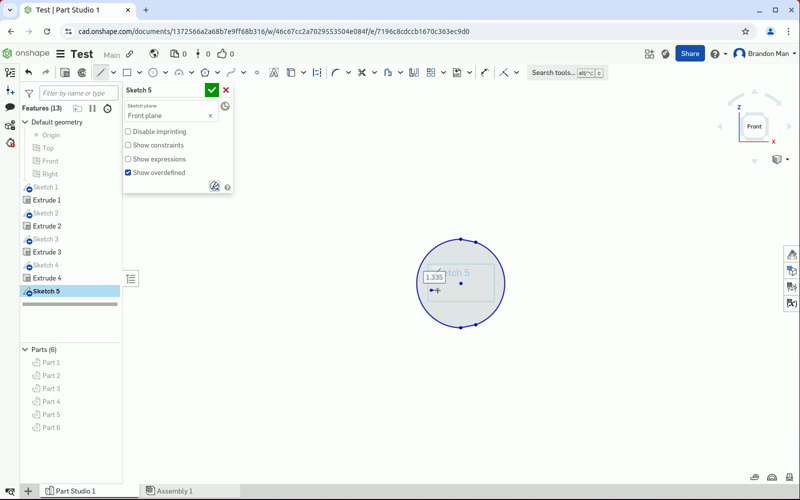
key(esc)
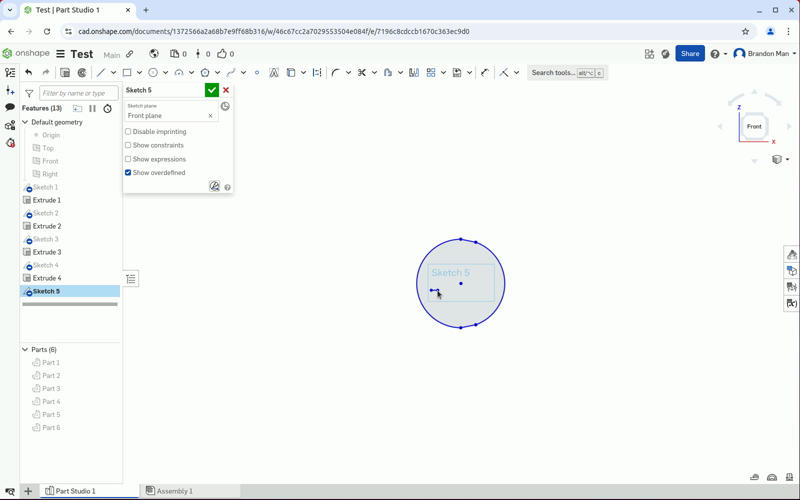
key(a)
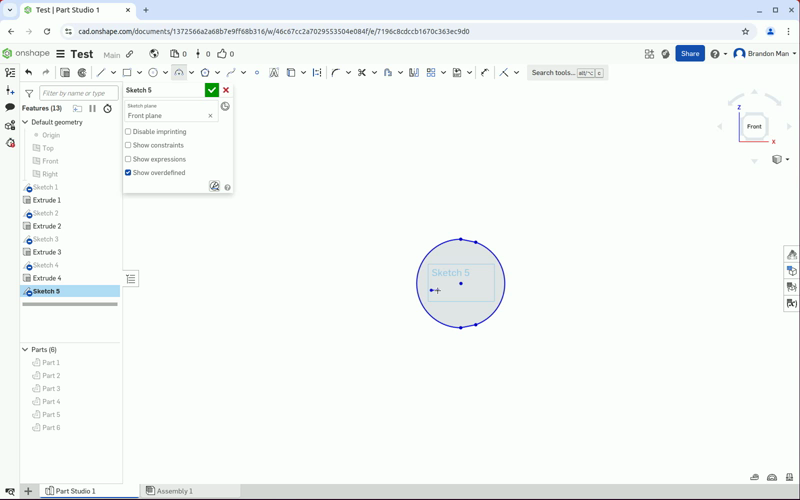
mouse_move(437, 290)
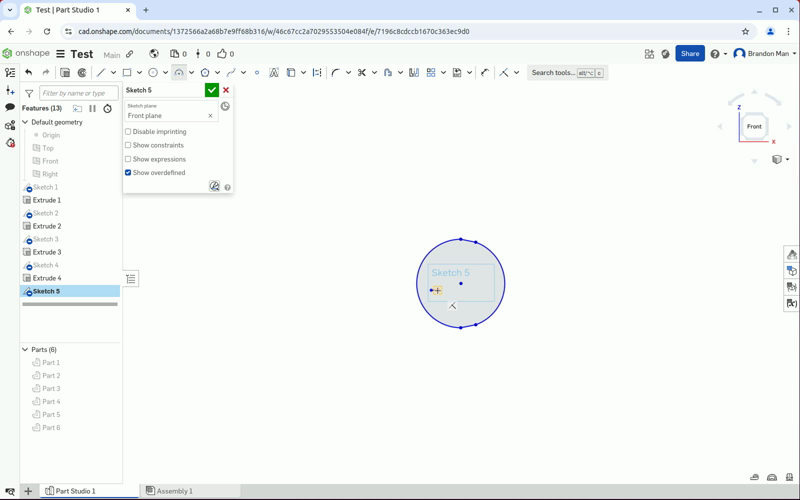
click(437, 290)
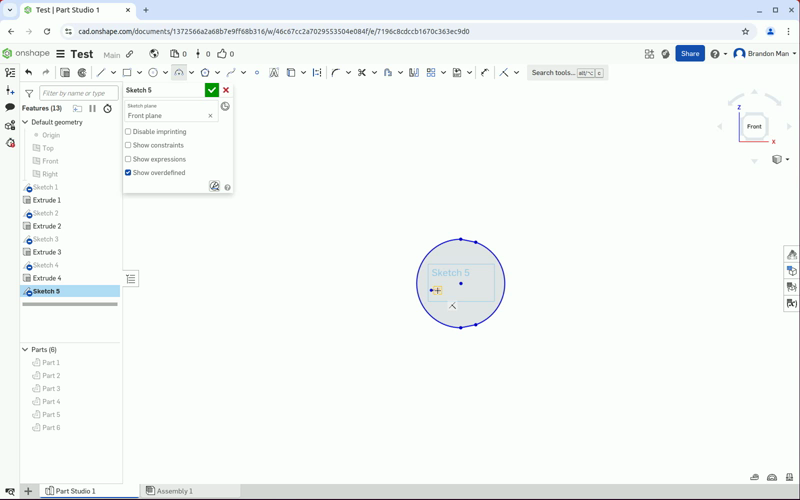
key_down(shift)
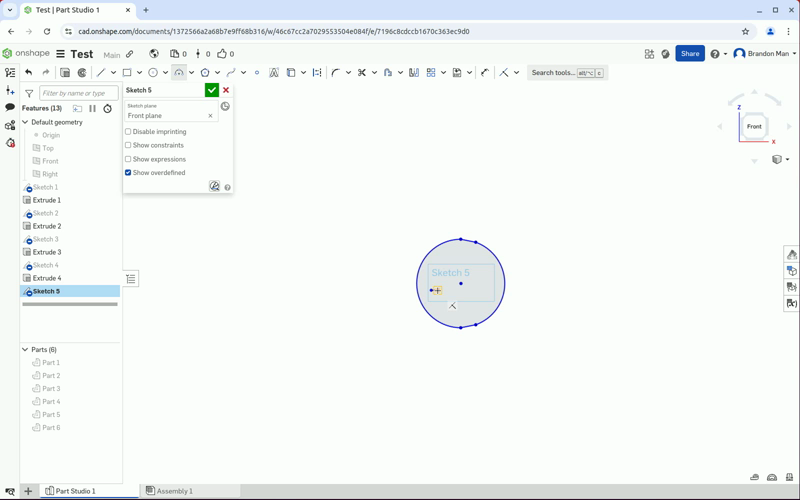
mouse_move(483, 290)
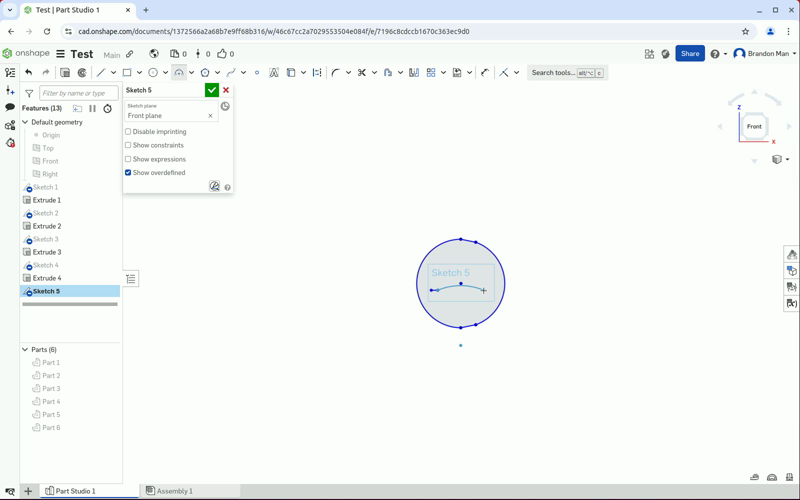
click(483, 290)
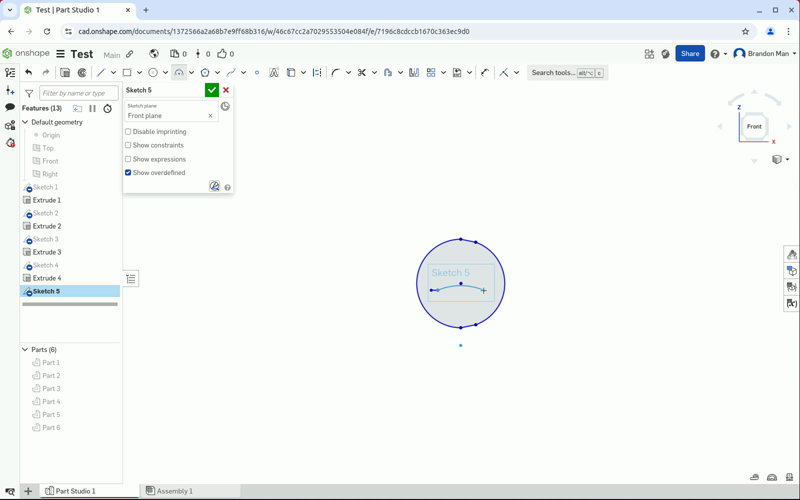
mouse_move(460, 307)
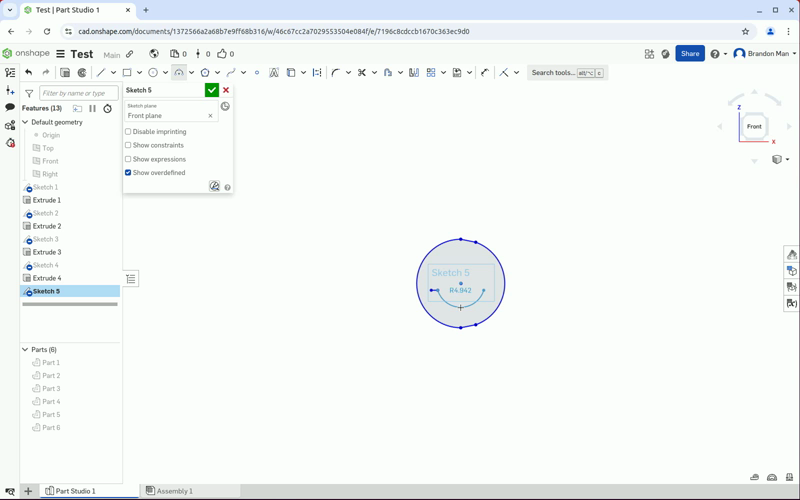
click(460, 307)
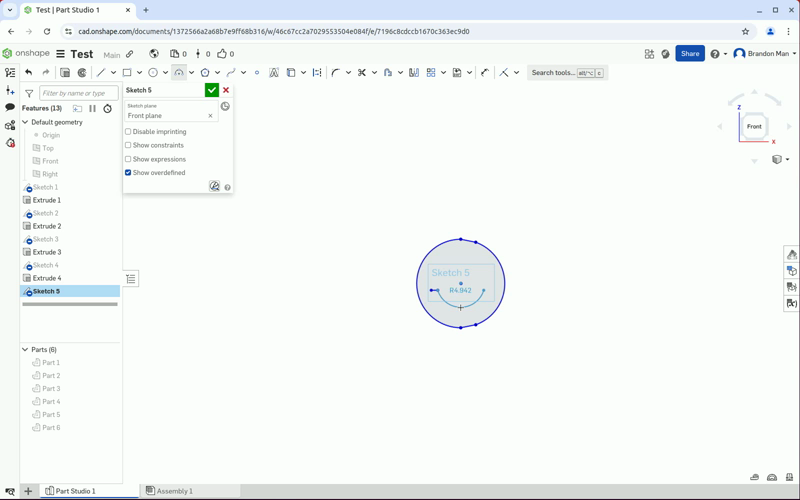
key_up(shift)
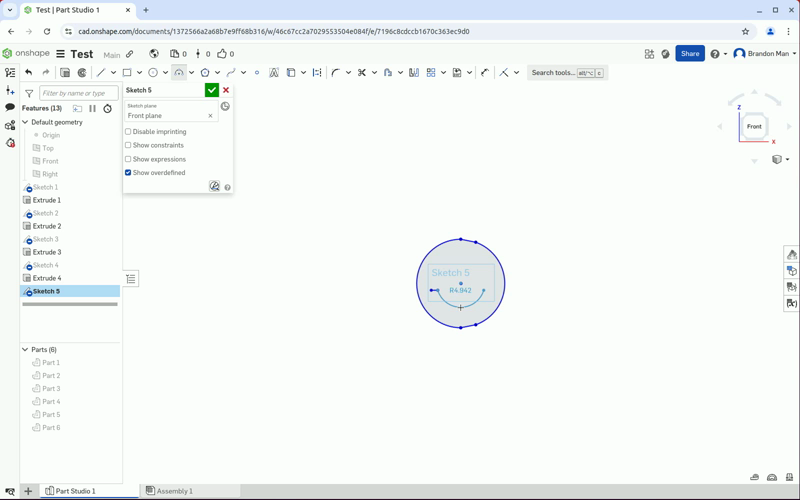
key(esc)
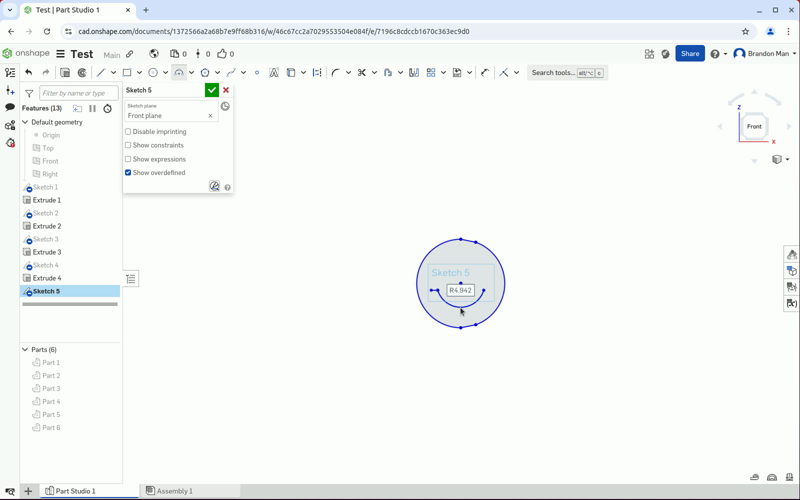
key(l)
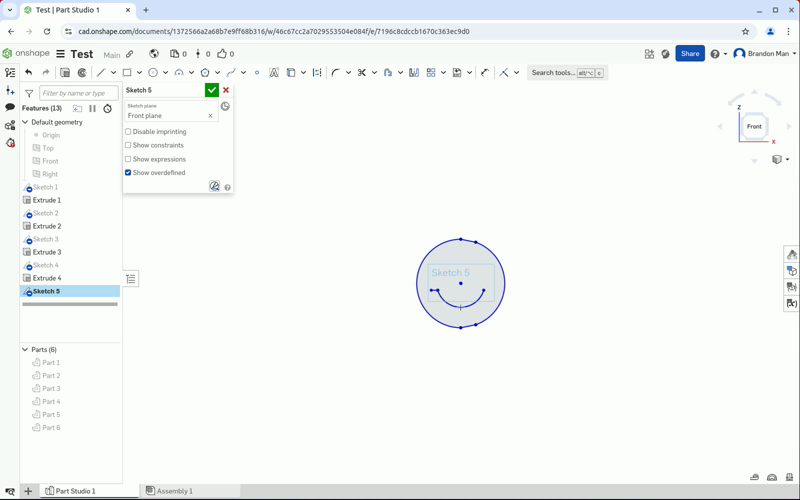
mouse_move(483, 290)
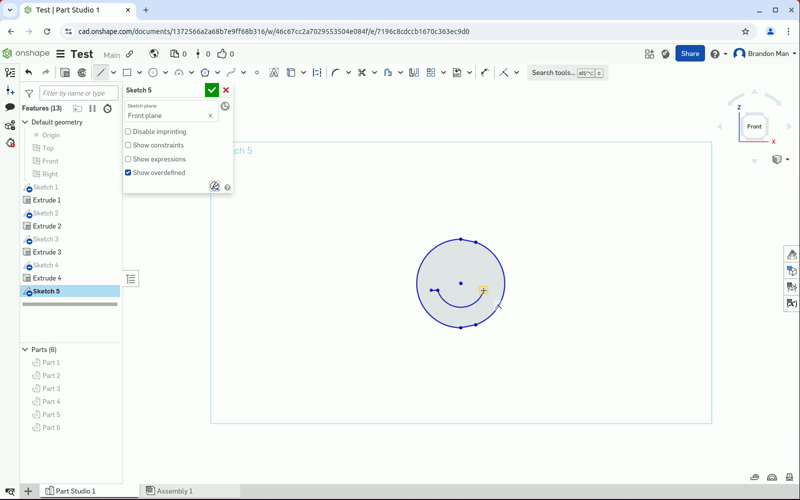
click(483, 290)
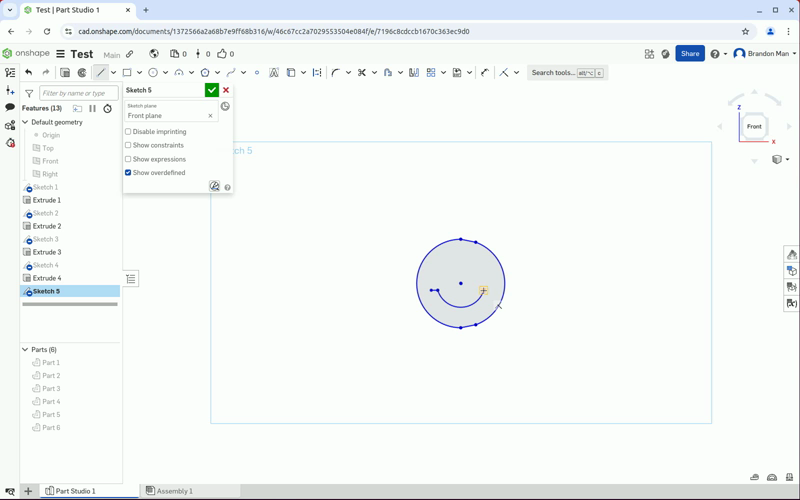
key_down(shift)
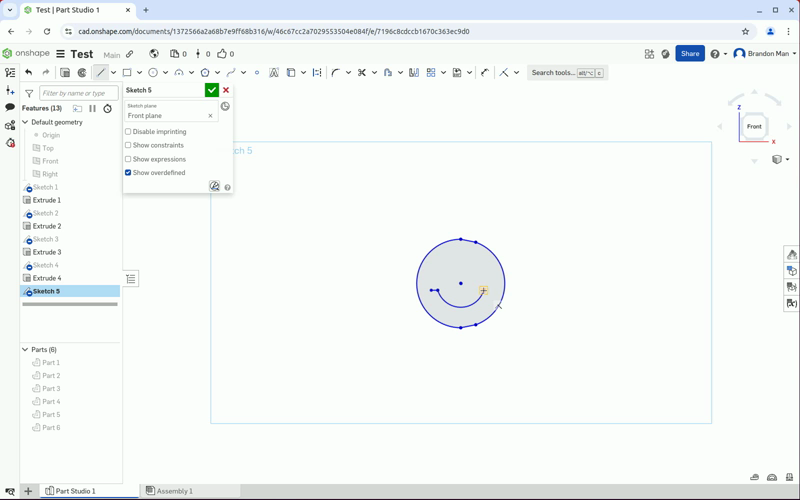
mouse_move(513, 290)
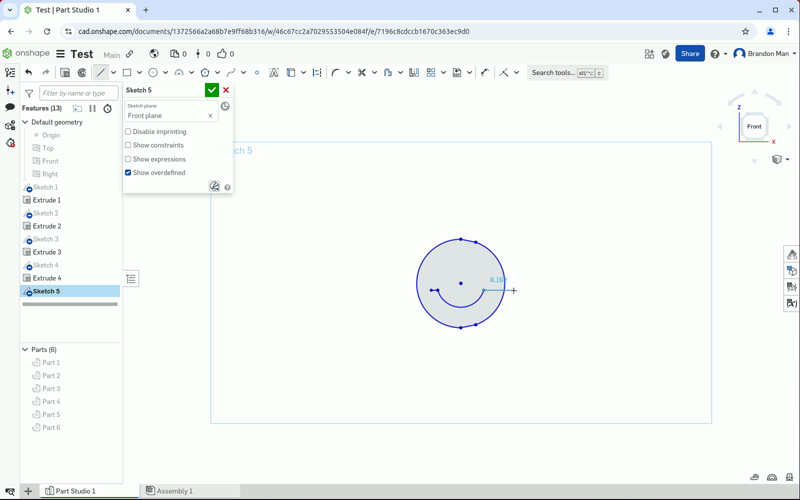
mouse_move(490, 290)
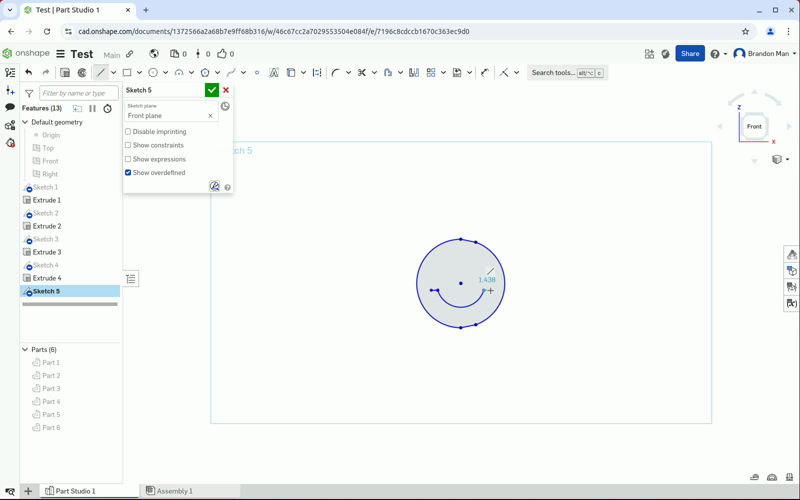
scroll(6)
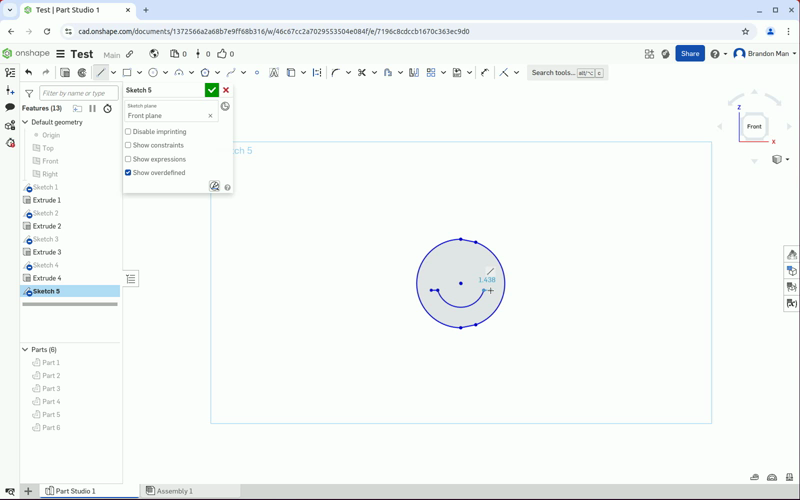
scroll(6)
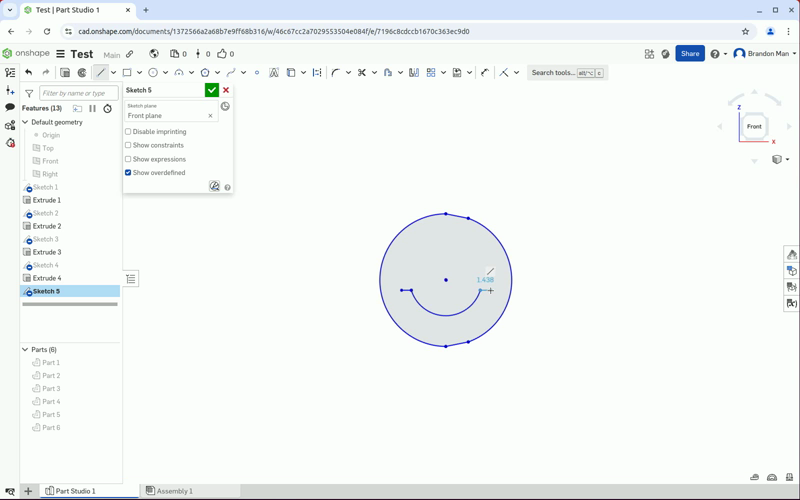
scroll(6)
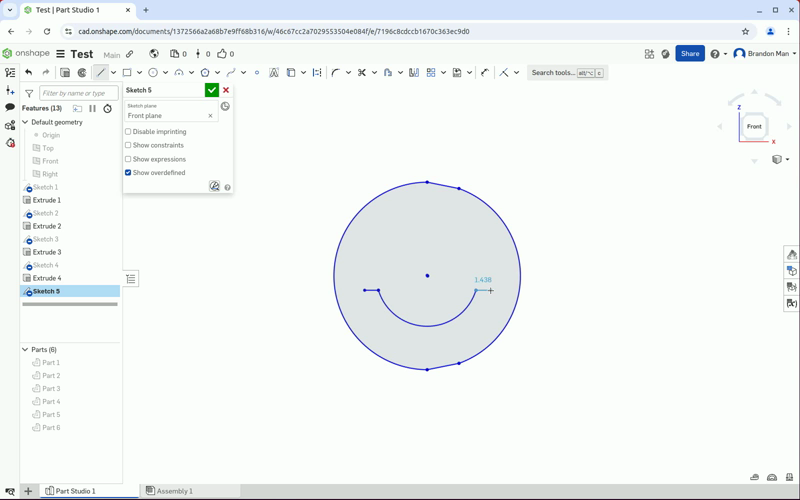
scroll(6)
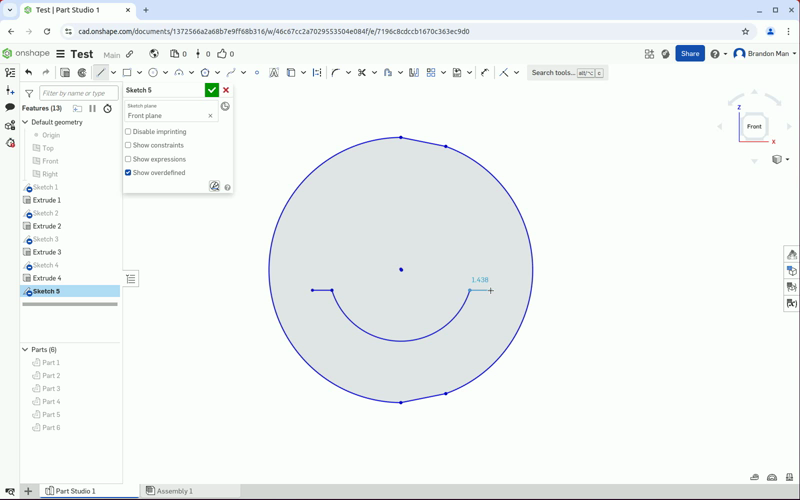
scroll(6)
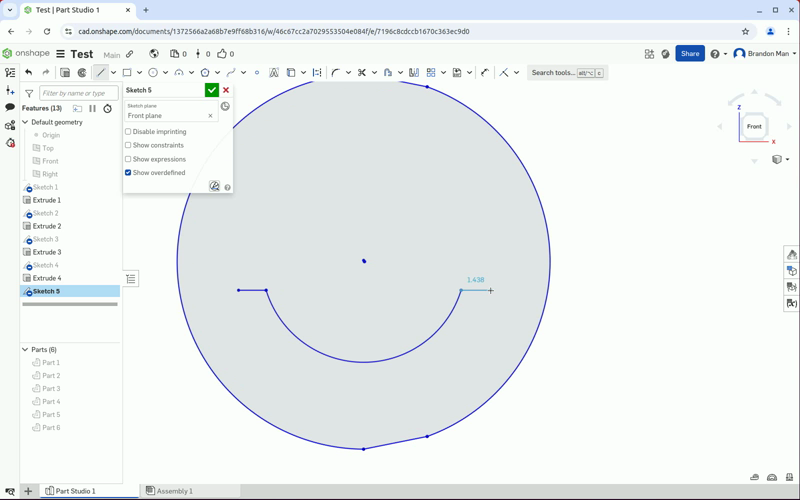
scroll(6)
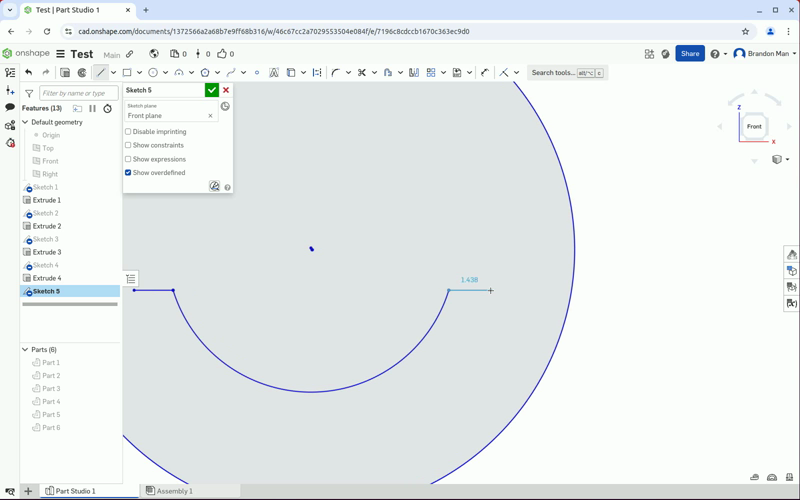
scroll(6)
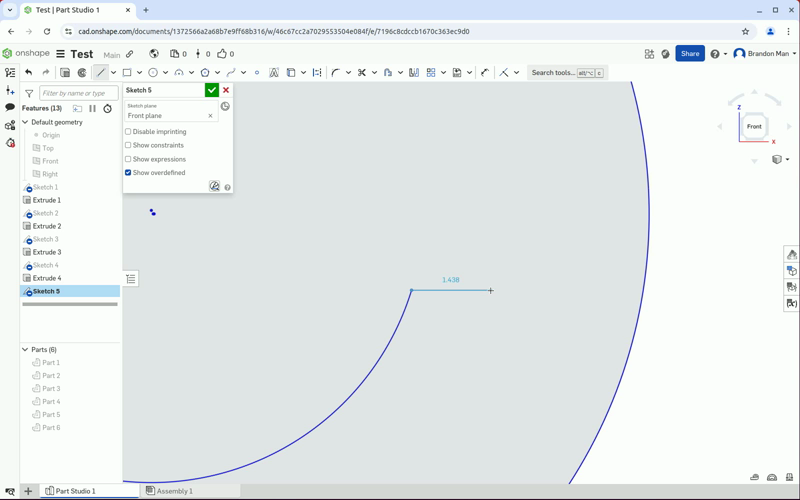
click(490, 290)
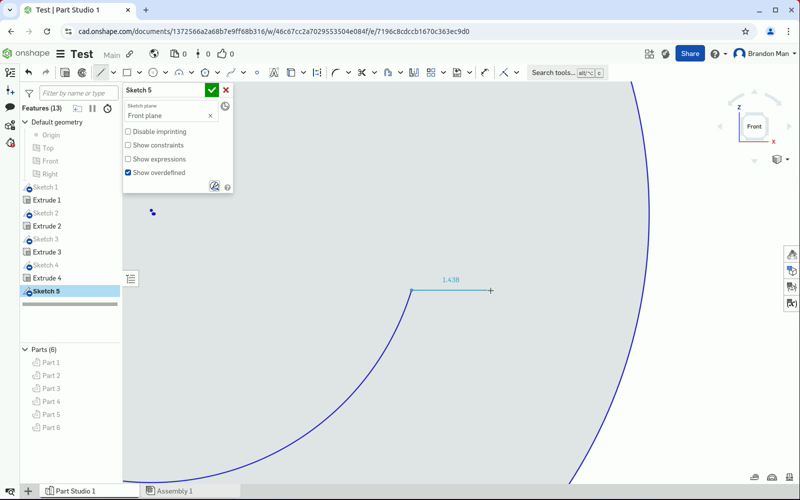
scroll(-6)
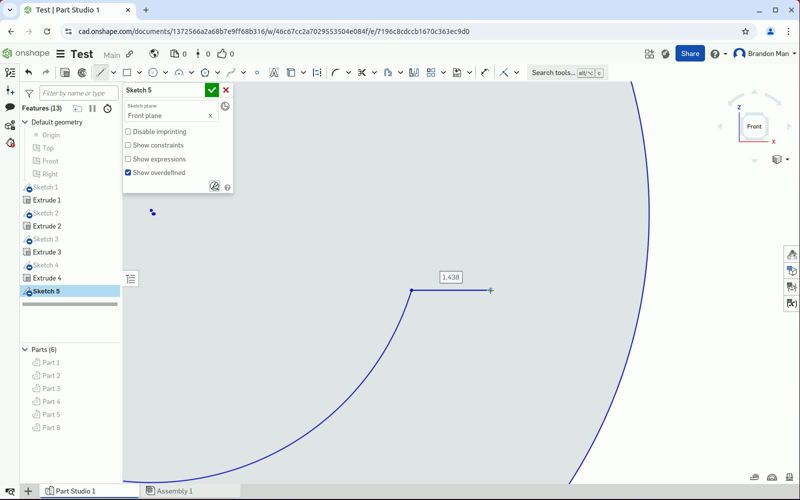
scroll(-6)
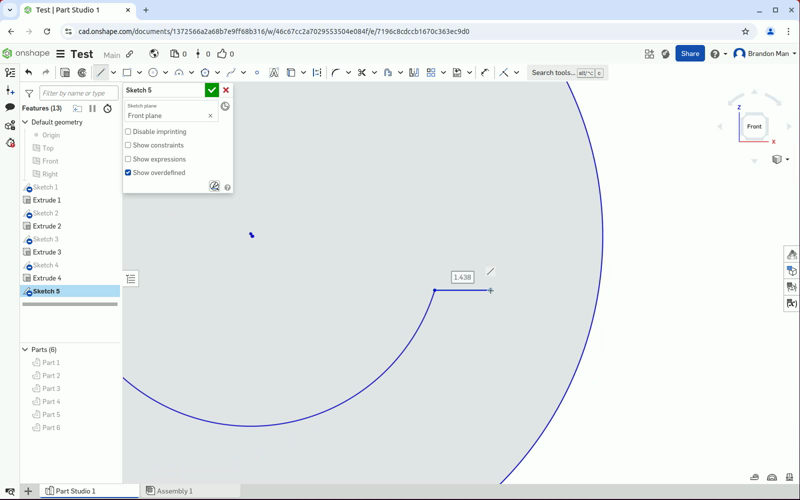
scroll(-6)
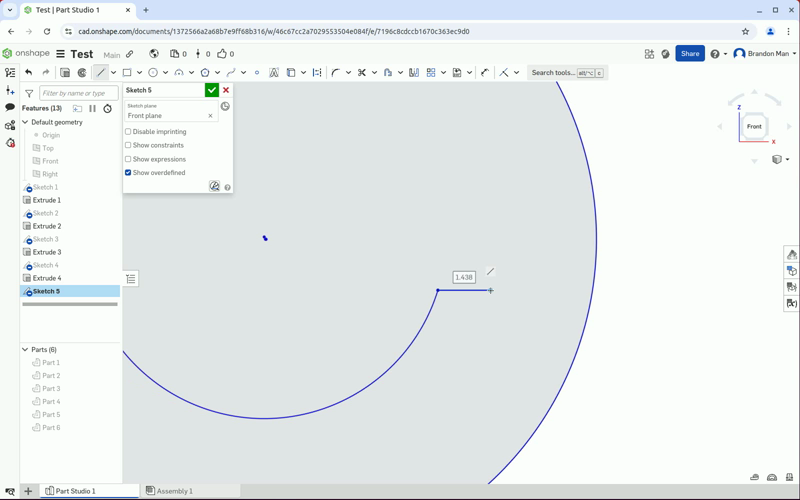
scroll(-6)
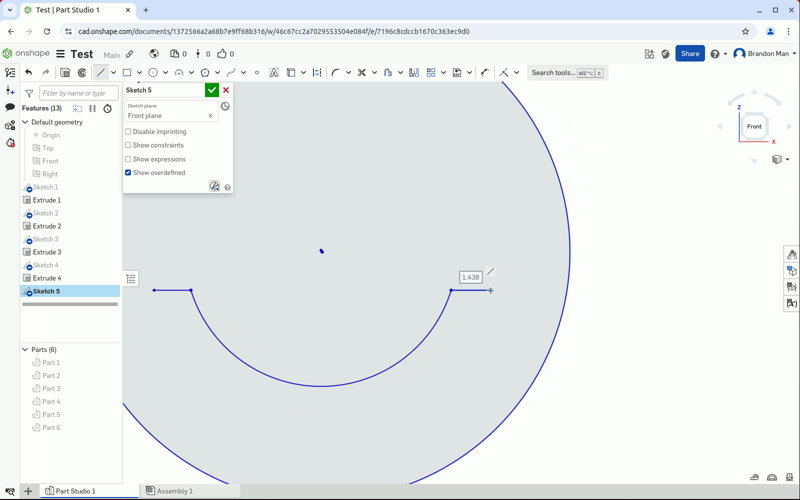
scroll(-6)
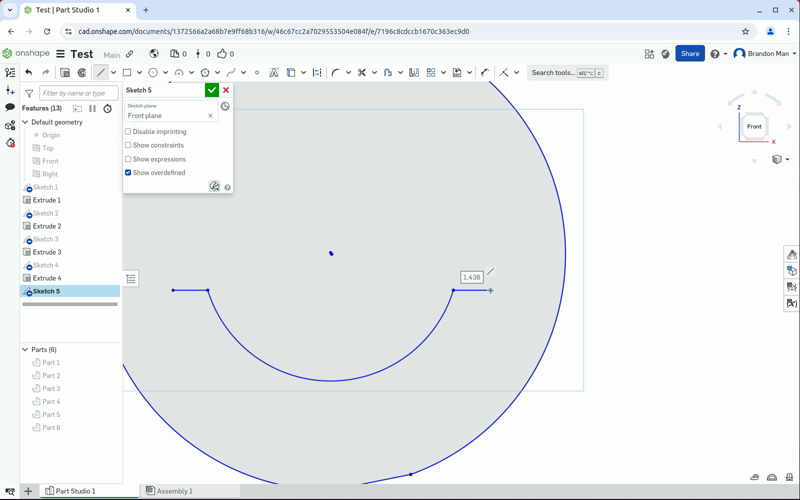
scroll(-6)
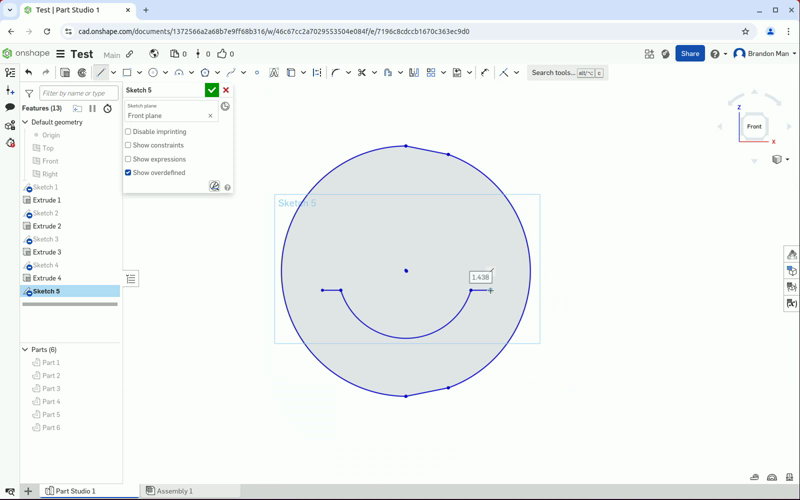
scroll(-6)
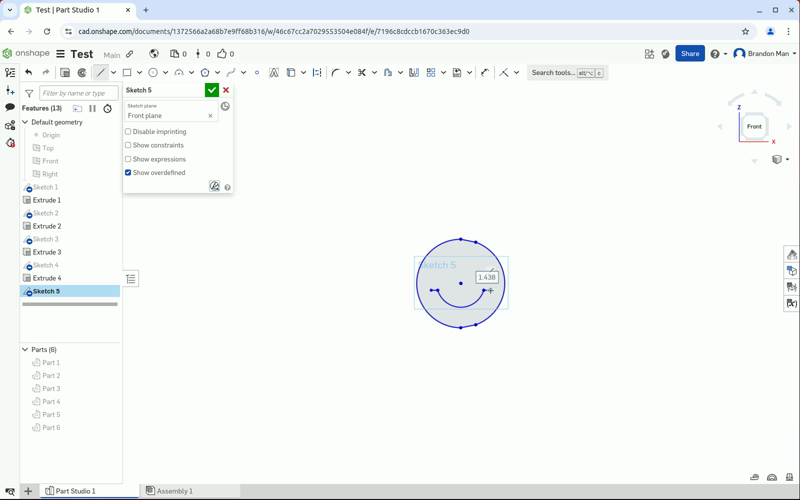
key_up(shift)
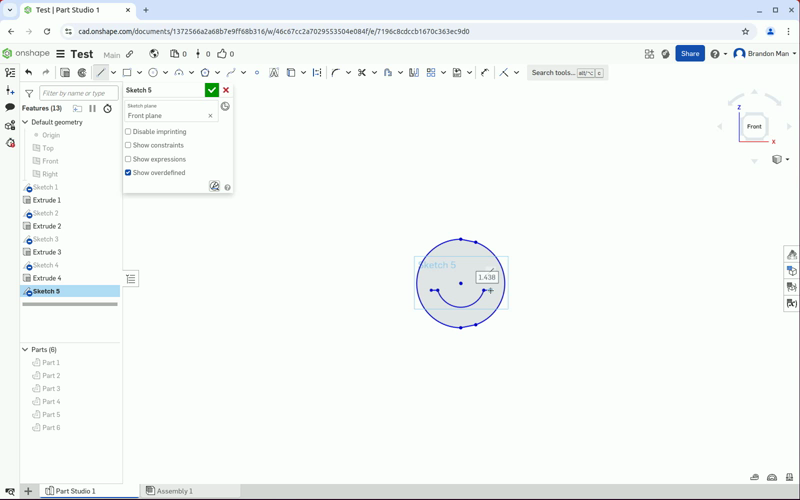
key_down(shift)
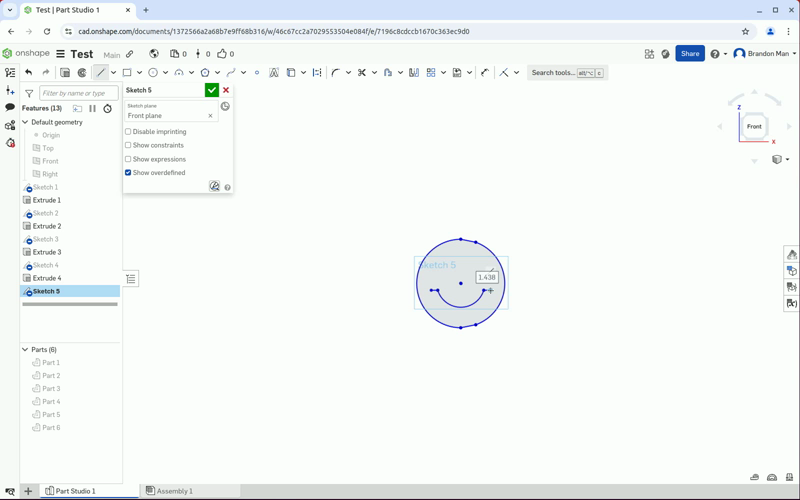
mouse_move(520, 290)
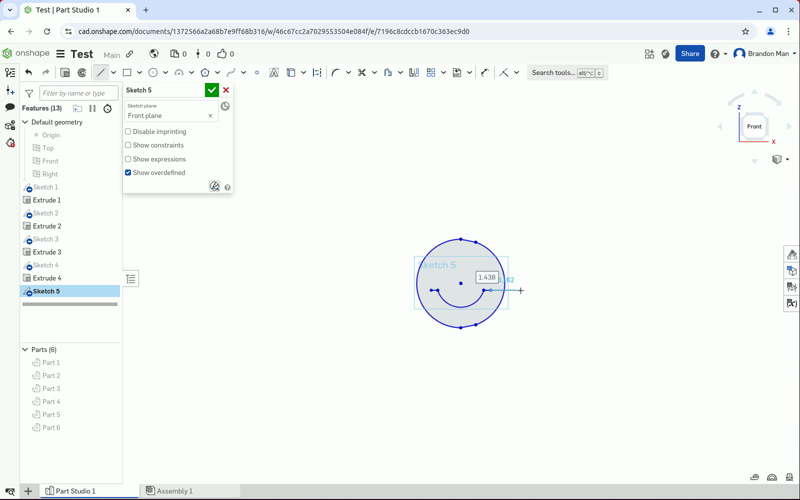
mouse_move(490, 276)
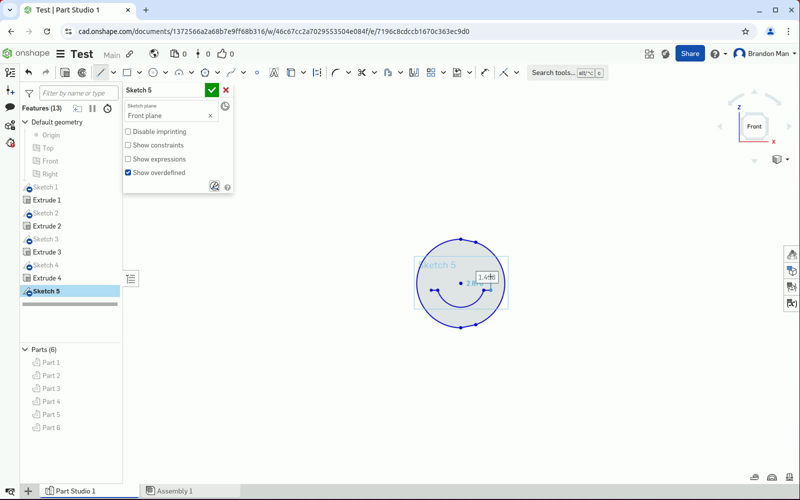
click(490, 276)
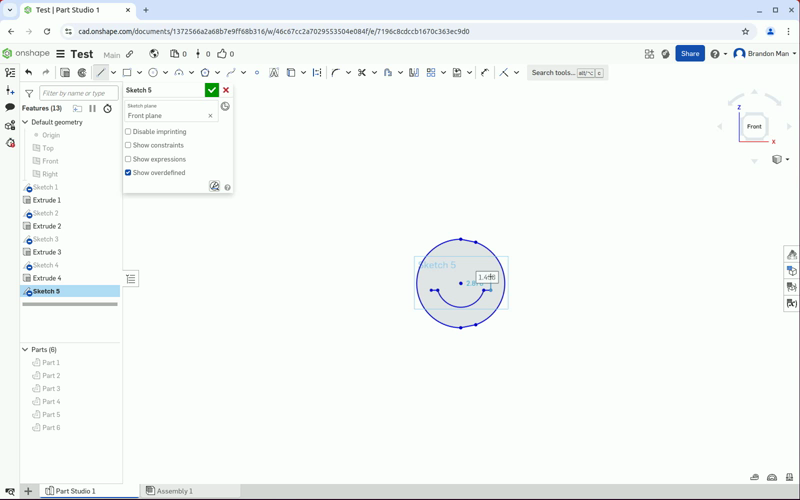
key_up(shift)
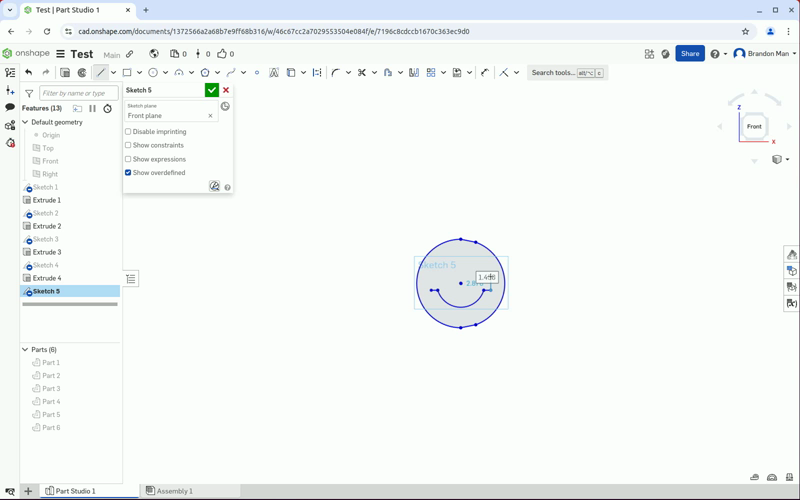
key_down(shift)
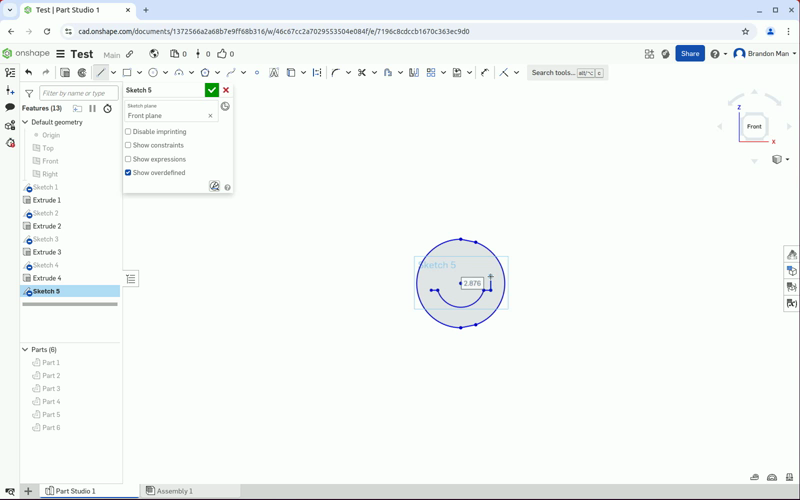
mouse_move(520, 276)
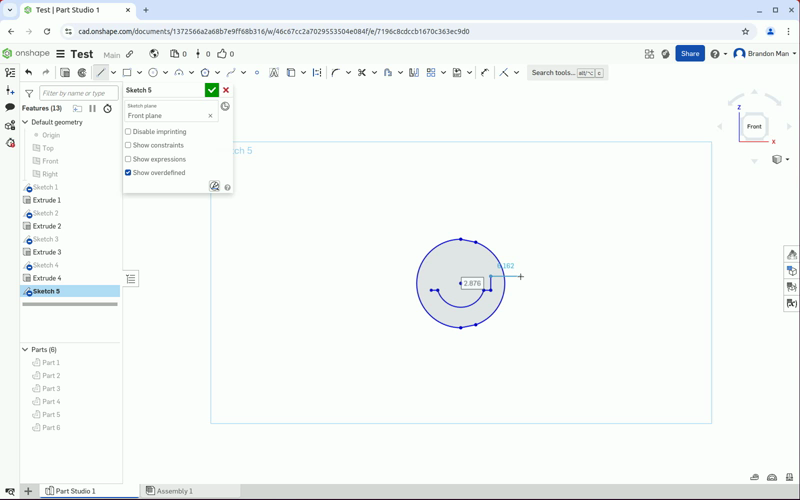
mouse_move(483, 276)
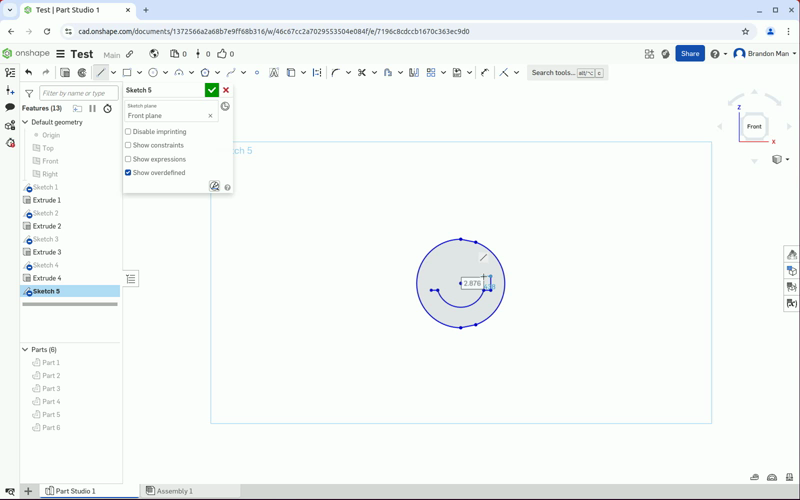
scroll(6)
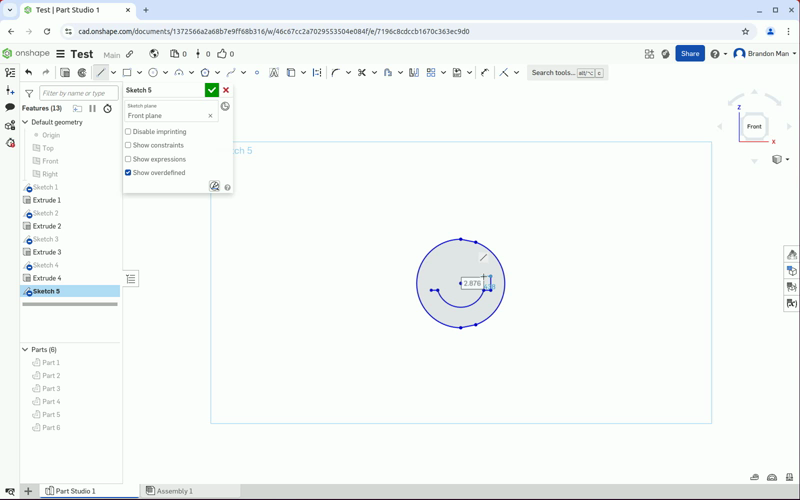
scroll(6)
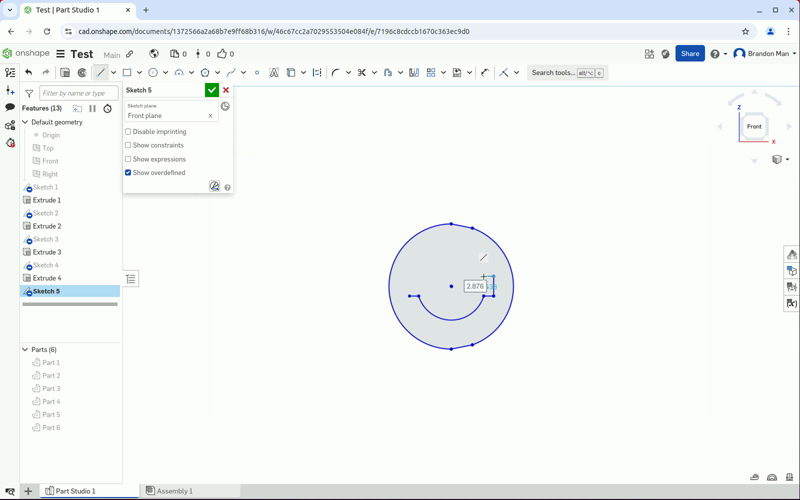
scroll(6)
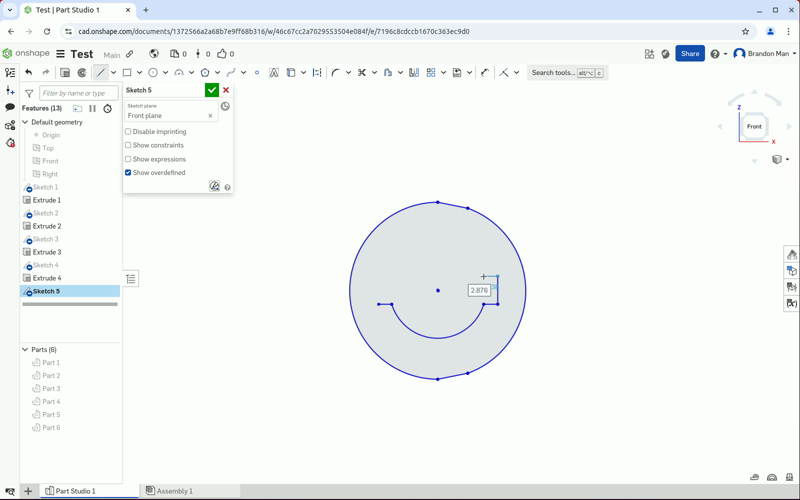
scroll(6)
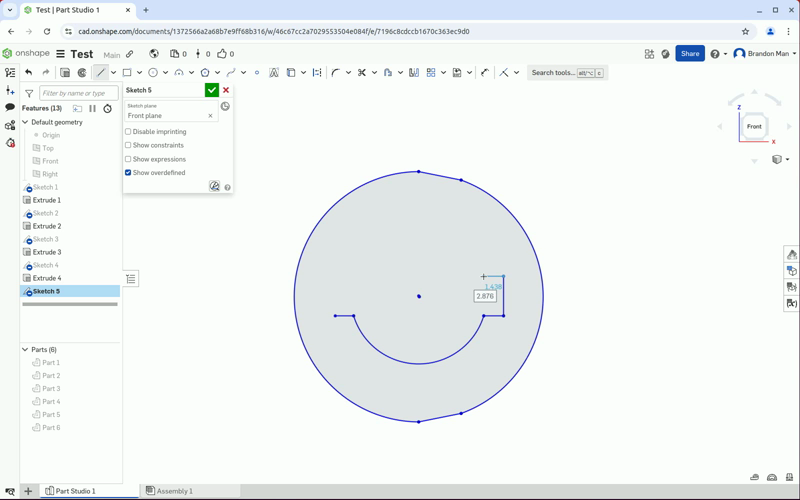
scroll(6)
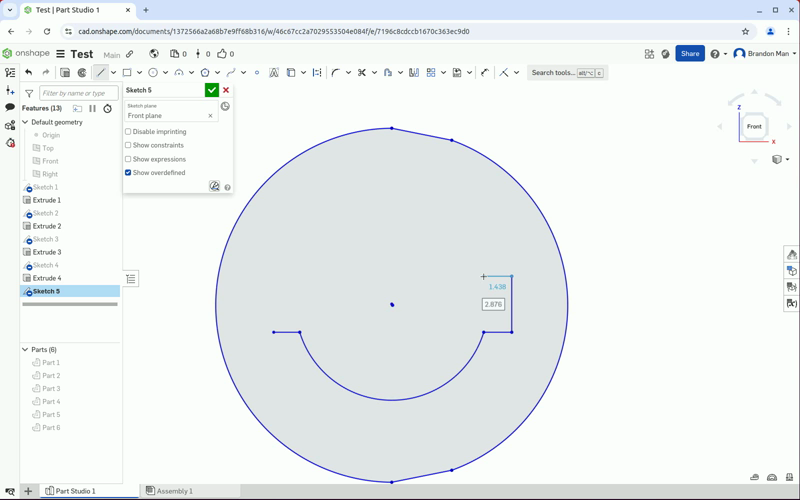
scroll(6)
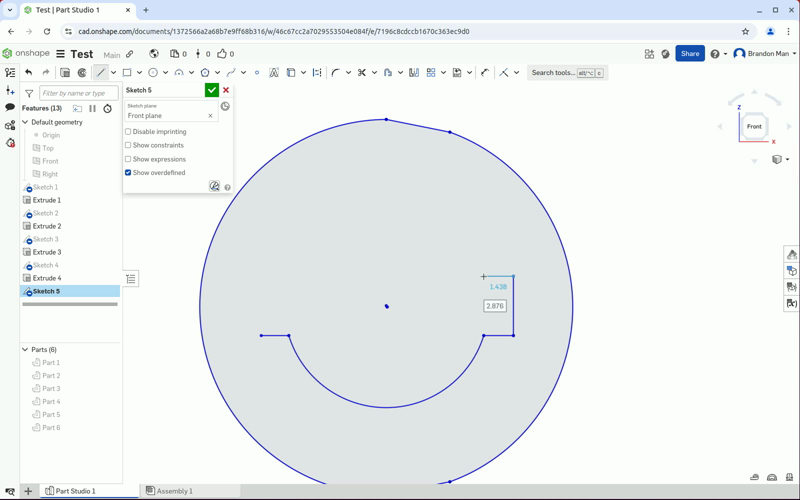
scroll(6)
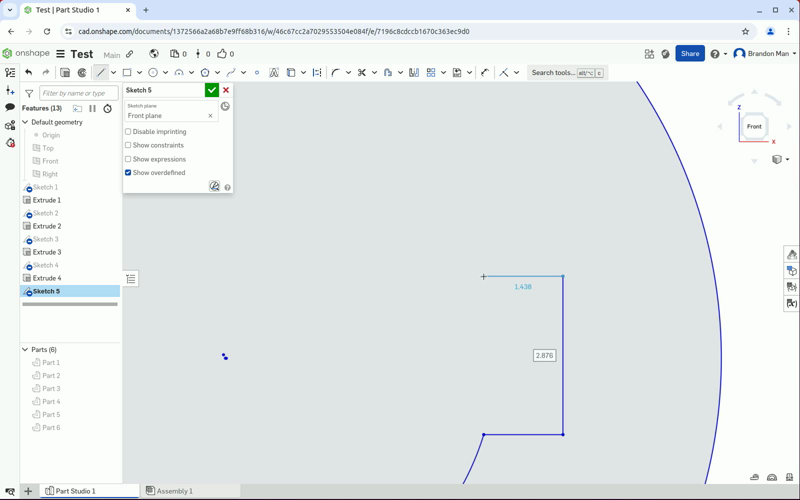
click(483, 276)
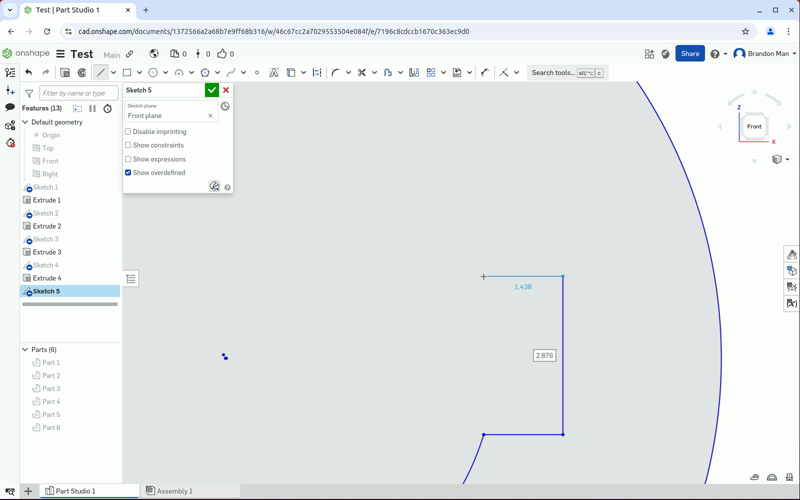
scroll(-6)
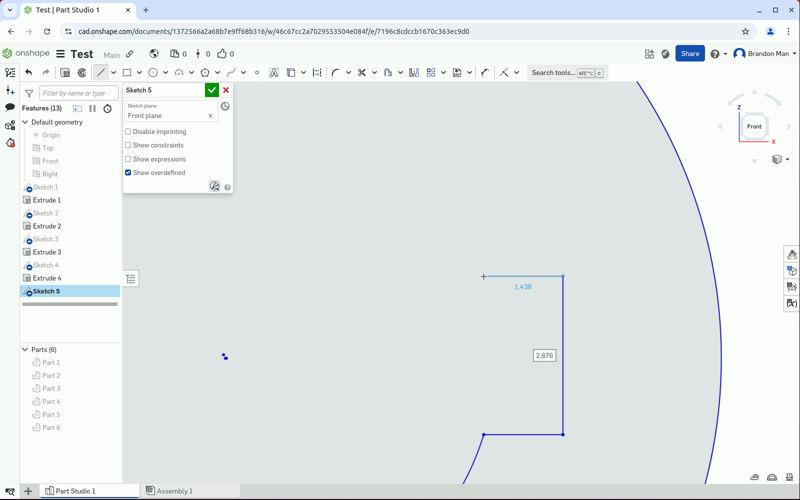
scroll(-6)
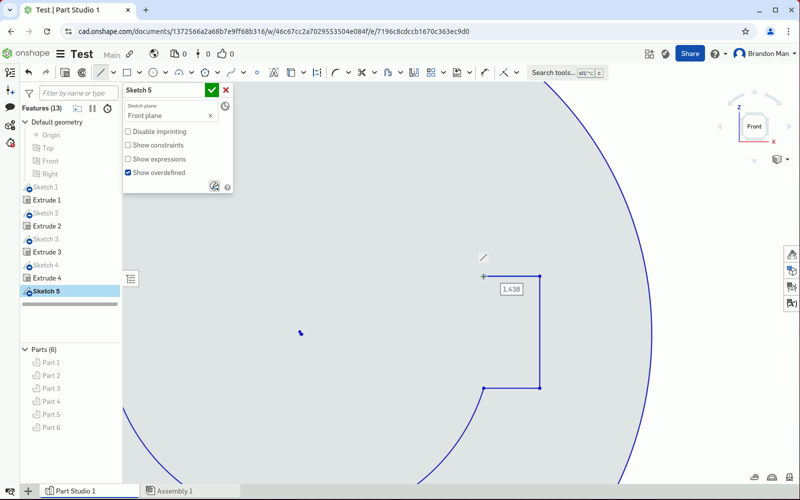
scroll(-6)
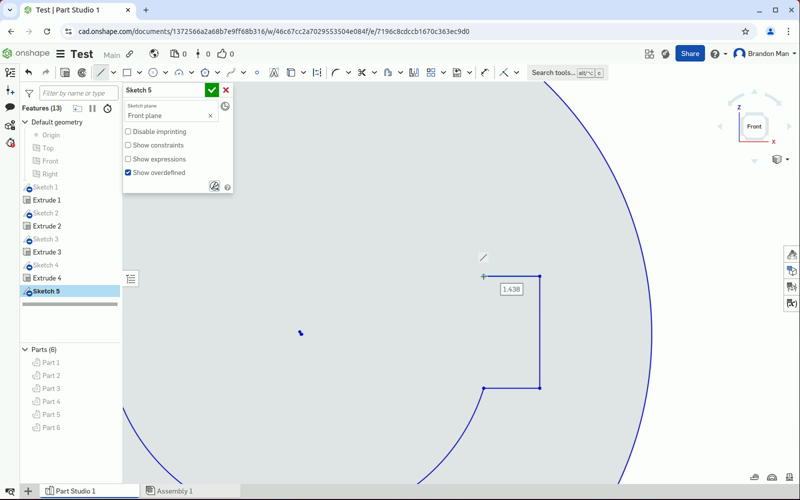
scroll(-6)
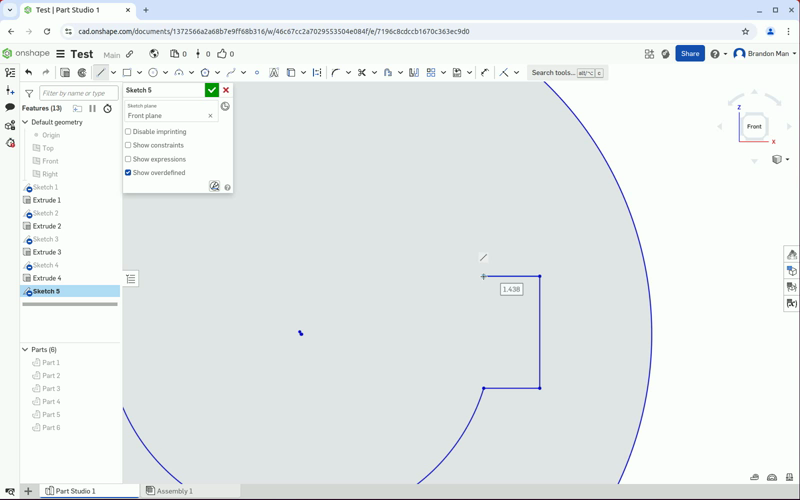
scroll(-6)
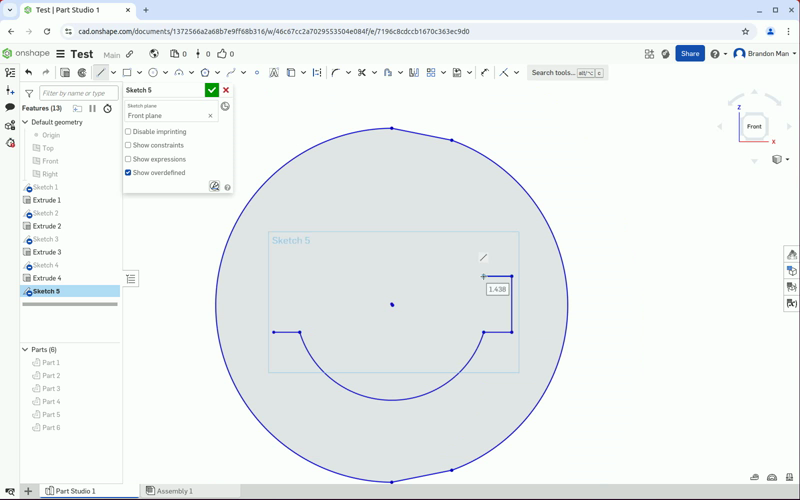
scroll(-6)
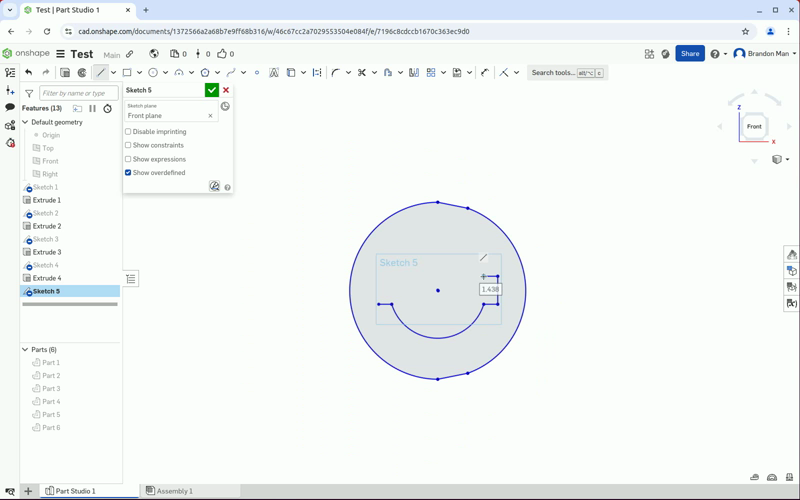
scroll(-6)
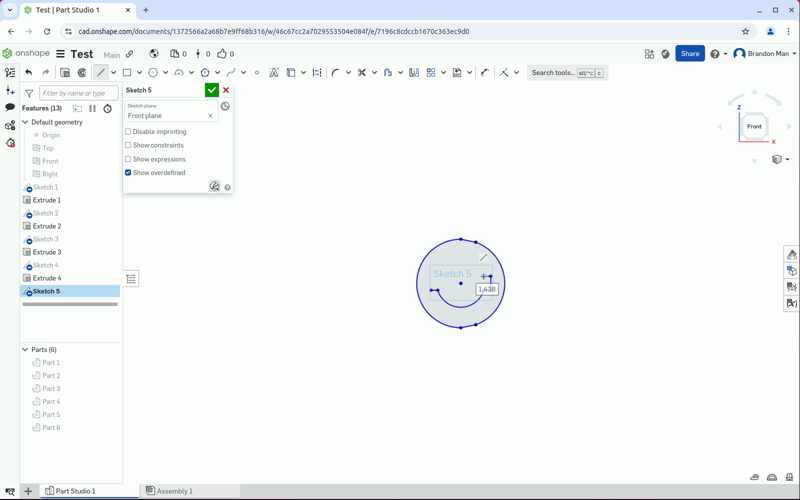
key_up(shift)
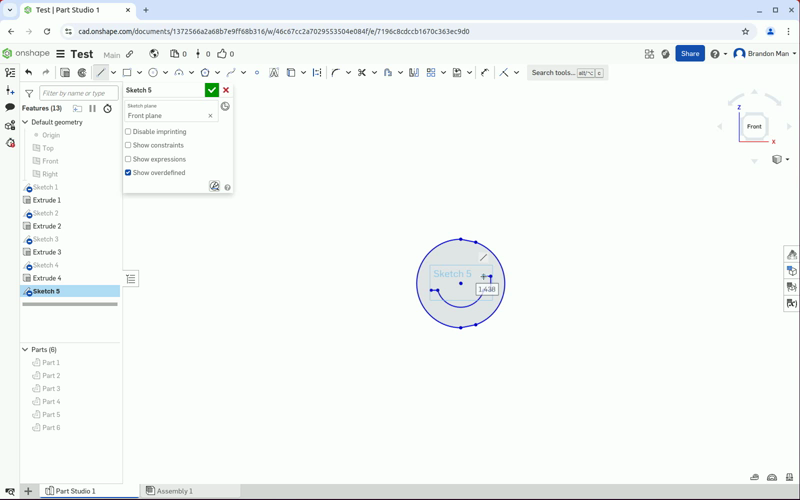
key(esc)
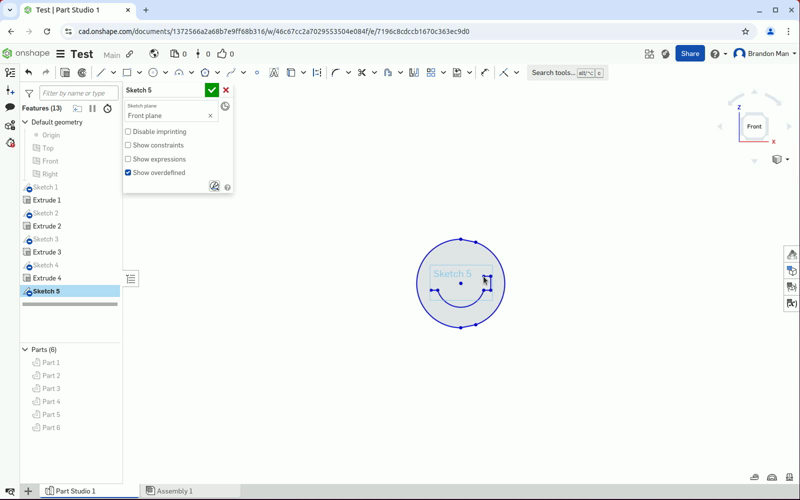
key(a)
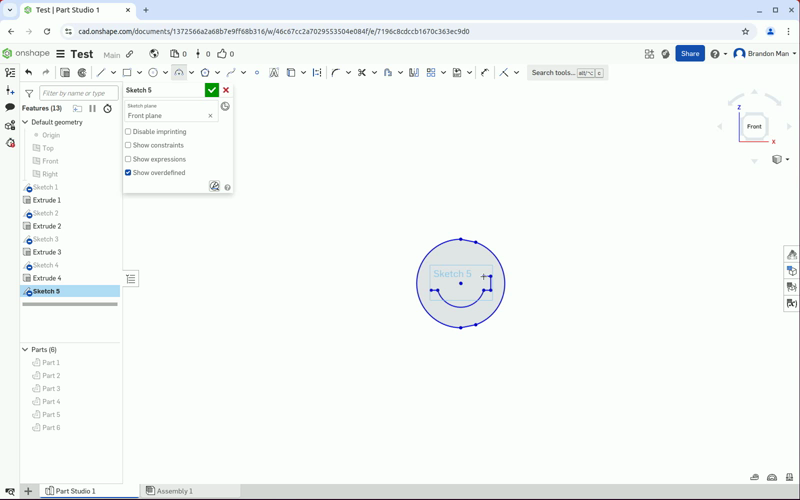
mouse_move(483, 276)
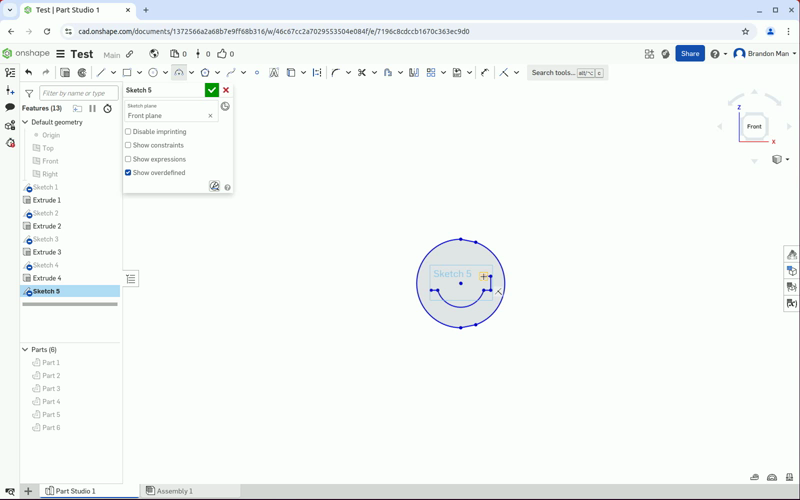
click(483, 276)
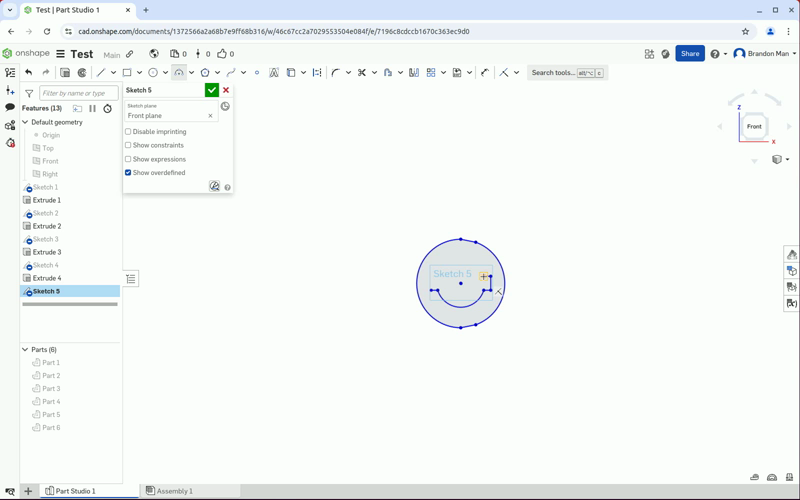
key_down(shift)
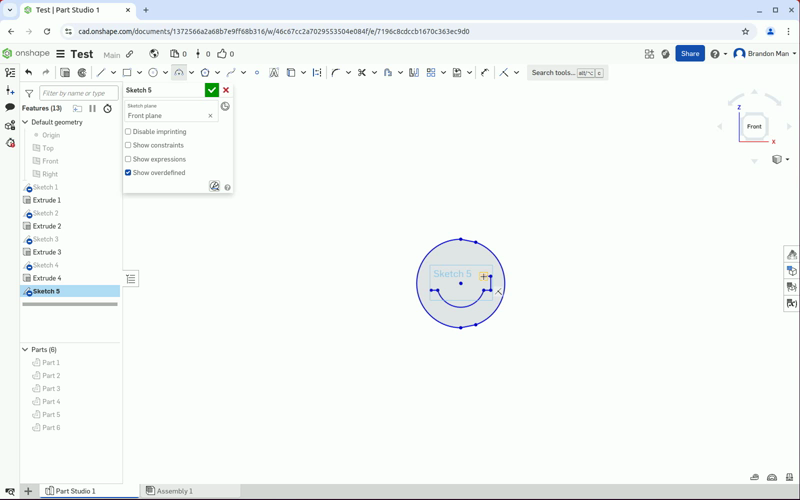
mouse_move(437, 276)
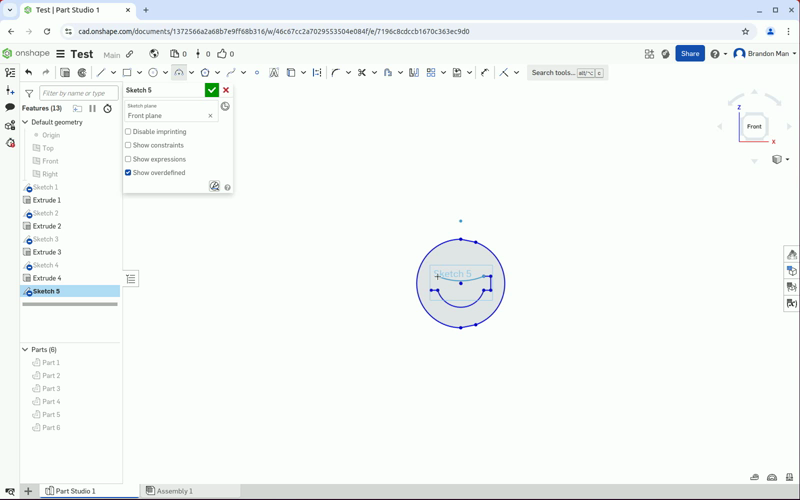
click(437, 276)
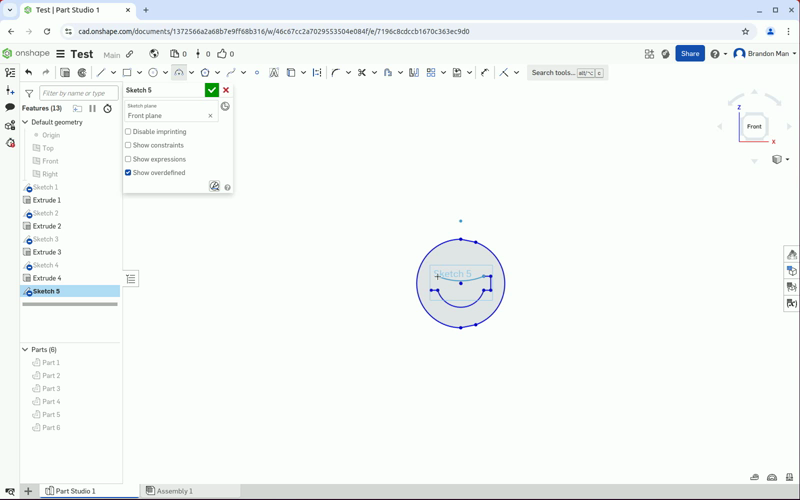
mouse_move(460, 259)
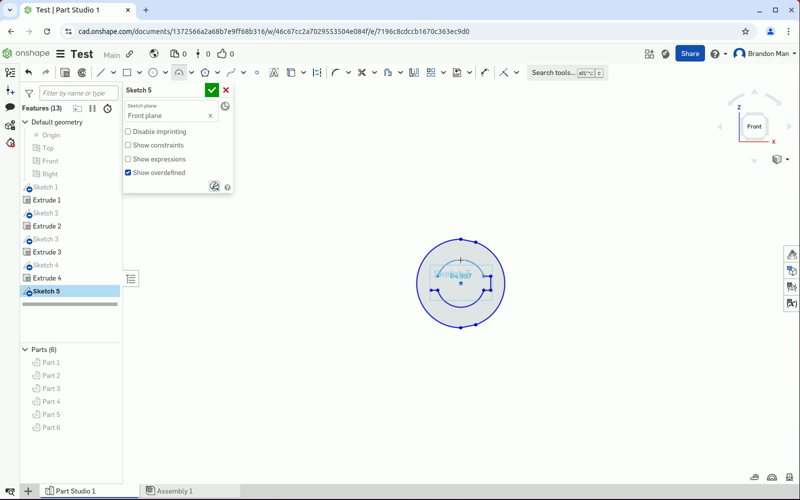
click(460, 259)
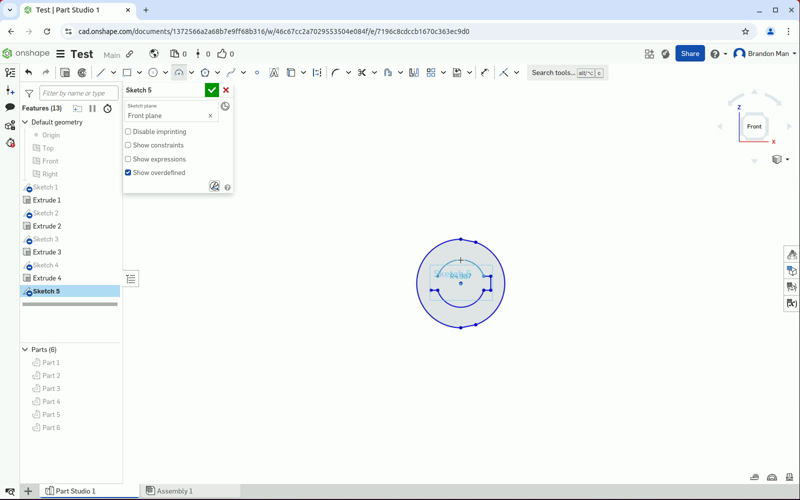
key_up(shift)
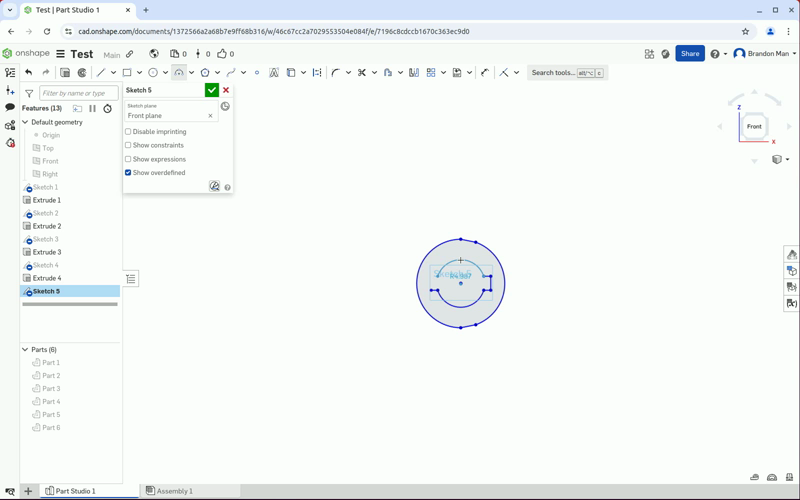
key(esc)
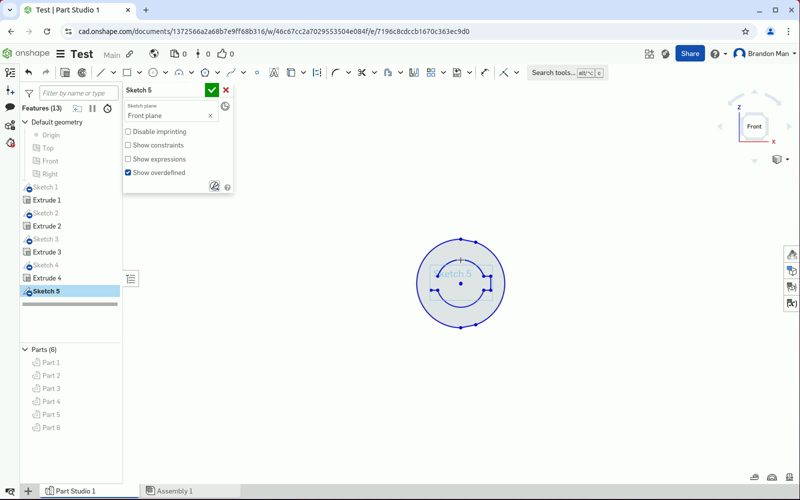
key(l)
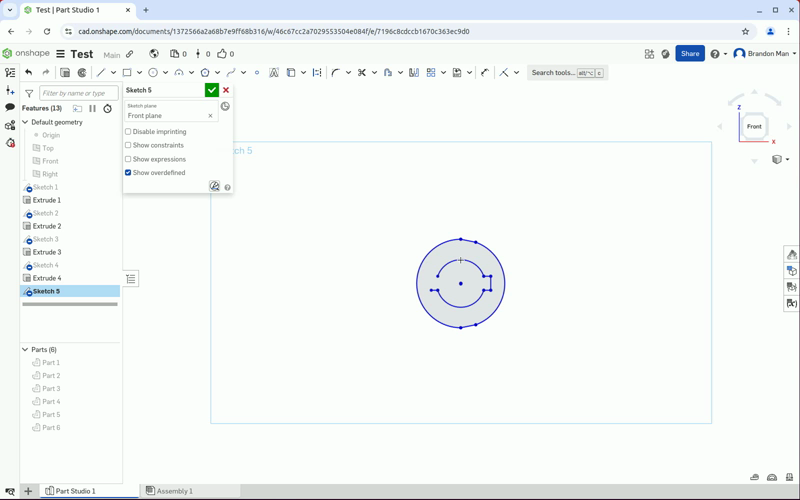
mouse_move(437, 276)
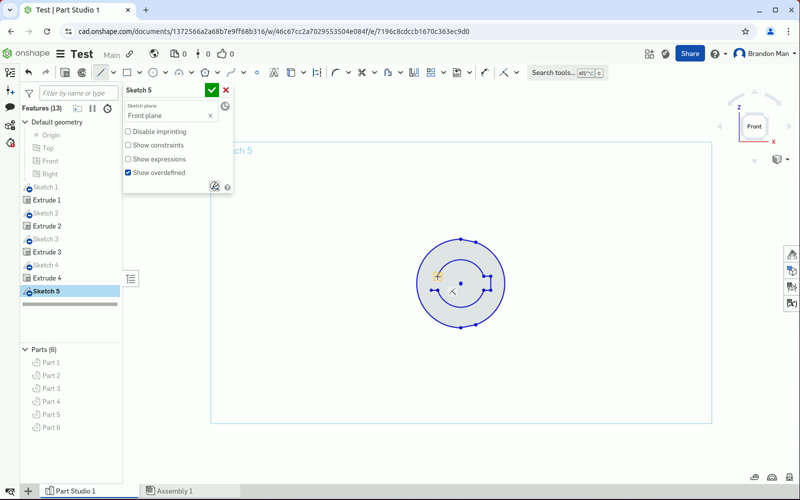
click(437, 276)
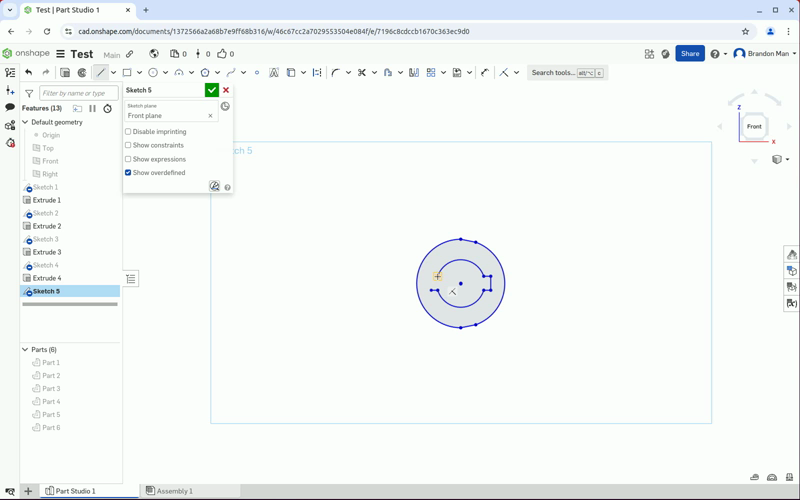
key_down(shift)
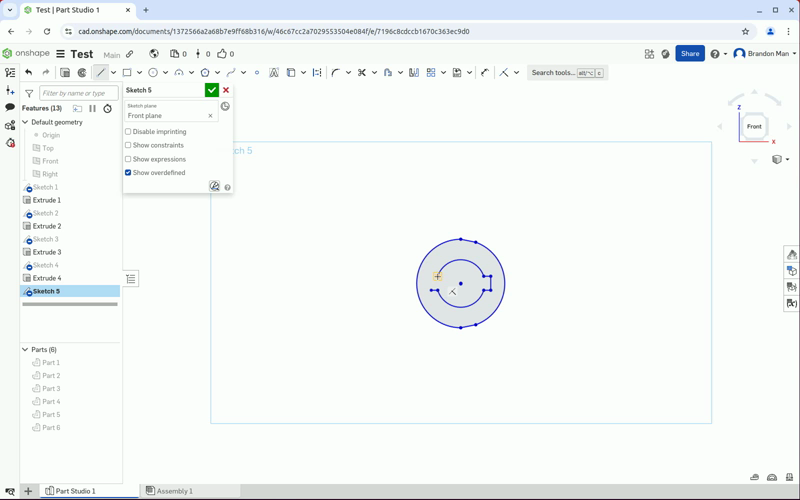
mouse_move(467, 276)
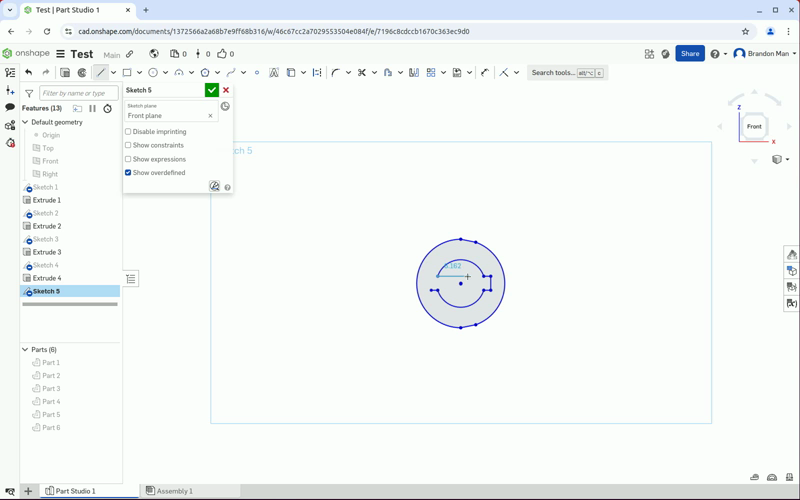
mouse_move(431, 276)
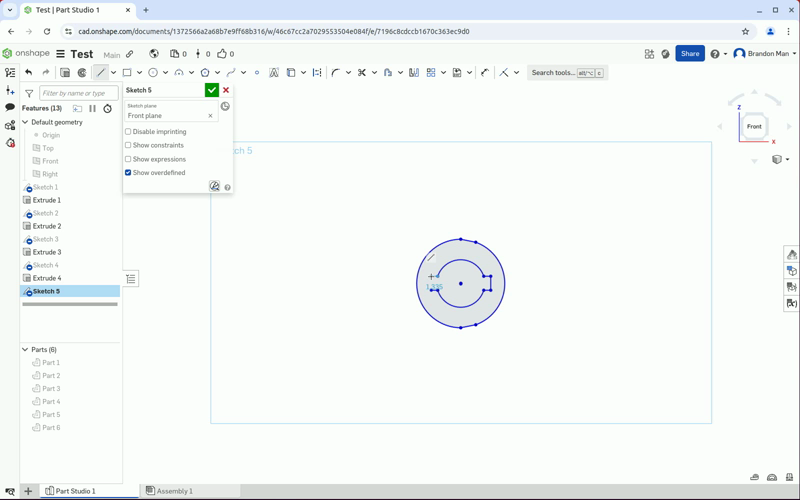
scroll(6)
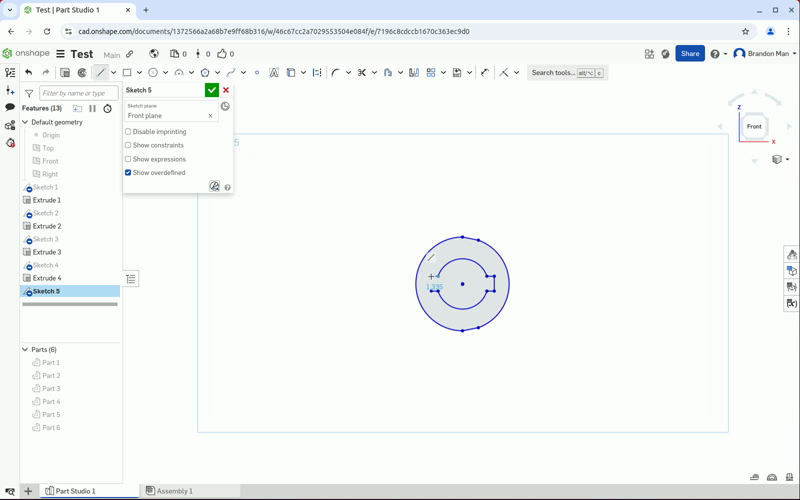
scroll(6)
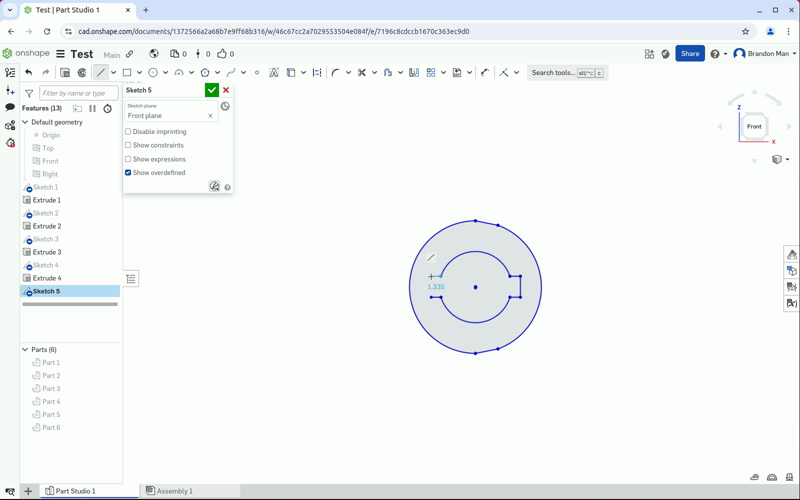
scroll(6)
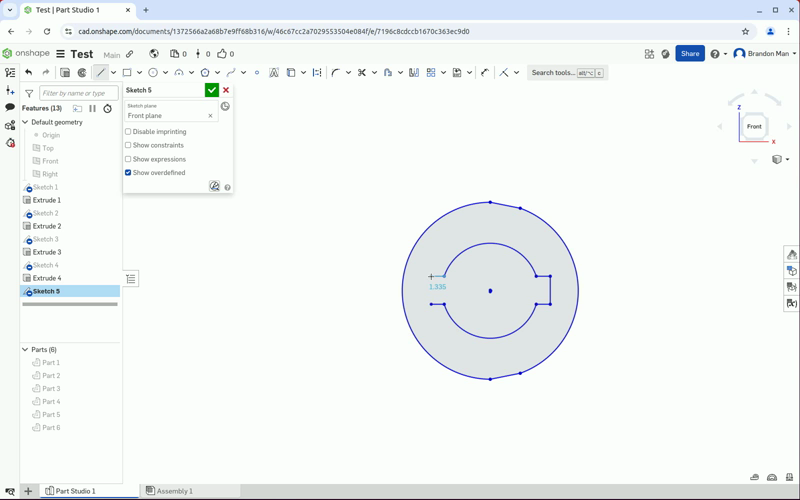
scroll(6)
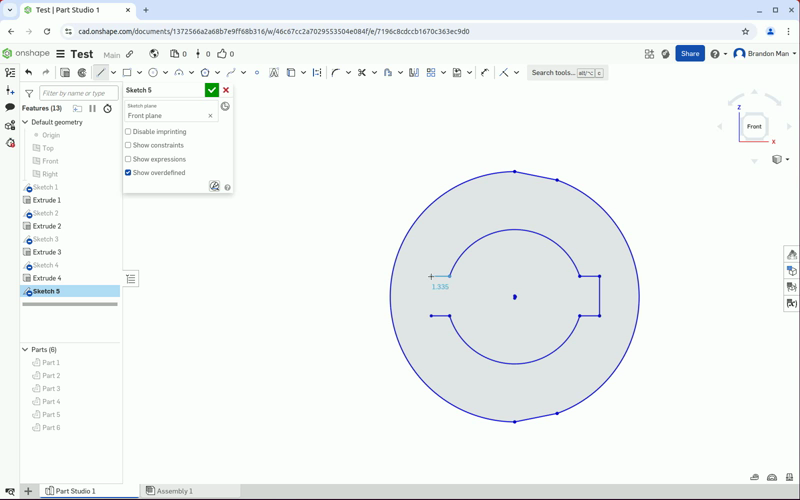
scroll(6)
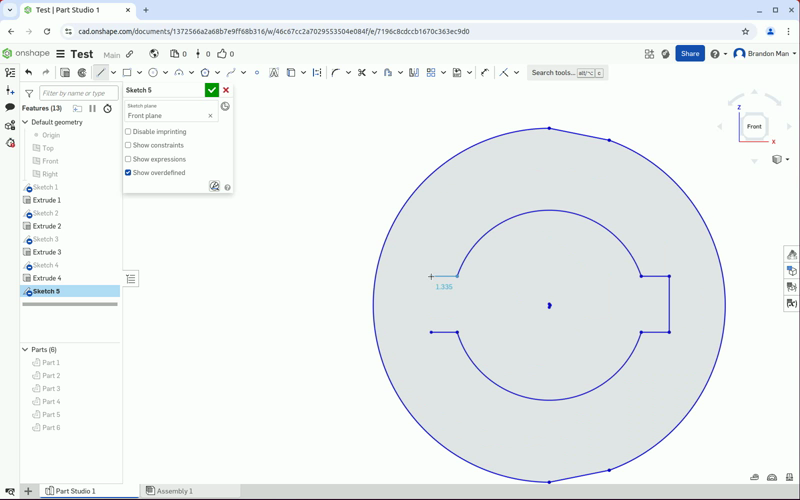
scroll(6)
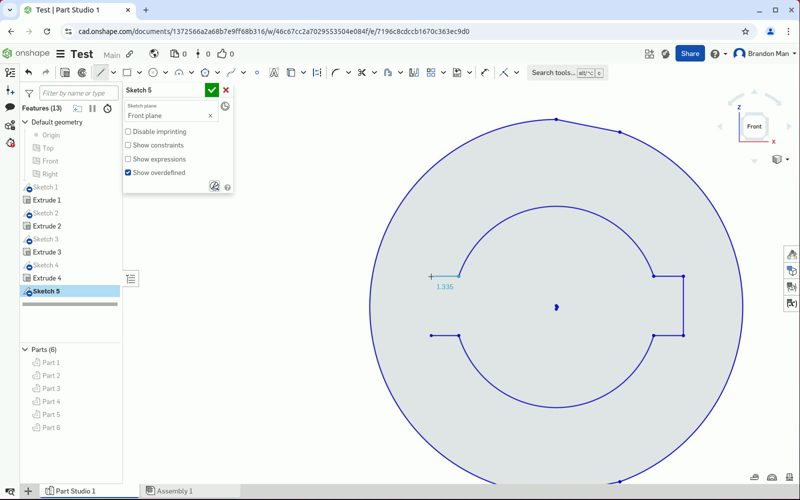
scroll(6)
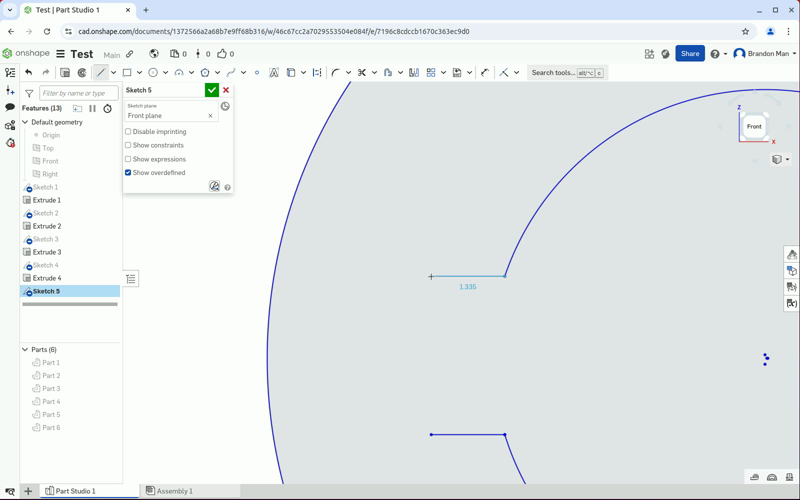
click(431, 276)
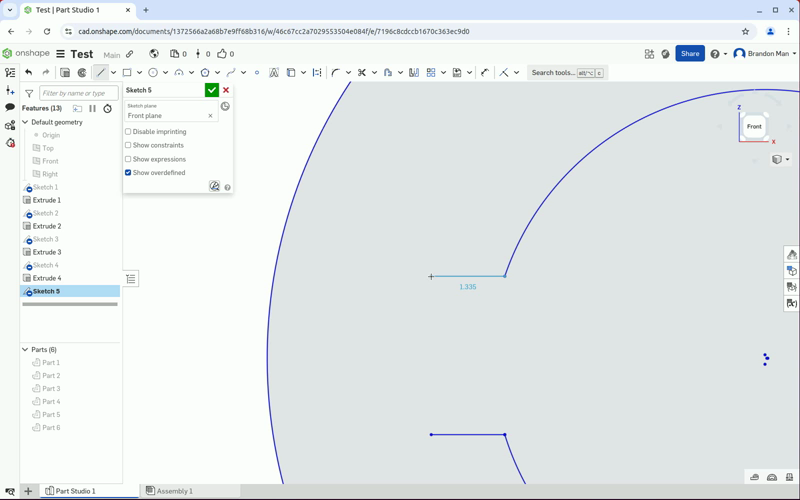
scroll(-6)
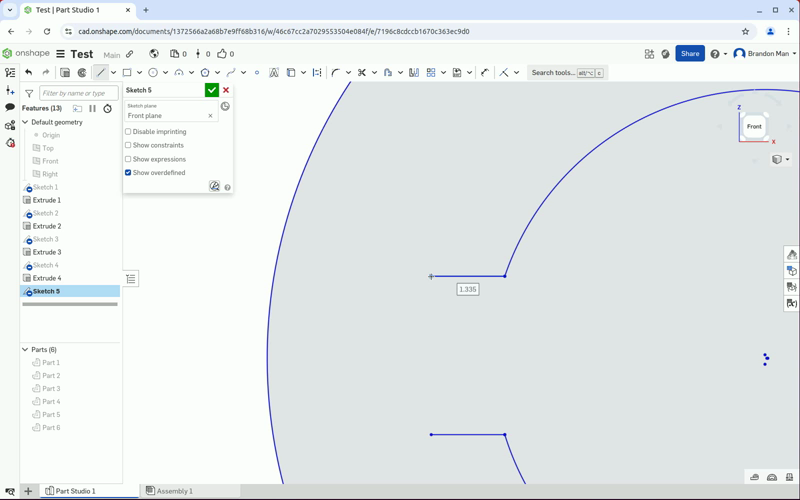
scroll(-6)
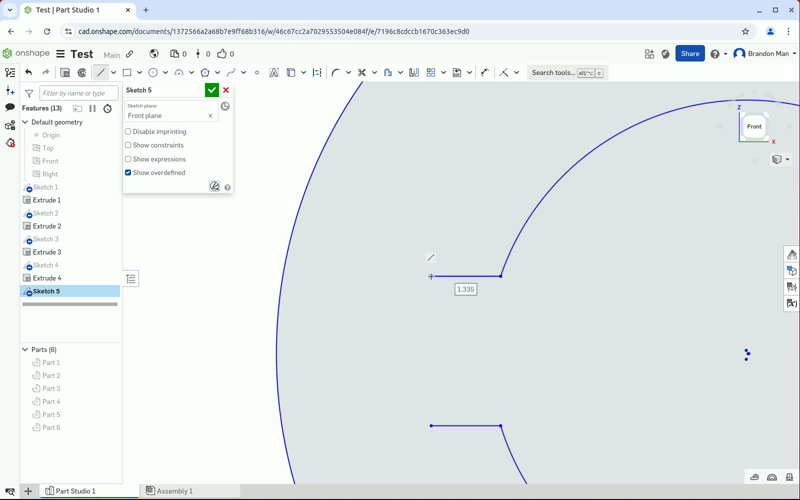
scroll(-6)
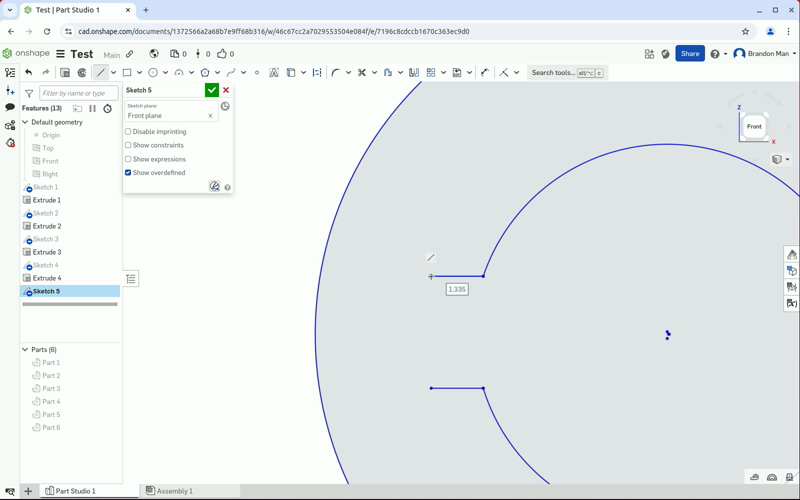
scroll(-6)
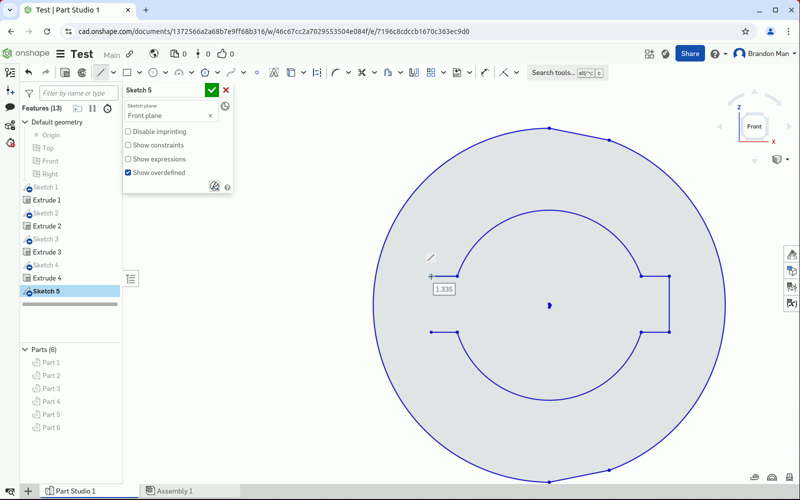
scroll(-6)
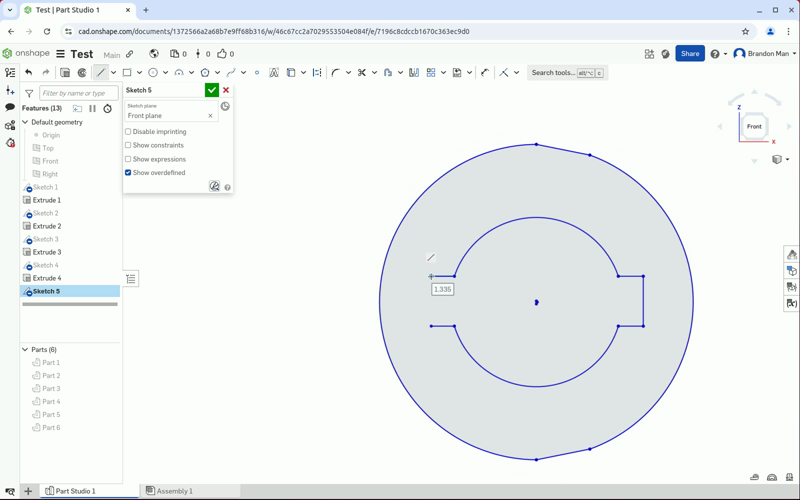
scroll(-6)
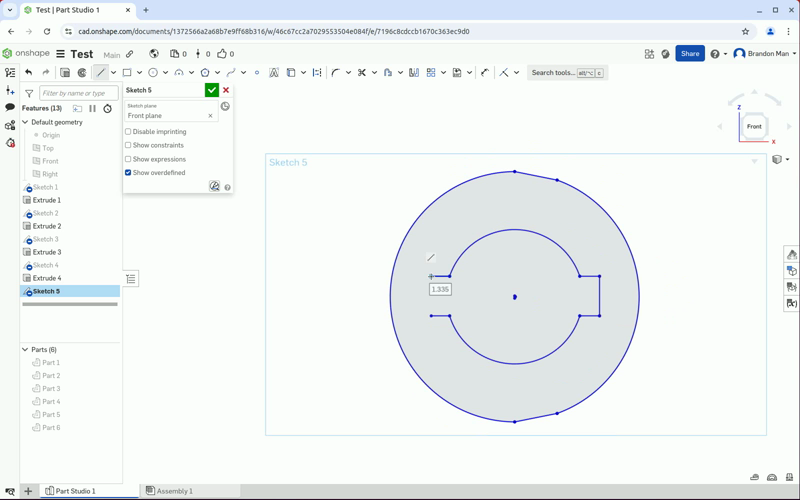
scroll(-6)
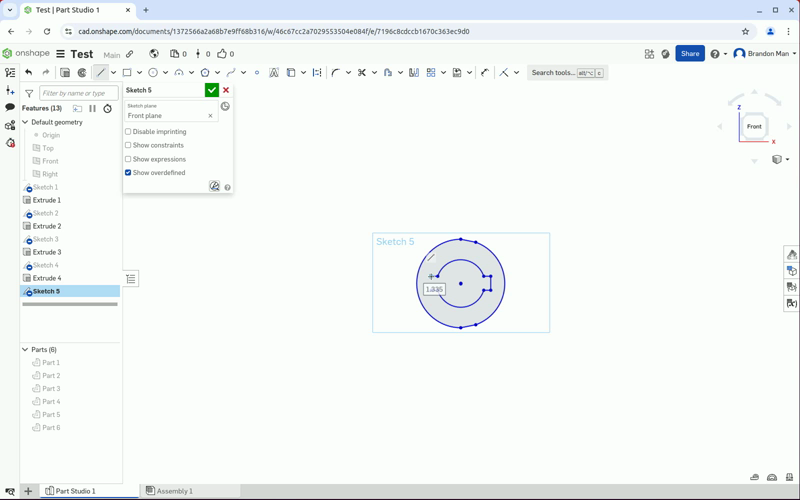
key_up(shift)
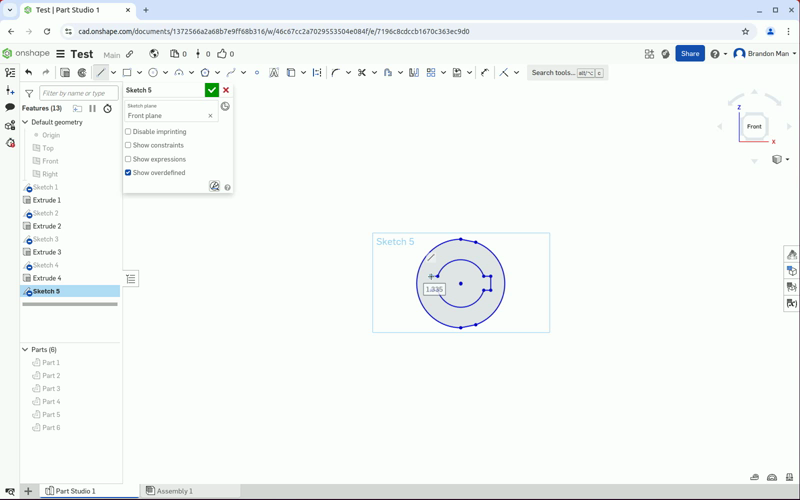
mouse_move(461, 276)
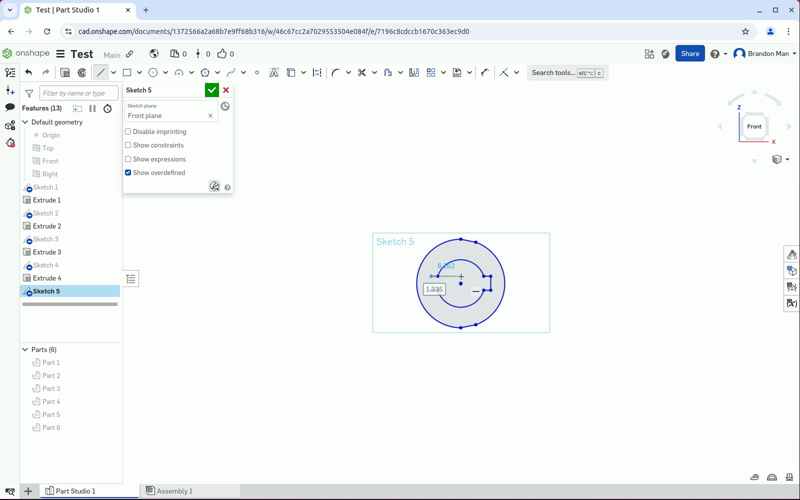
key_down(shift)
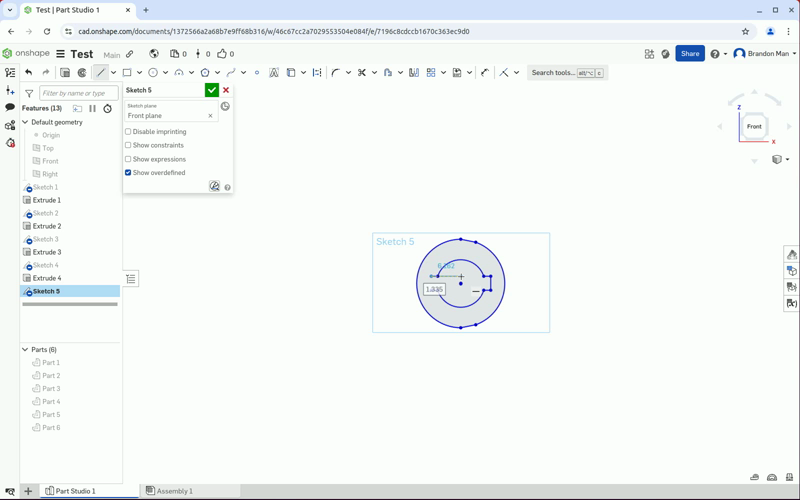
mouse_move(431, 290)
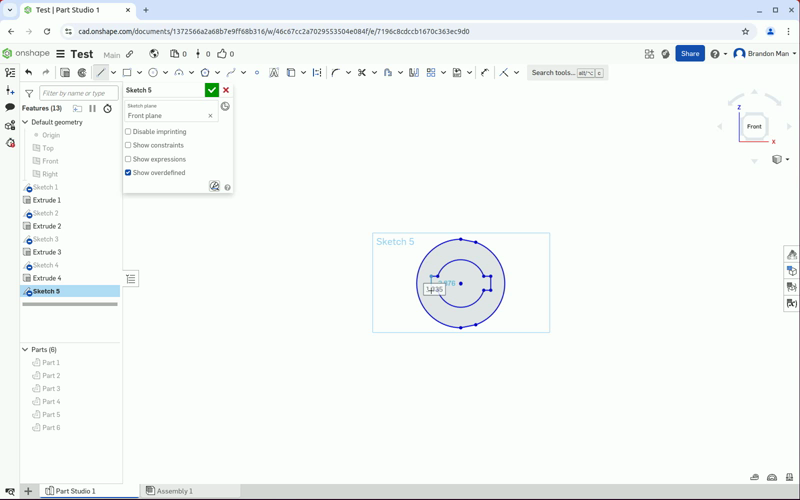
key_up(shift)
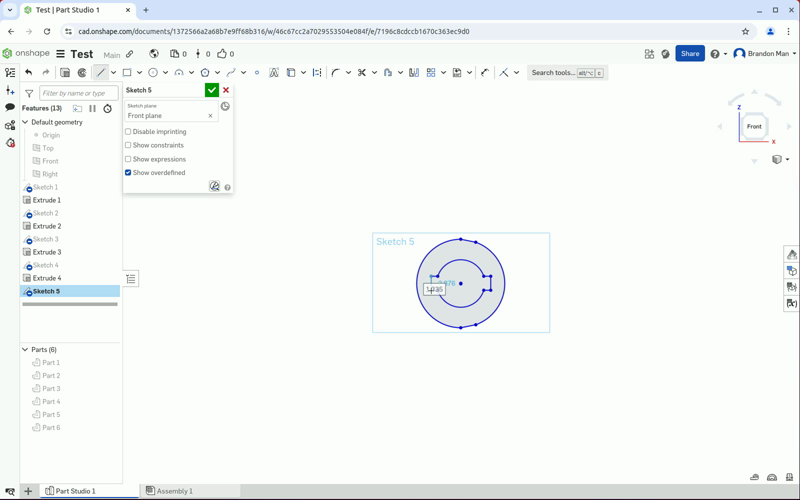
click(431, 290)
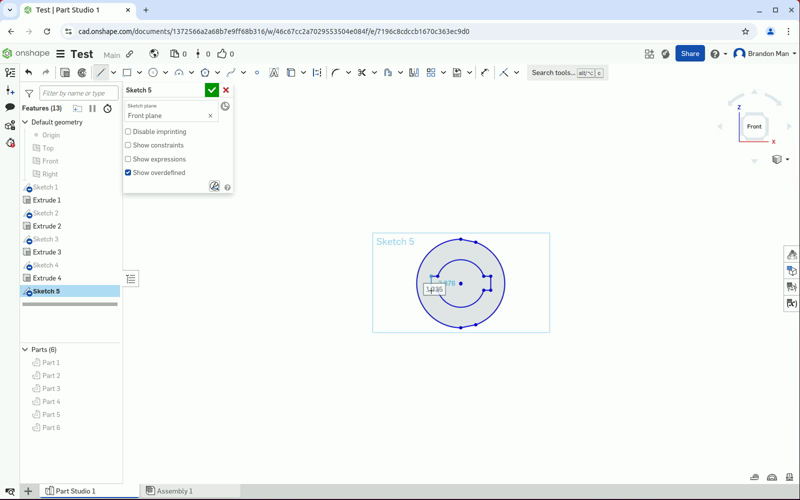
key(esc)
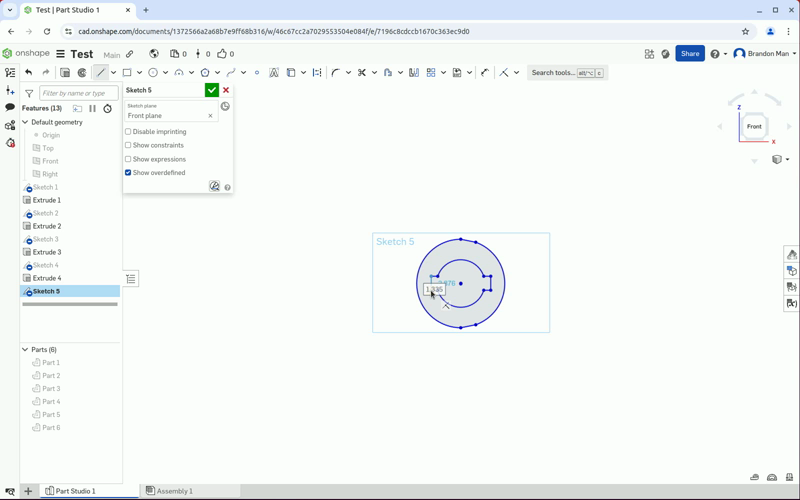
mouse_move(448, 244)
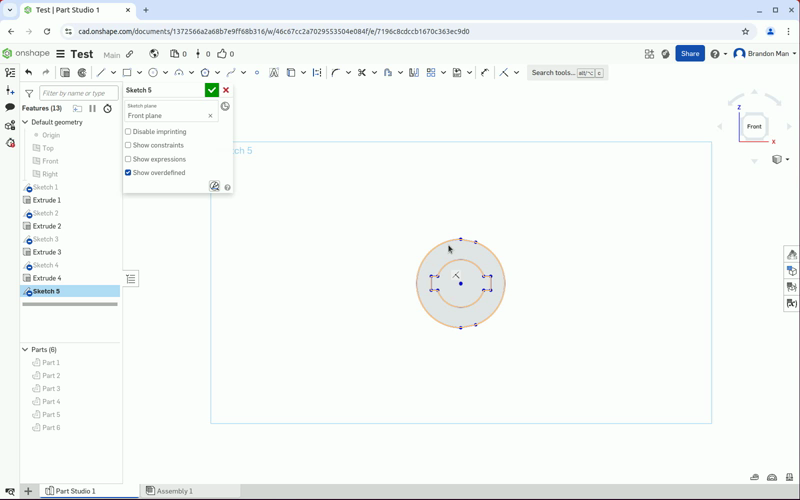
click(448, 244)
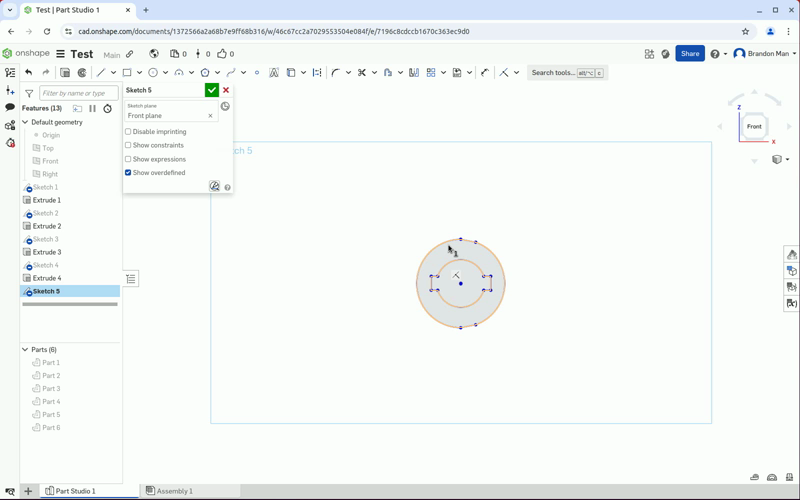
mouse_move(73, 352)
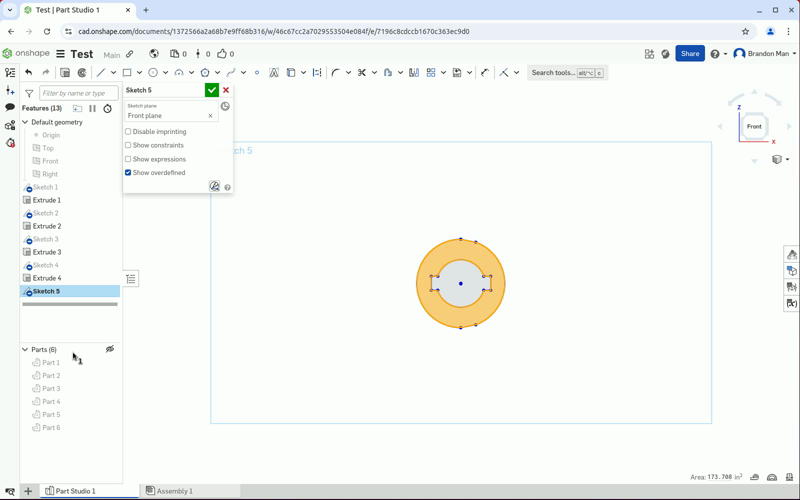
key(shift+y)
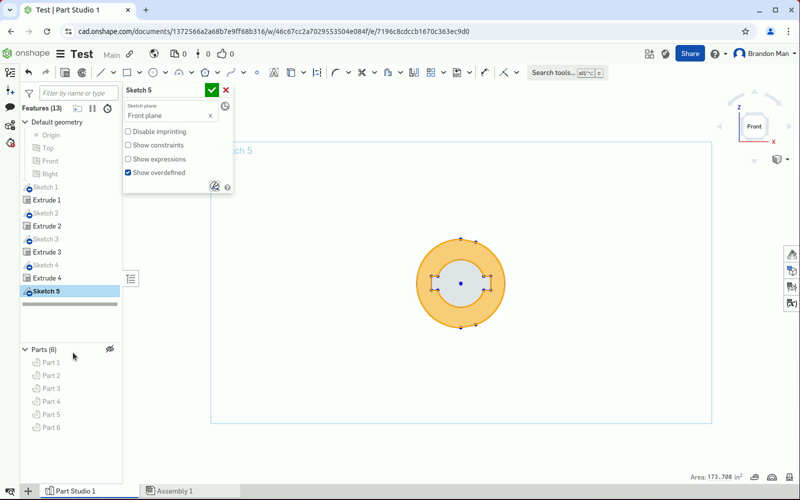
key(shift+e)
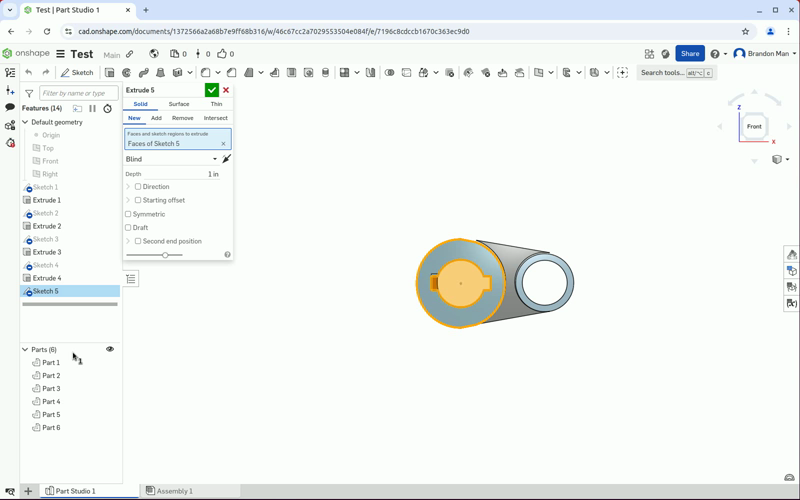
mouse_move(143, 106)
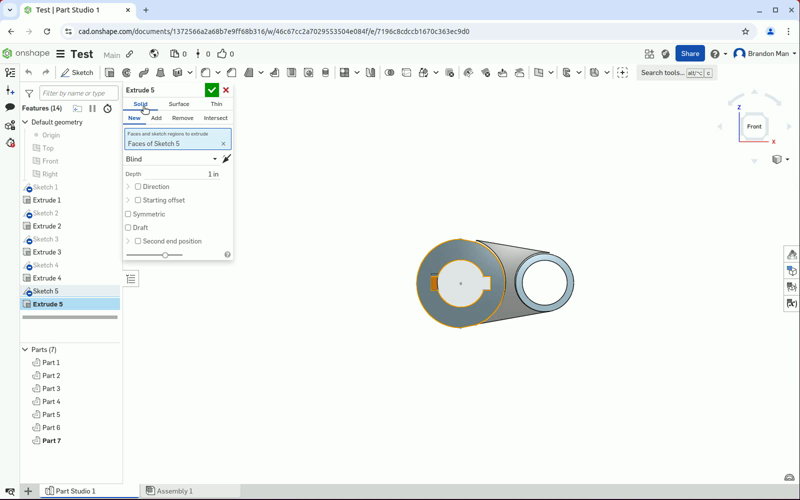
click(143, 106)
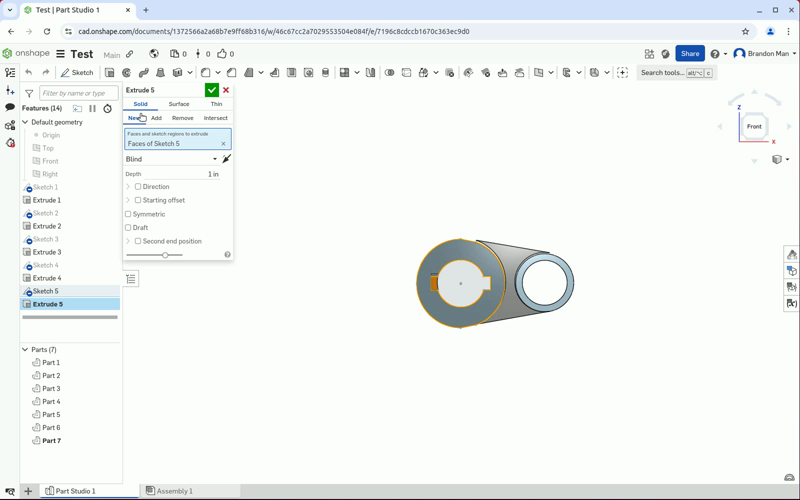
mouse_move(137, 120)
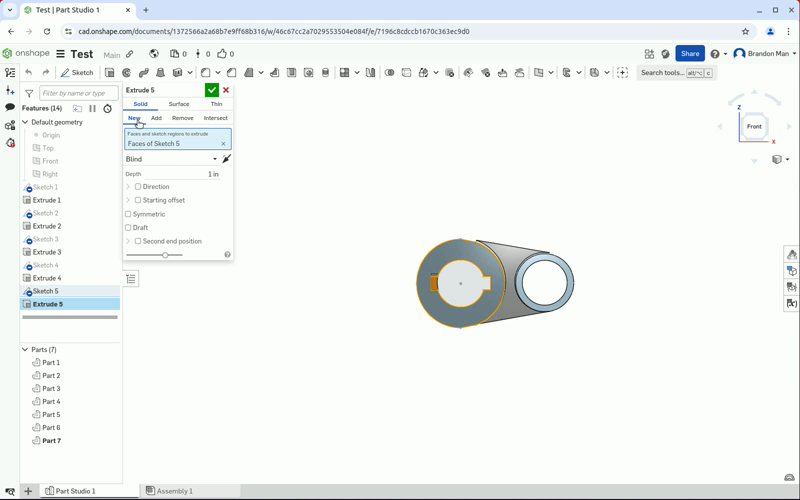
click(137, 120)
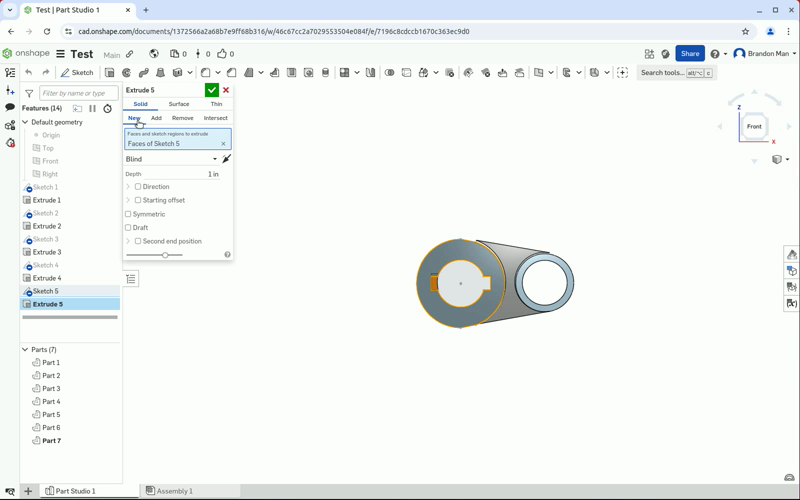
key(tab, 4)
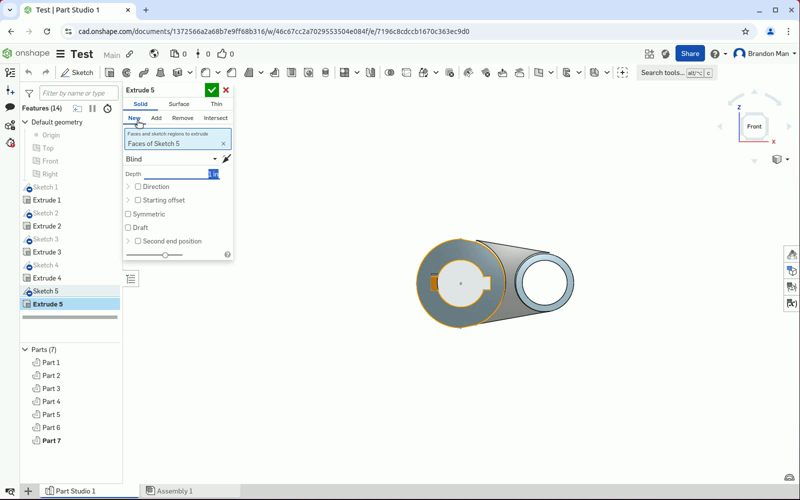
text(16.128)
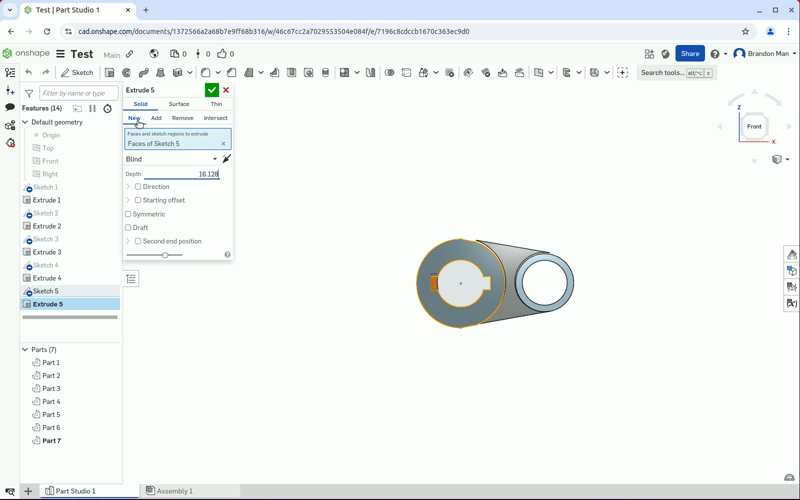
key(enter)
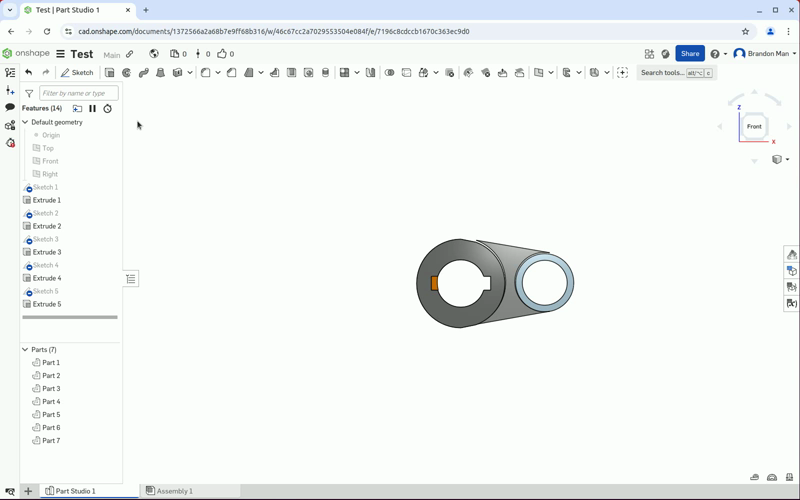
key(shift+h)
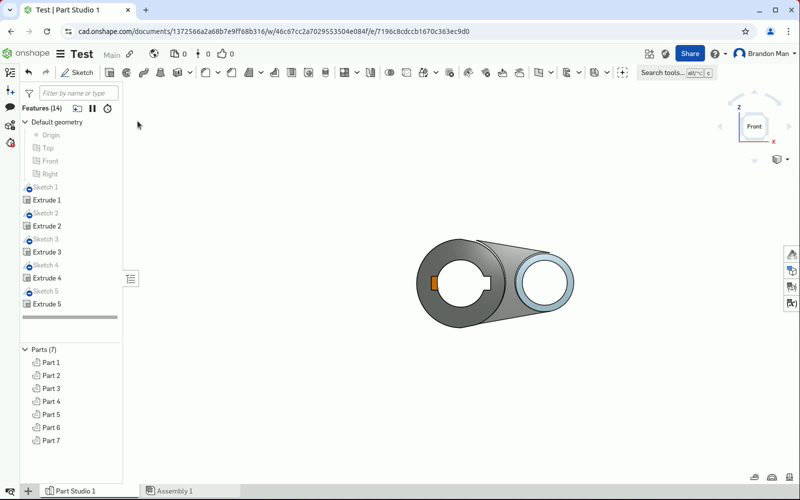
key(shift+h)
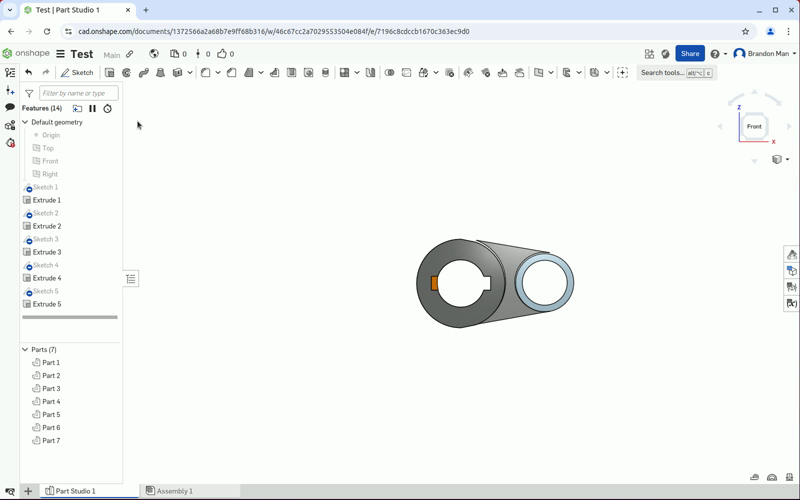
mouse_move(73, 189)
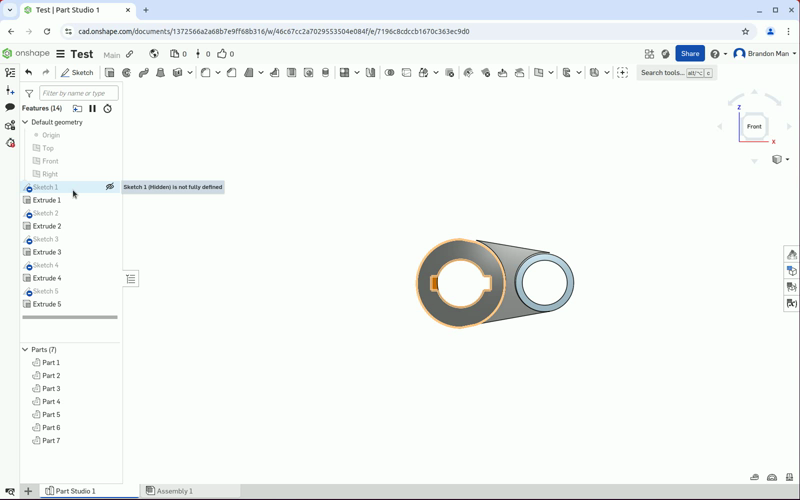
click(73, 189)
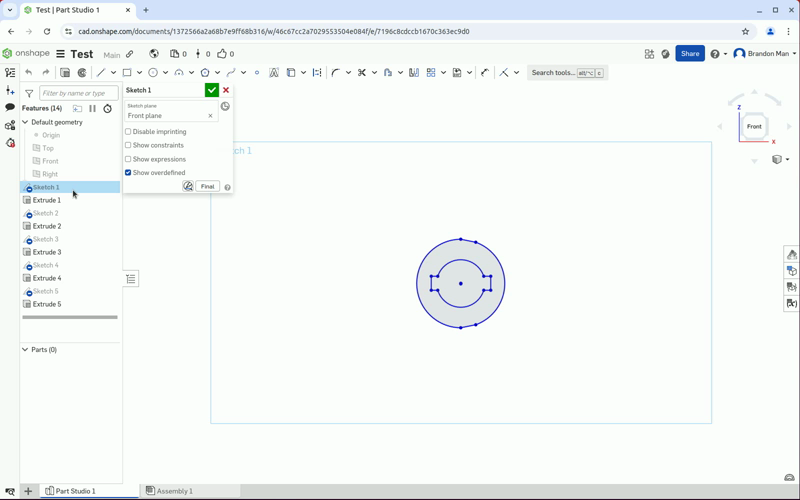
mouse_move(229, 92)
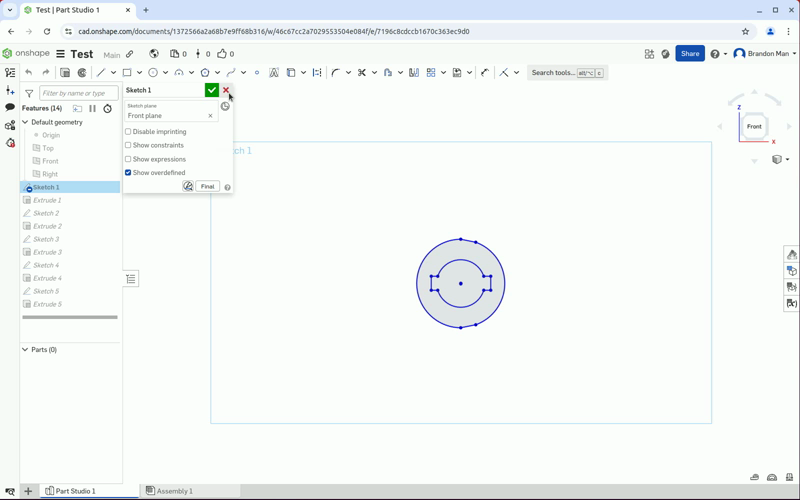
click(229, 92)
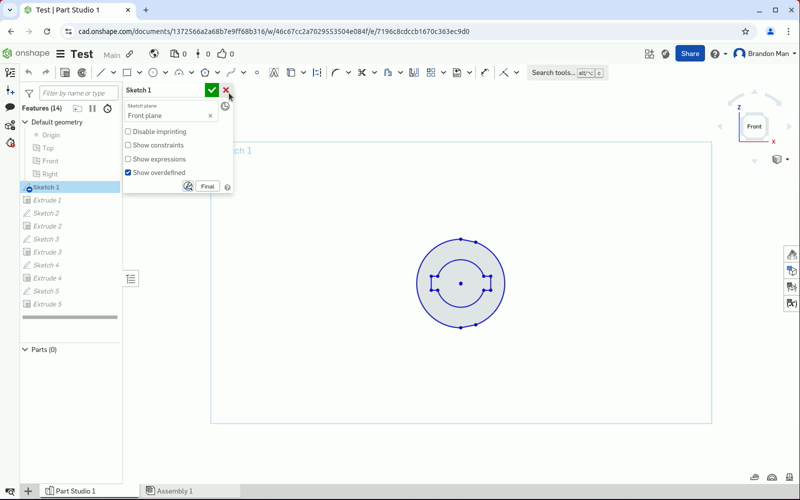
key(shift+s)
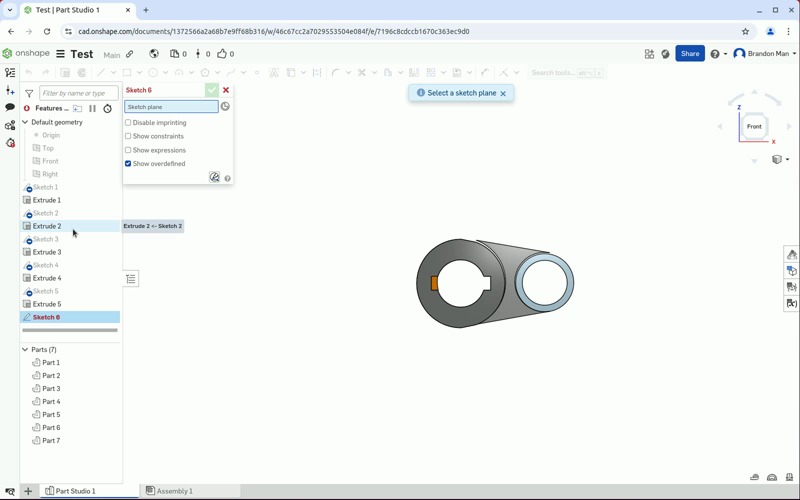
scroll(3)
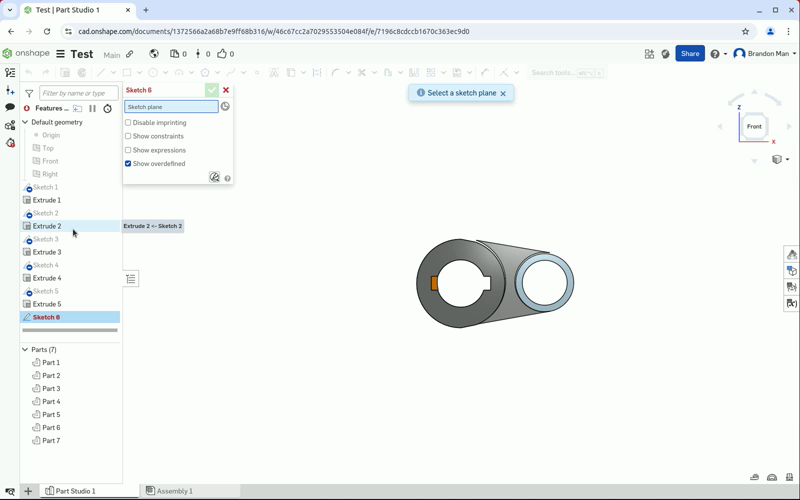
mouse_move(73, 163)
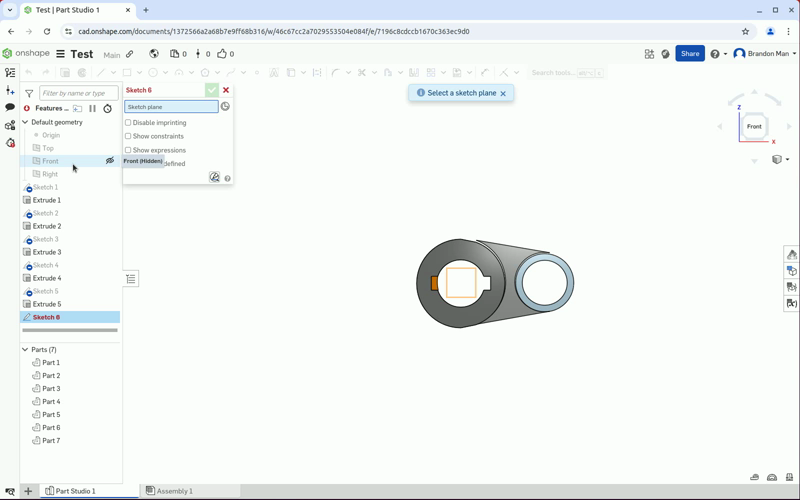
click(73, 163)
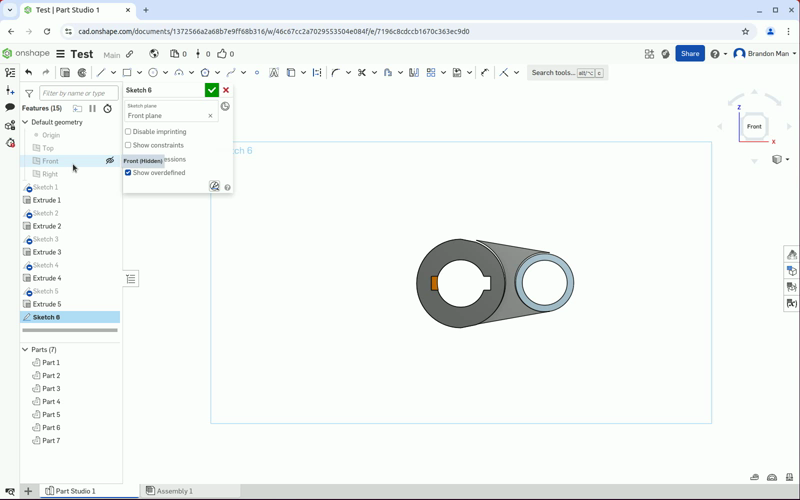
mouse_move(73, 352)
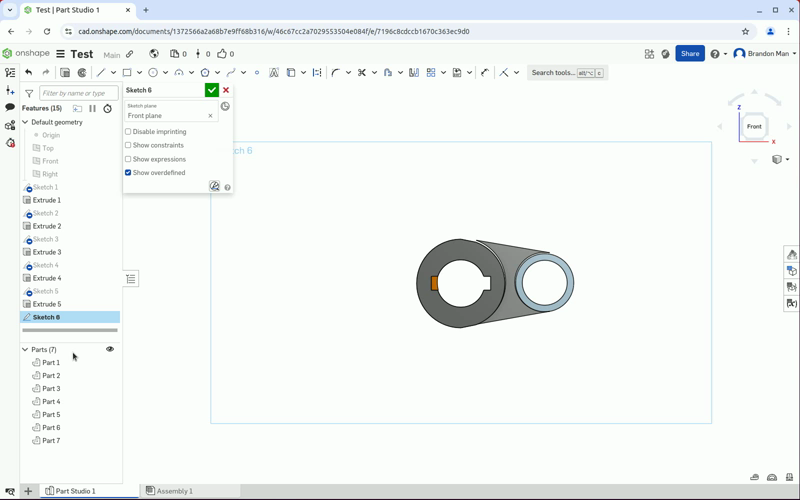
key(y)
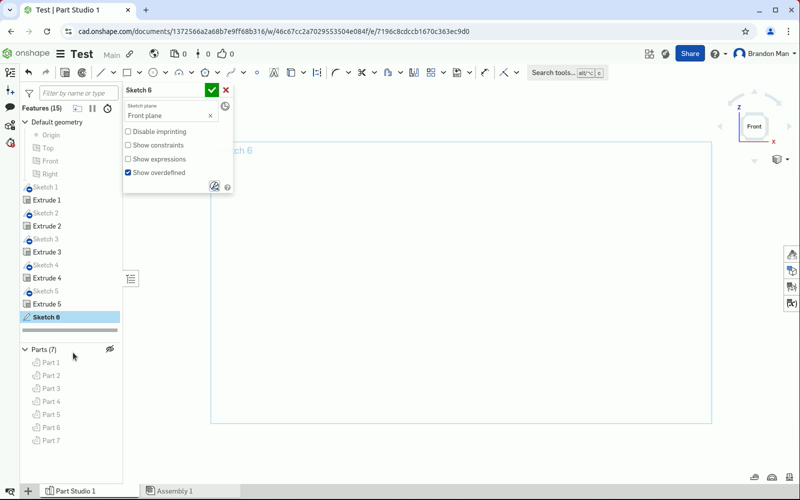
key(l)
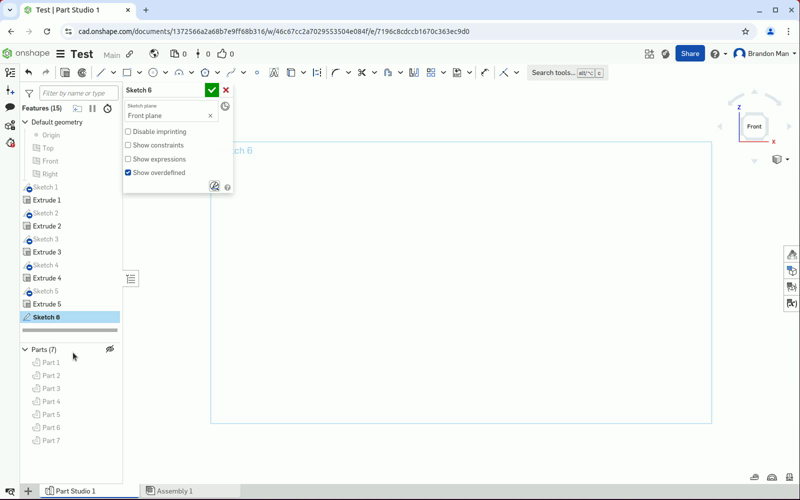
key_down(shift)
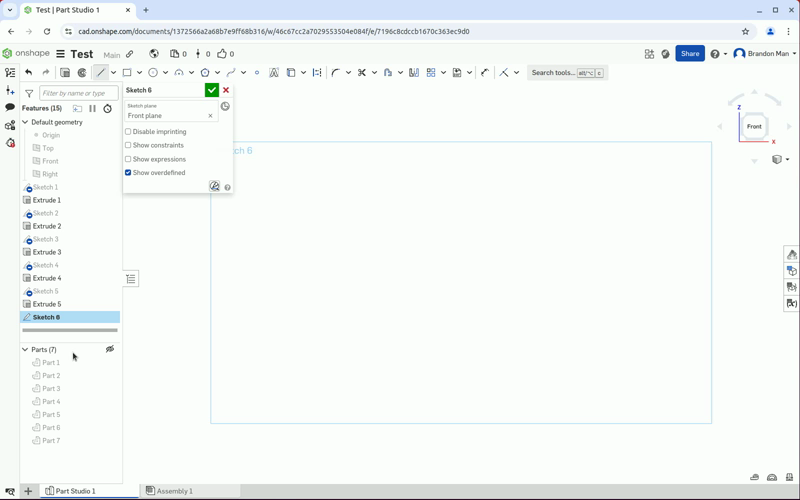
mouse_move(431, 290)
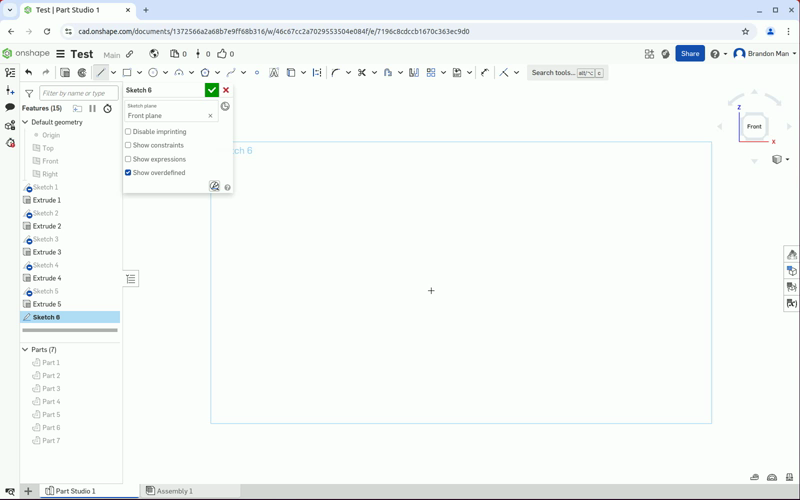
click(431, 290)
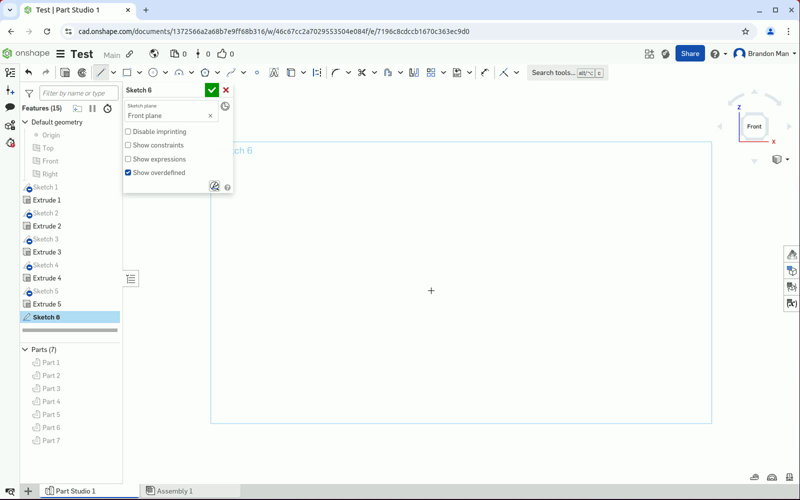
key_up(shift)
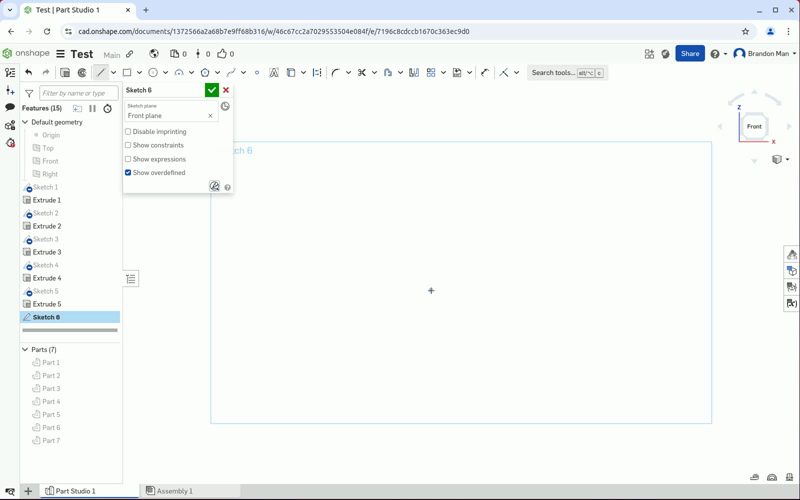
key_down(shift)
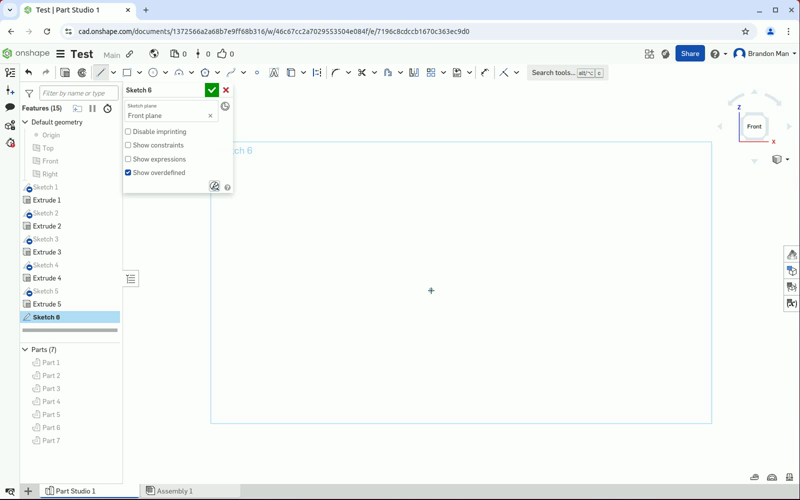
mouse_move(461, 290)
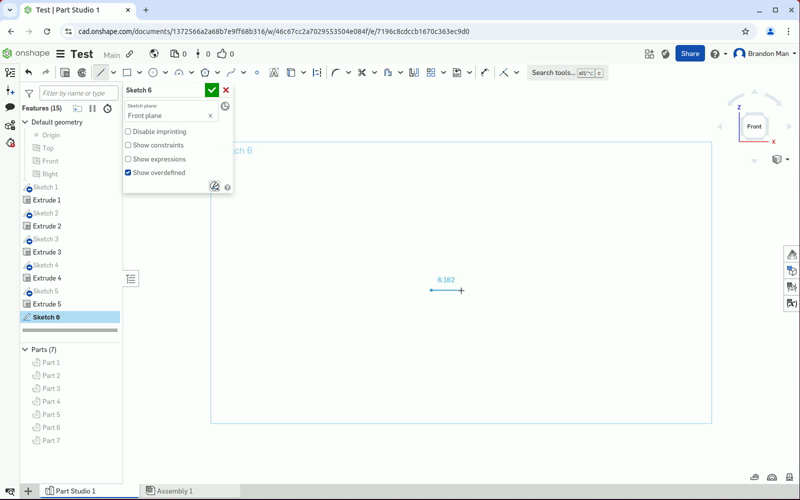
mouse_move(438, 290)
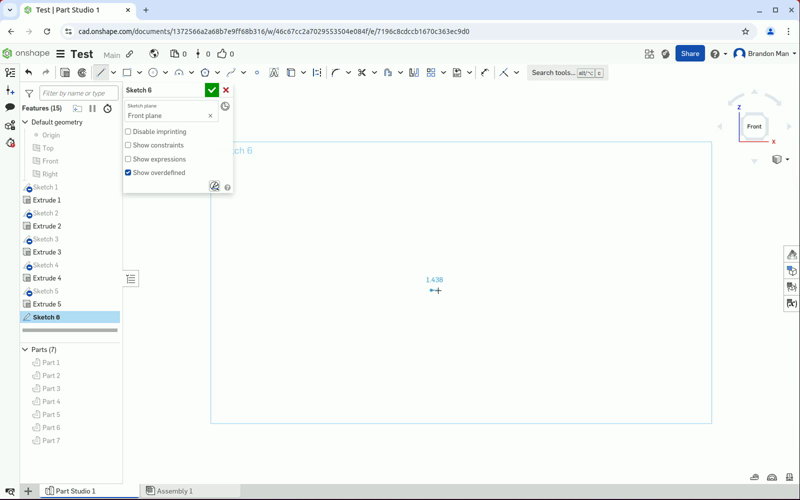
scroll(6)
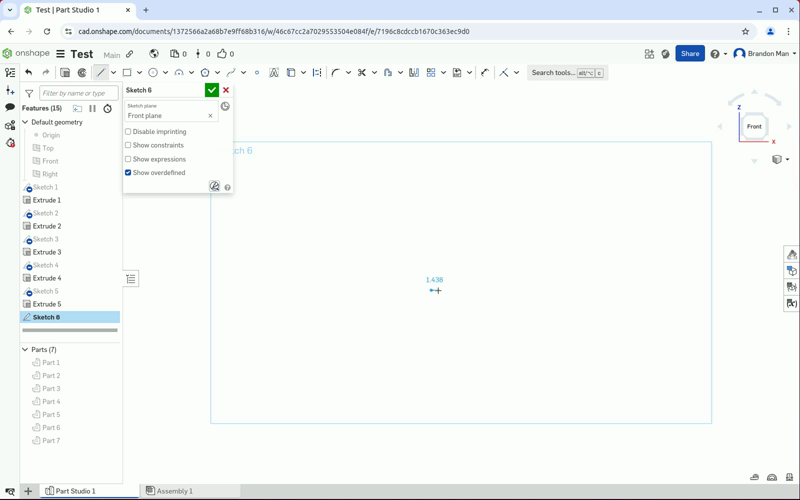
scroll(6)
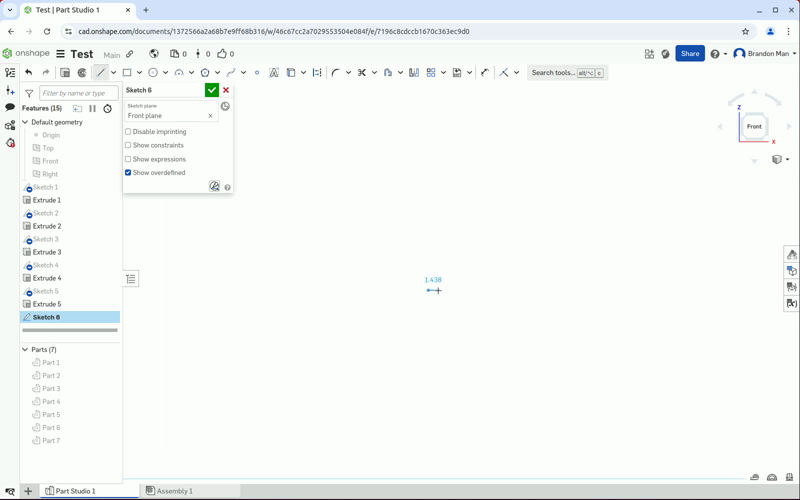
scroll(6)
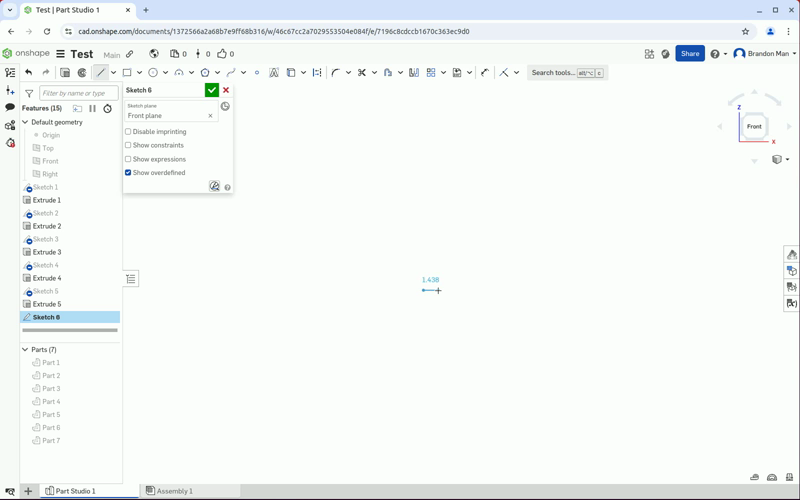
scroll(6)
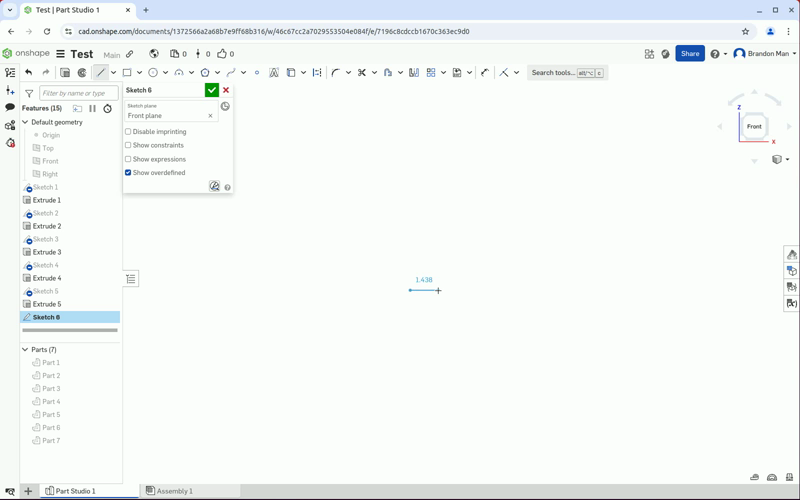
scroll(6)
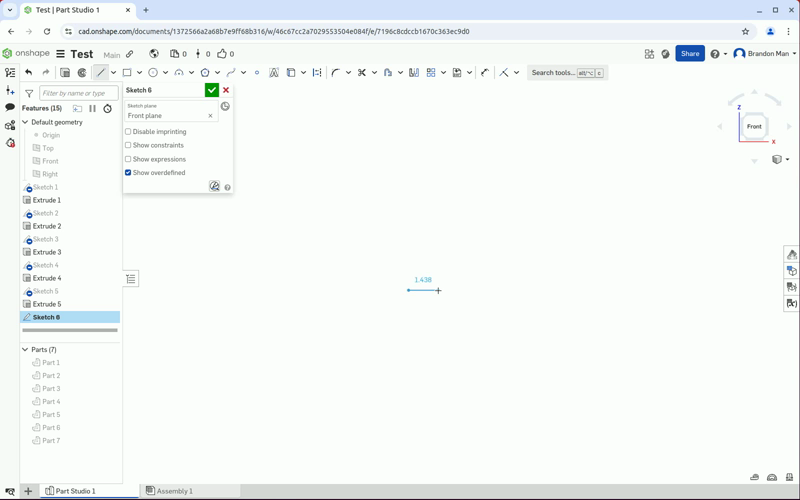
scroll(6)
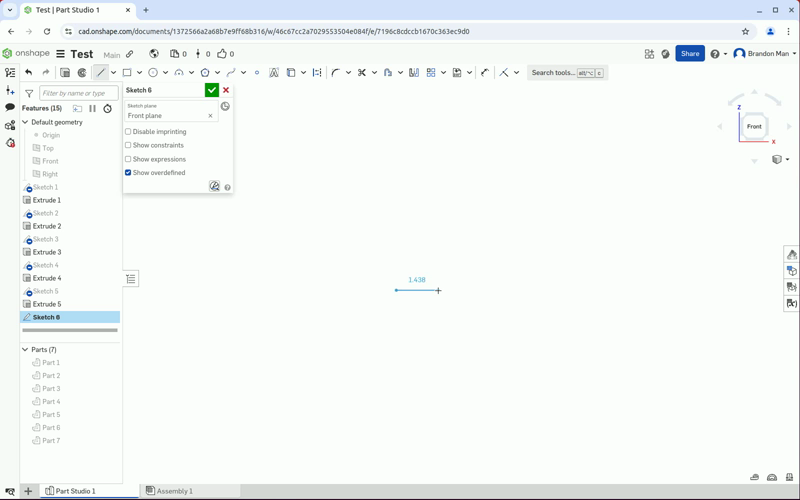
scroll(6)
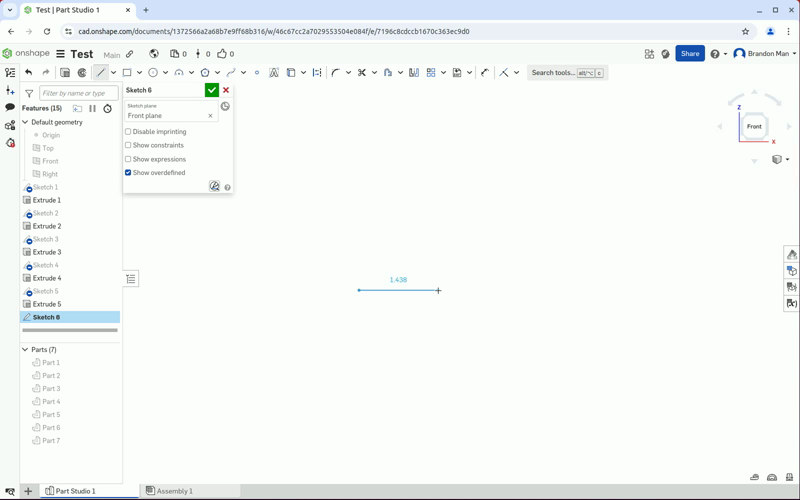
click(438, 290)
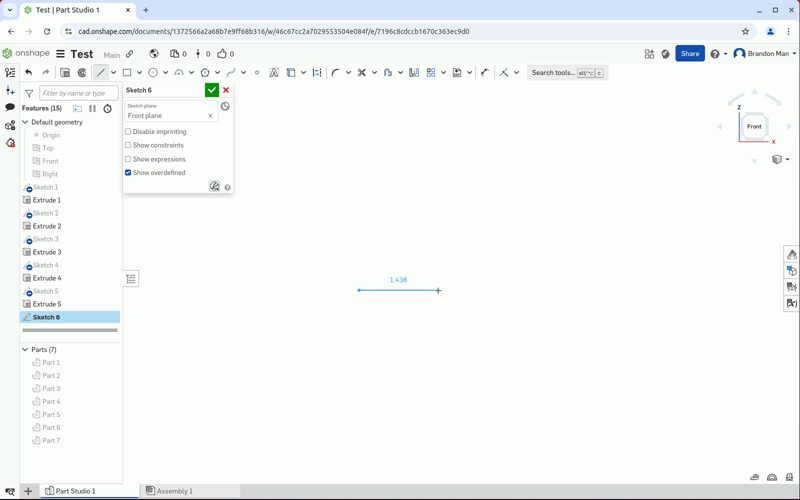
scroll(-6)
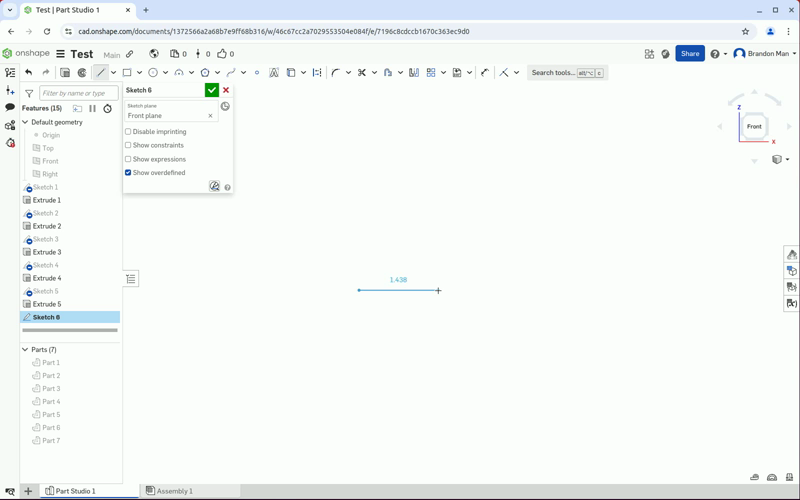
scroll(-6)
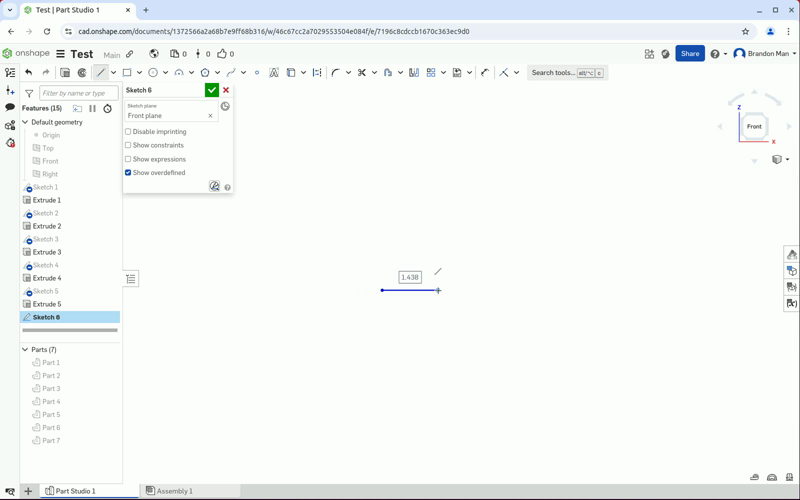
scroll(-6)
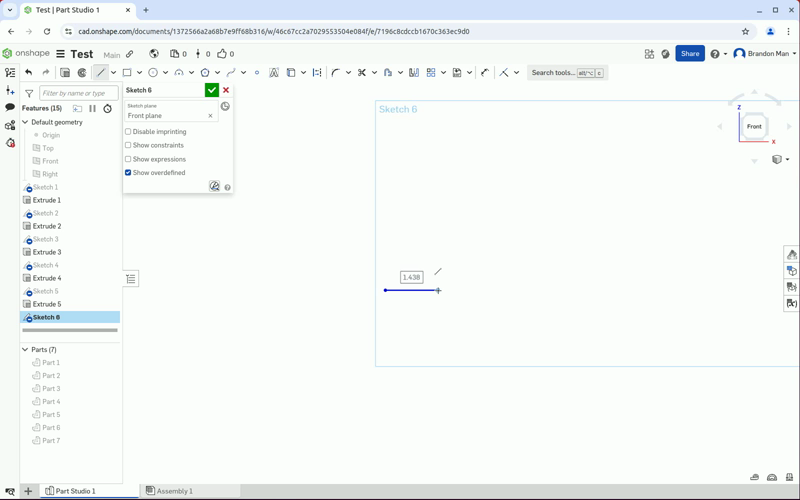
scroll(-6)
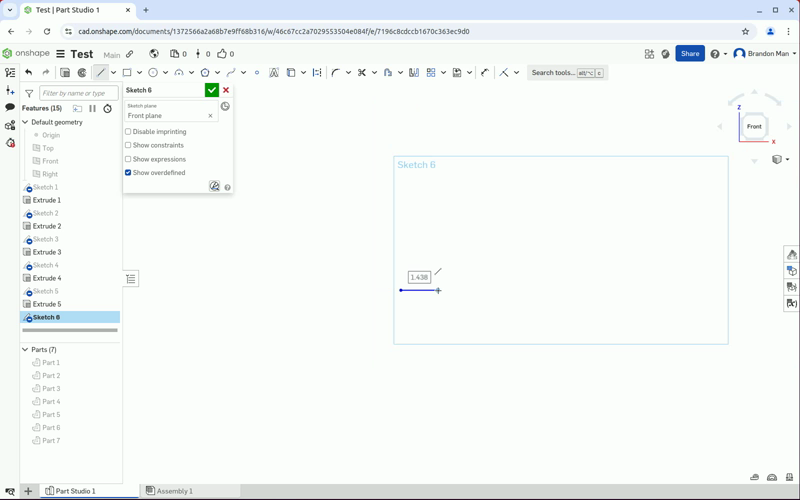
scroll(-6)
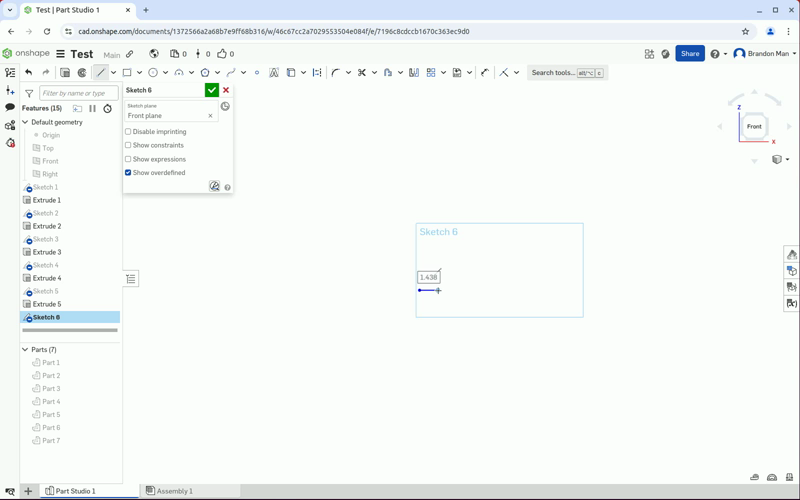
scroll(-6)
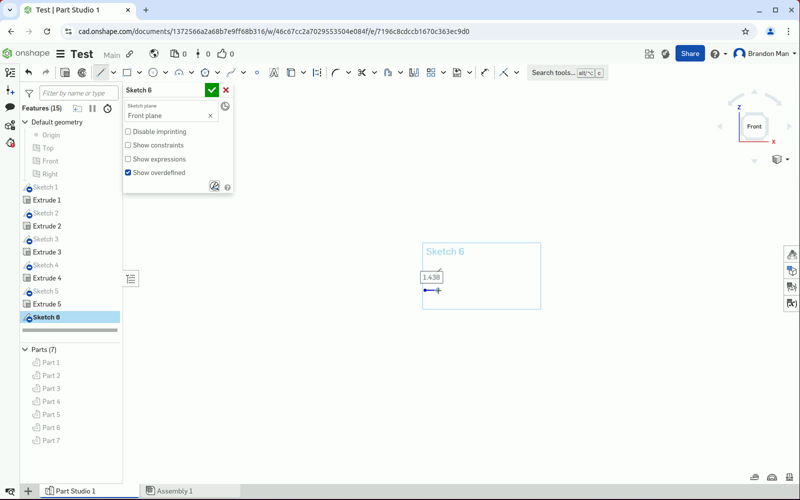
scroll(-6)
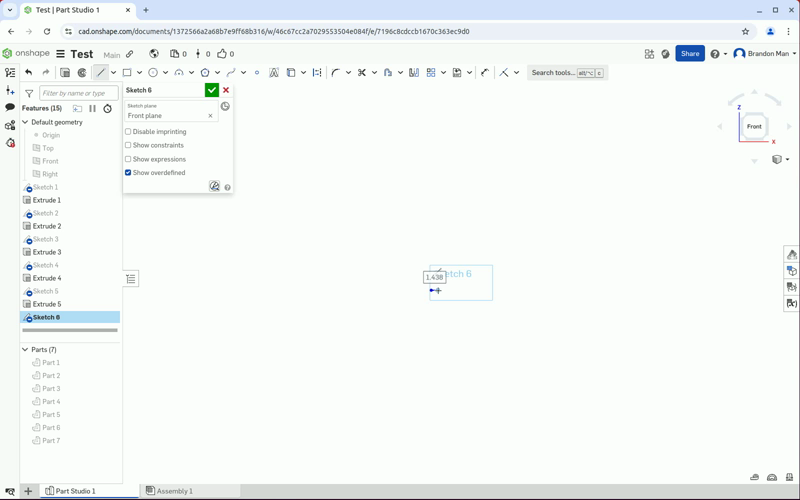
key_up(shift)
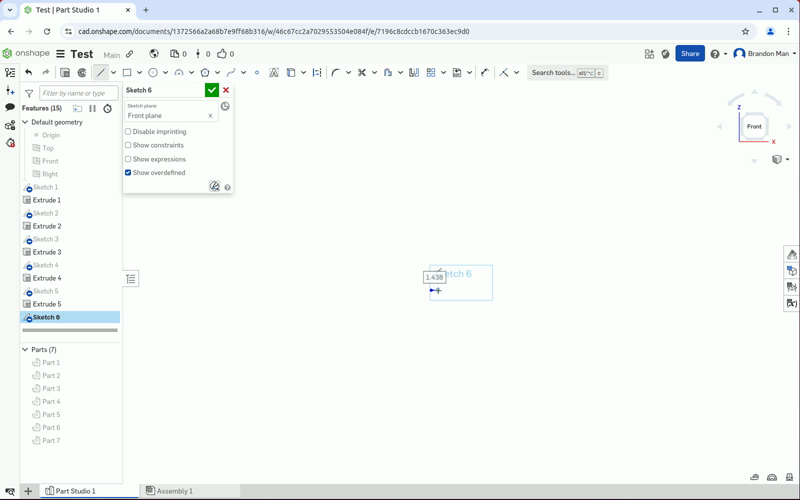
key(esc)
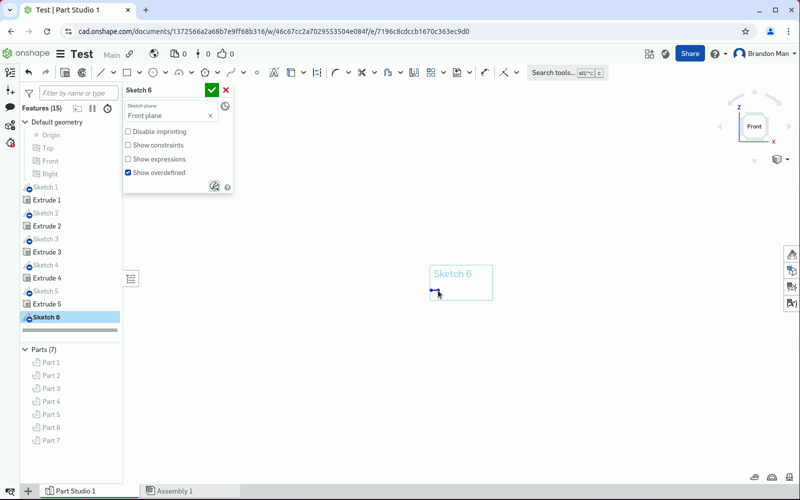
key(a)
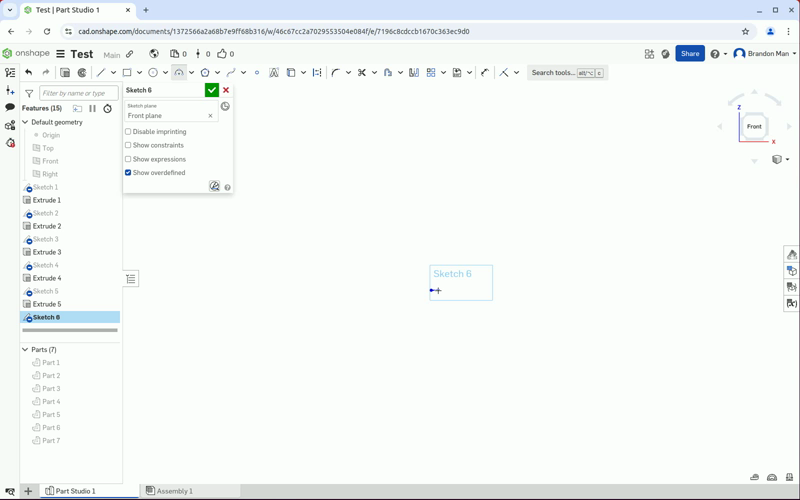
mouse_move(438, 290)
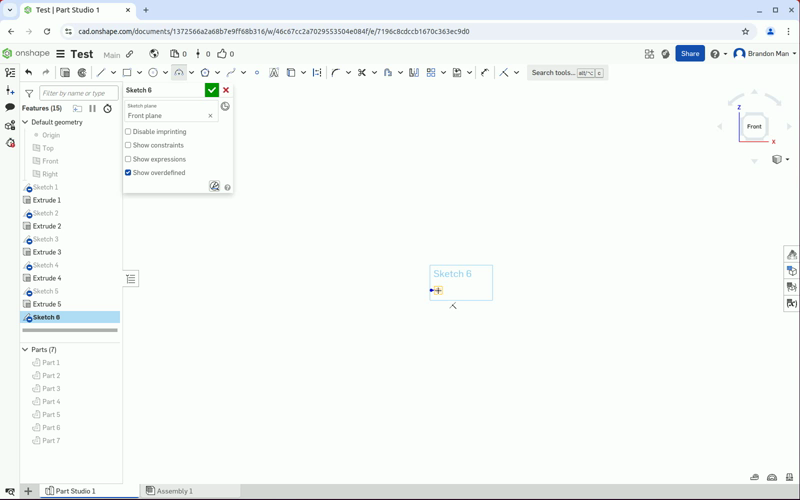
click(438, 290)
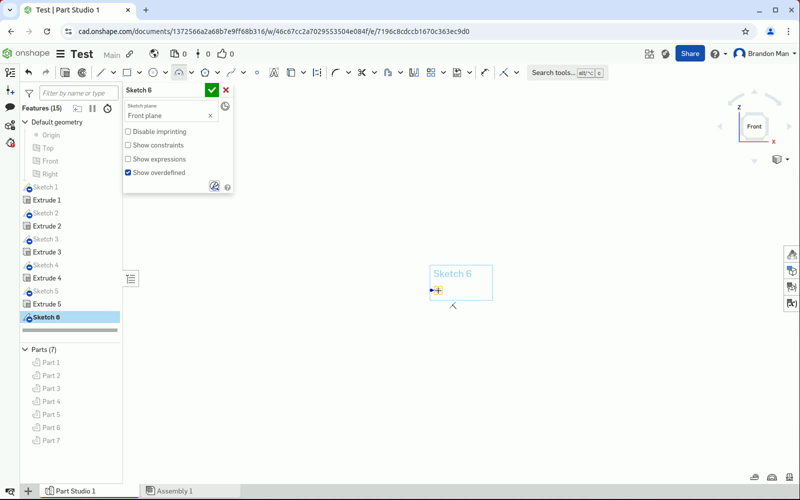
key_down(shift)
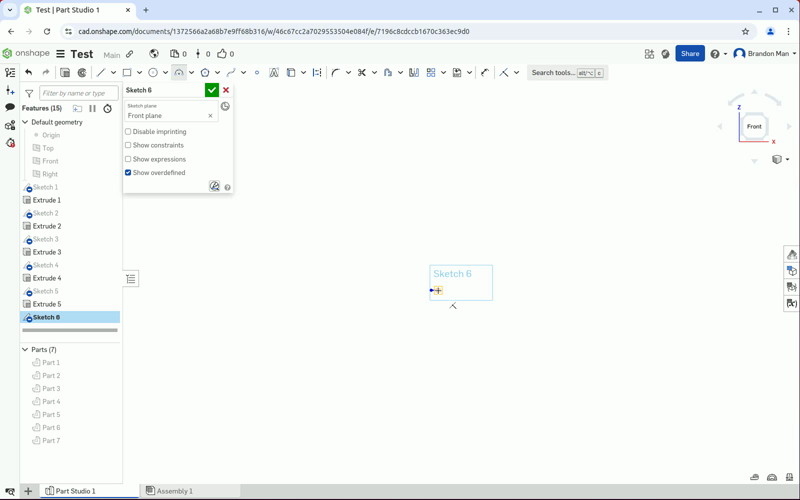
mouse_move(438, 273)
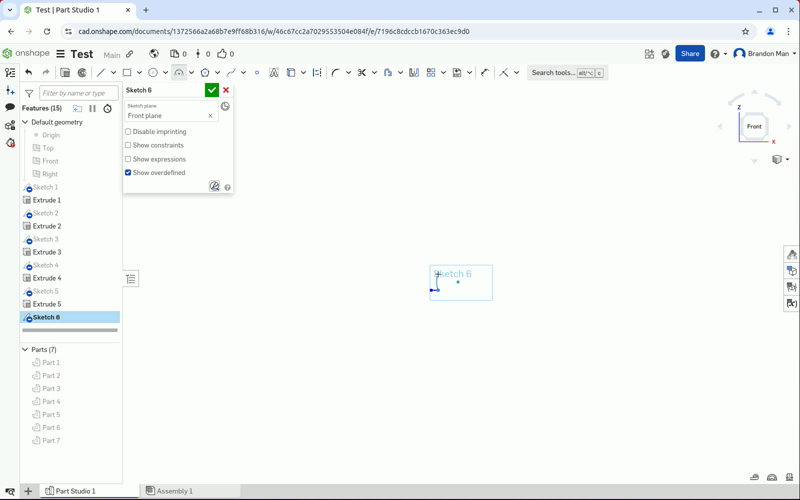
click(438, 273)
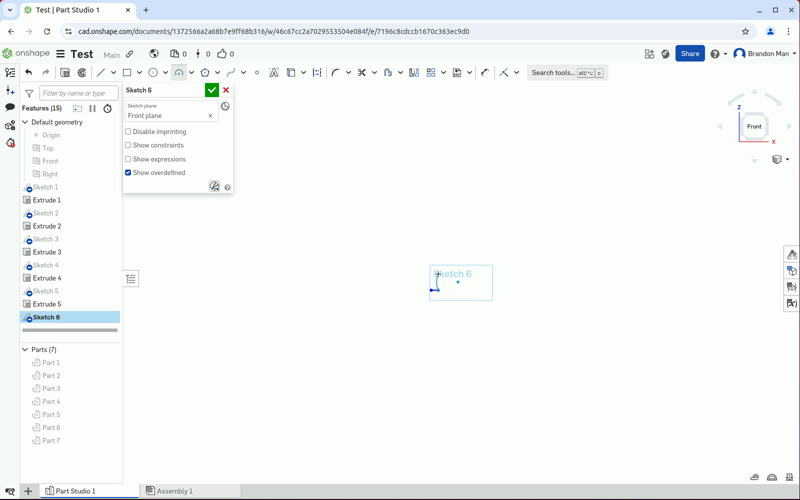
mouse_move(437, 281)
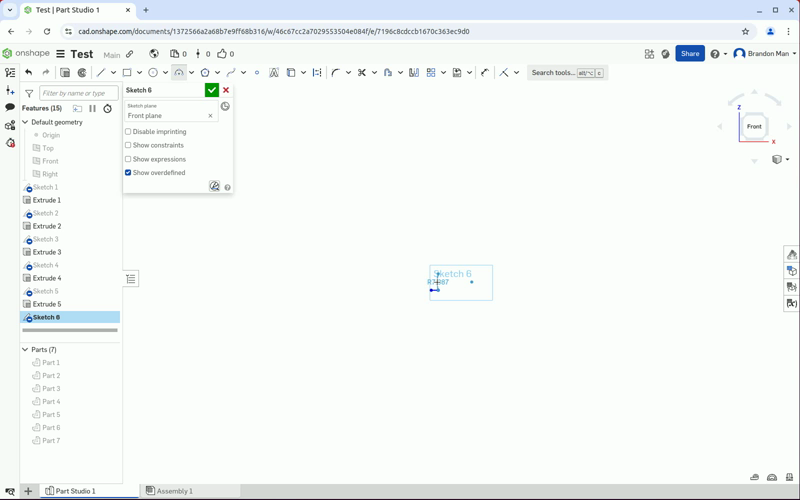
click(437, 281)
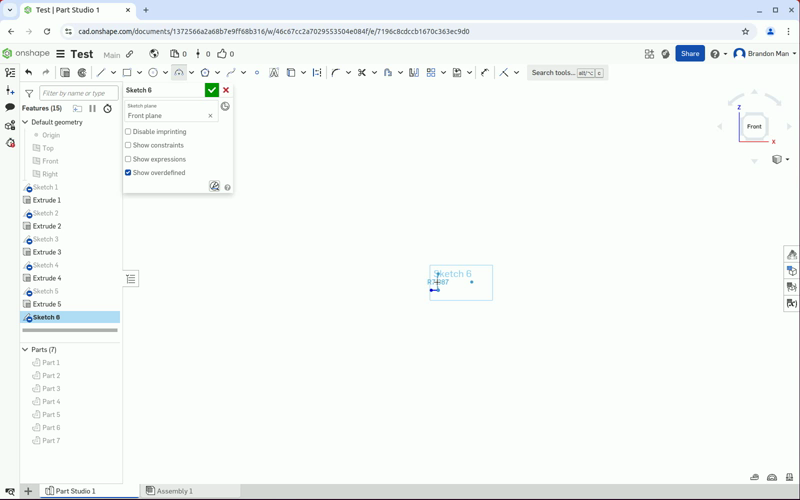
key_up(shift)
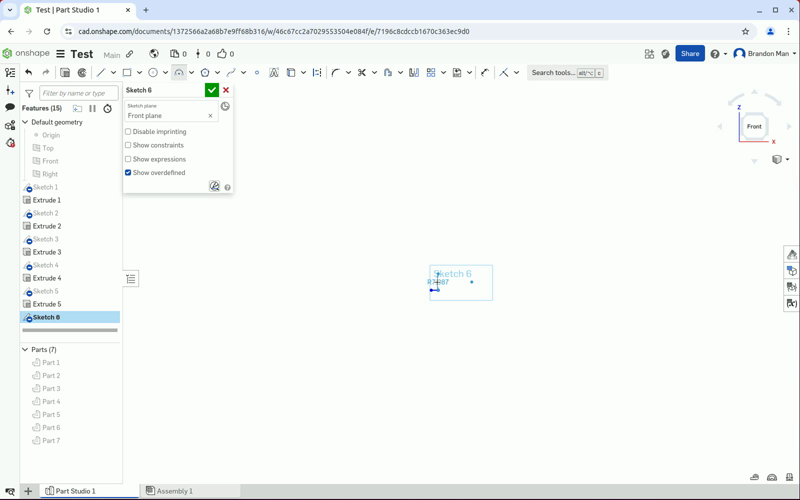
key(esc)
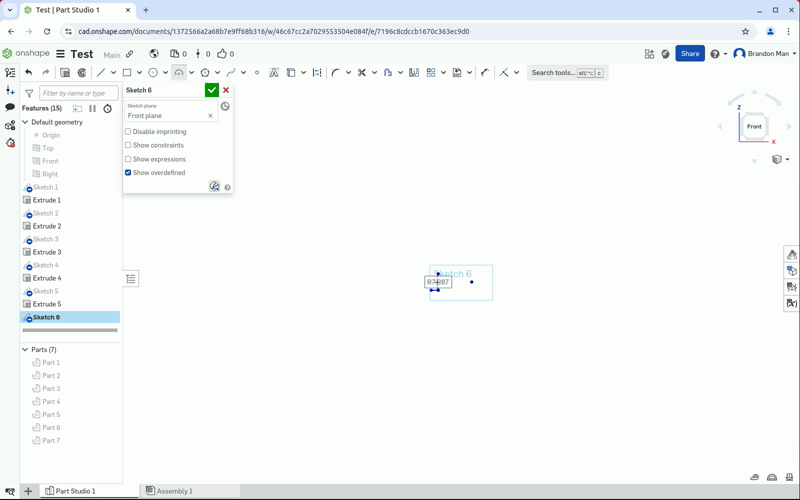
key(l)
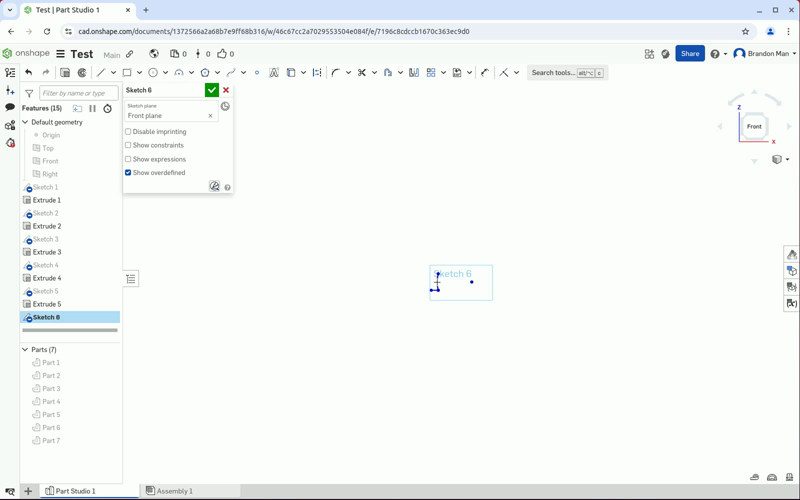
mouse_move(438, 273)
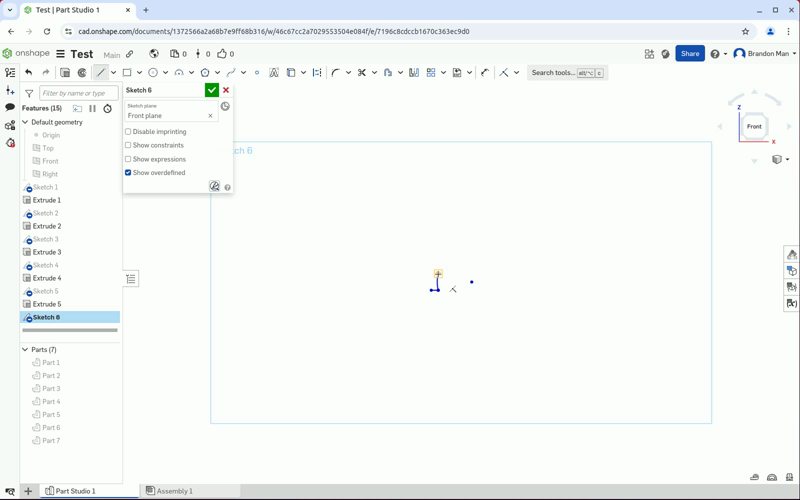
click(438, 273)
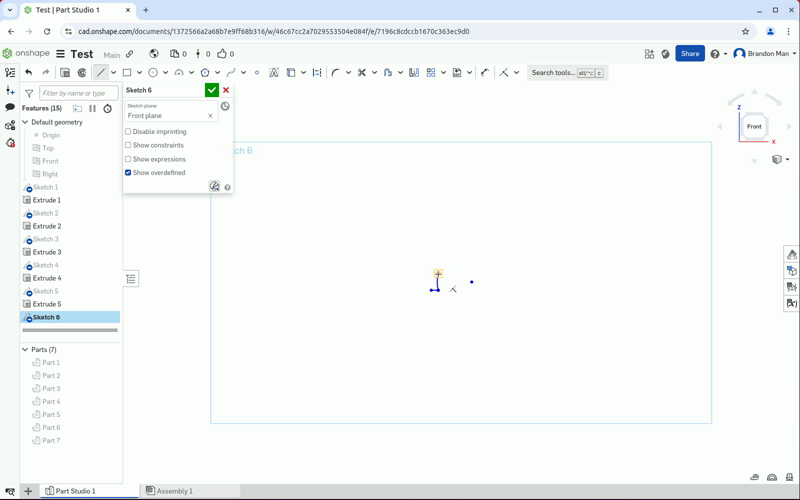
key_down(shift)
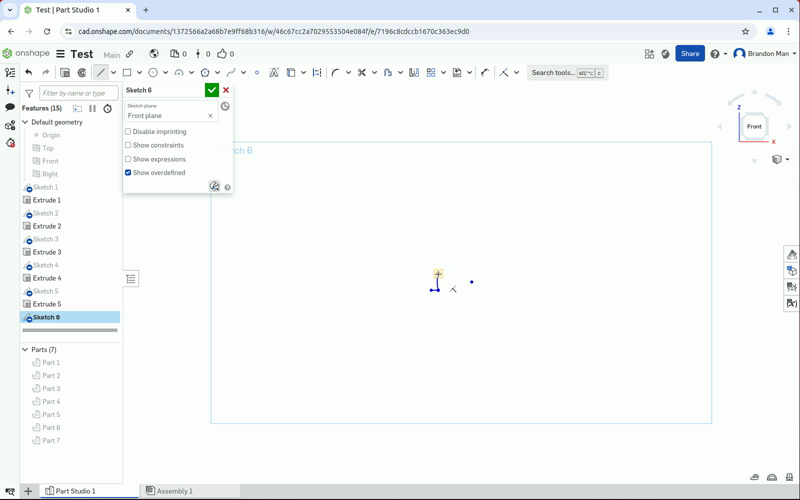
mouse_move(468, 273)
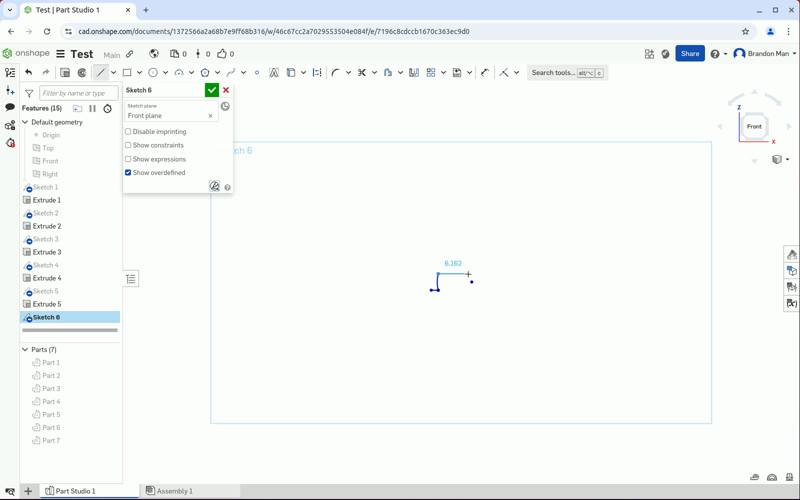
mouse_move(431, 273)
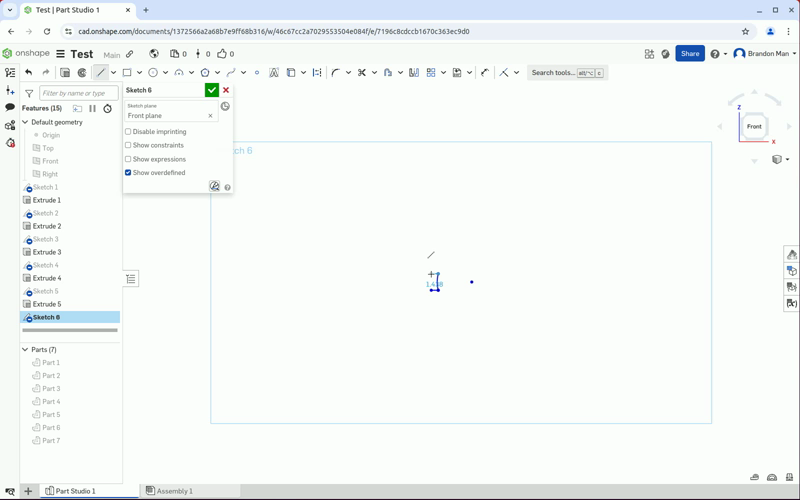
scroll(6)
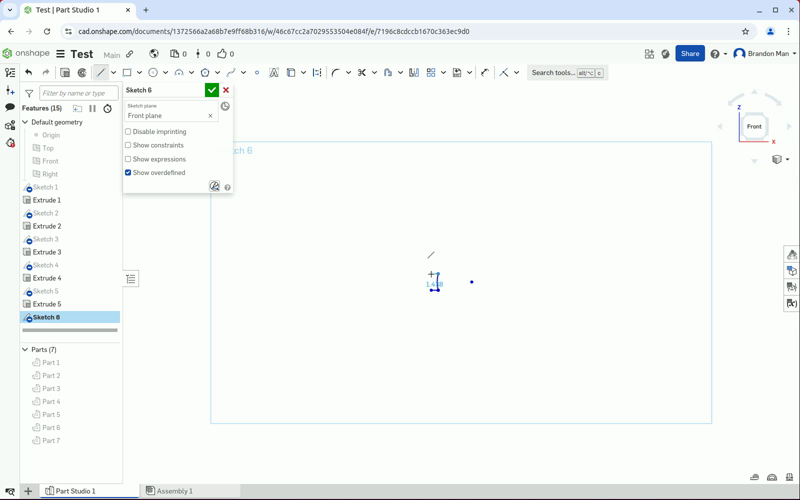
scroll(6)
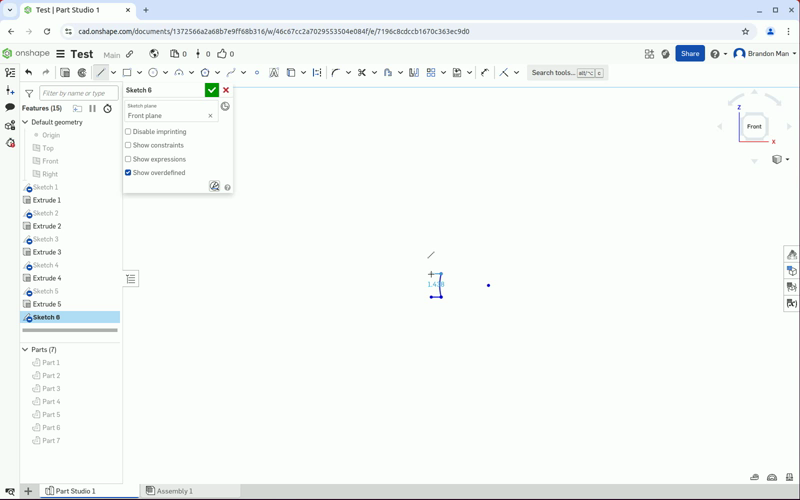
scroll(6)
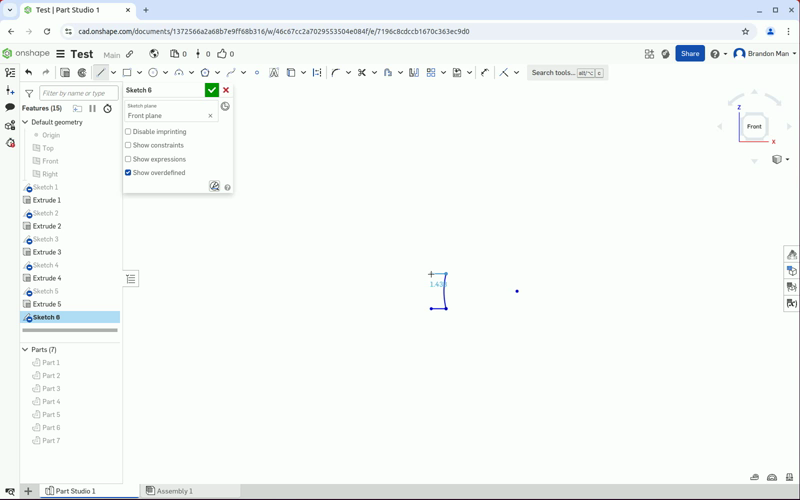
scroll(6)
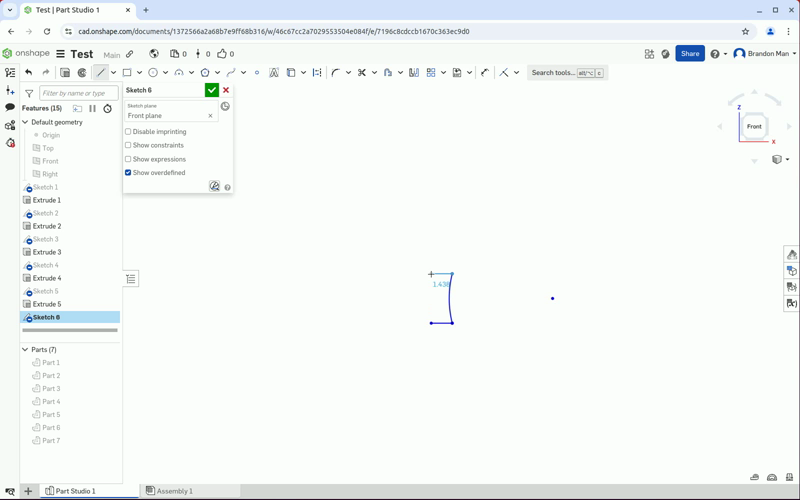
scroll(6)
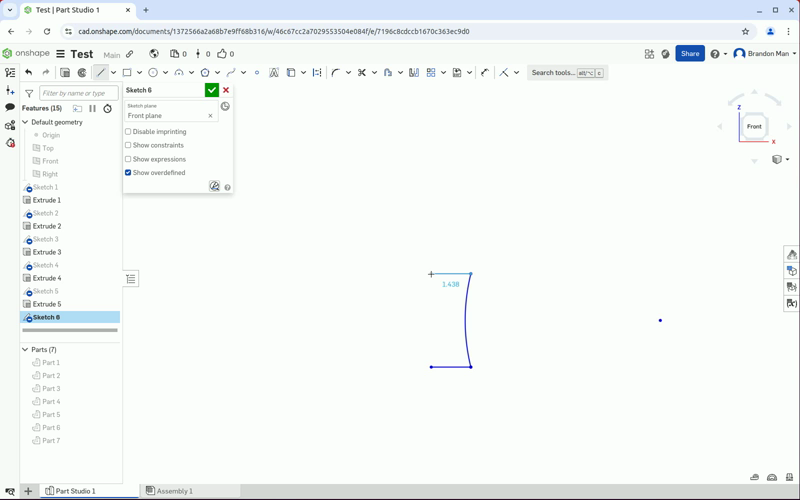
scroll(6)
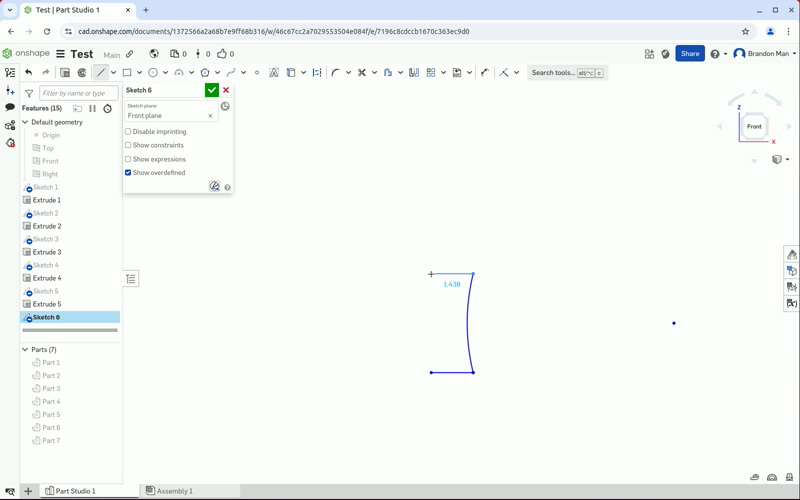
scroll(6)
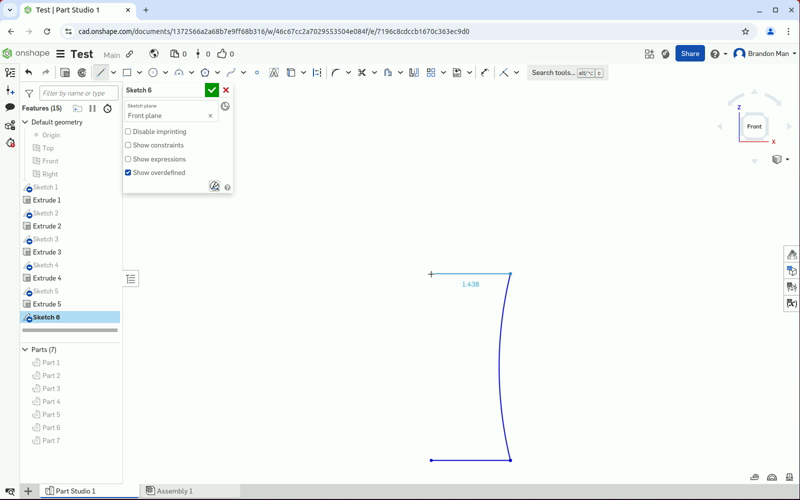
click(431, 273)
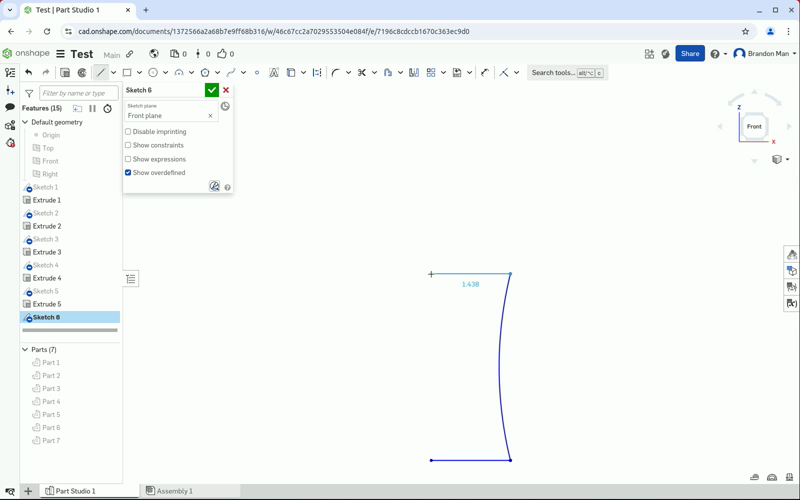
scroll(-6)
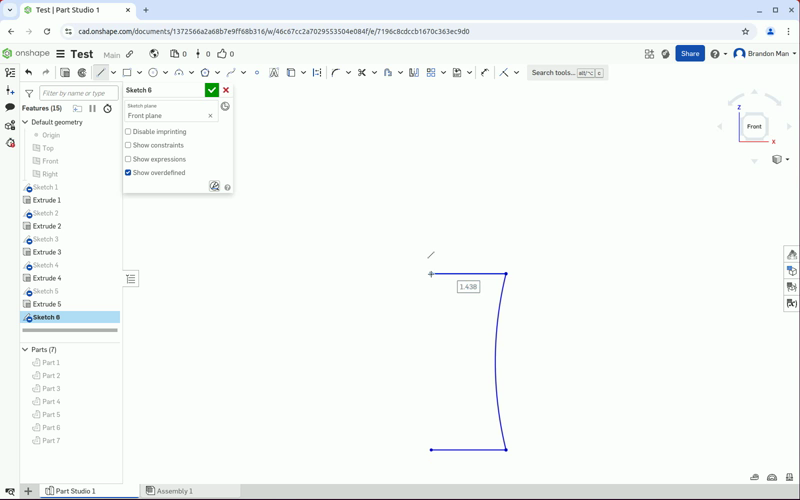
scroll(-6)
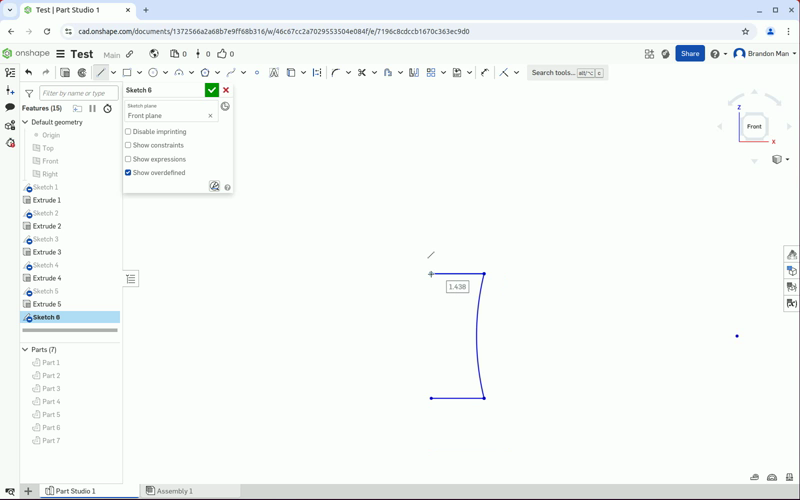
scroll(-6)
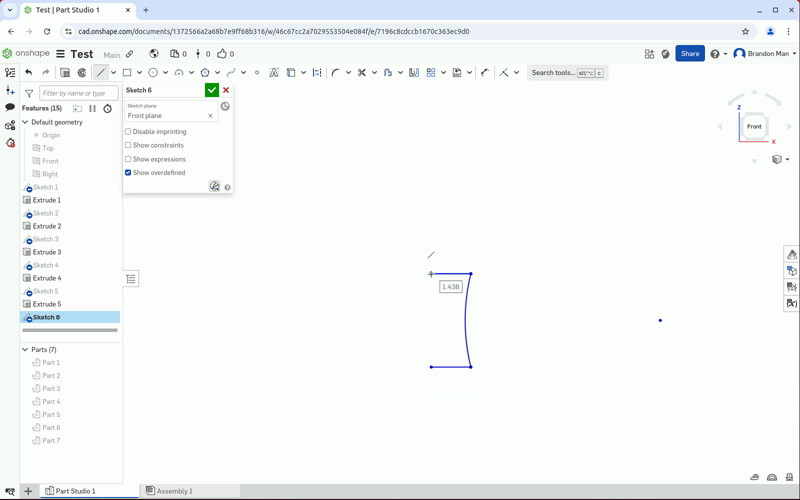
scroll(-6)
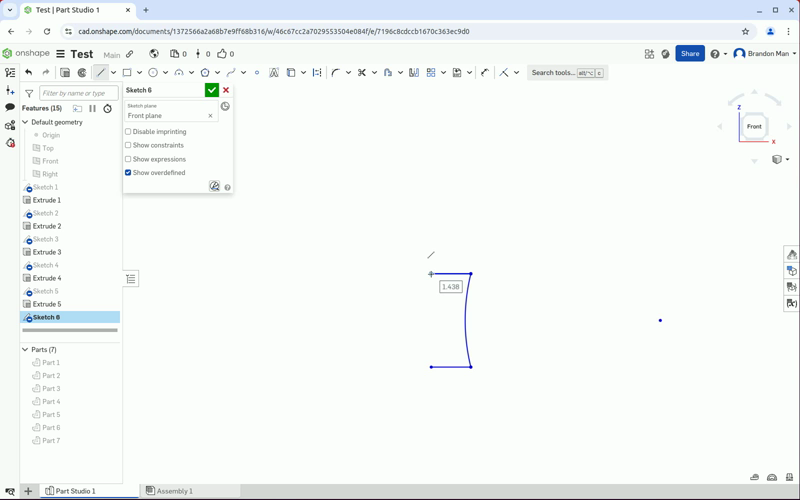
scroll(-6)
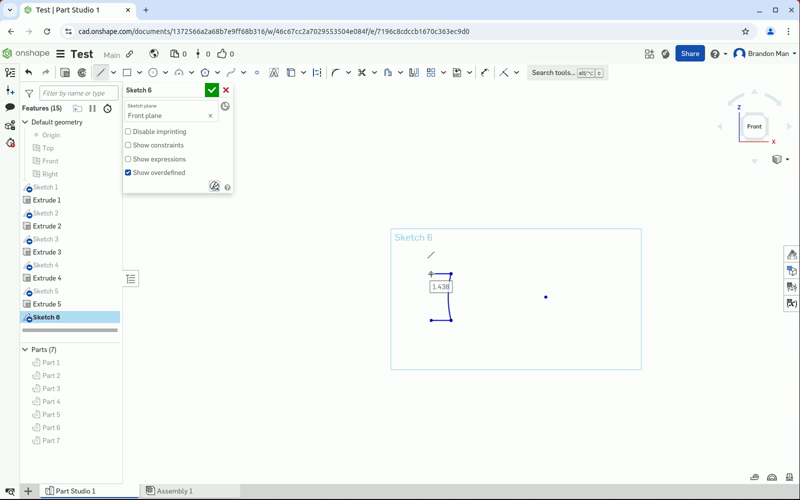
scroll(-6)
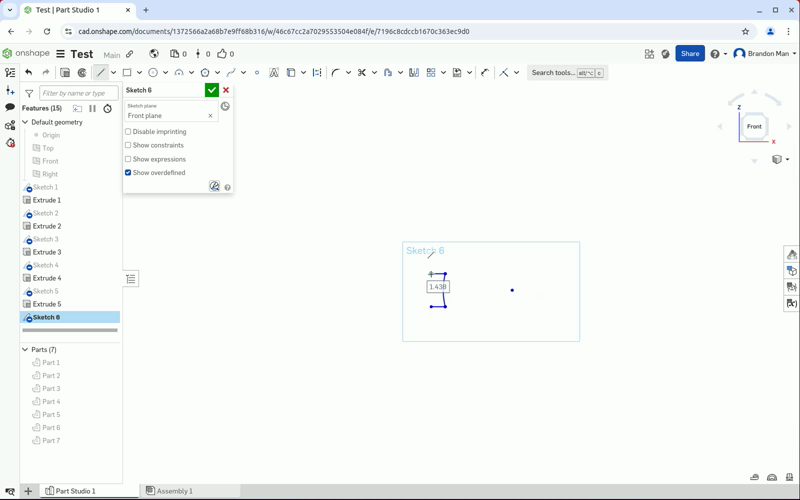
scroll(-6)
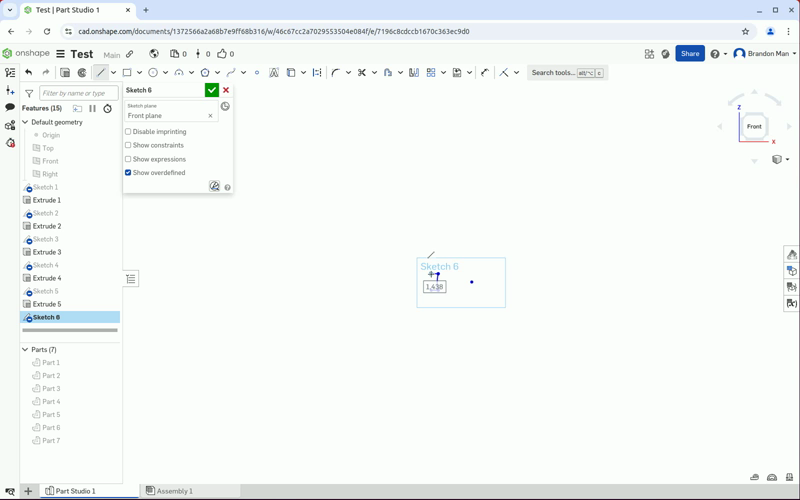
key_up(shift)
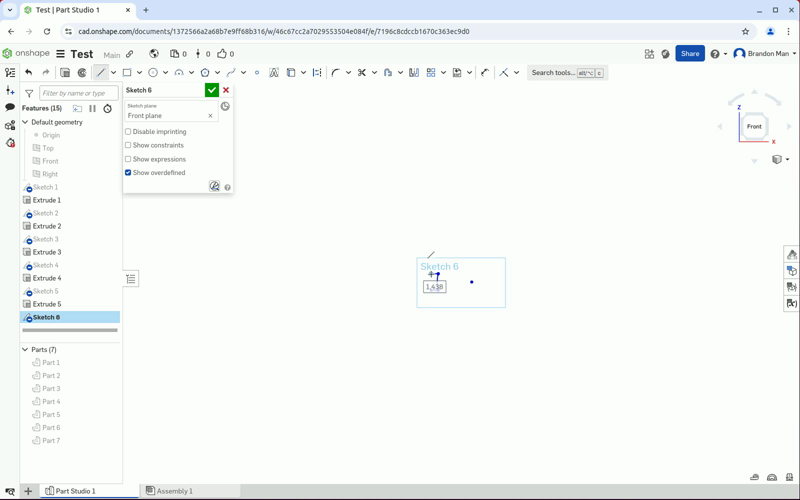
mouse_move(461, 273)
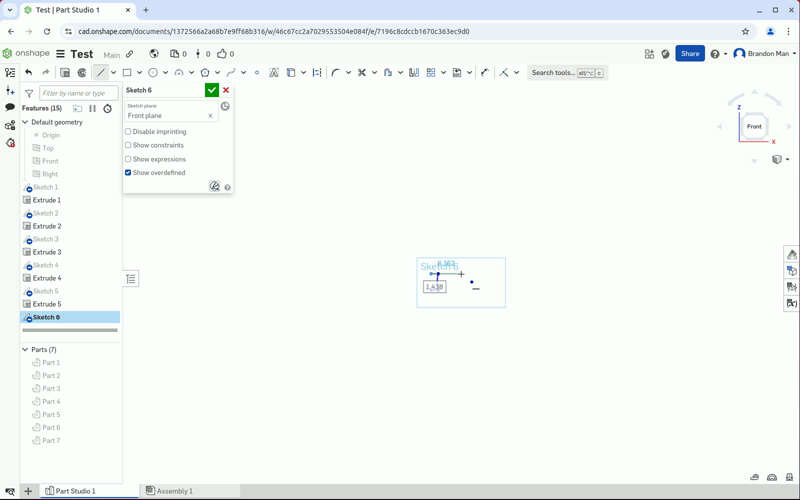
key_down(shift)
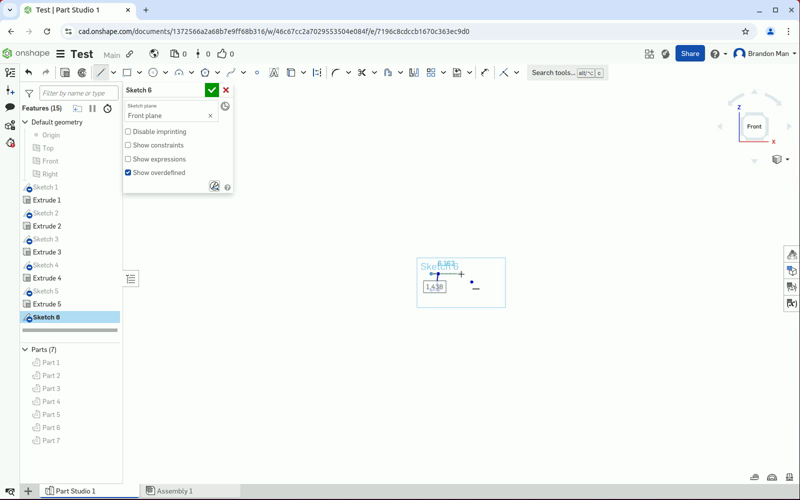
mouse_move(431, 290)
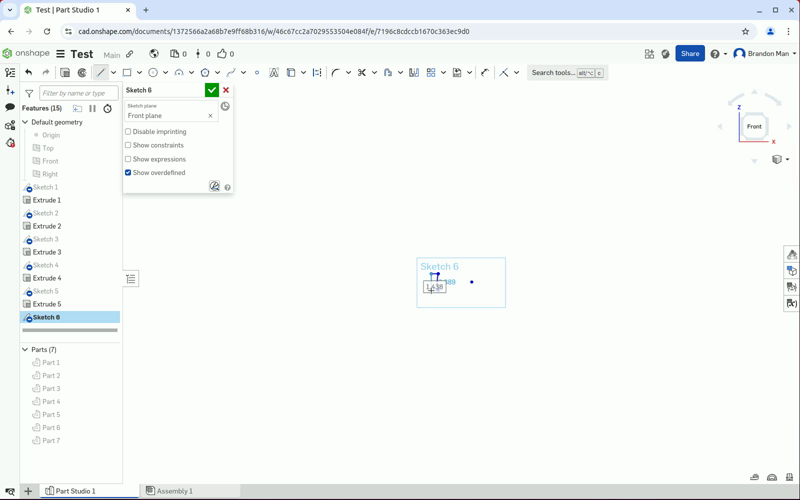
key_up(shift)
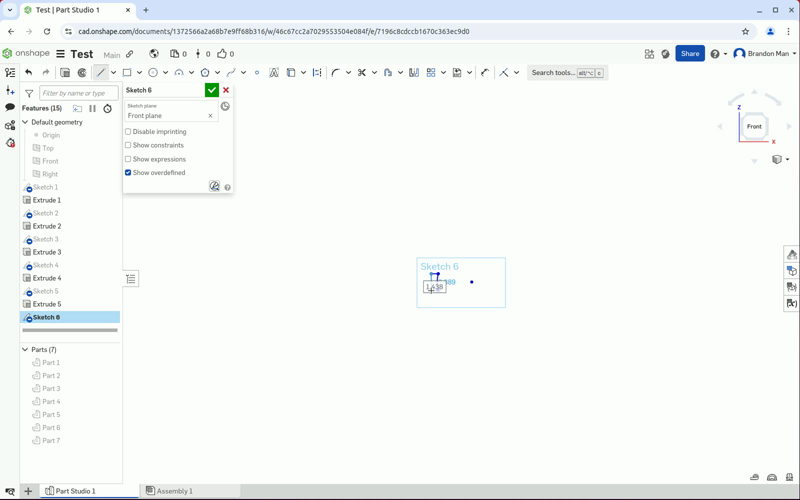
click(431, 290)
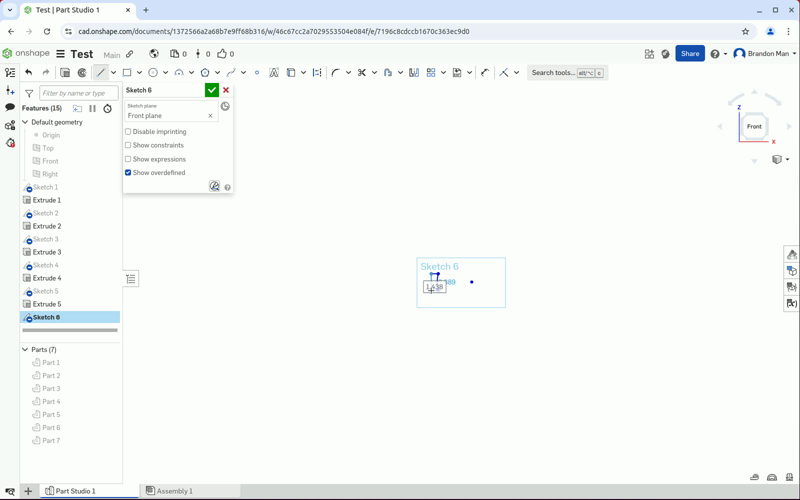
key(esc)
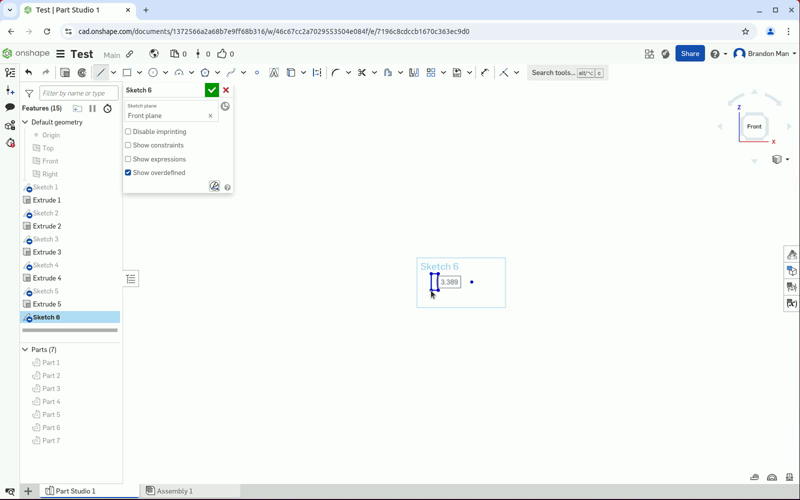
mouse_move(436, 277)
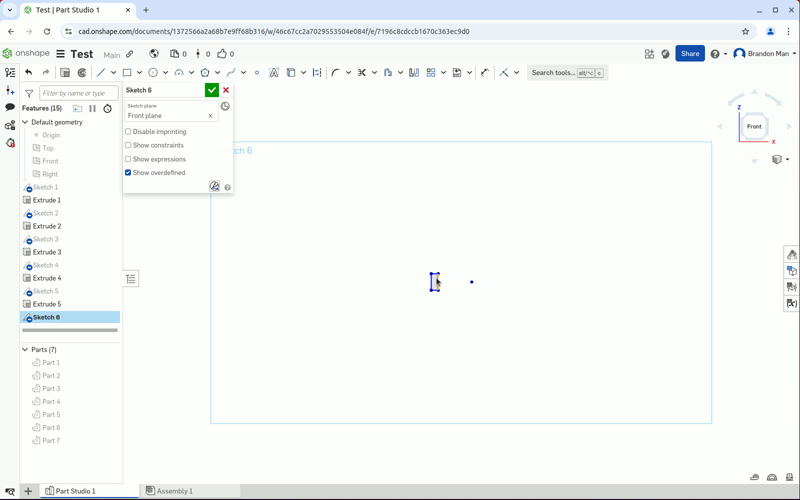
scroll(6)
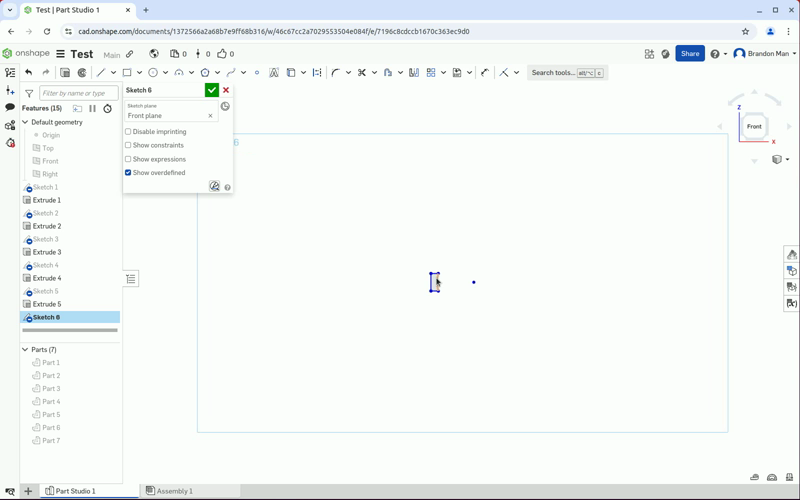
scroll(6)
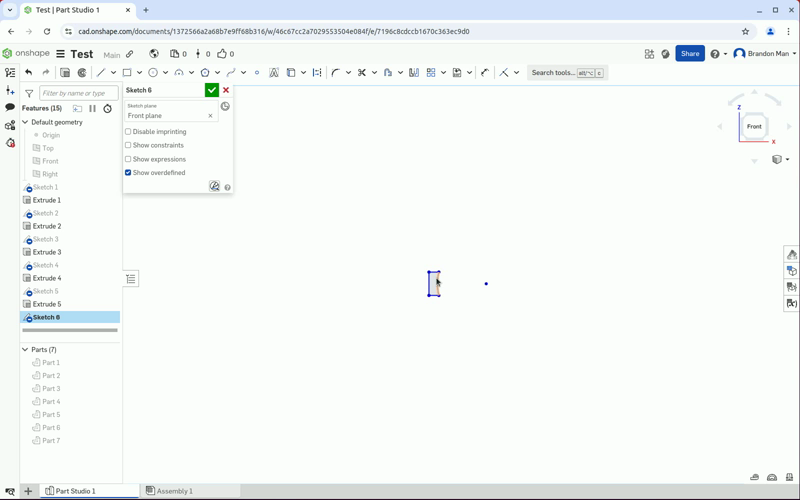
scroll(6)
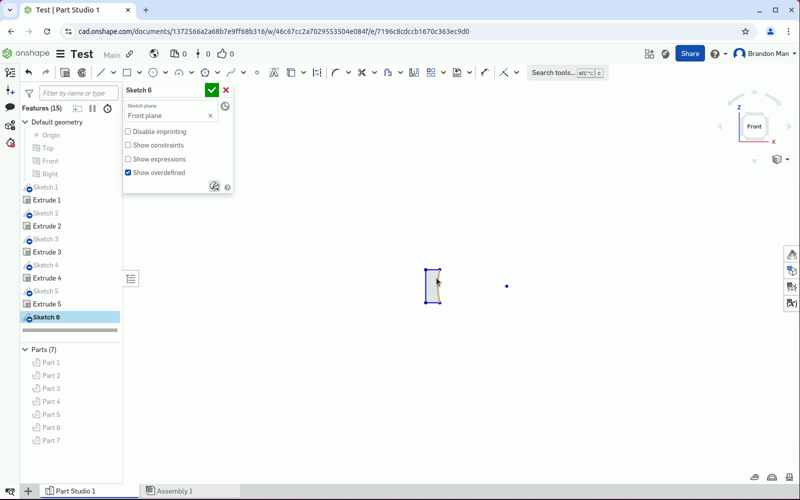
scroll(6)
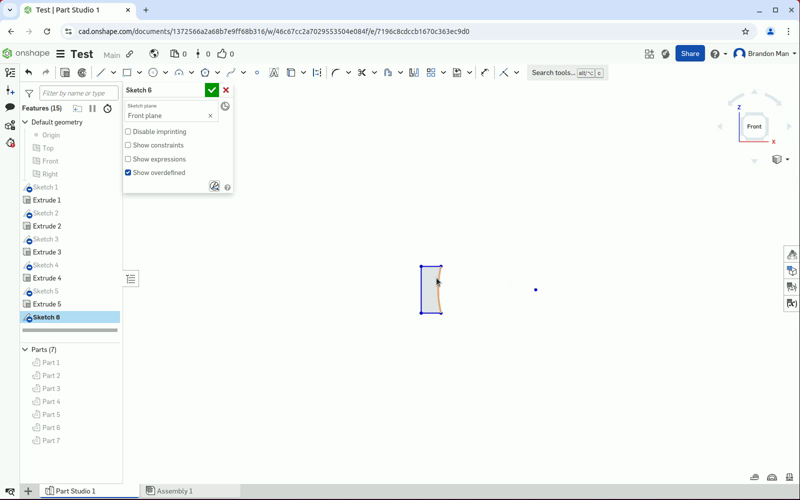
scroll(6)
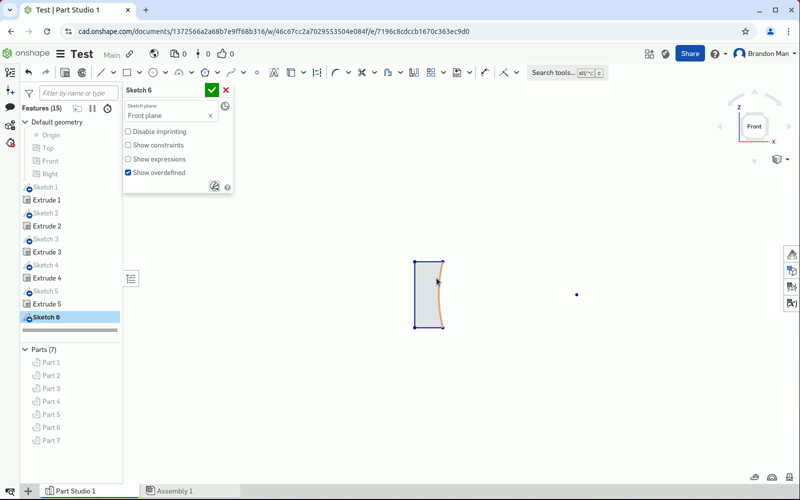
scroll(6)
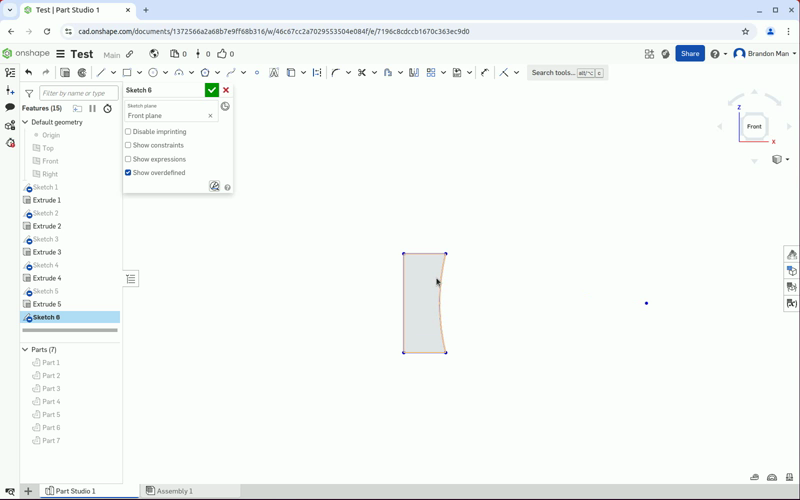
scroll(6)
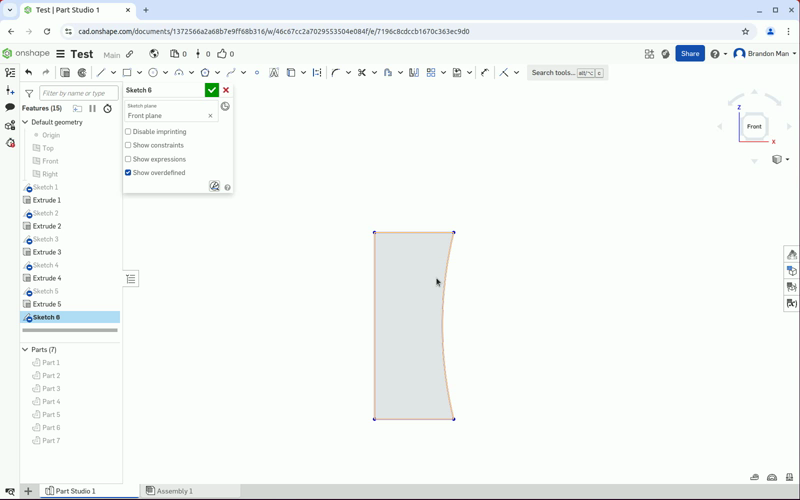
click(436, 277)
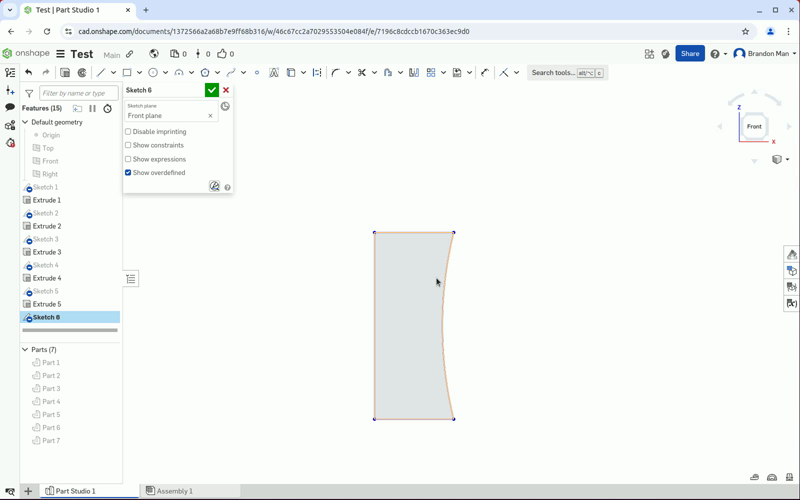
scroll(-6)
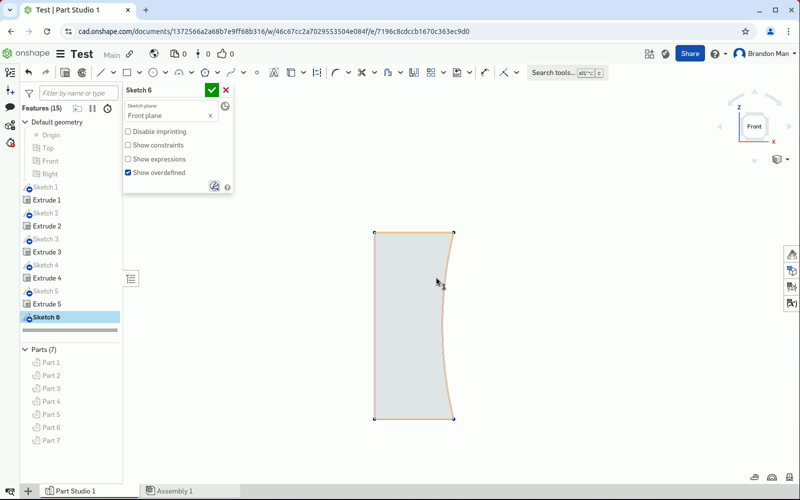
scroll(-6)
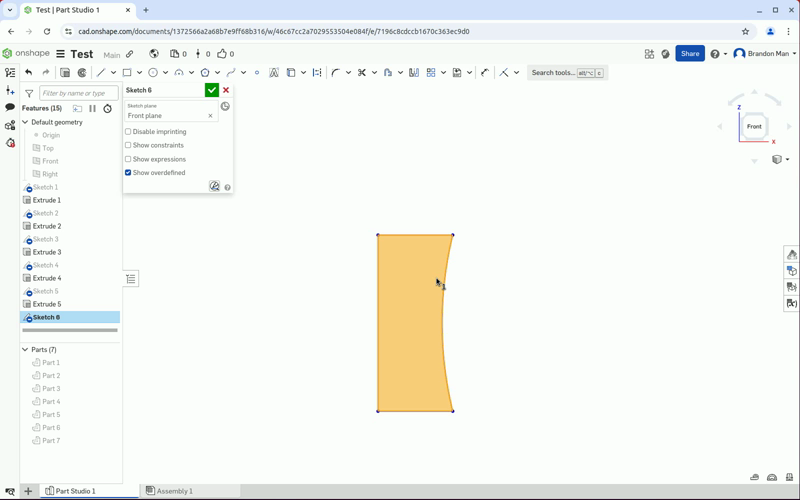
scroll(-6)
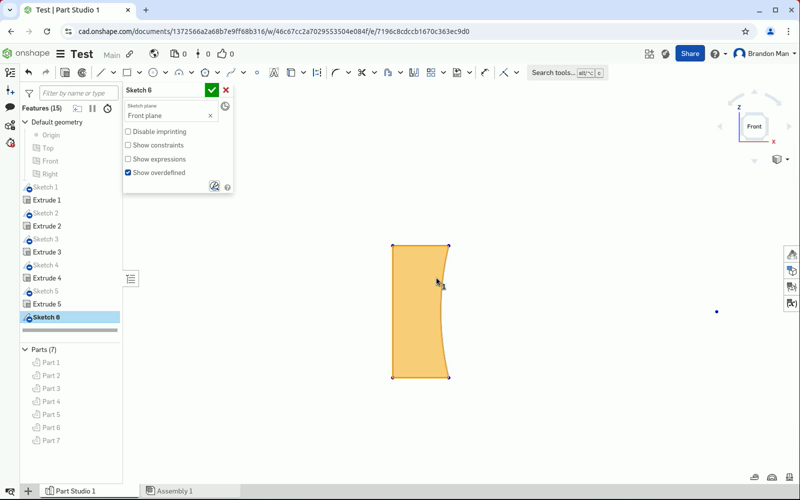
scroll(-6)
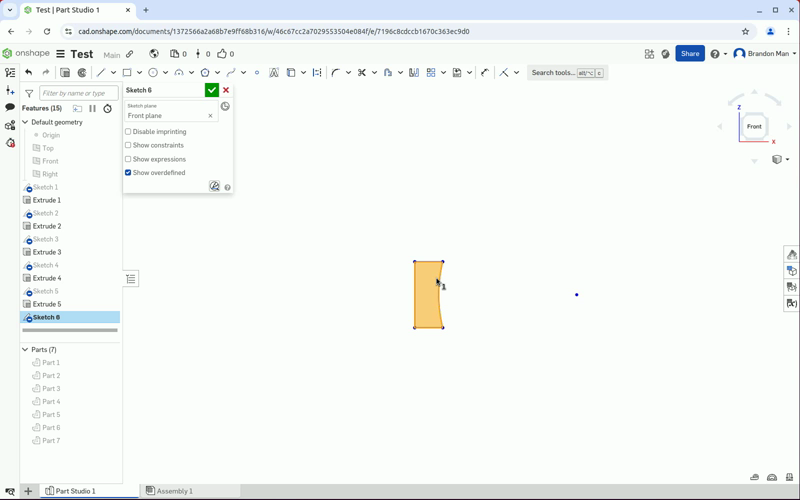
scroll(-6)
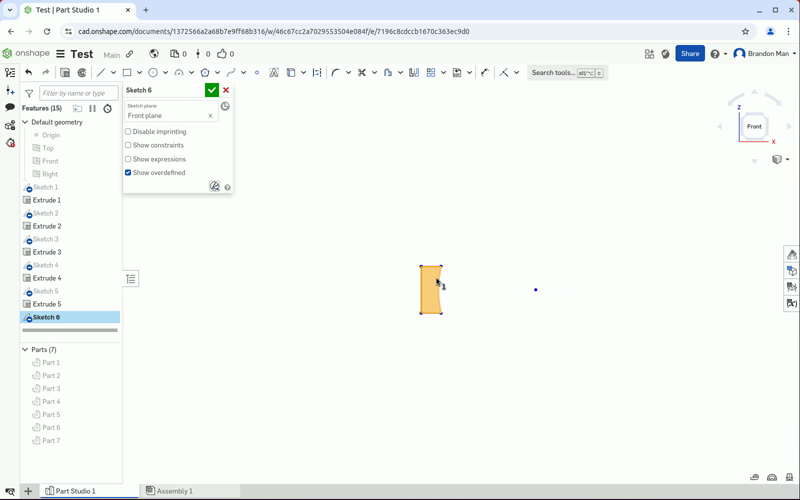
scroll(-6)
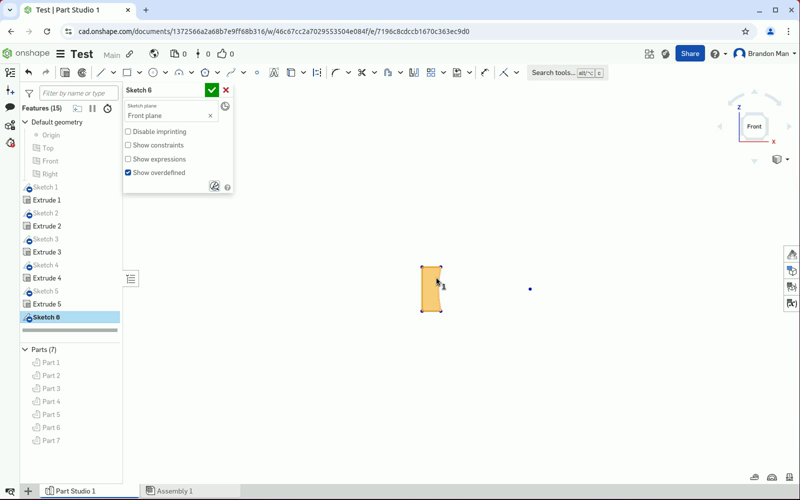
scroll(-6)
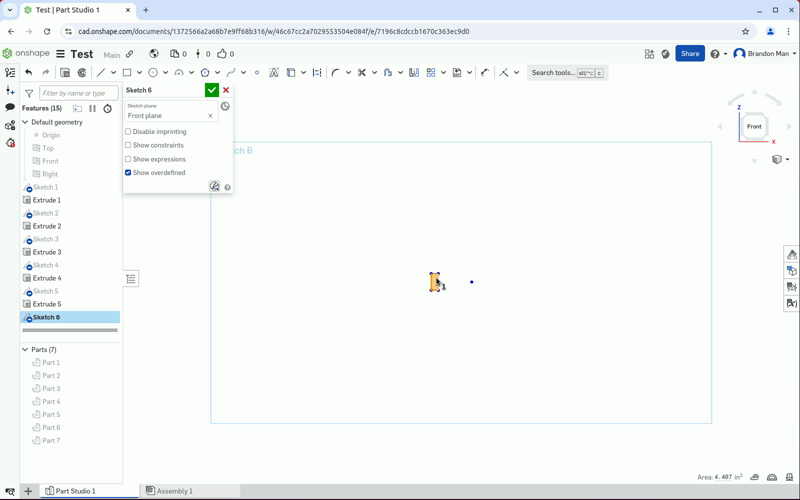
mouse_move(73, 352)
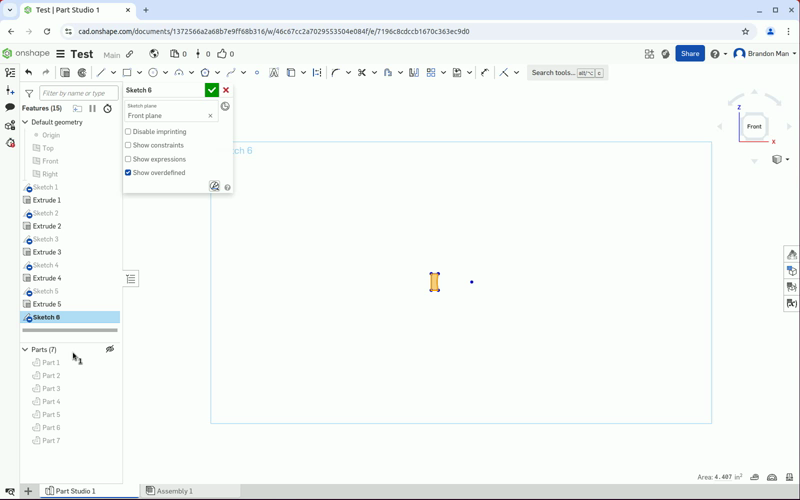
key(shift+y)
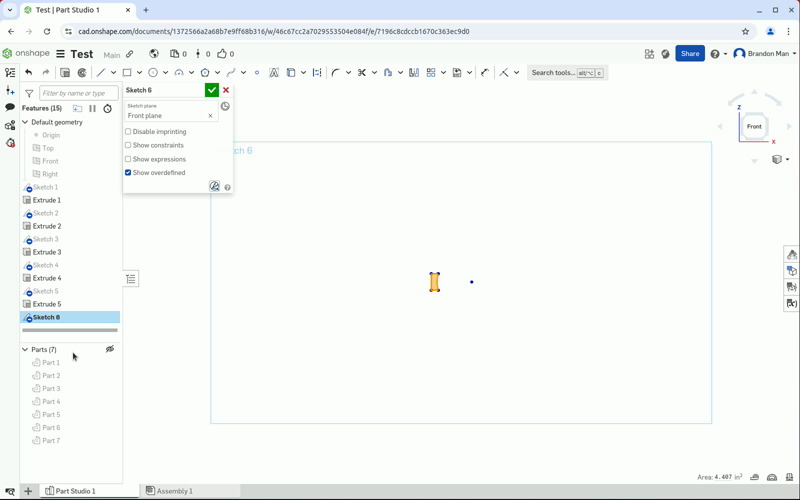
key(shift+e)
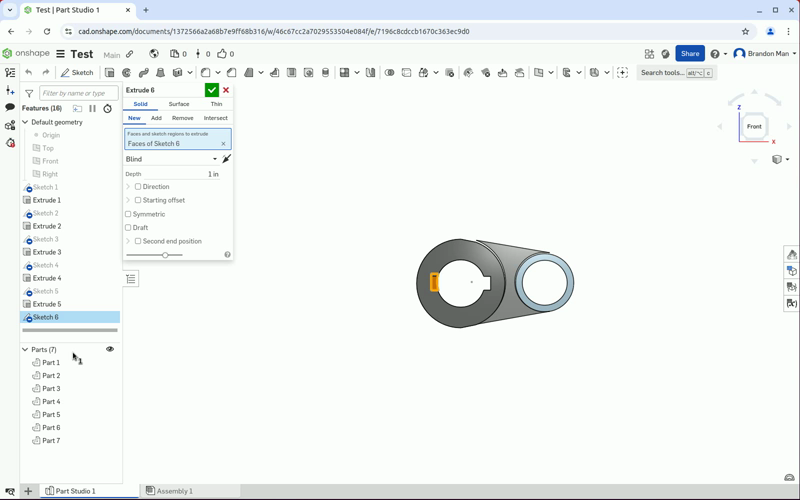
mouse_move(143, 106)
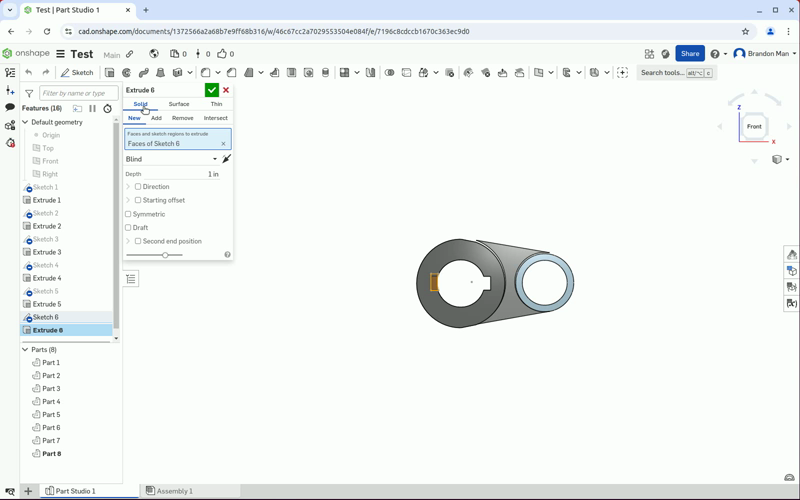
click(143, 106)
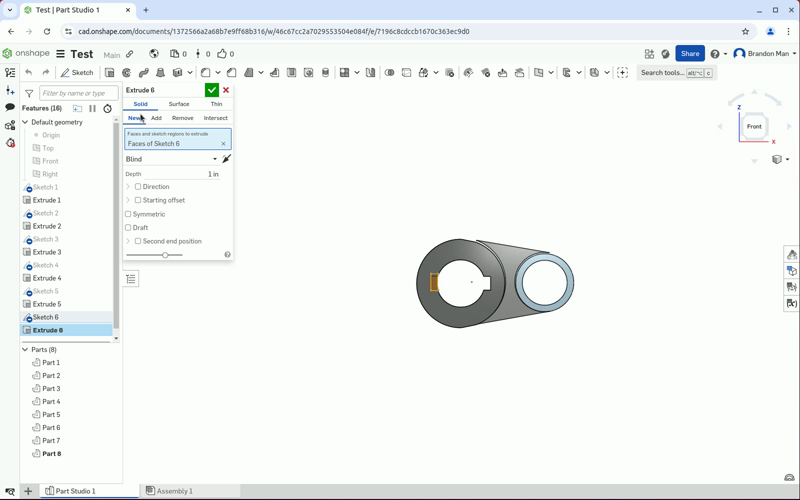
mouse_move(137, 120)
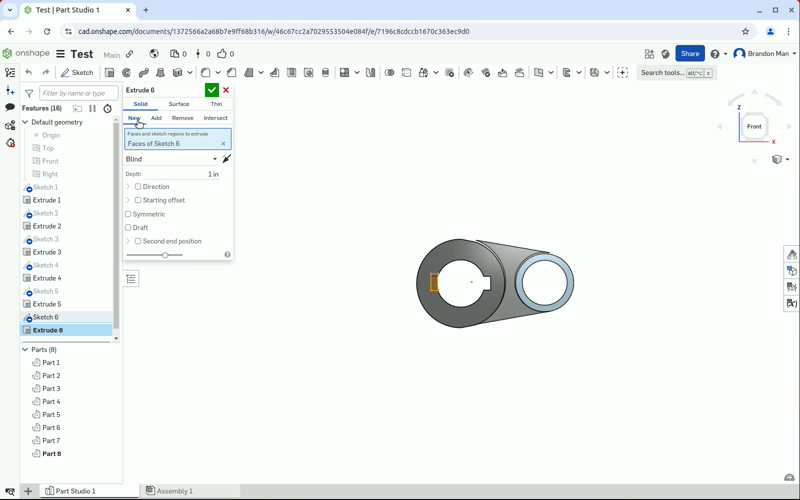
click(137, 120)
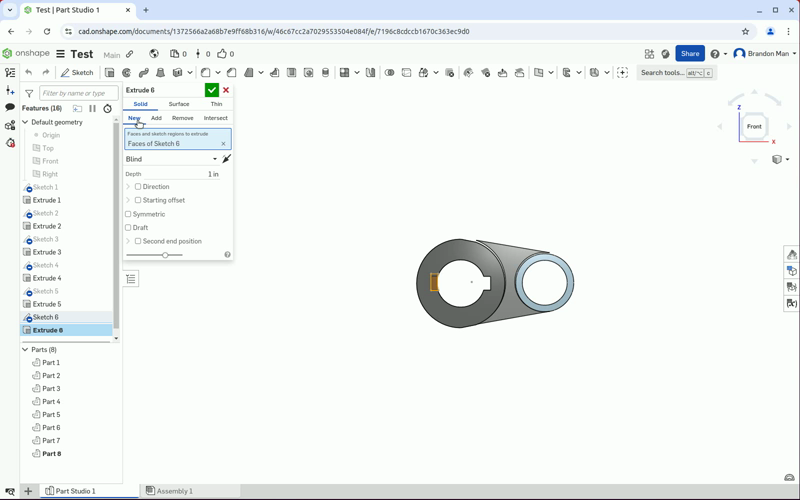
key(tab, 4)
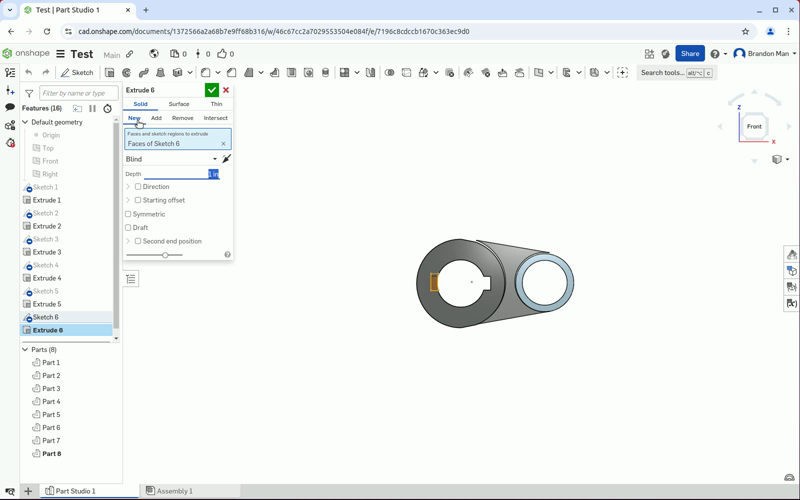
text(16.128)
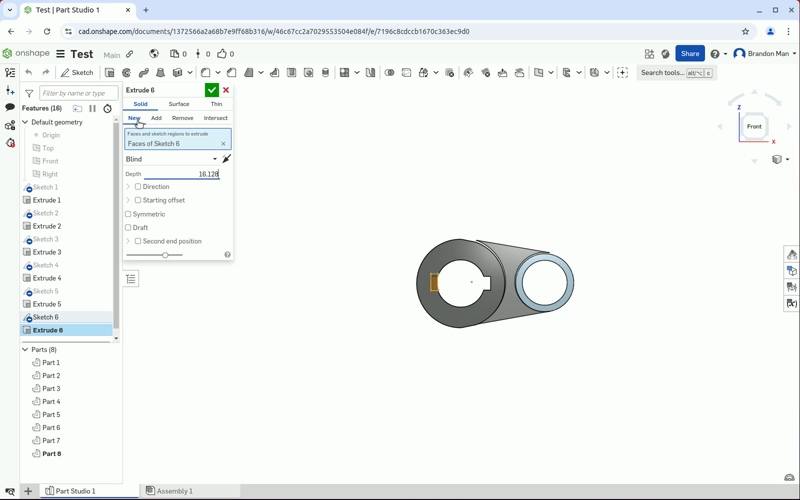
key(enter)
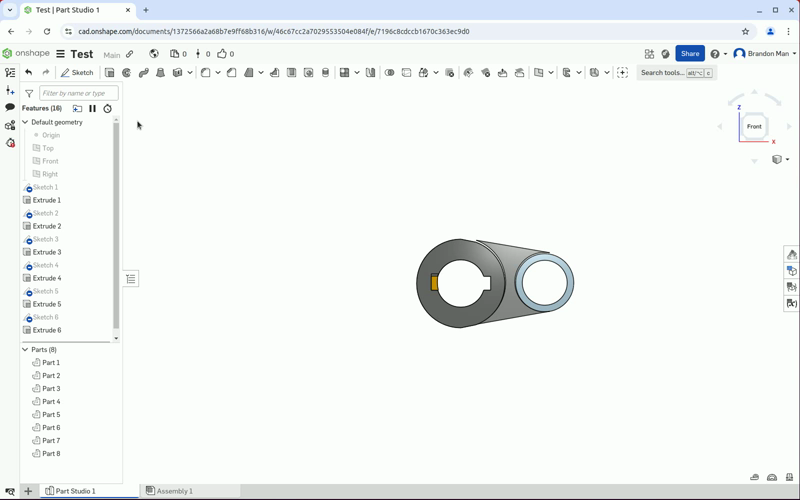
key(shift+h)
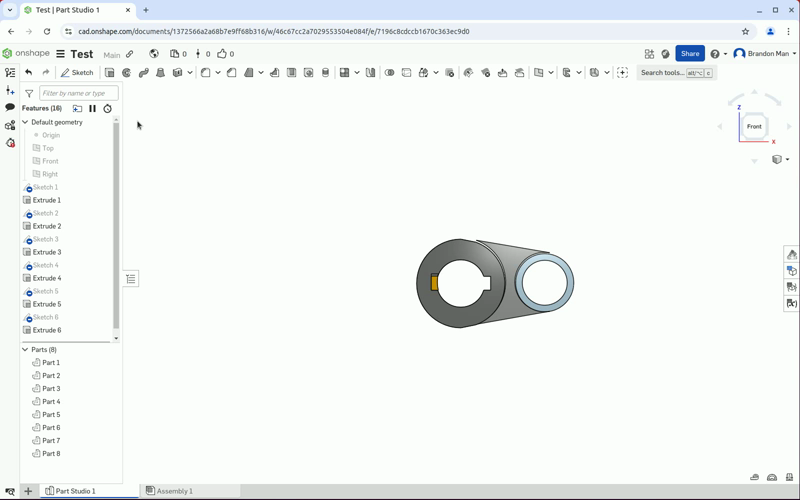
key(shift+h)
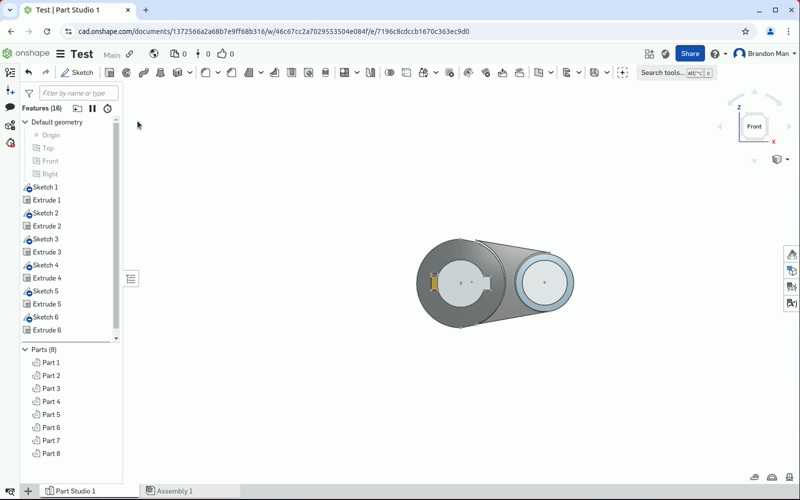
key(shift+7)
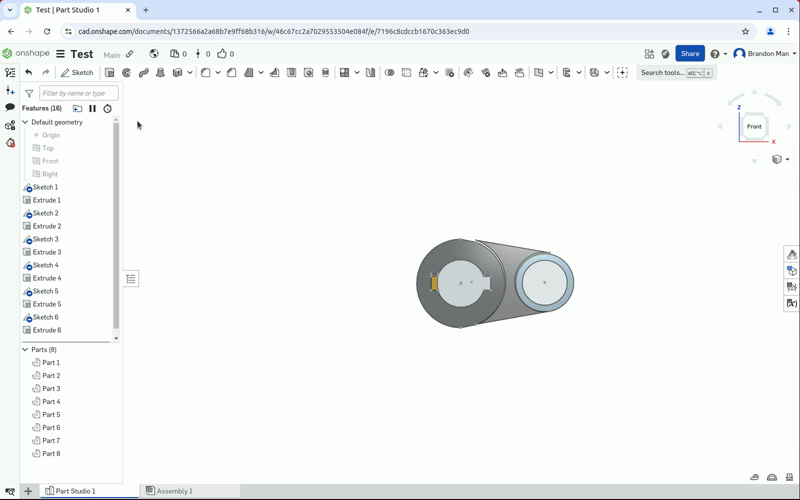
key(left, 2)
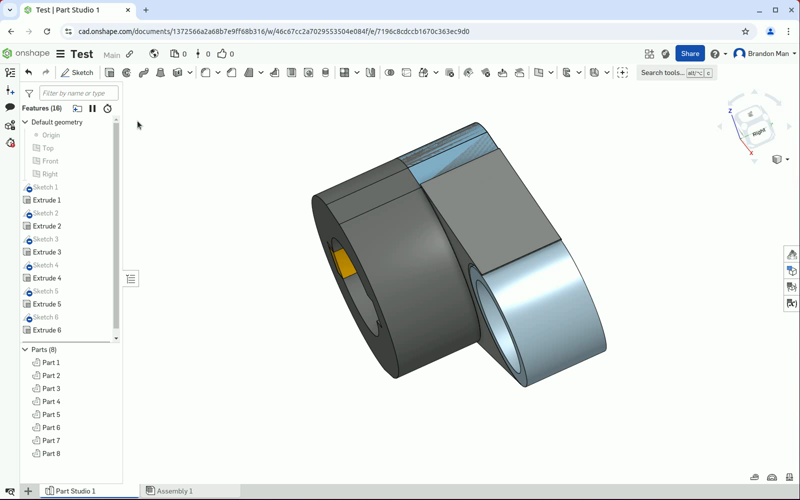
key(down, 2)
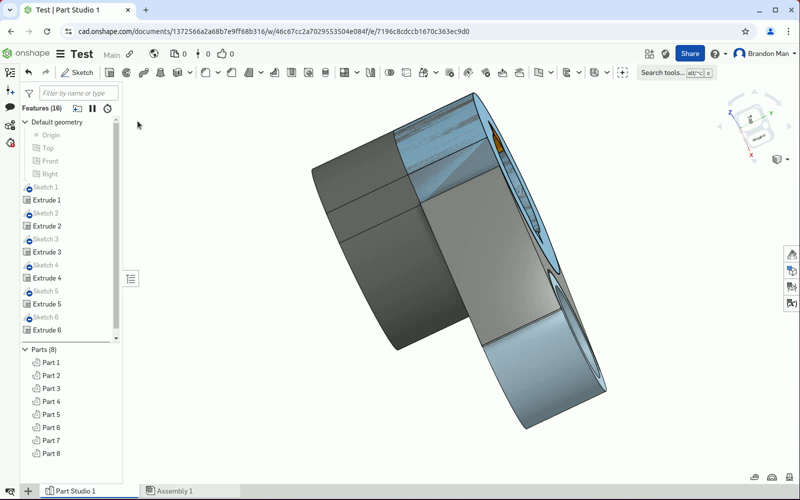
key(up, 2)
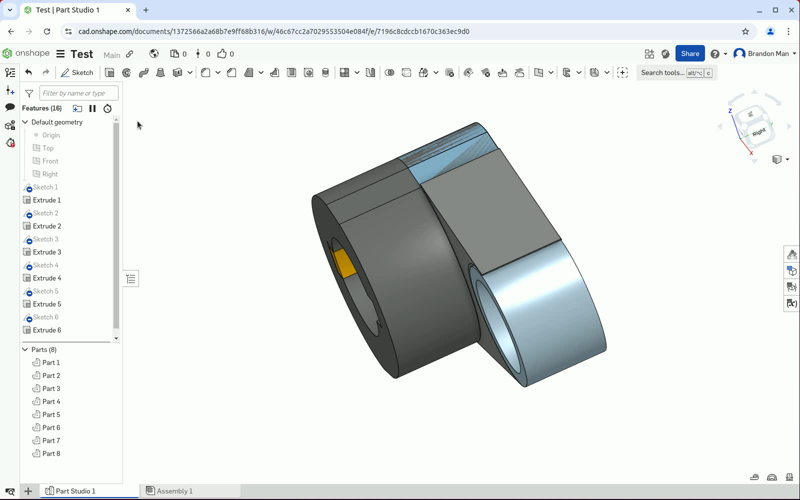
key(right, 2)
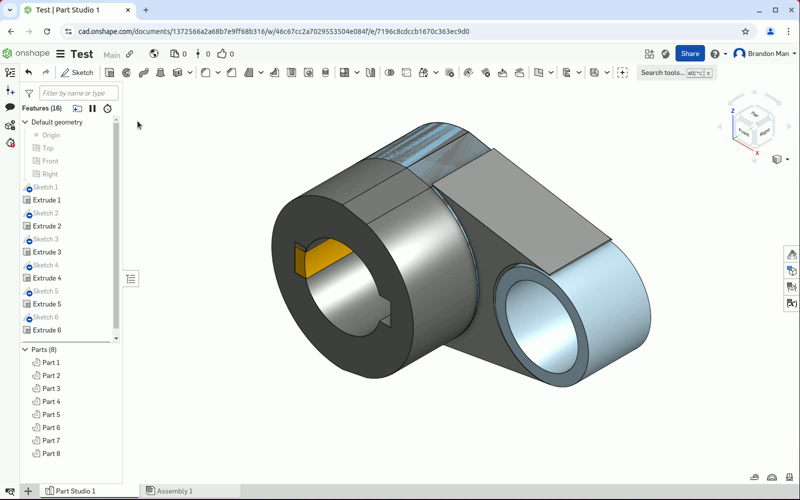
mouse_move(69, 189)
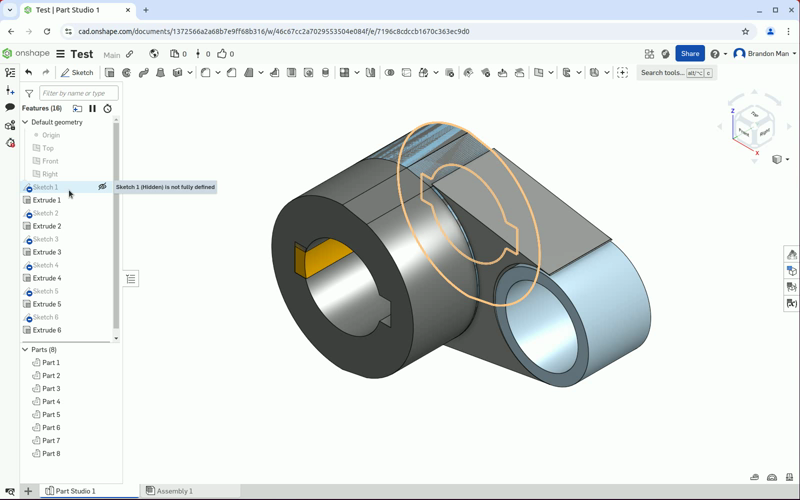
click(69, 189)